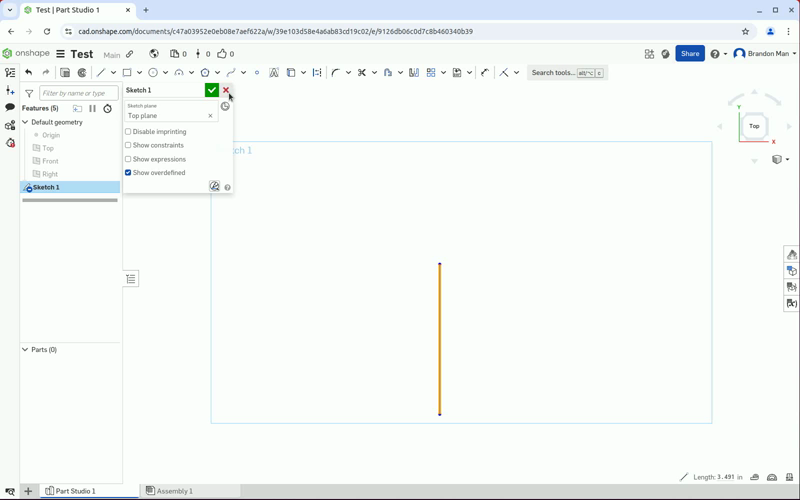
key(shift+h)
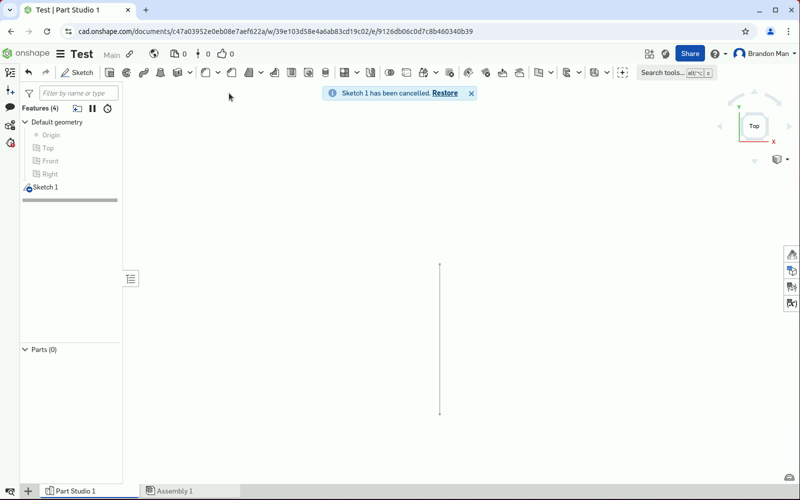
mouse_move(73, 352)
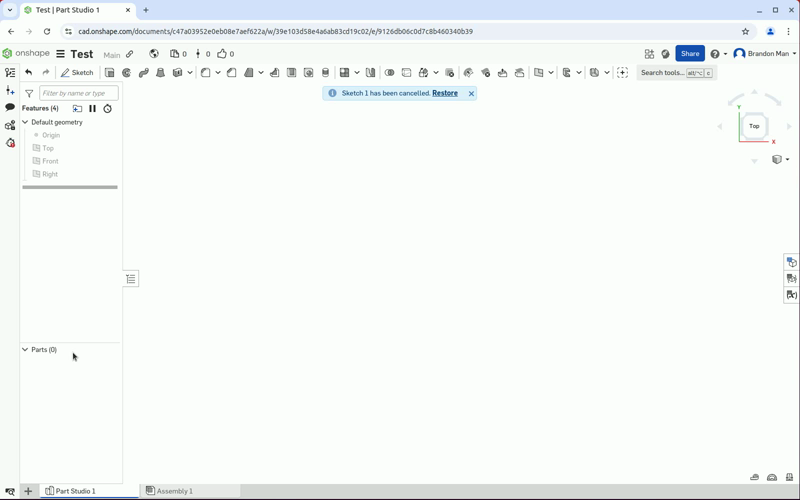
key(y)
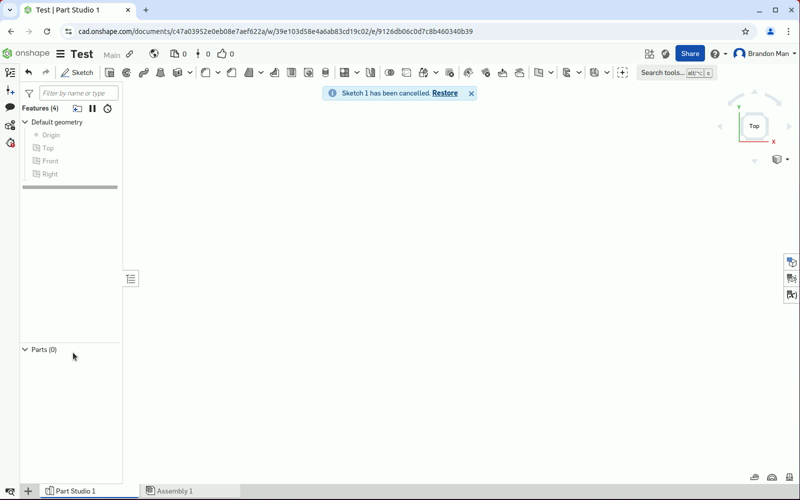
key(shift+p)
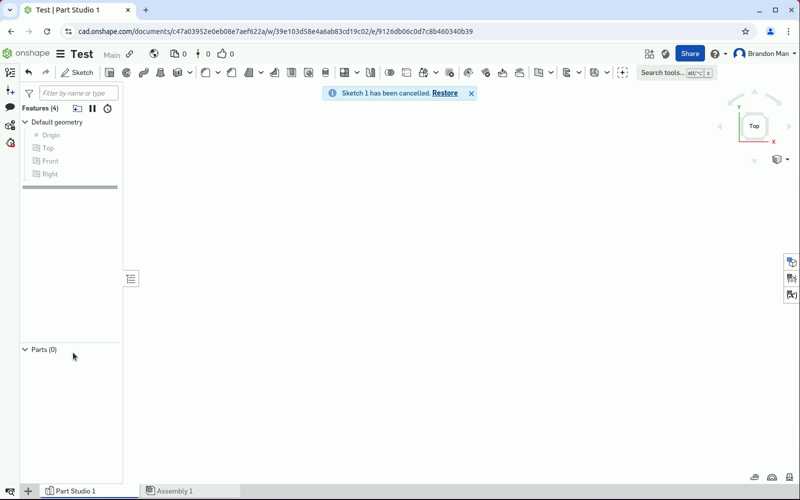
key(space)
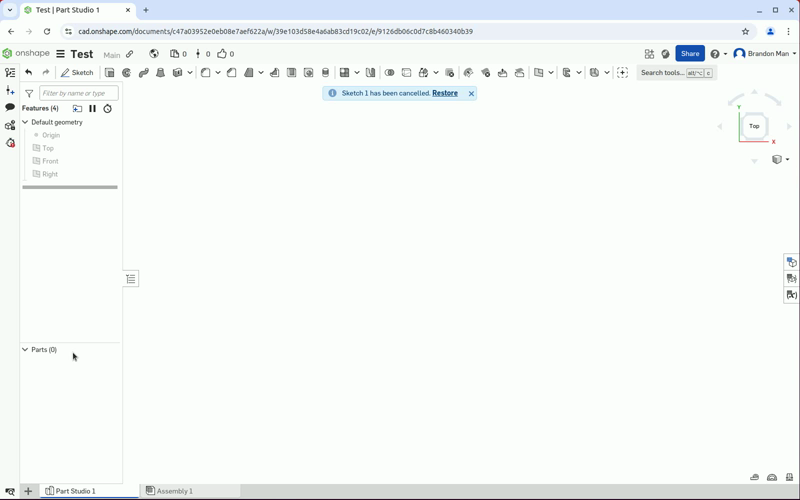
key_down(shift)
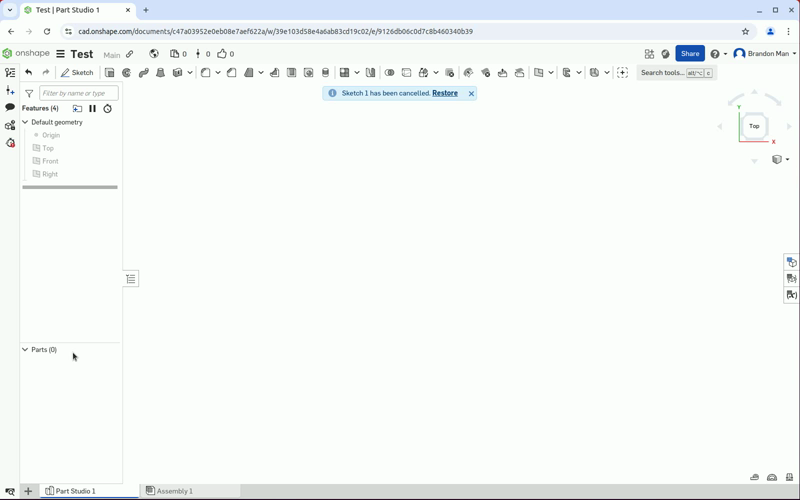
key(up)
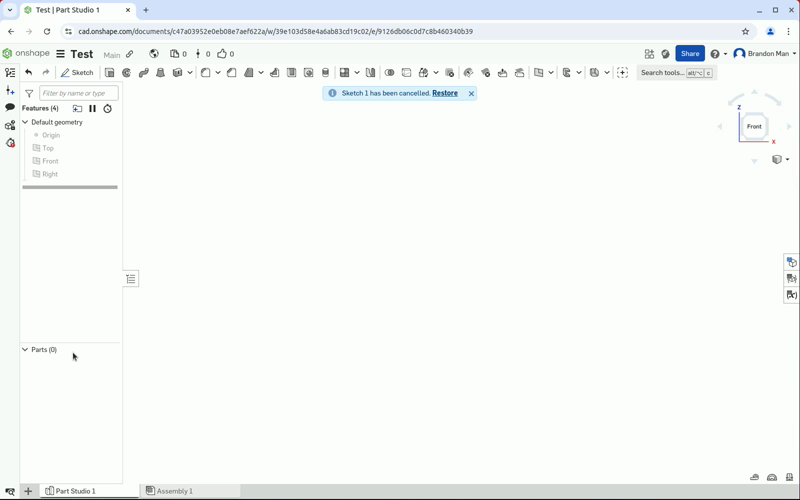
key_up(shift)
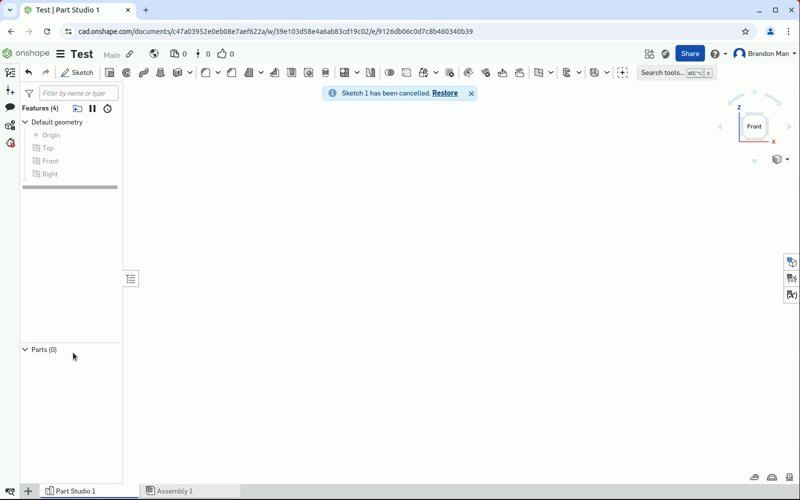
key(space)
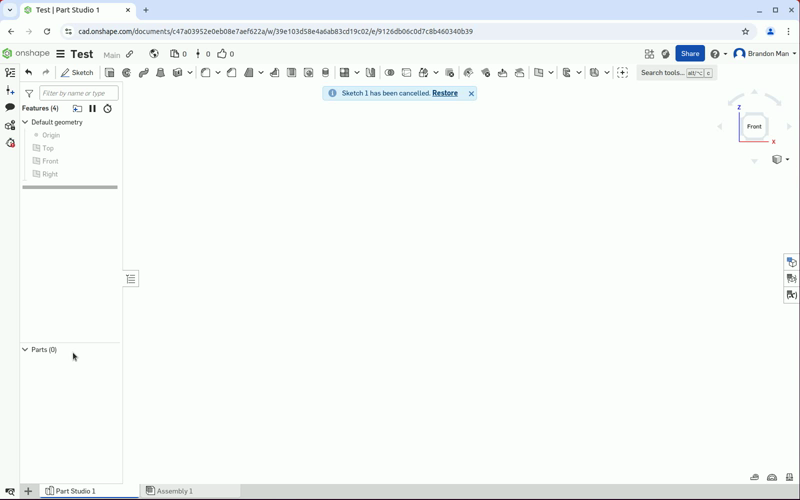
key_down(shift)
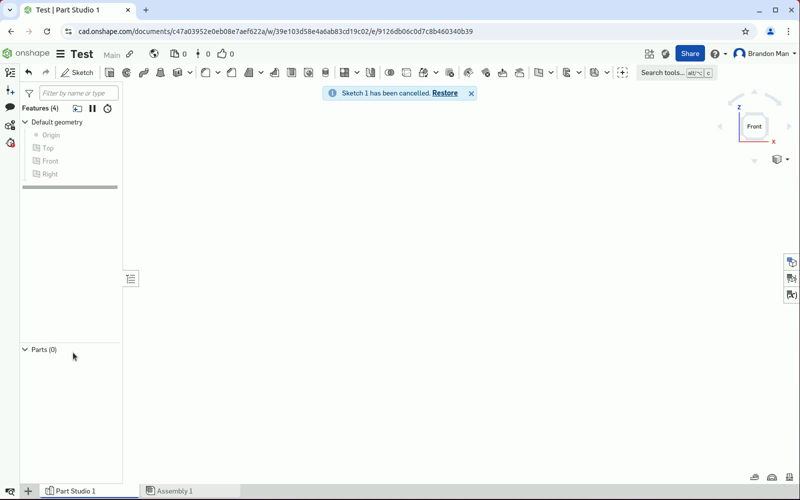
key(left)
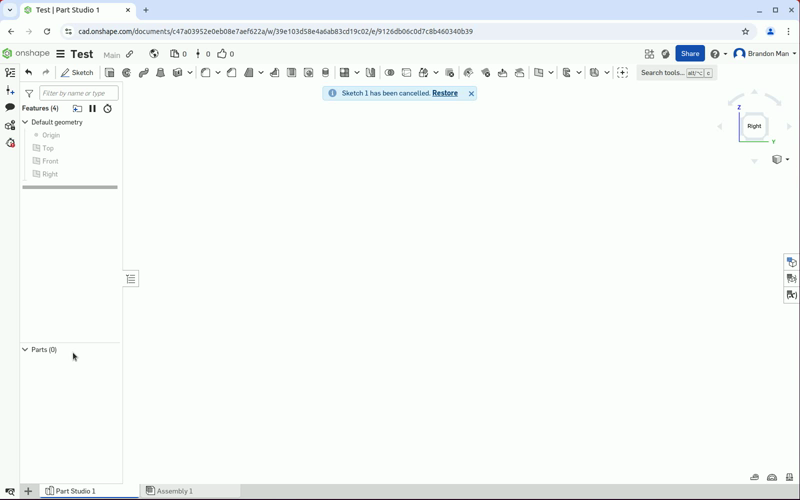
key_up(shift)
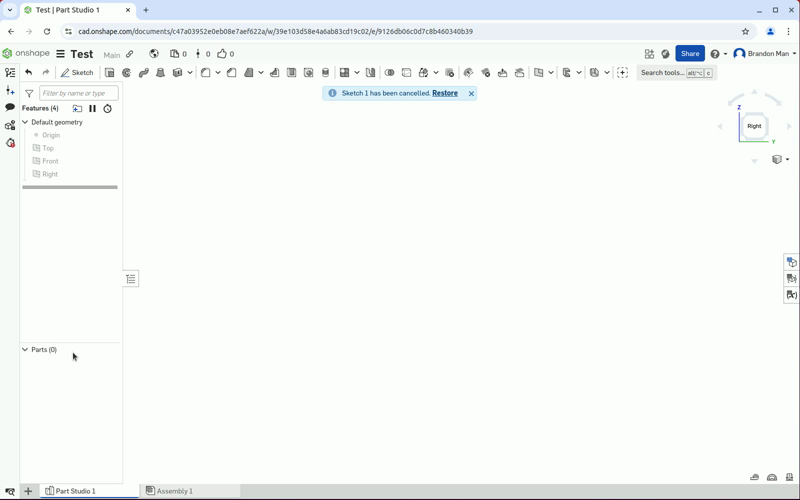
mouse_move(73, 352)
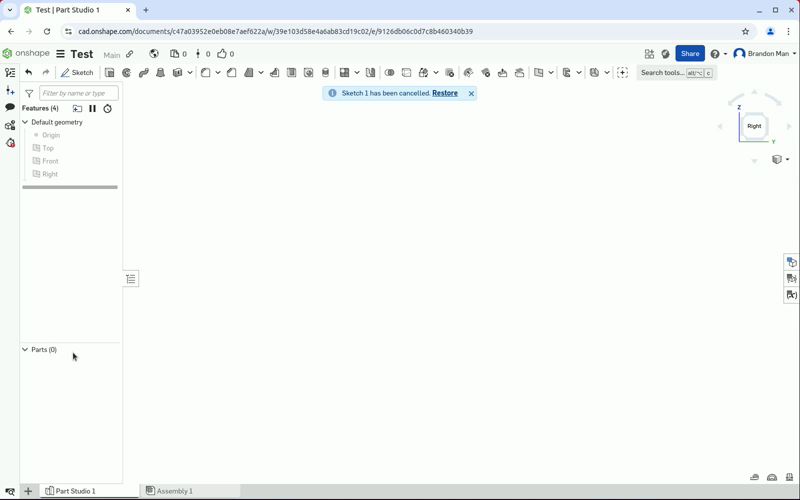
key(shift+y)
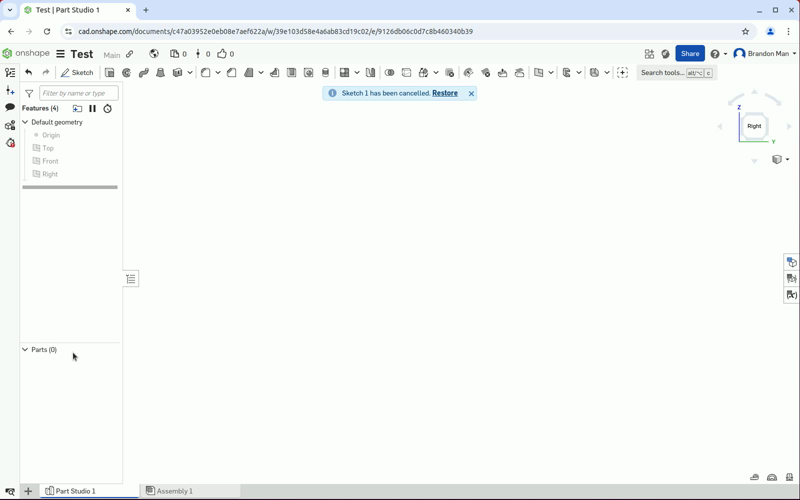
key(shift+s)
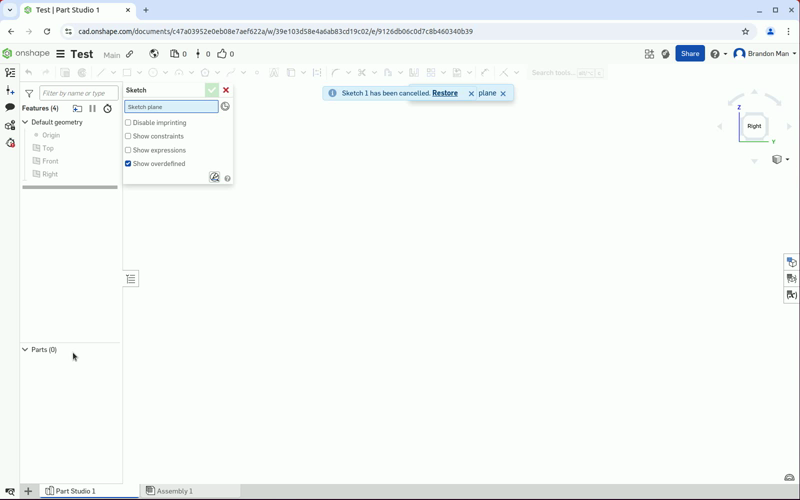
mouse_move(73, 176)
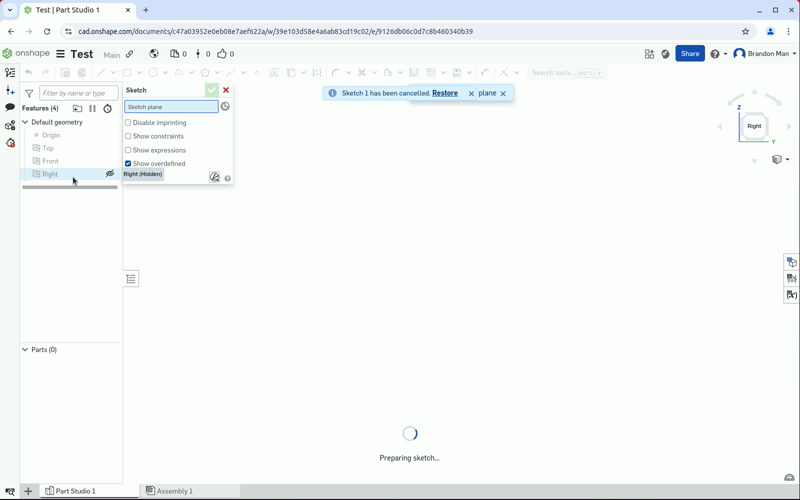
click(73, 176)
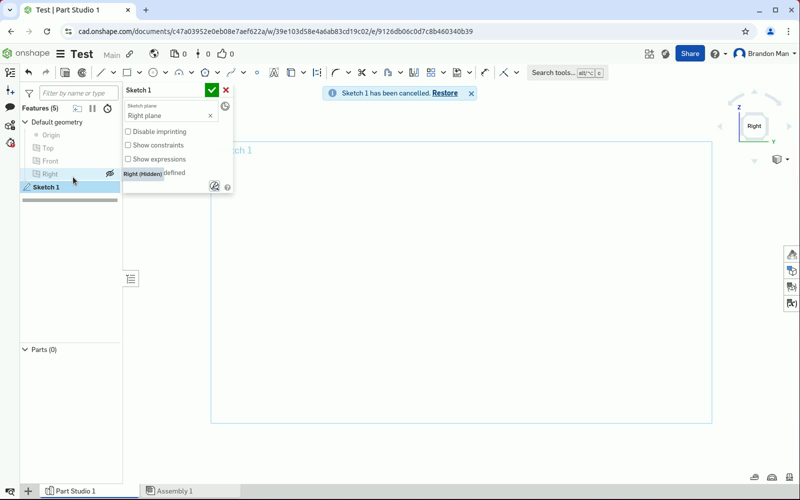
mouse_move(73, 352)
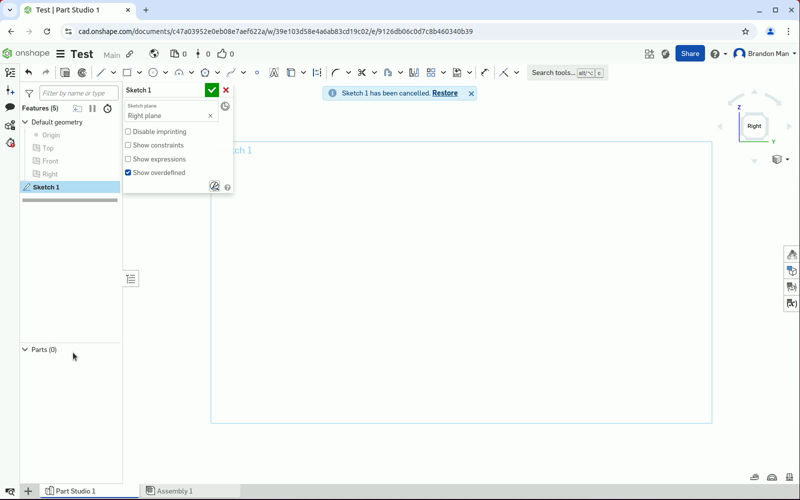
key(y)
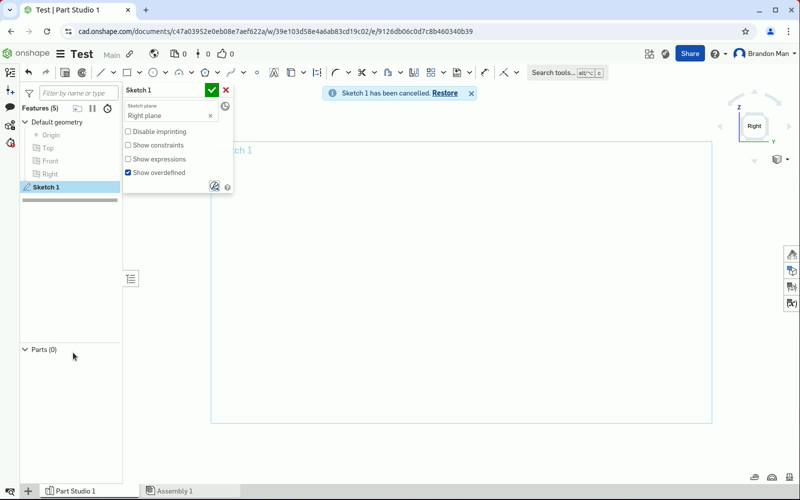
key(l)
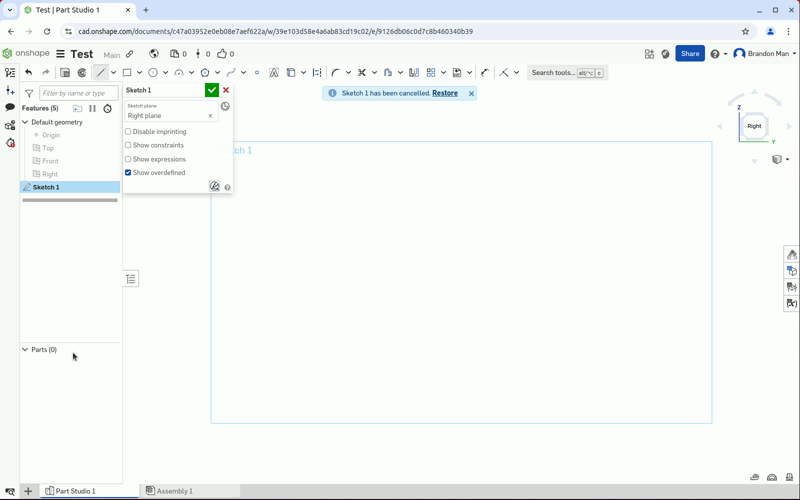
key_down(shift)
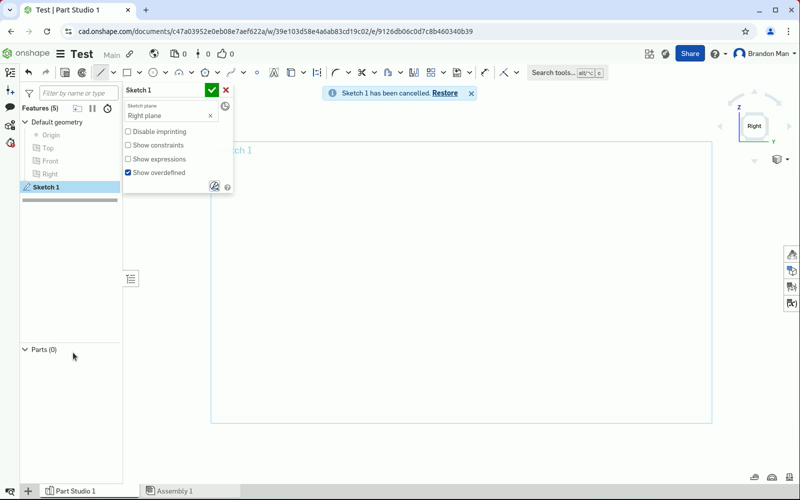
mouse_move(516, 272)
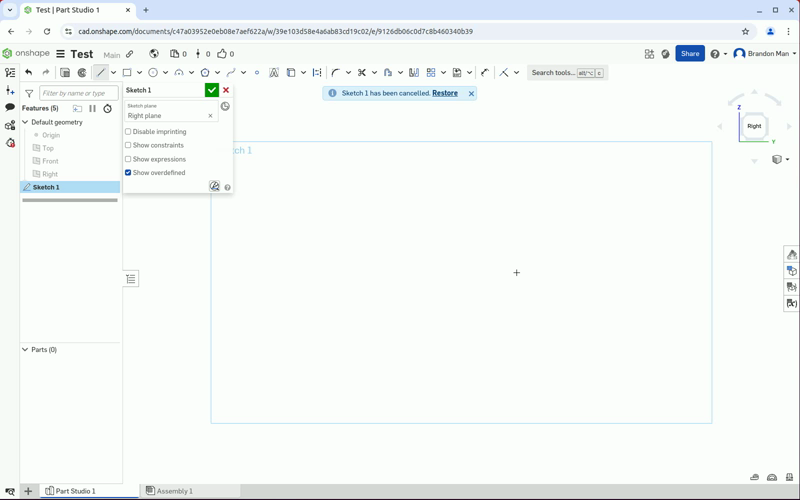
click(516, 272)
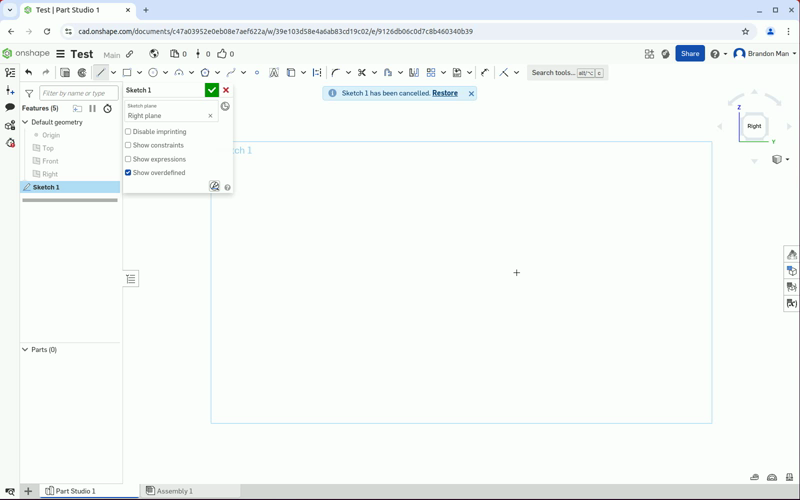
key_up(shift)
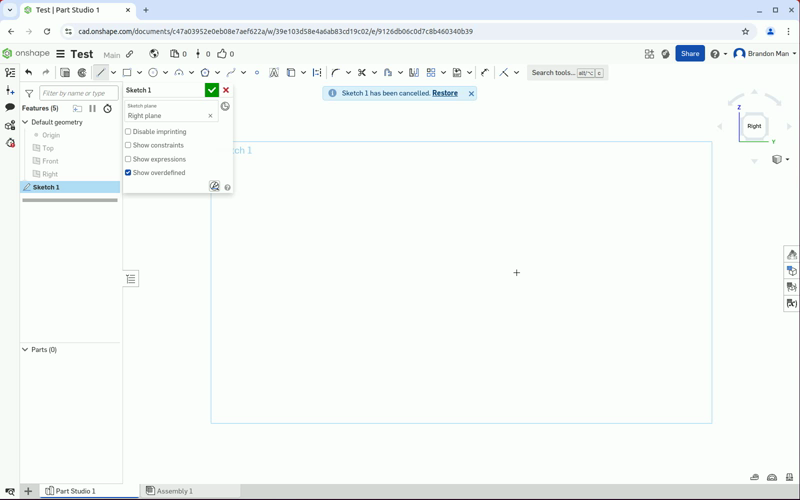
key_down(shift)
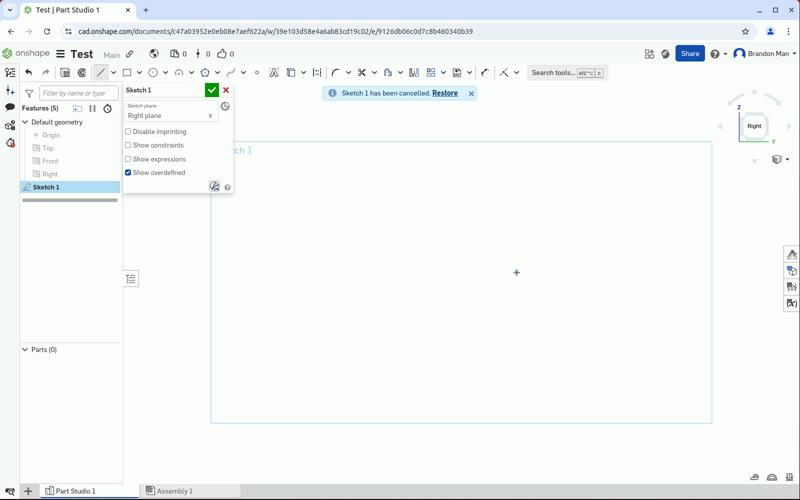
mouse_move(546, 272)
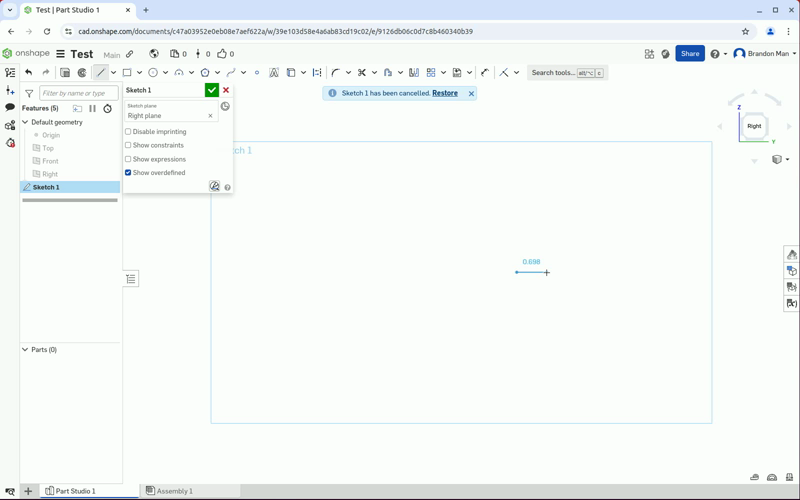
mouse_move(537, 272)
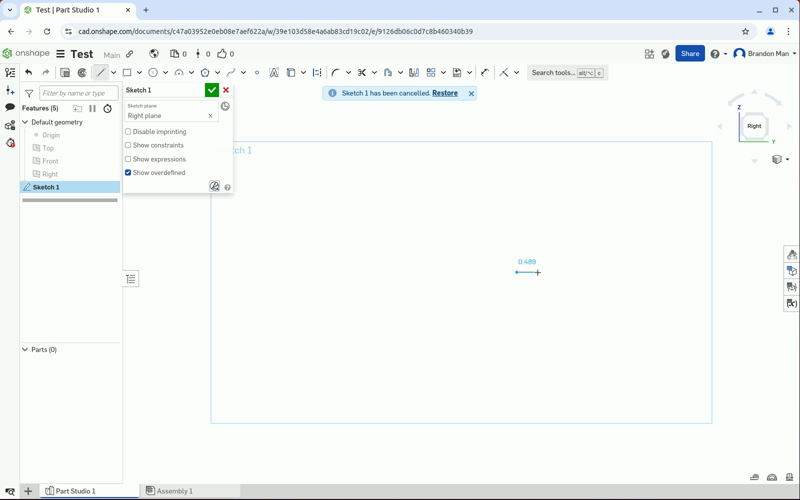
click(537, 272)
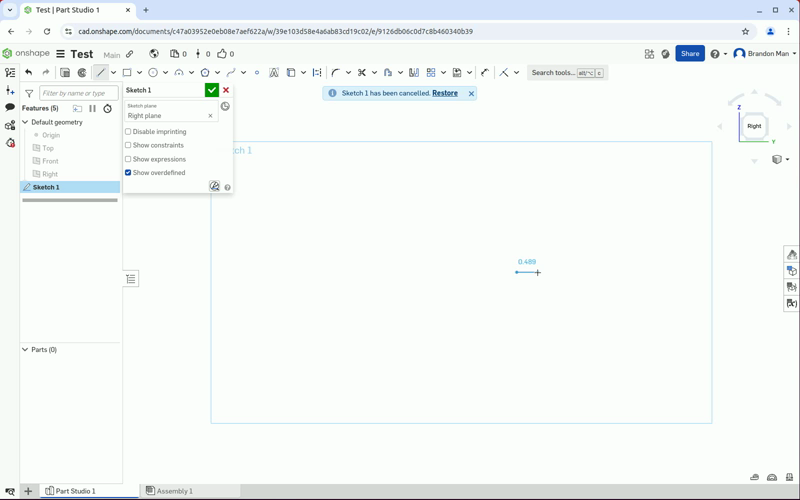
key_up(shift)
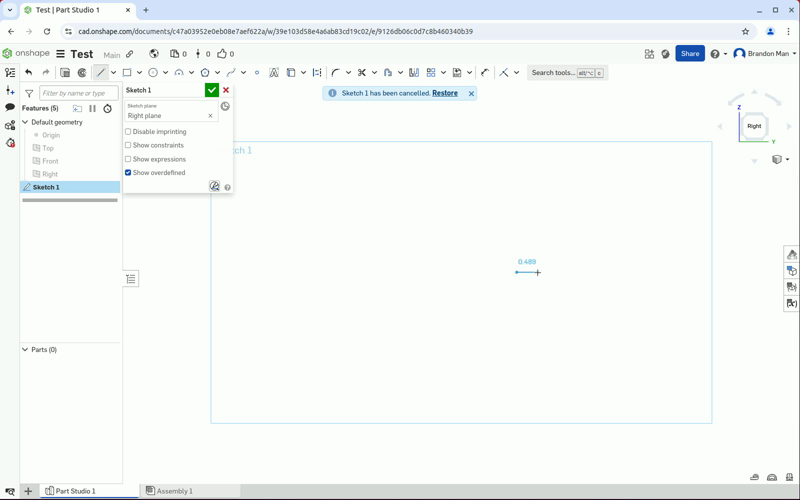
key(esc)
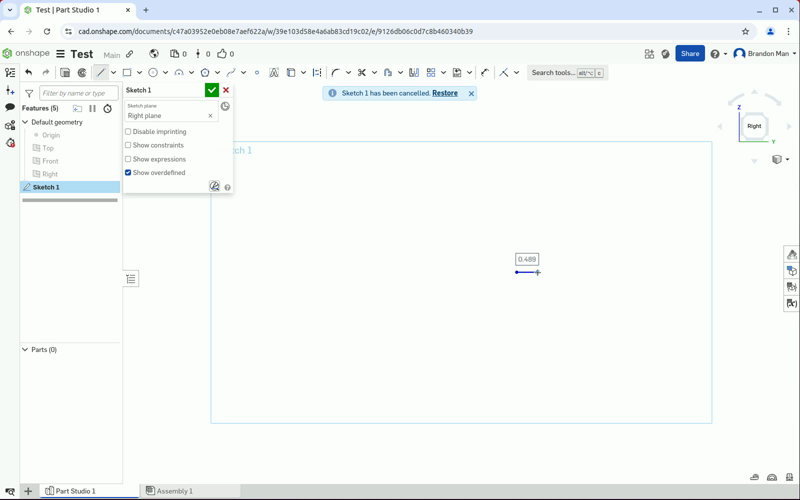
key(a)
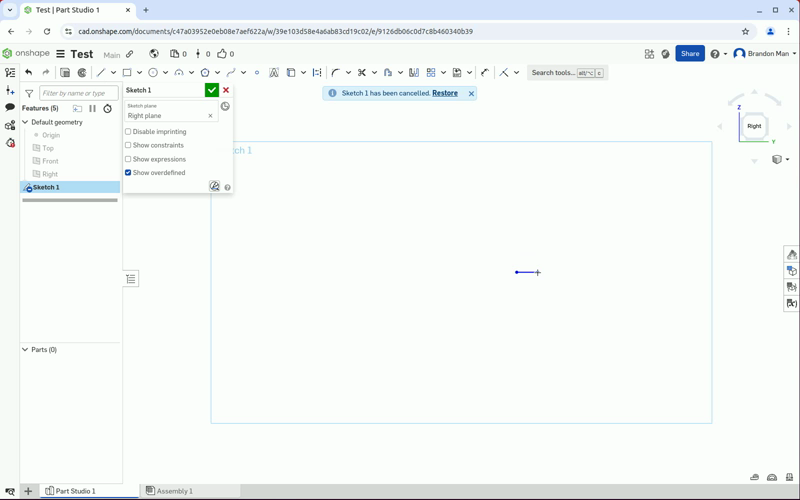
mouse_move(537, 272)
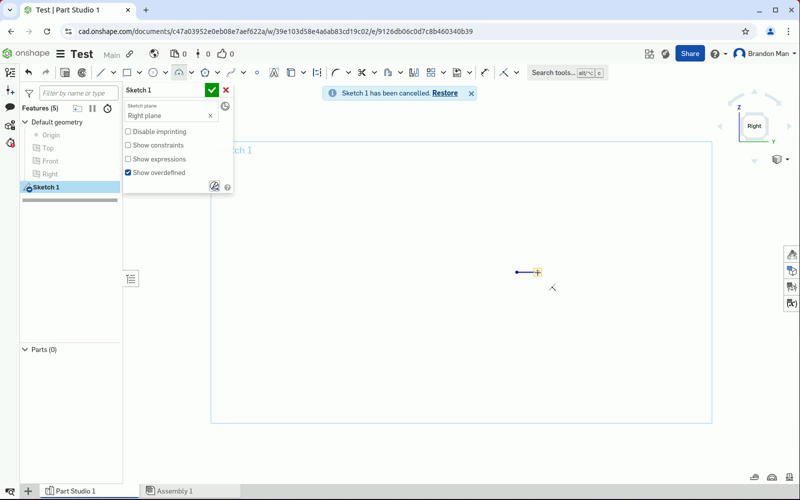
click(537, 272)
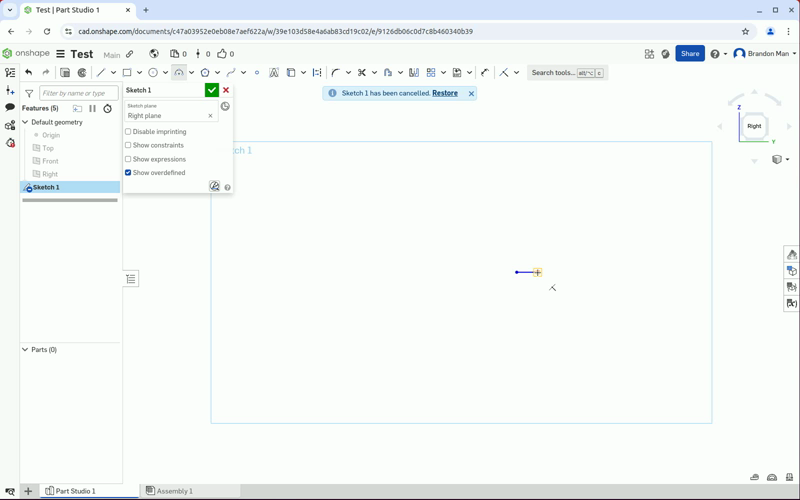
mouse_move(516, 272)
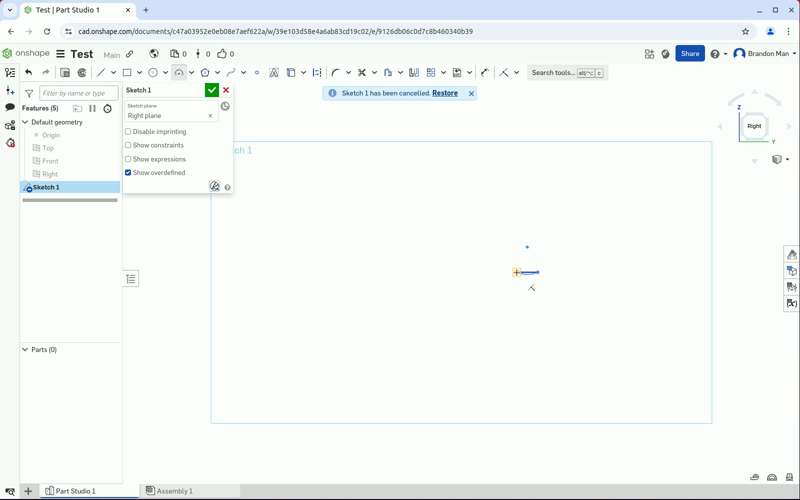
click(516, 272)
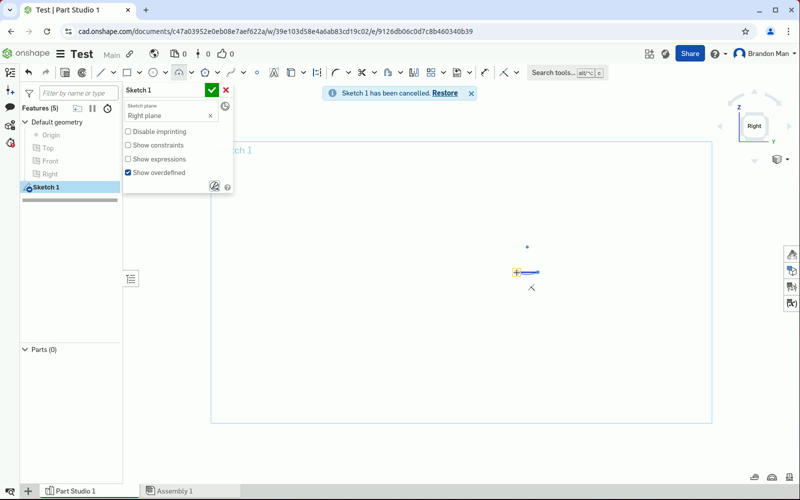
key_down(shift)
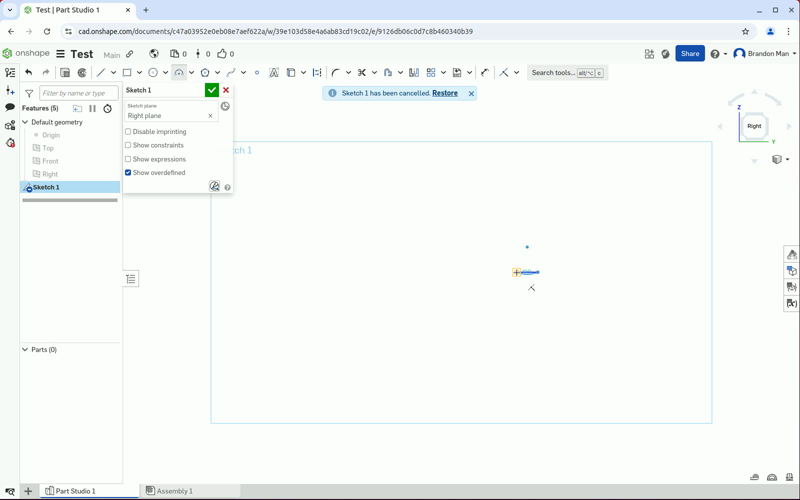
mouse_move(527, 262)
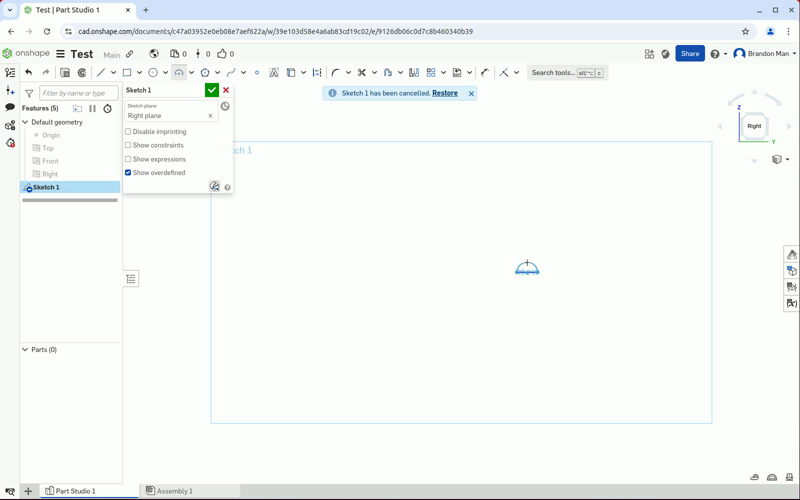
click(527, 262)
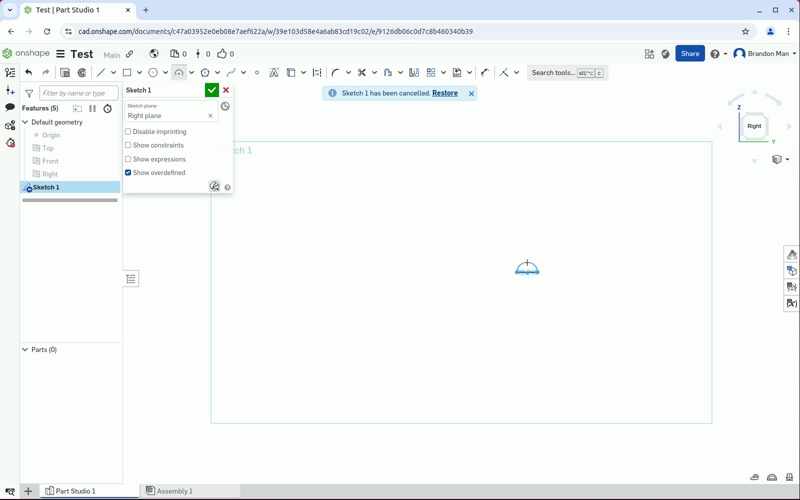
key_up(shift)
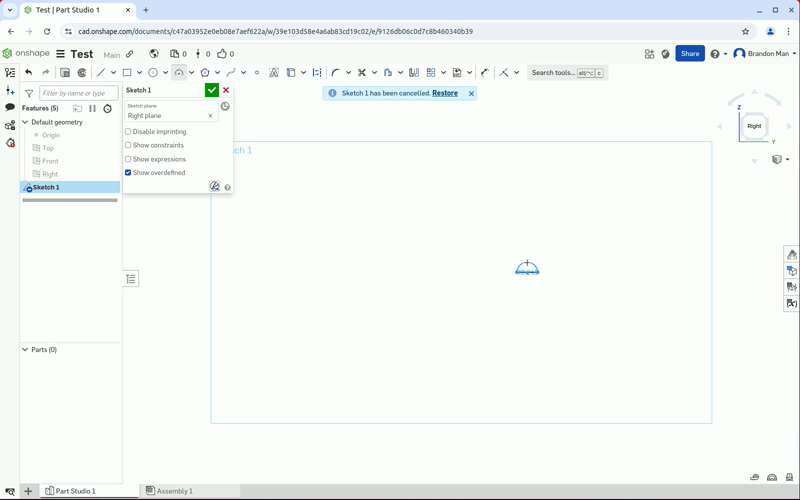
key(esc)
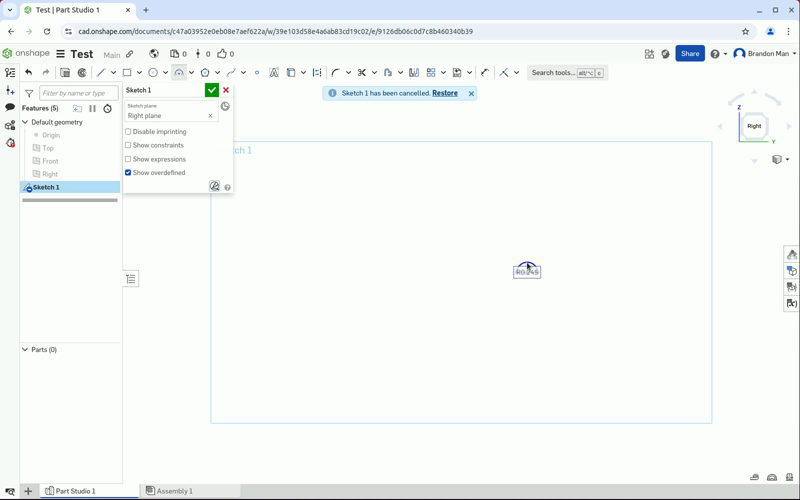
mouse_move(533, 271)
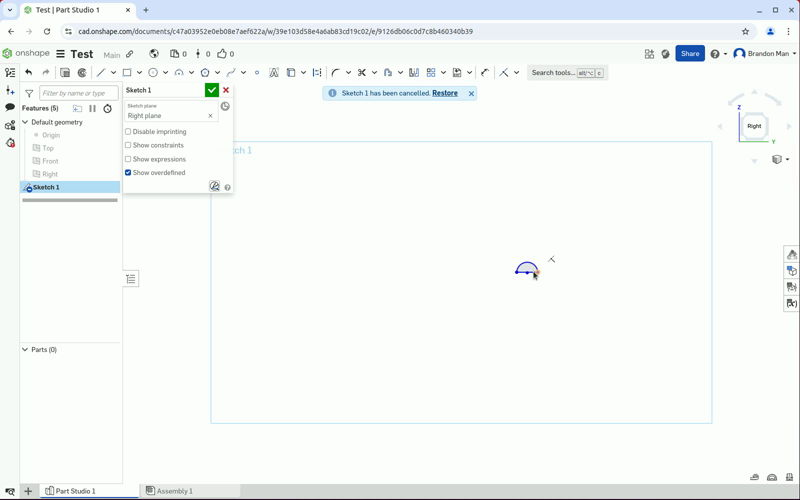
scroll(6)
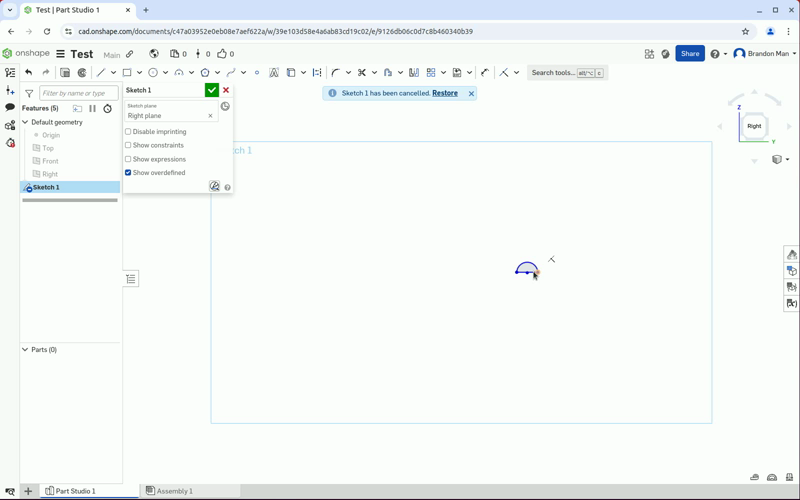
scroll(6)
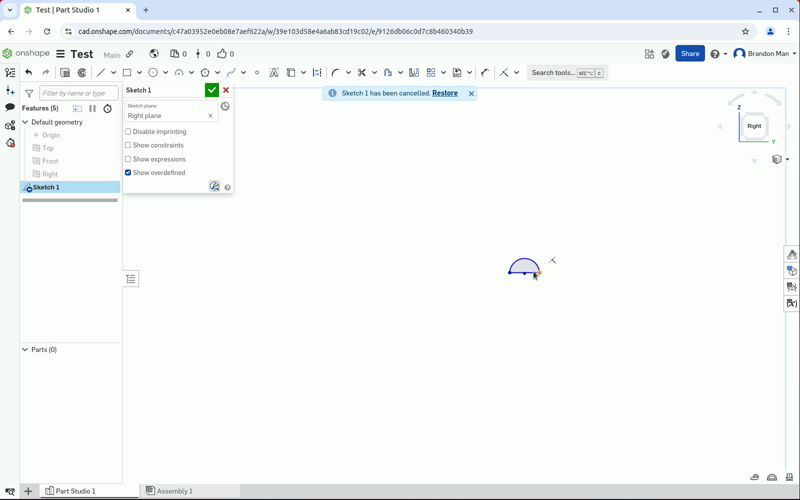
scroll(6)
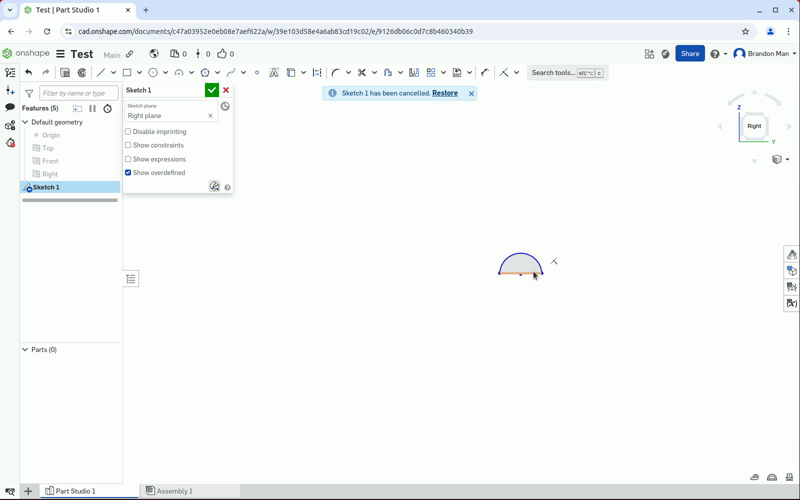
scroll(6)
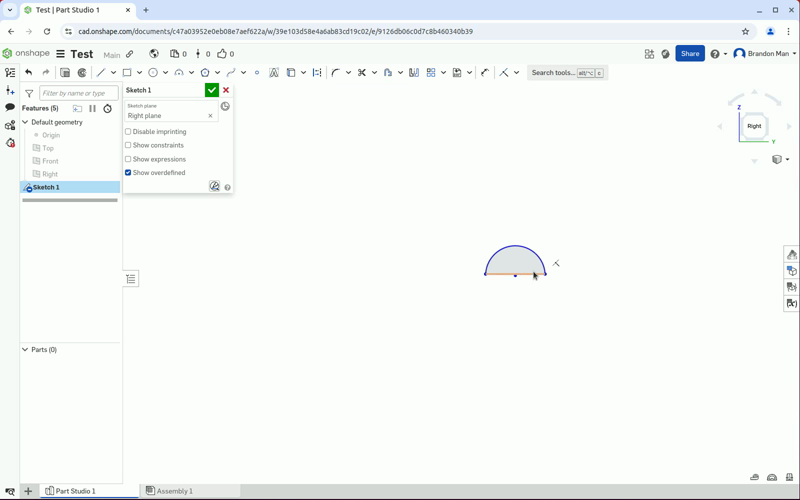
scroll(6)
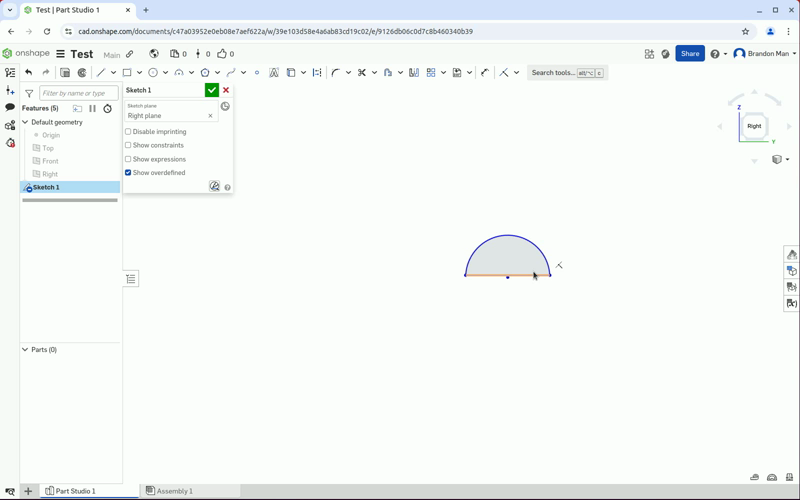
scroll(6)
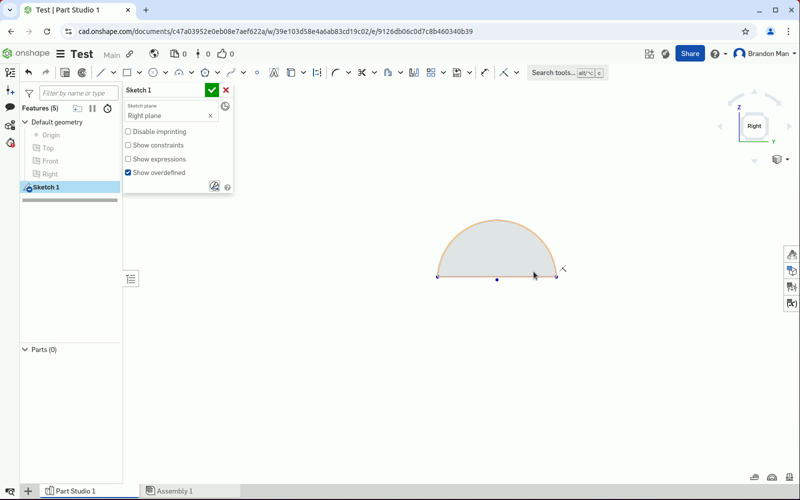
scroll(6)
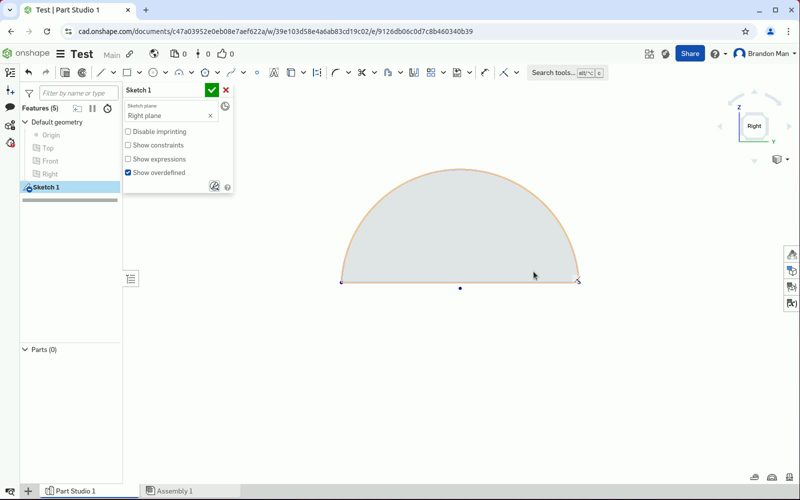
click(533, 271)
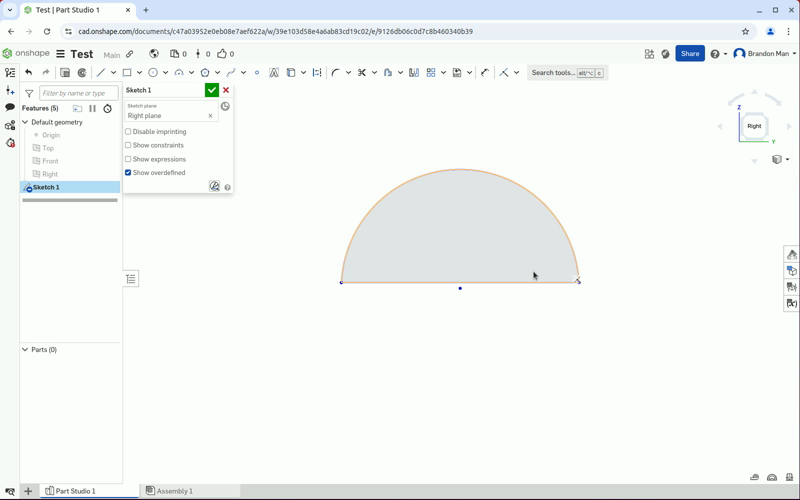
scroll(-6)
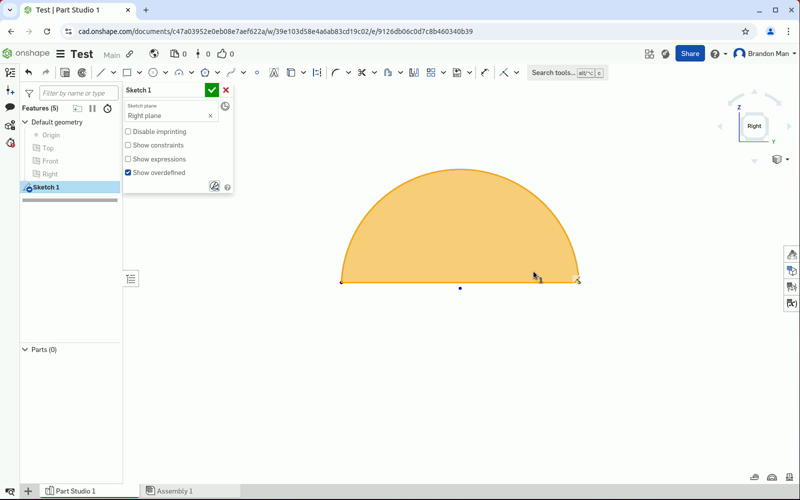
scroll(-6)
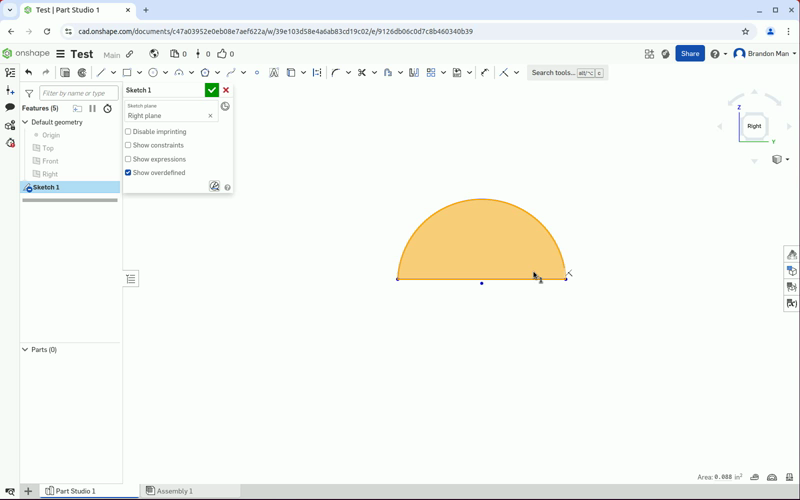
scroll(-6)
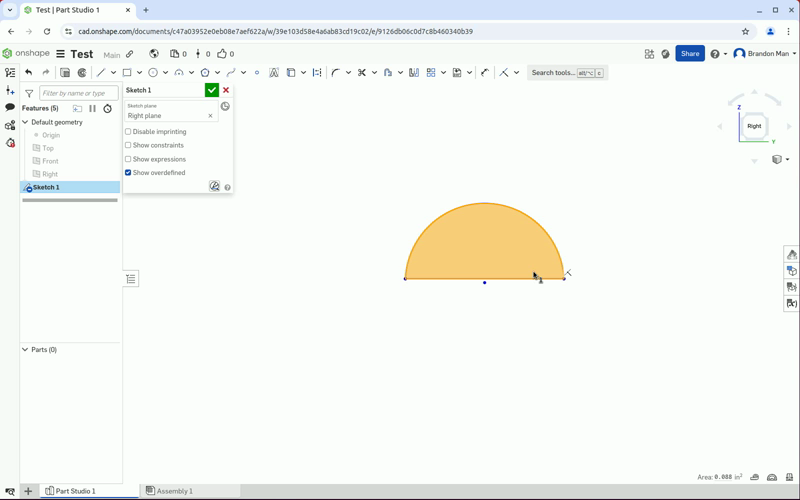
scroll(-6)
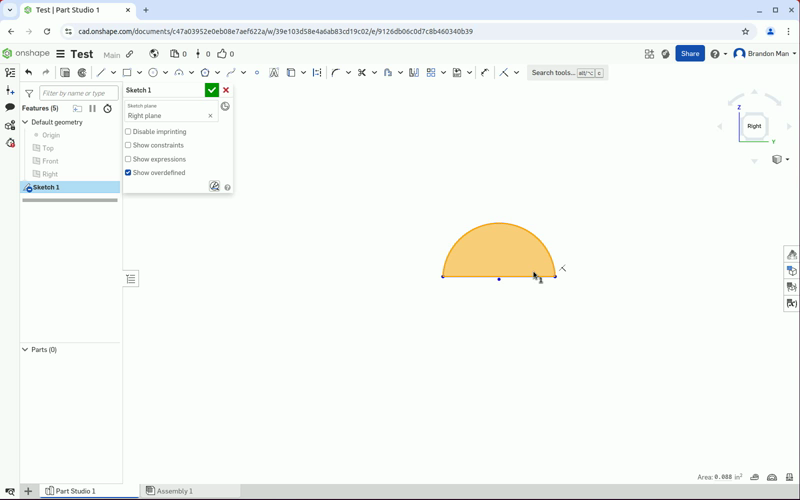
scroll(-6)
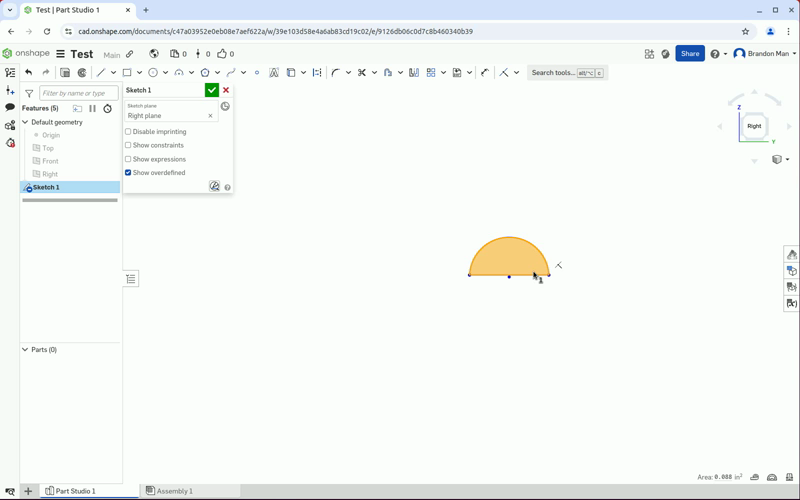
scroll(-6)
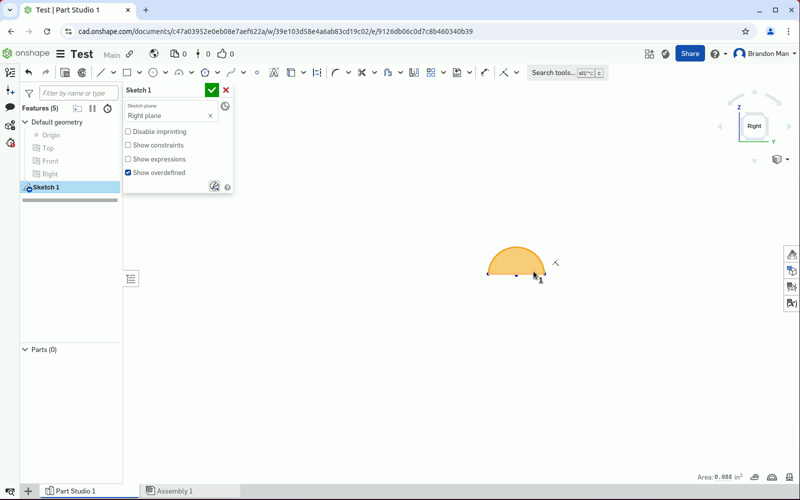
scroll(-6)
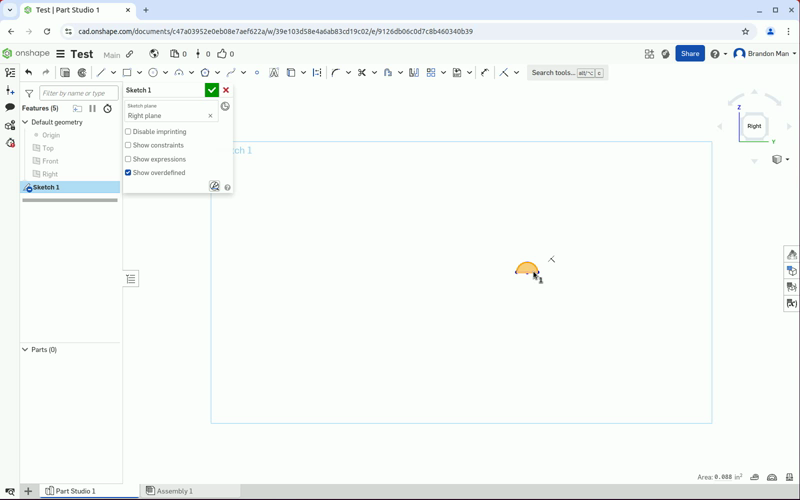
mouse_move(73, 352)
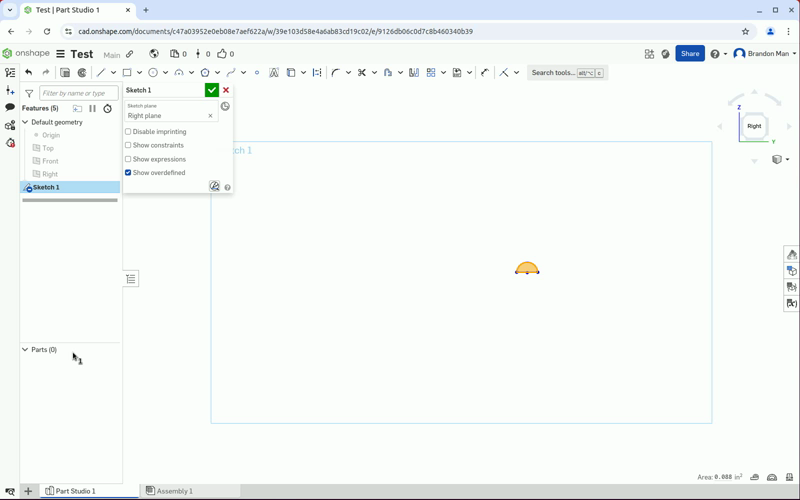
key(shift+y)
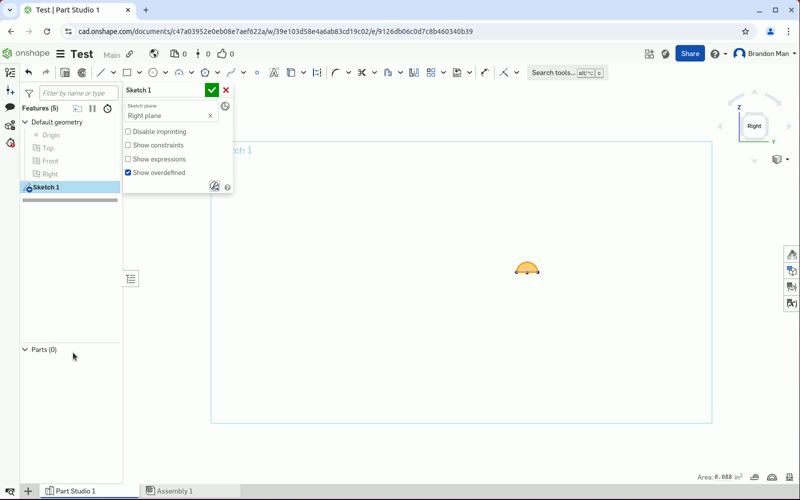
key(shift+e)
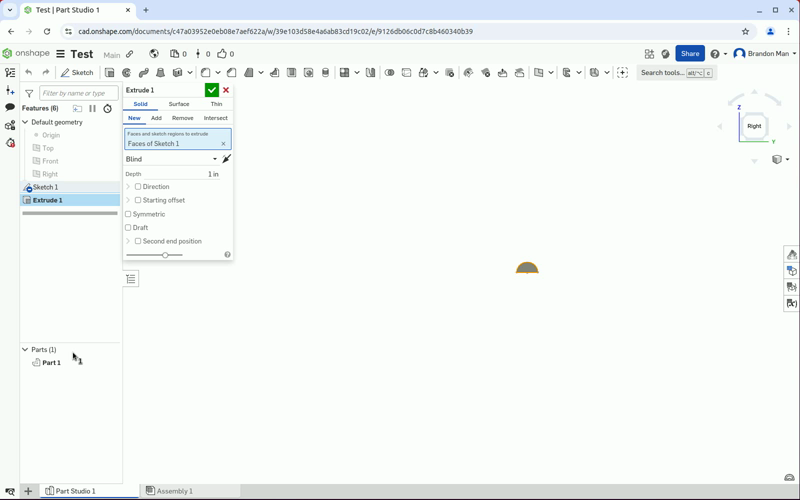
mouse_move(143, 106)
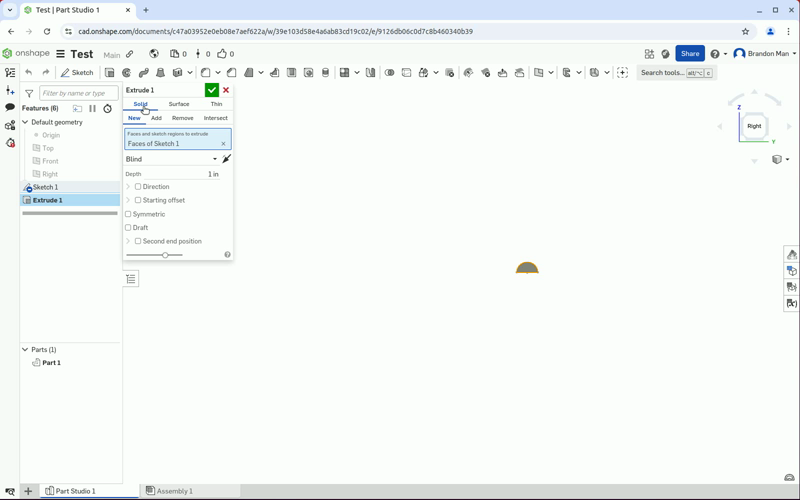
click(143, 106)
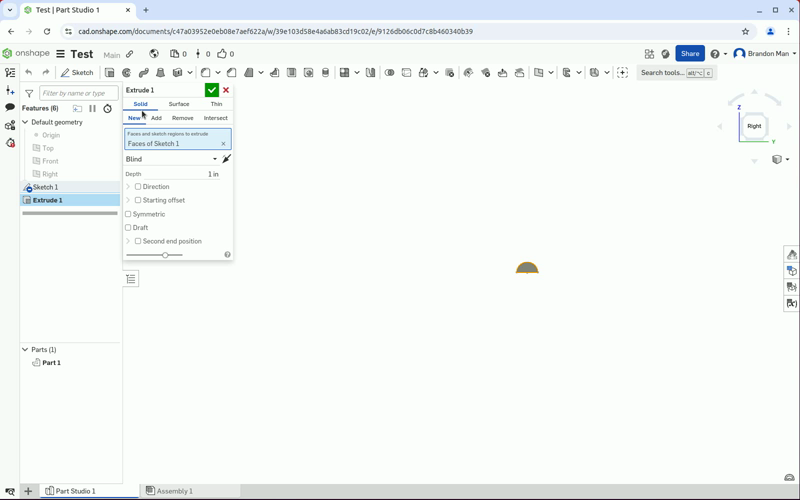
mouse_move(137, 120)
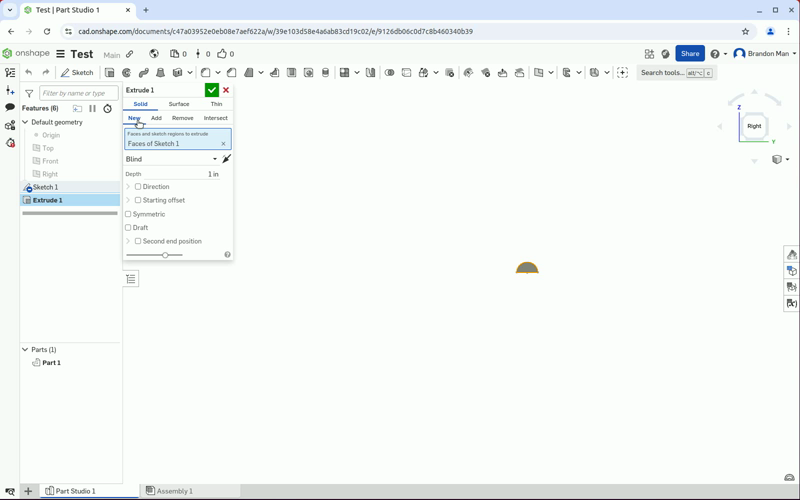
click(137, 120)
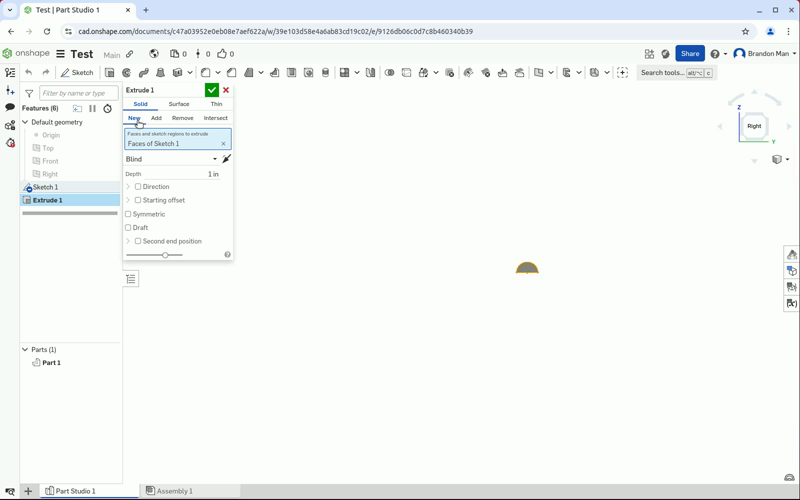
key(tab, 4)
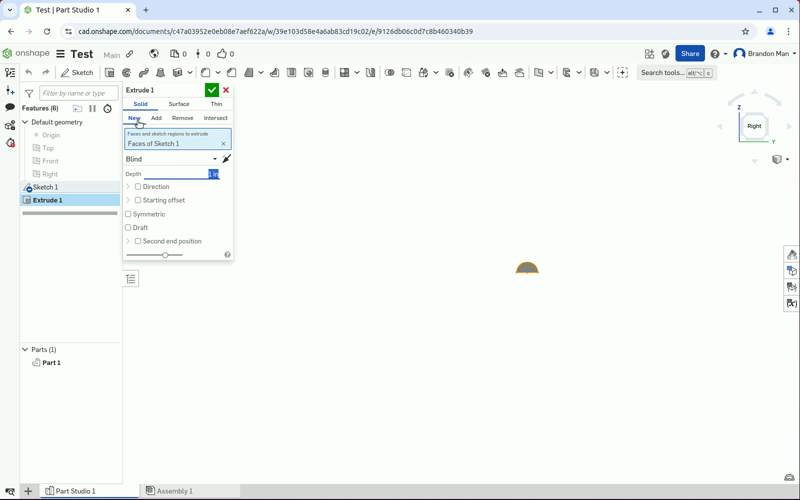
text(0.818)
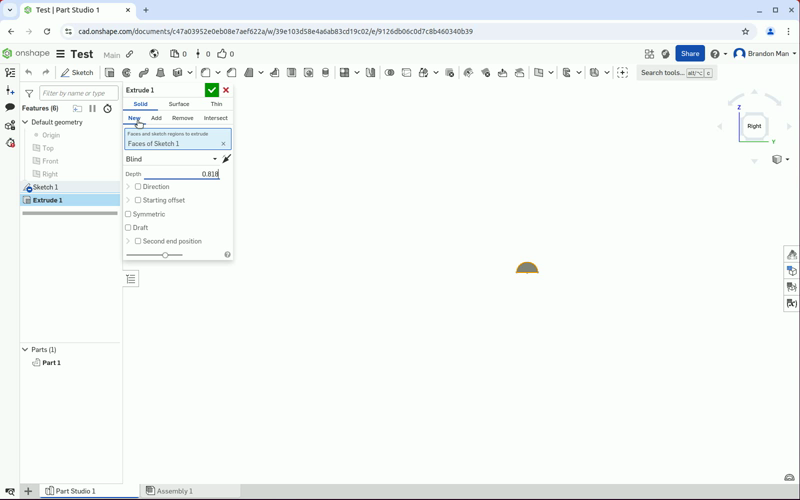
key(tab, 3)
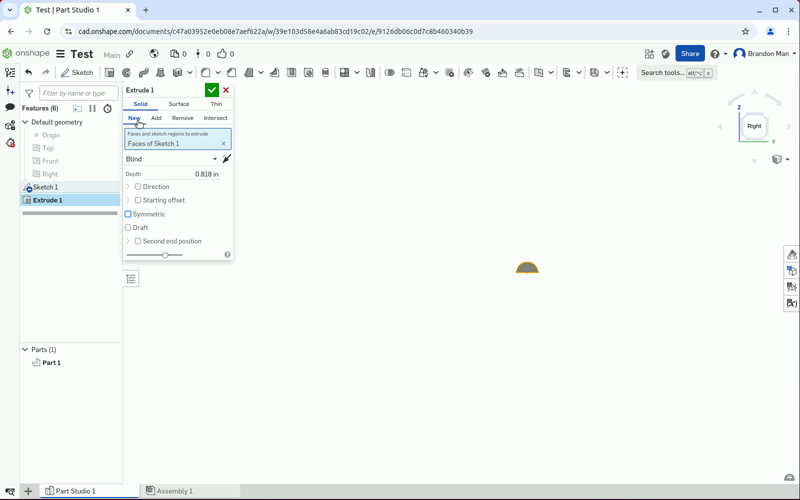
key(space)
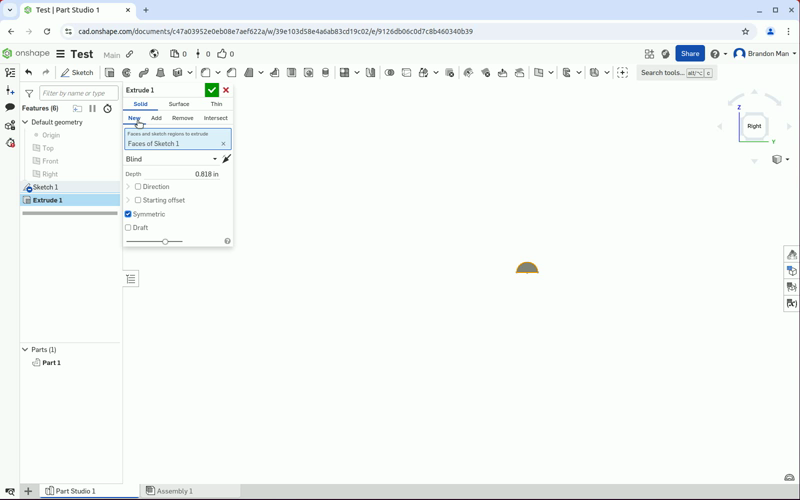
key(enter)
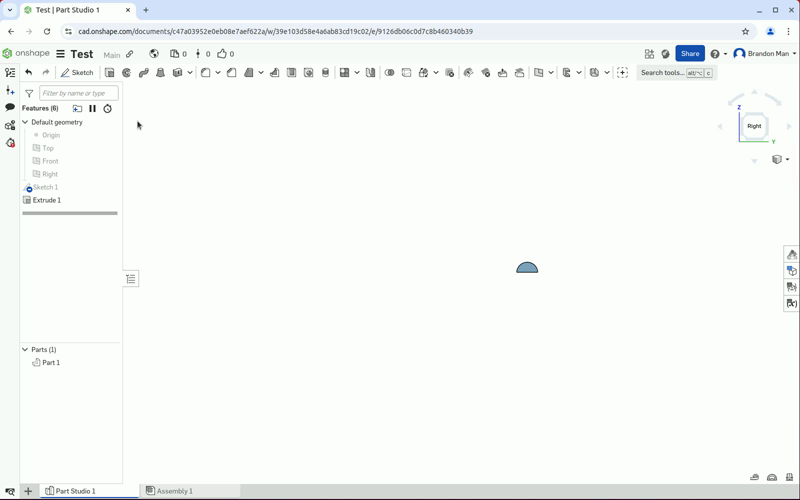
key(shift+h)
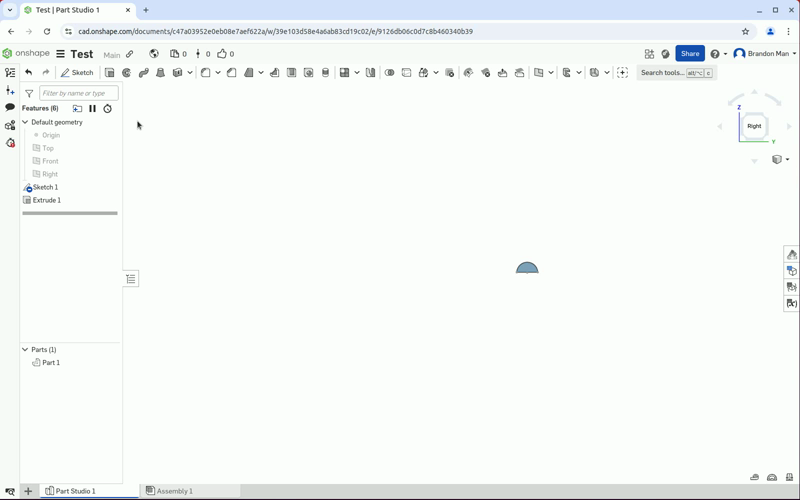
key(shift+h)
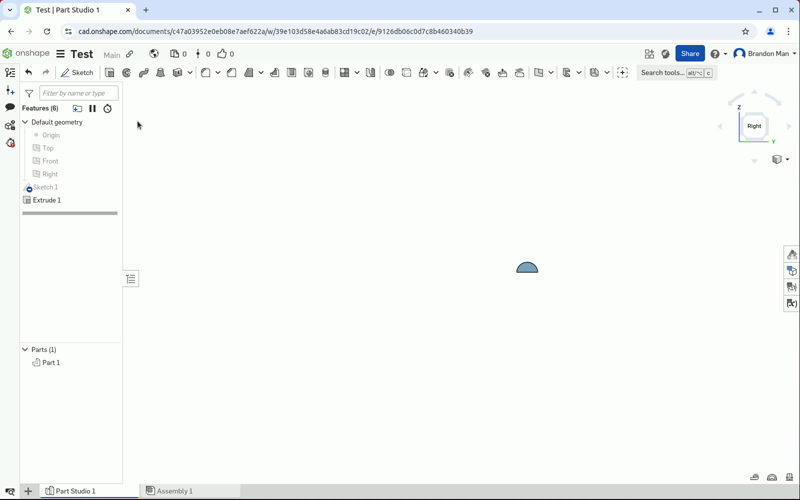
mouse_move(73, 189)
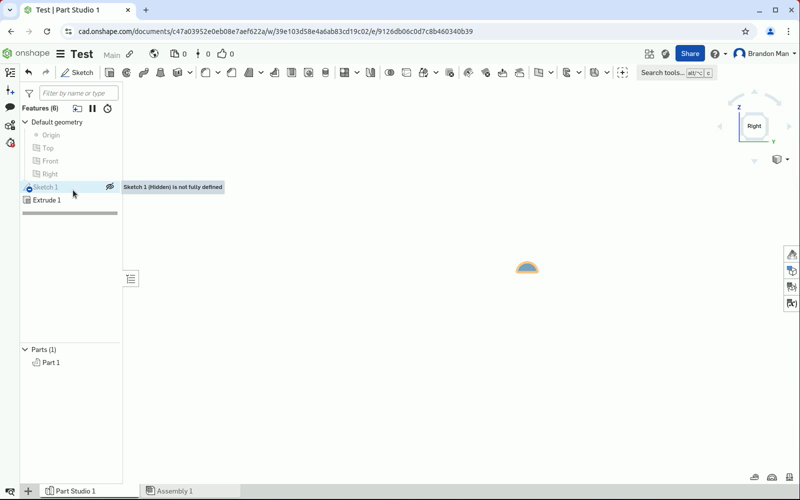
click(73, 189)
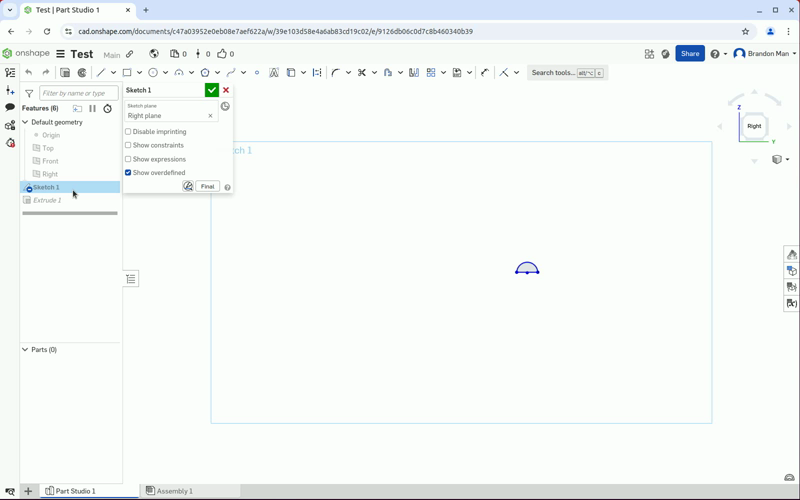
mouse_move(229, 92)
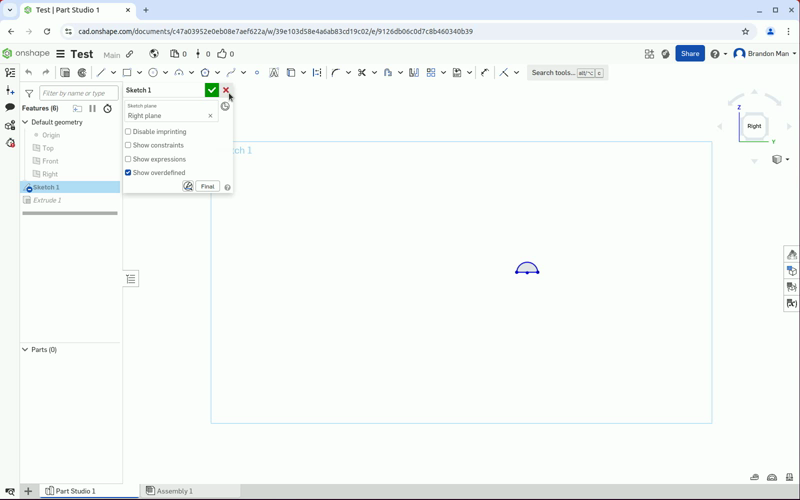
click(229, 92)
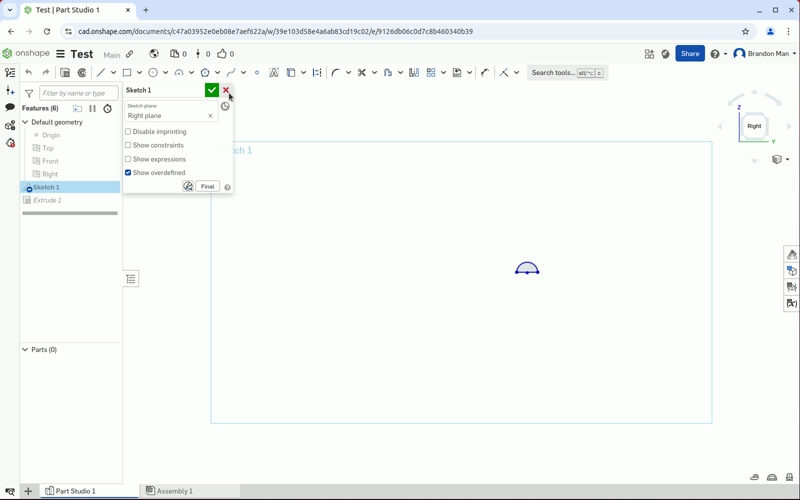
key(shift+s)
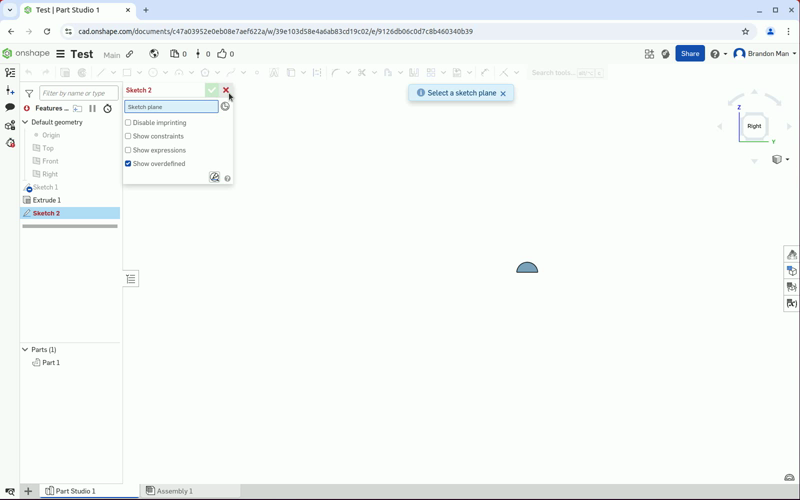
mouse_move(73, 176)
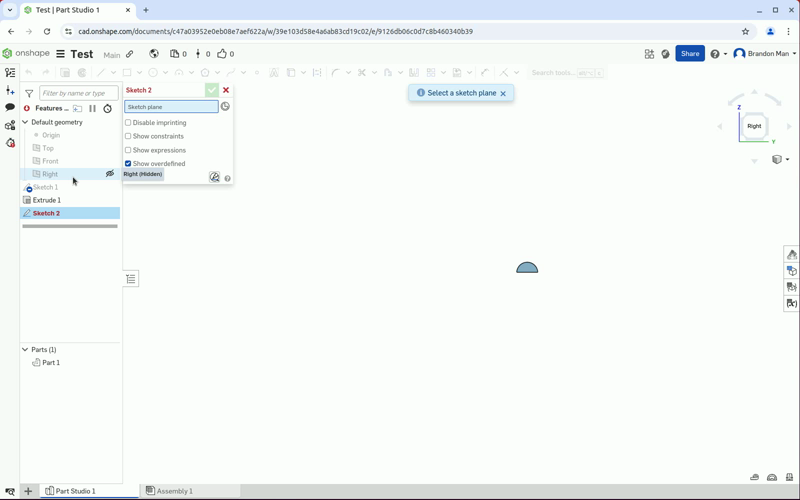
click(73, 176)
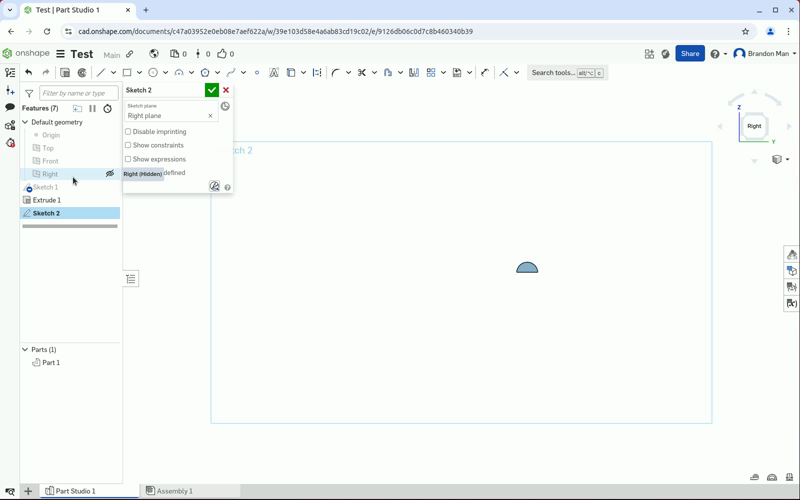
mouse_move(73, 352)
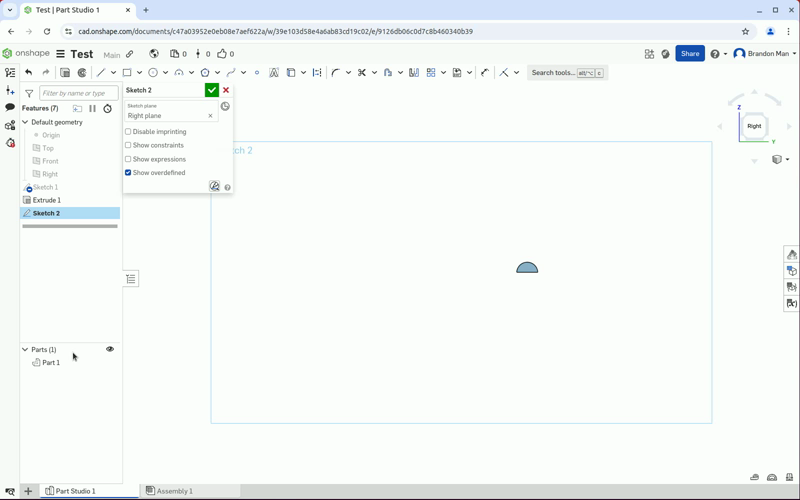
key(y)
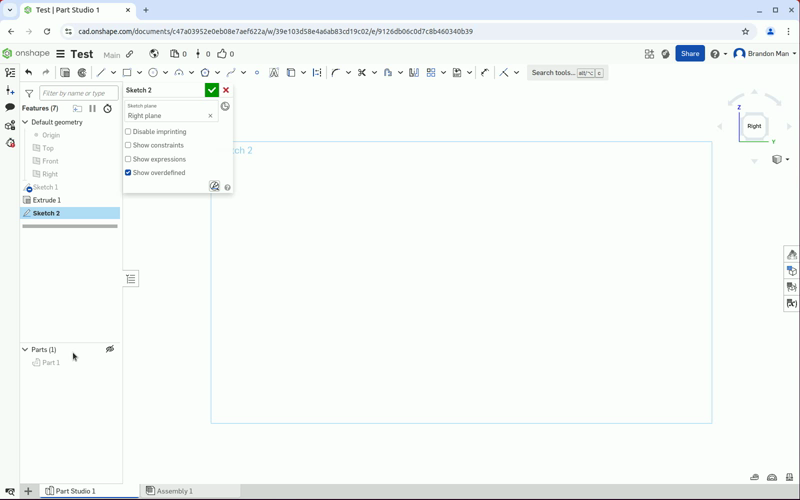
key(a)
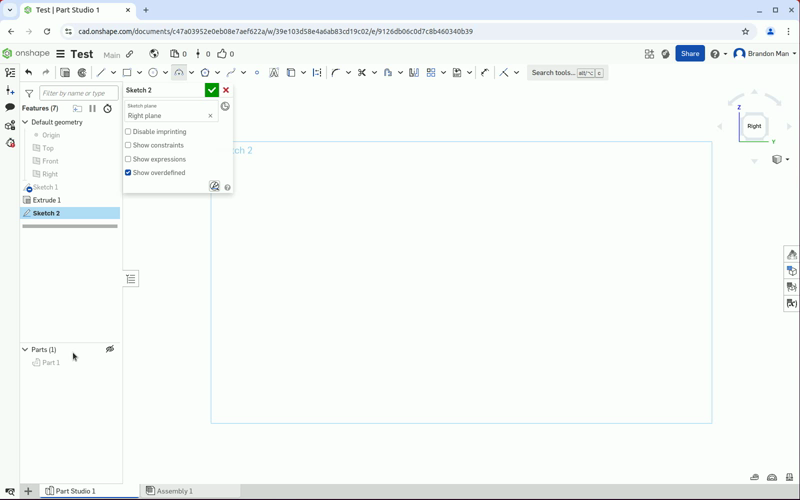
key_down(shift)
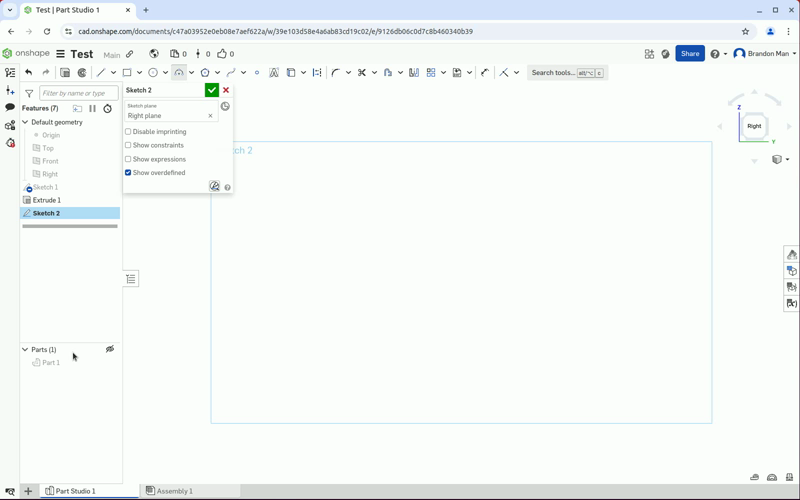
mouse_move(461, 272)
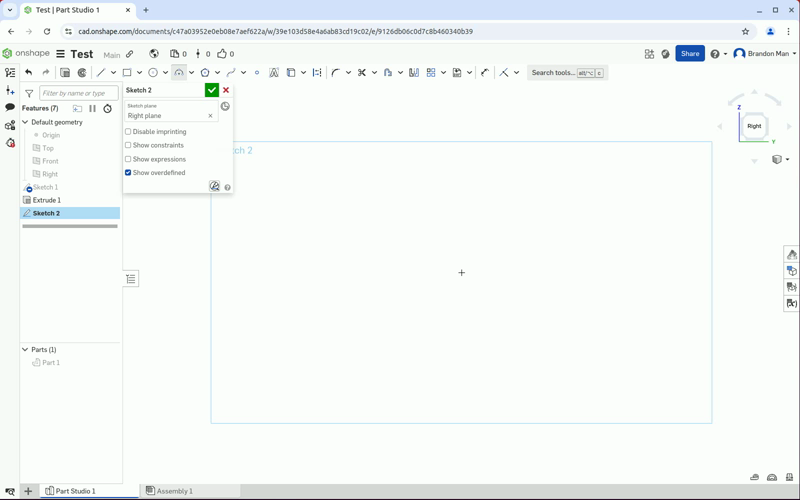
click(461, 272)
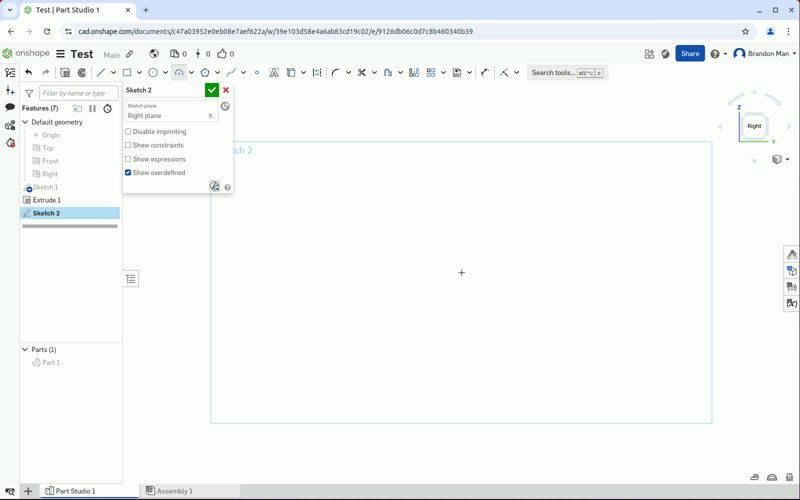
key_up(shift)
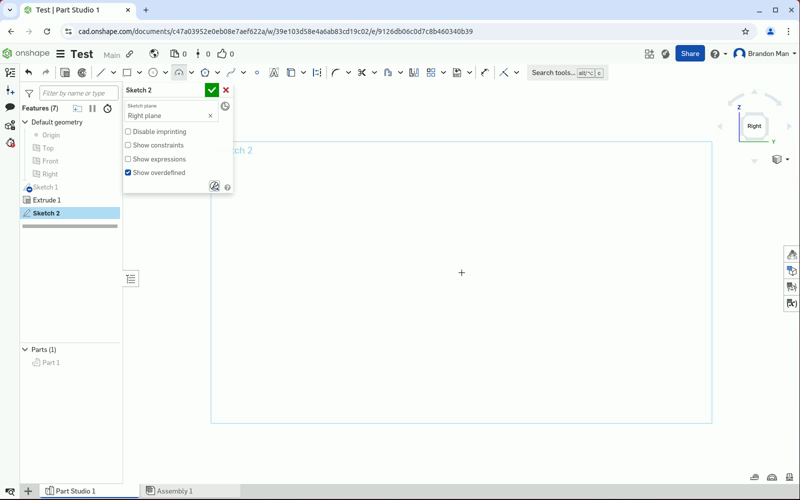
key_down(shift)
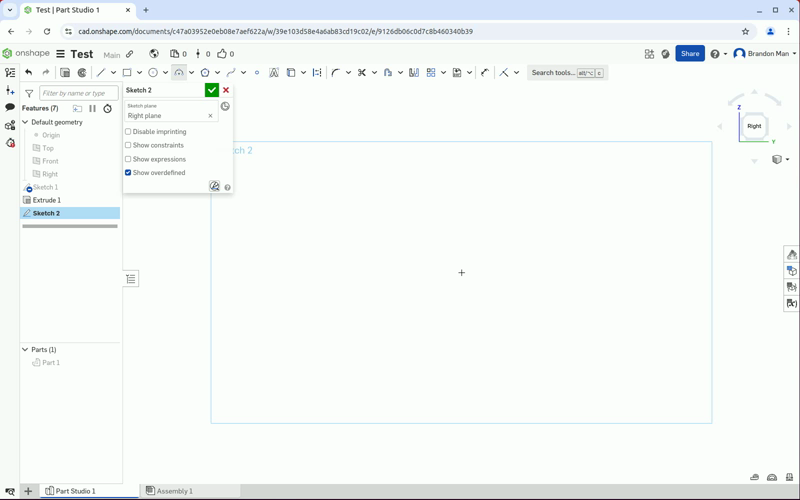
mouse_move(483, 272)
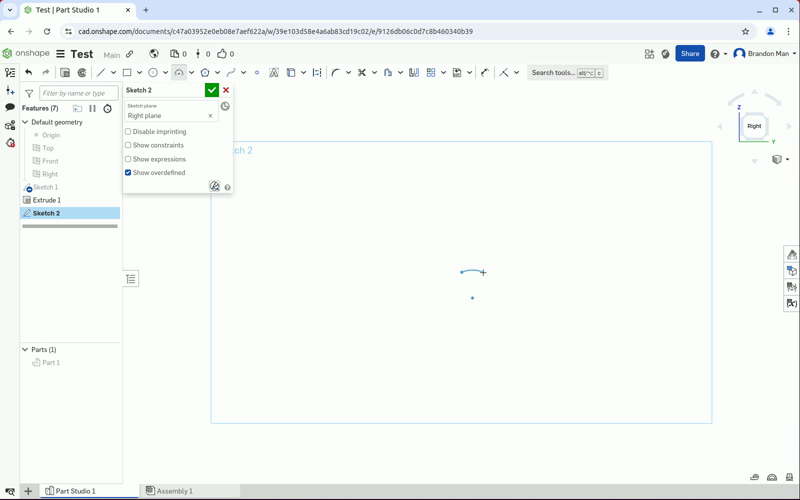
click(483, 272)
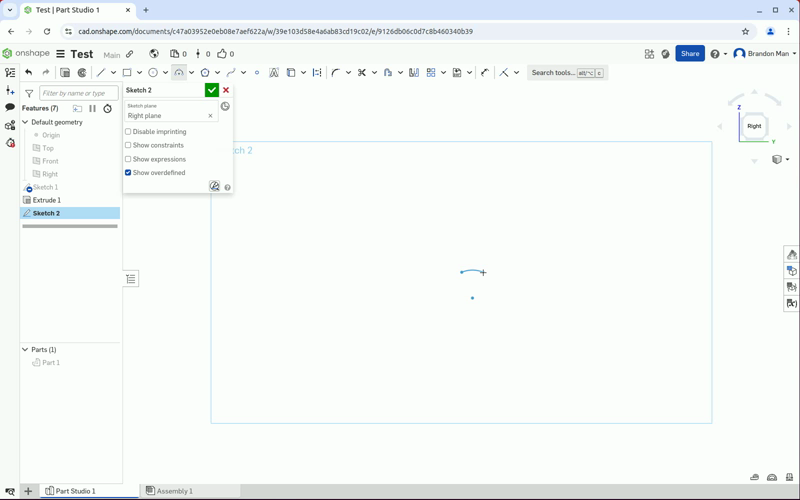
mouse_move(472, 282)
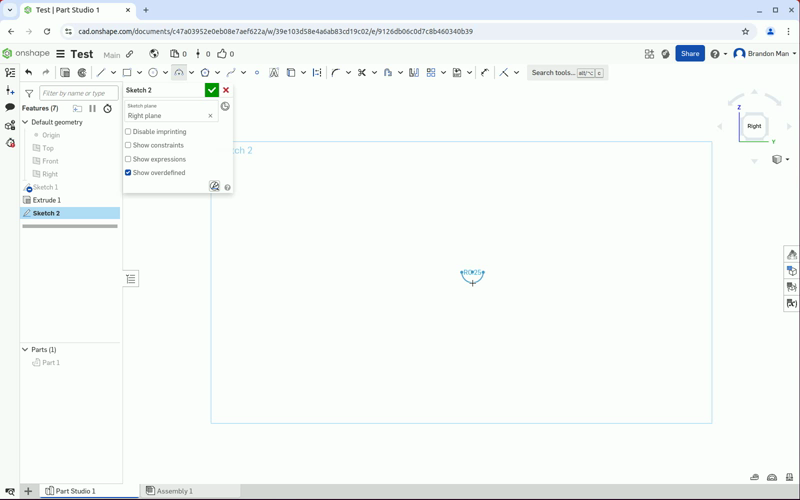
click(472, 282)
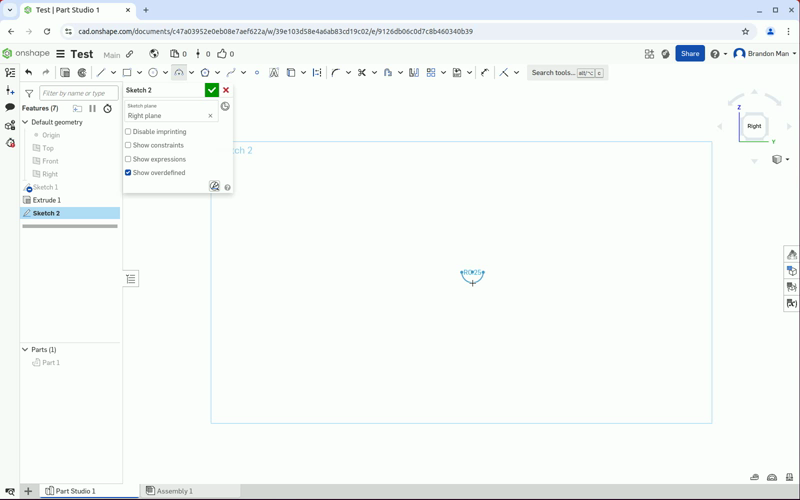
key_up(shift)
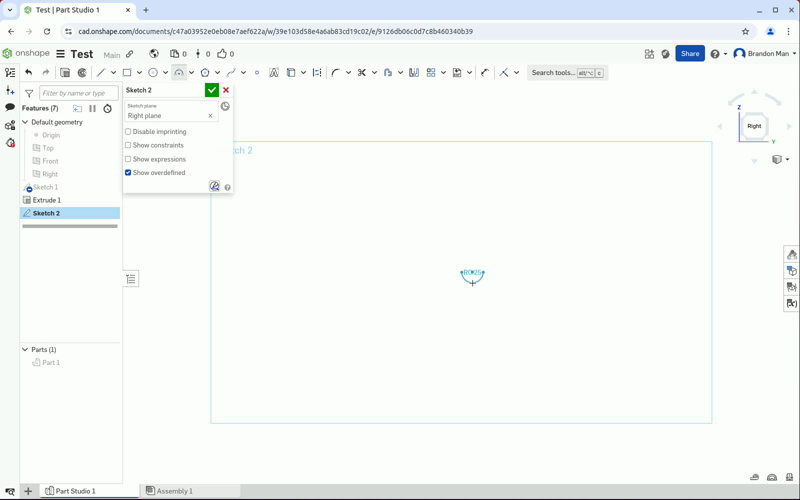
key(esc)
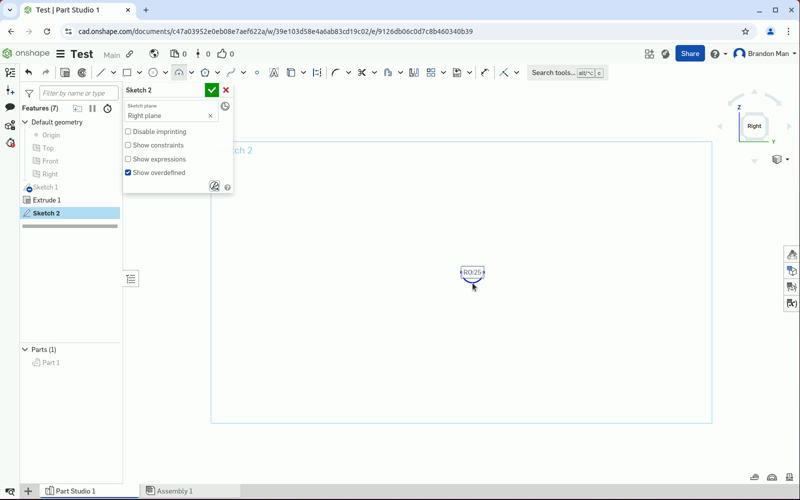
key(l)
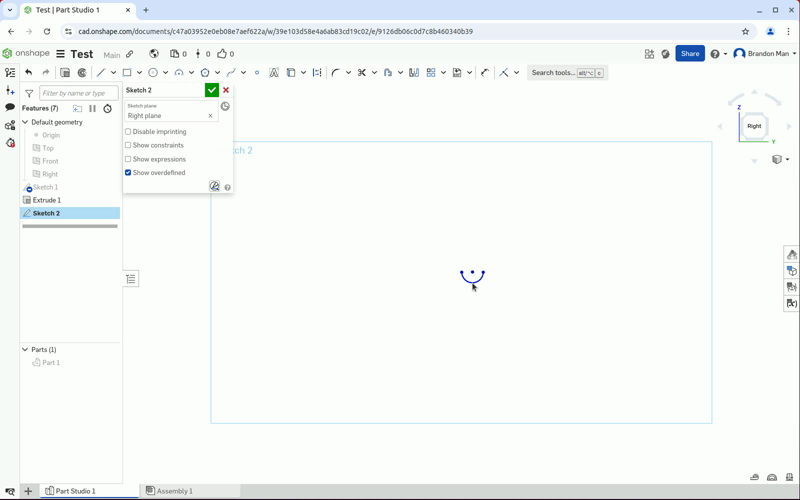
mouse_move(483, 272)
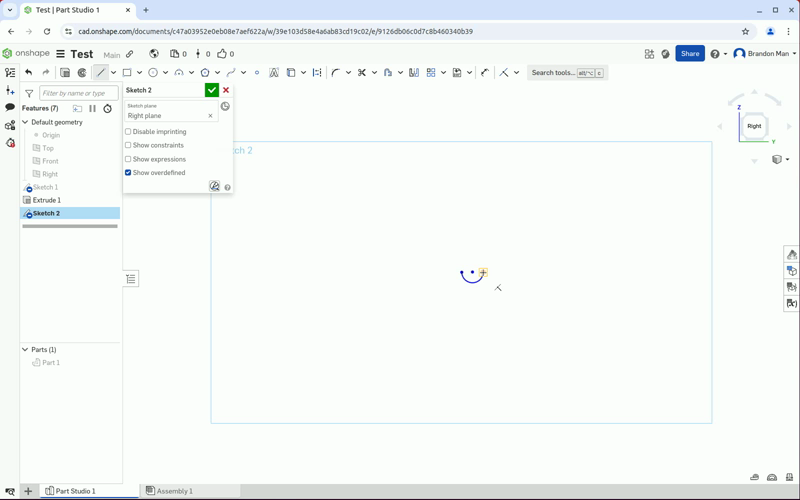
click(483, 272)
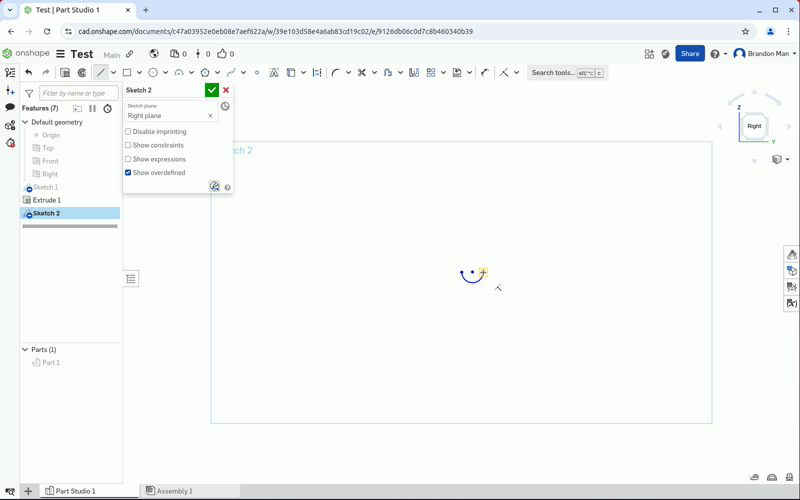
mouse_move(513, 272)
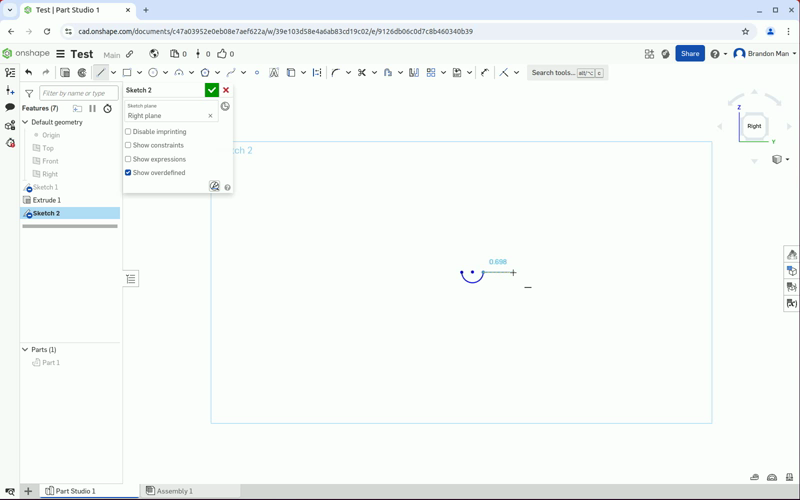
key_down(shift)
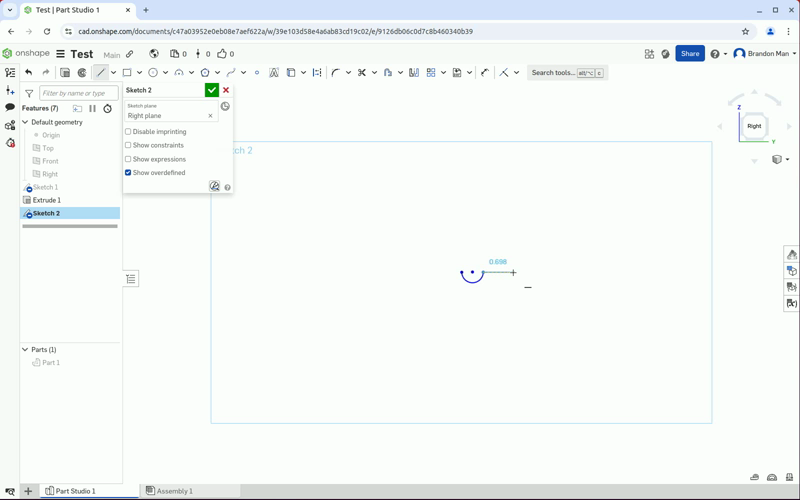
mouse_move(461, 272)
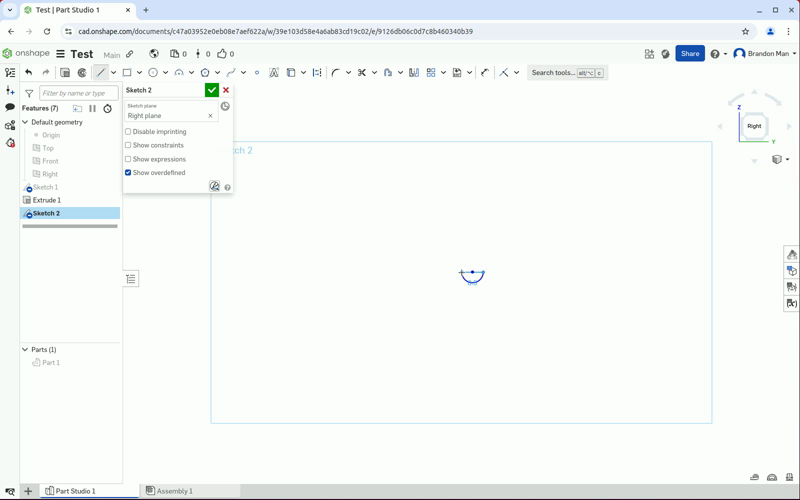
key_up(shift)
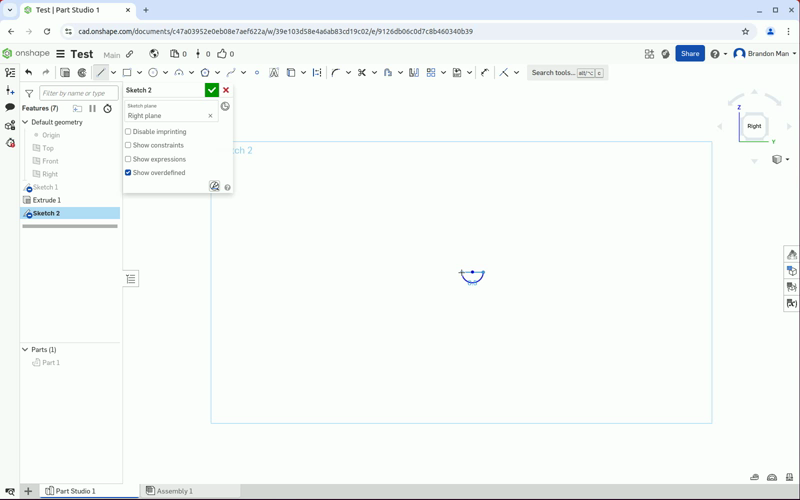
click(461, 272)
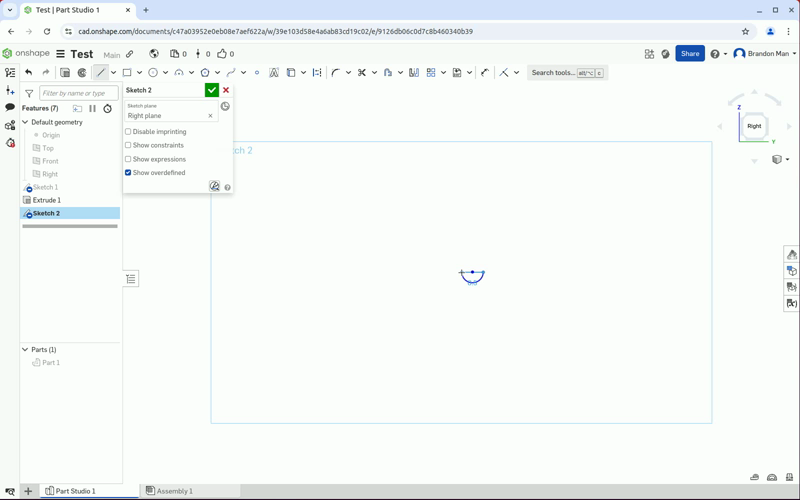
key(esc)
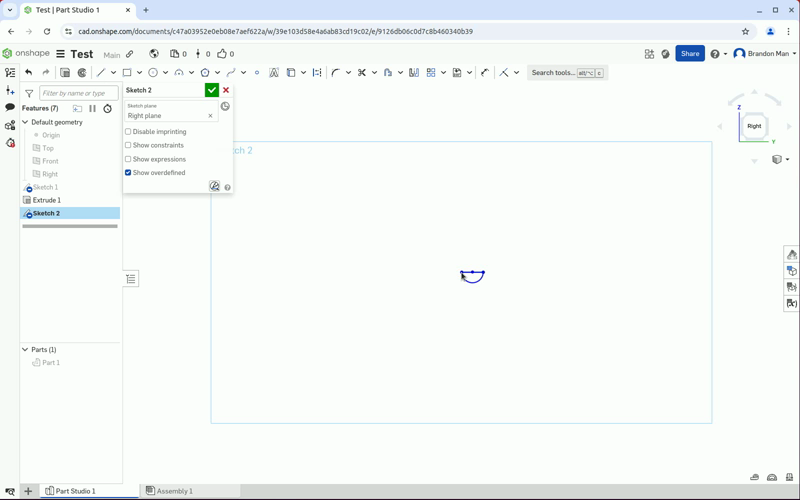
mouse_move(466, 278)
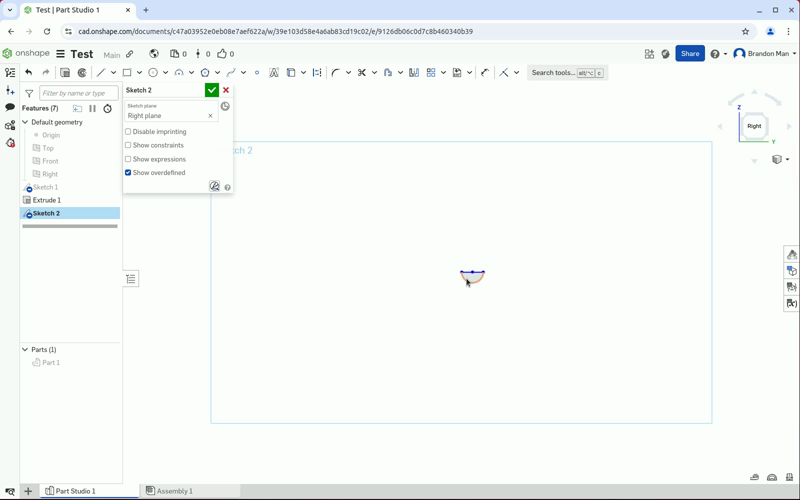
scroll(6)
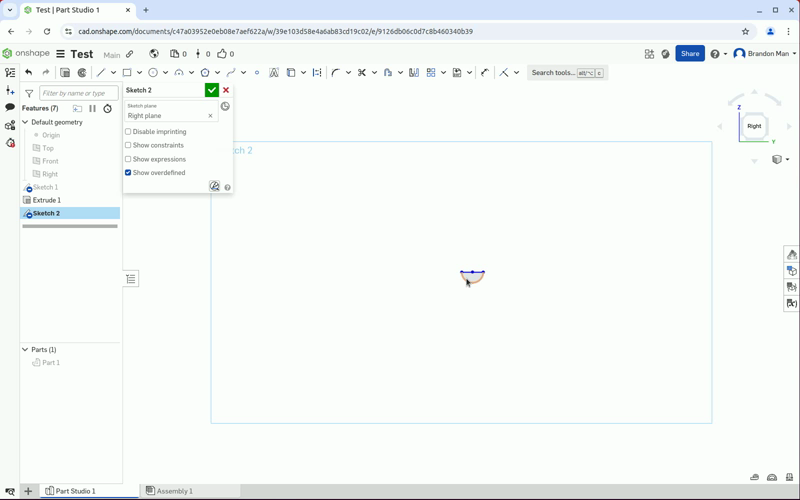
scroll(6)
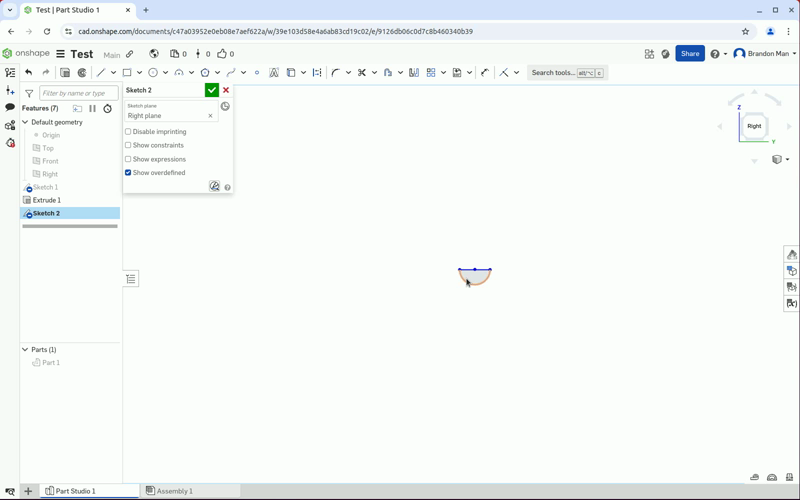
scroll(6)
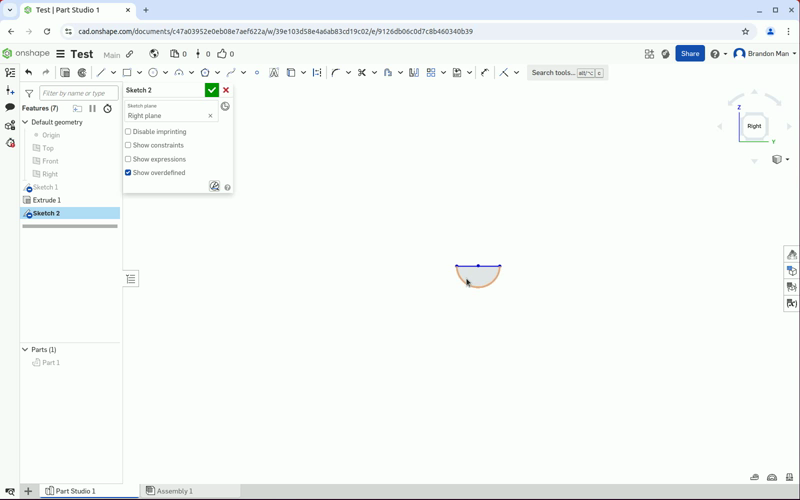
scroll(6)
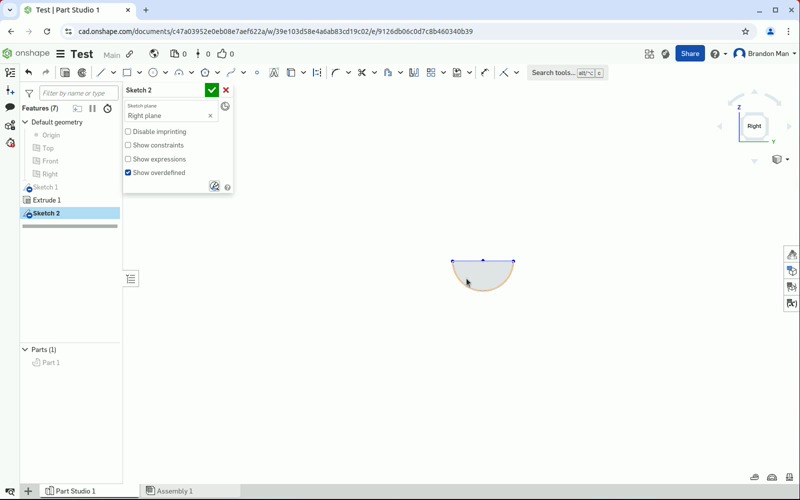
scroll(6)
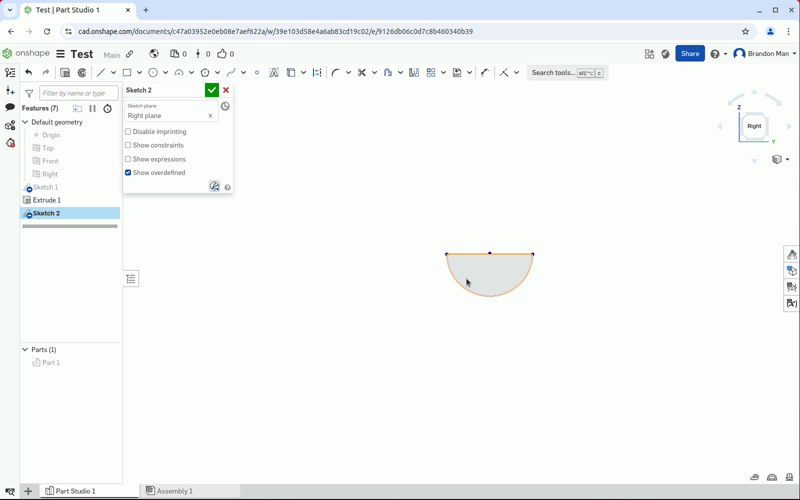
scroll(6)
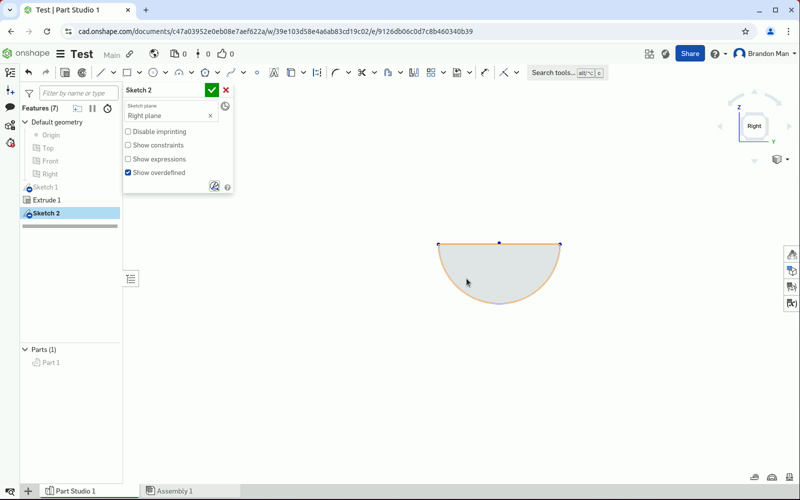
scroll(6)
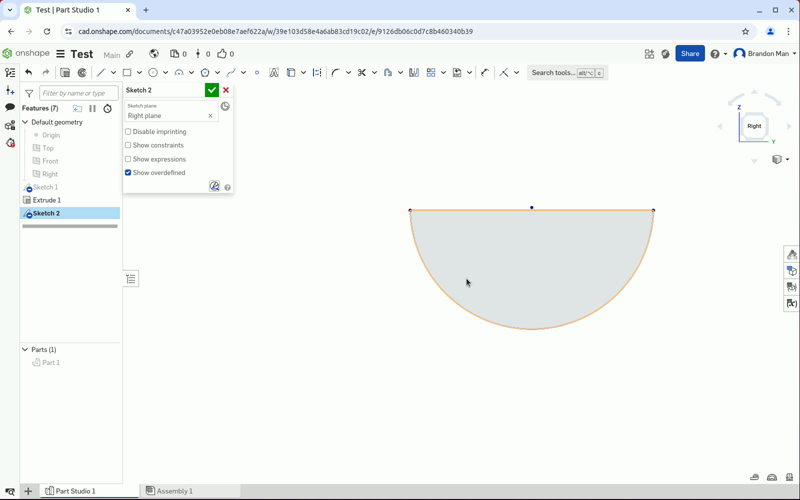
click(466, 278)
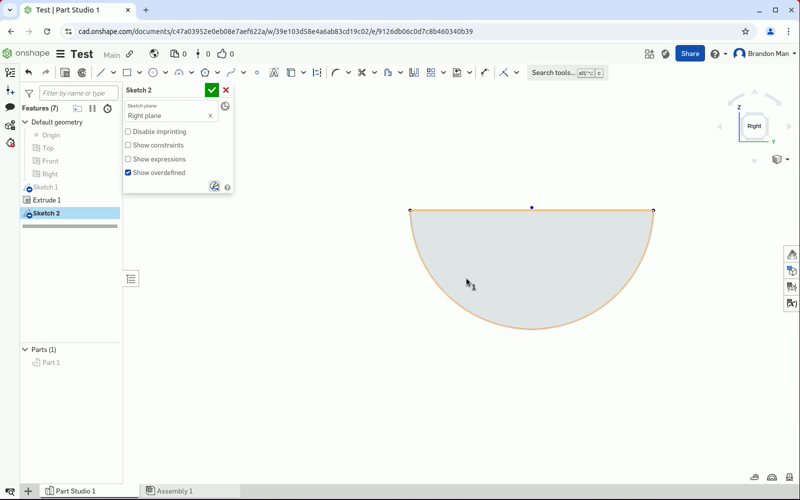
scroll(-6)
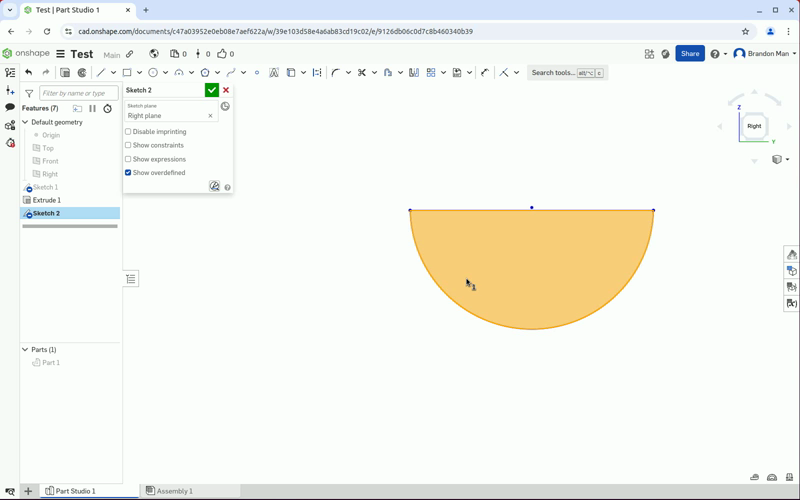
scroll(-6)
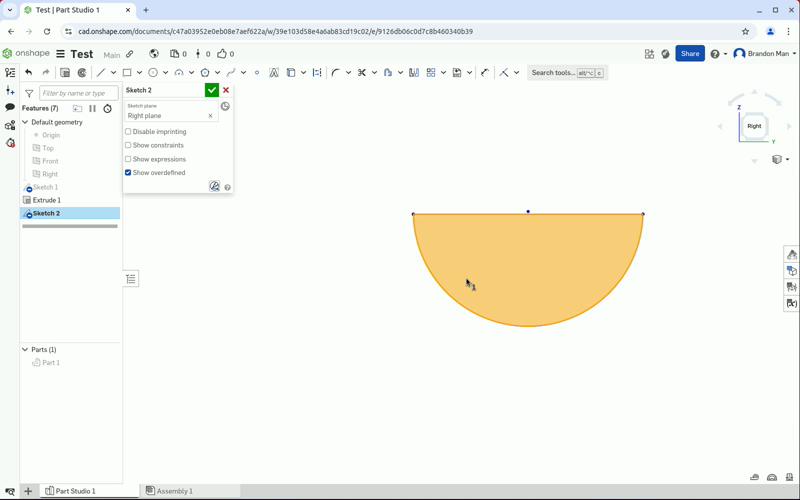
scroll(-6)
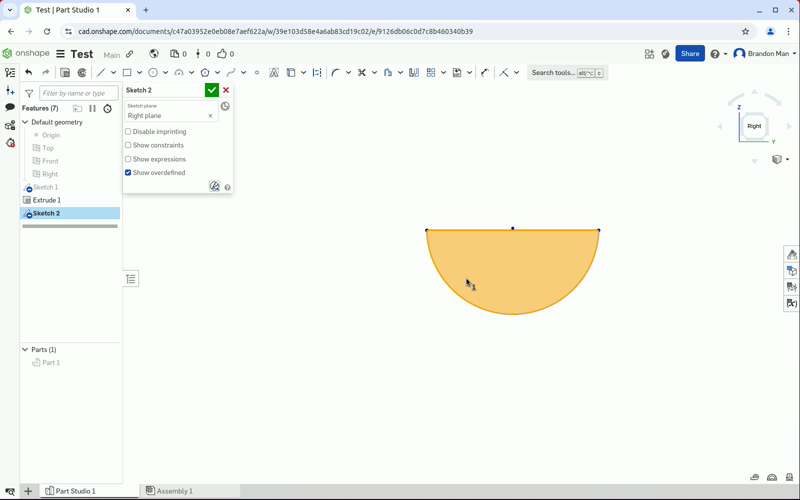
scroll(-6)
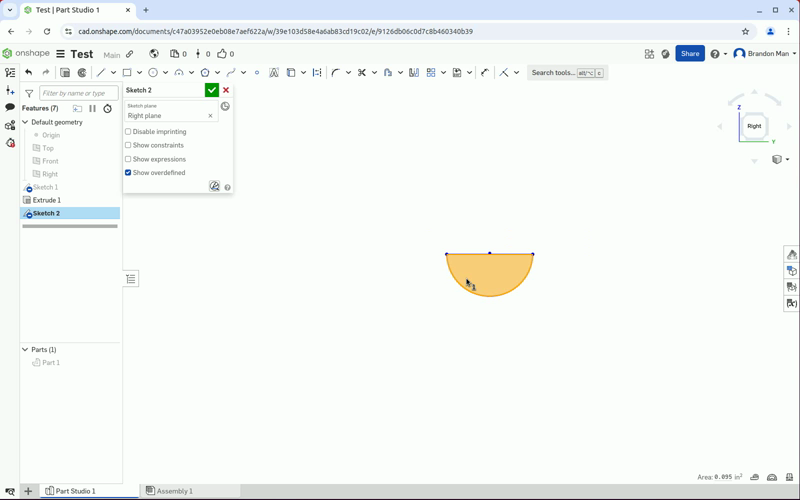
scroll(-6)
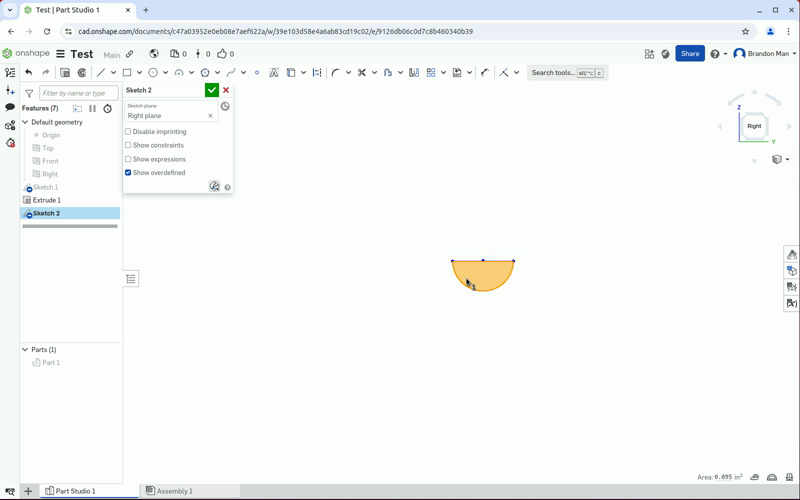
scroll(-6)
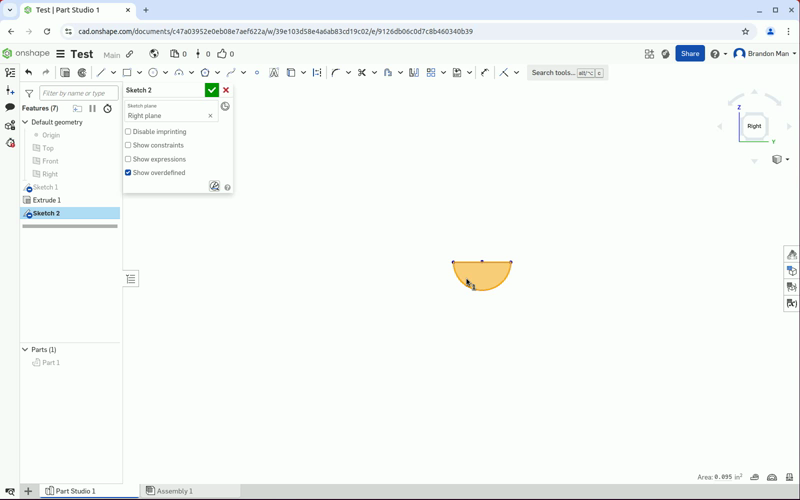
scroll(-6)
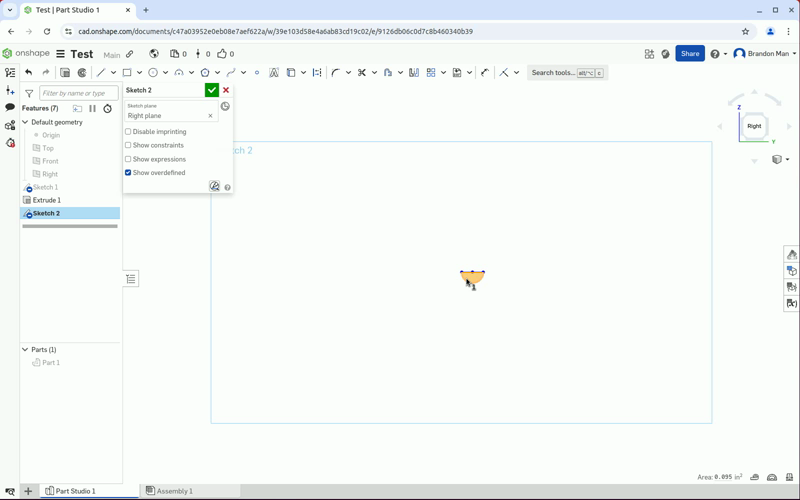
mouse_move(73, 352)
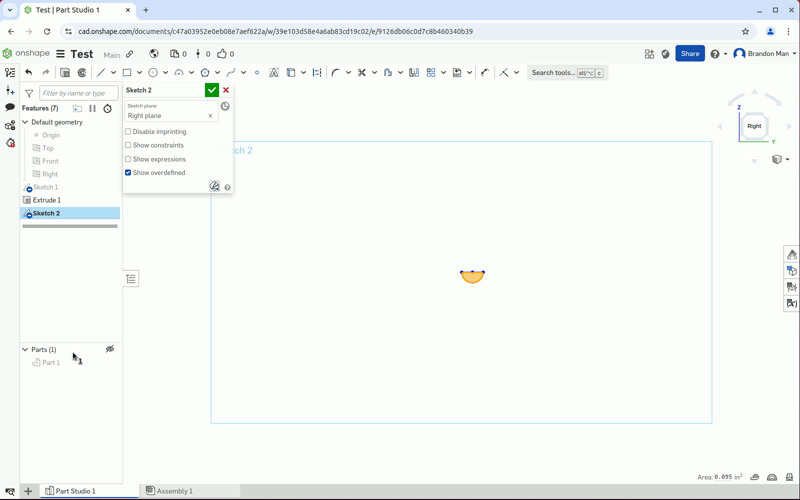
key(shift+y)
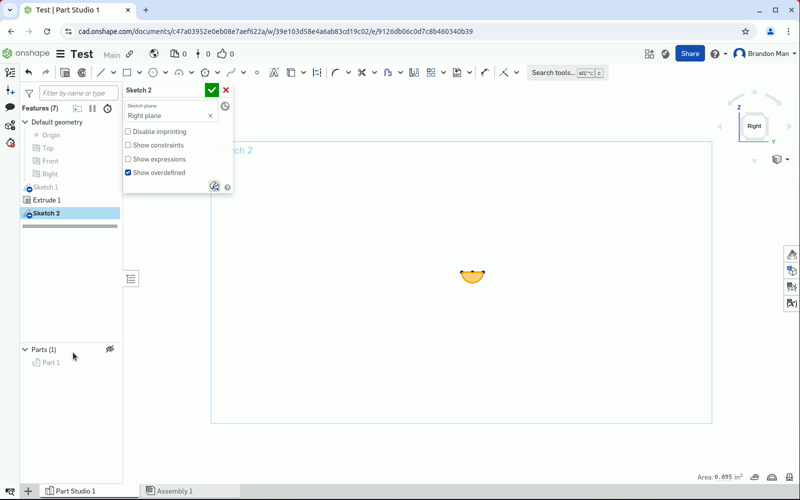
key(shift+e)
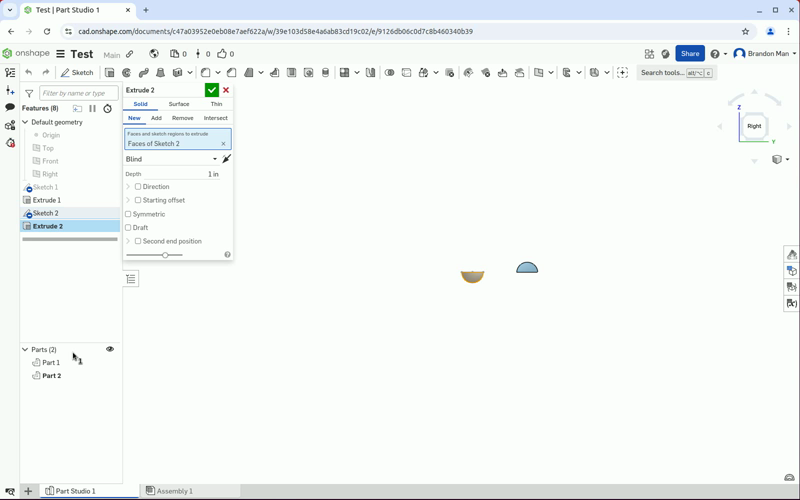
mouse_move(143, 106)
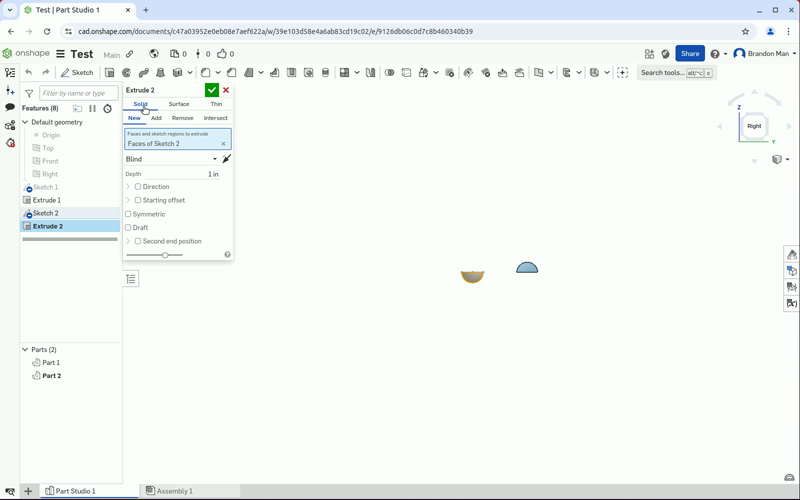
click(143, 106)
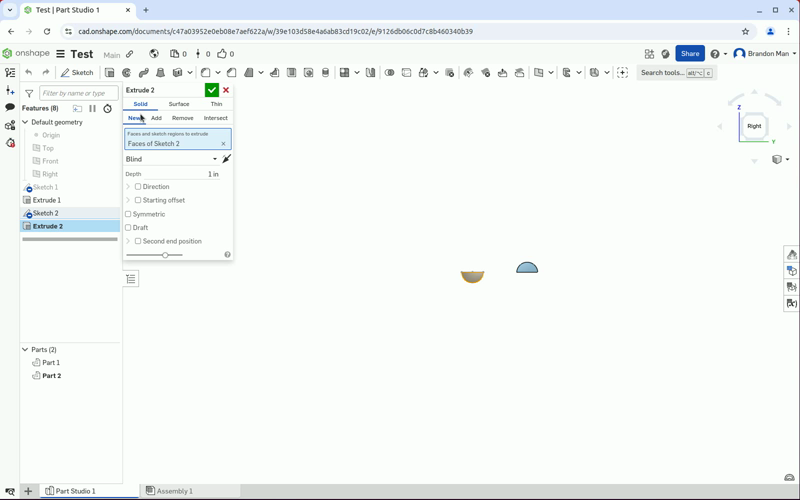
mouse_move(137, 120)
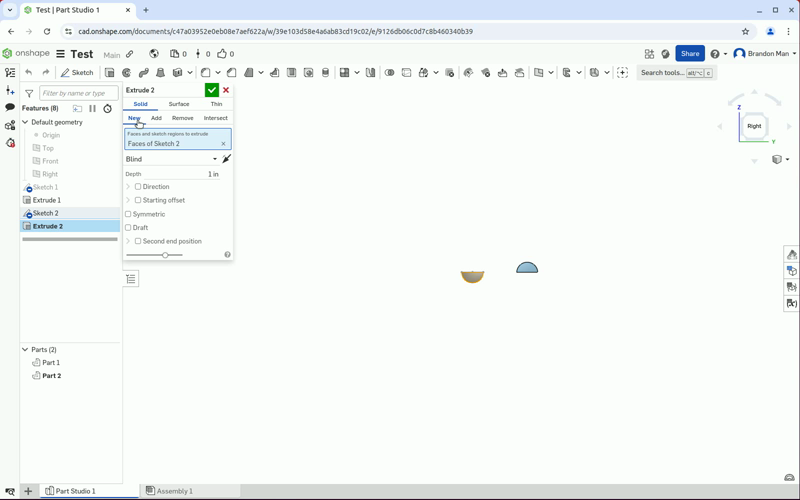
click(137, 120)
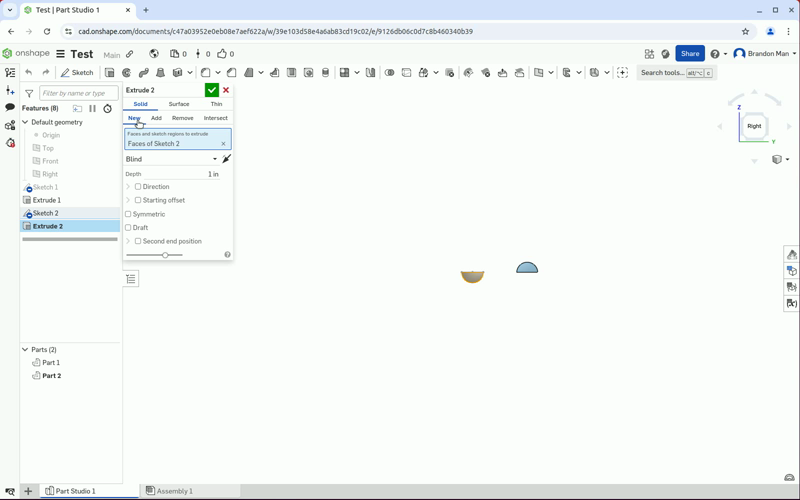
key(tab, 4)
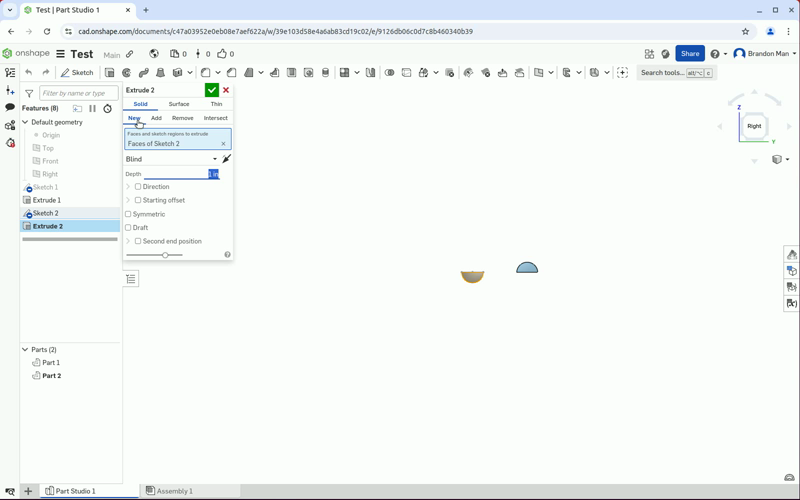
text(0.818)
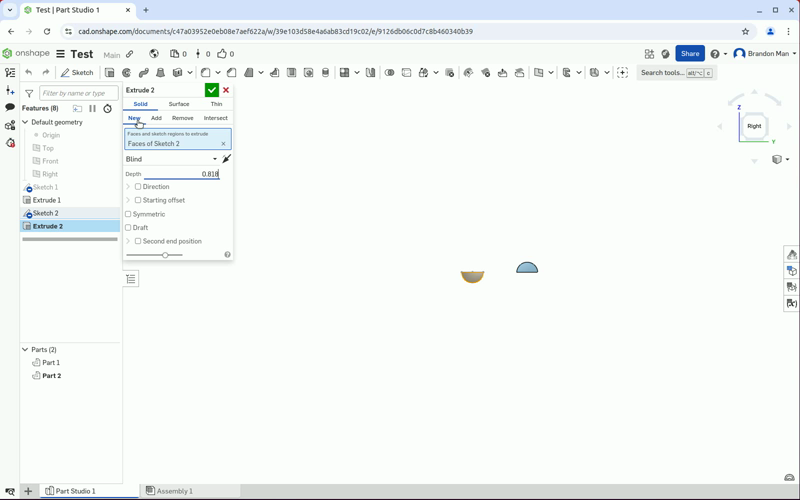
key(tab, 3)
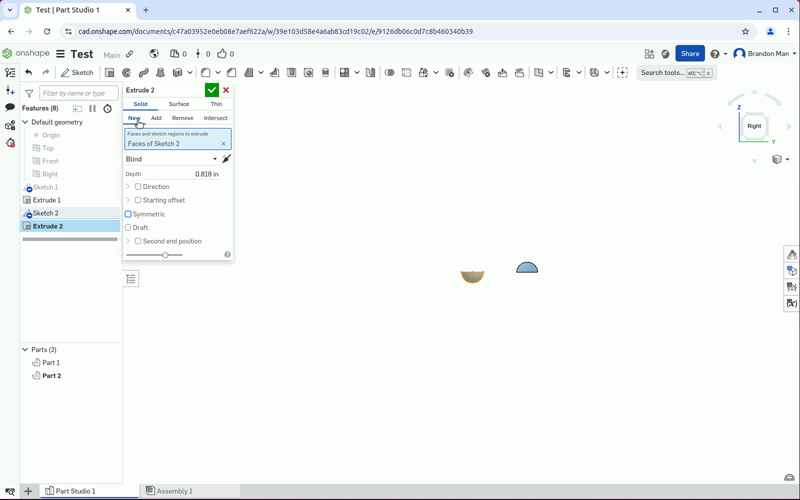
key(space)
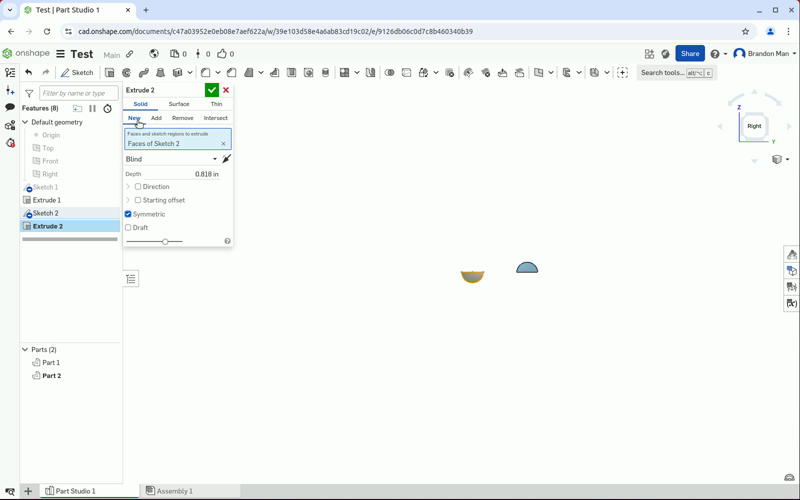
key(enter)
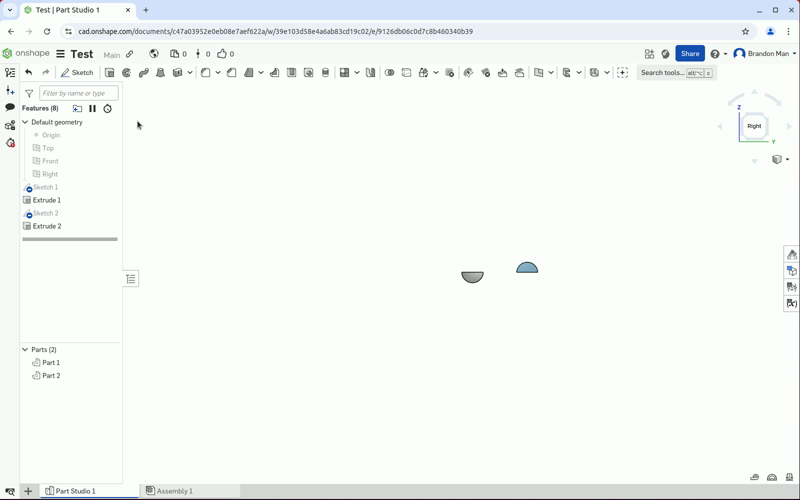
key(shift+h)
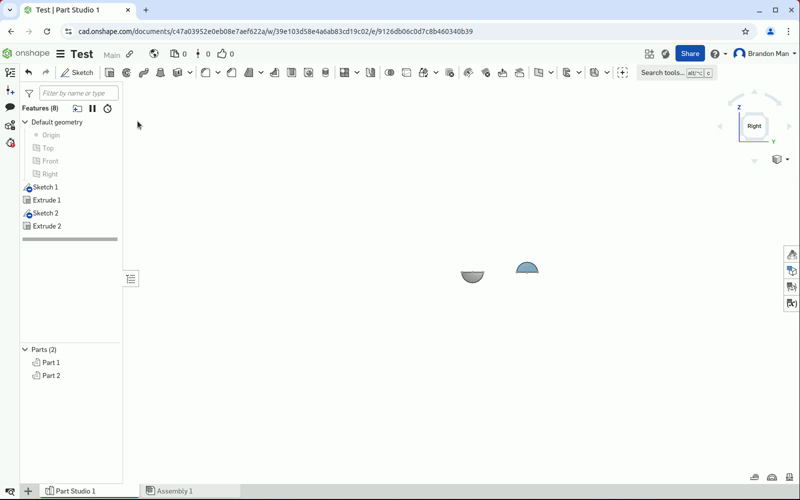
key(shift+h)
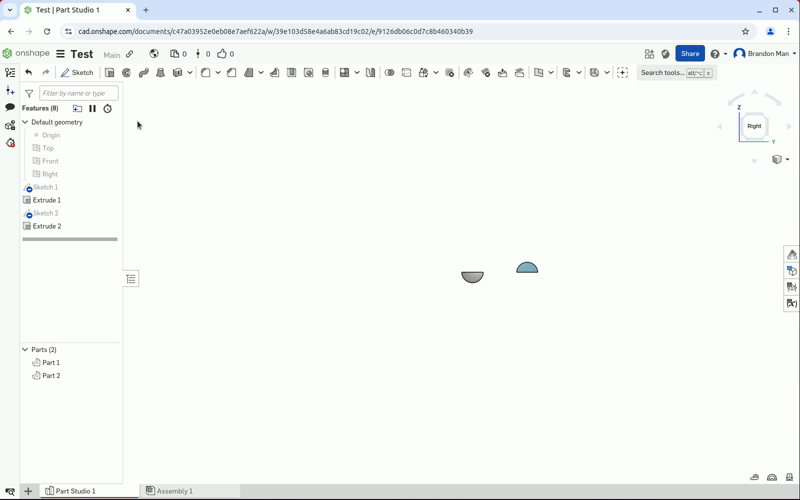
mouse_move(73, 189)
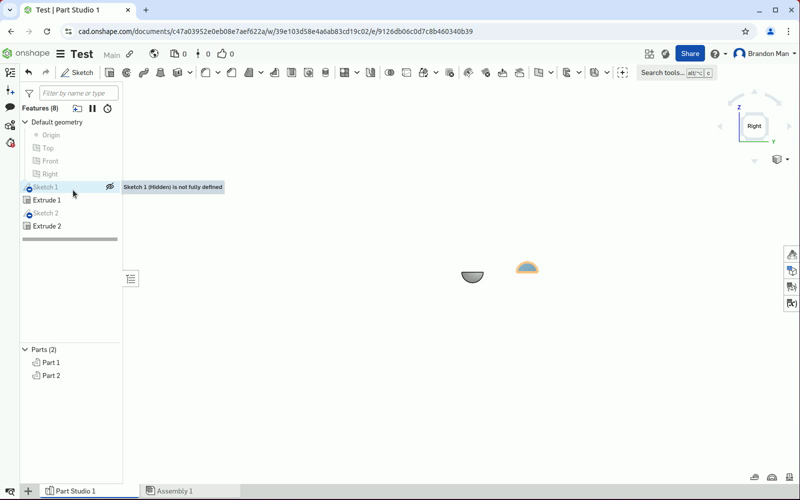
click(73, 189)
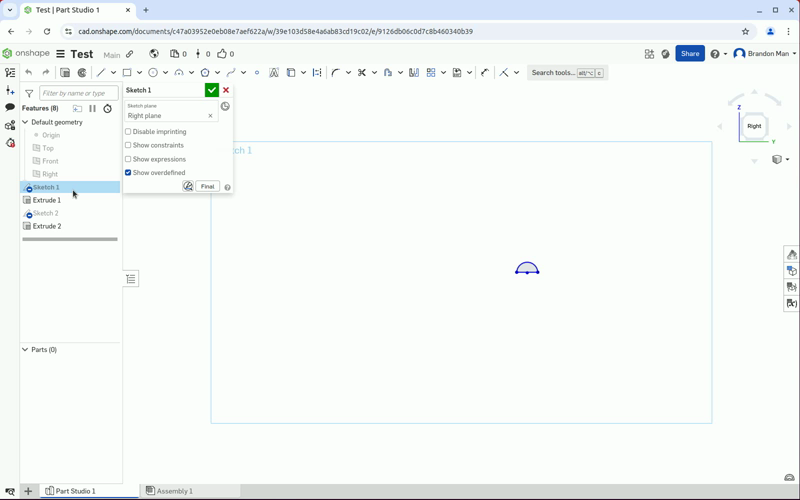
mouse_move(229, 92)
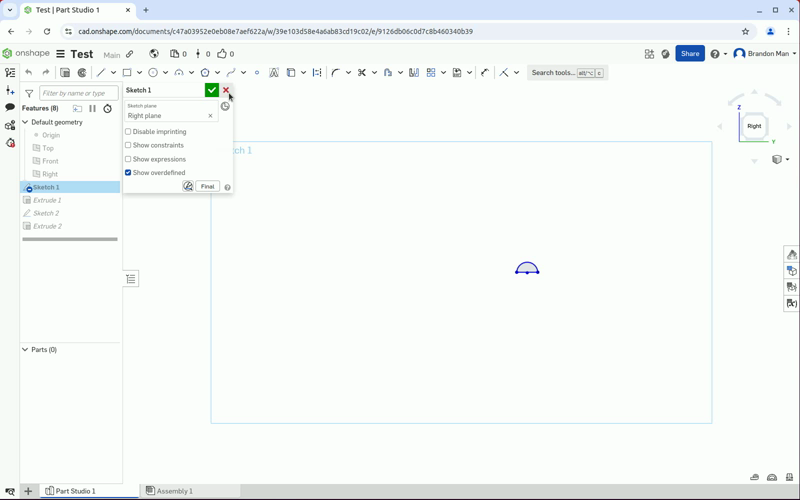
click(229, 92)
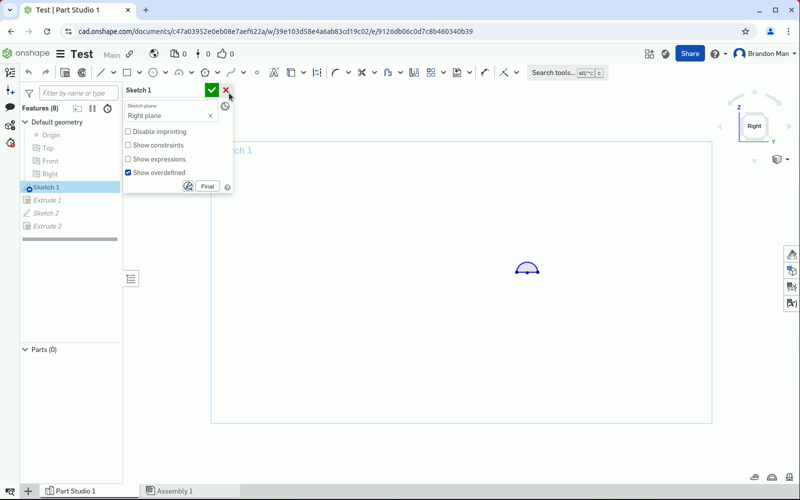
key(shift+s)
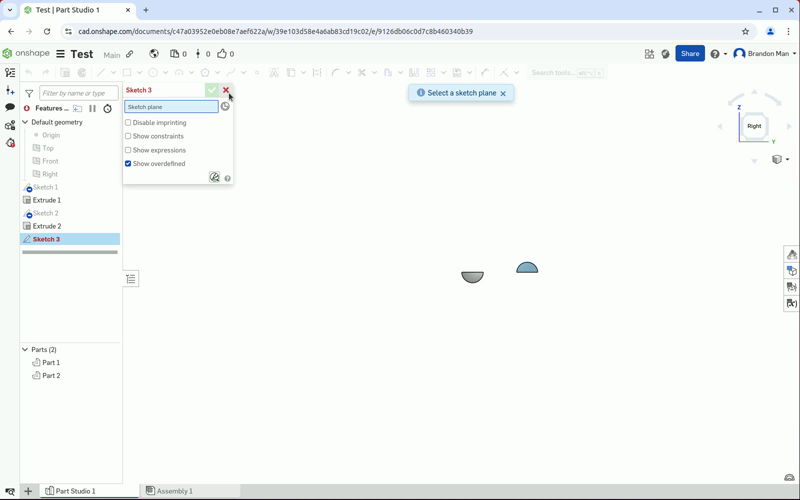
mouse_move(73, 176)
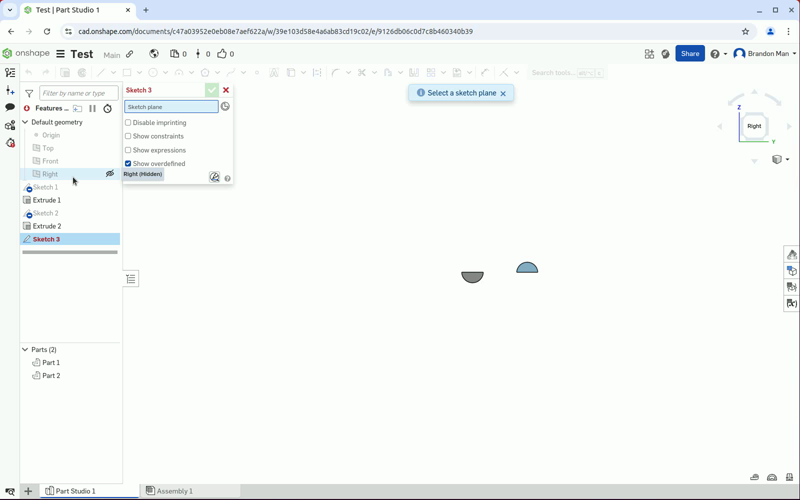
click(73, 176)
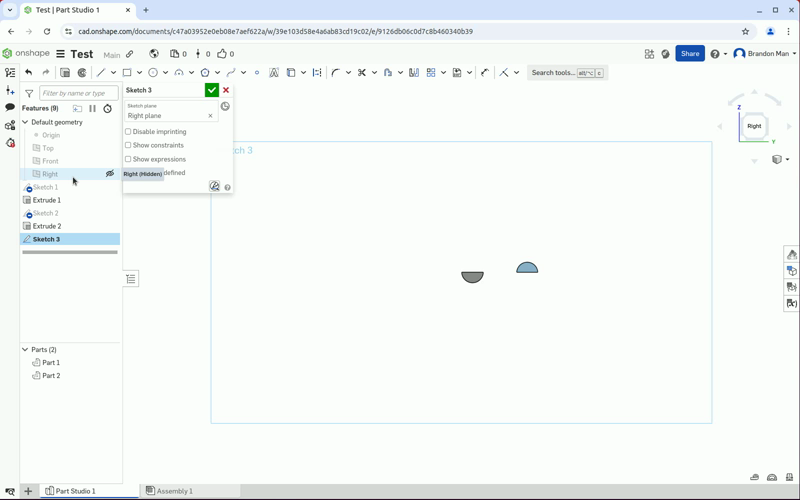
mouse_move(73, 352)
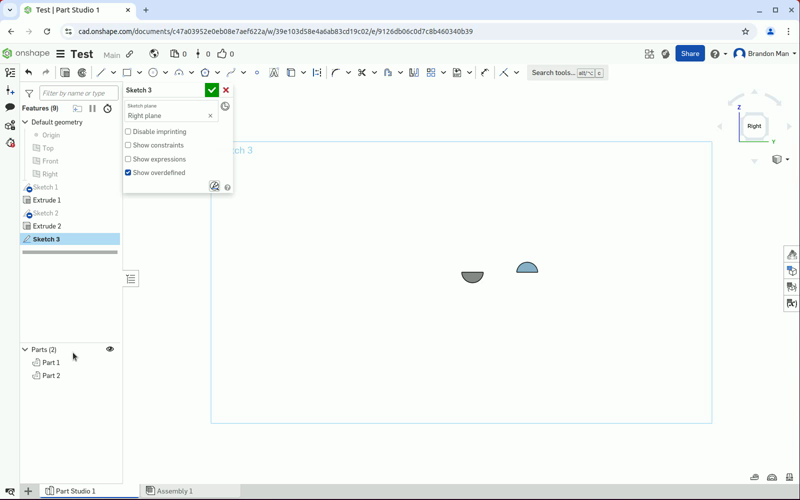
key(y)
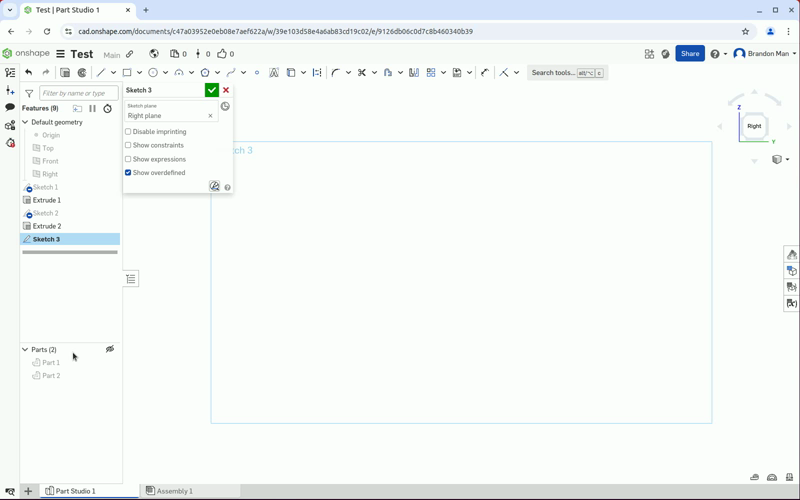
key(l)
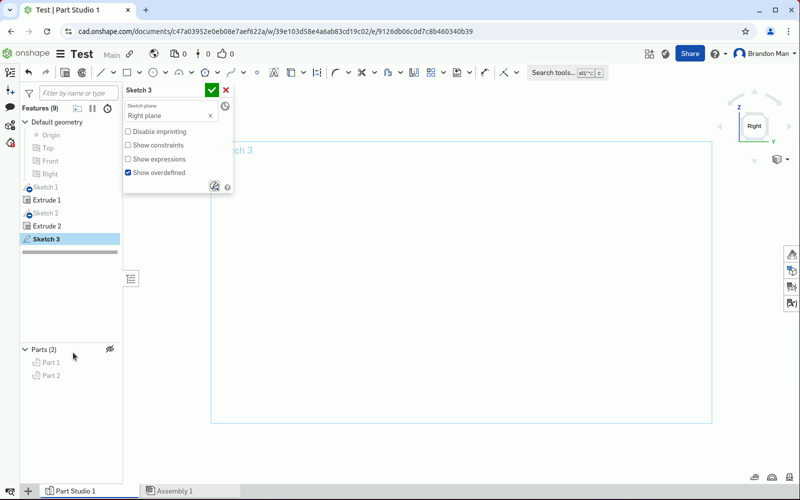
key_down(shift)
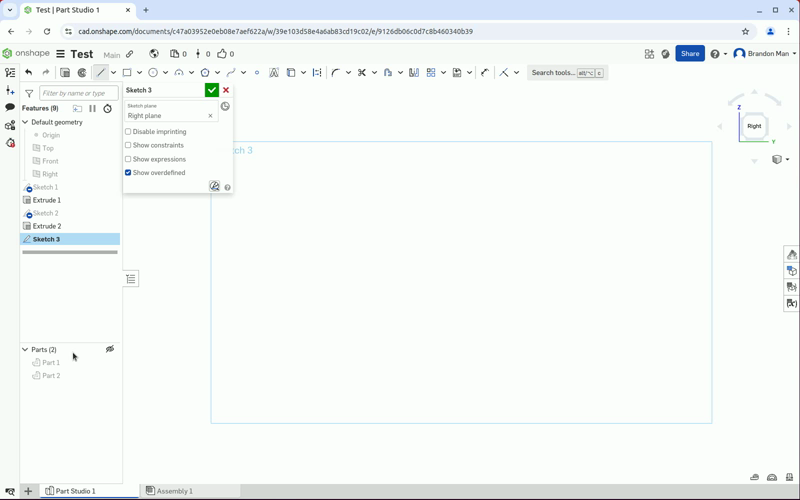
mouse_move(461, 272)
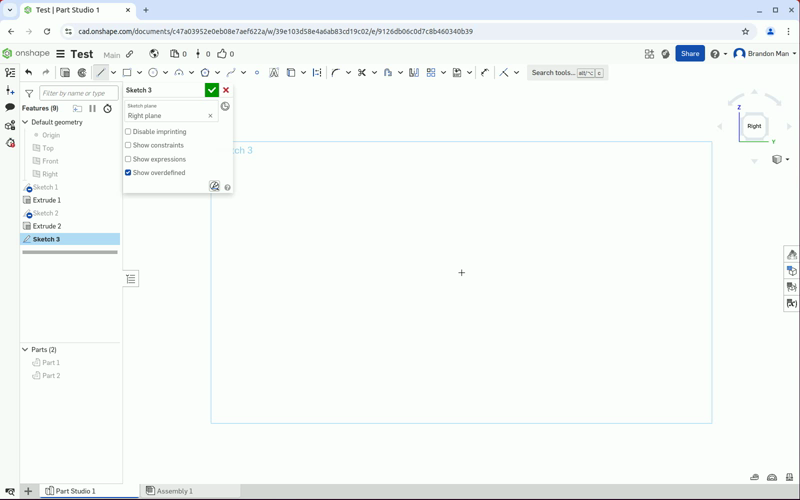
click(461, 272)
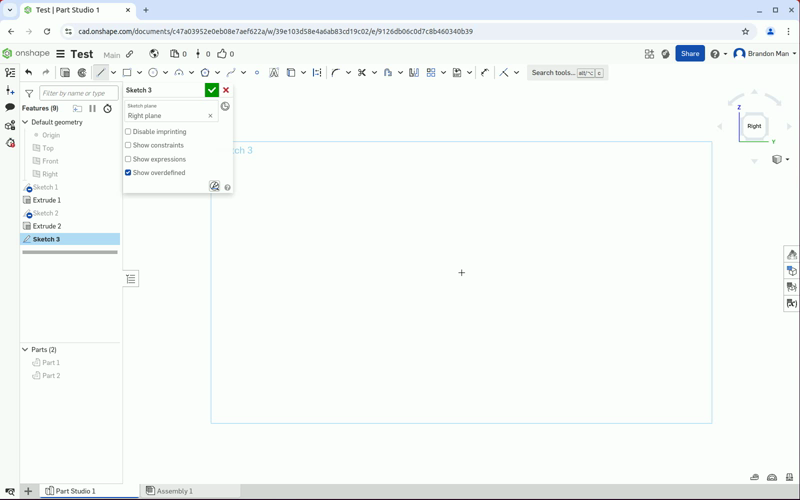
key_up(shift)
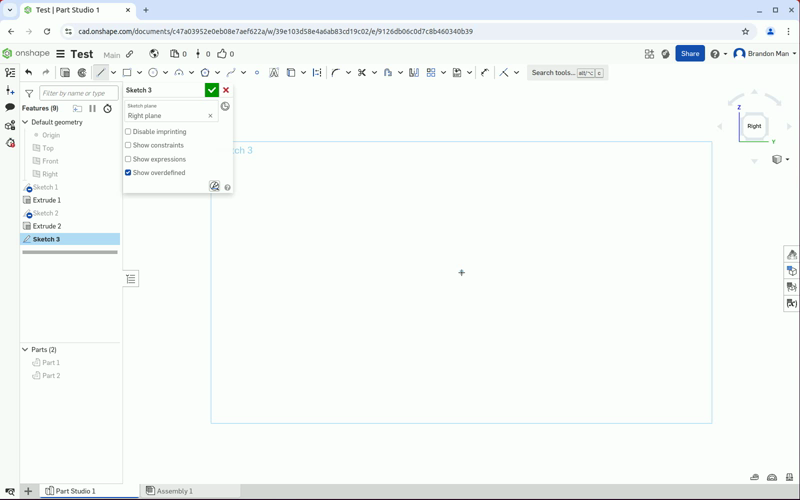
key_down(shift)
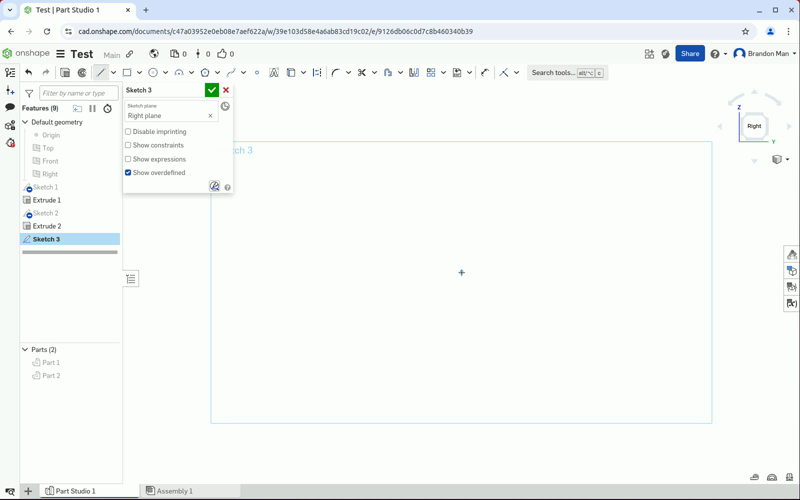
mouse_move(492, 272)
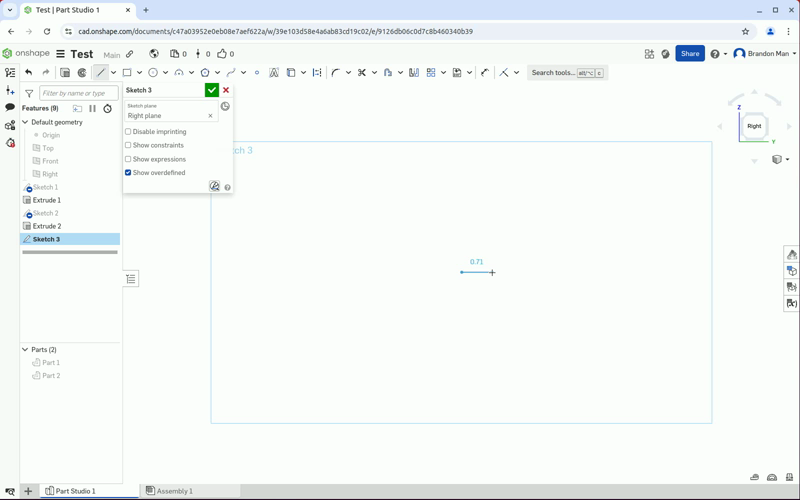
mouse_move(483, 272)
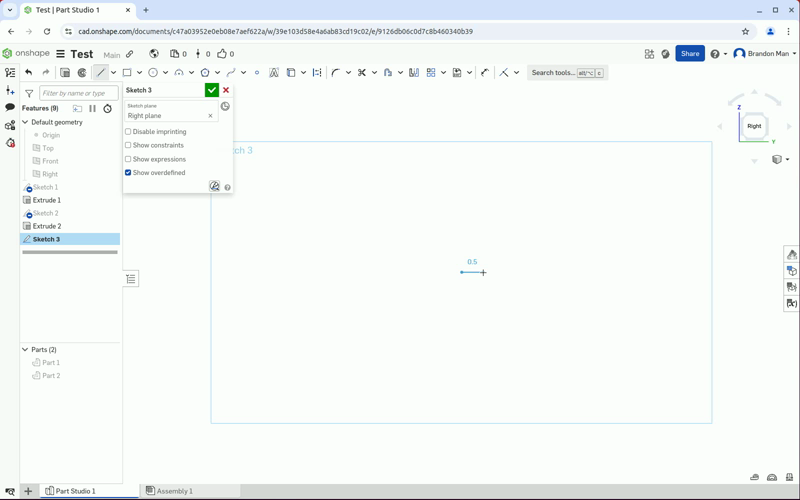
click(483, 272)
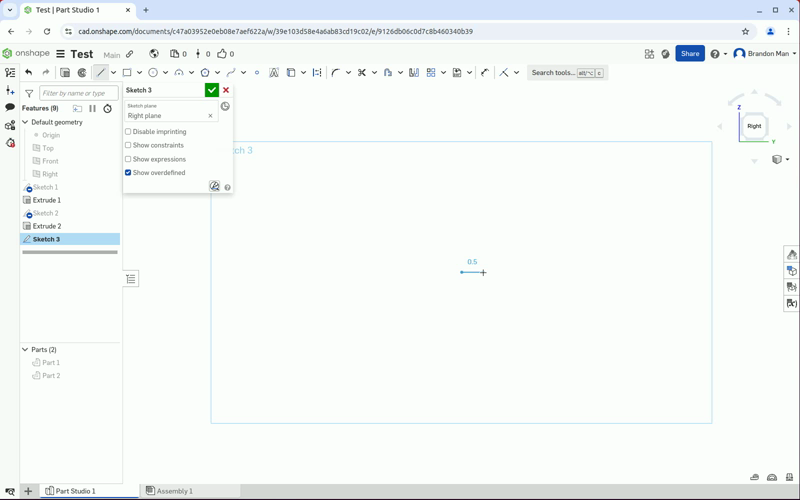
key_up(shift)
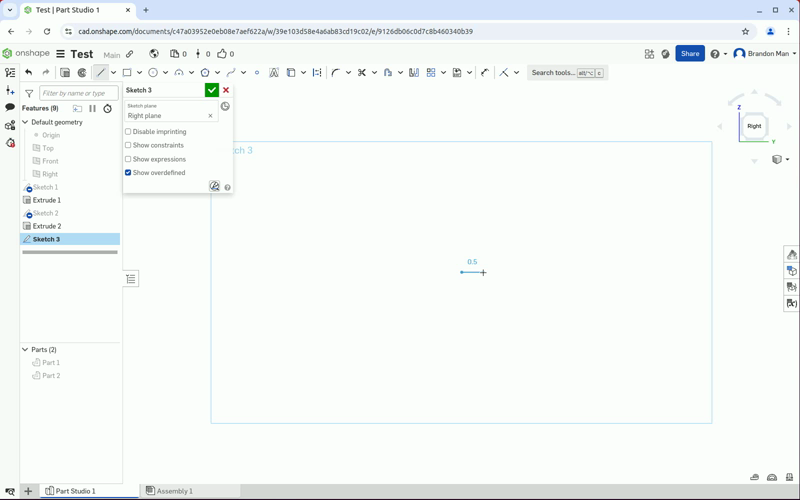
key(esc)
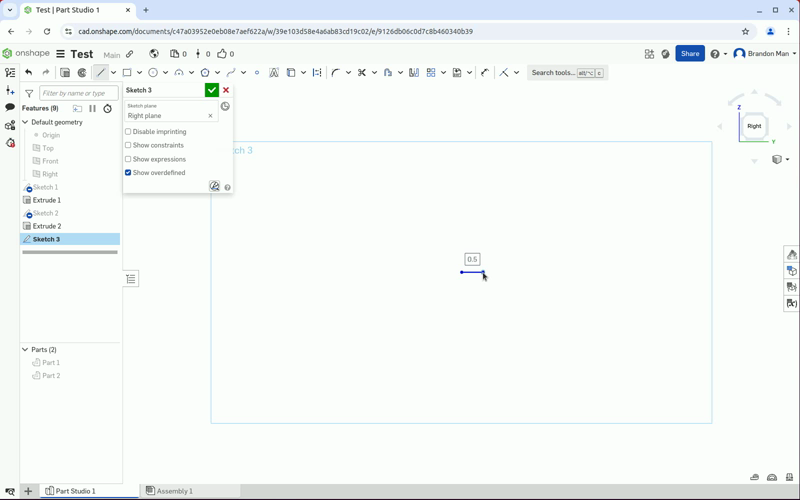
key(a)
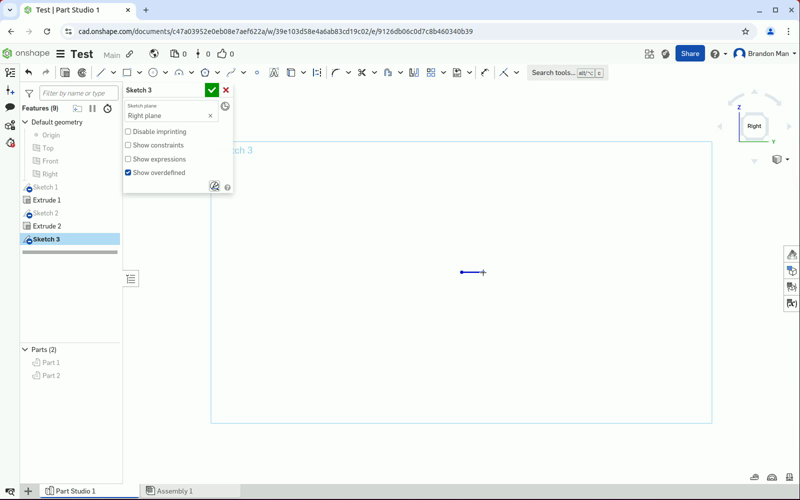
mouse_move(483, 272)
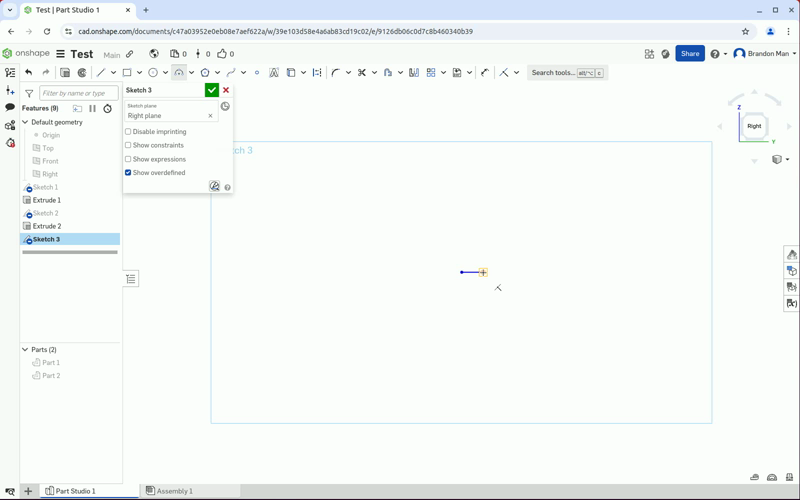
click(483, 272)
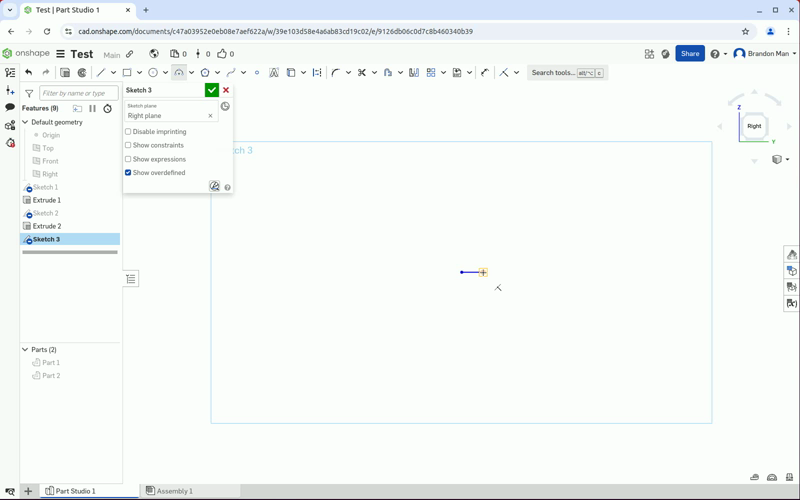
mouse_move(461, 272)
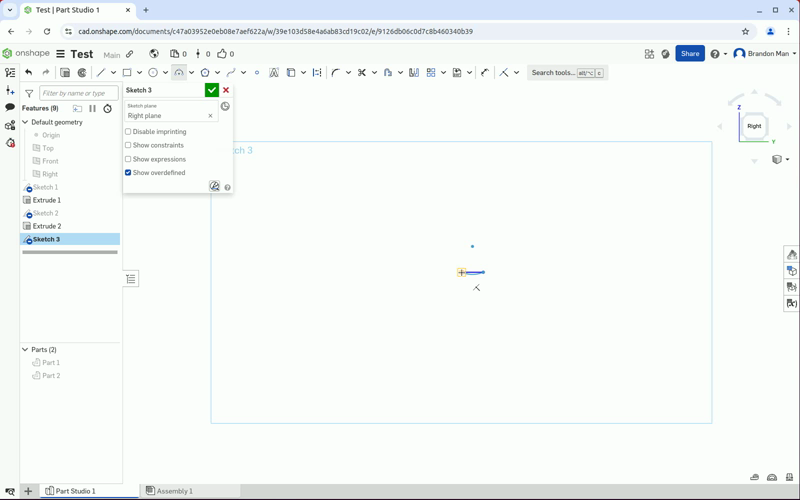
click(461, 272)
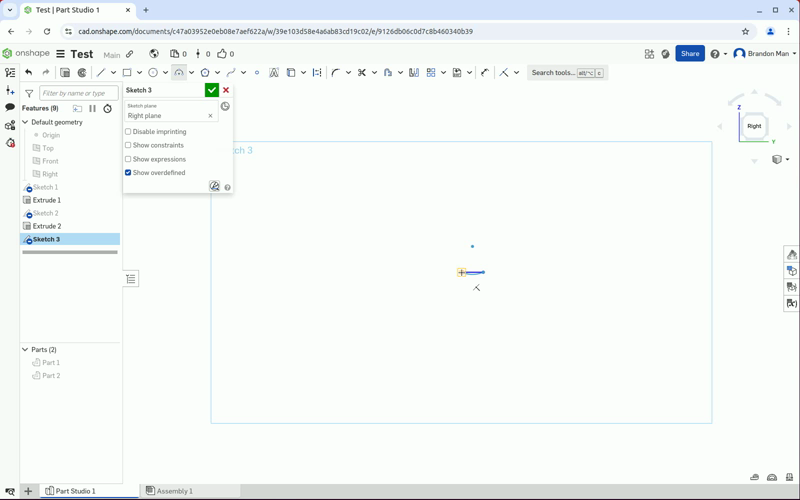
key_down(shift)
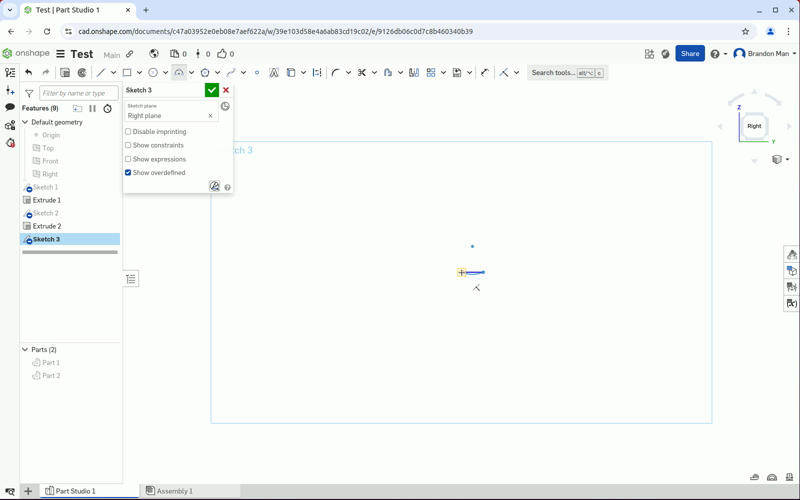
mouse_move(472, 261)
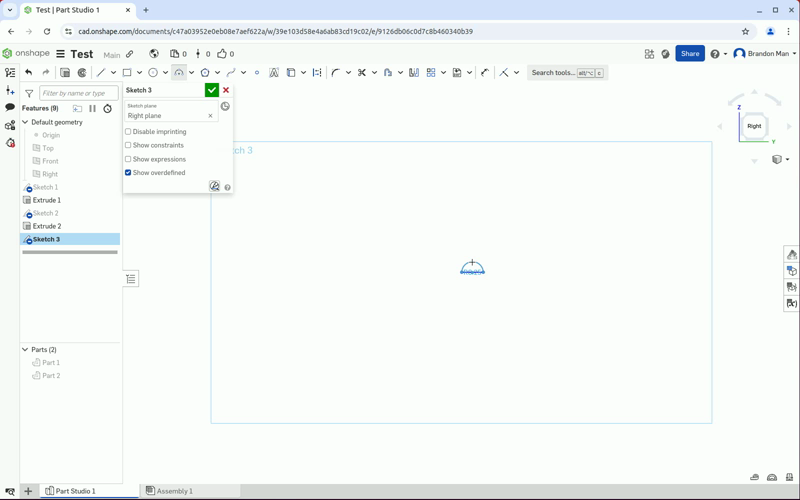
click(472, 261)
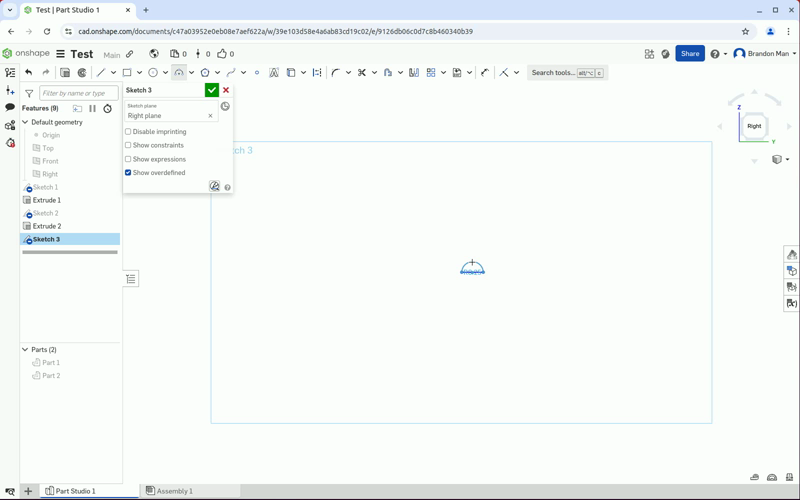
key_up(shift)
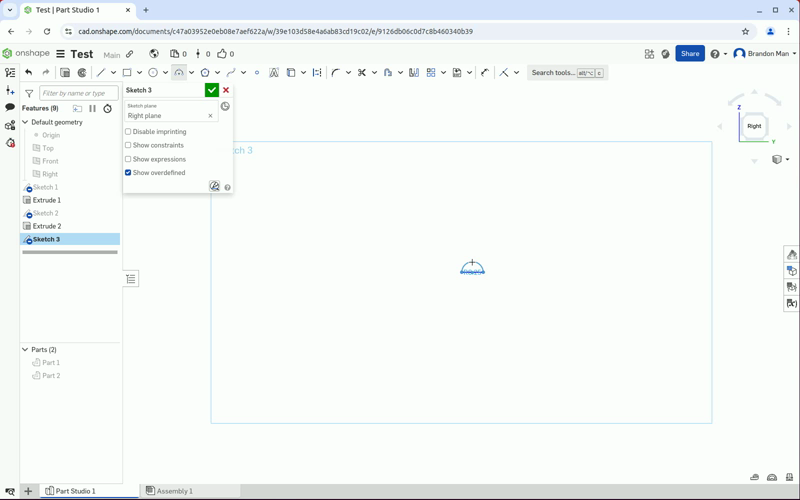
key(esc)
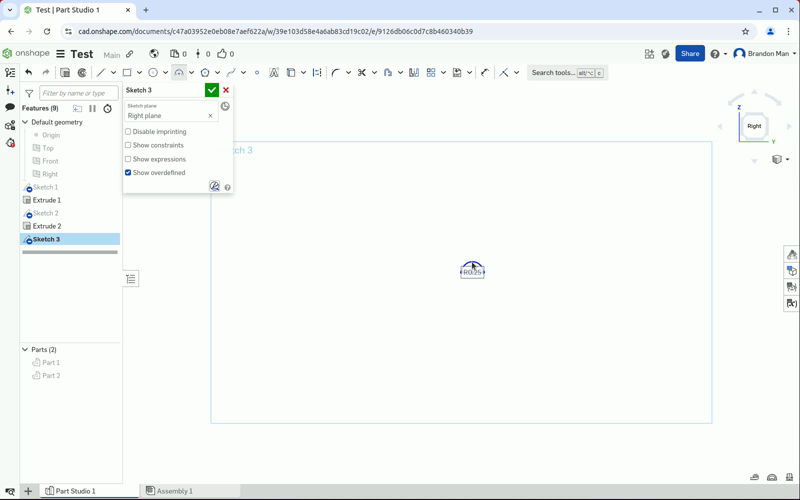
mouse_move(474, 264)
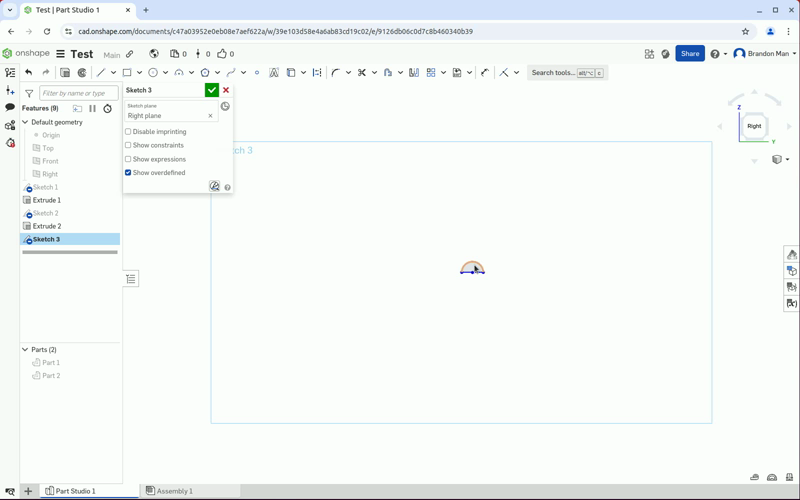
scroll(6)
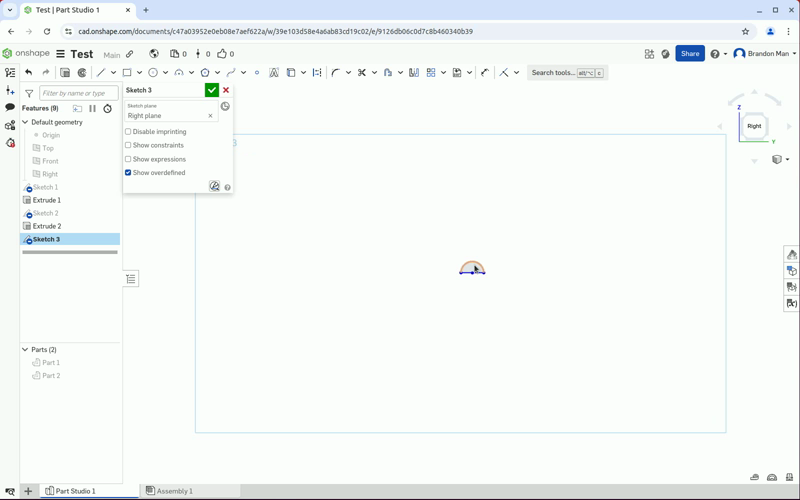
scroll(6)
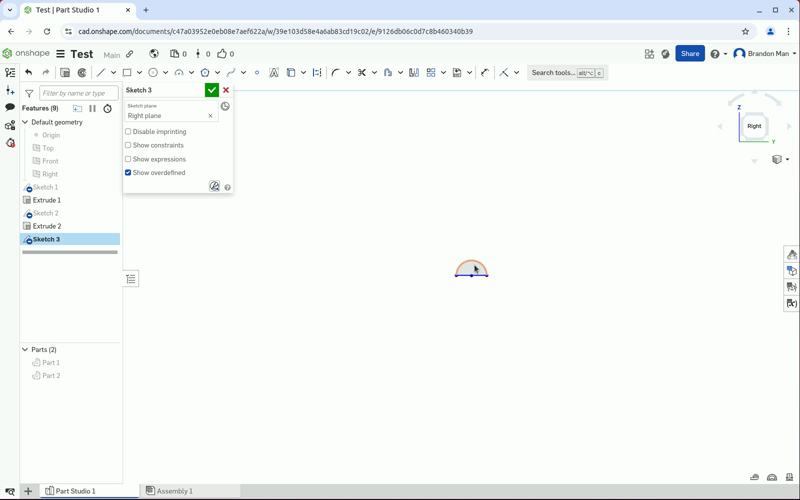
scroll(6)
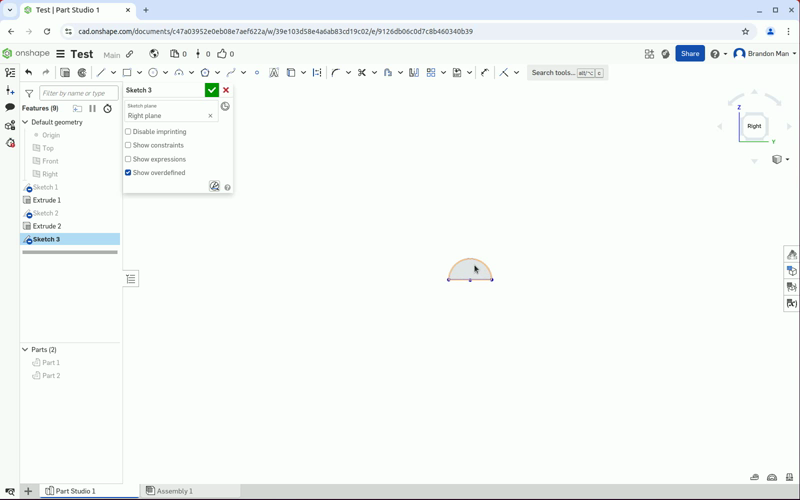
scroll(6)
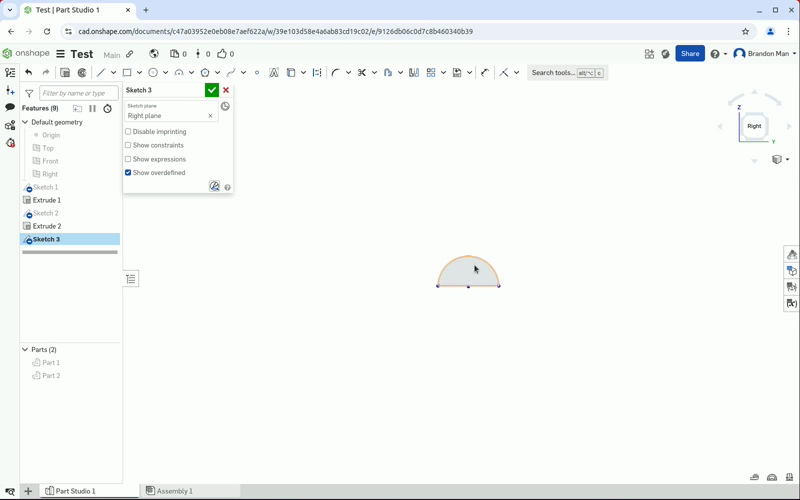
scroll(6)
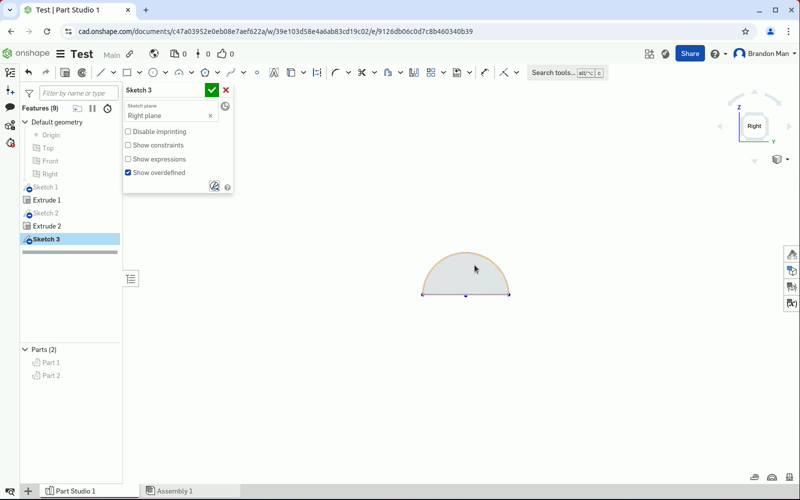
scroll(6)
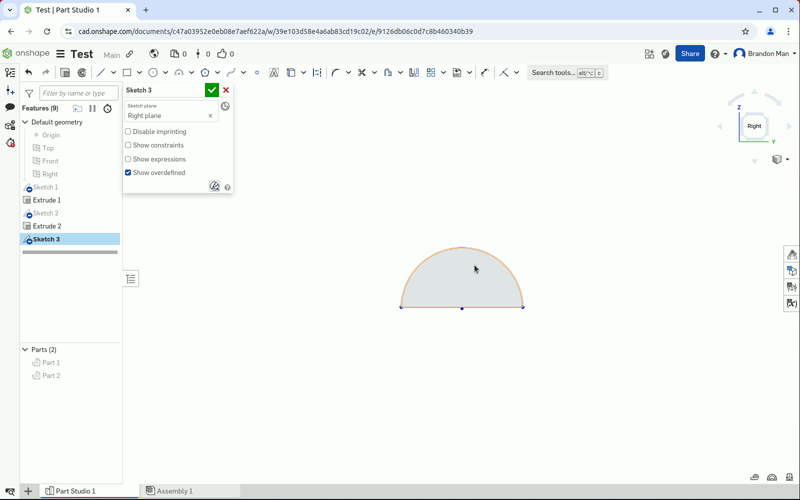
scroll(6)
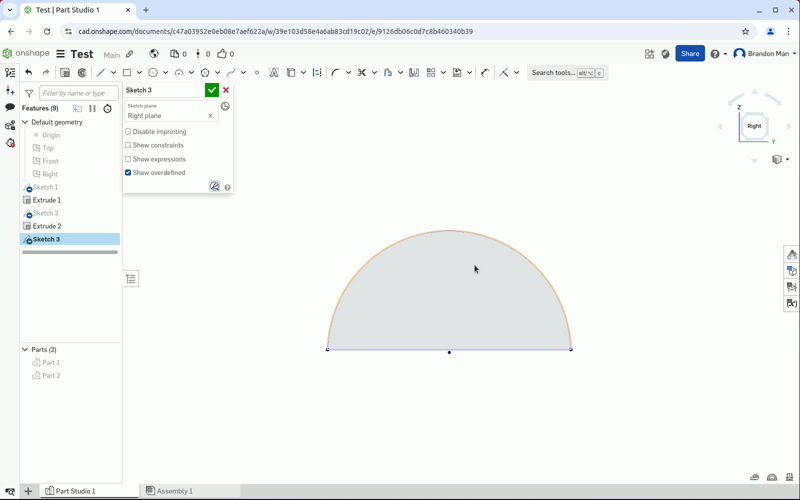
click(474, 264)
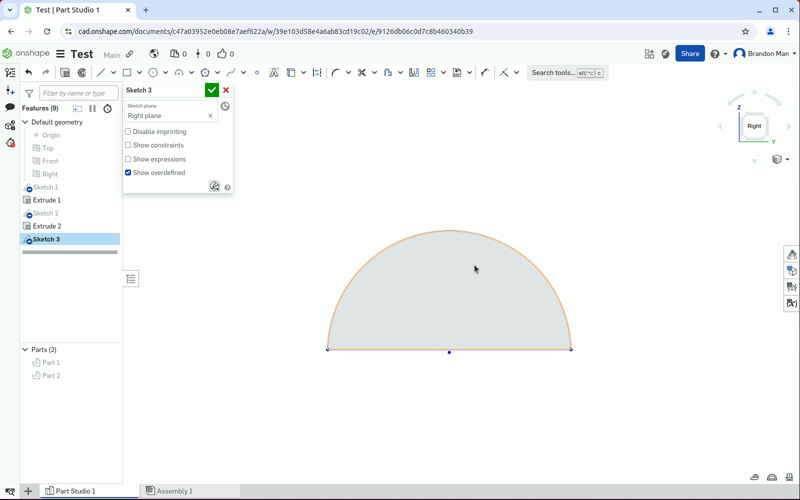
scroll(-6)
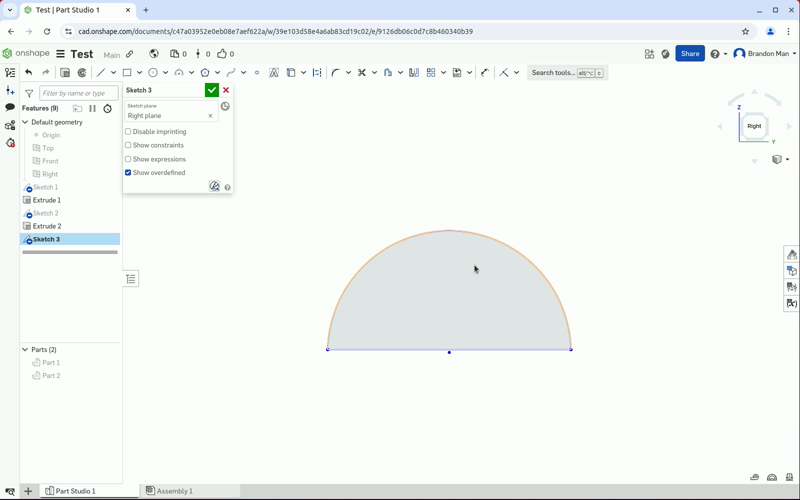
scroll(-6)
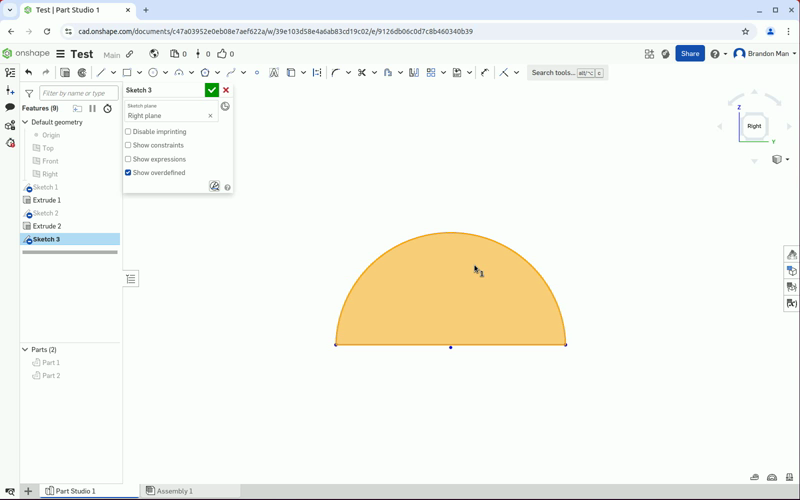
scroll(-6)
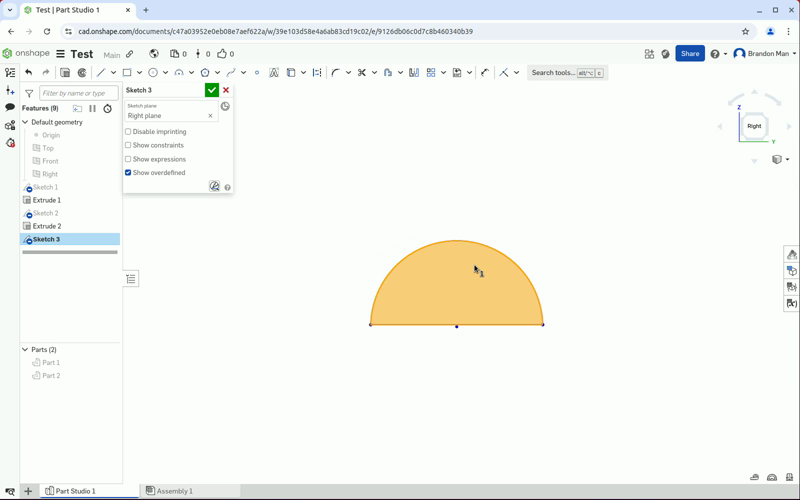
scroll(-6)
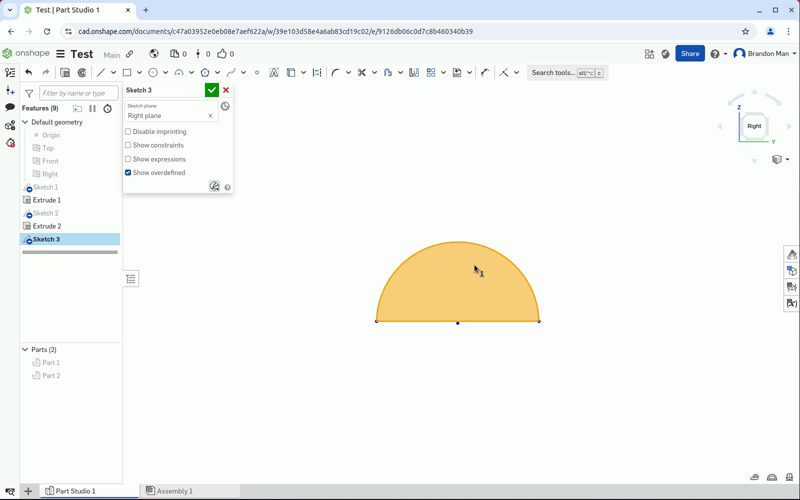
scroll(-6)
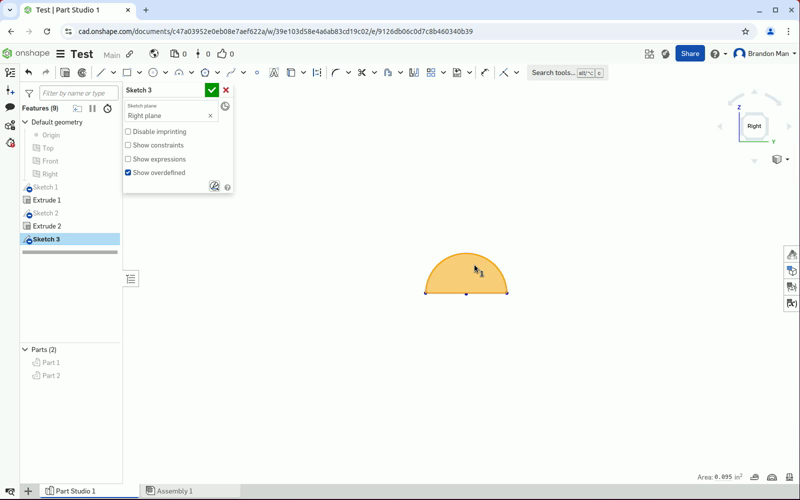
scroll(-6)
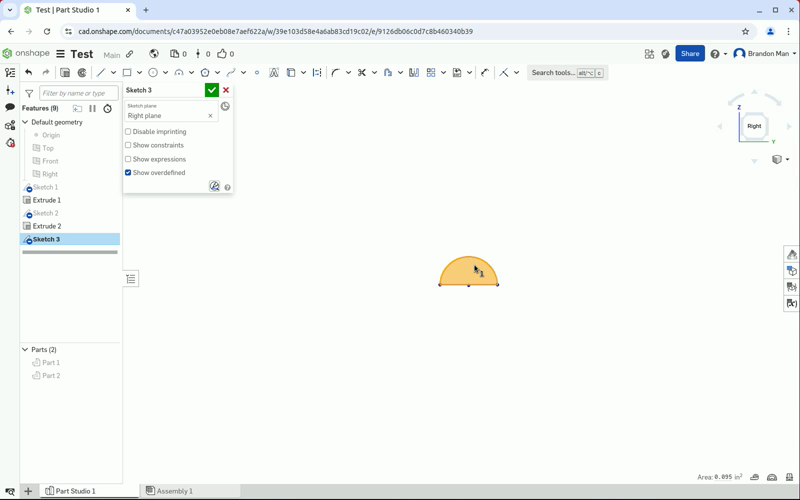
scroll(-6)
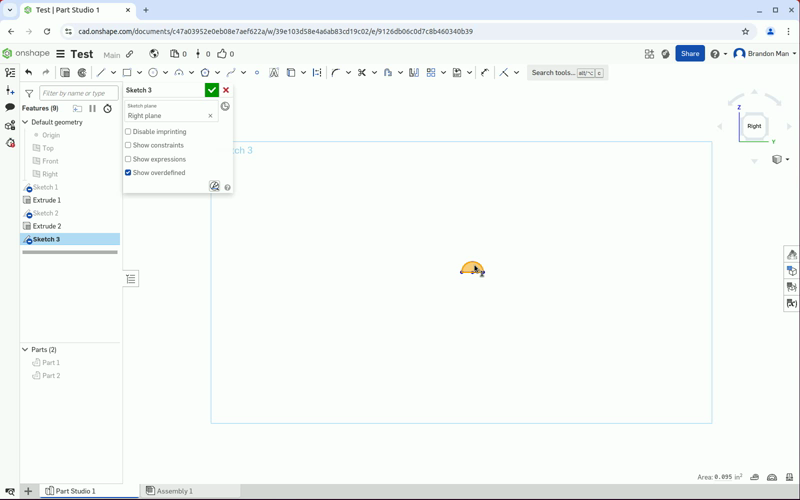
mouse_move(73, 352)
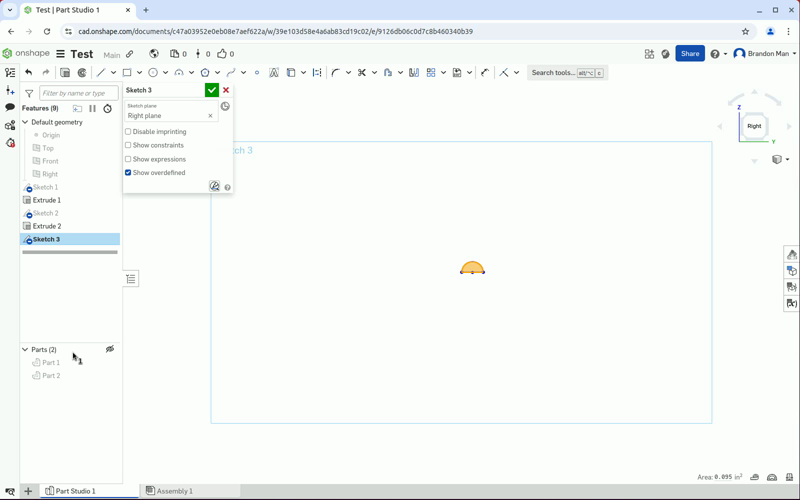
key(shift+y)
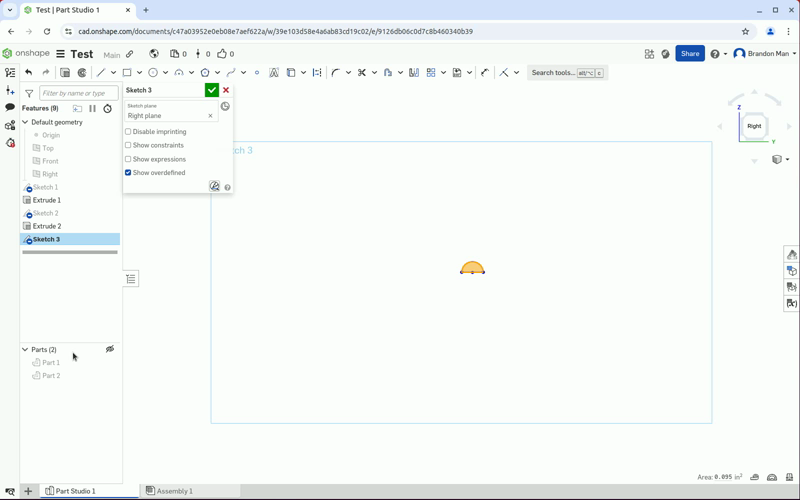
key(shift+e)
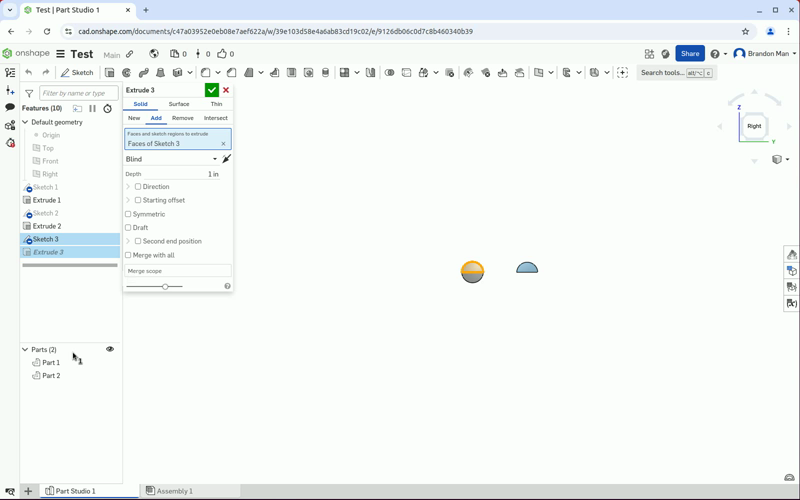
mouse_move(143, 106)
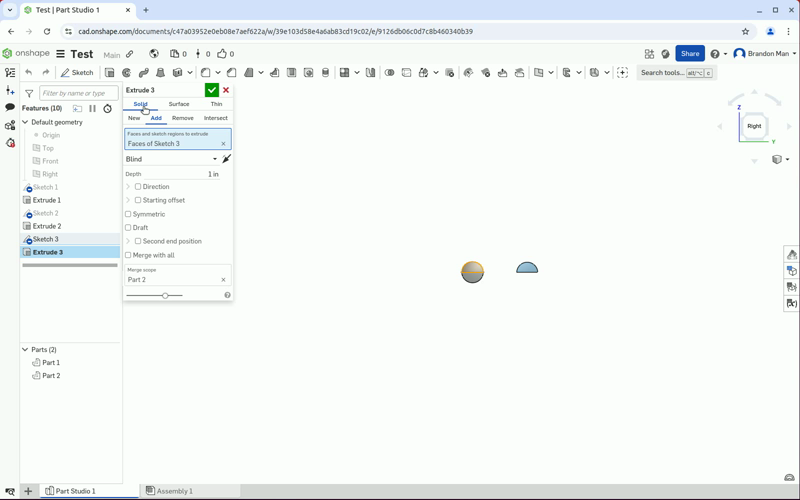
click(143, 106)
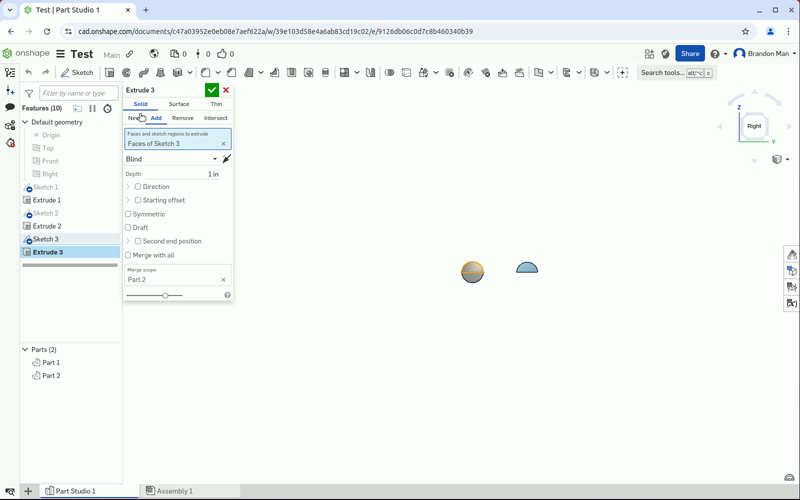
mouse_move(137, 120)
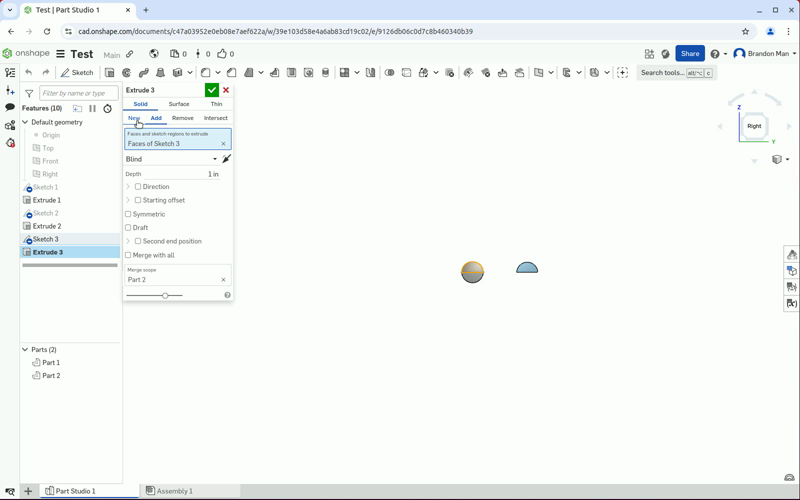
click(137, 120)
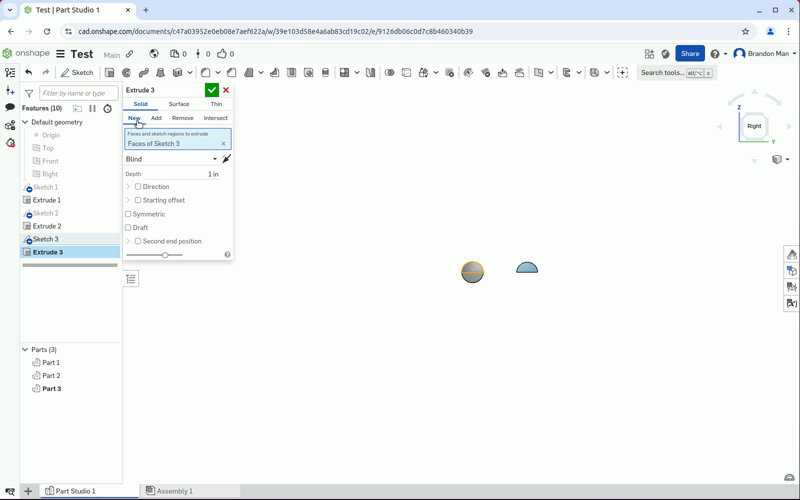
key(tab, 4)
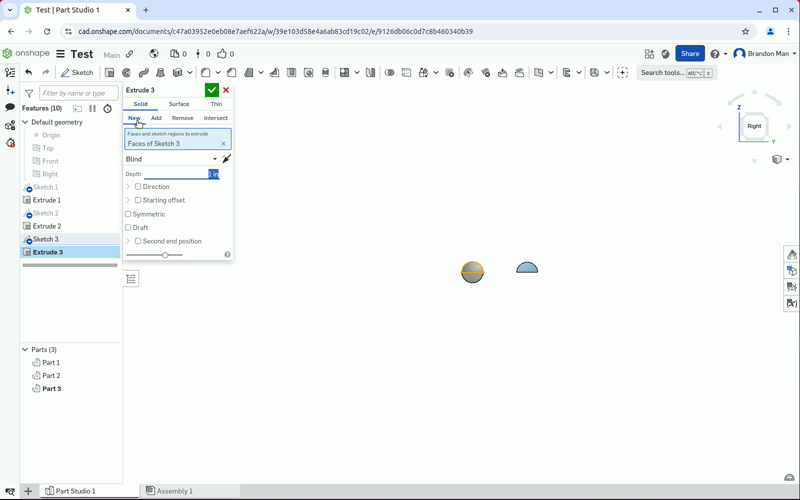
text(0.818)
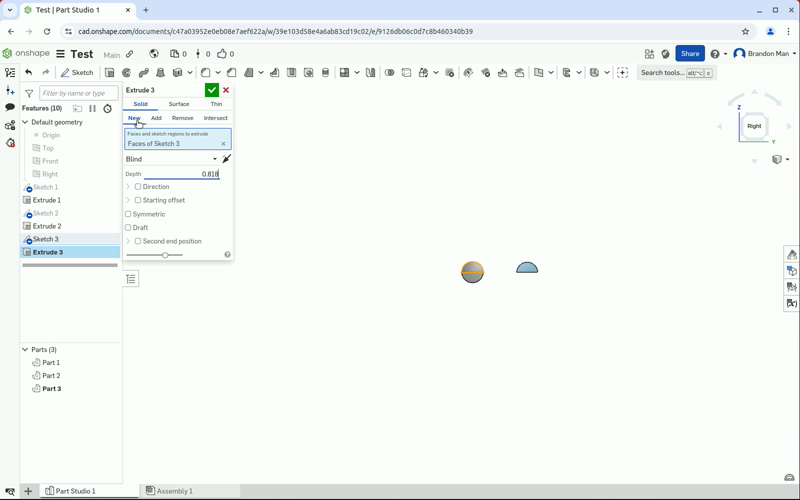
key(tab, 3)
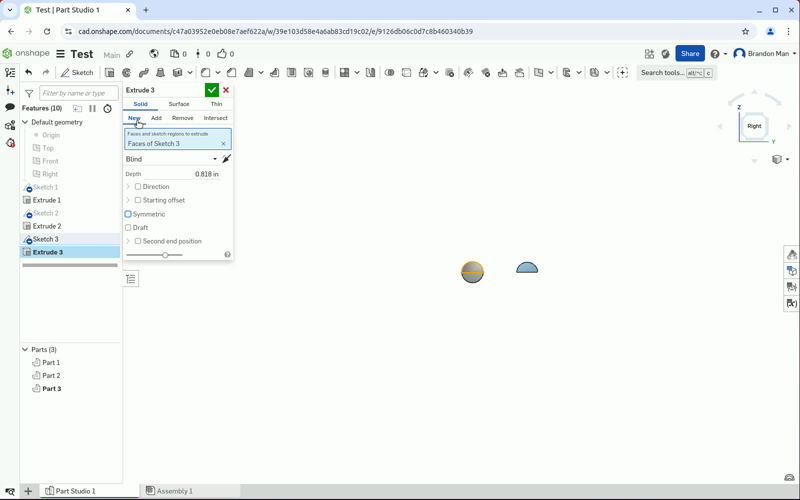
key(space)
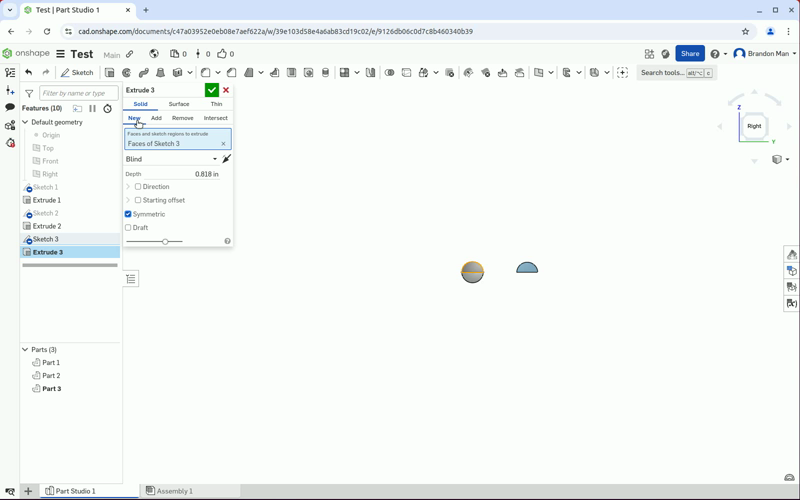
key(enter)
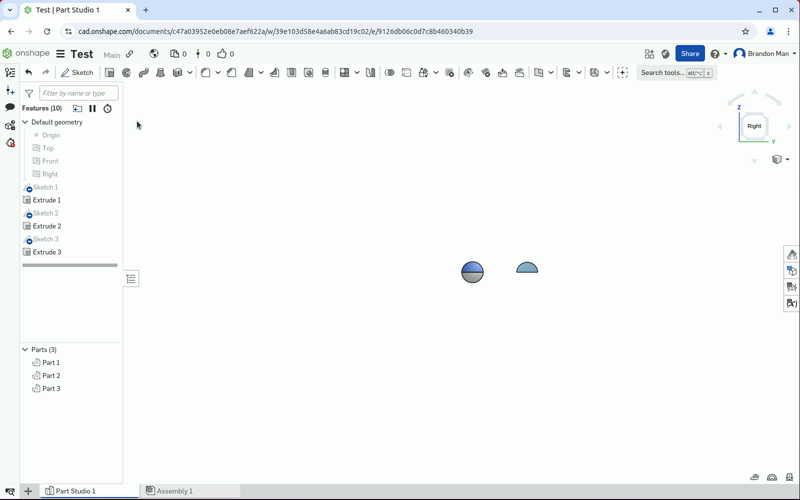
key(shift+h)
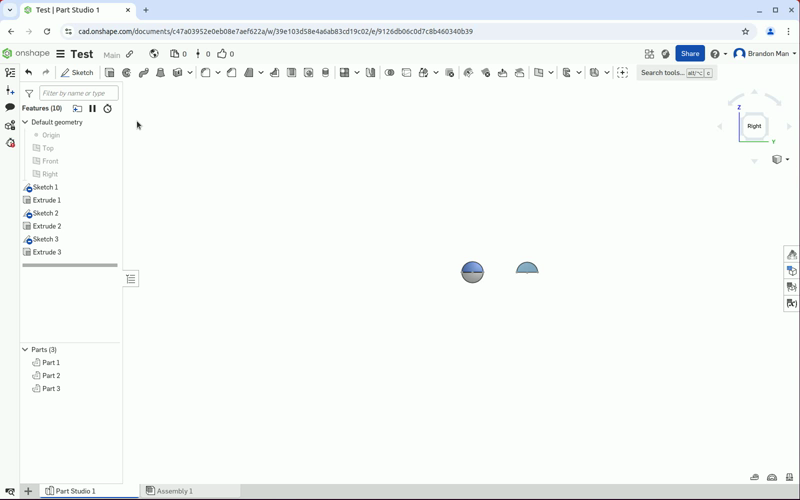
key(shift+h)
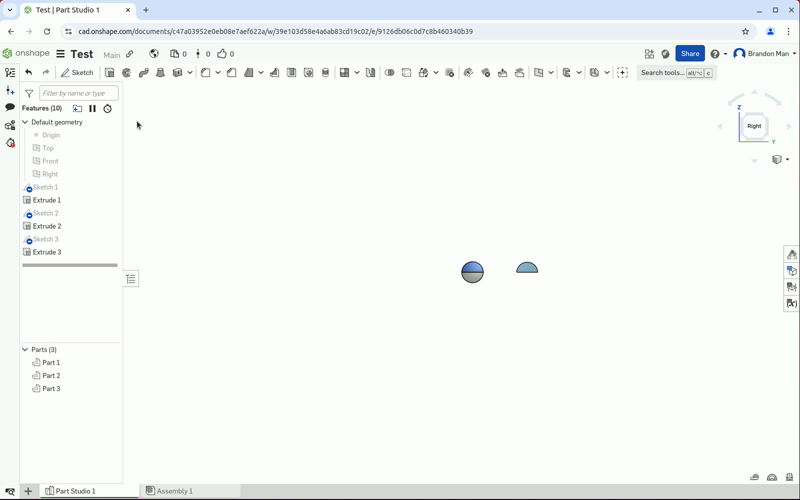
mouse_move(73, 189)
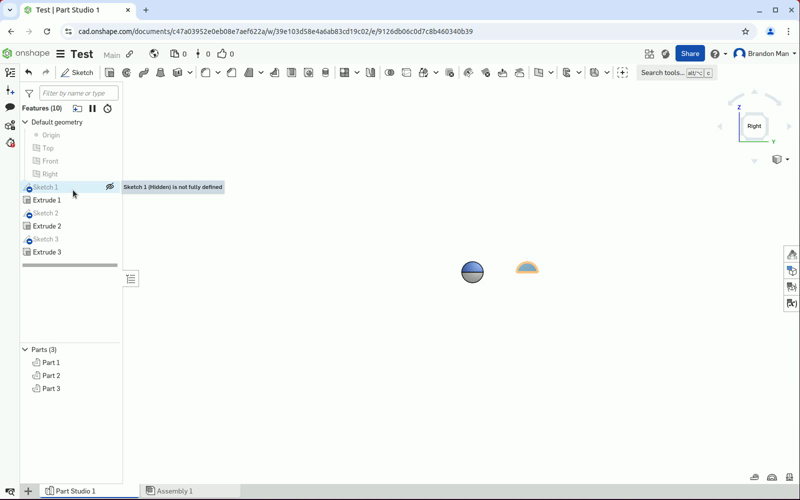
click(73, 189)
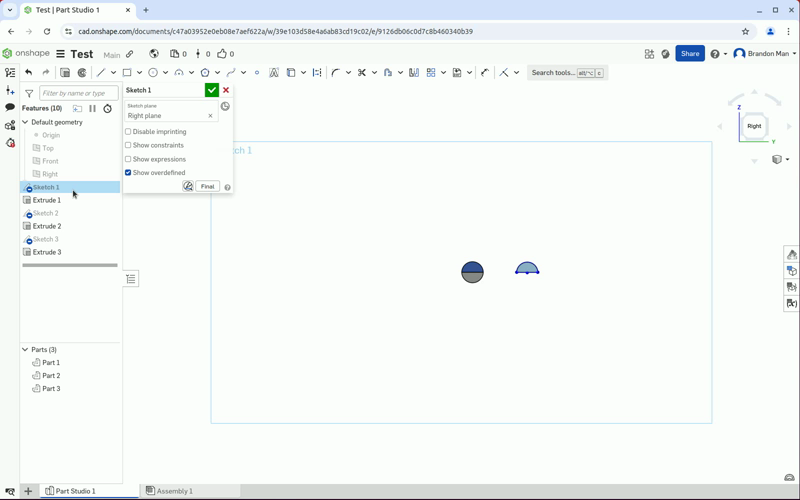
mouse_move(229, 92)
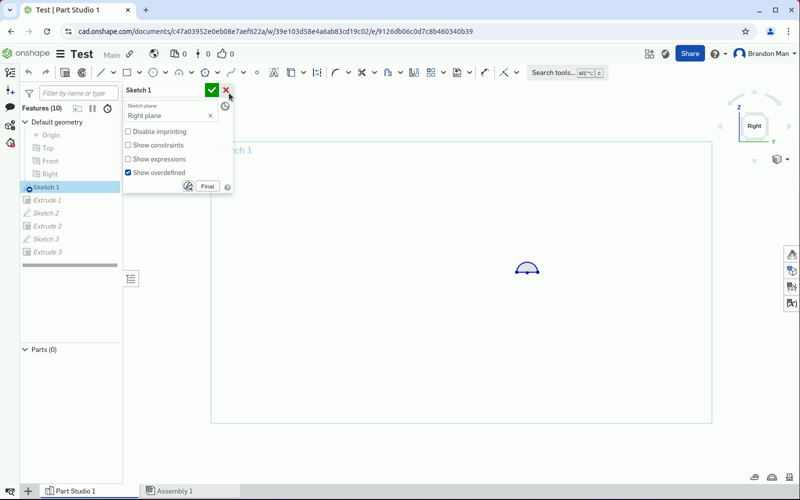
click(229, 92)
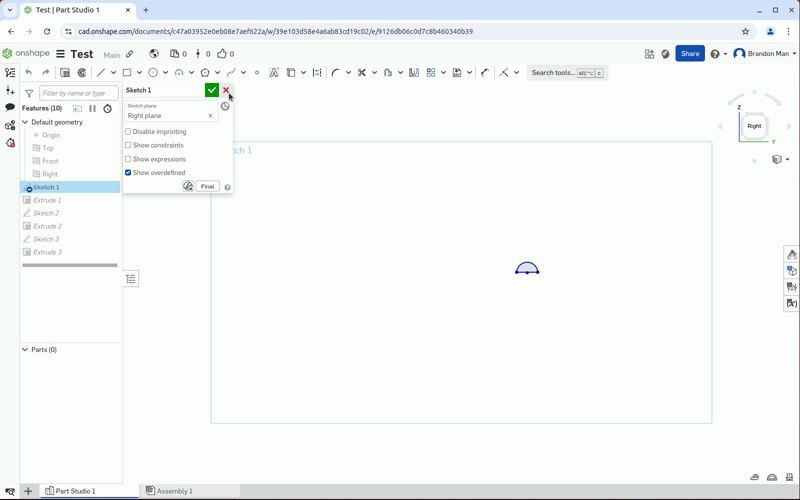
key(shift+s)
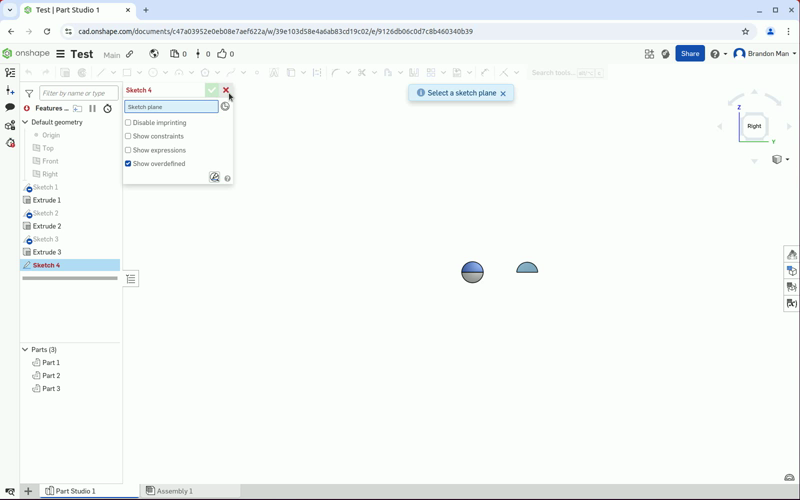
mouse_move(73, 176)
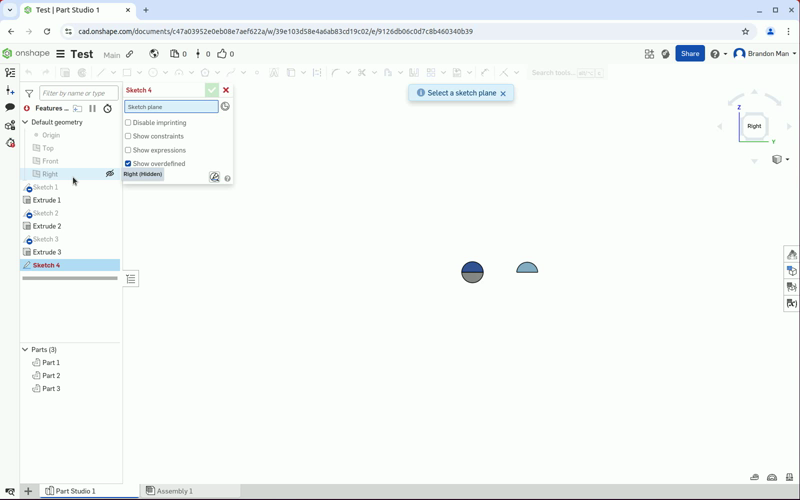
click(73, 176)
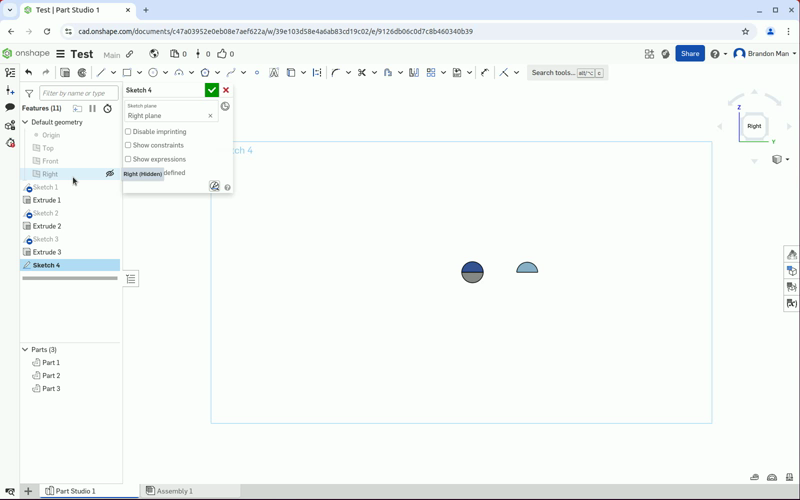
mouse_move(73, 352)
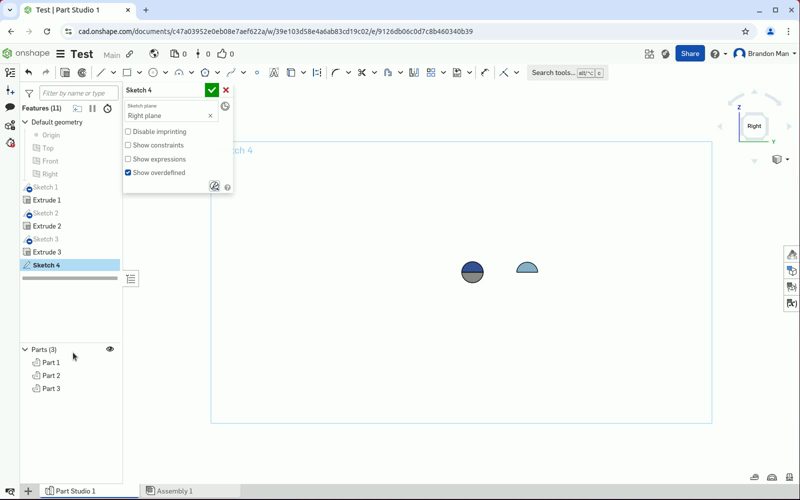
key(y)
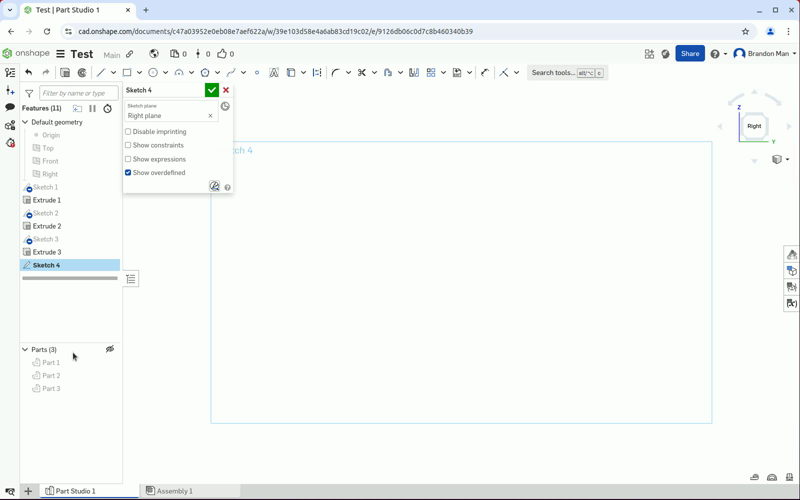
key(a)
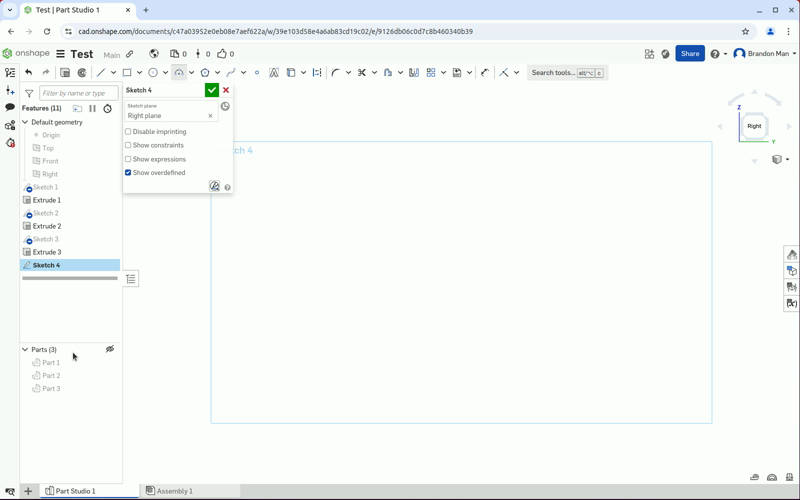
key_down(shift)
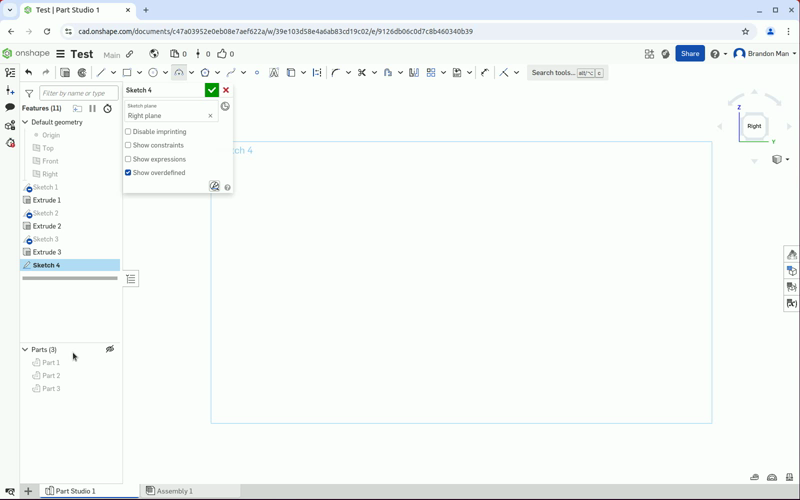
mouse_move(516, 272)
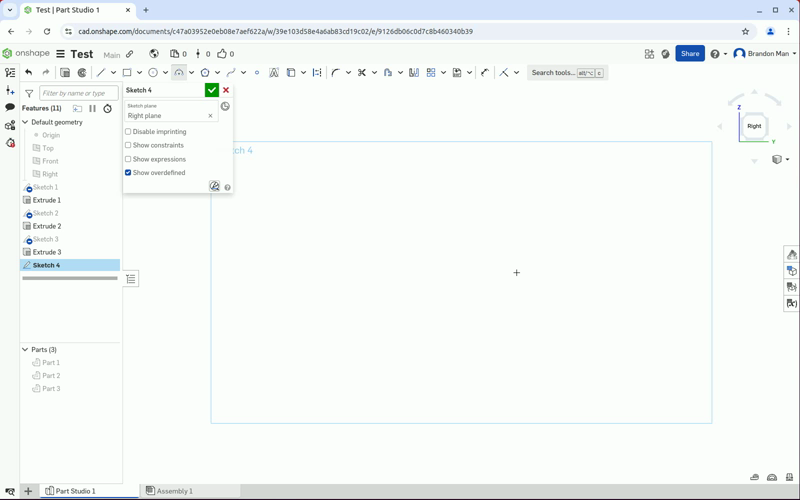
click(516, 272)
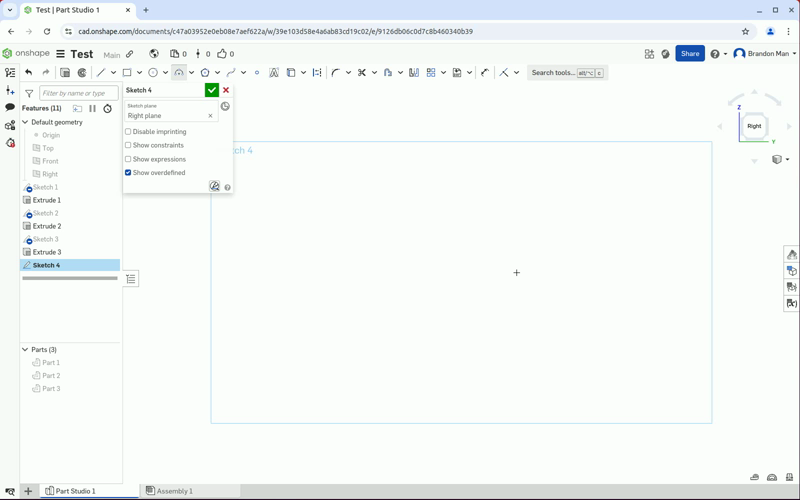
key_up(shift)
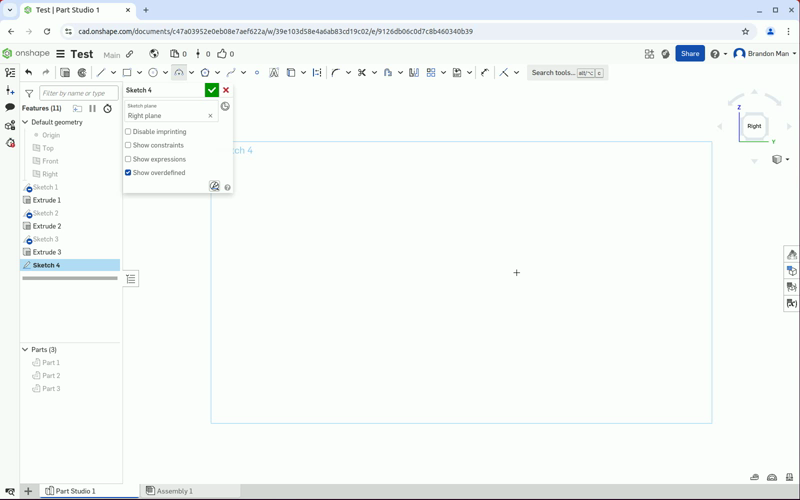
key_down(shift)
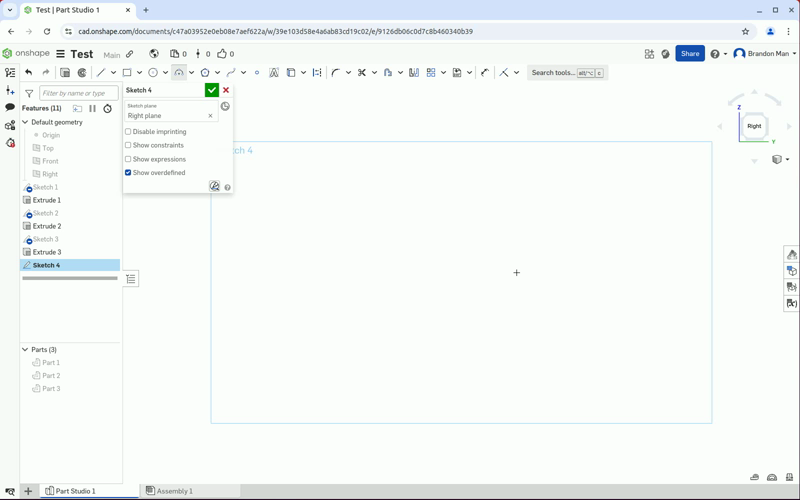
mouse_move(537, 272)
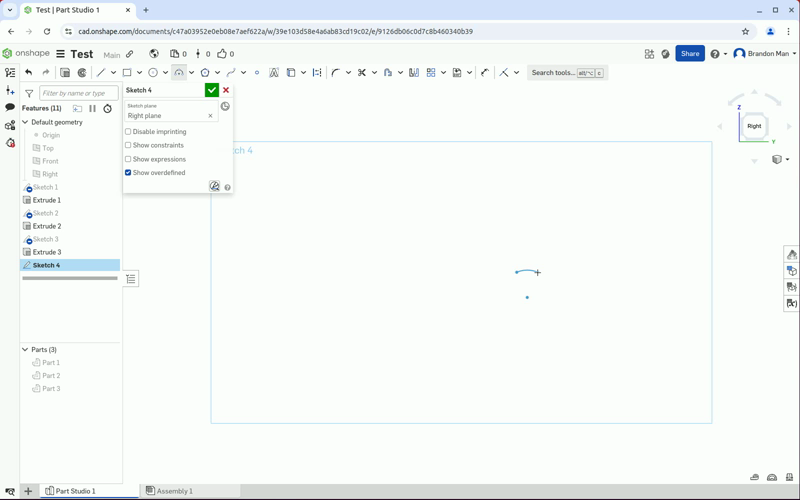
click(537, 272)
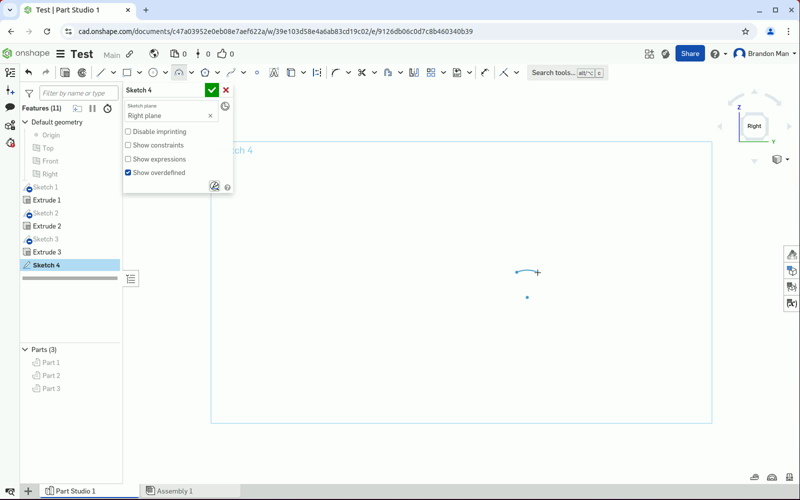
mouse_move(527, 283)
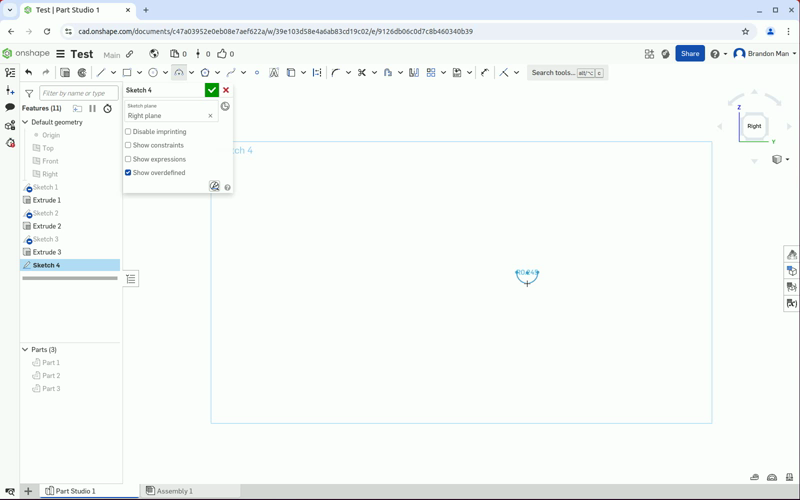
click(527, 283)
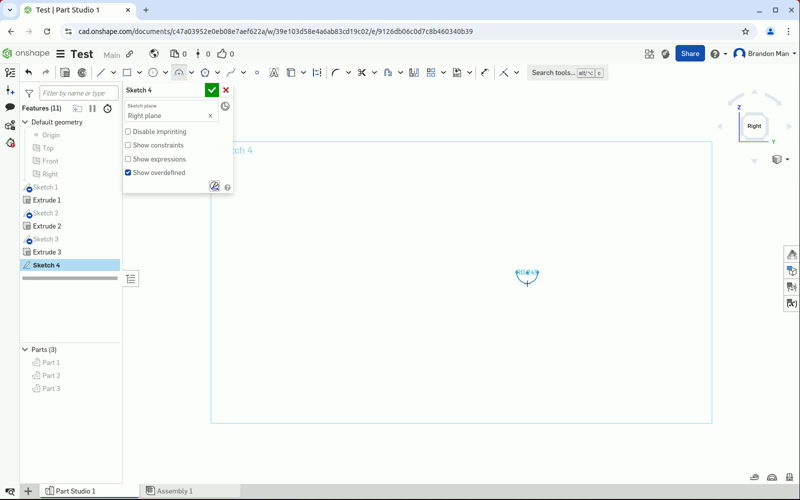
key_up(shift)
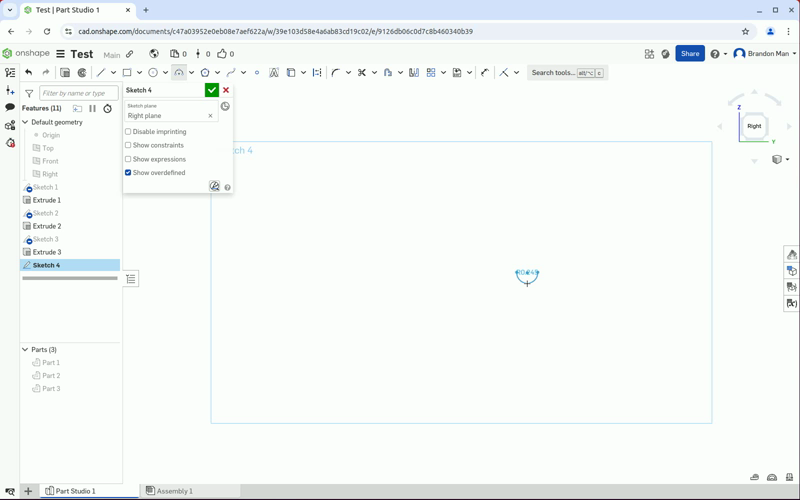
key(esc)
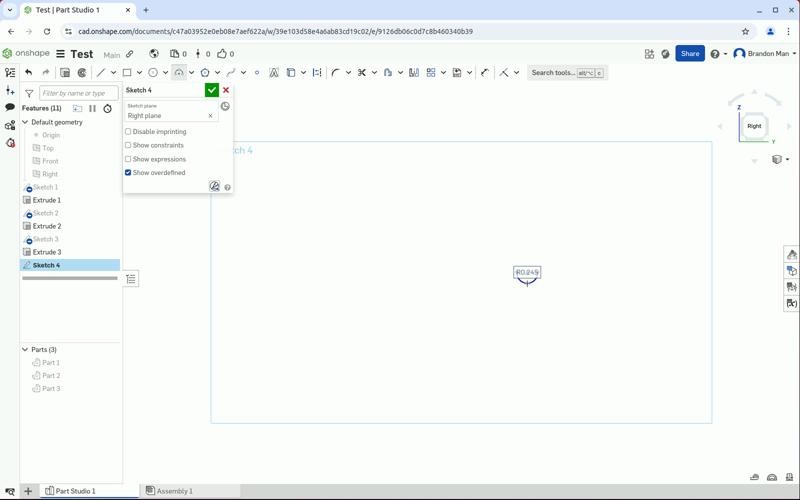
key(l)
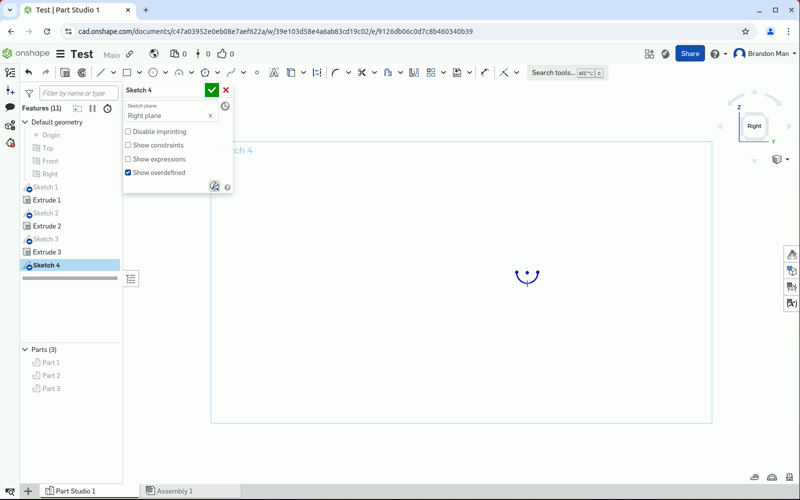
mouse_move(537, 272)
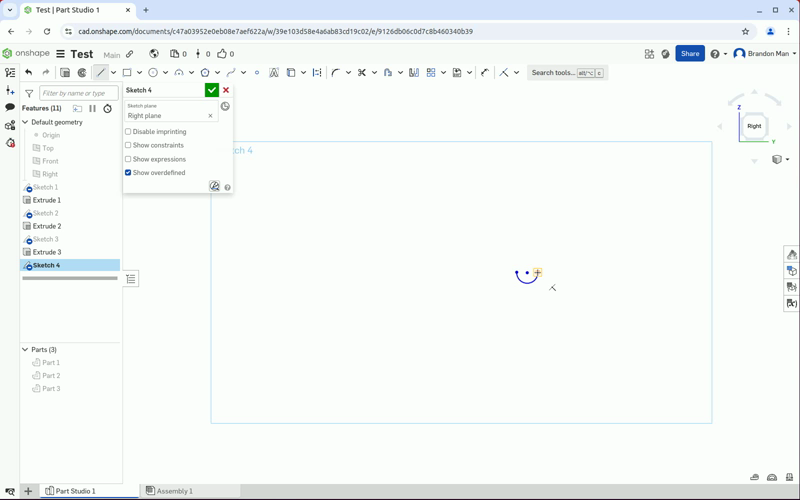
click(537, 272)
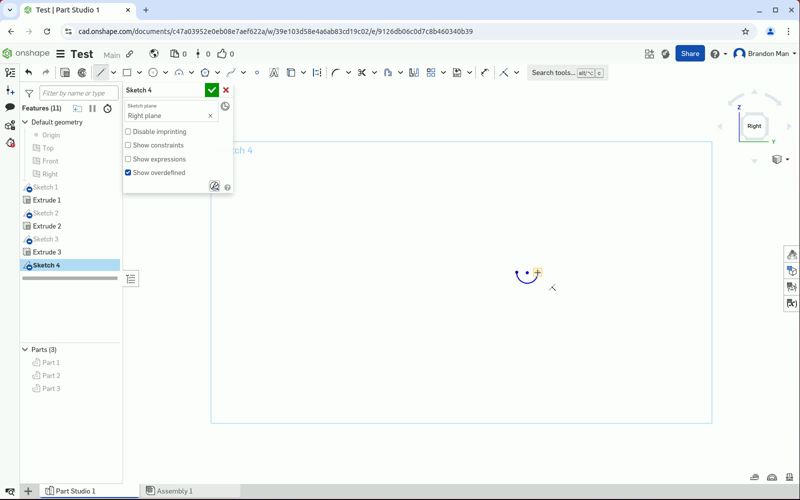
mouse_move(567, 272)
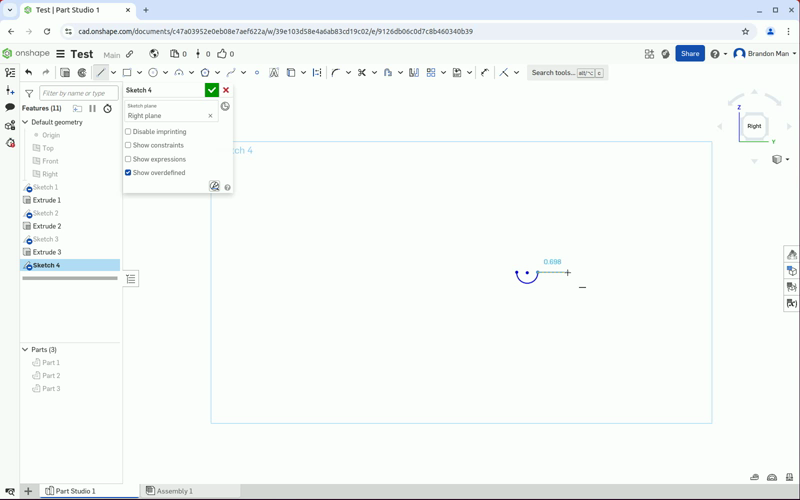
key_down(shift)
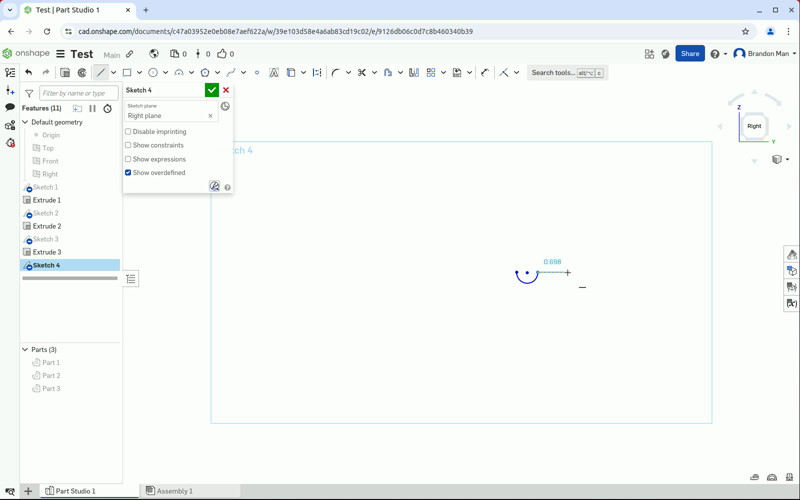
mouse_move(516, 272)
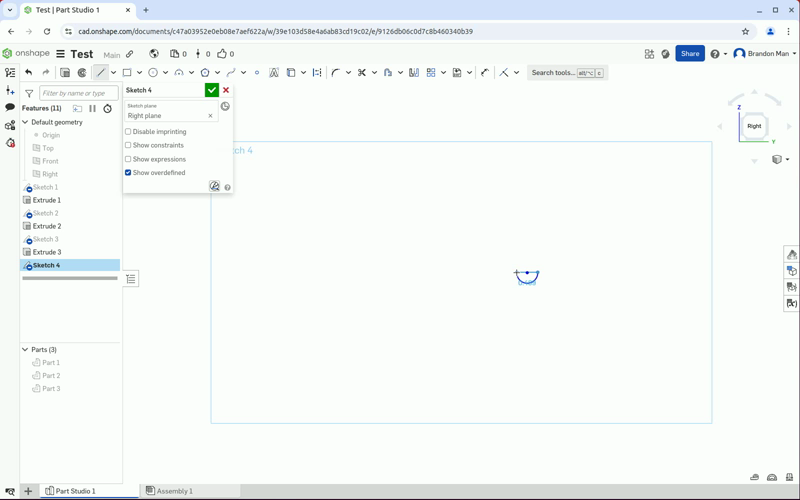
key_up(shift)
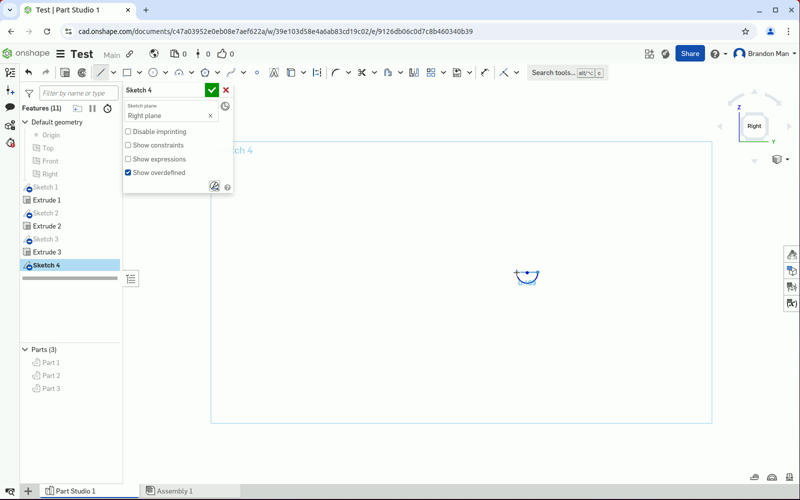
click(516, 272)
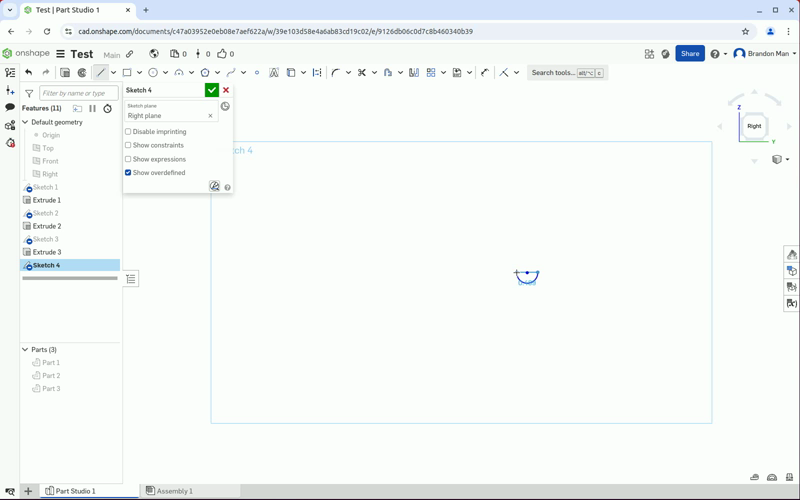
key(esc)
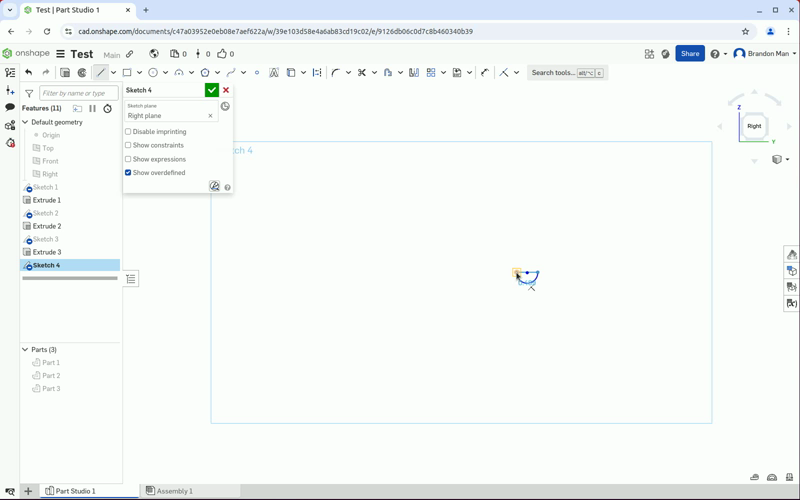
mouse_move(526, 272)
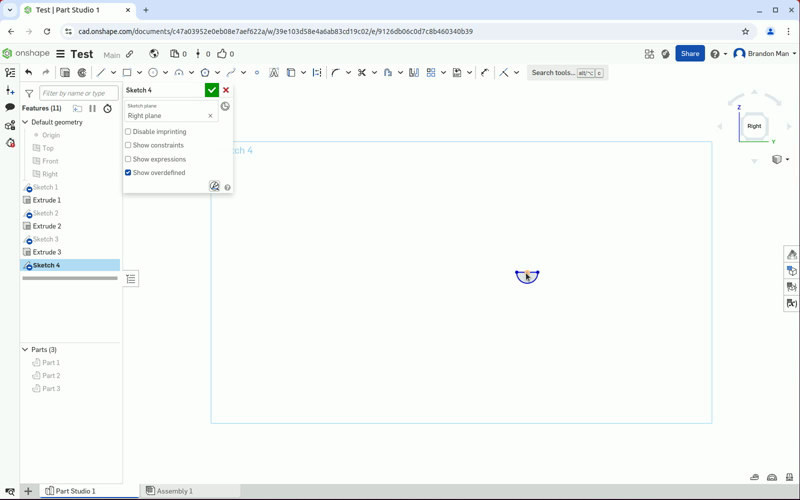
scroll(6)
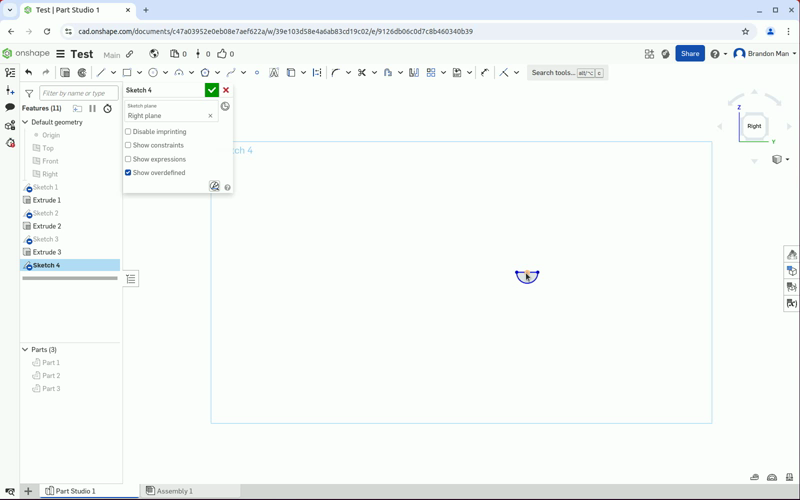
scroll(6)
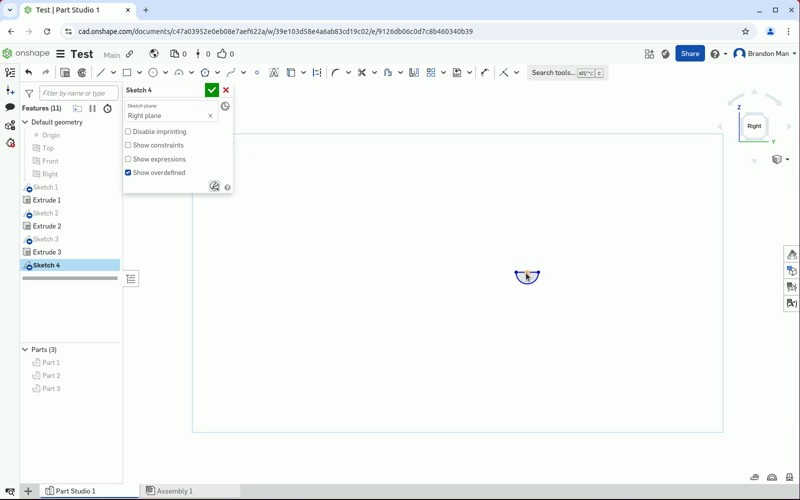
scroll(6)
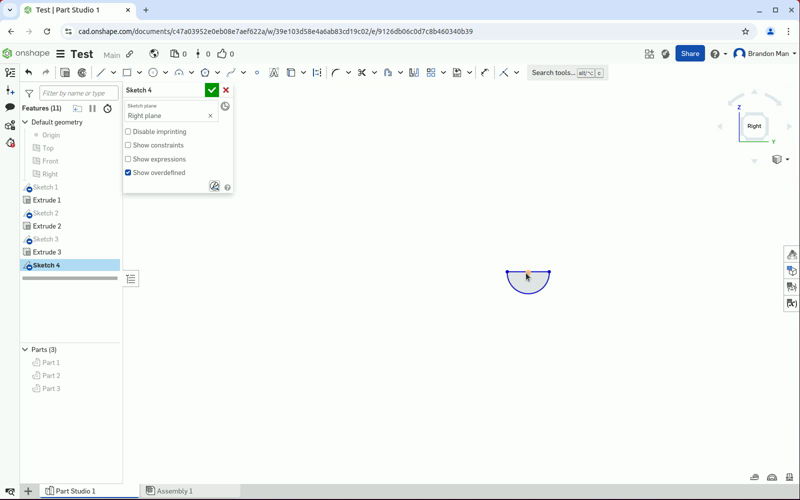
scroll(6)
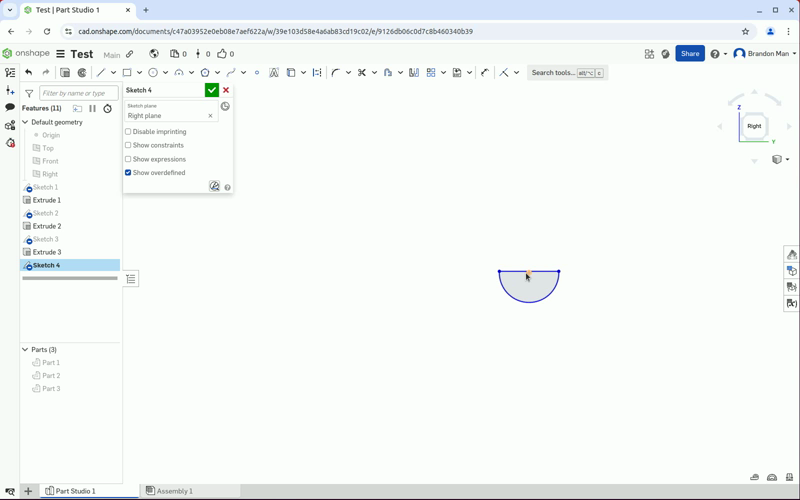
scroll(6)
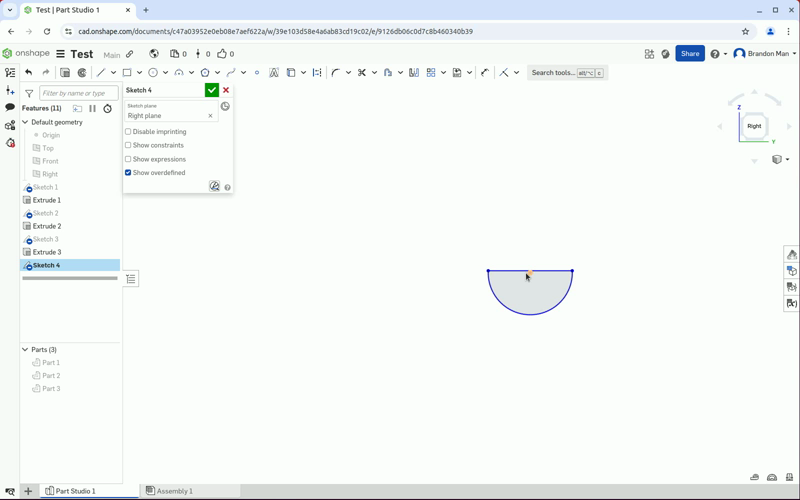
scroll(6)
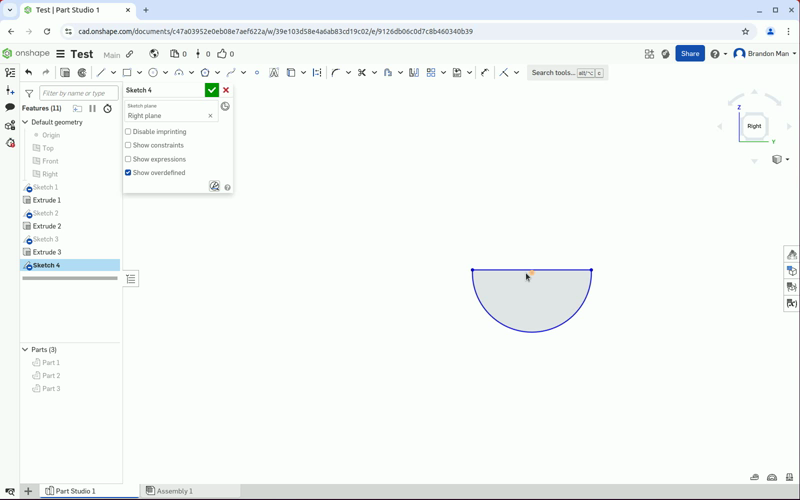
scroll(6)
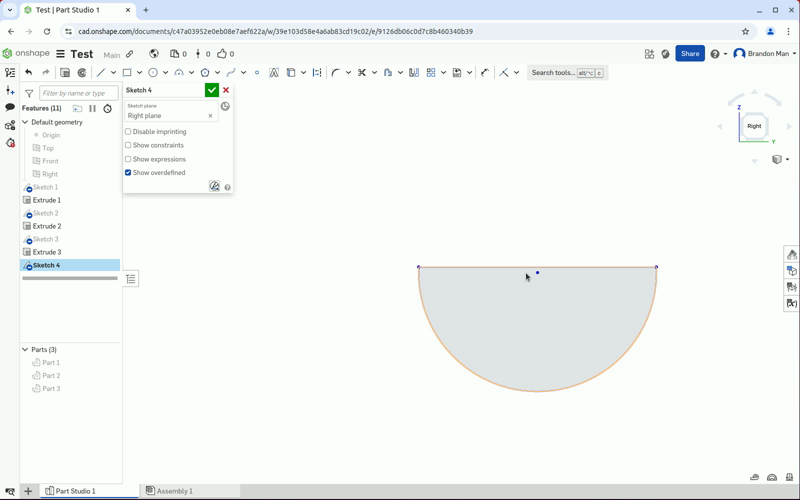
click(526, 272)
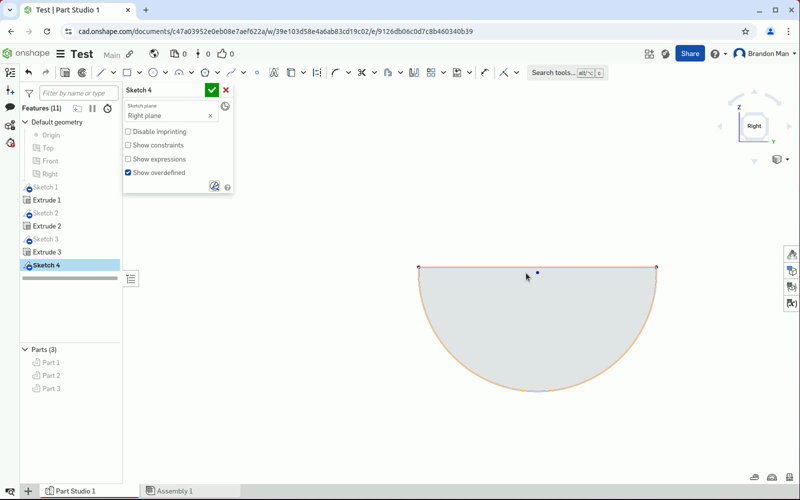
scroll(-6)
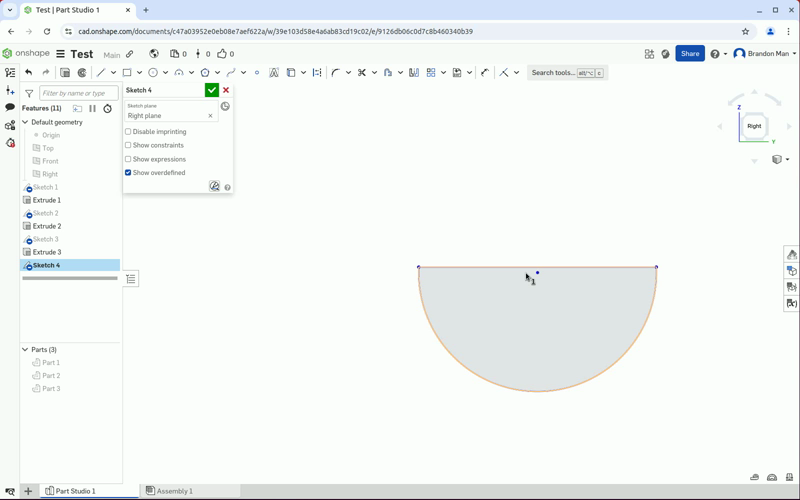
scroll(-6)
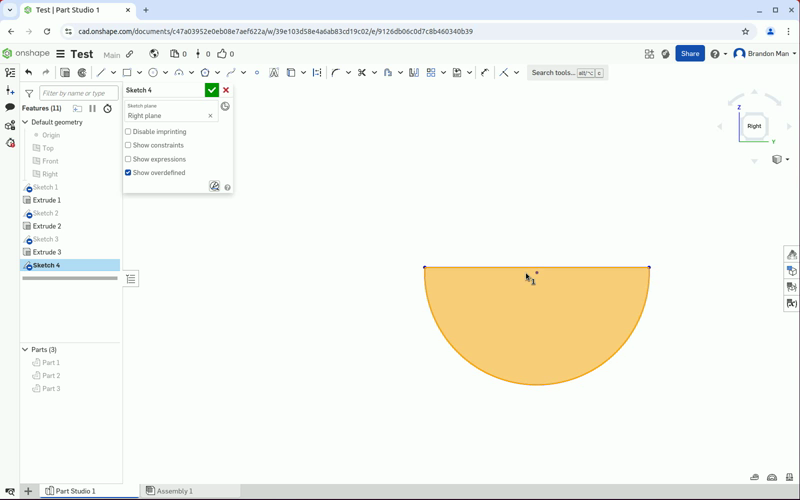
scroll(-6)
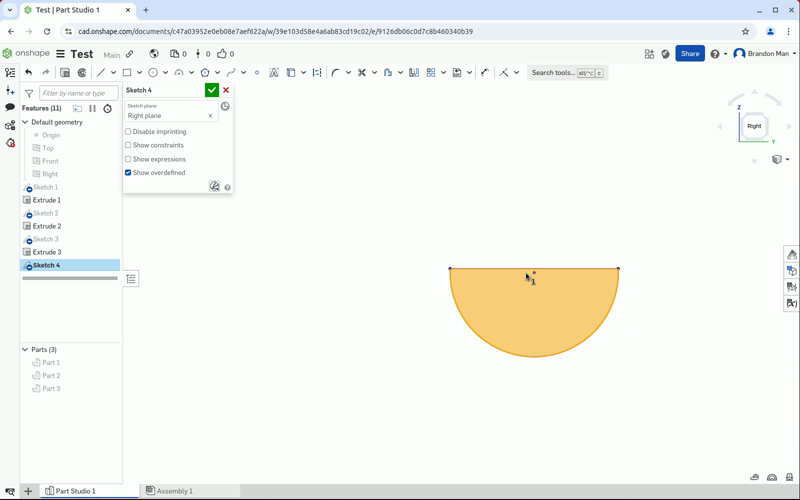
scroll(-6)
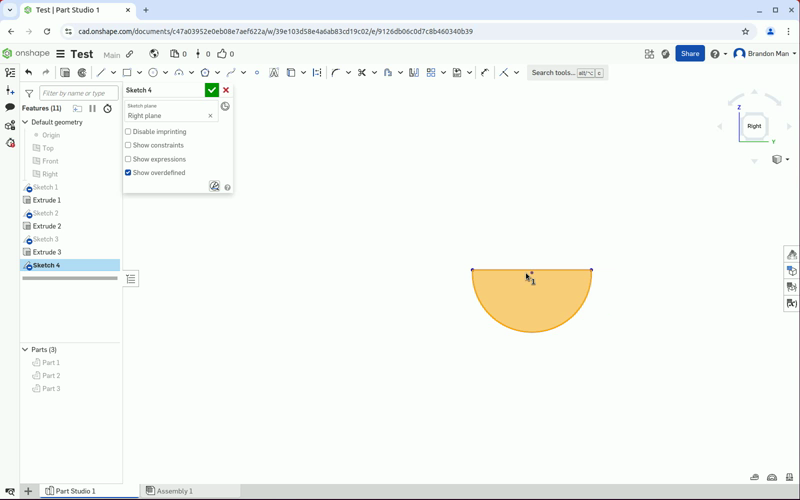
scroll(-6)
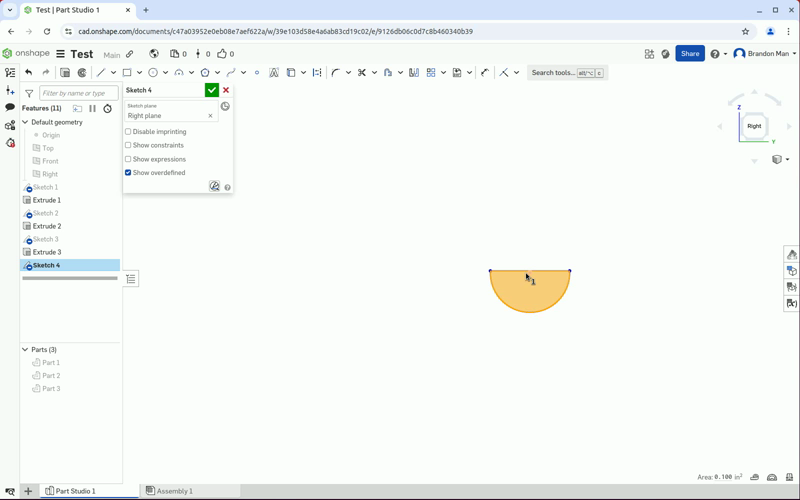
scroll(-6)
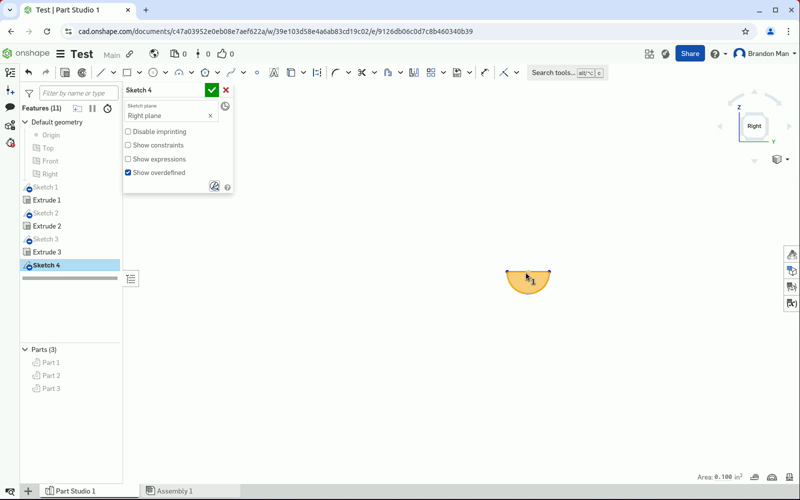
scroll(-6)
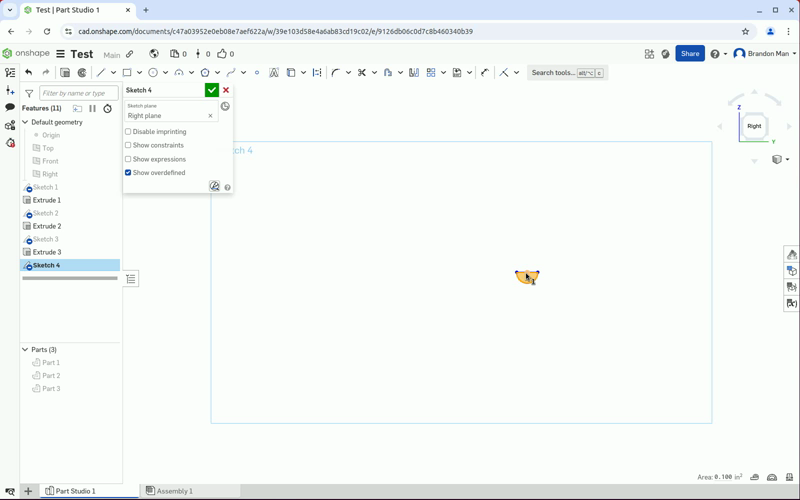
mouse_move(73, 352)
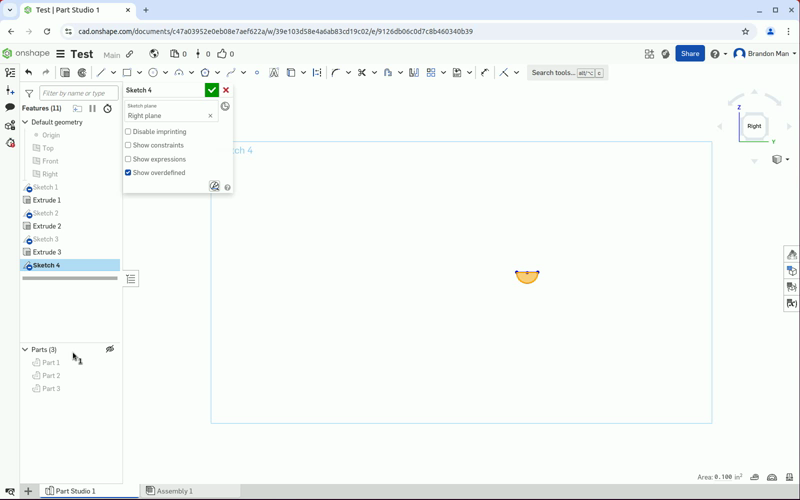
key(shift+y)
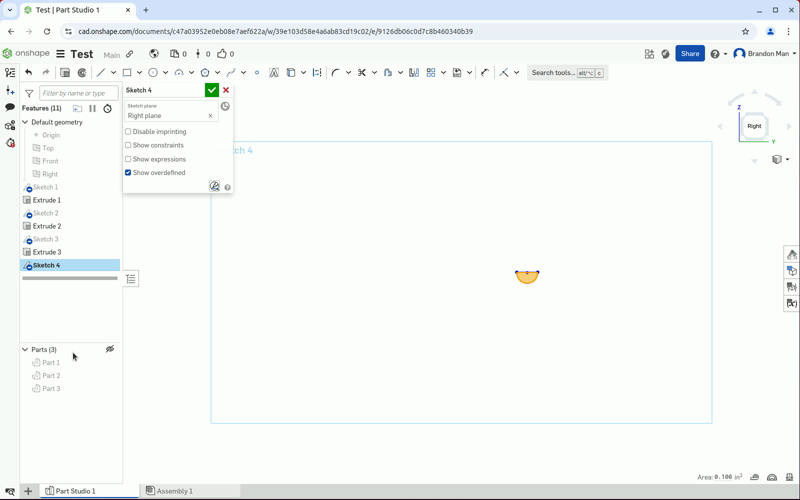
key(shift+e)
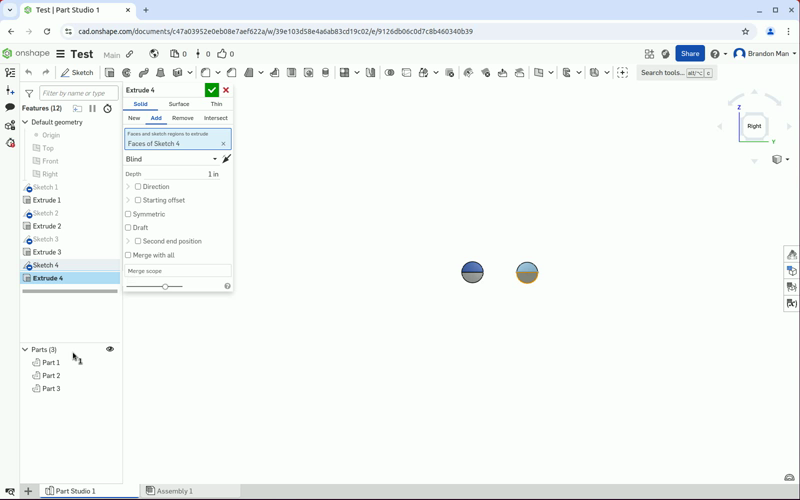
mouse_move(143, 106)
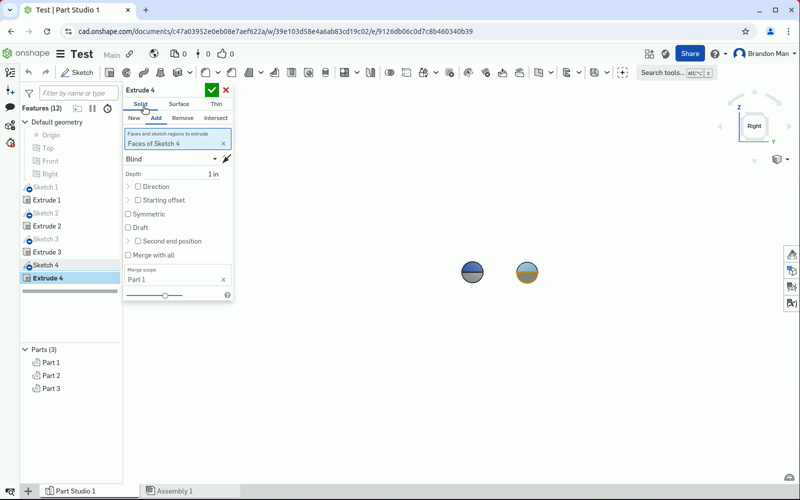
click(143, 106)
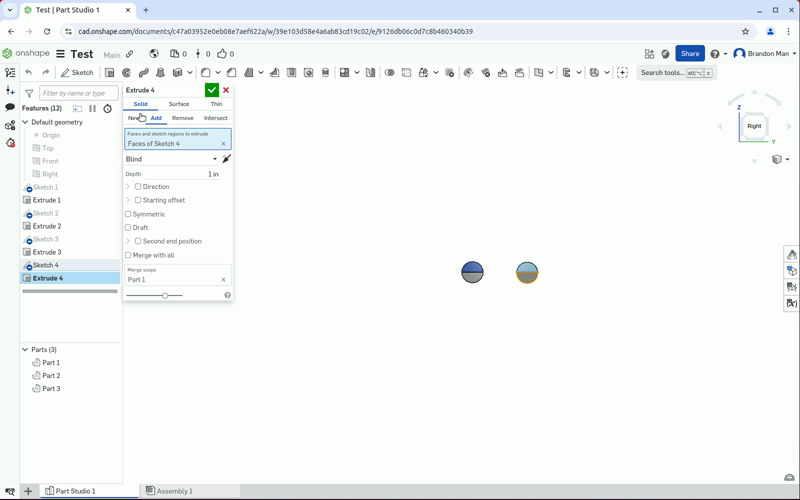
mouse_move(137, 120)
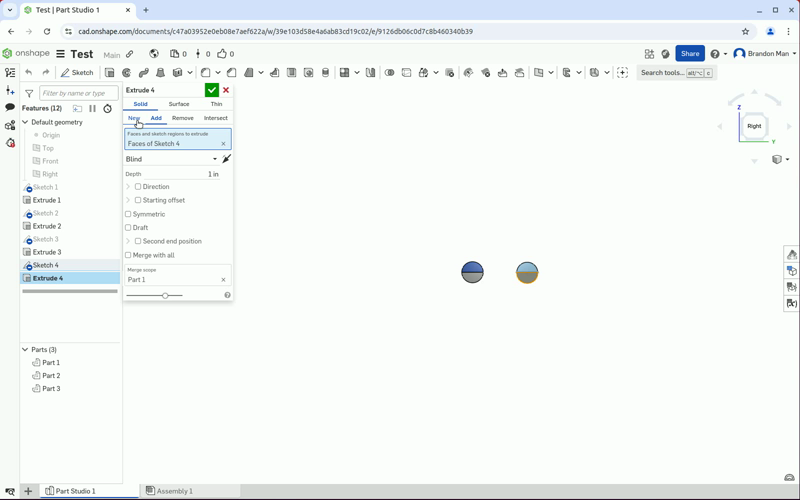
click(137, 120)
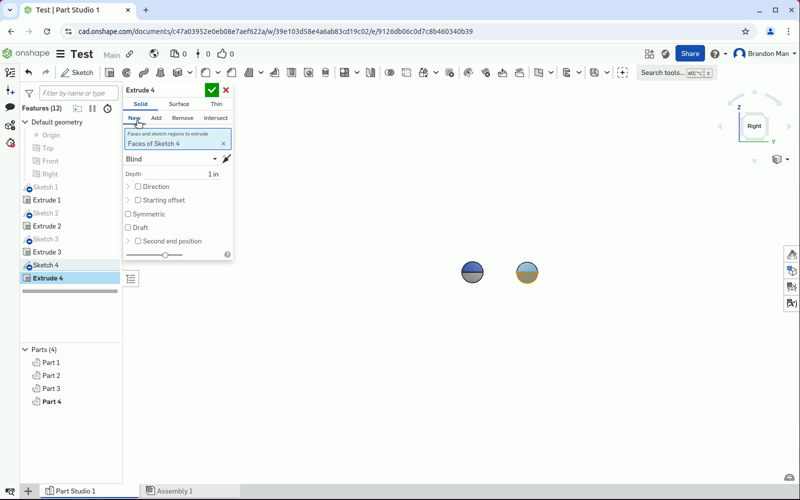
key(tab, 4)
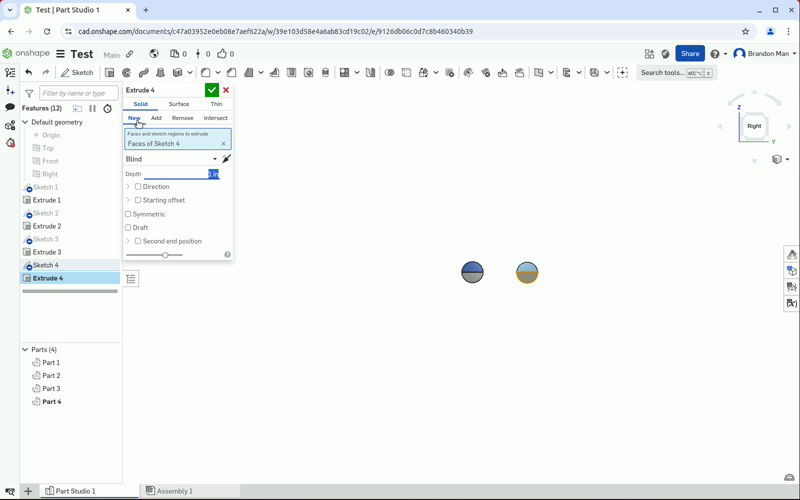
text(0.818)
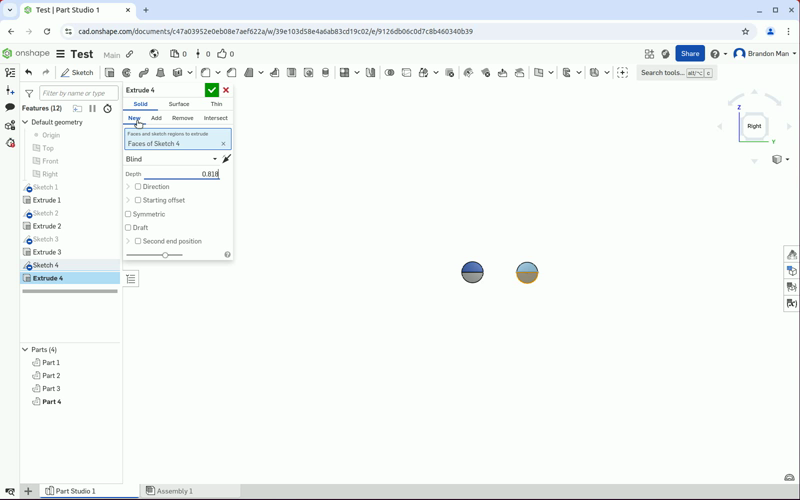
key(tab, 3)
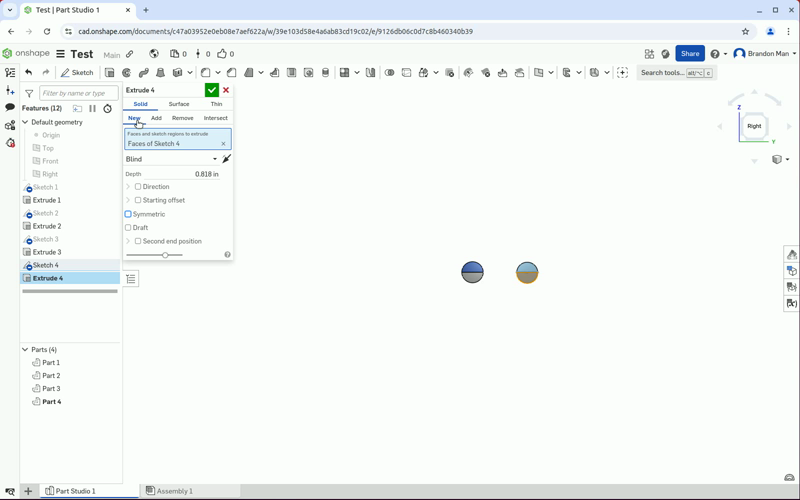
key(space)
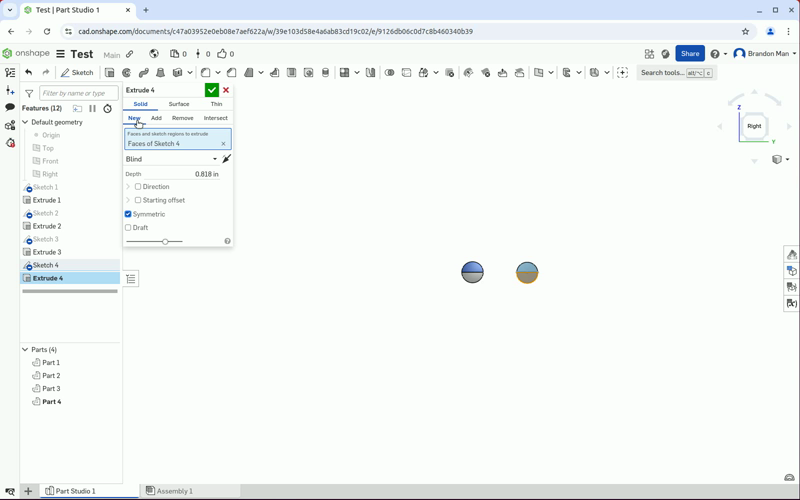
key(enter)
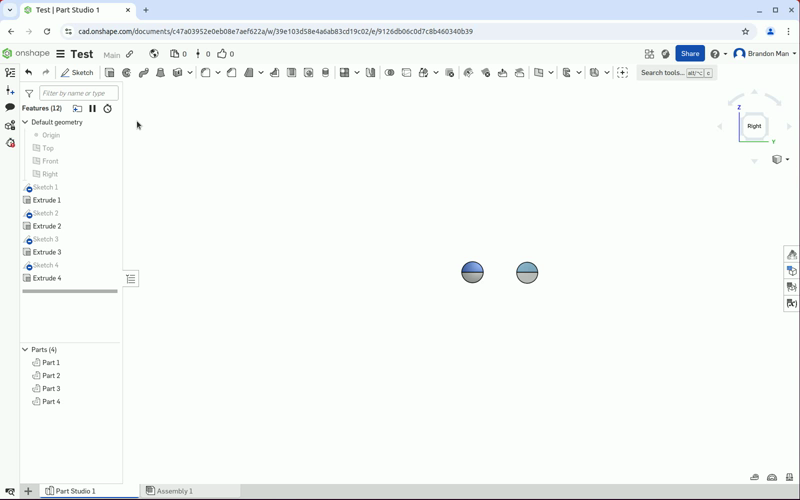
key(shift+h)
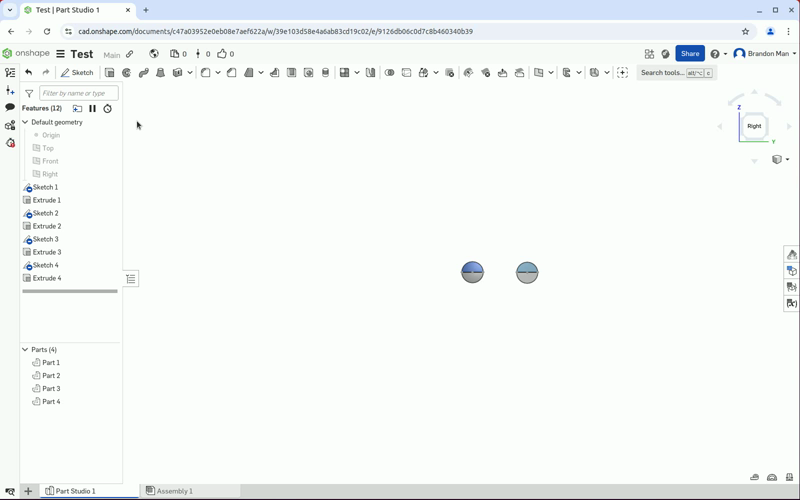
key(shift+h)
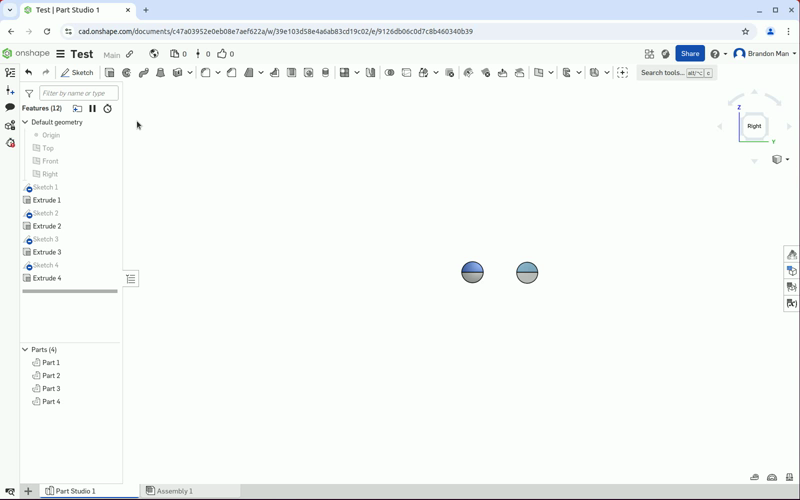
mouse_move(73, 189)
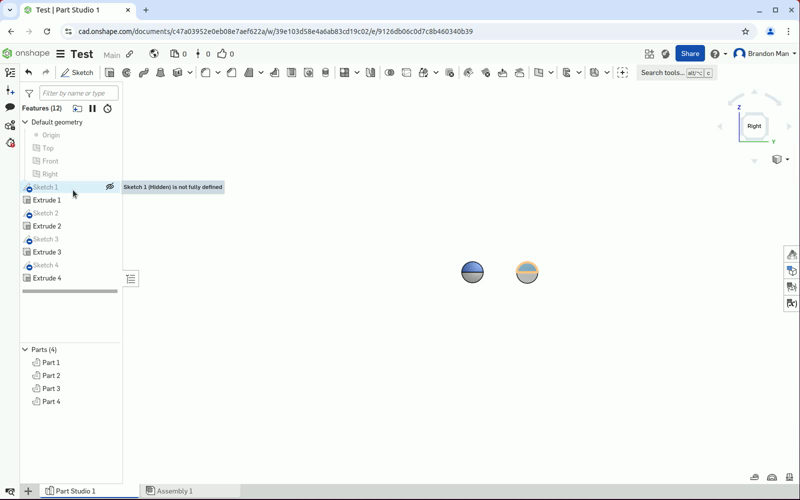
click(73, 189)
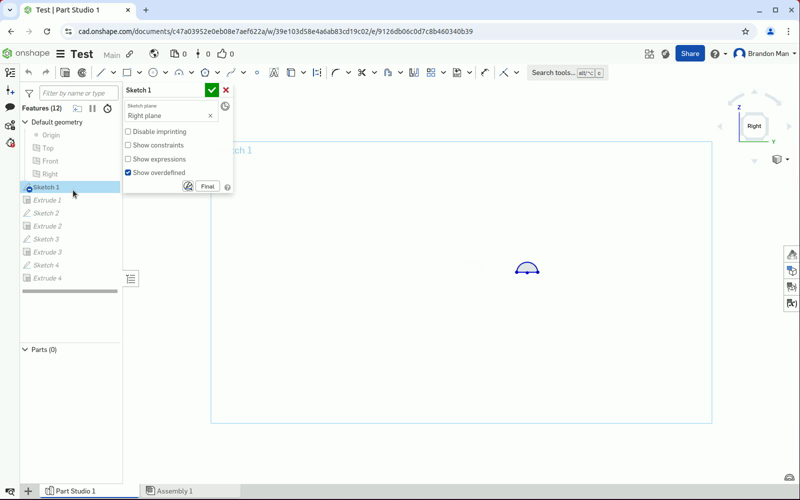
mouse_move(229, 92)
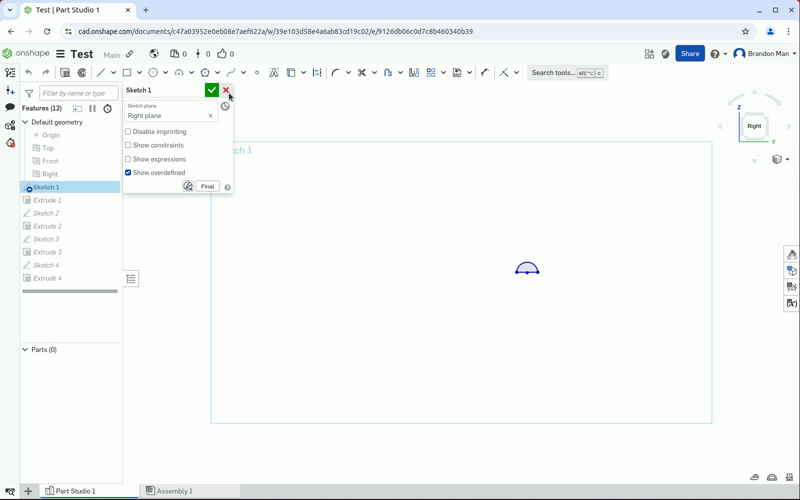
click(229, 92)
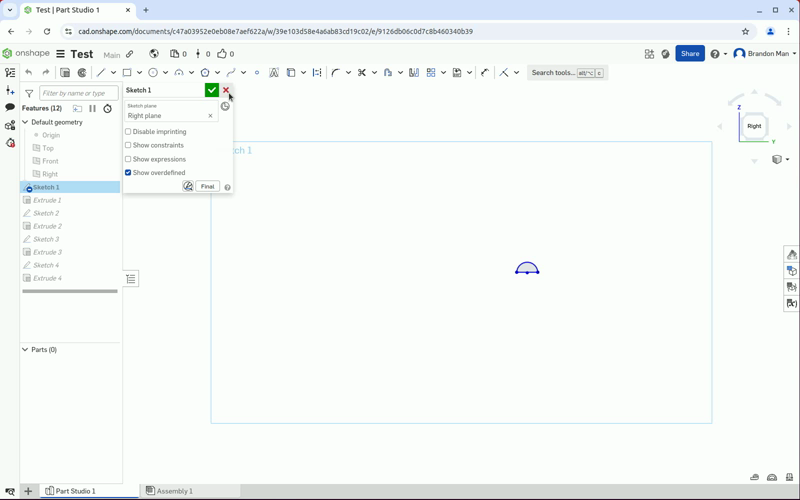
key(shift+s)
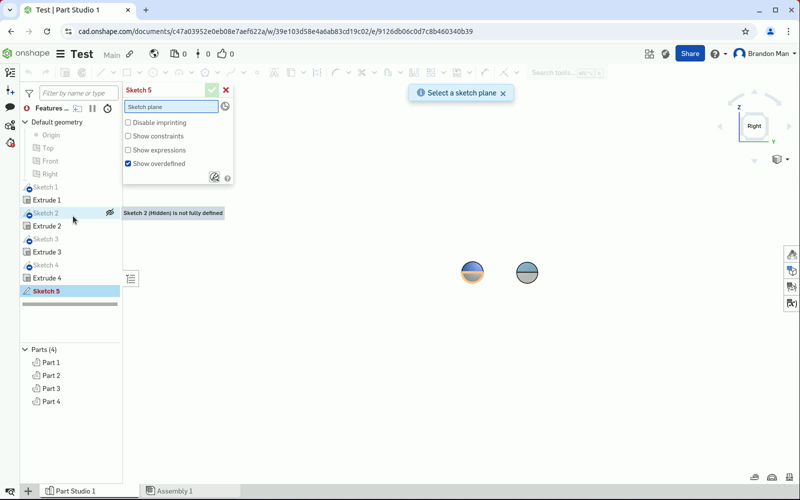
scroll(3)
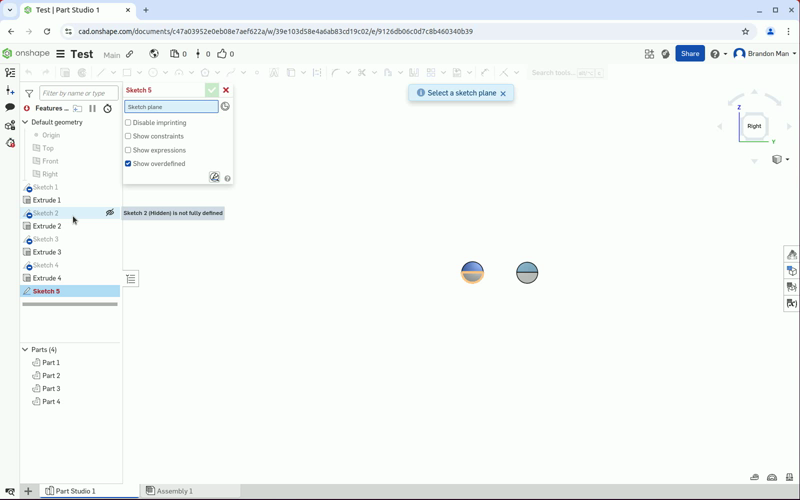
mouse_move(73, 176)
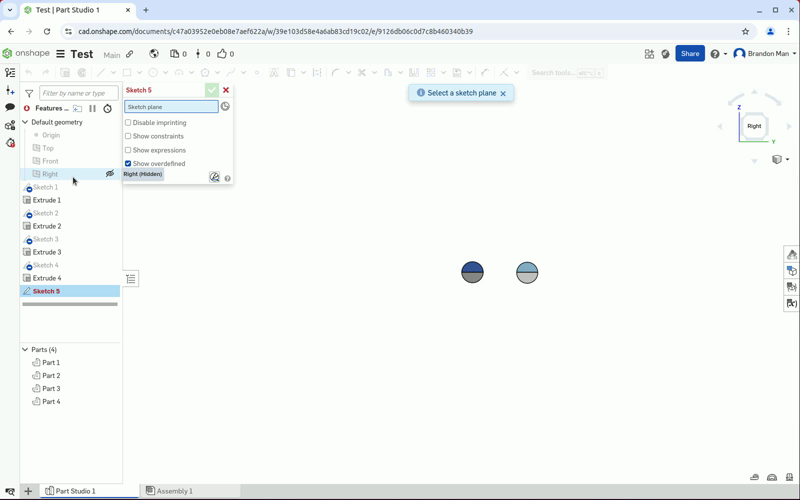
click(73, 176)
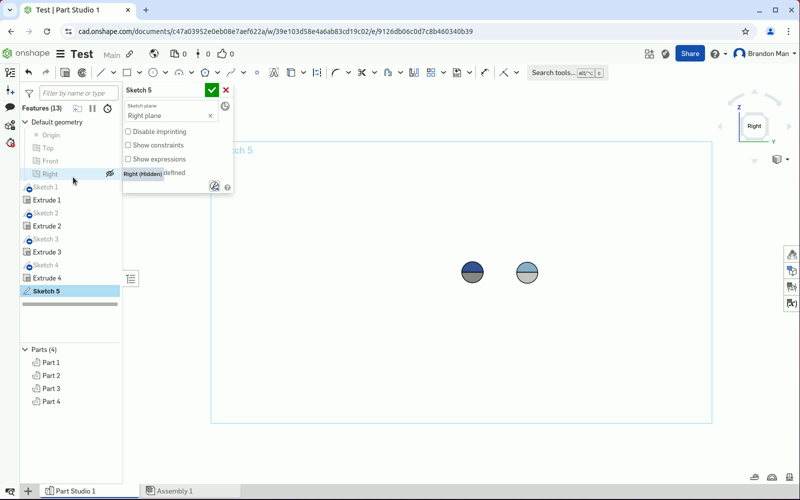
mouse_move(73, 352)
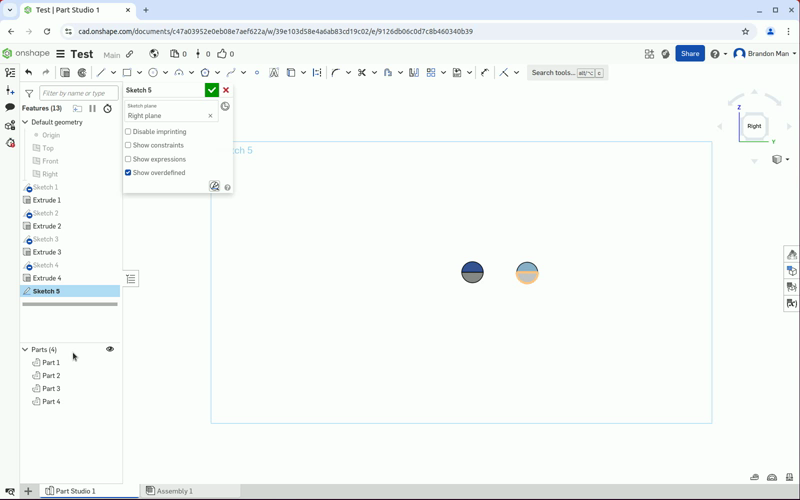
key(y)
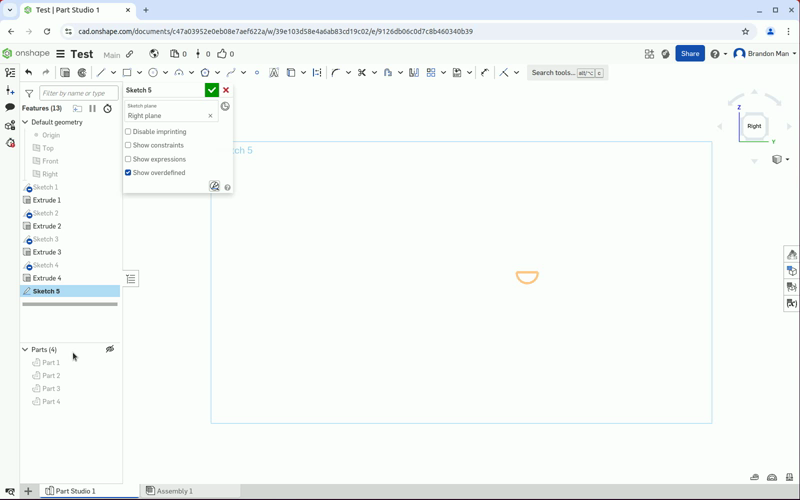
key(l)
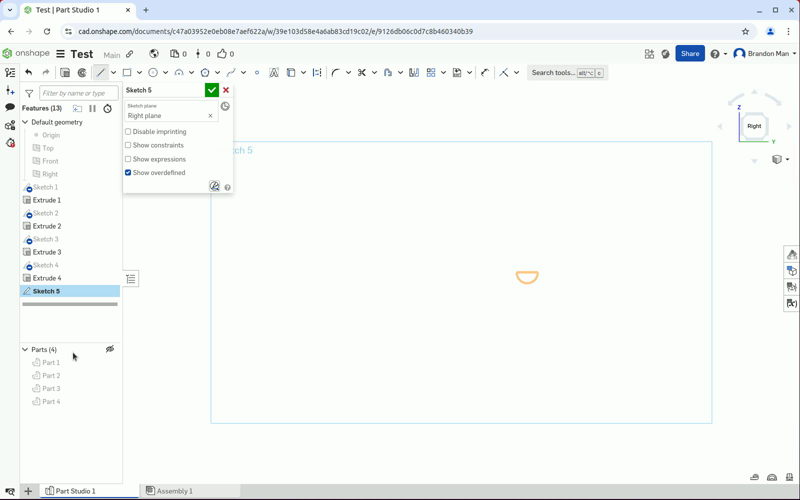
key_down(shift)
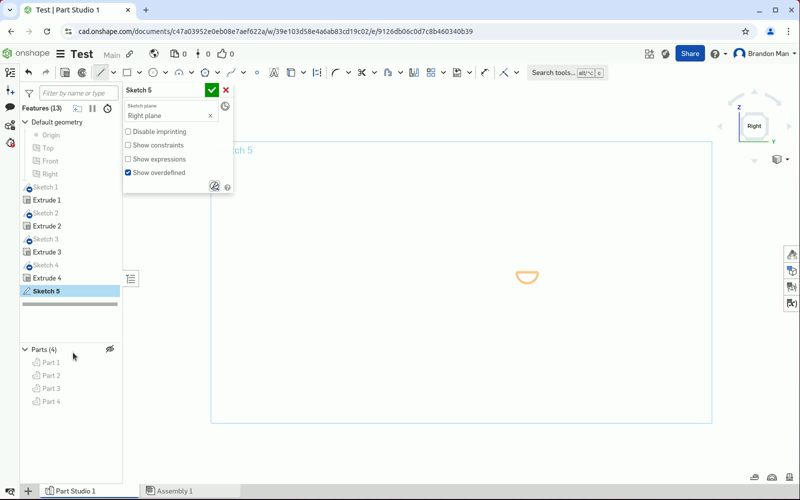
mouse_move(460, 272)
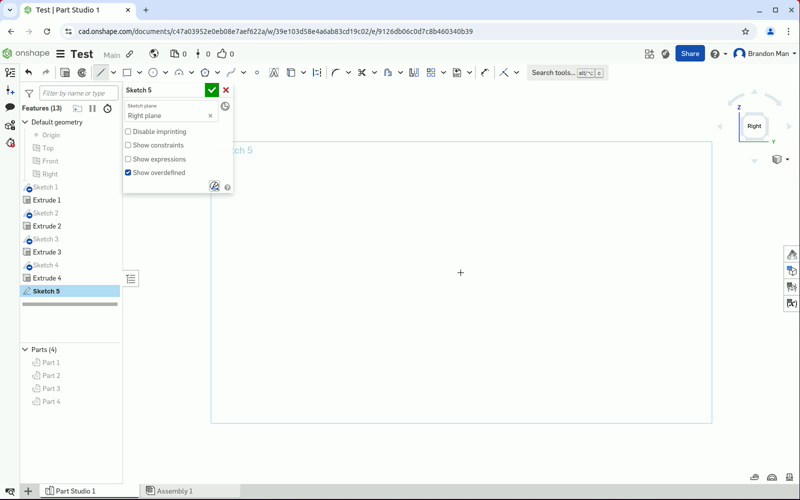
click(460, 272)
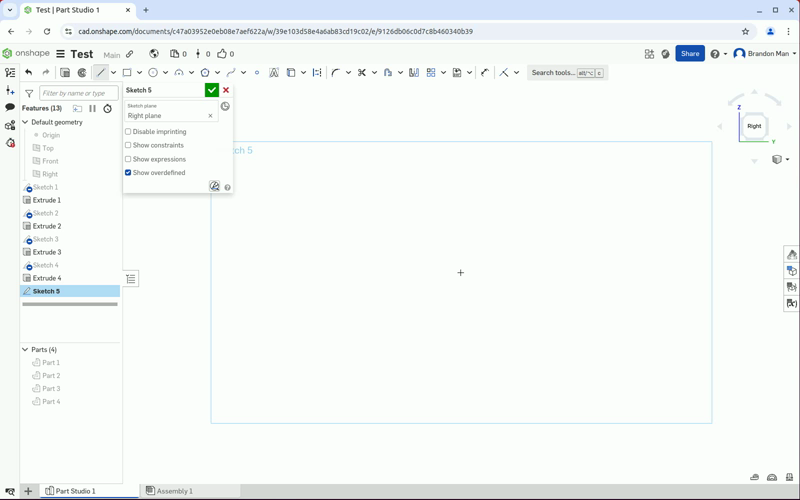
key_up(shift)
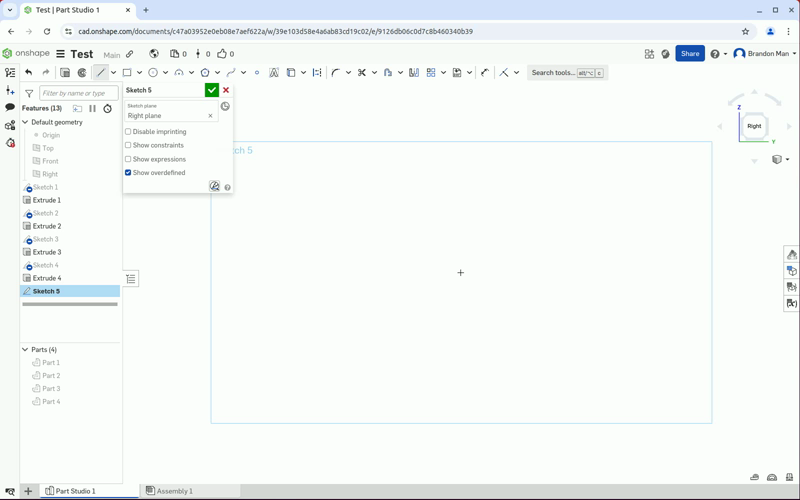
key_down(shift)
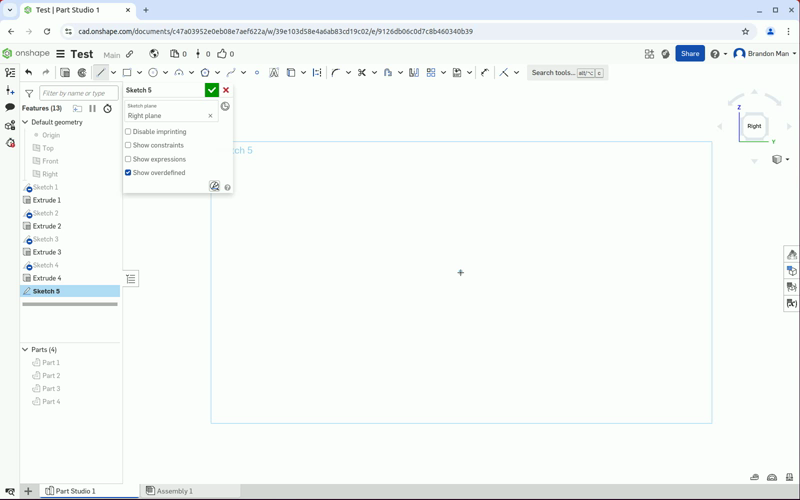
mouse_move(490, 272)
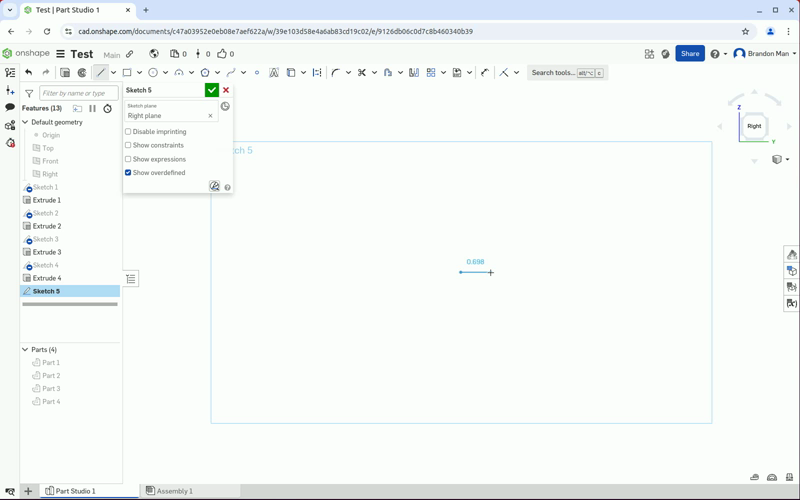
mouse_move(461, 272)
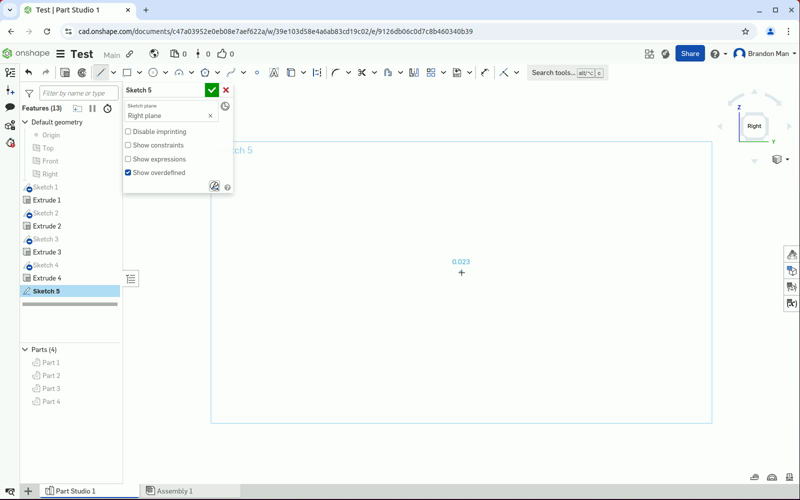
scroll(6)
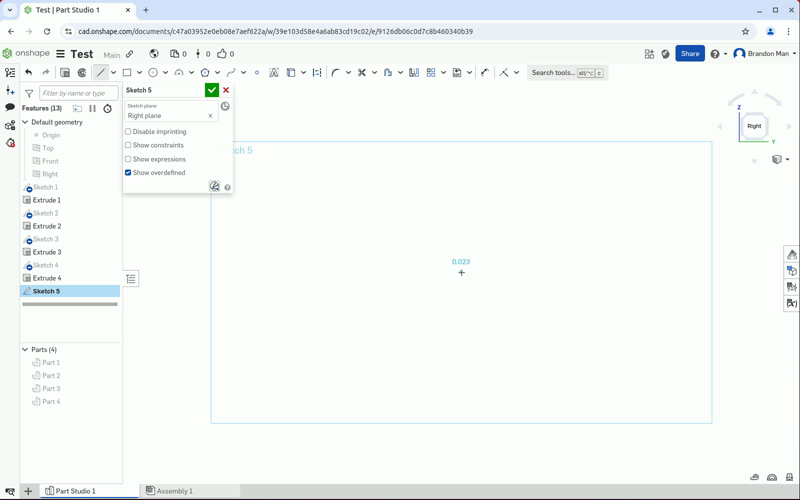
scroll(6)
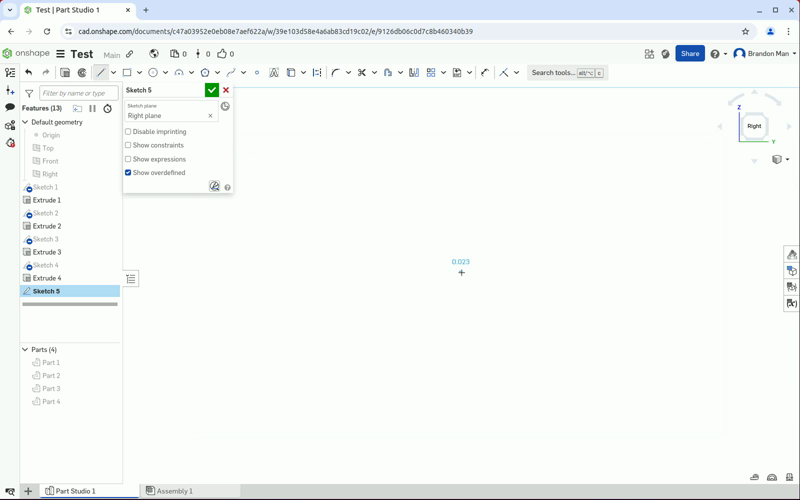
scroll(6)
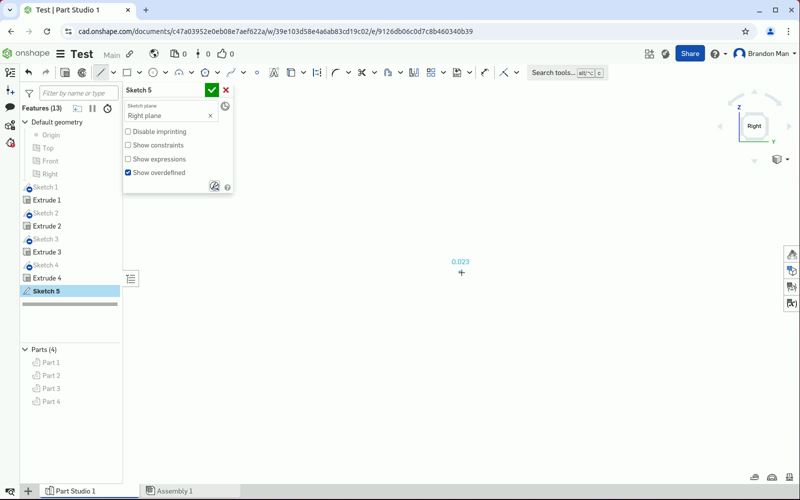
scroll(6)
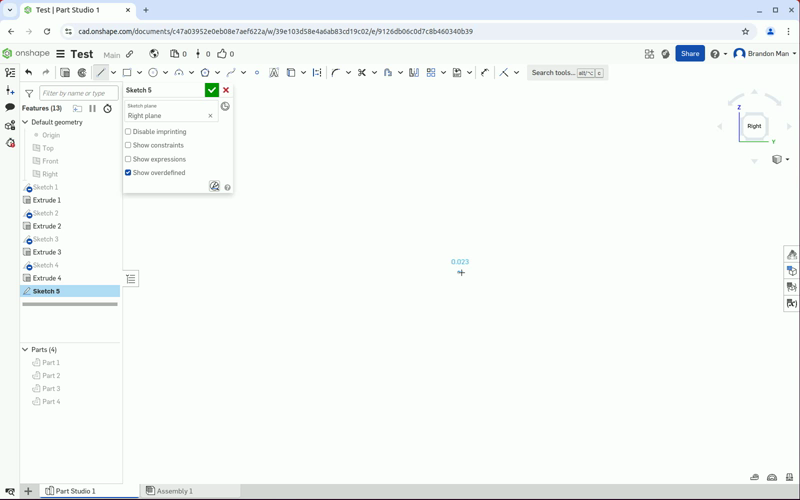
scroll(6)
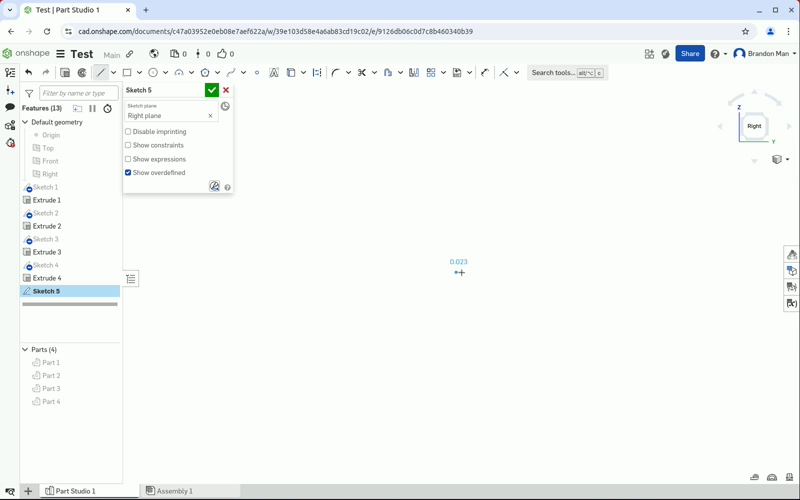
scroll(6)
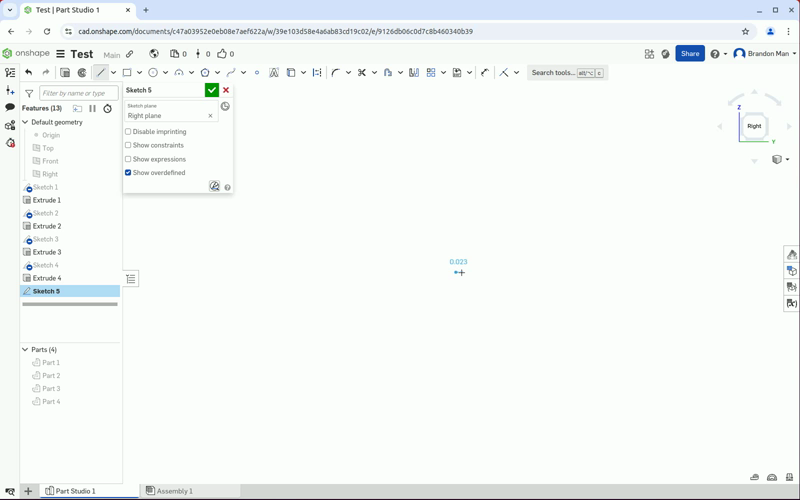
scroll(6)
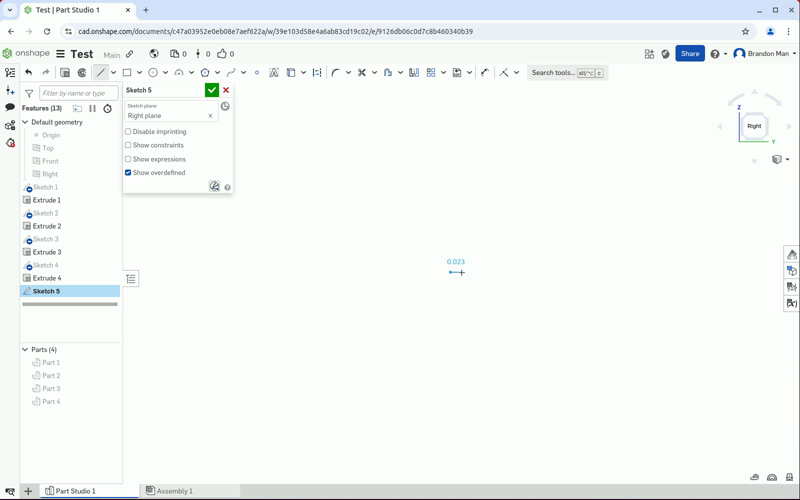
click(461, 272)
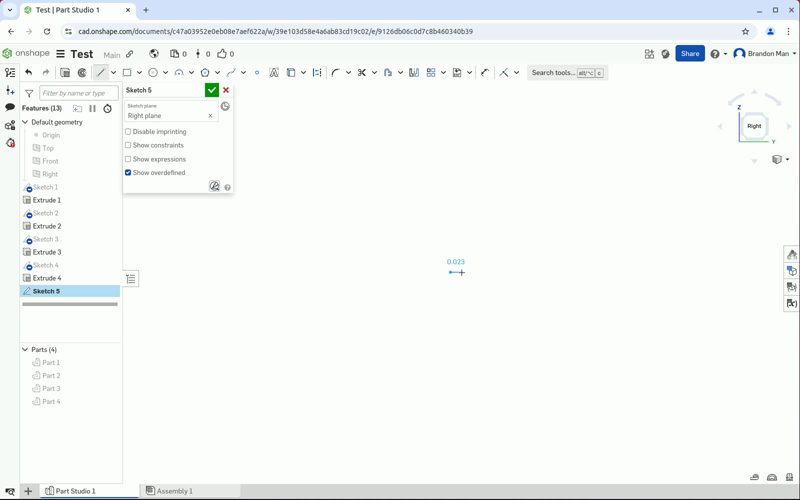
scroll(-6)
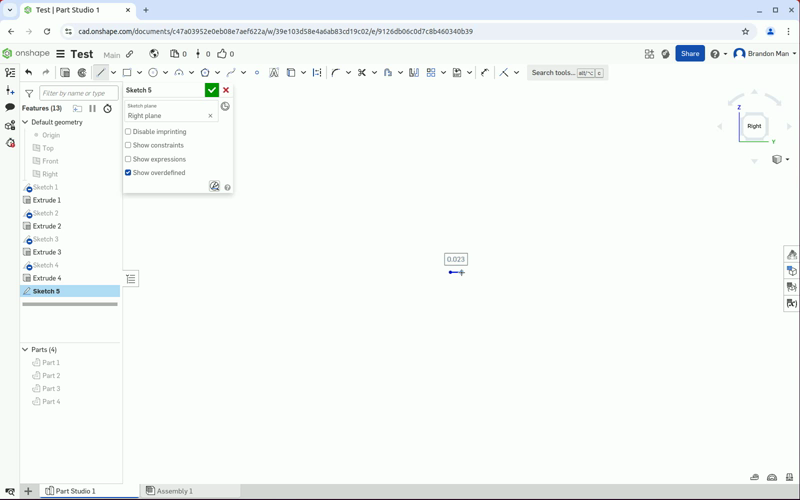
scroll(-6)
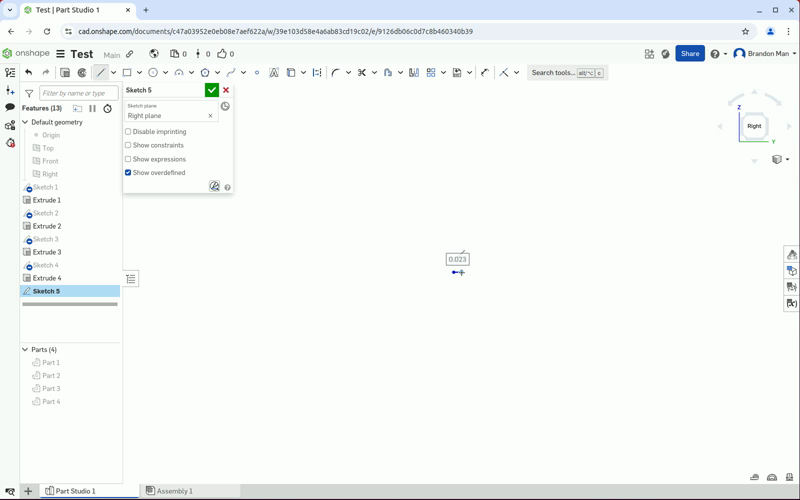
scroll(-6)
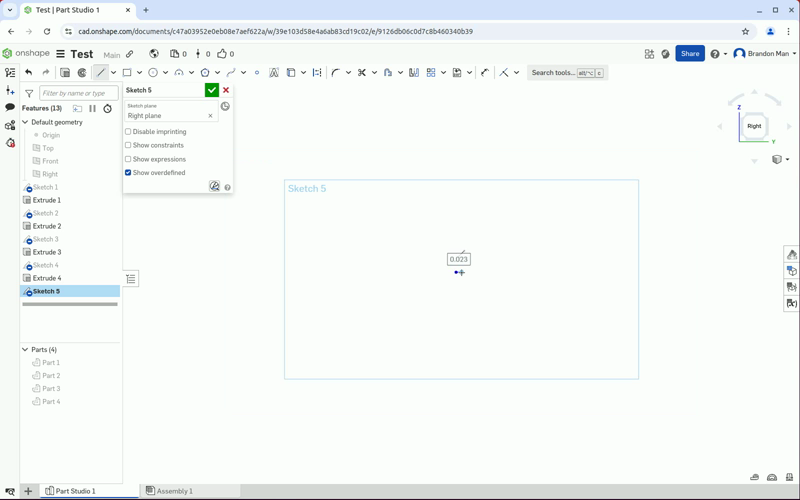
scroll(-6)
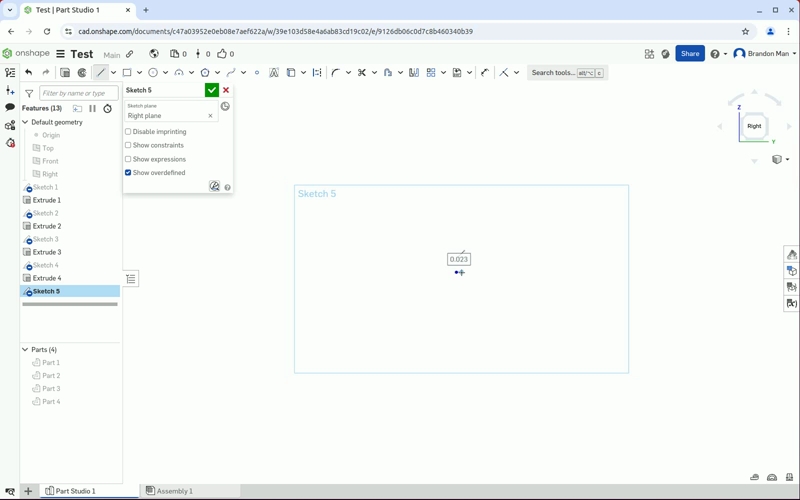
scroll(-6)
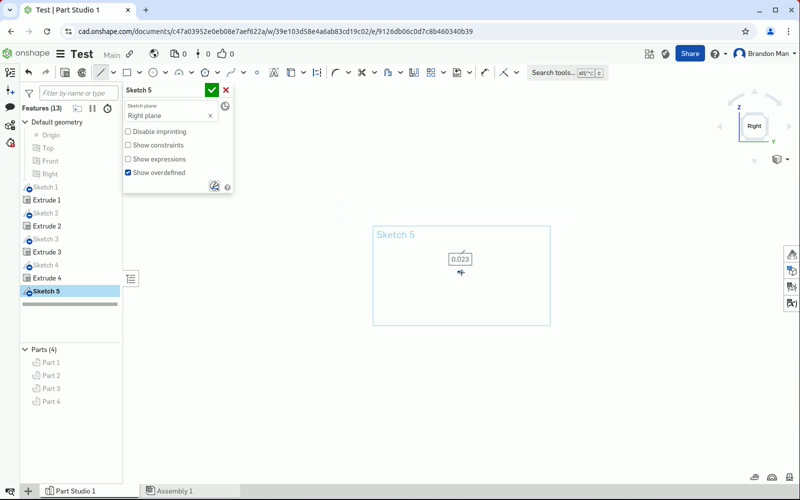
scroll(-6)
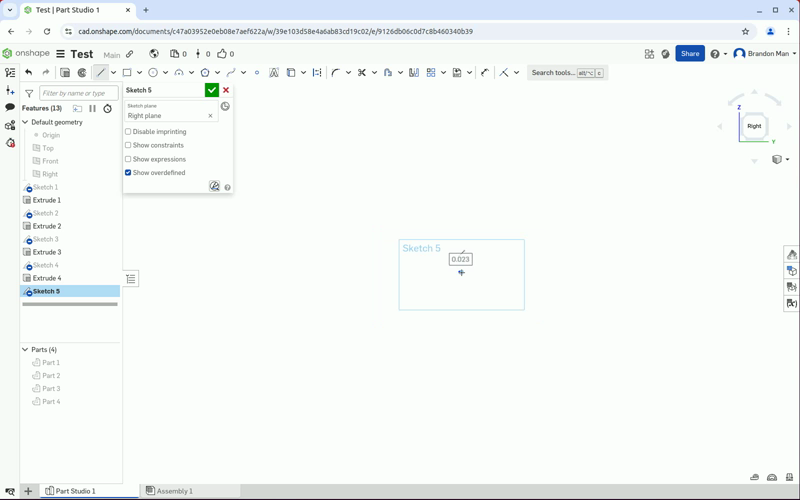
scroll(-6)
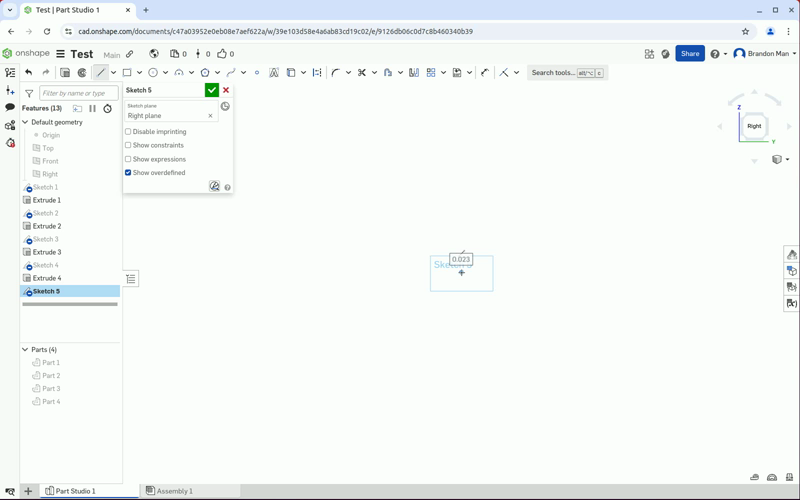
key_up(shift)
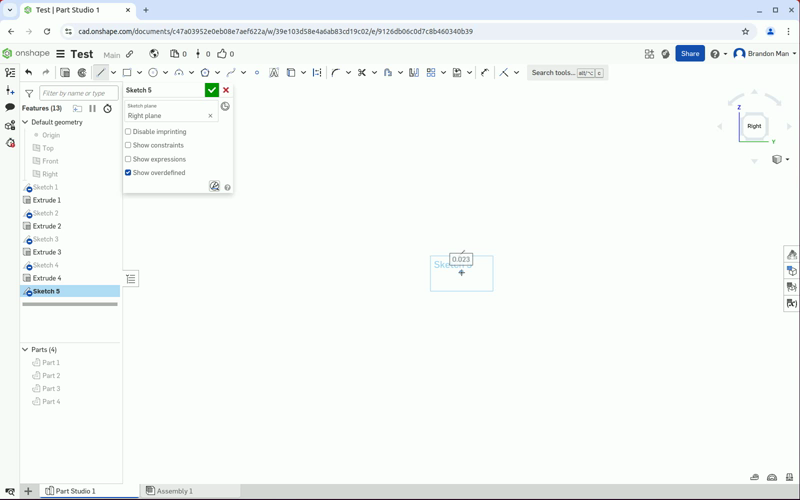
key(esc)
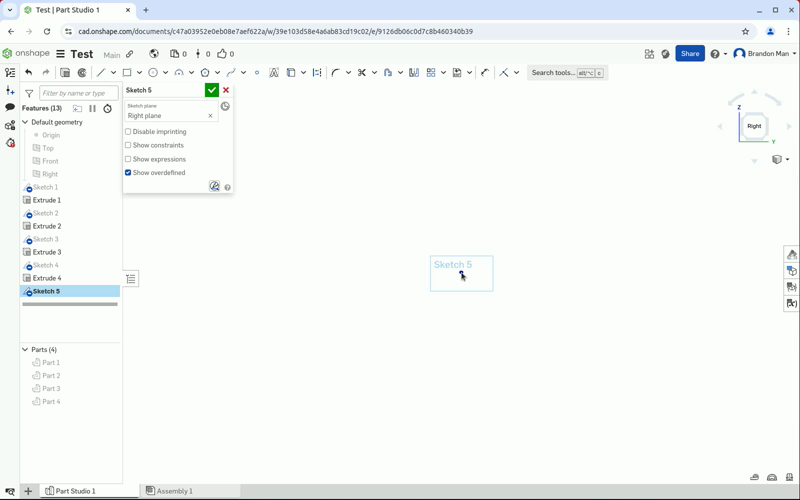
key(a)
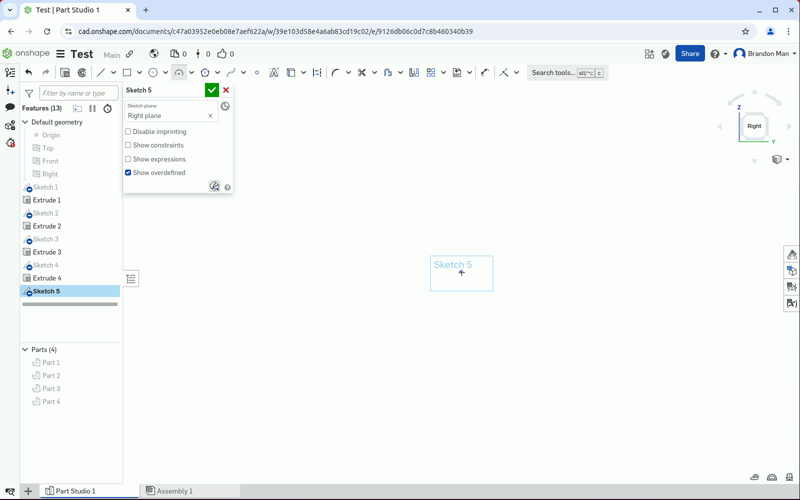
mouse_move(461, 272)
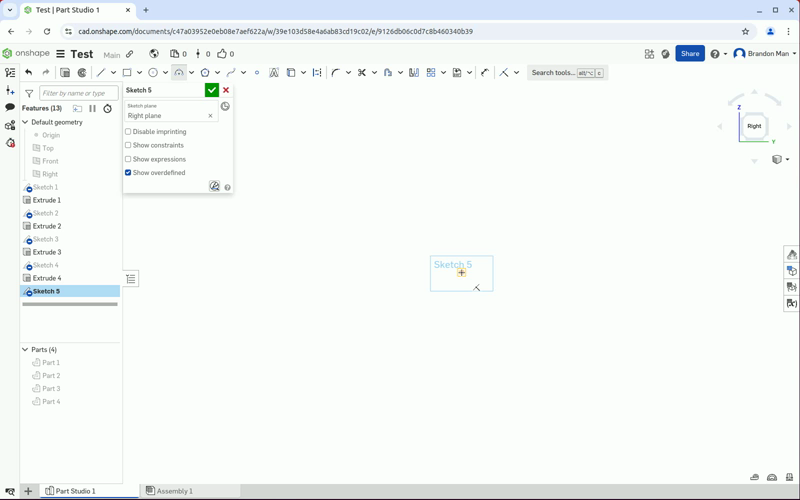
scroll(6)
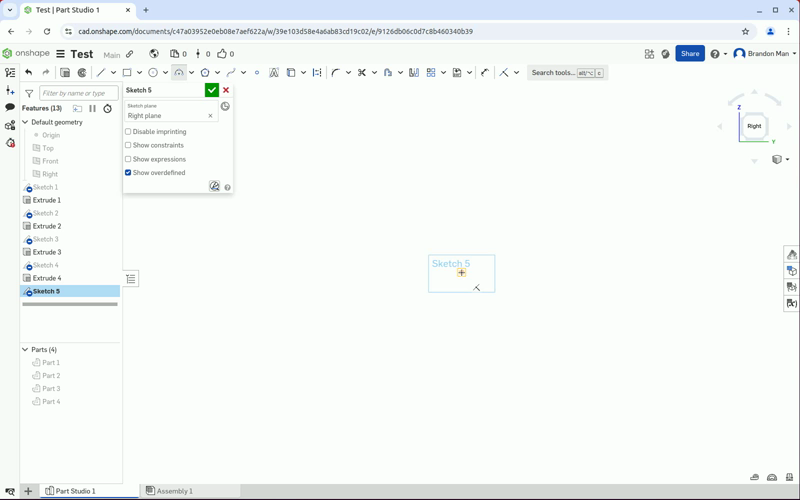
scroll(6)
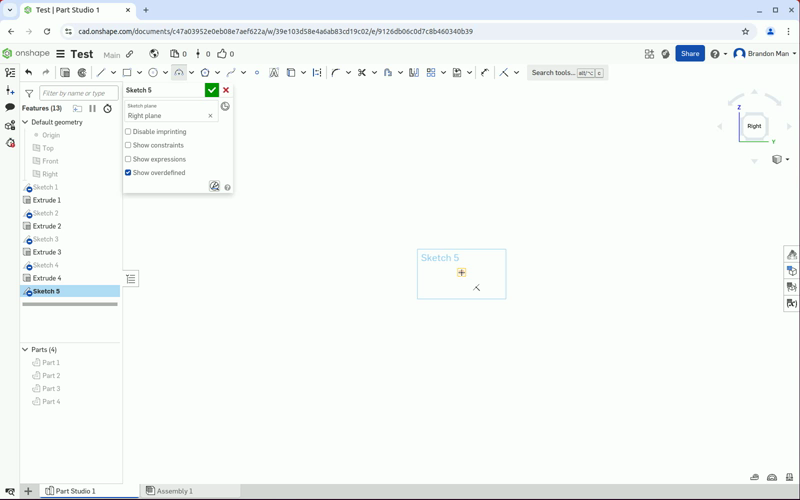
scroll(6)
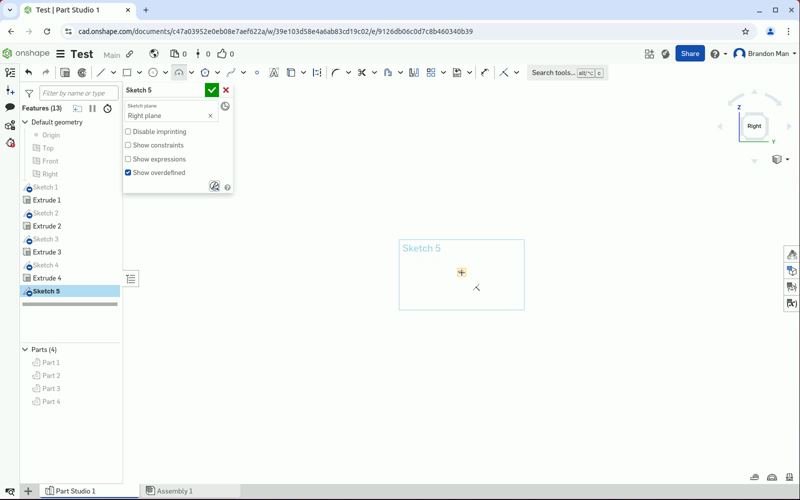
scroll(6)
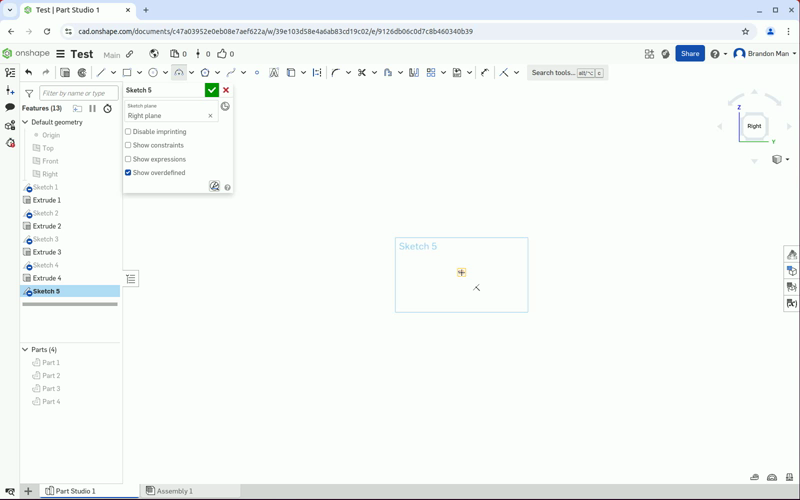
scroll(6)
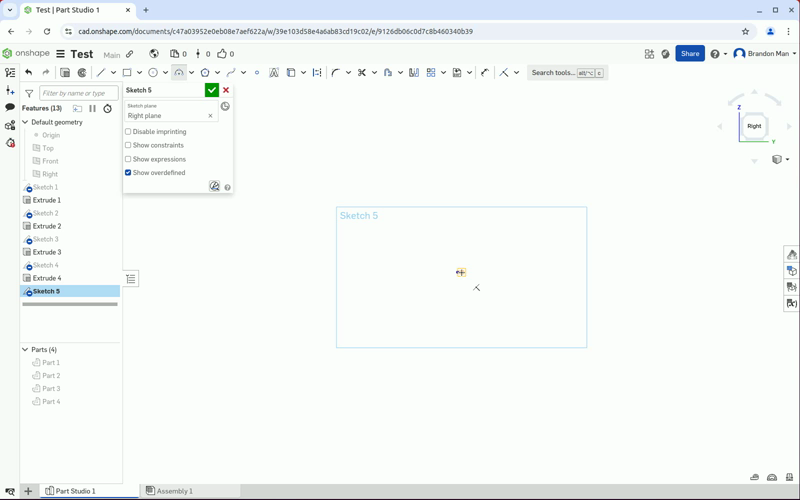
scroll(6)
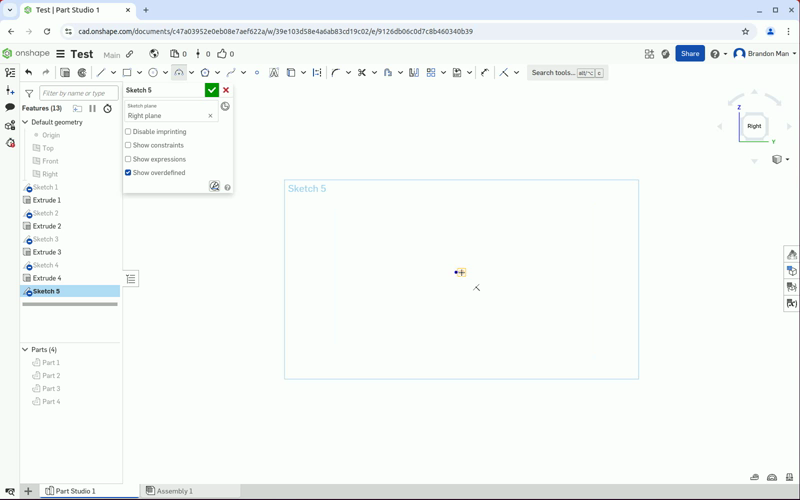
scroll(6)
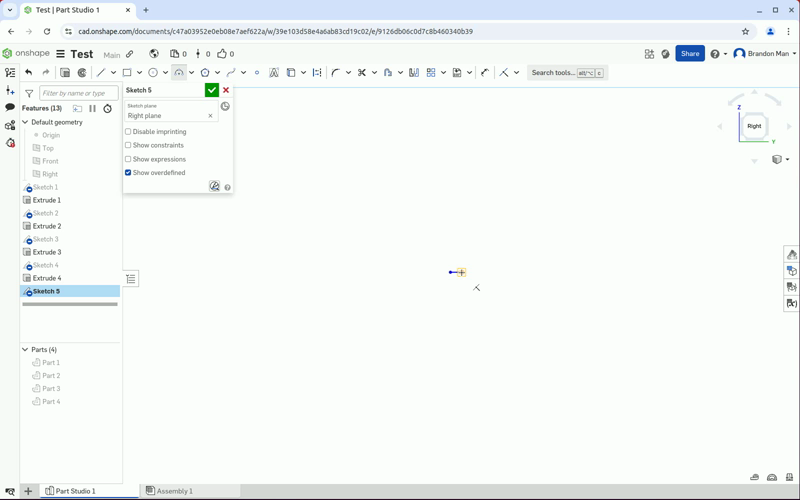
click(461, 272)
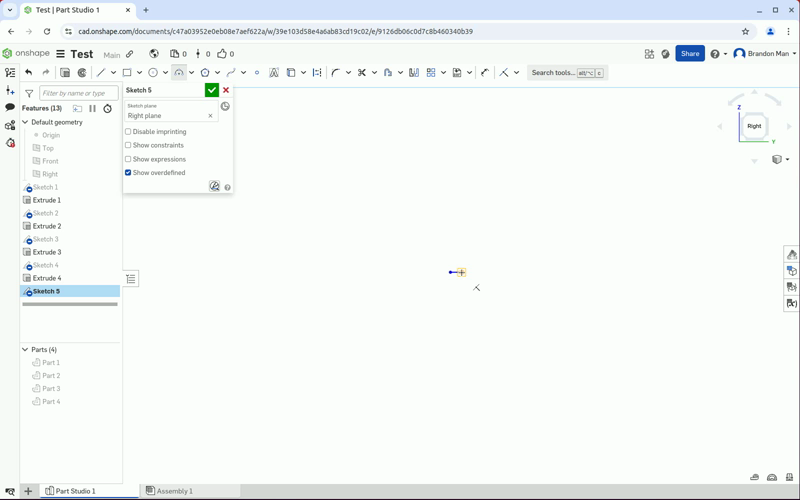
scroll(-6)
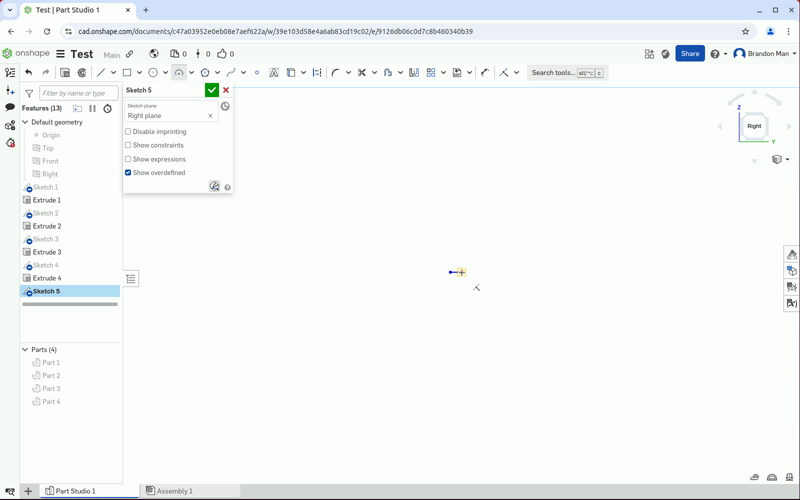
scroll(-6)
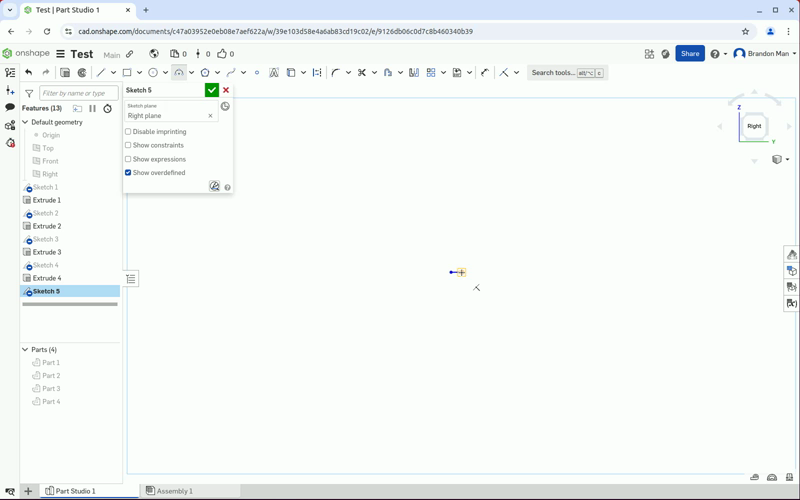
scroll(-6)
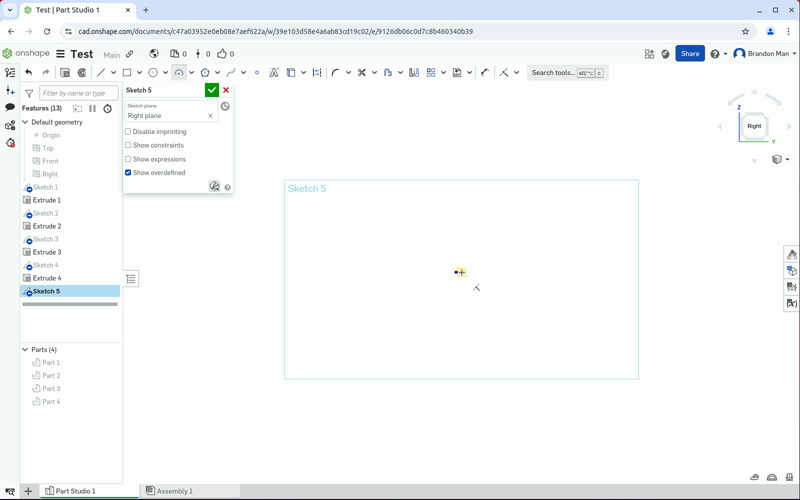
scroll(-6)
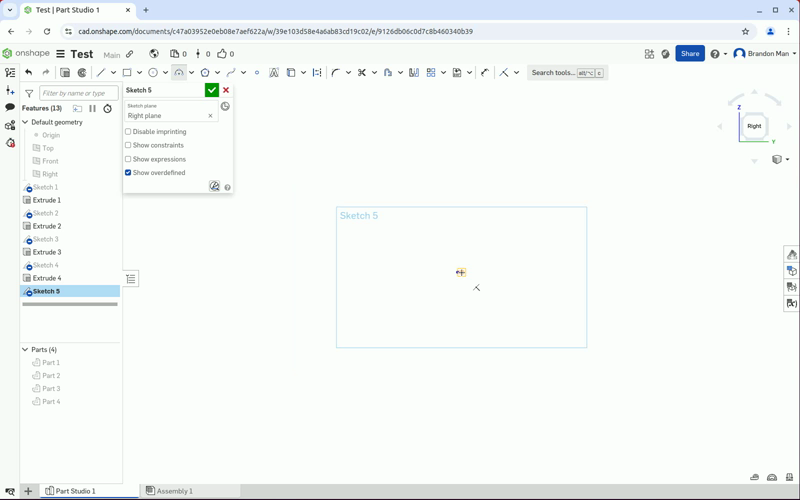
scroll(-6)
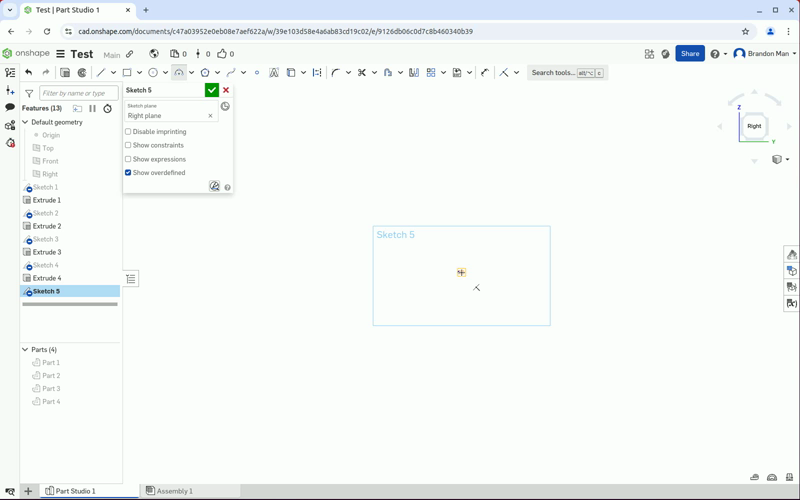
scroll(-6)
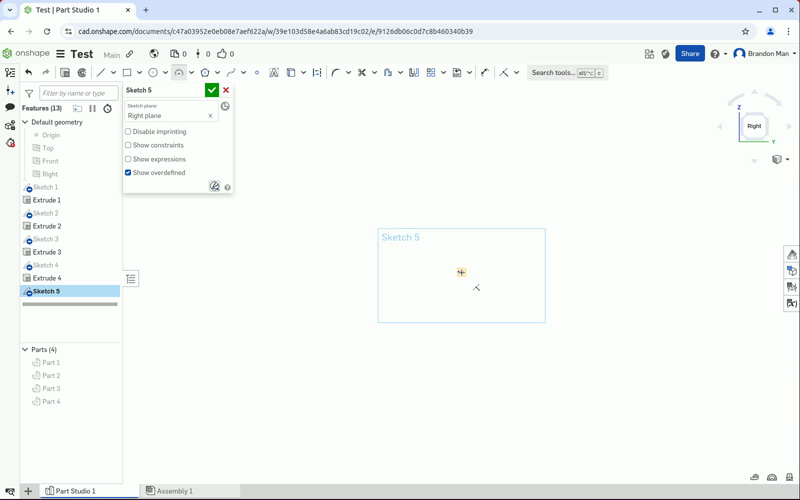
scroll(-6)
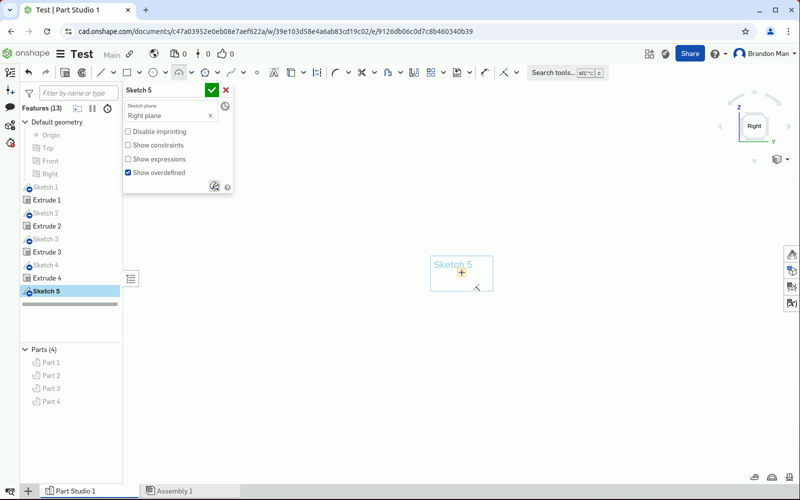
key_down(shift)
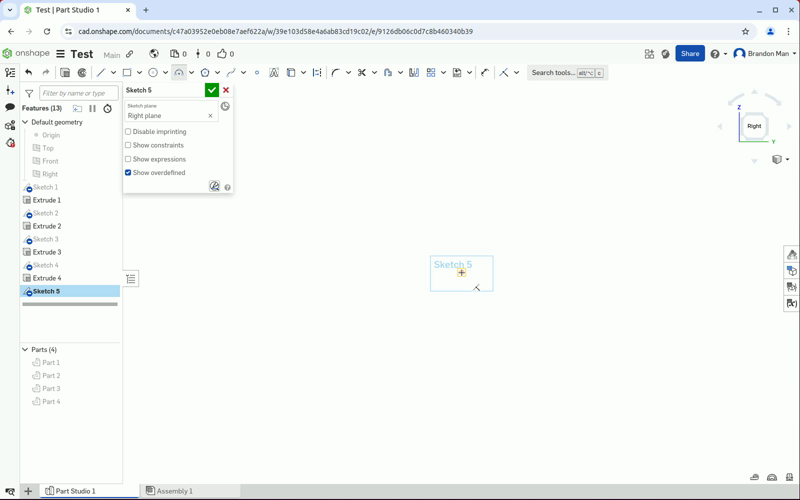
mouse_move(481, 272)
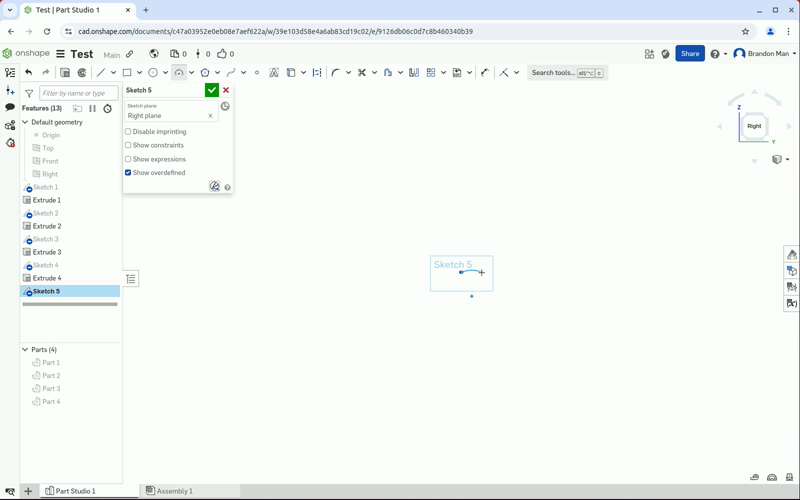
click(481, 272)
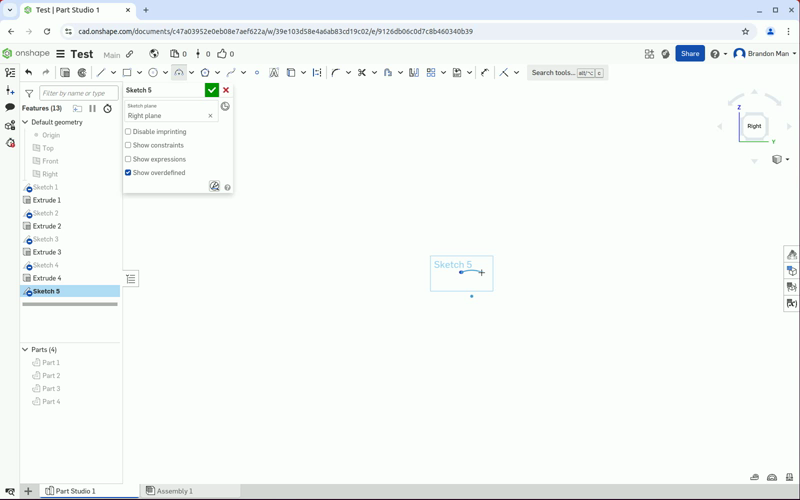
mouse_move(471, 262)
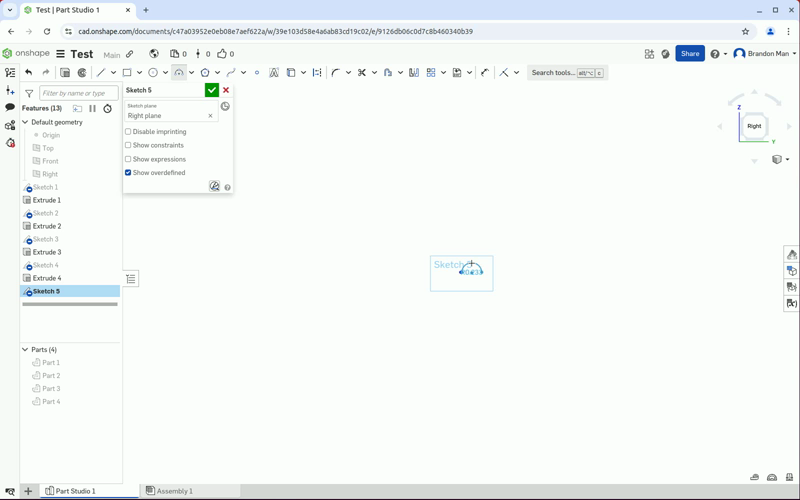
click(471, 262)
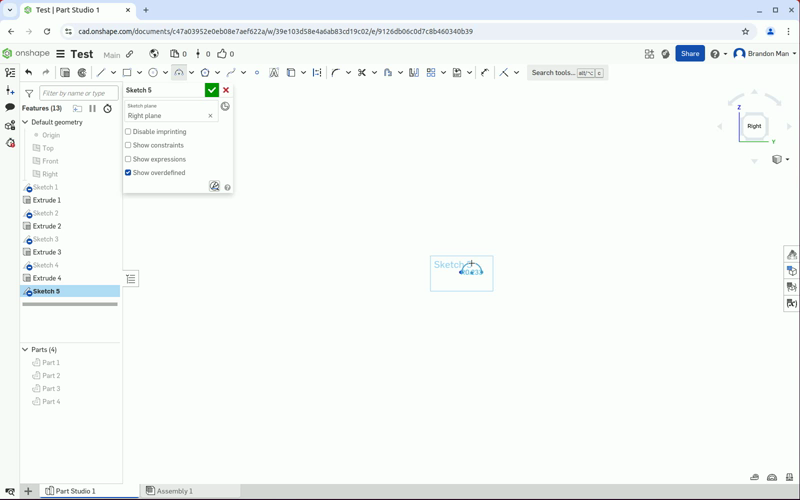
key_up(shift)
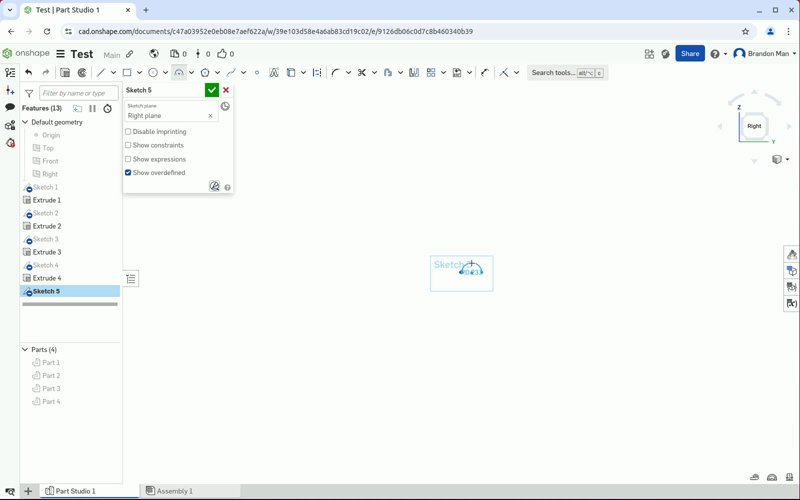
key(esc)
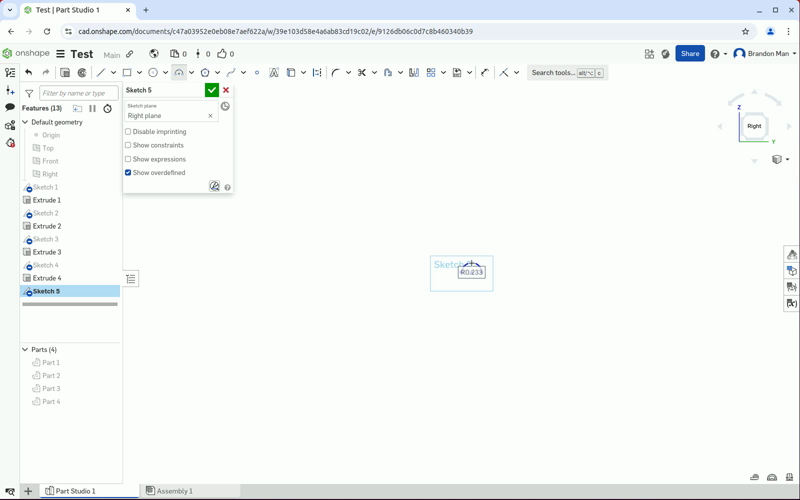
key(l)
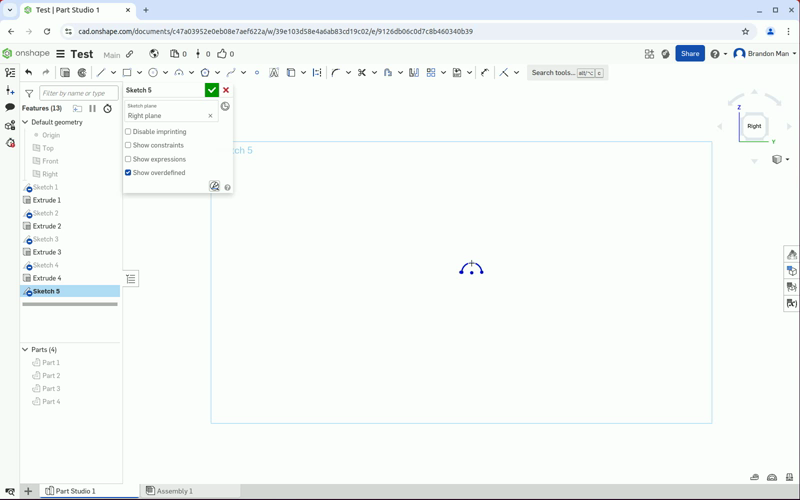
mouse_move(481, 272)
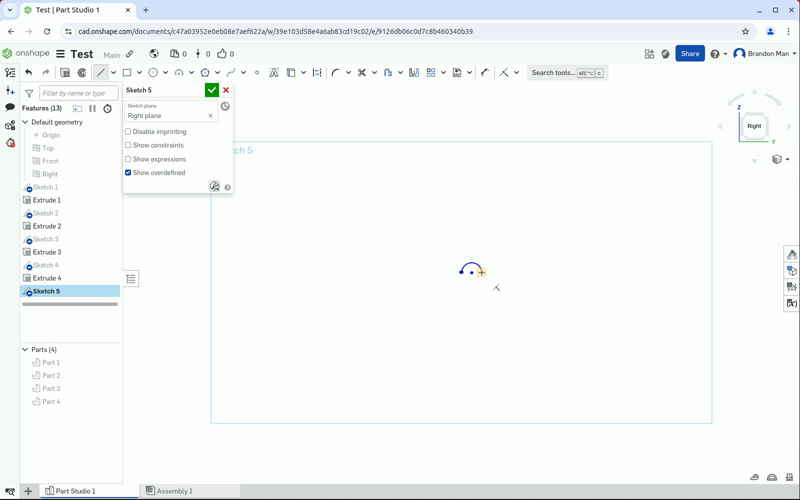
click(481, 272)
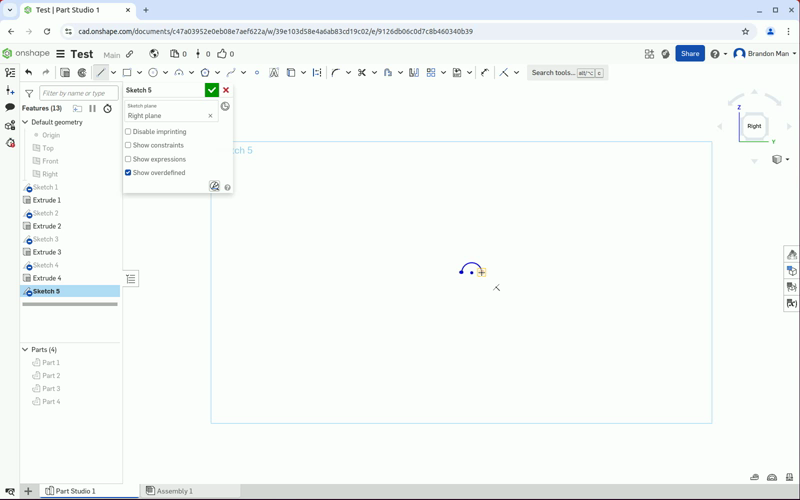
key_down(shift)
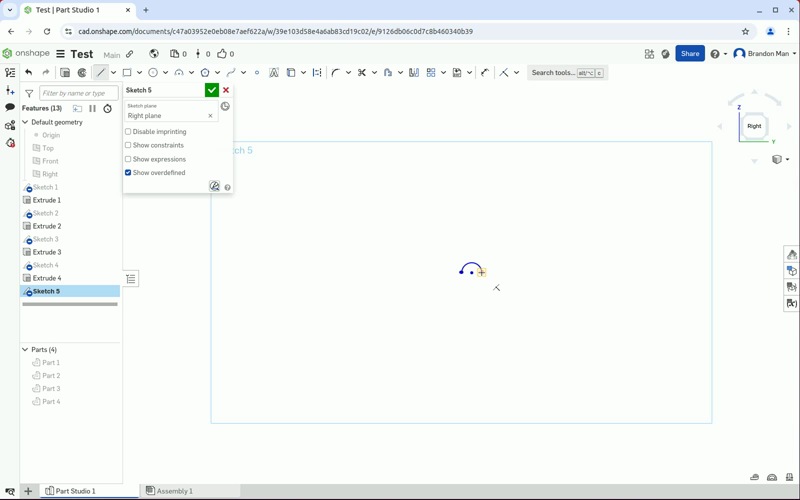
mouse_move(511, 272)
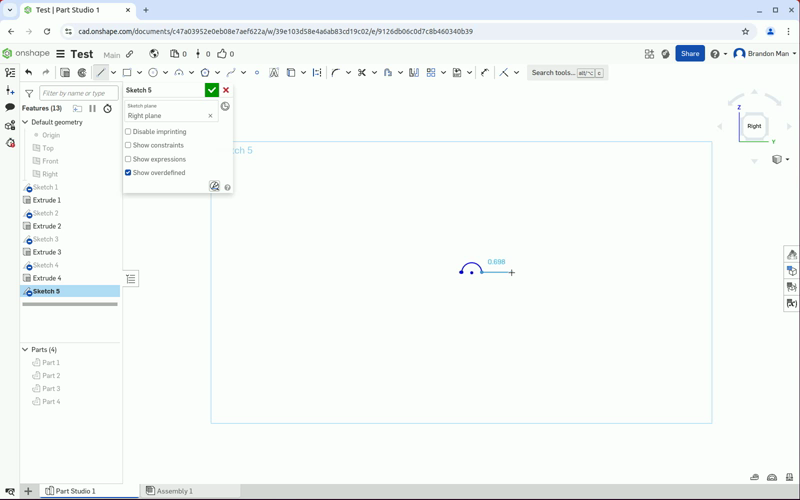
mouse_move(516, 272)
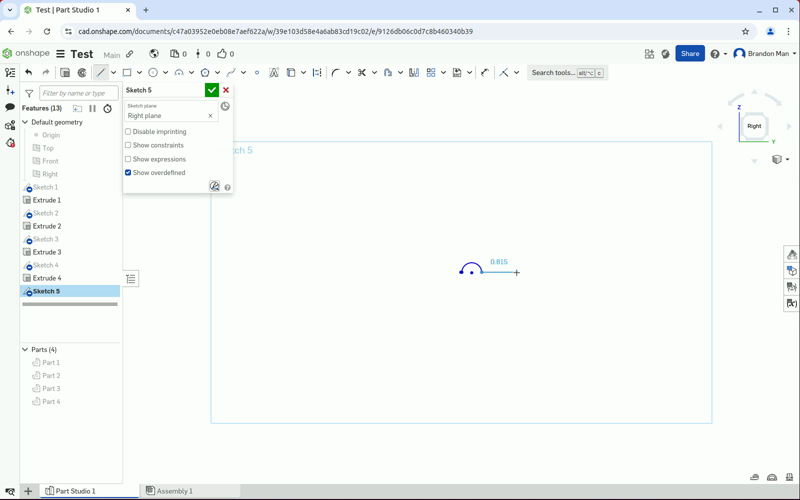
click(516, 272)
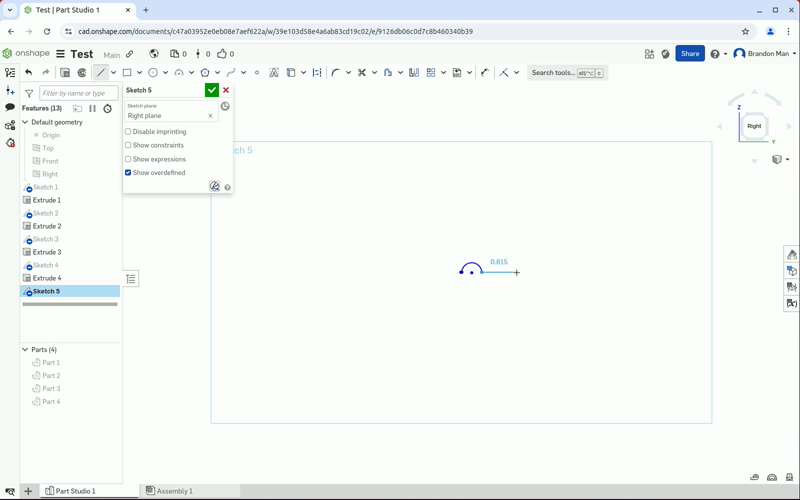
key_up(shift)
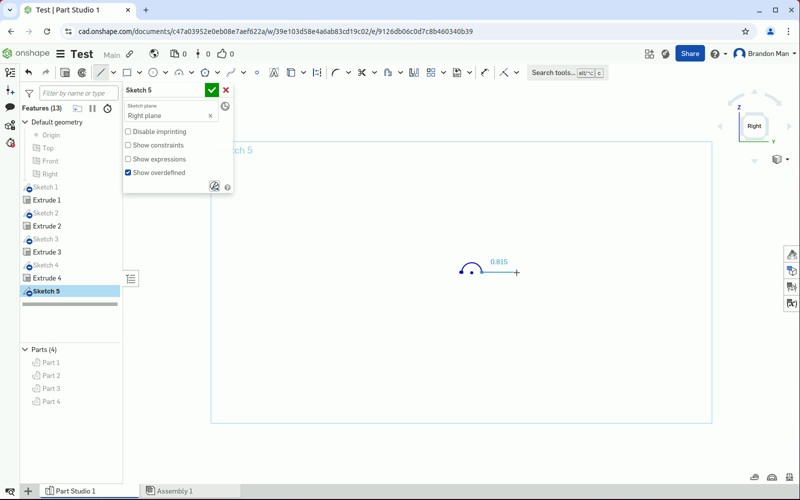
key(esc)
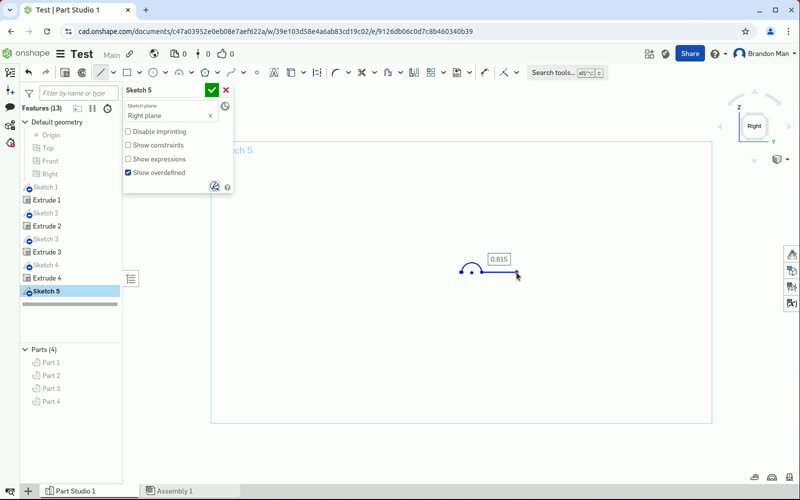
key(a)
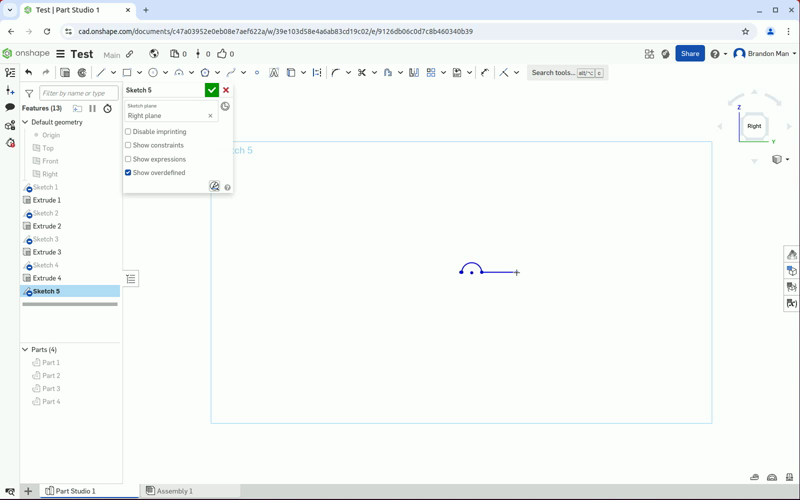
mouse_move(516, 272)
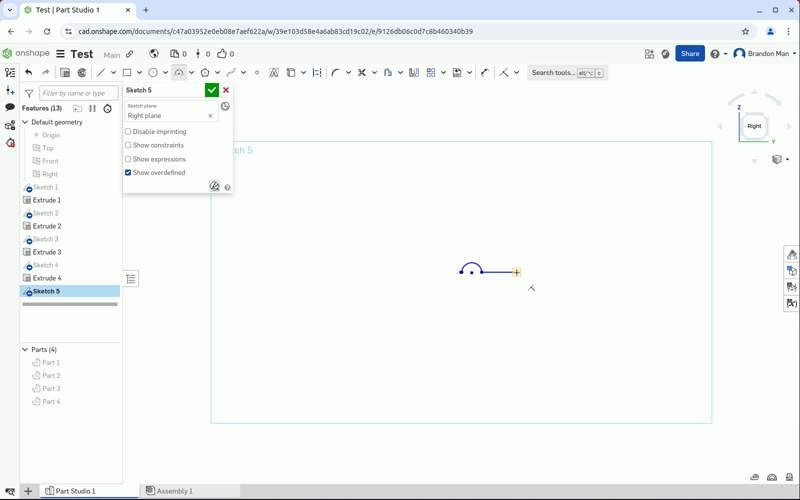
click(516, 272)
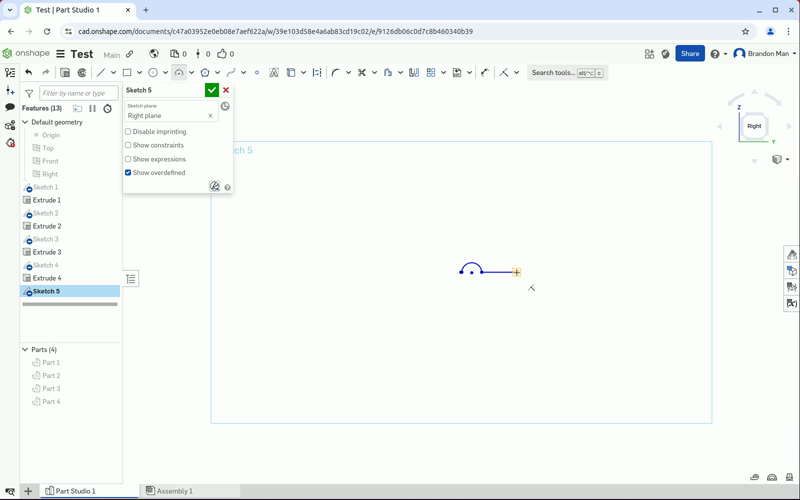
key_down(shift)
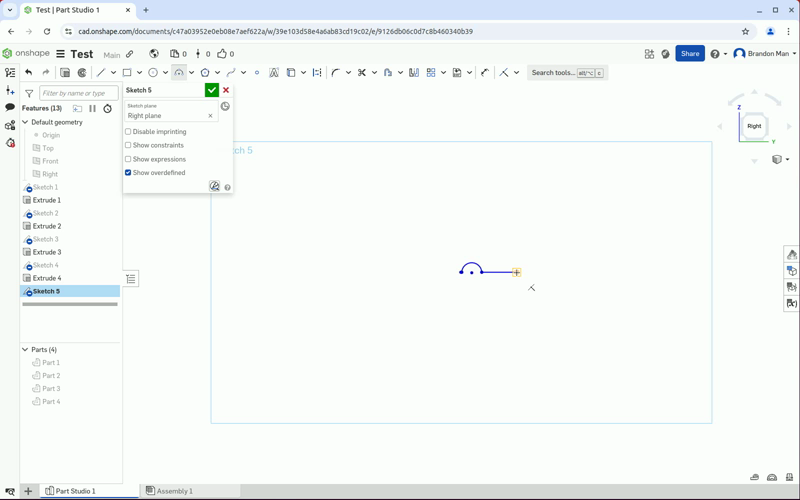
mouse_move(537, 272)
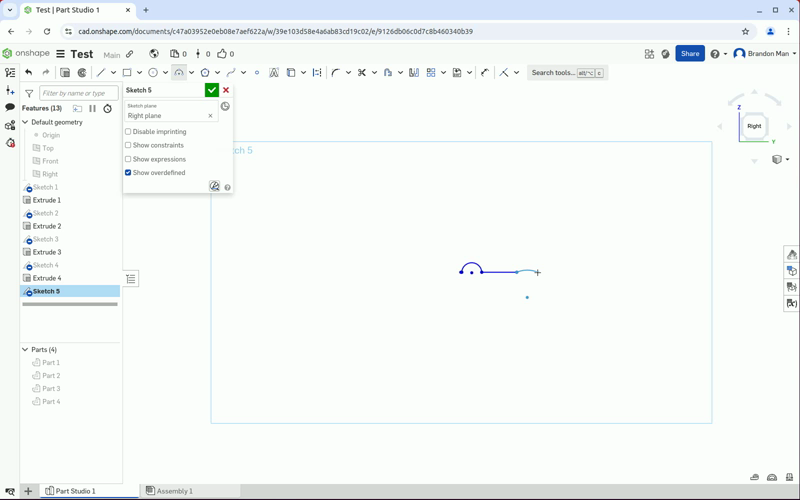
click(537, 272)
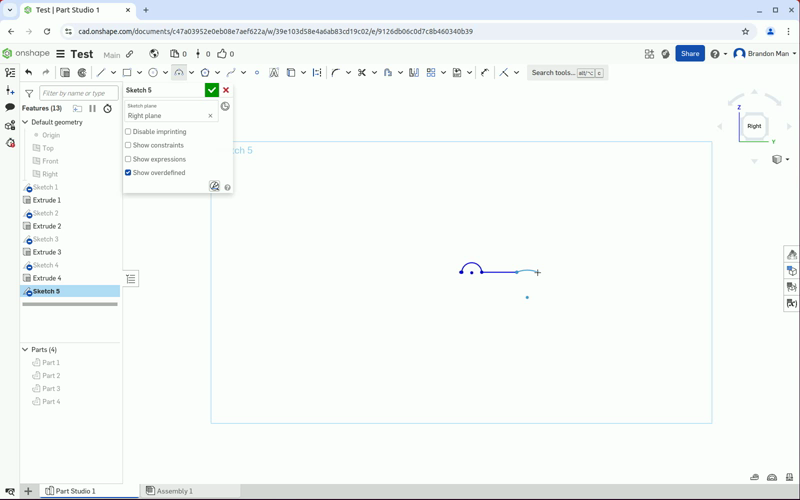
mouse_move(527, 262)
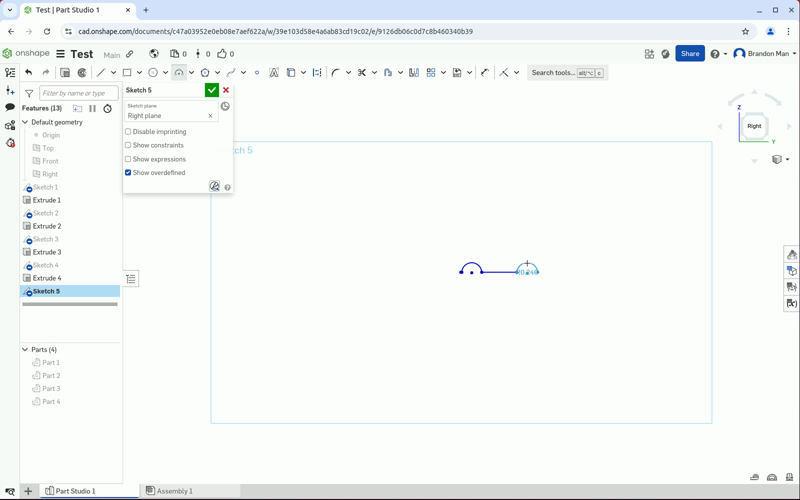
click(527, 262)
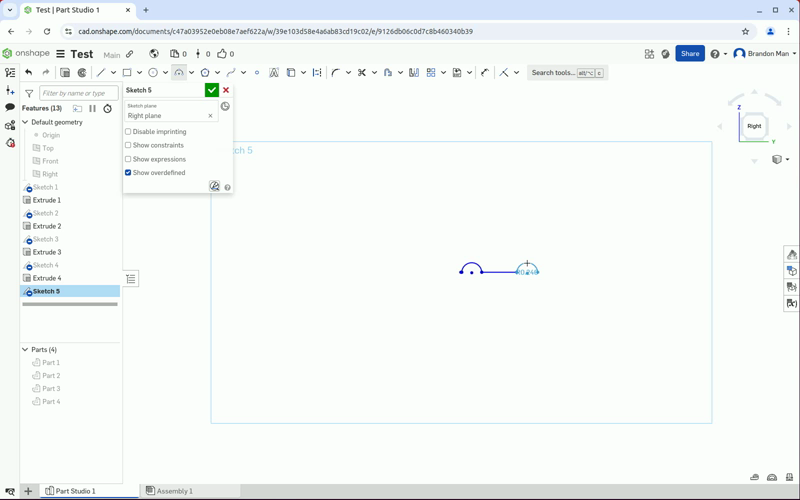
key_up(shift)
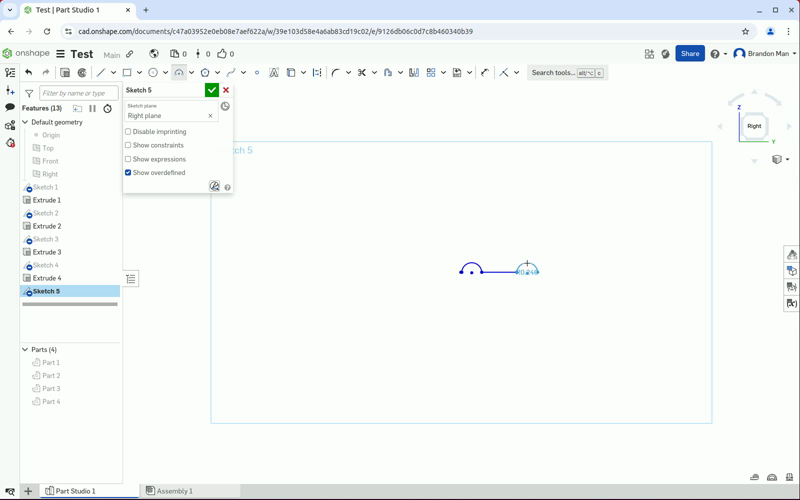
key(esc)
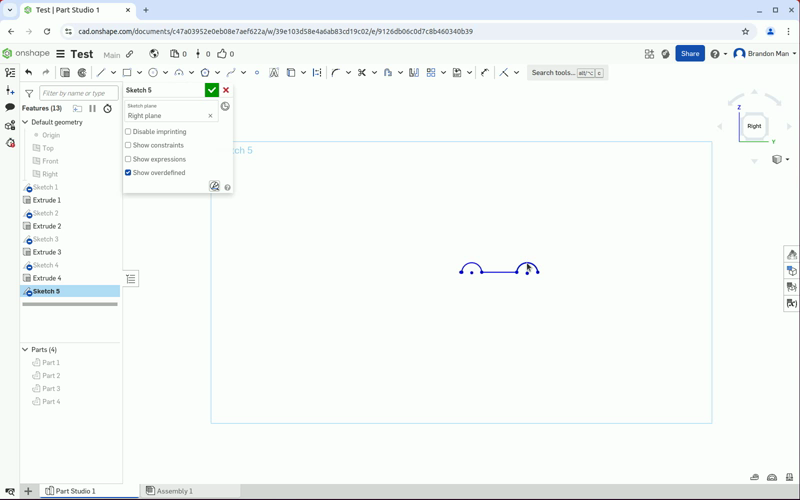
key(l)
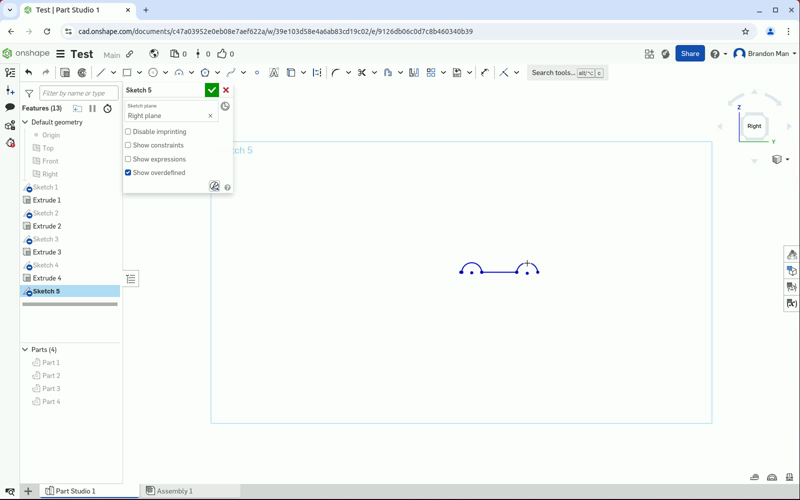
mouse_move(537, 272)
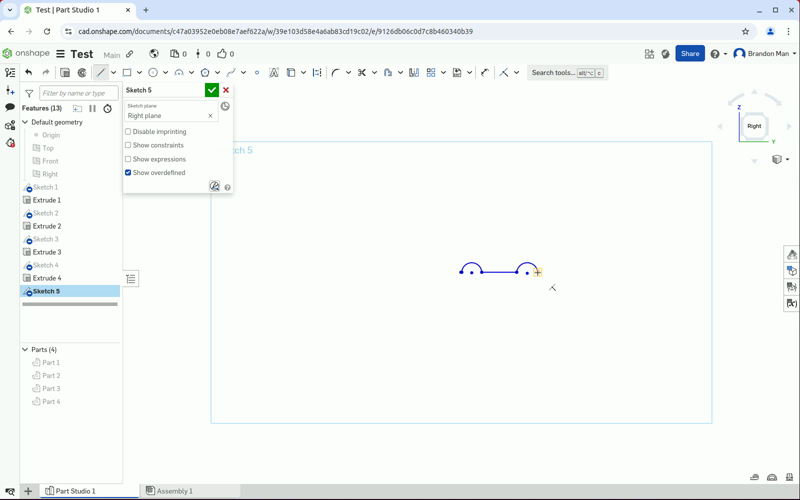
click(537, 272)
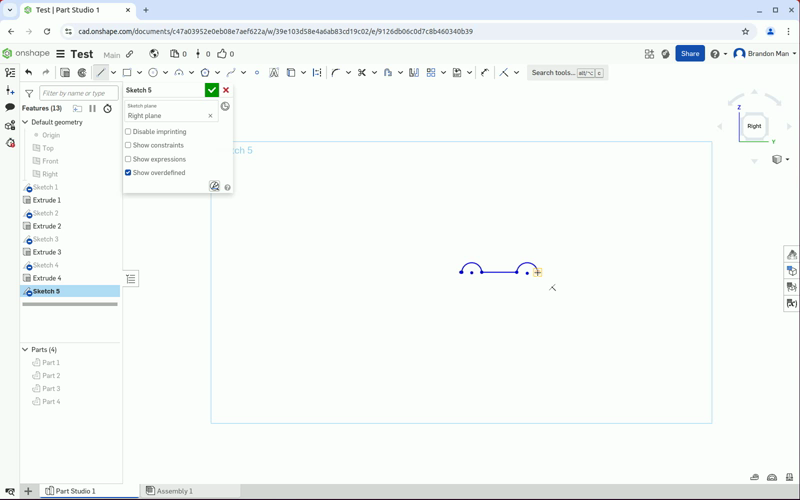
key_down(shift)
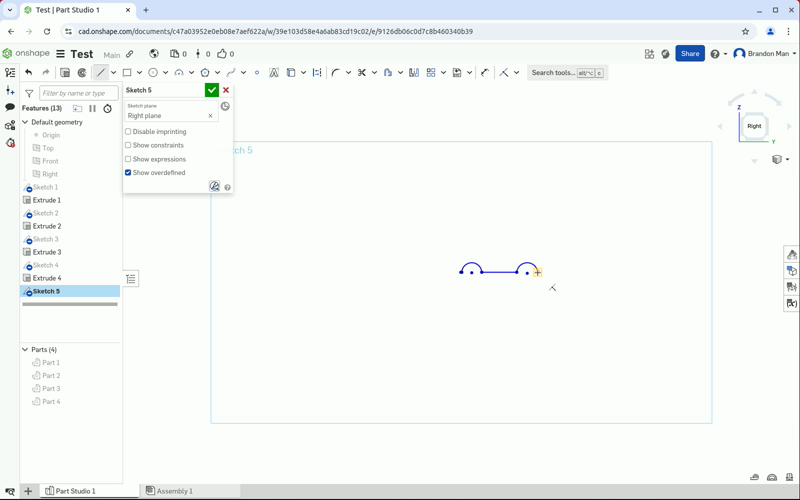
mouse_move(567, 272)
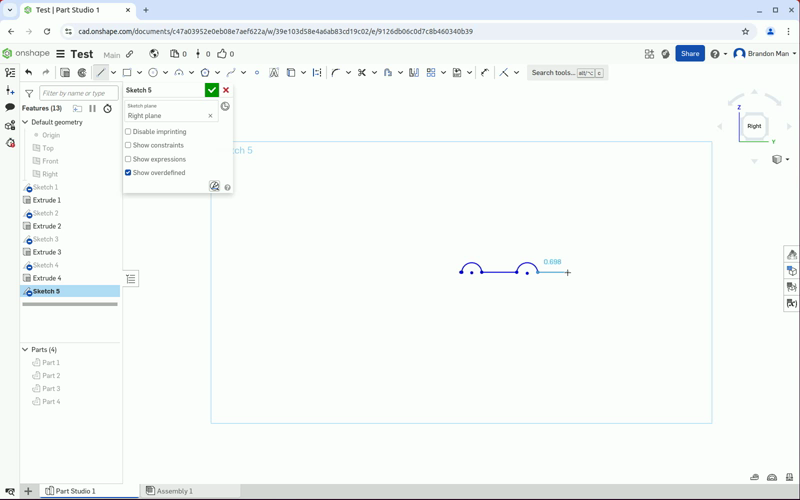
mouse_move(569, 264)
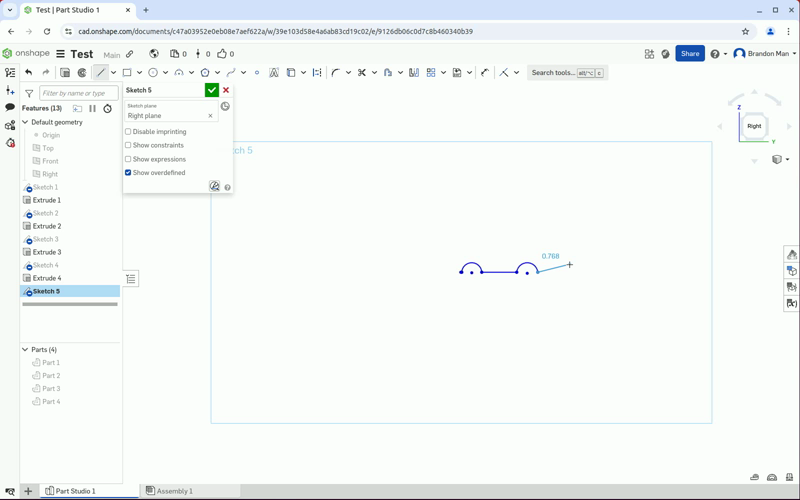
click(569, 264)
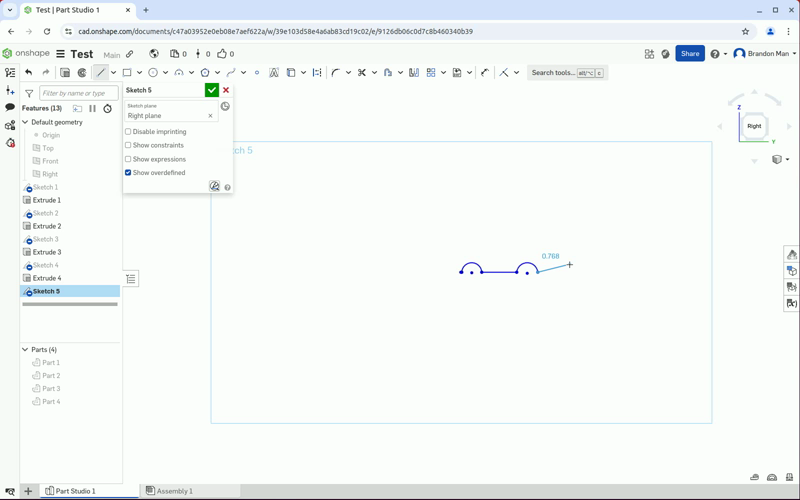
key_up(shift)
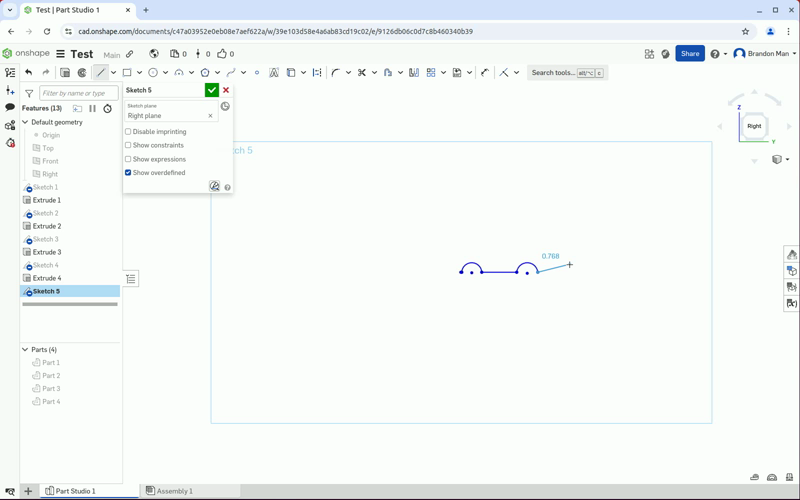
key_down(shift)
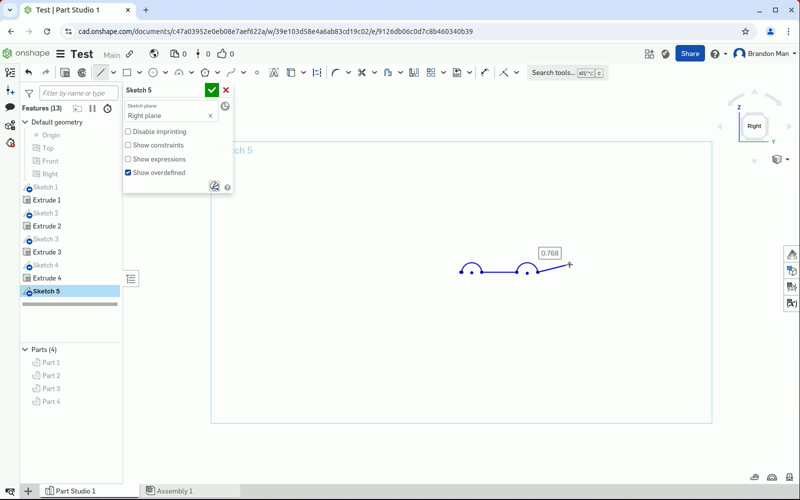
mouse_move(589, 264)
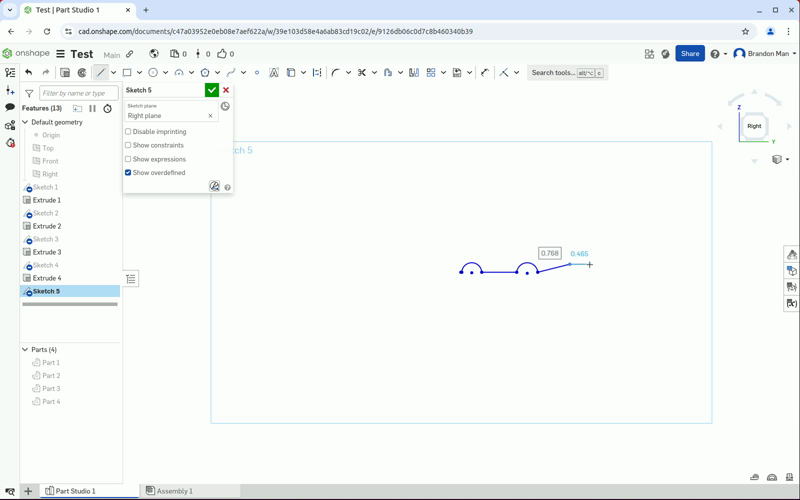
mouse_move(569, 232)
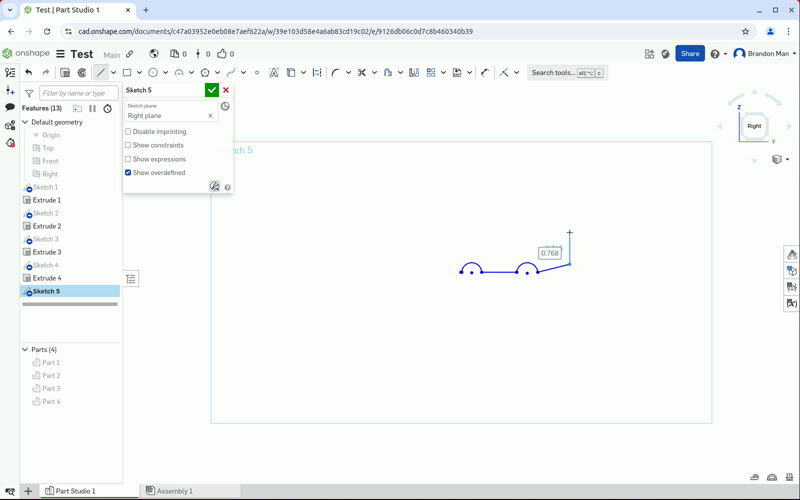
click(569, 232)
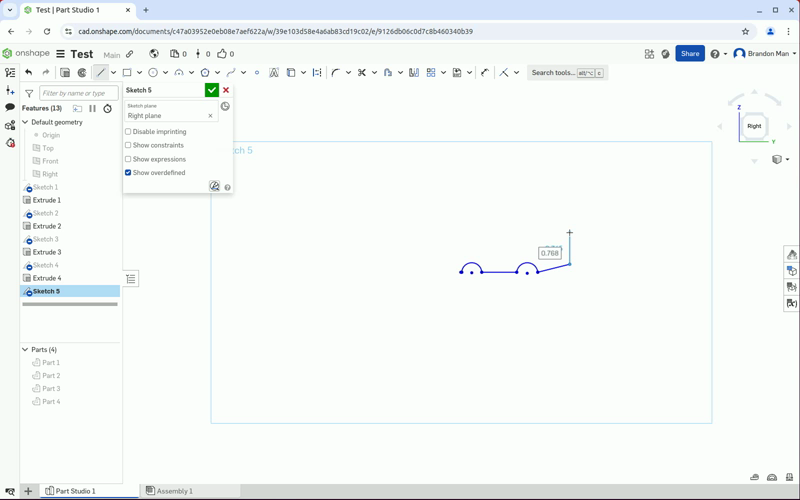
key_up(shift)
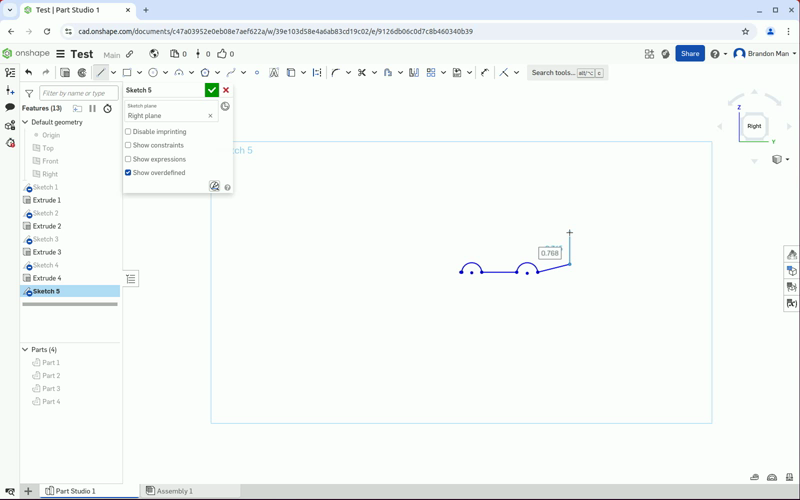
key_down(shift)
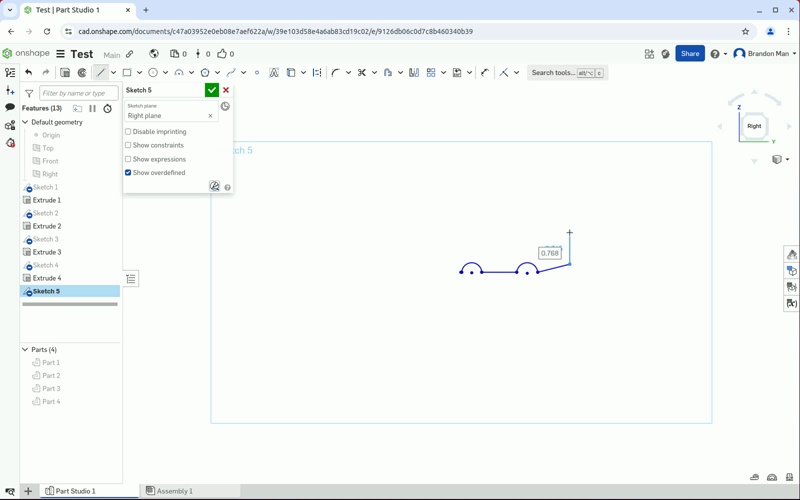
mouse_move(589, 232)
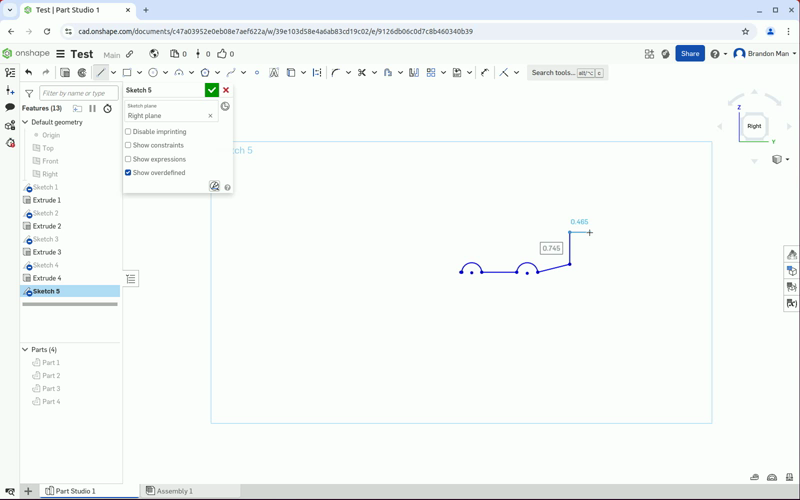
mouse_move(516, 246)
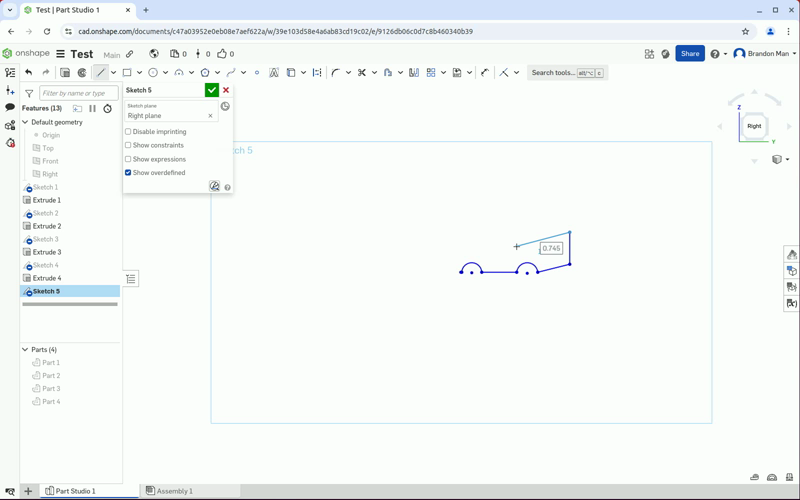
click(516, 246)
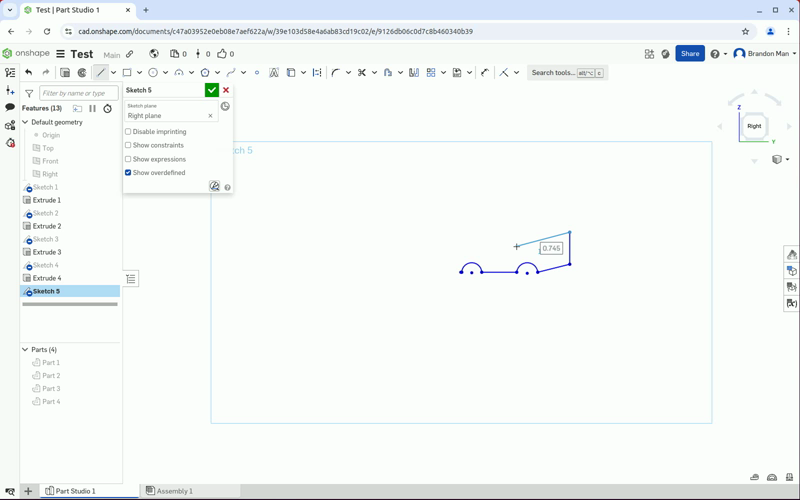
key_up(shift)
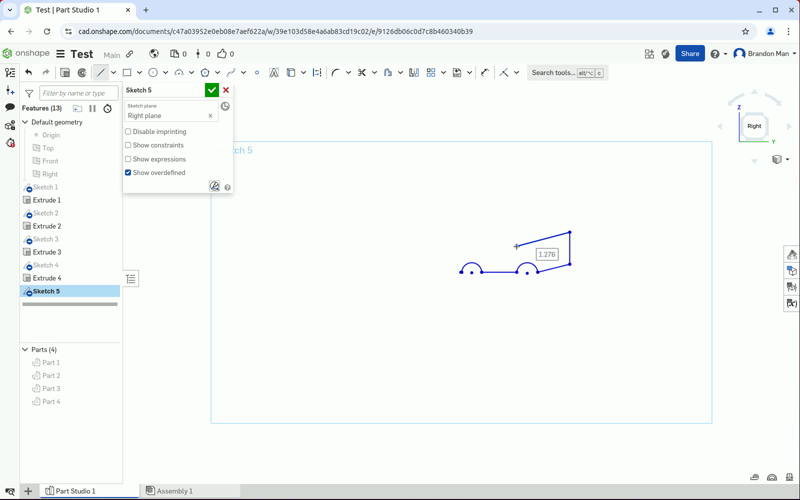
key_down(shift)
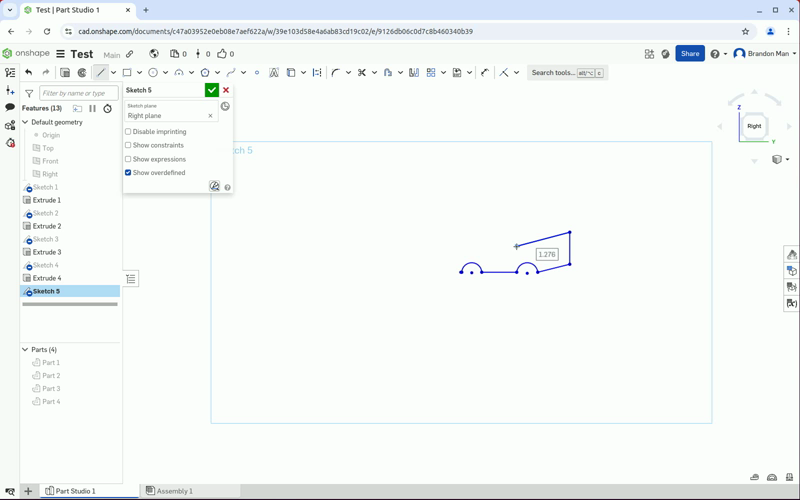
mouse_move(546, 246)
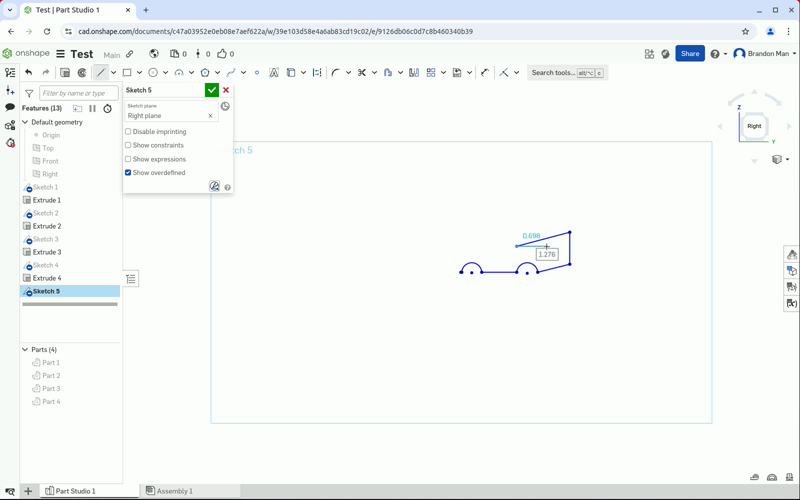
mouse_move(512, 247)
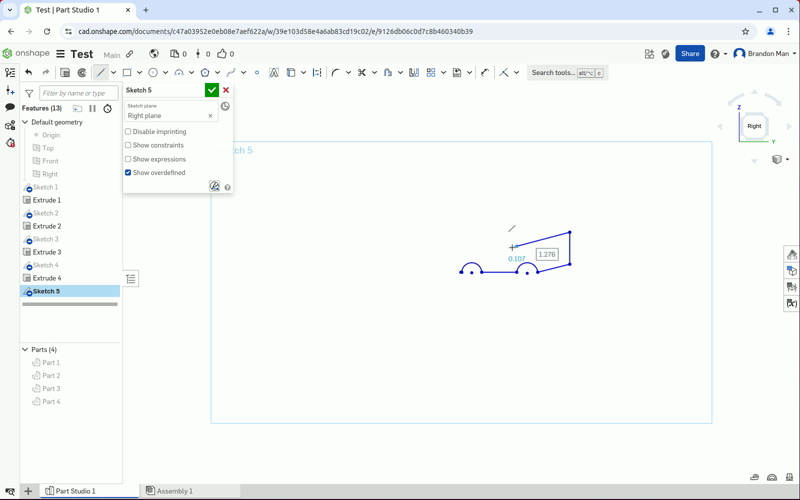
scroll(6)
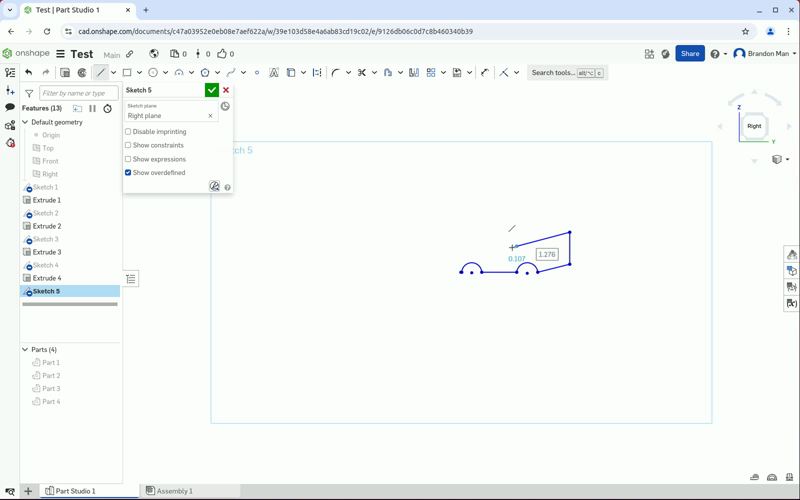
scroll(6)
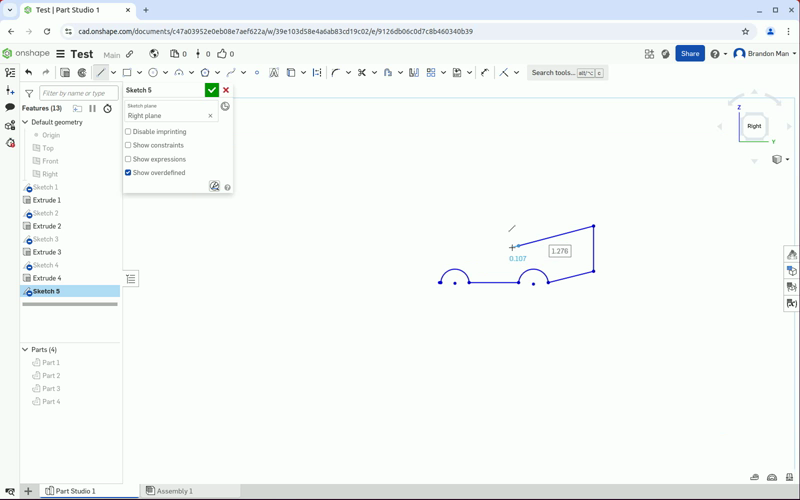
scroll(6)
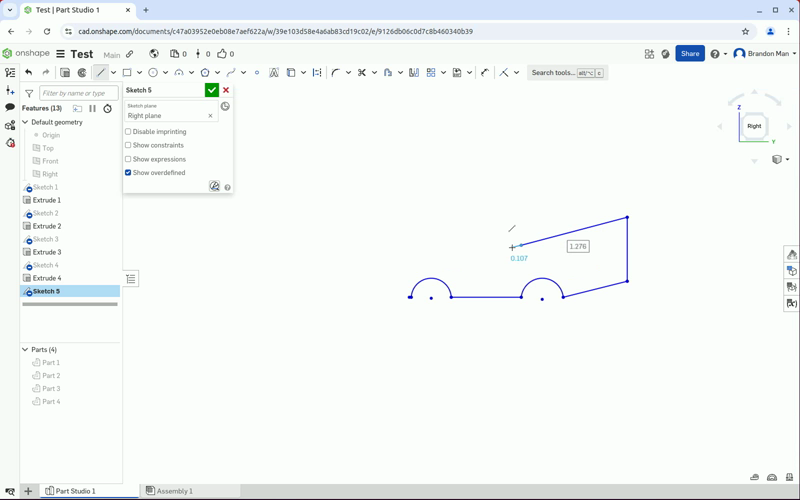
scroll(6)
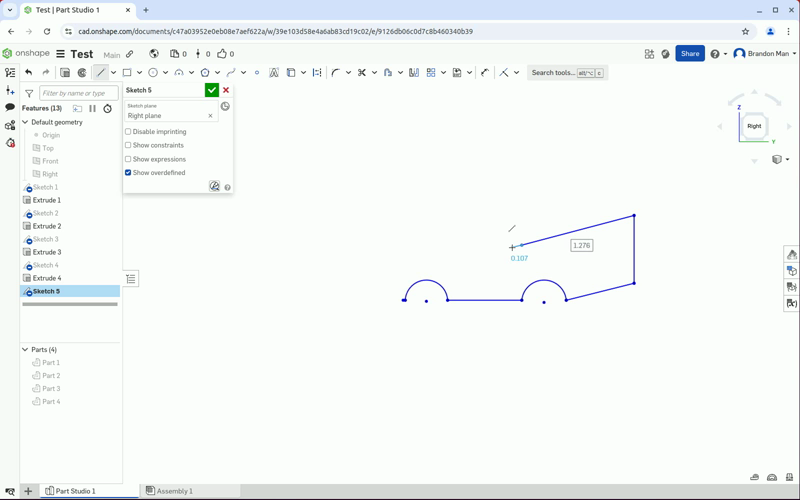
scroll(6)
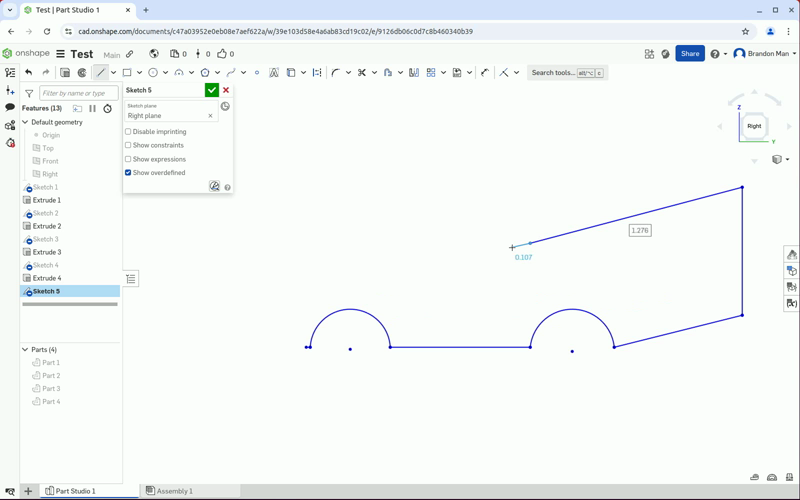
scroll(6)
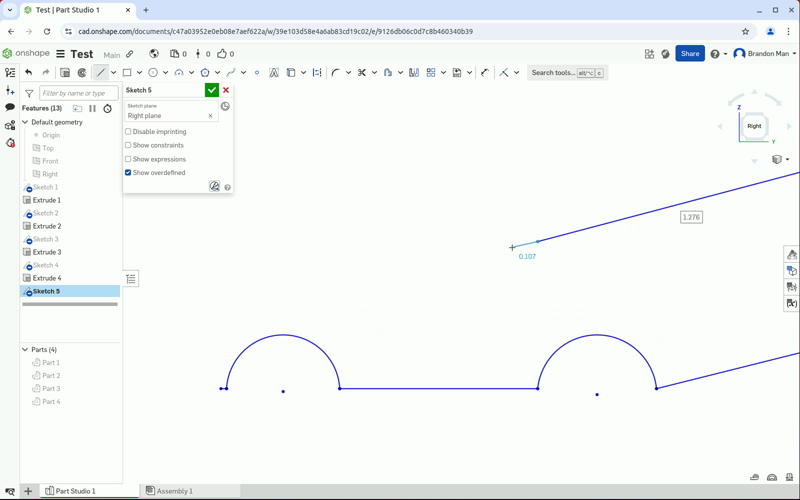
scroll(6)
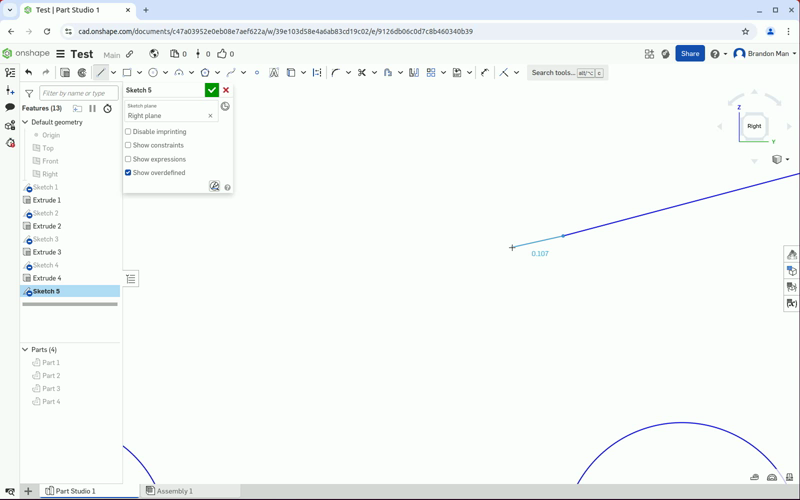
click(512, 247)
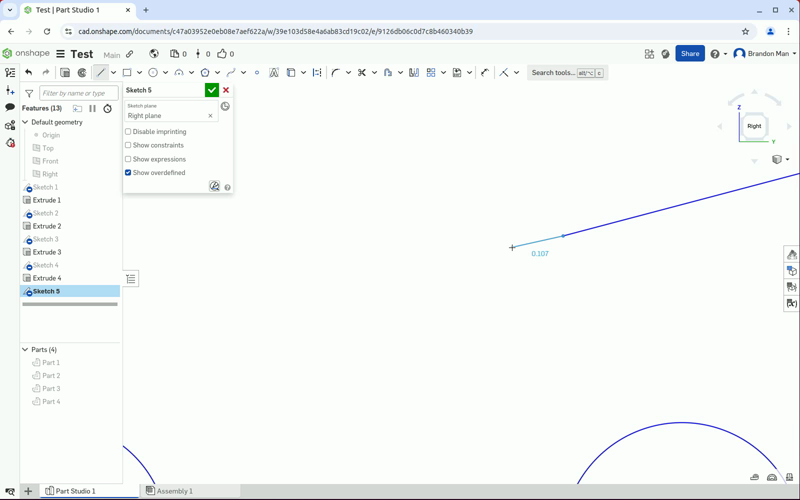
scroll(-6)
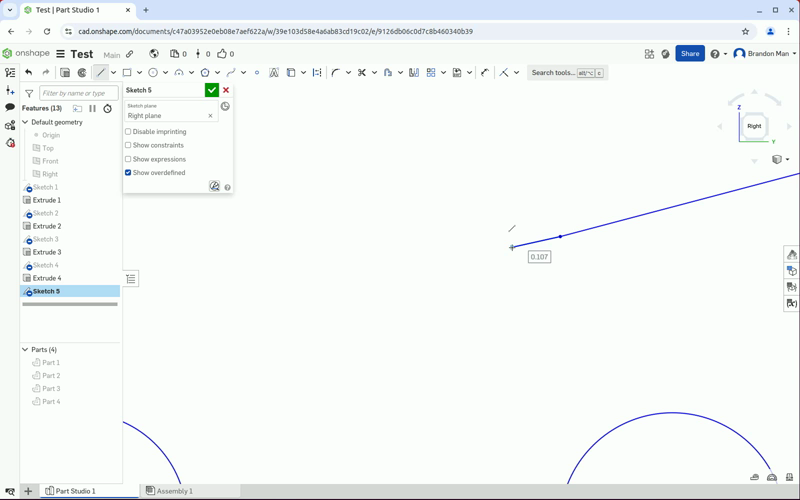
scroll(-6)
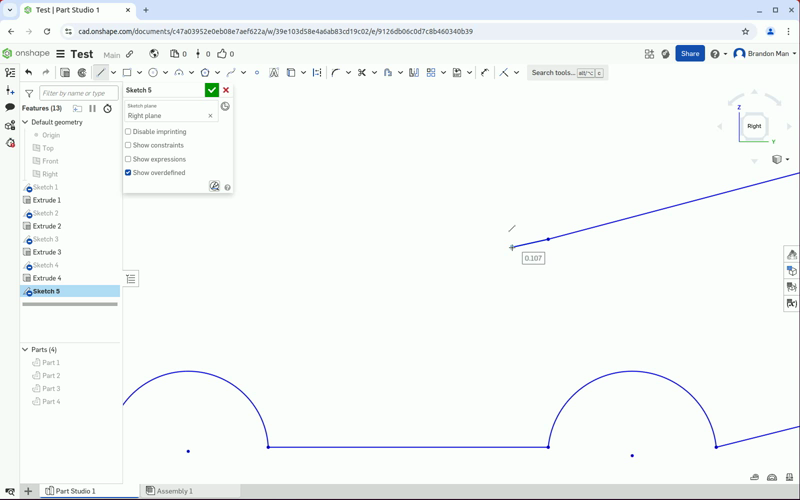
scroll(-6)
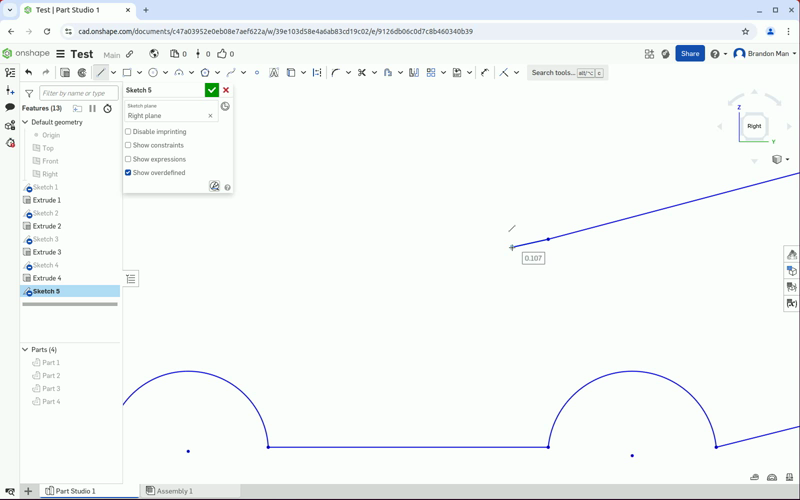
scroll(-6)
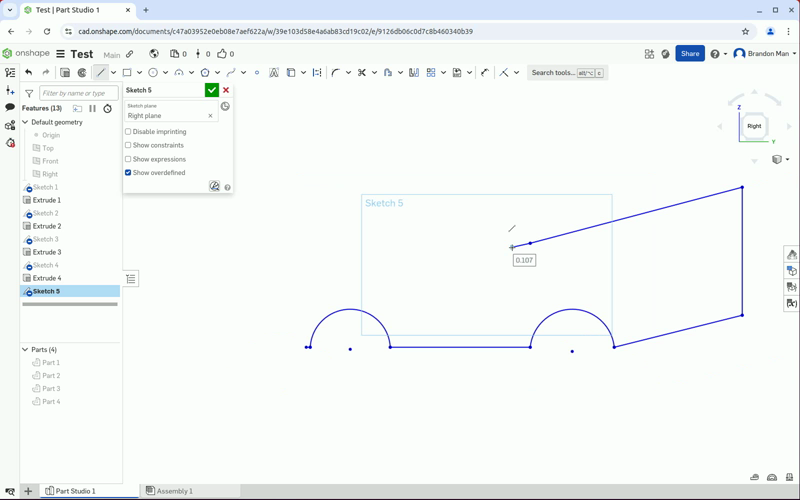
scroll(-6)
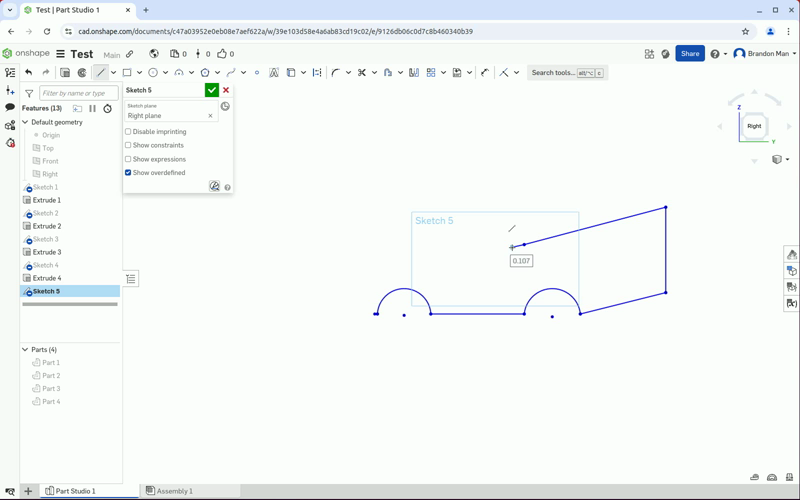
scroll(-6)
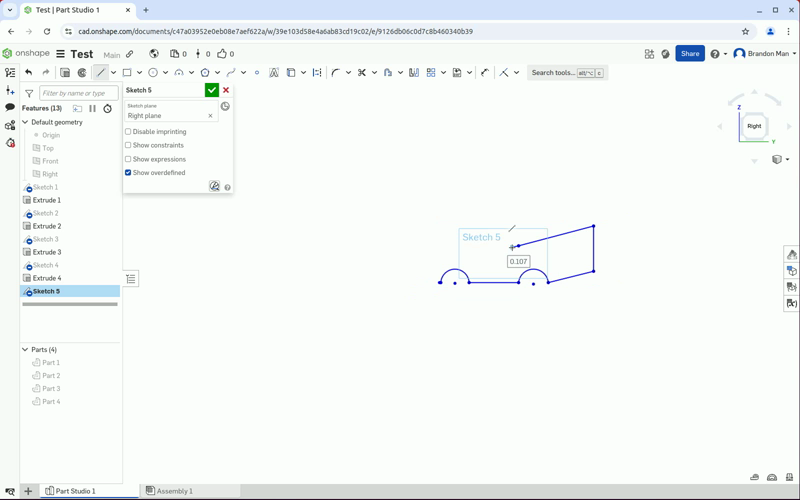
scroll(-6)
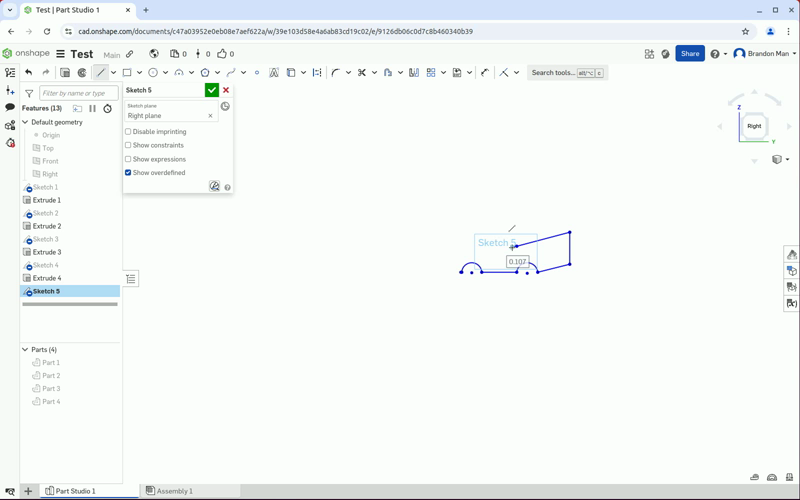
key_up(shift)
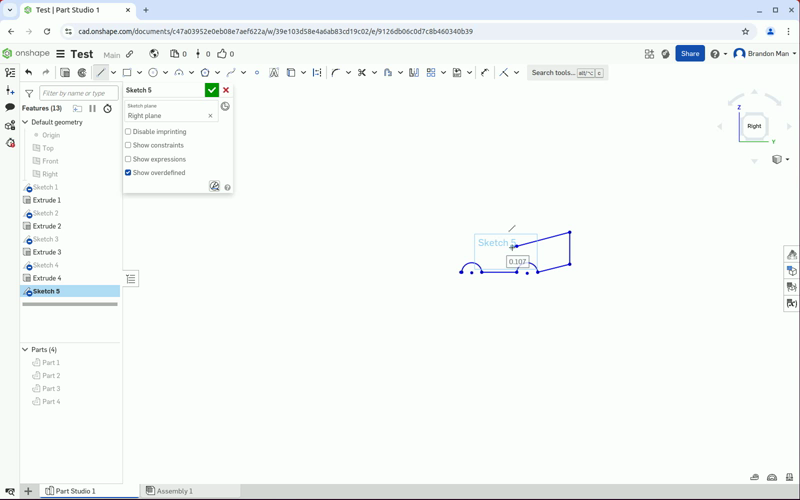
key_down(shift)
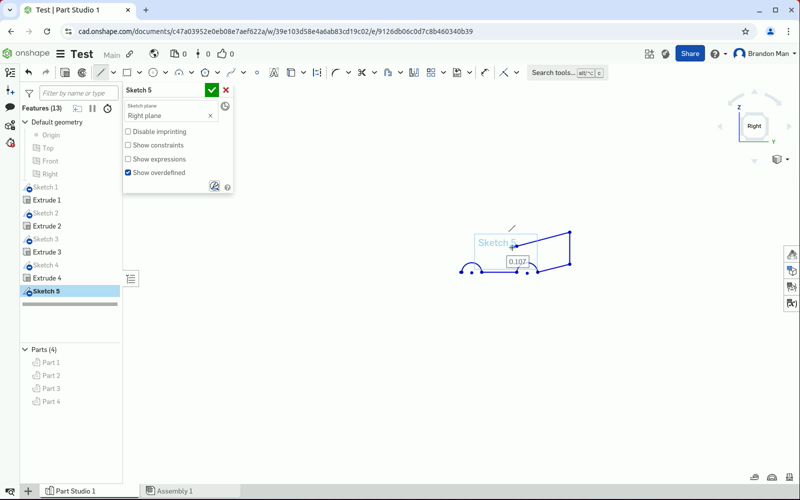
mouse_move(542, 247)
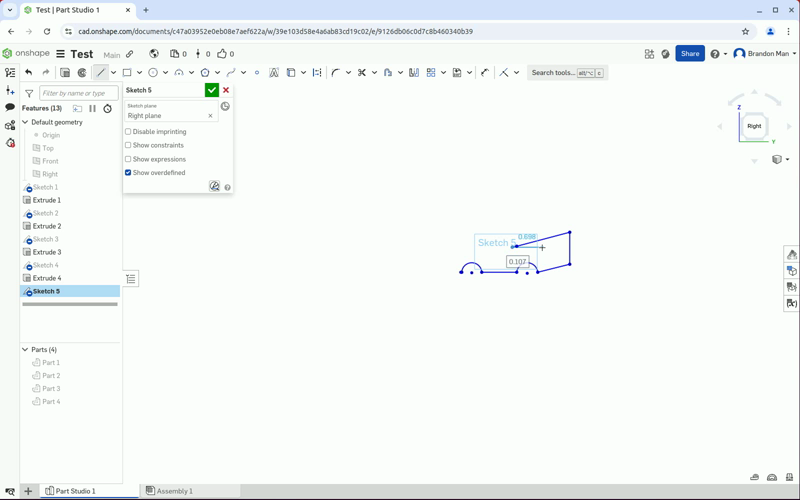
mouse_move(472, 251)
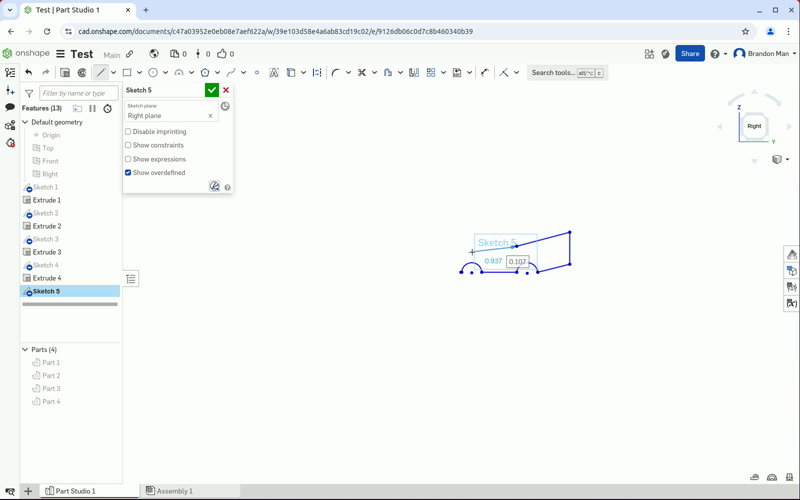
click(472, 251)
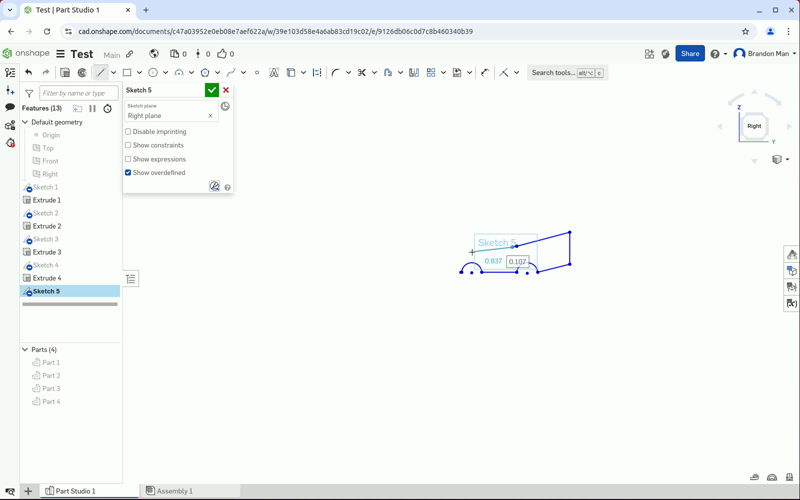
key_up(shift)
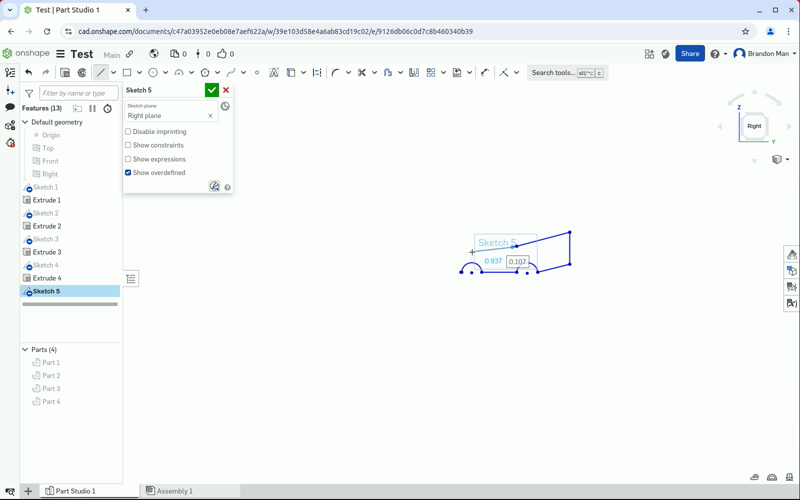
key_down(shift)
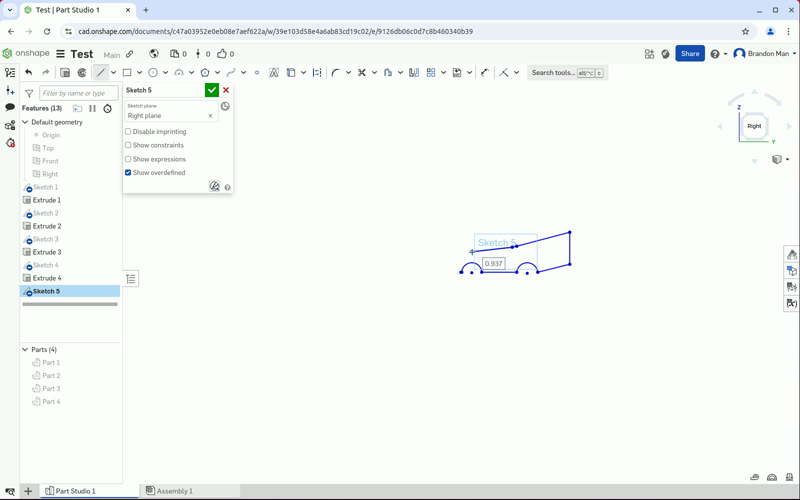
mouse_move(502, 251)
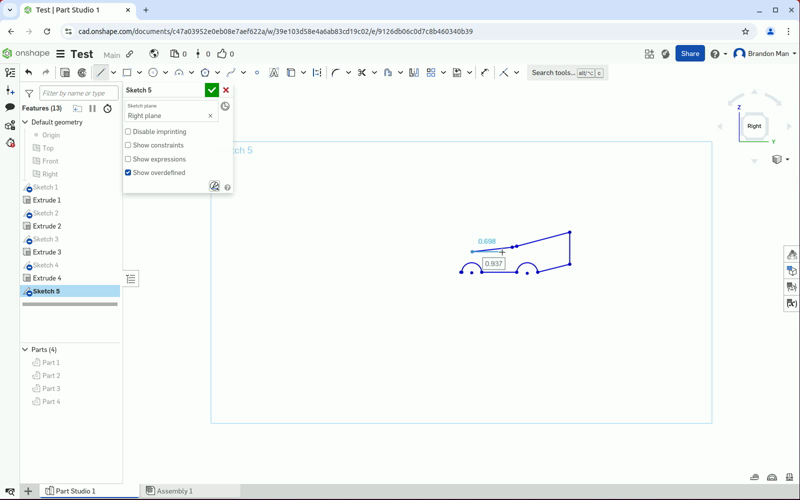
mouse_move(460, 264)
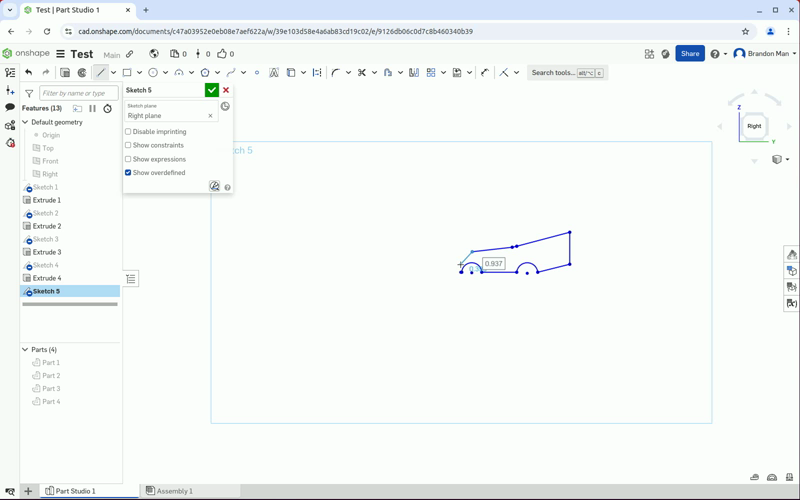
click(460, 264)
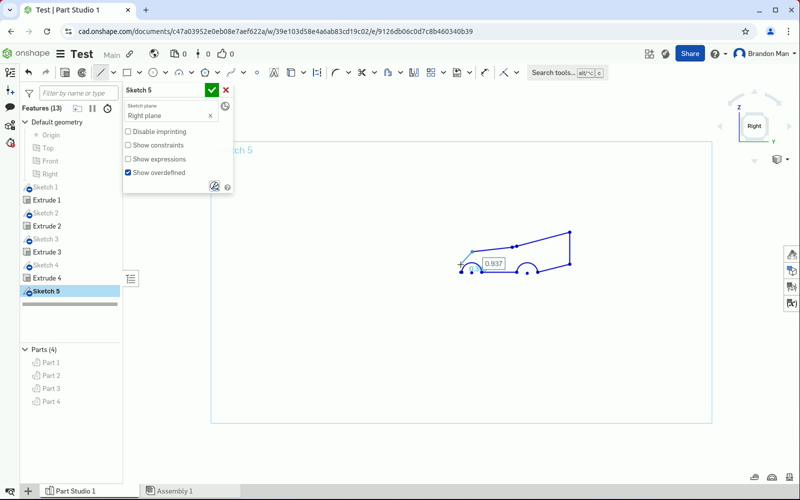
key_up(shift)
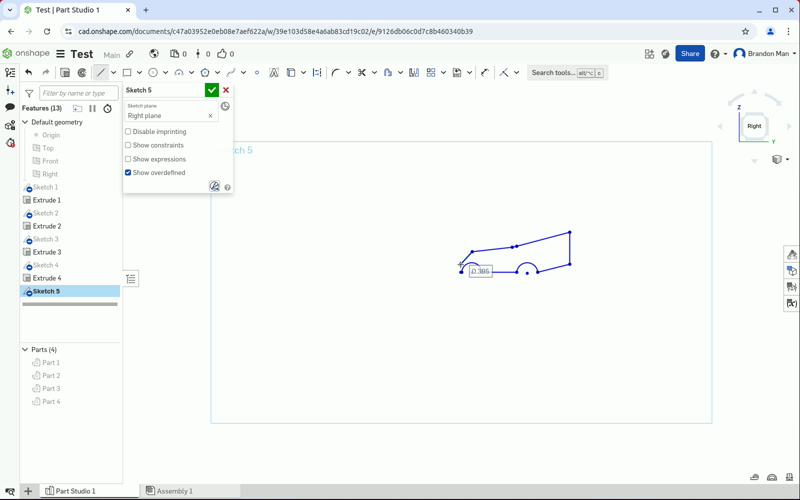
mouse_move(490, 264)
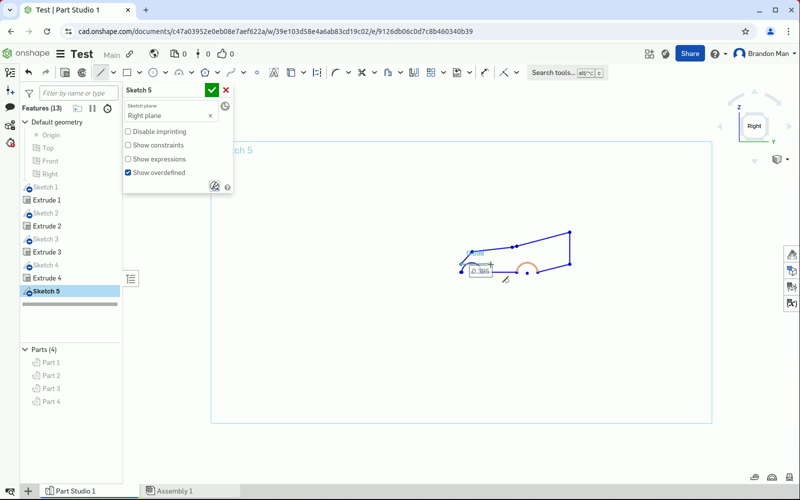
key_down(shift)
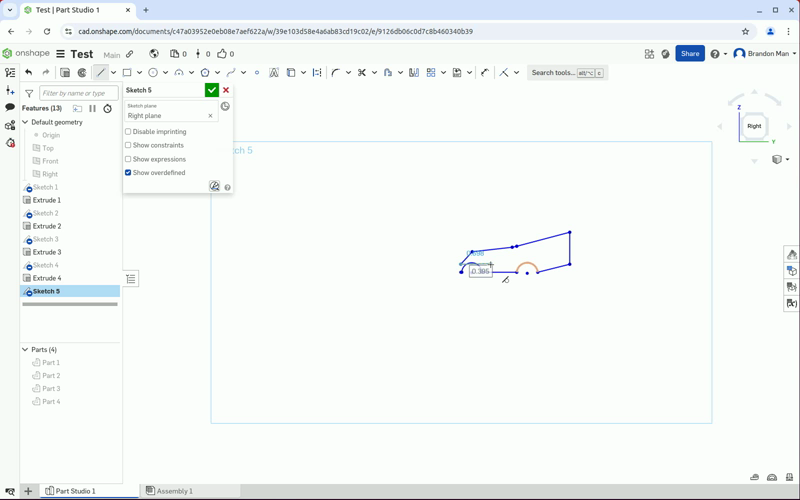
mouse_move(460, 272)
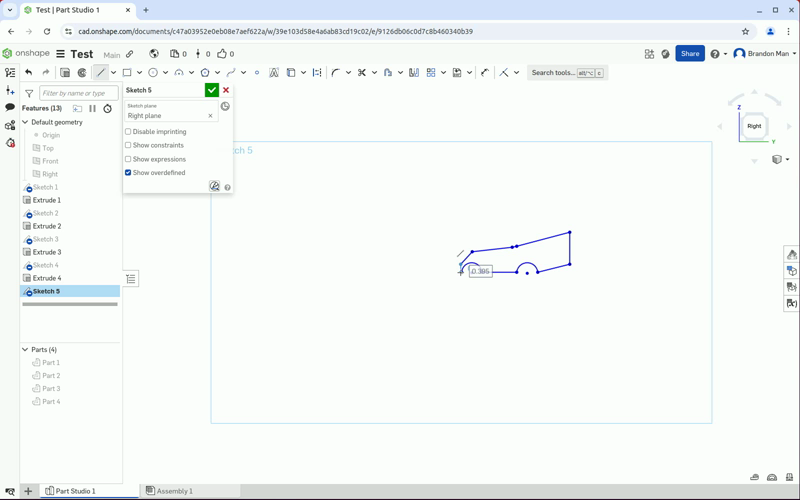
scroll(6)
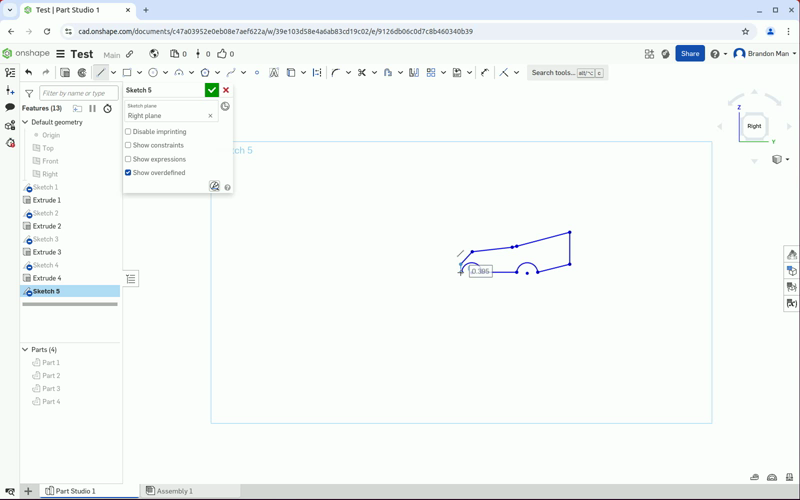
scroll(6)
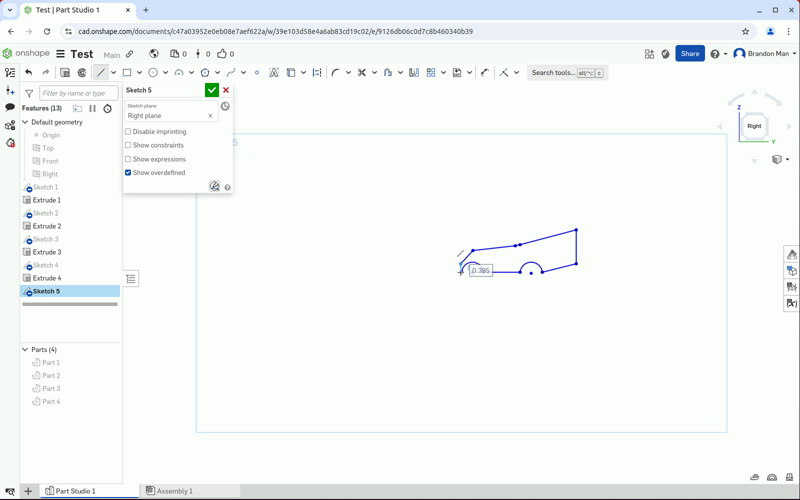
scroll(6)
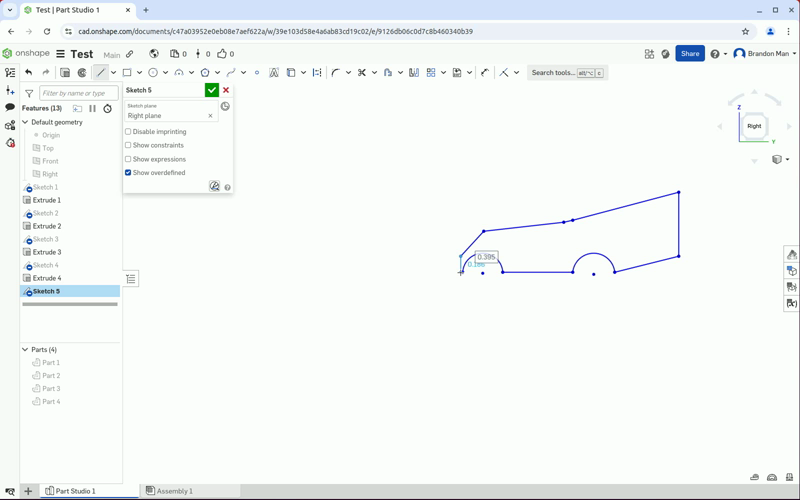
scroll(6)
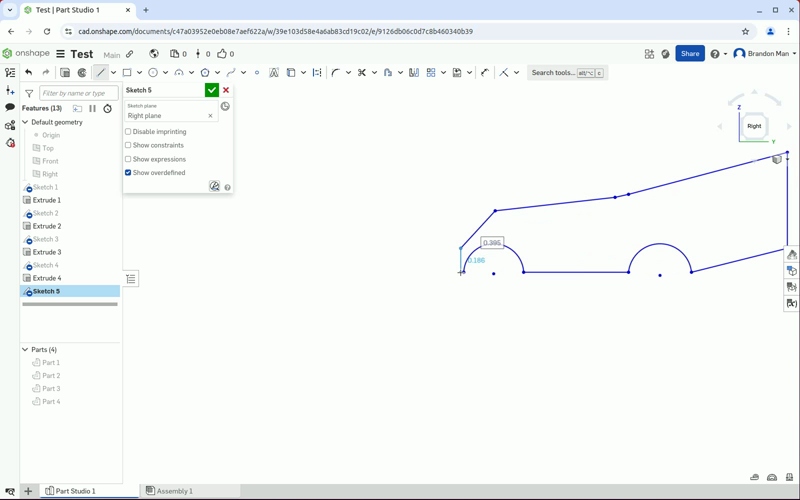
scroll(6)
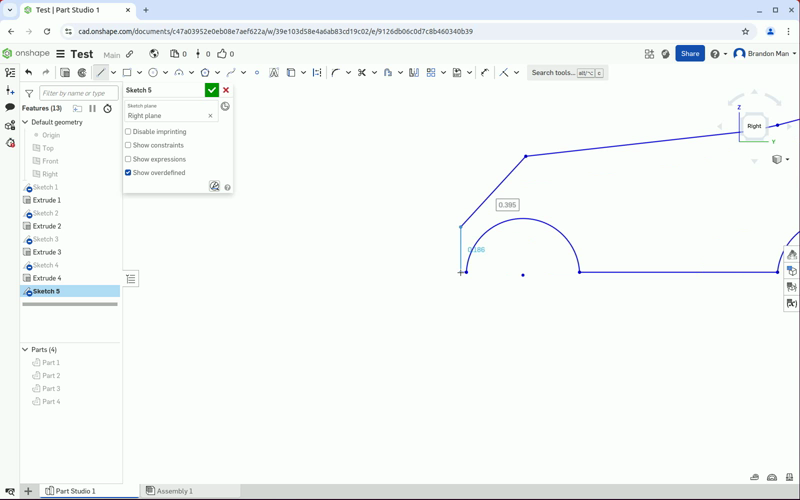
scroll(6)
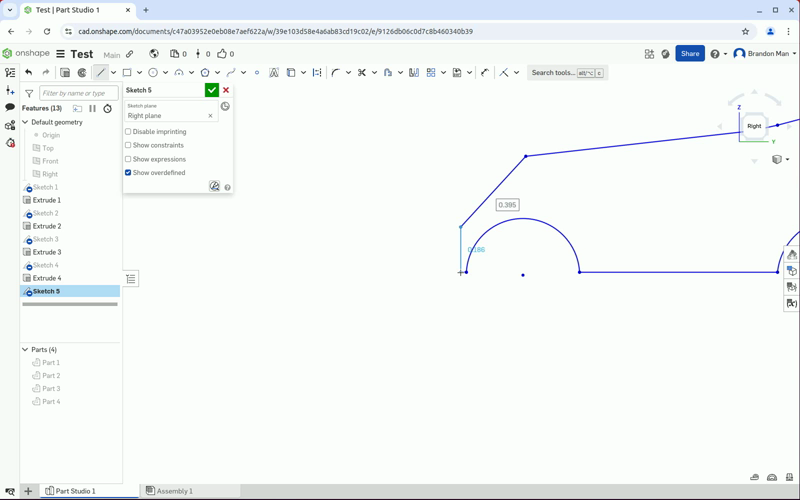
scroll(6)
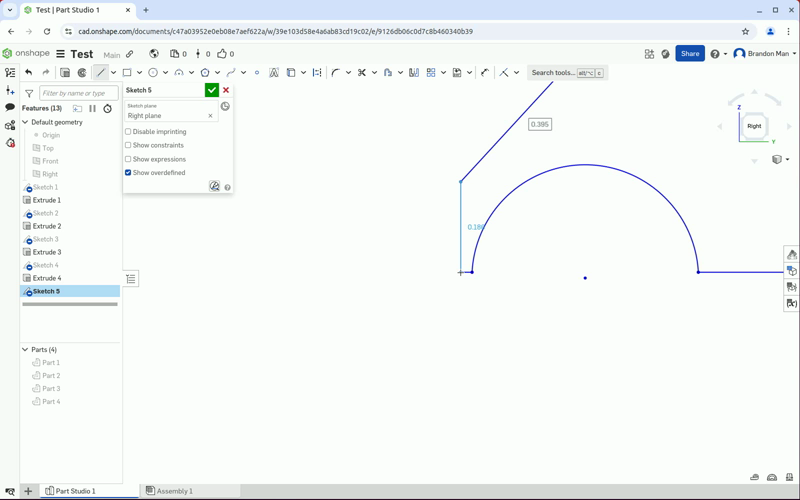
key_up(shift)
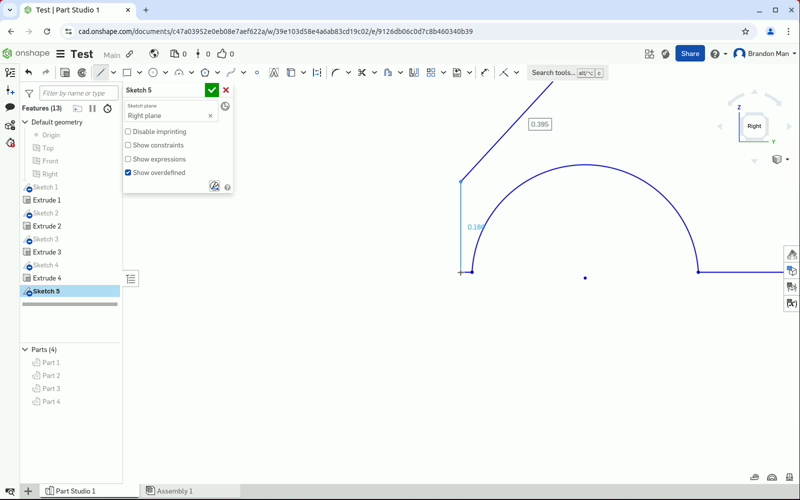
click(460, 272)
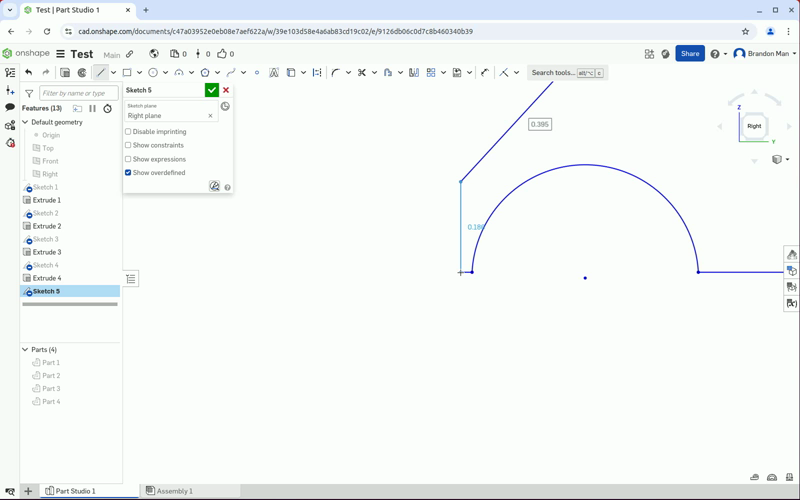
scroll(-6)
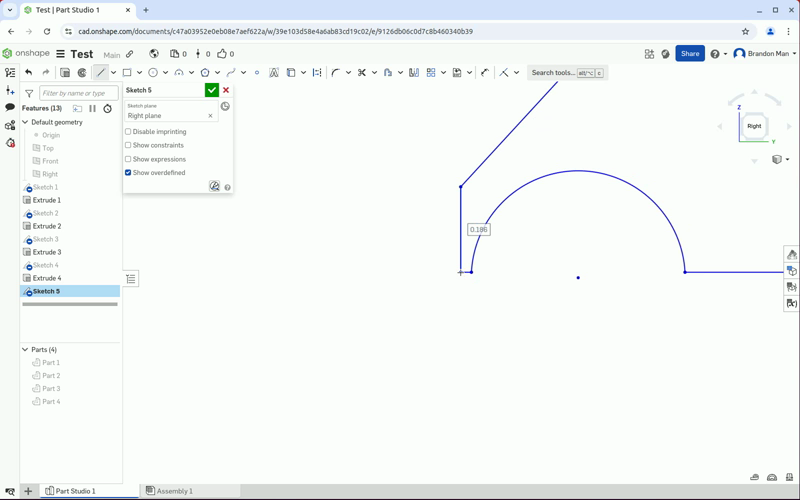
scroll(-6)
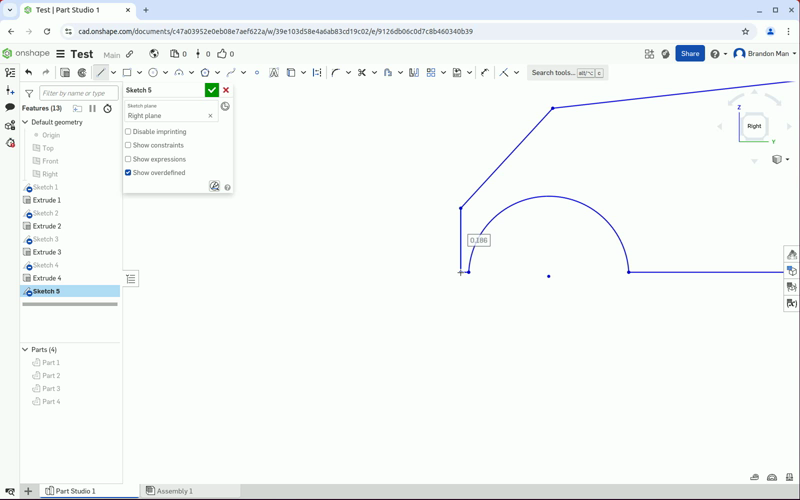
scroll(-6)
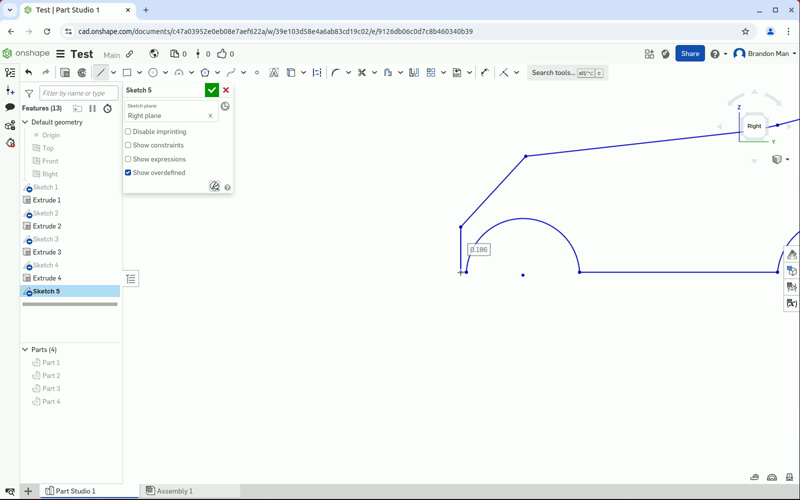
scroll(-6)
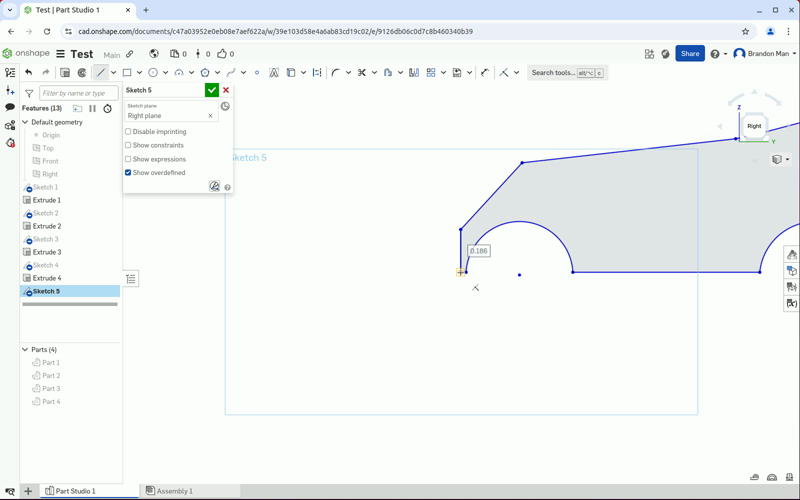
scroll(-6)
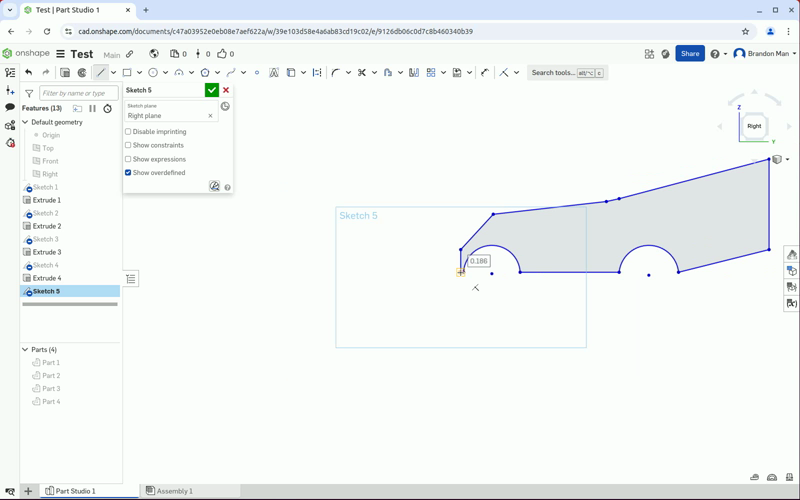
scroll(-6)
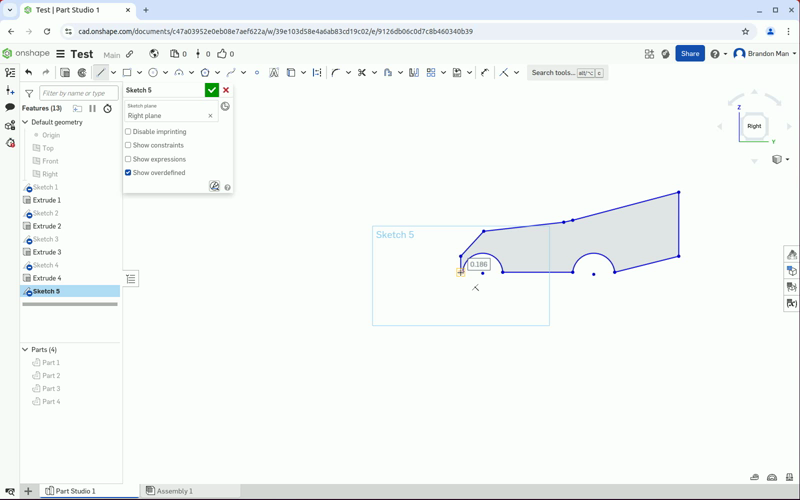
scroll(-6)
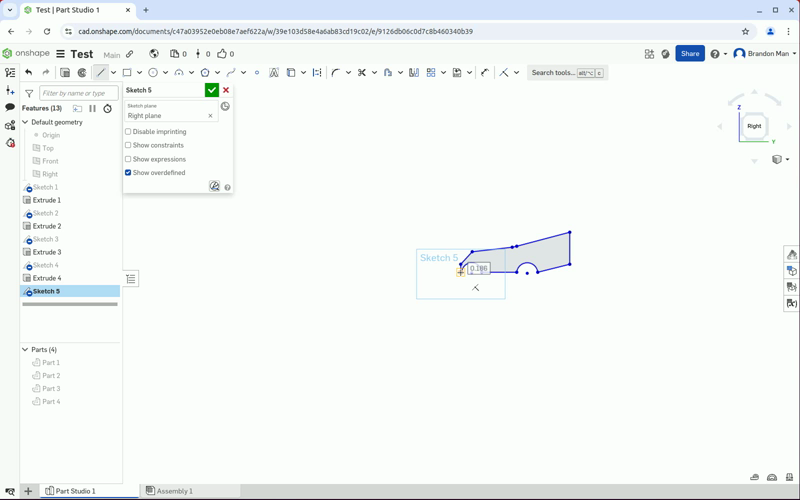
key(esc)
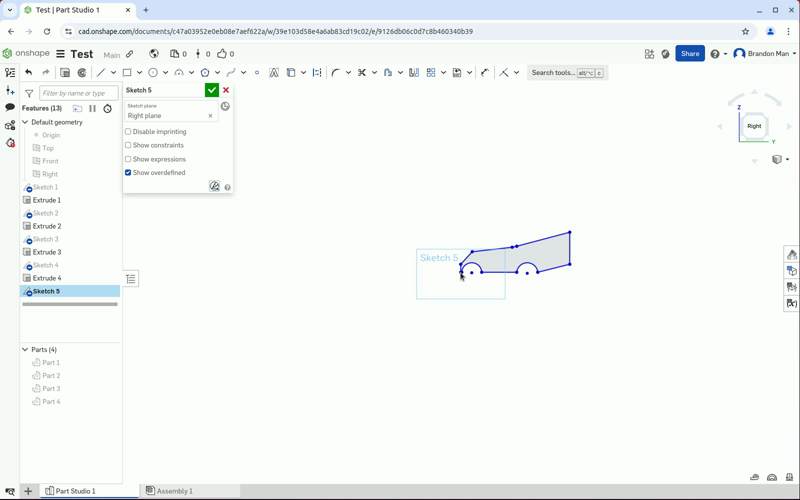
mouse_move(535, 250)
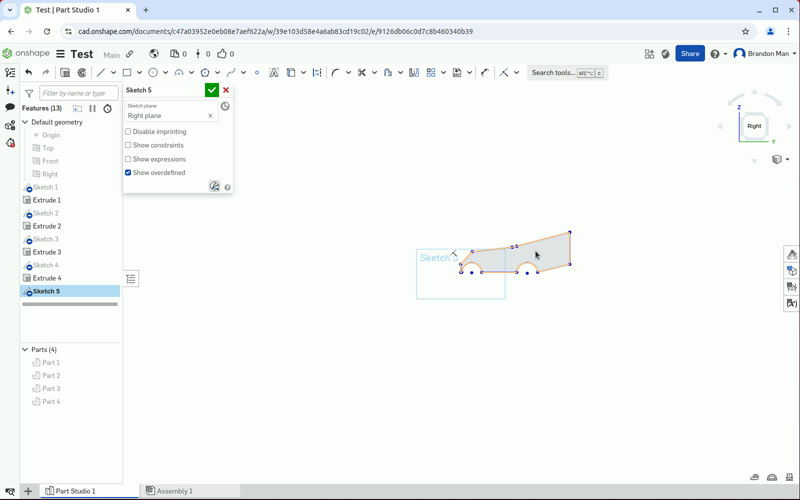
click(535, 250)
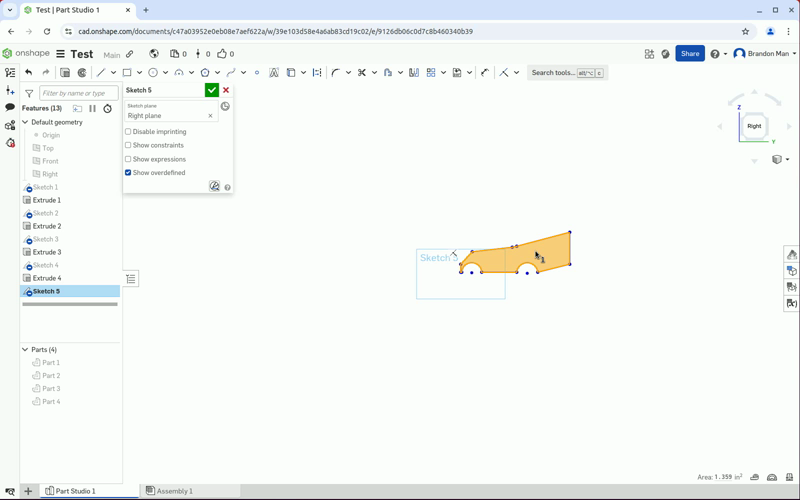
mouse_move(73, 352)
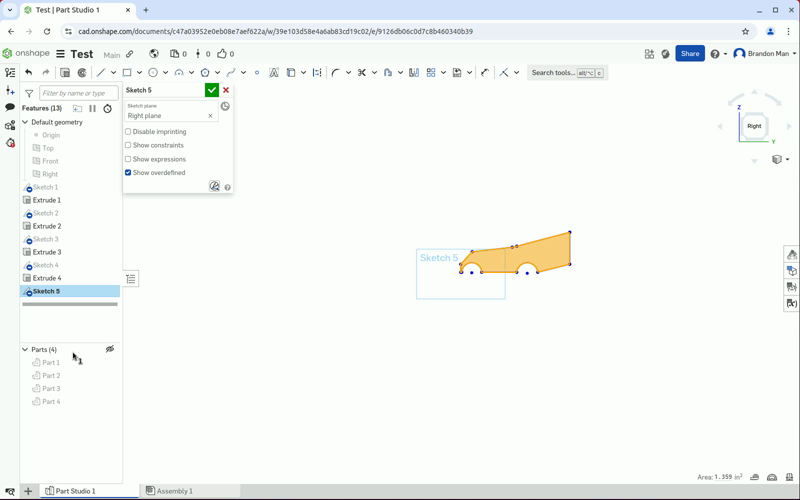
key(shift+y)
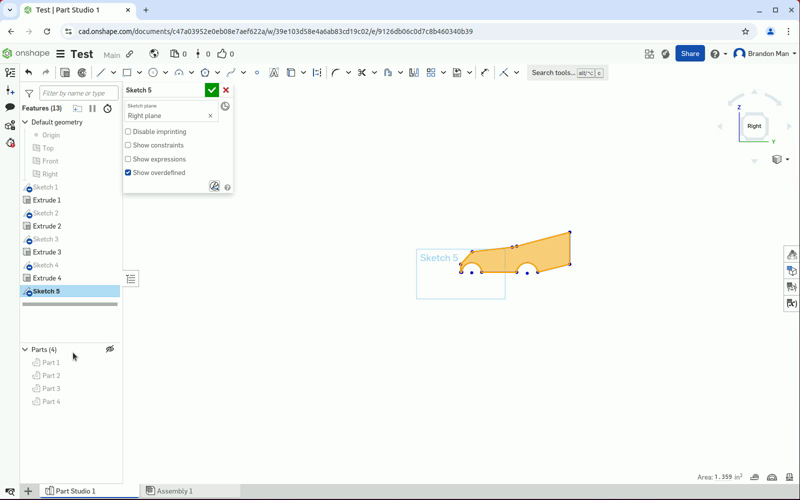
key(shift+e)
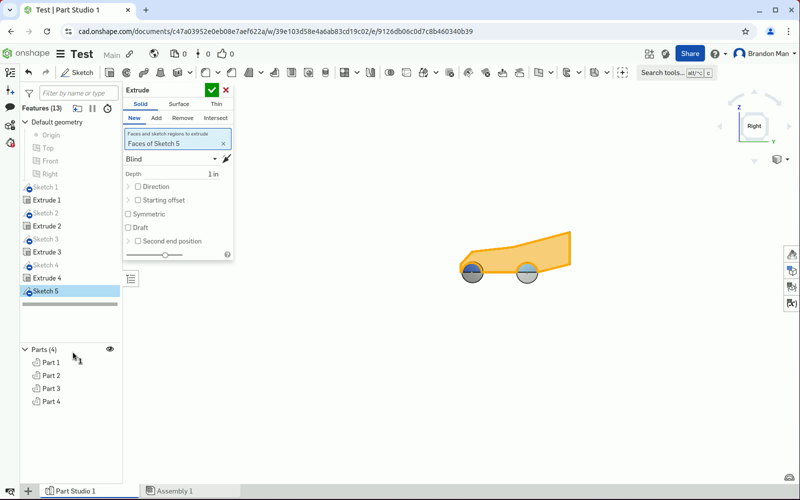
mouse_move(143, 106)
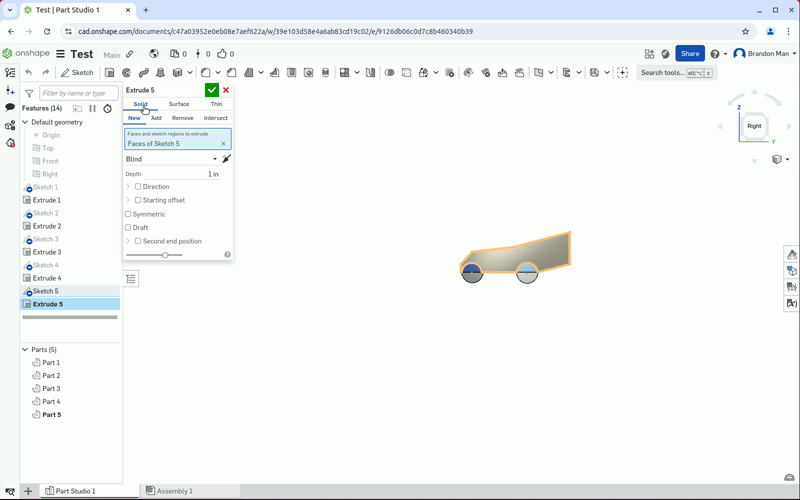
click(143, 106)
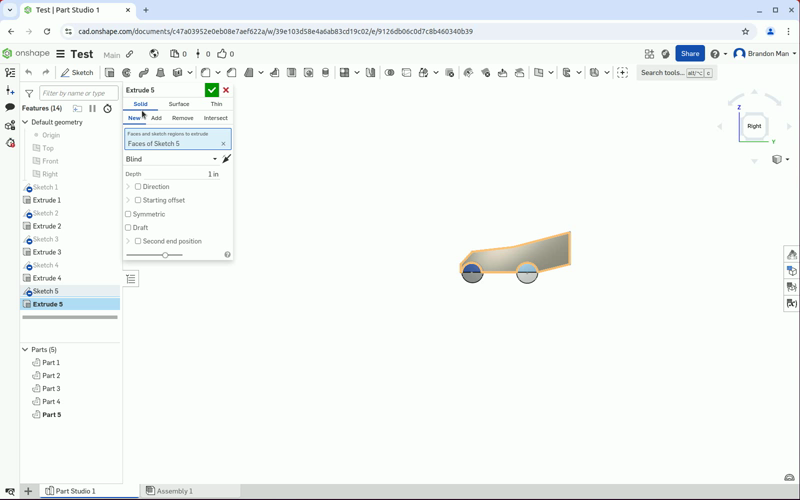
mouse_move(137, 120)
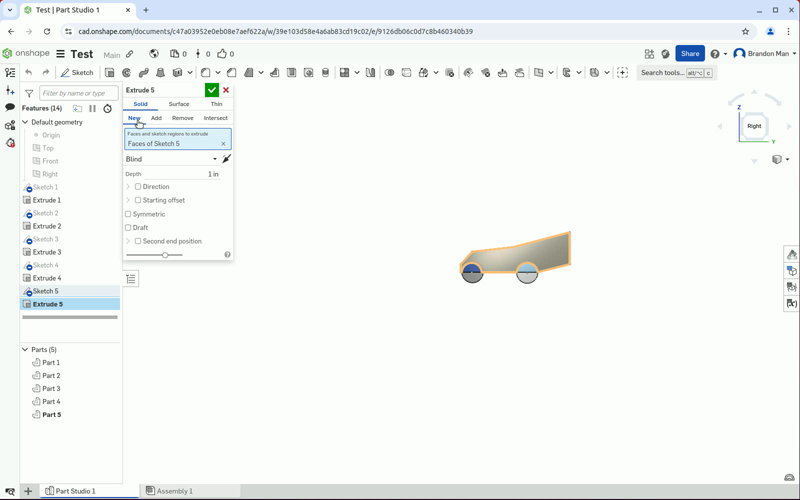
click(137, 120)
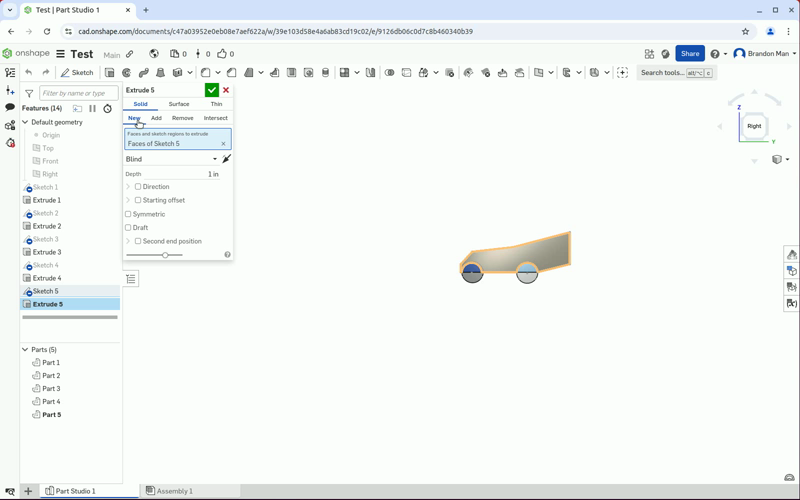
key(tab, 4)
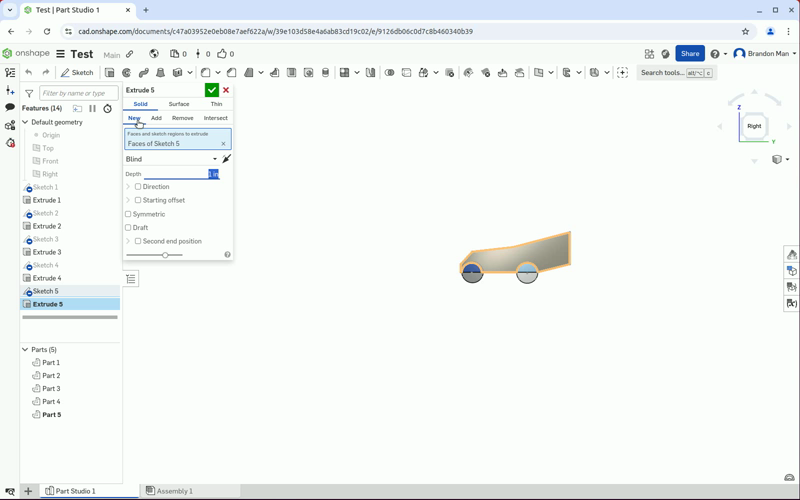
text(0.818)
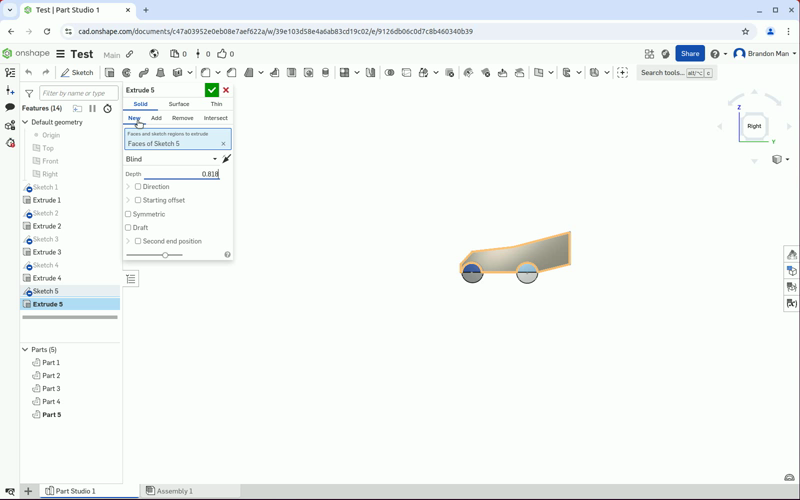
key(tab, 3)
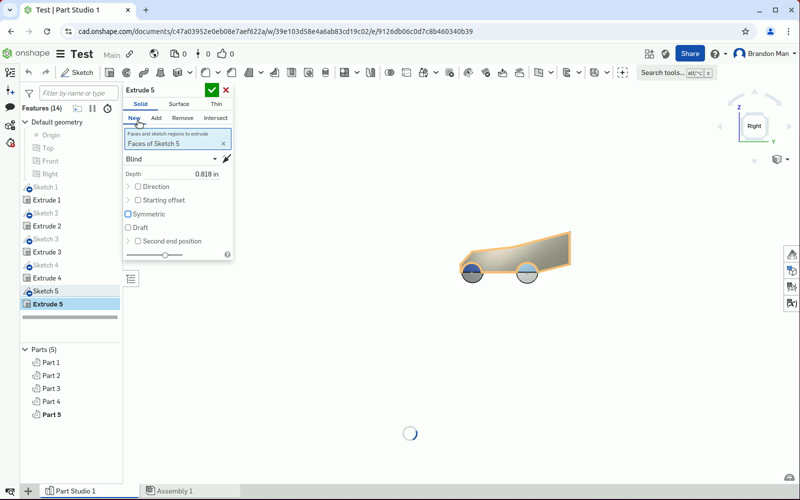
key(space)
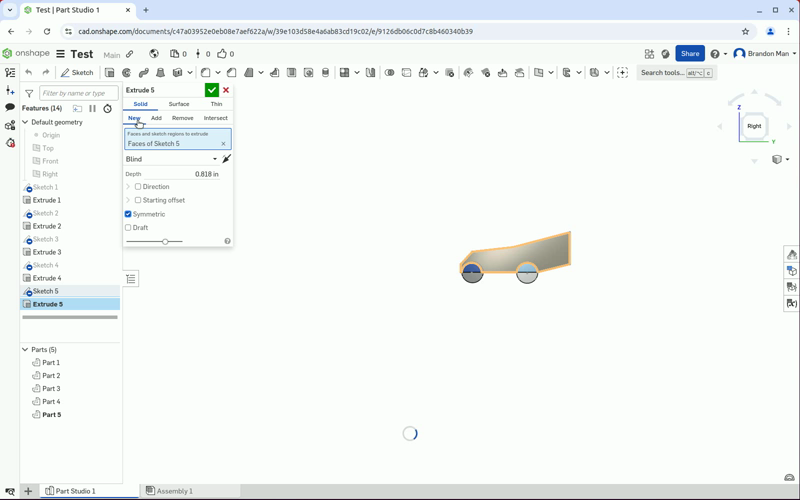
key(enter)
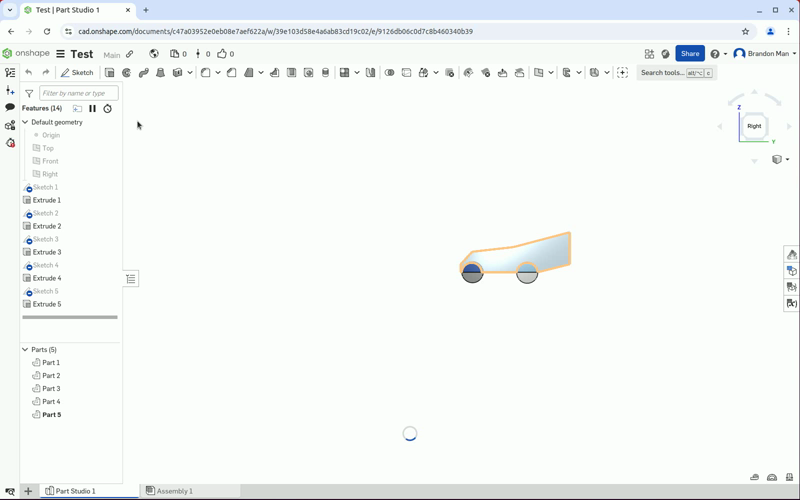
key(shift+h)
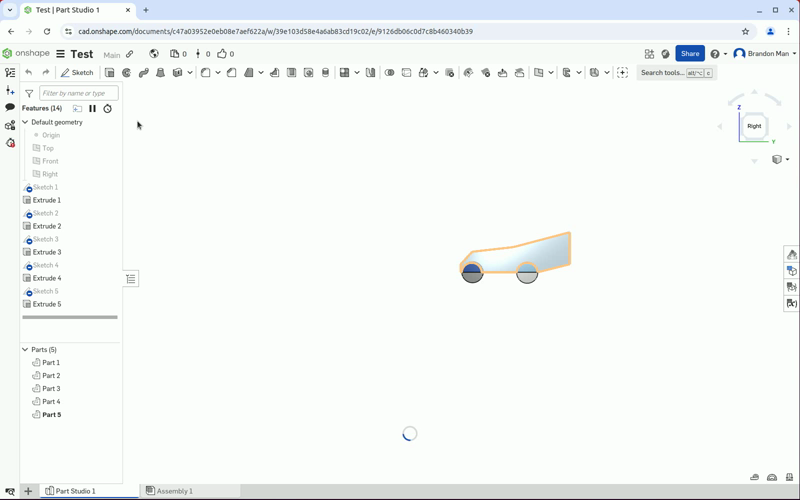
key(shift+h)
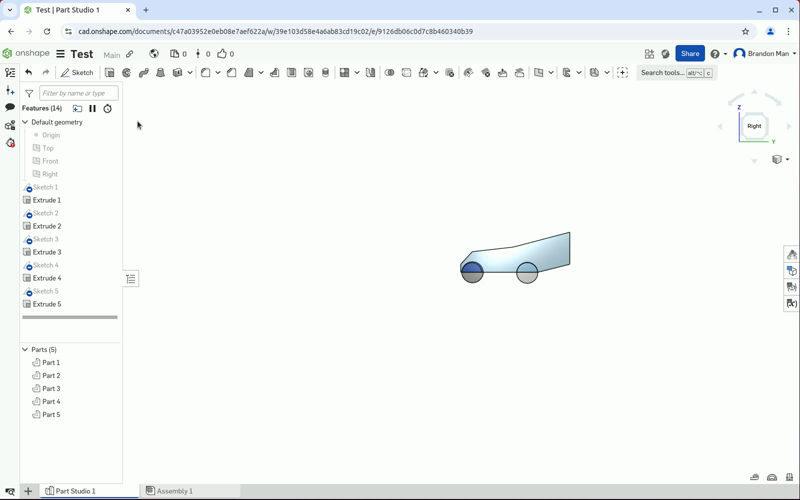
mouse_move(73, 189)
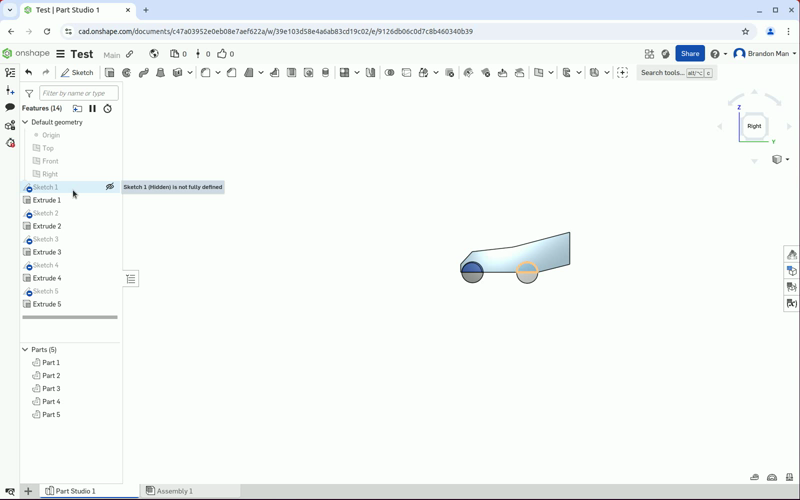
click(73, 189)
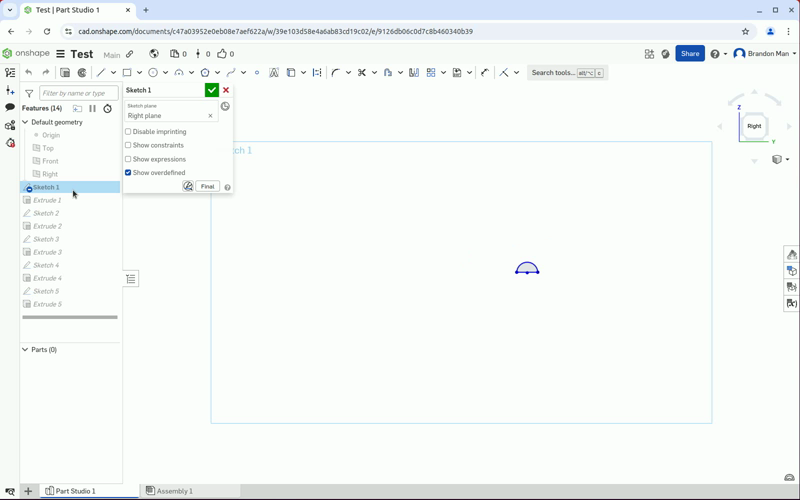
mouse_move(229, 92)
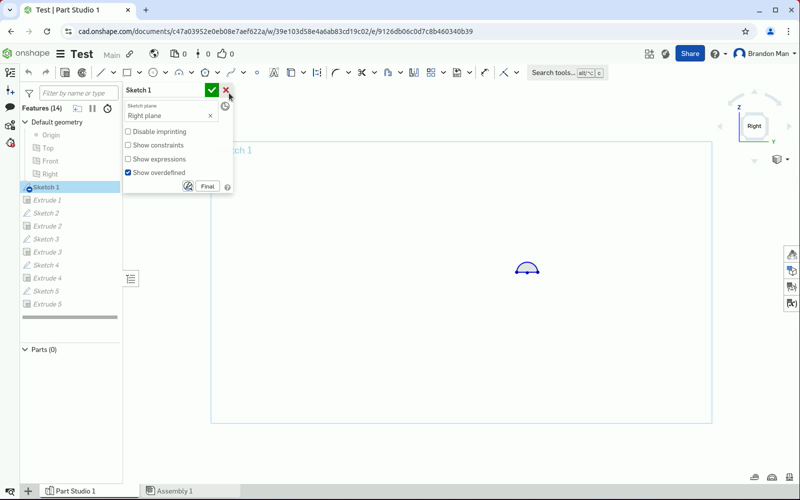
click(229, 92)
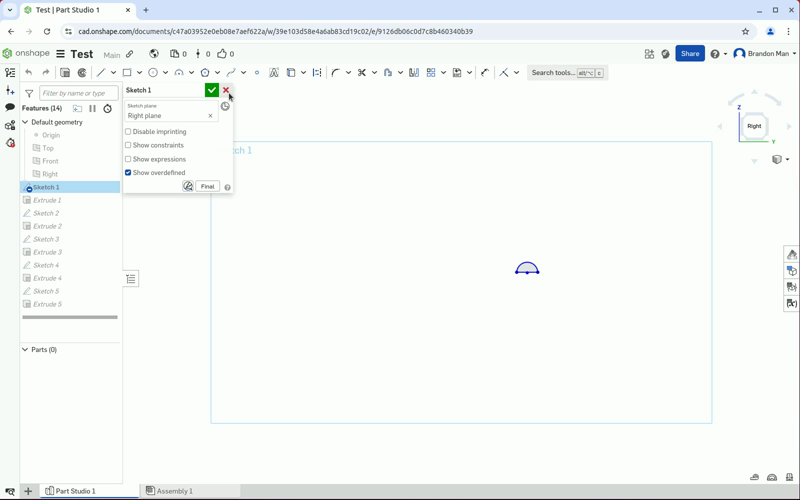
key(shift+s)
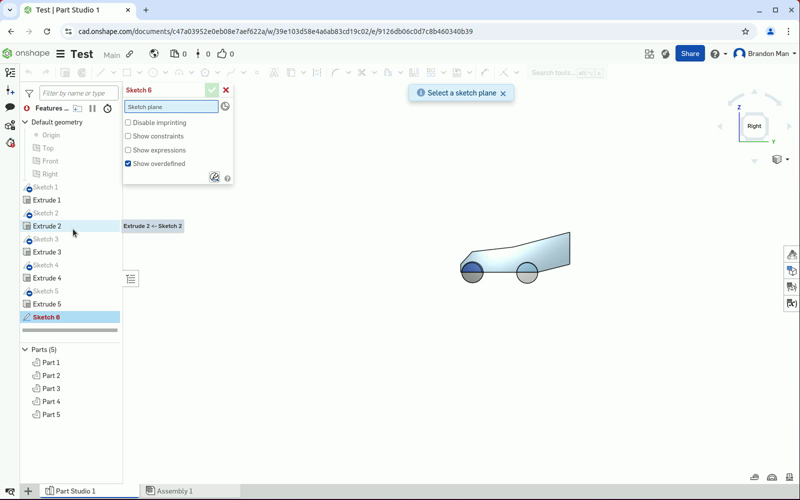
scroll(3)
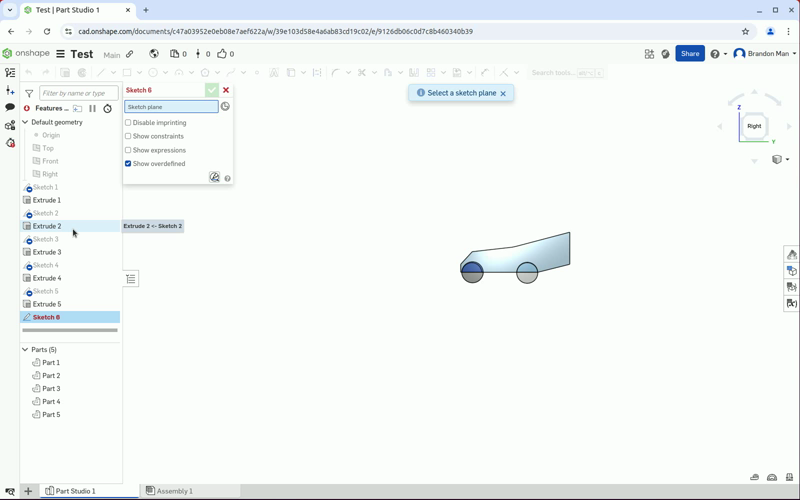
mouse_move(73, 176)
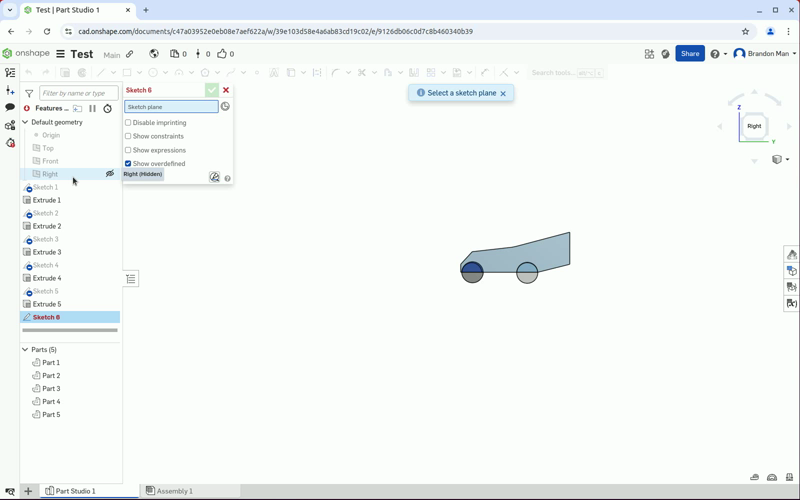
click(73, 176)
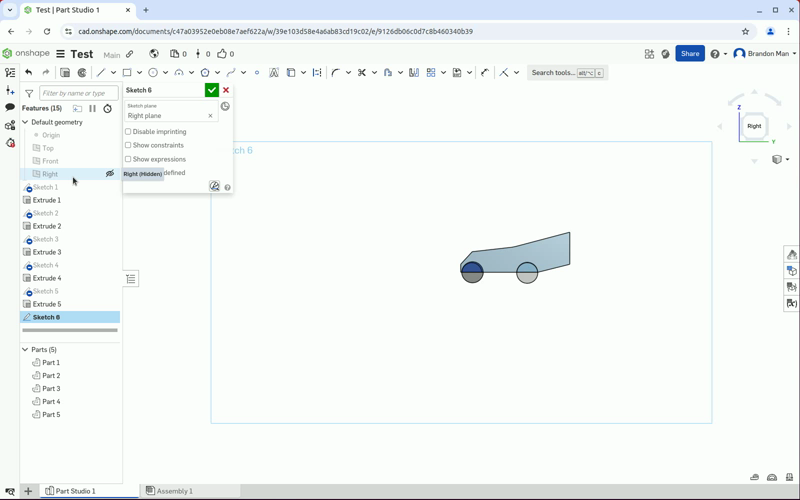
mouse_move(73, 352)
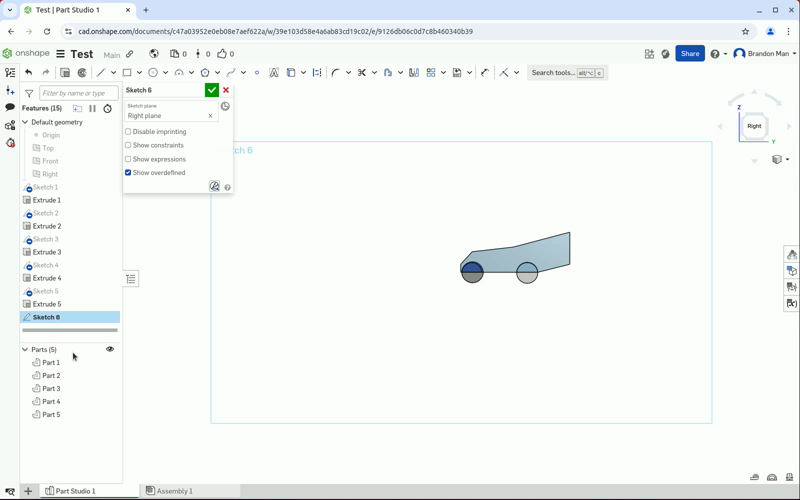
key(y)
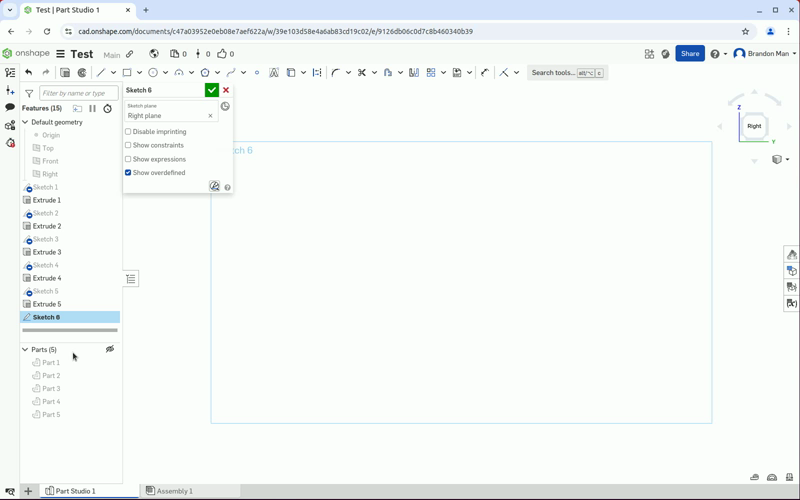
key(l)
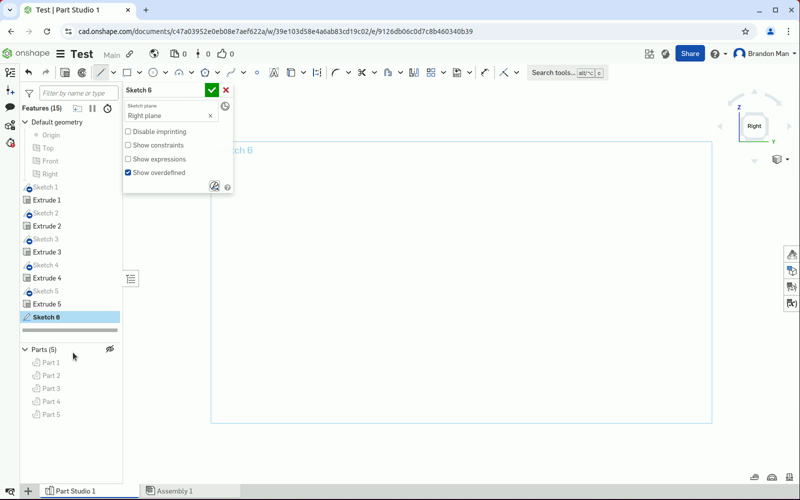
key_down(shift)
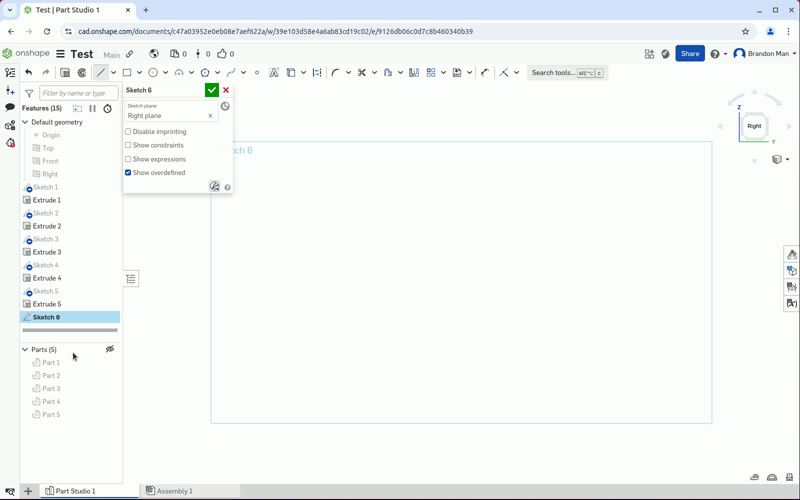
mouse_move(512, 247)
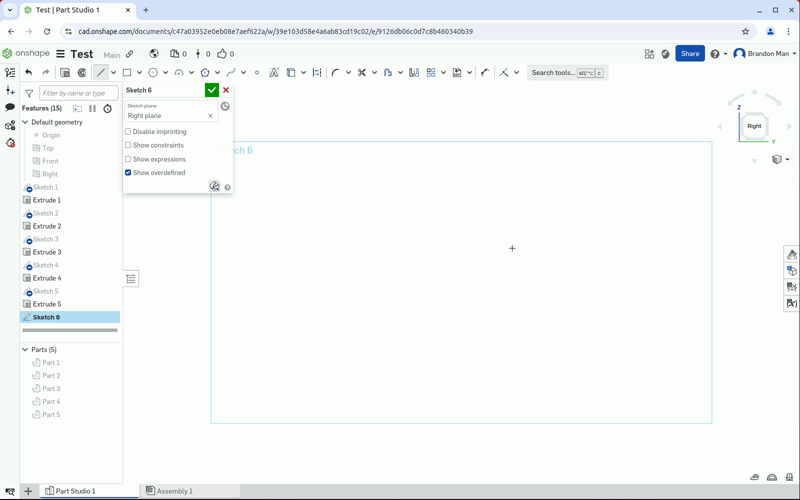
click(512, 247)
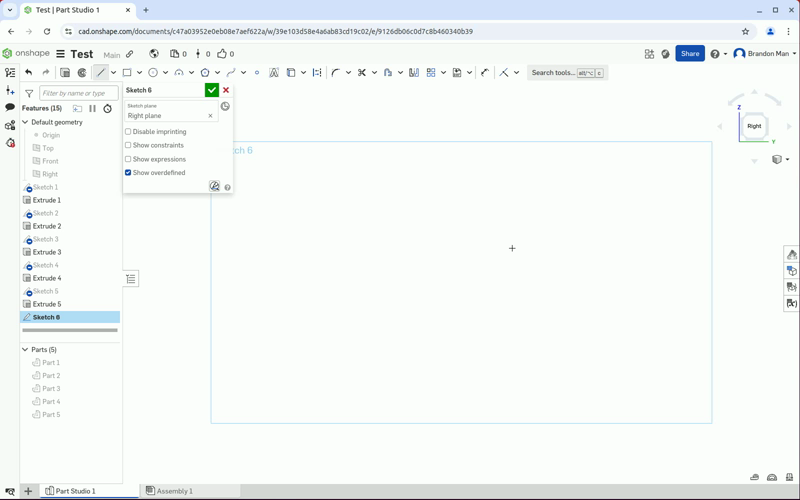
key_up(shift)
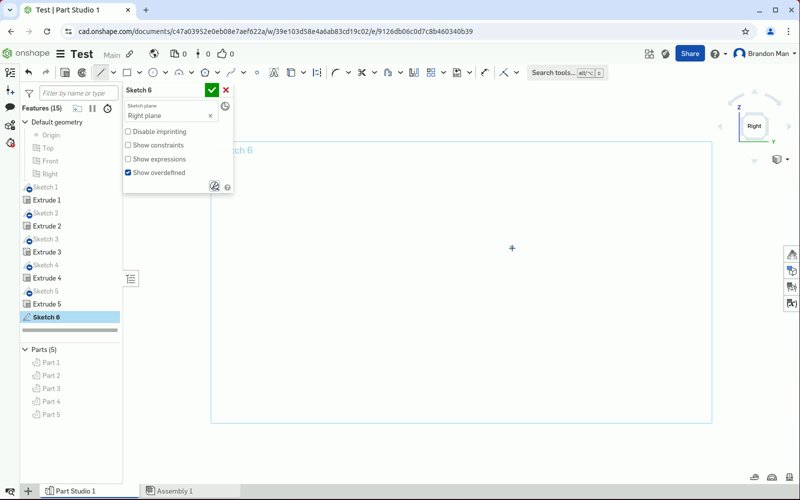
key_down(shift)
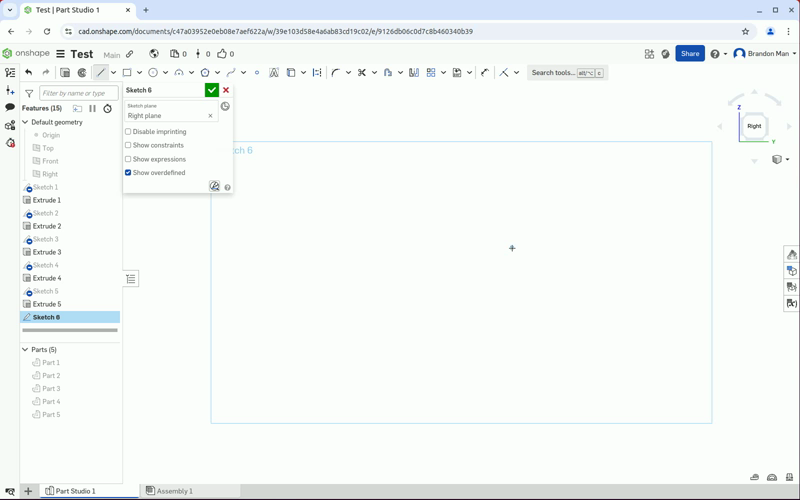
mouse_move(542, 247)
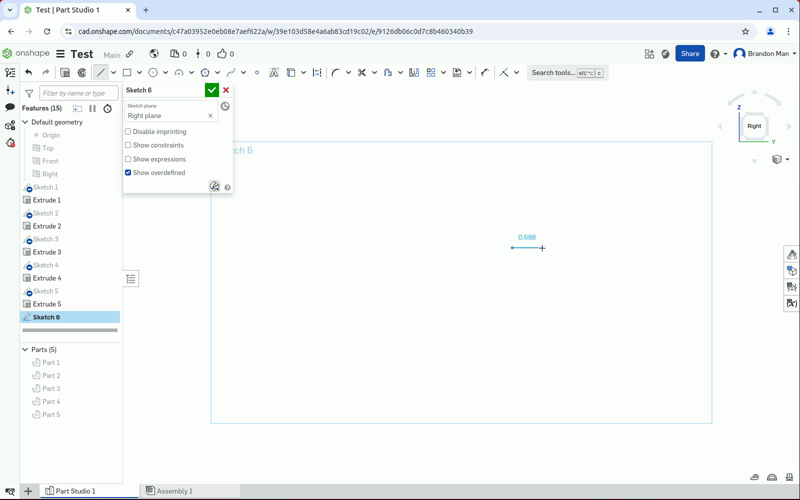
mouse_move(516, 246)
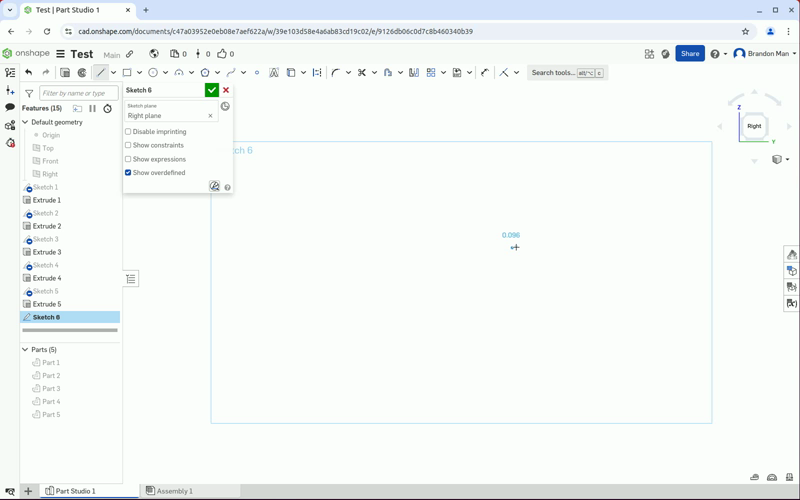
scroll(6)
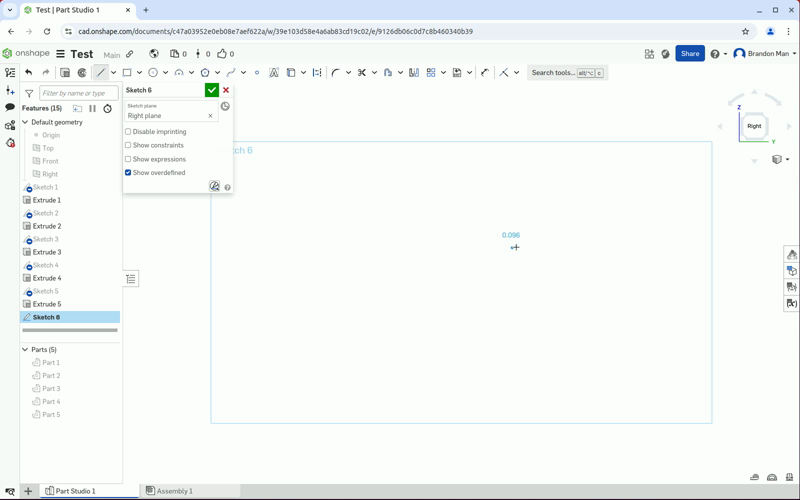
scroll(6)
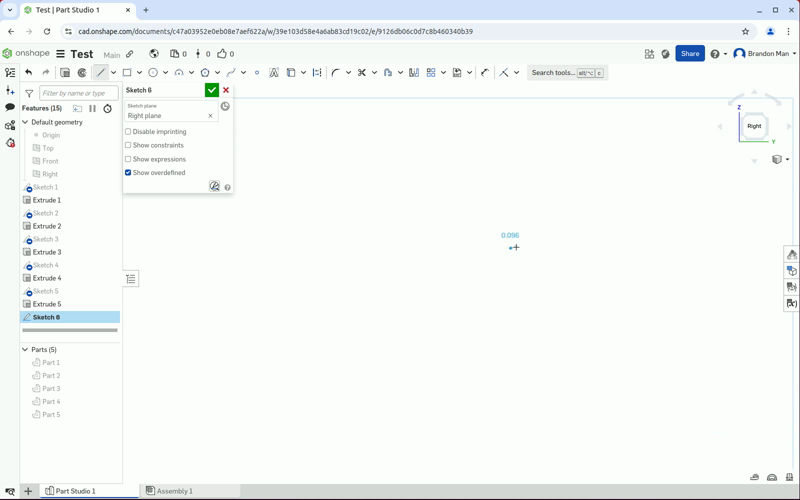
scroll(6)
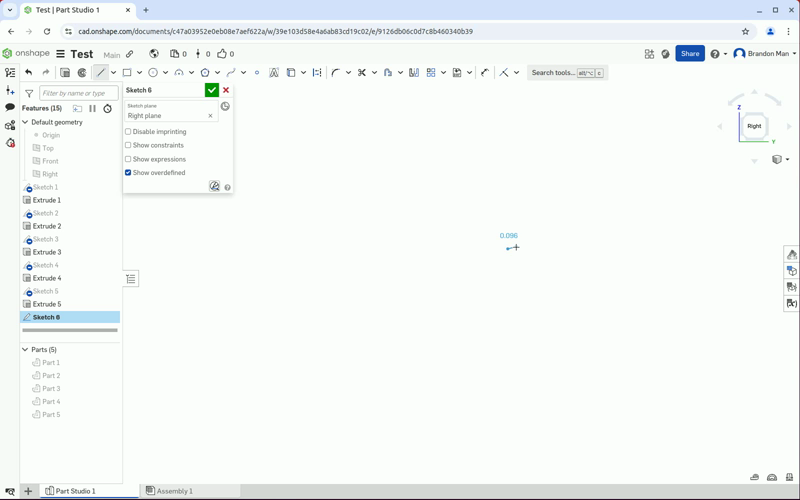
scroll(6)
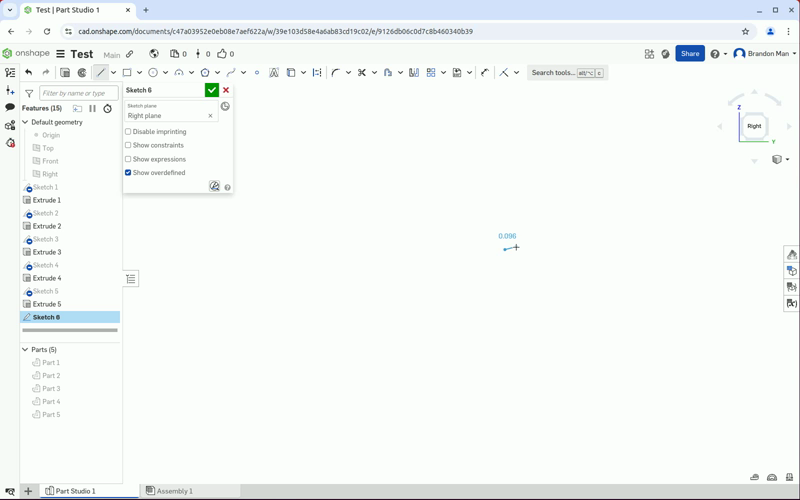
scroll(6)
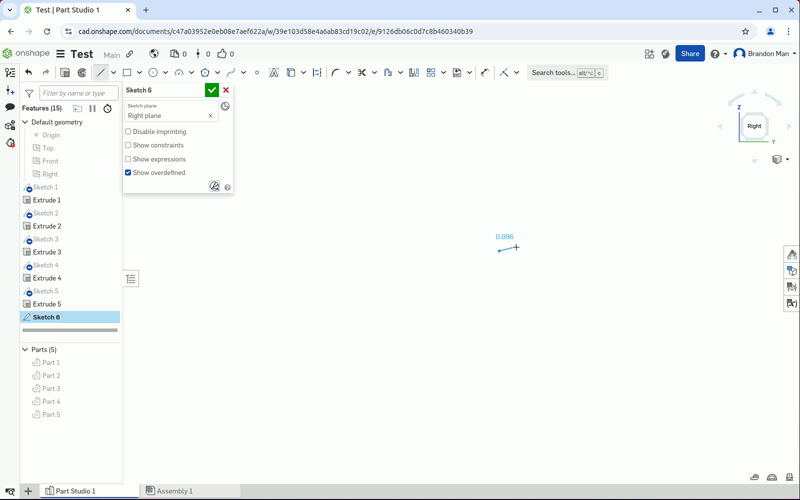
scroll(6)
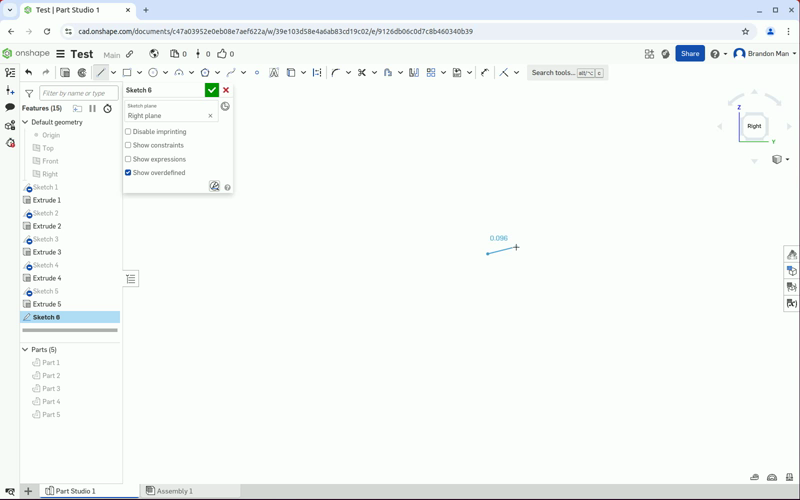
scroll(6)
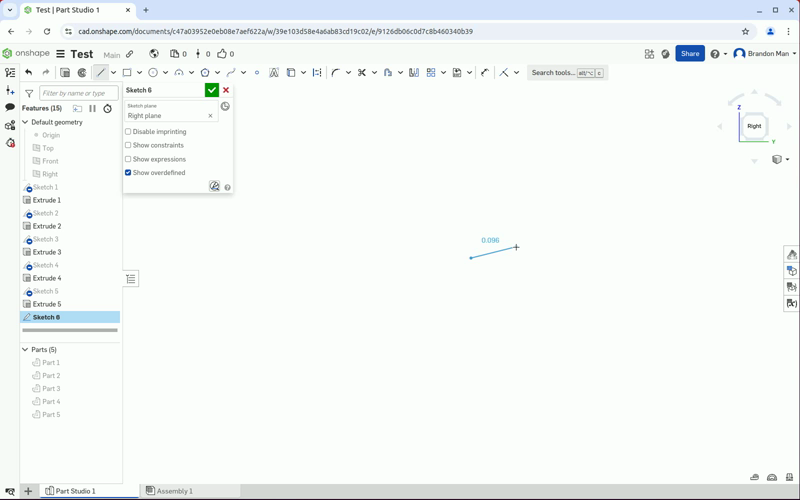
click(516, 246)
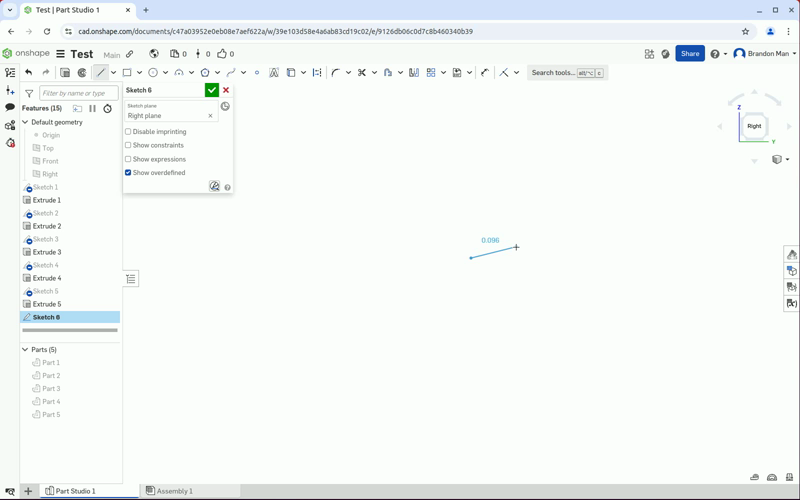
scroll(-6)
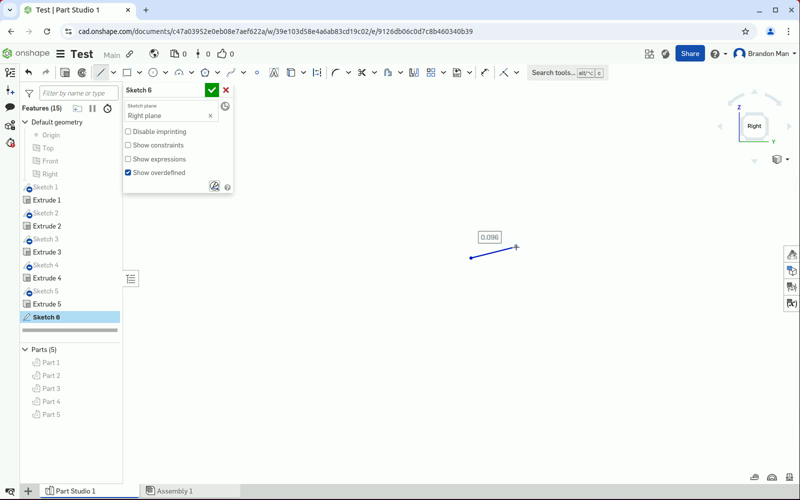
scroll(-6)
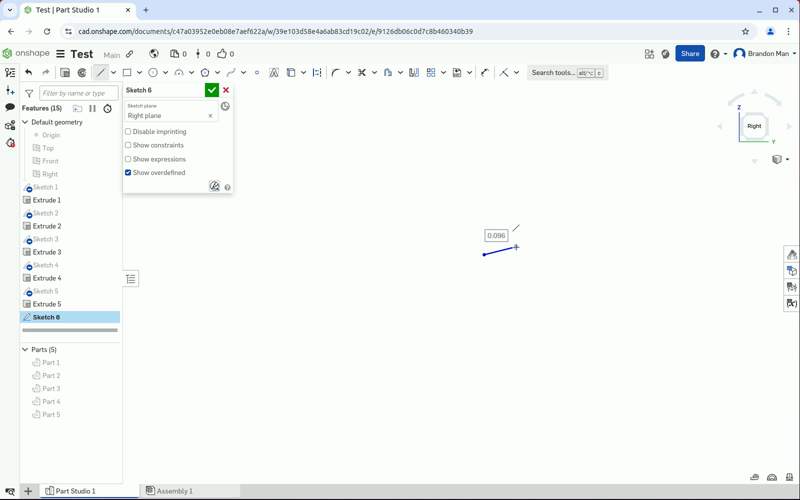
scroll(-6)
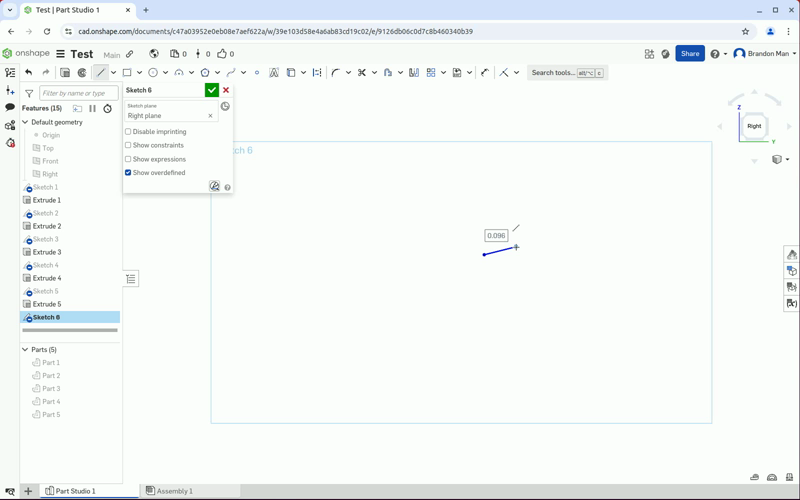
scroll(-6)
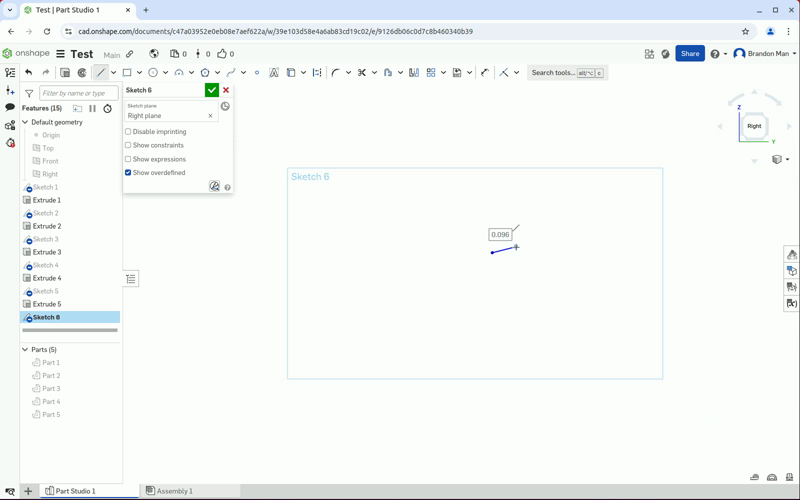
scroll(-6)
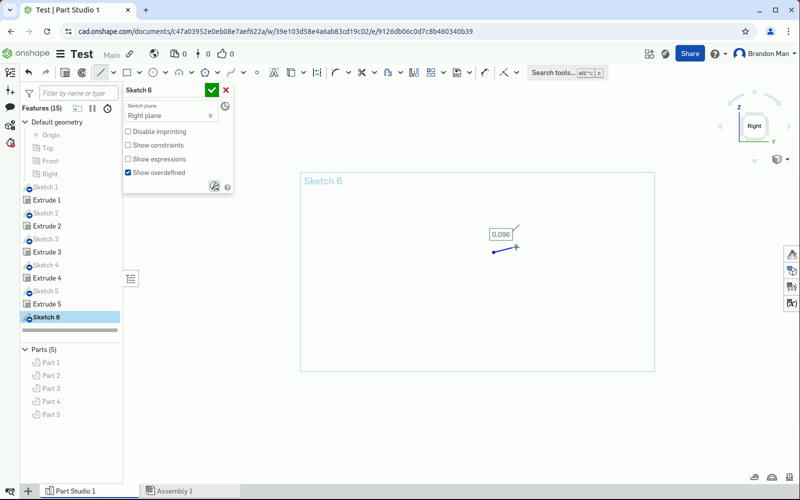
scroll(-6)
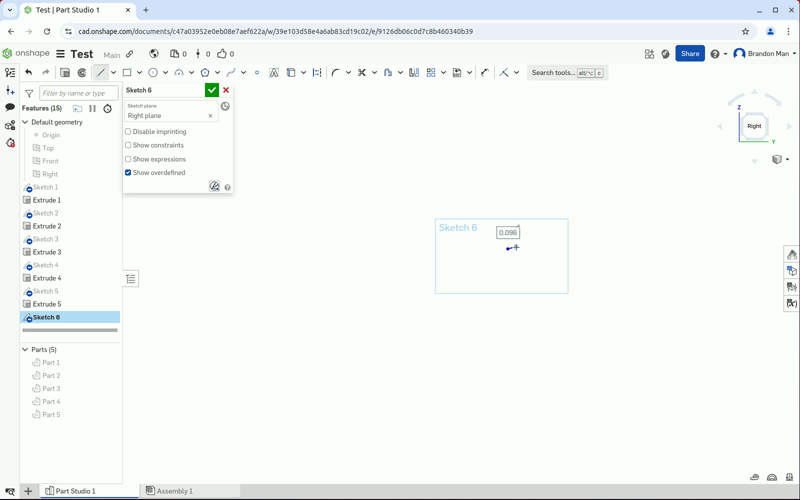
scroll(-6)
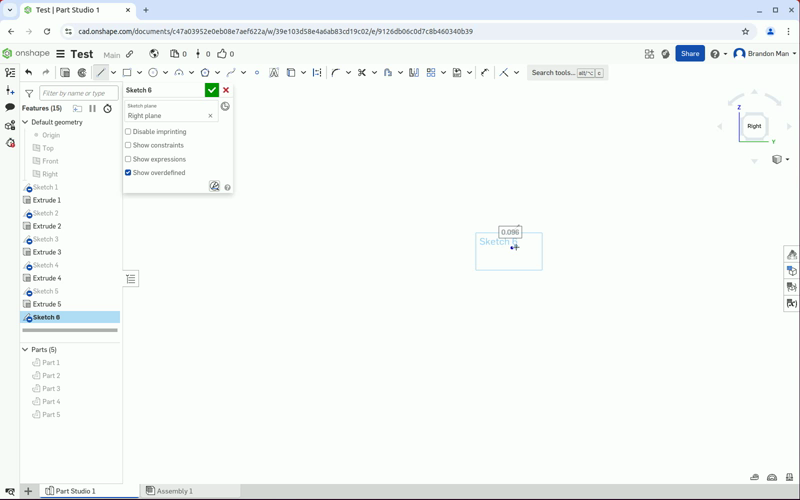
key_up(shift)
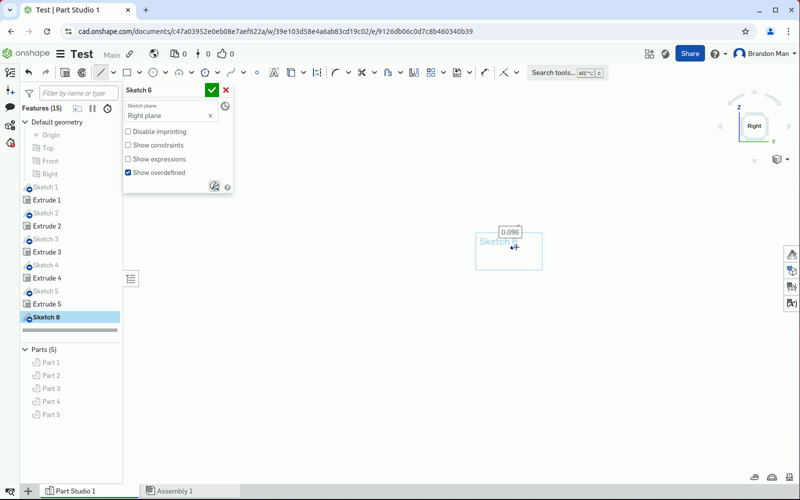
key_down(shift)
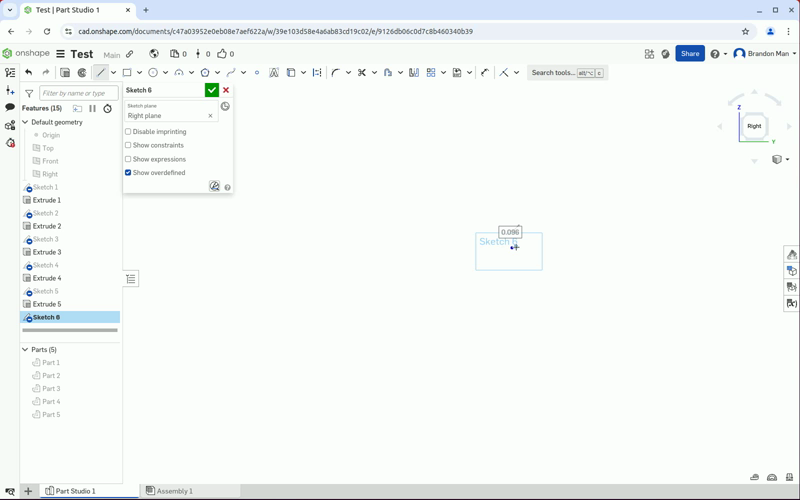
mouse_move(546, 246)
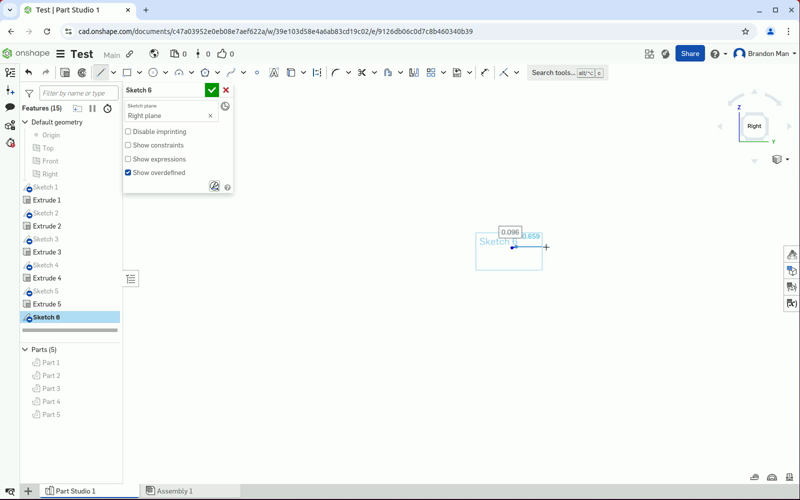
mouse_move(549, 205)
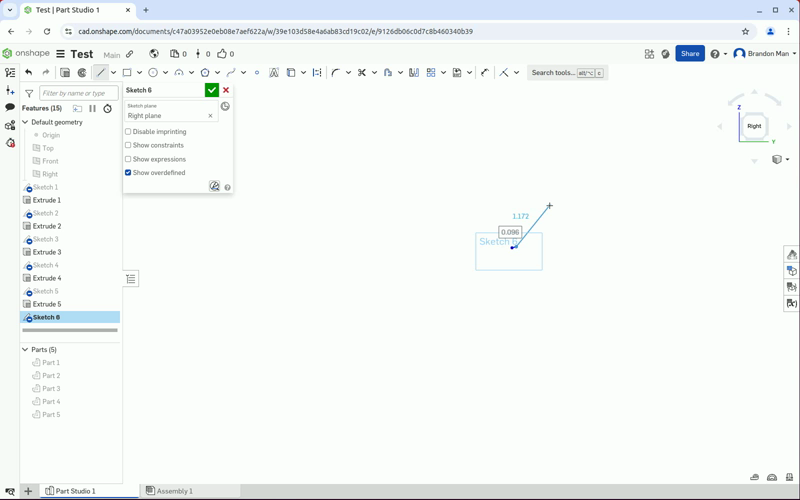
click(549, 205)
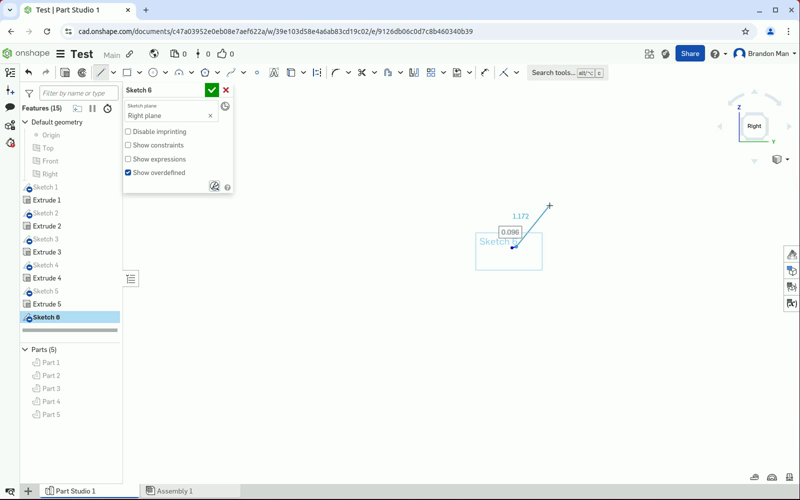
key_up(shift)
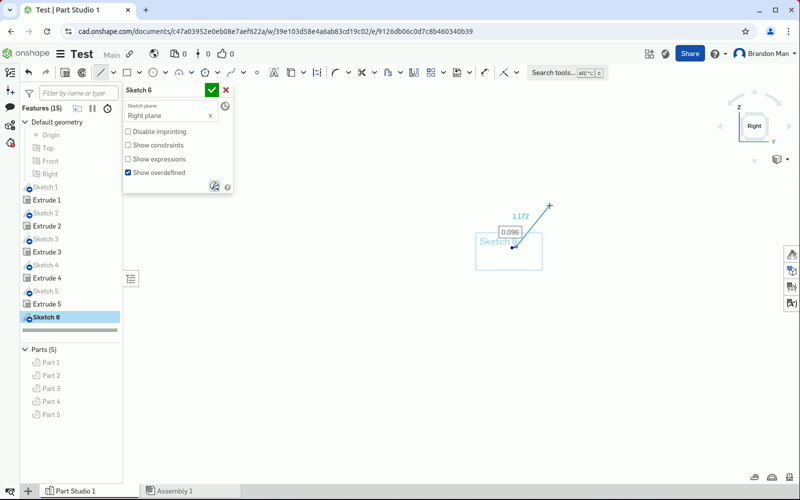
key_down(shift)
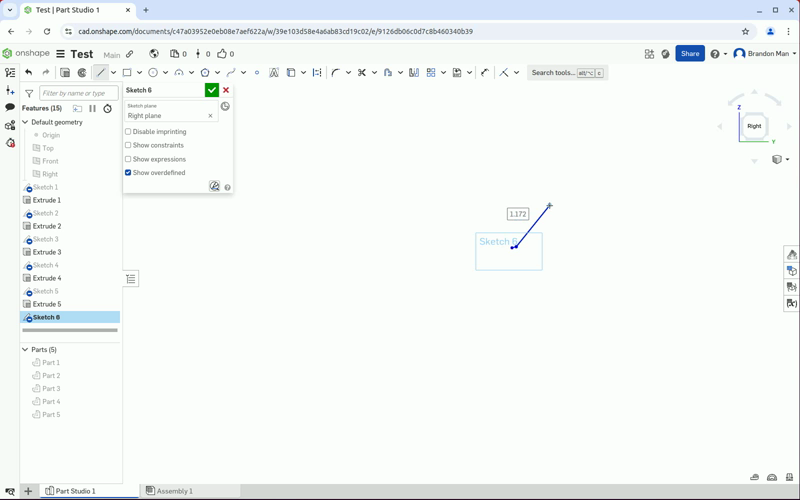
mouse_move(579, 205)
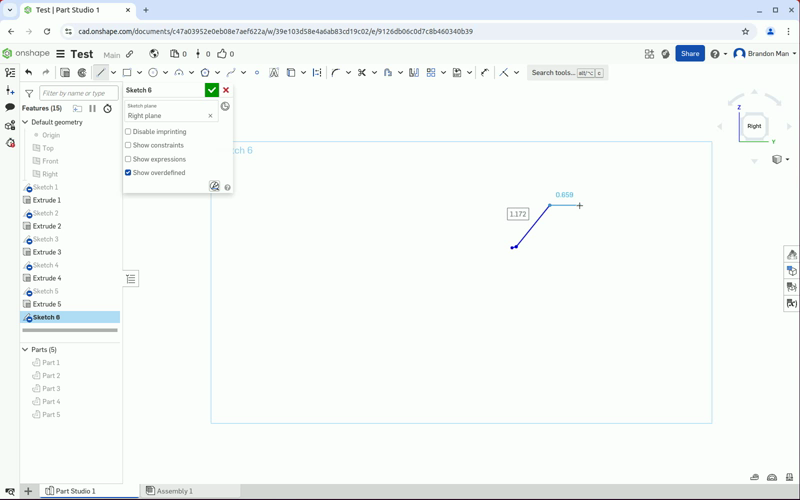
mouse_move(573, 205)
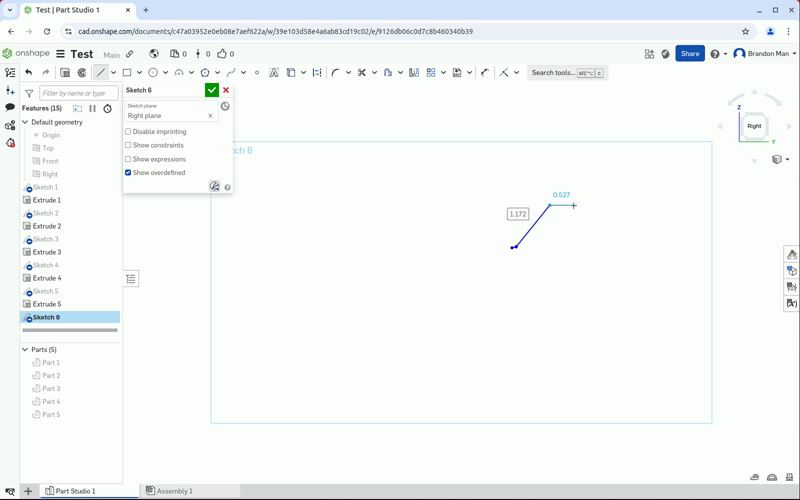
click(573, 205)
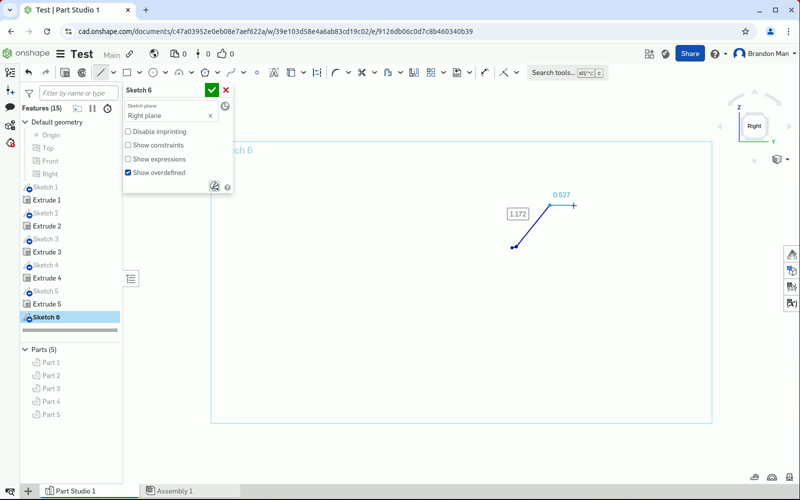
key_up(shift)
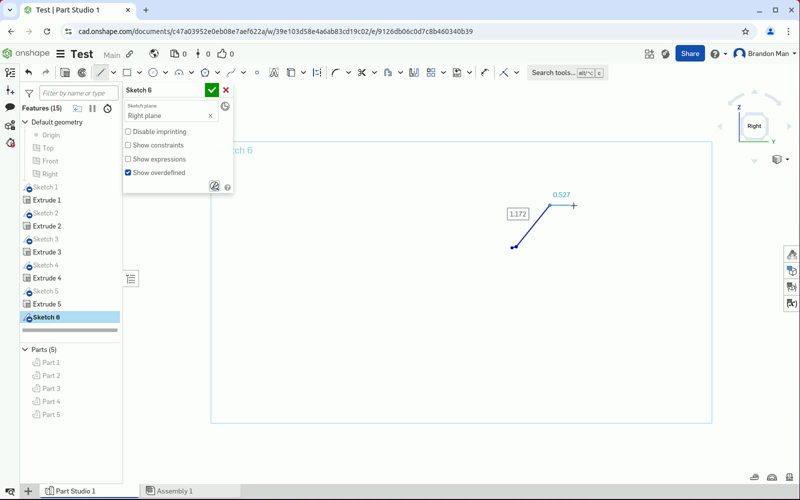
key_down(shift)
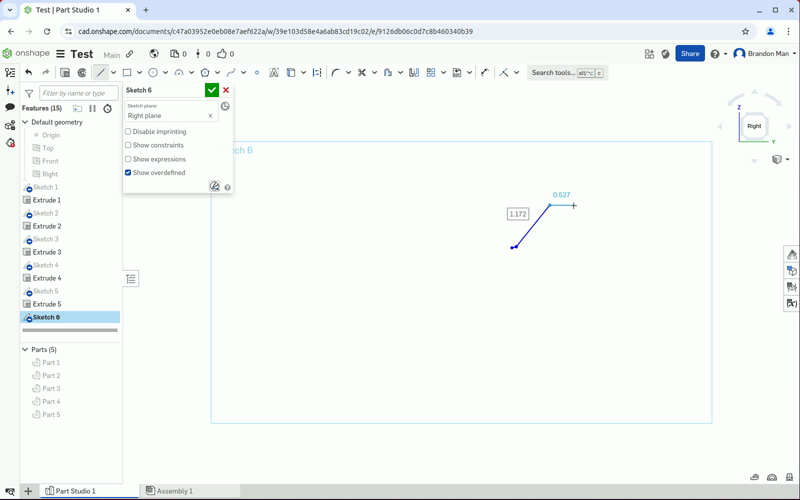
mouse_move(589, 205)
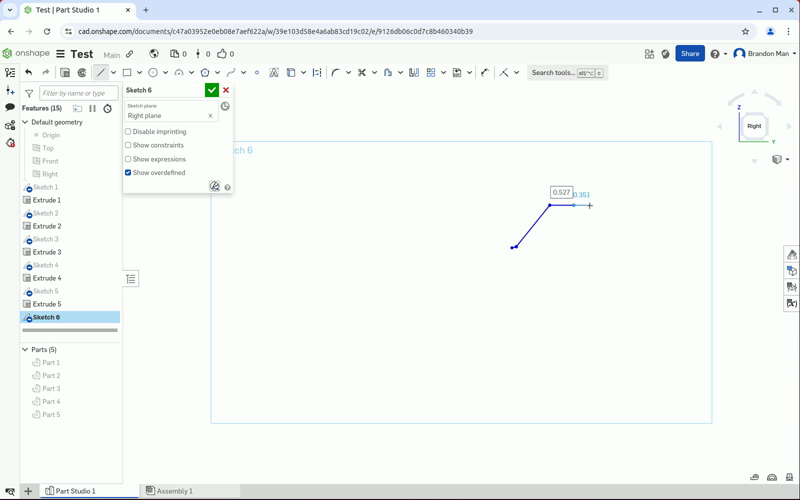
mouse_move(573, 201)
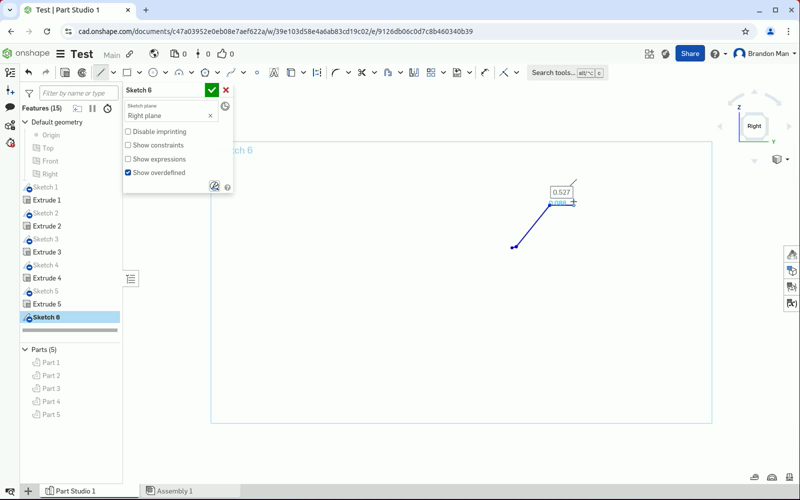
scroll(6)
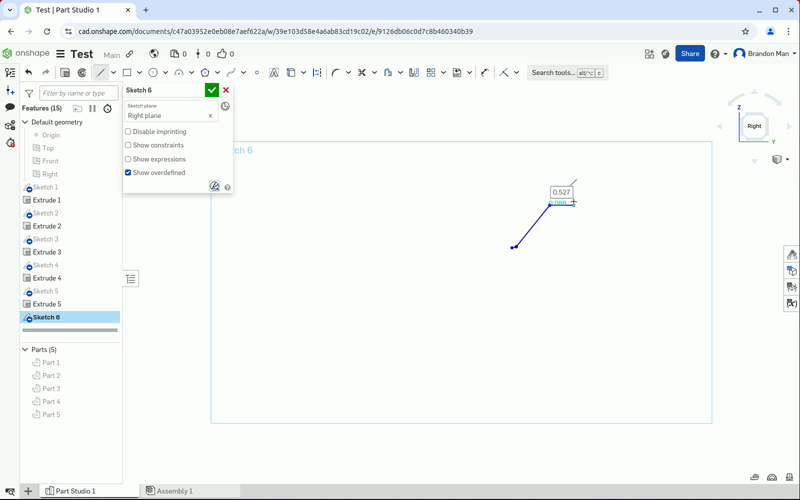
scroll(6)
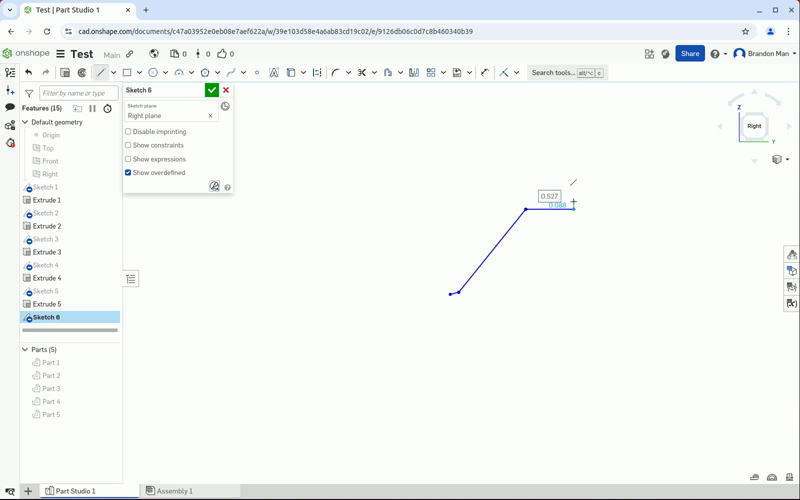
scroll(6)
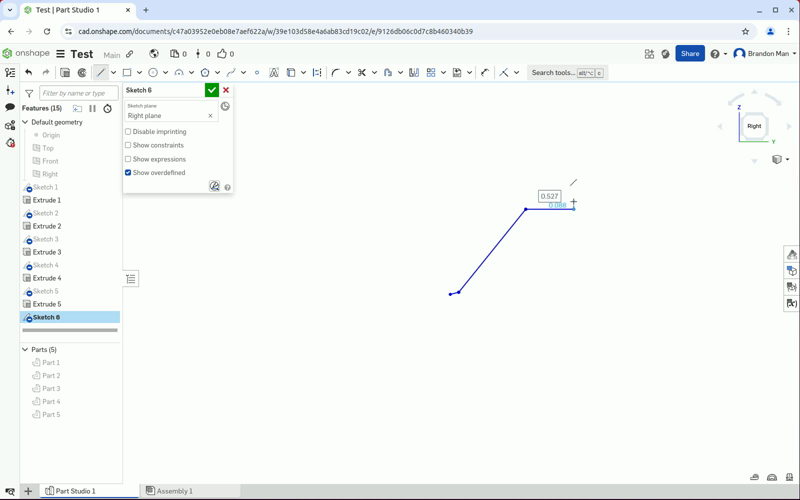
scroll(6)
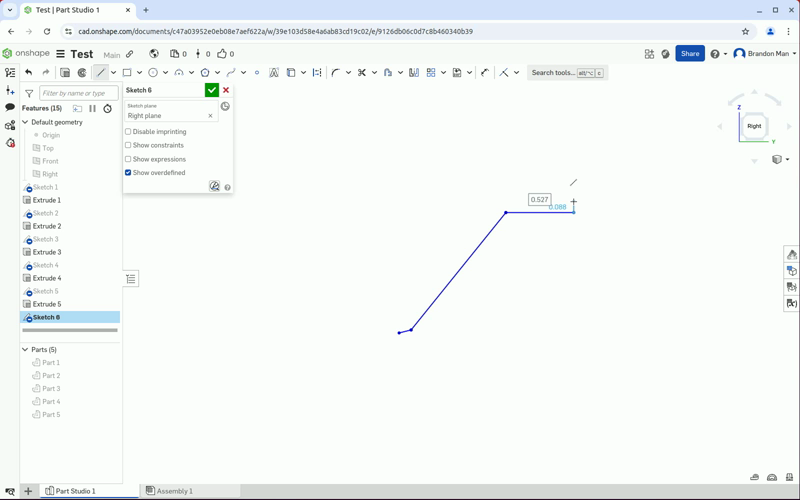
scroll(6)
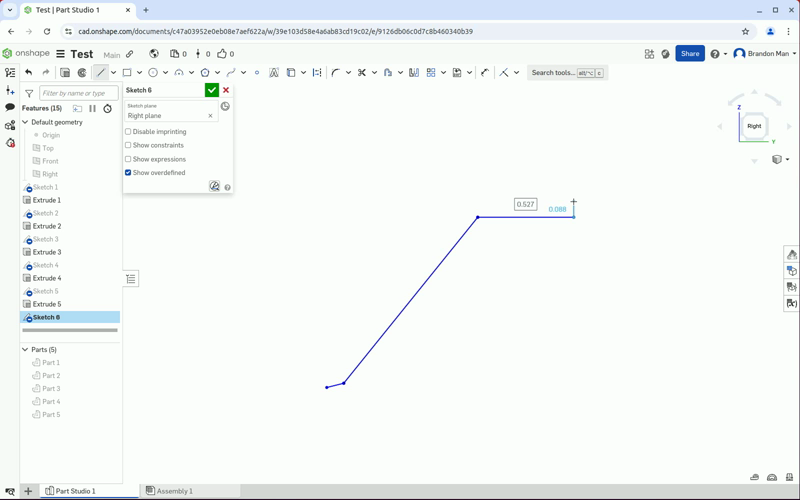
scroll(6)
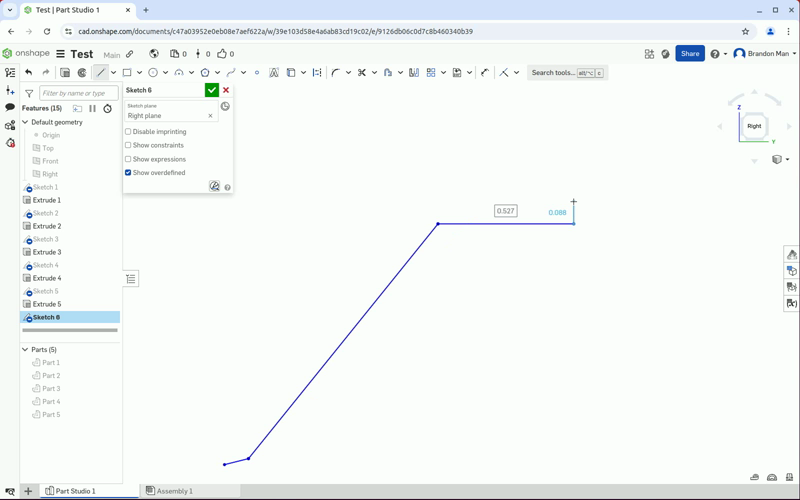
scroll(6)
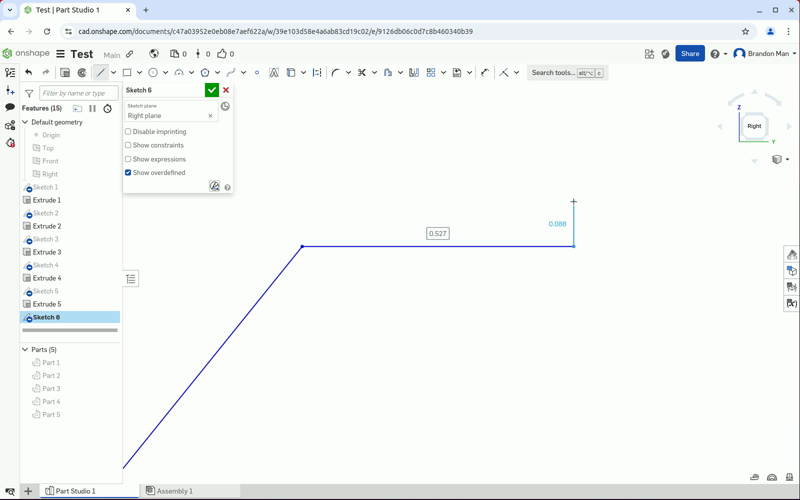
click(573, 201)
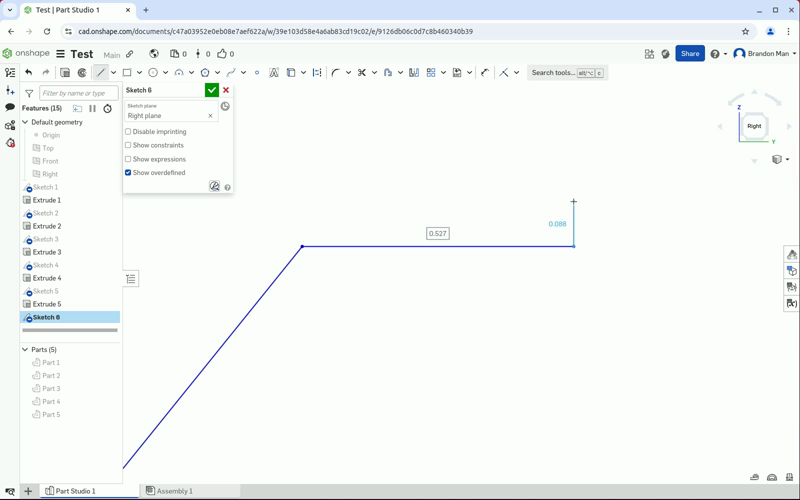
scroll(-6)
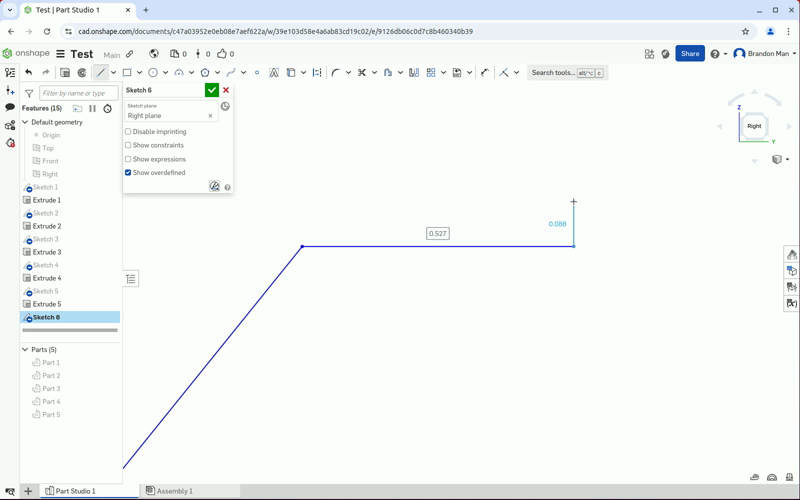
scroll(-6)
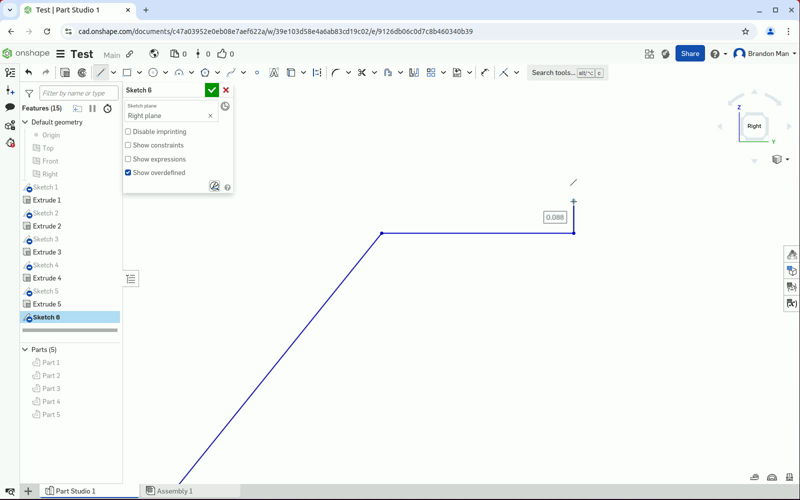
scroll(-6)
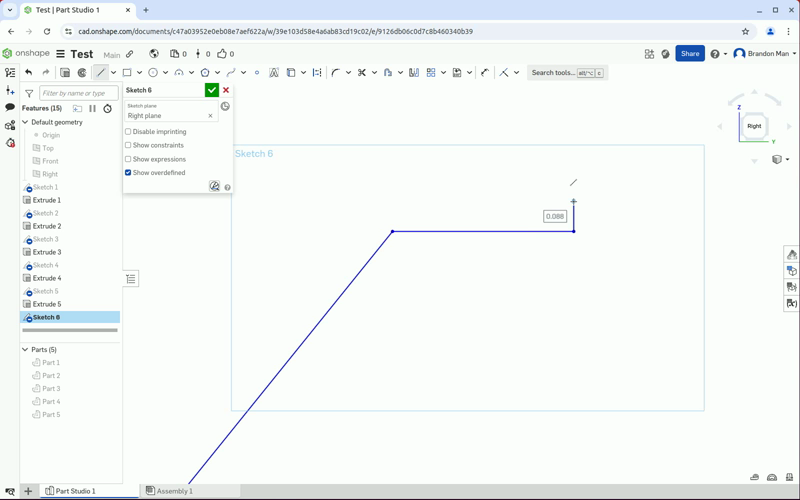
scroll(-6)
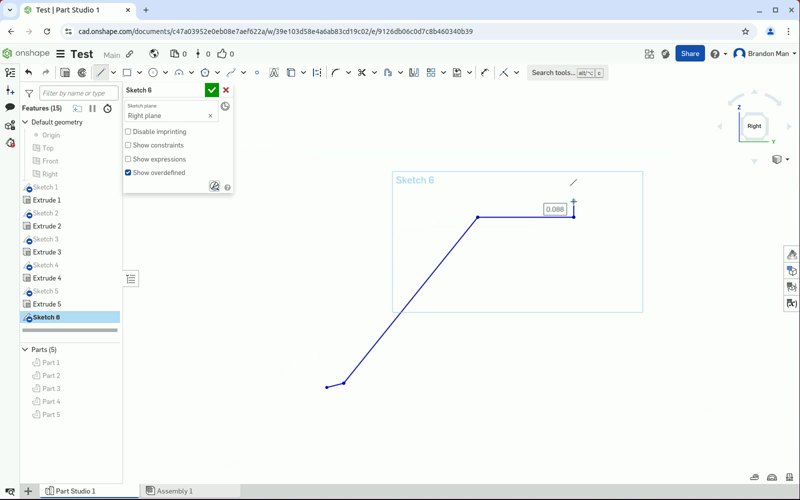
scroll(-6)
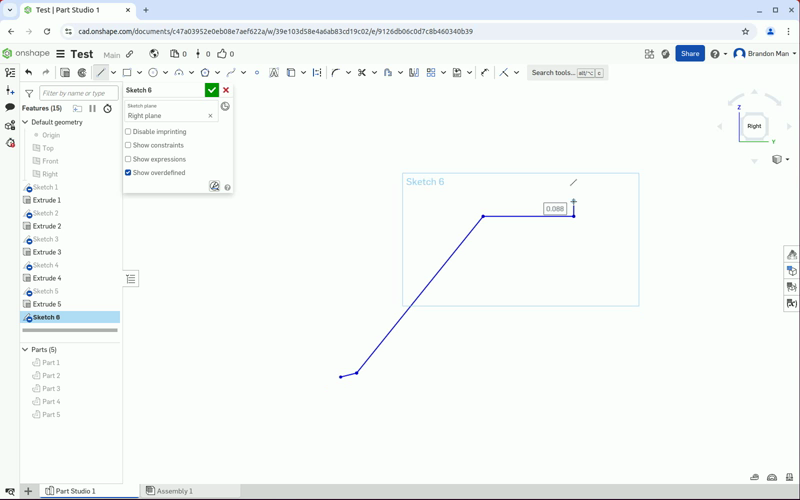
scroll(-6)
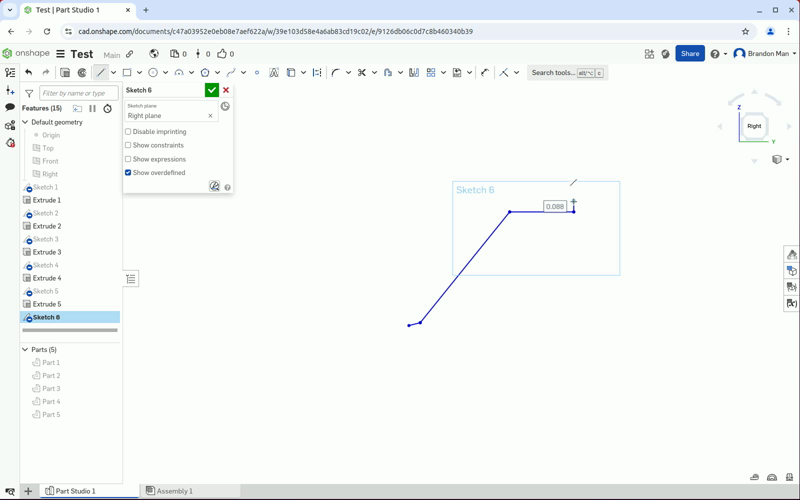
scroll(-6)
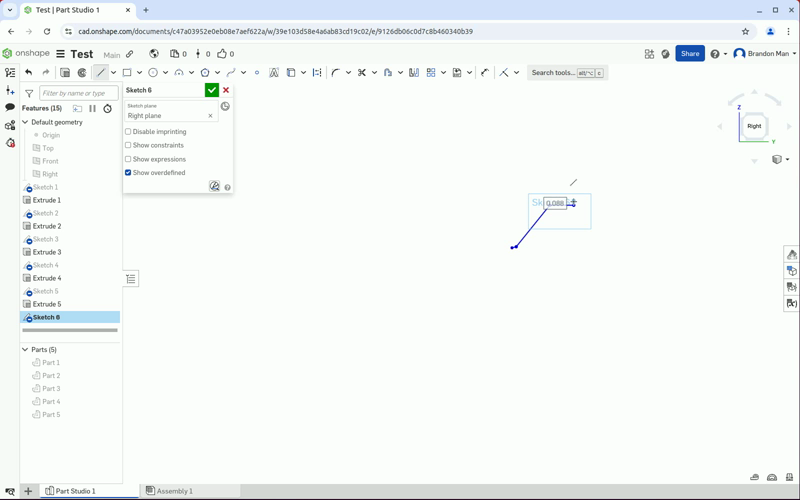
key_up(shift)
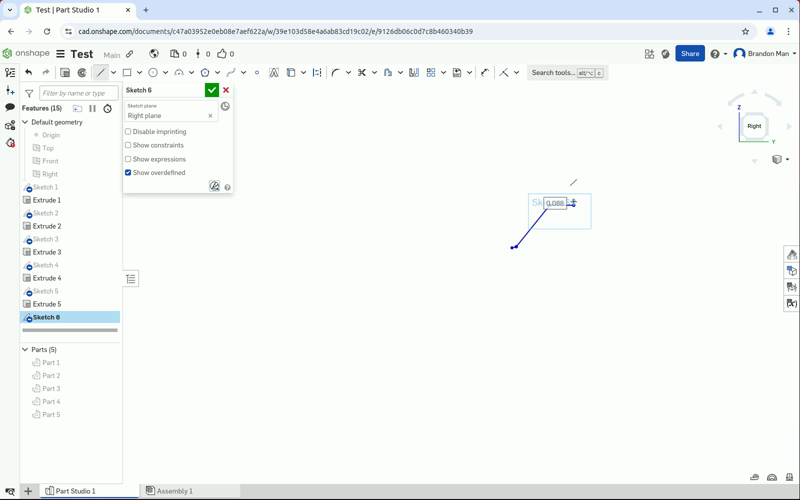
key_down(shift)
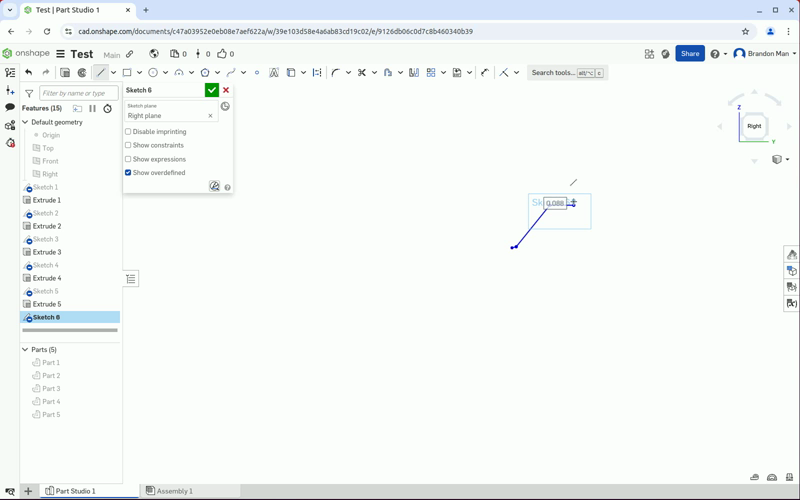
mouse_move(589, 201)
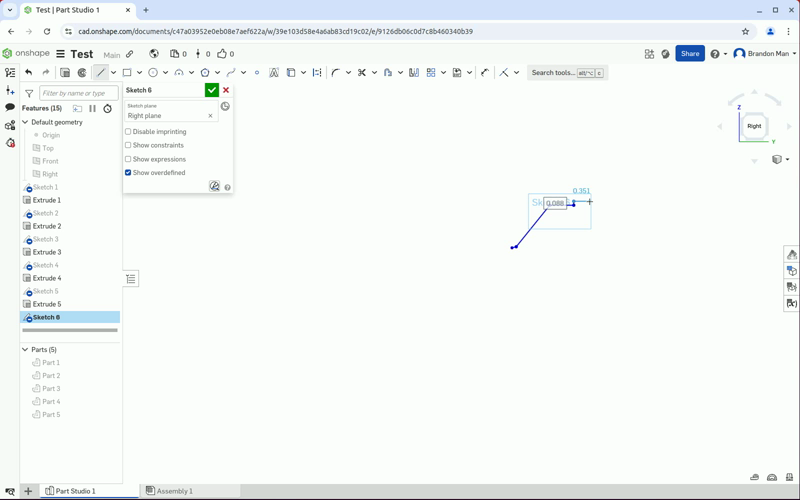
mouse_move(549, 201)
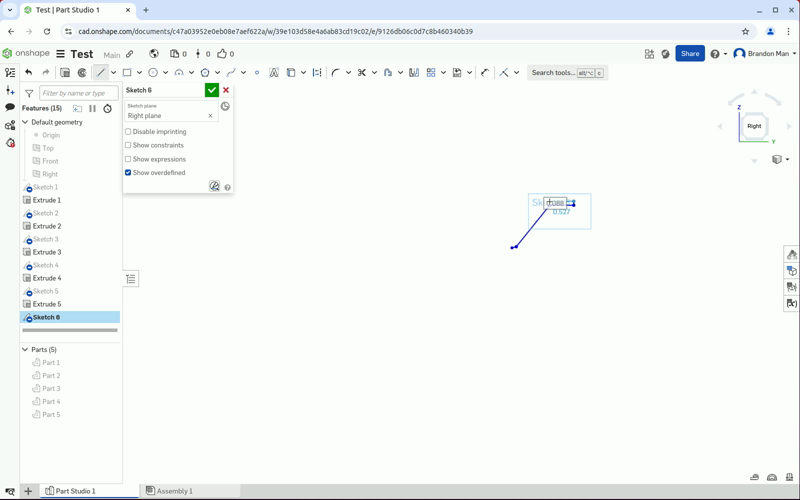
scroll(6)
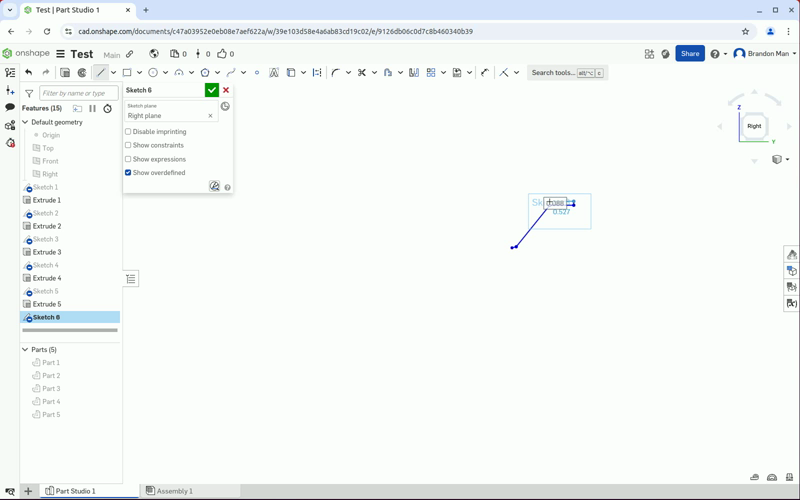
scroll(6)
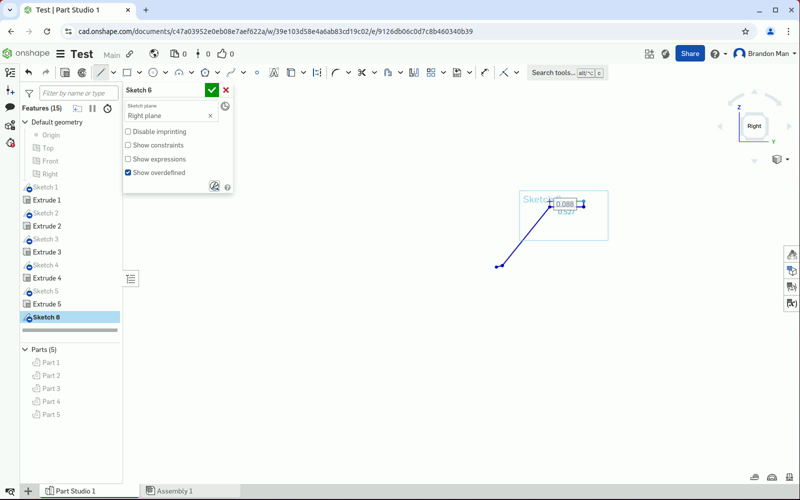
scroll(6)
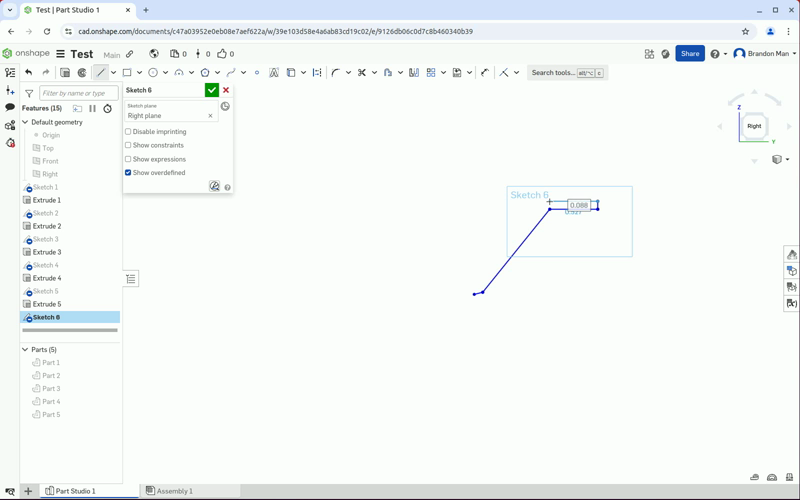
scroll(6)
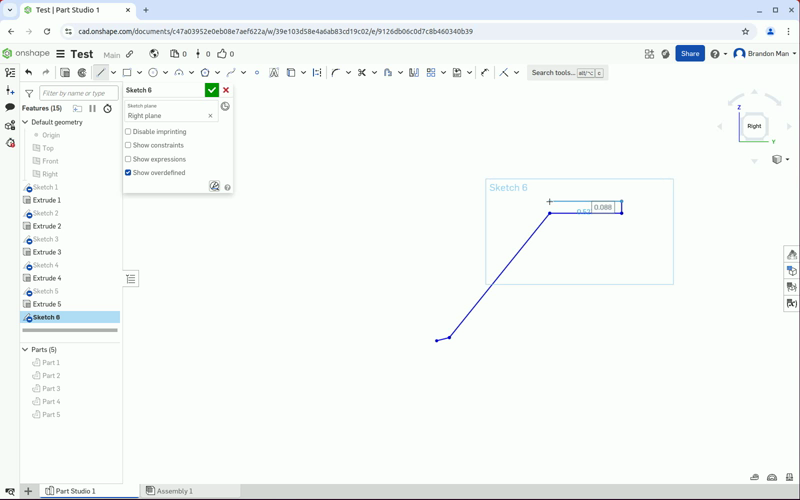
scroll(6)
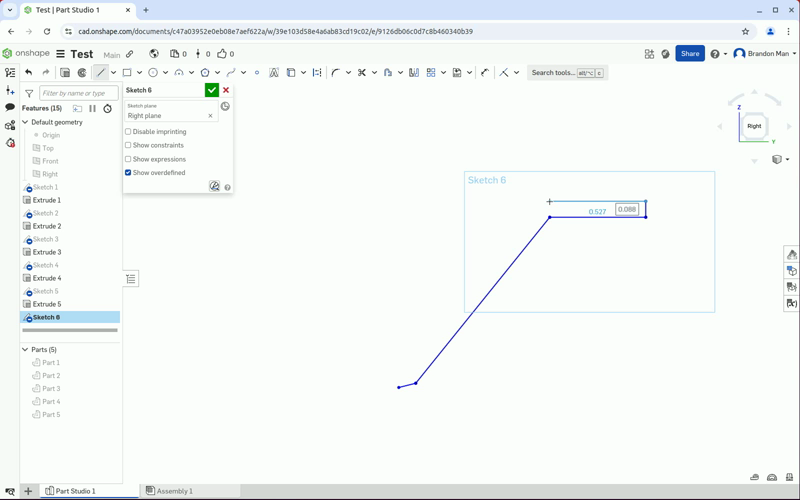
scroll(6)
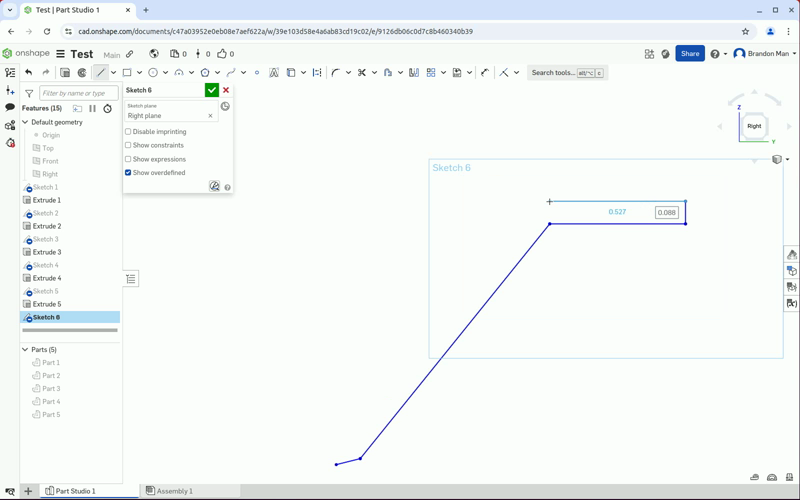
scroll(6)
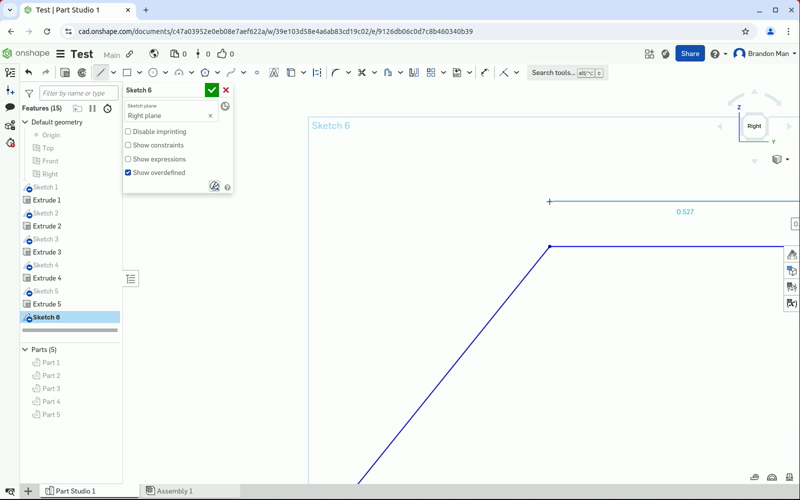
click(549, 201)
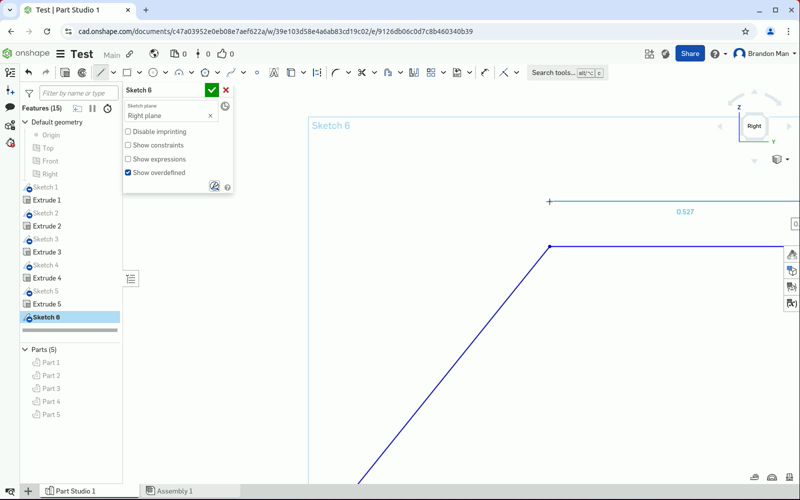
scroll(-6)
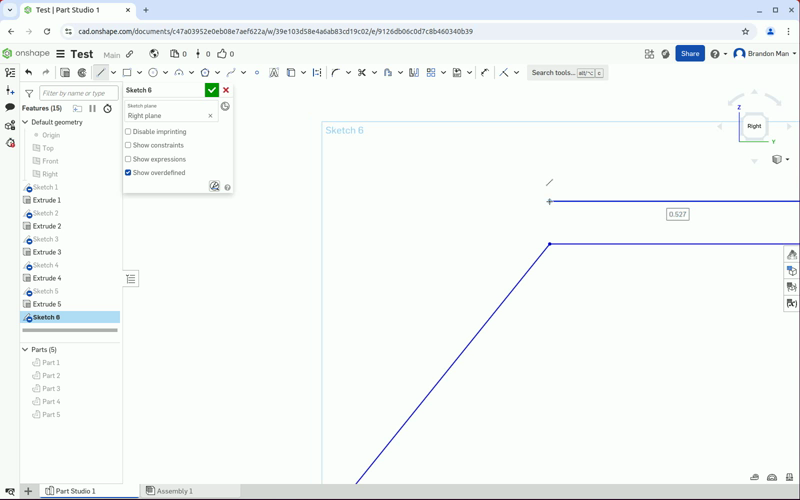
scroll(-6)
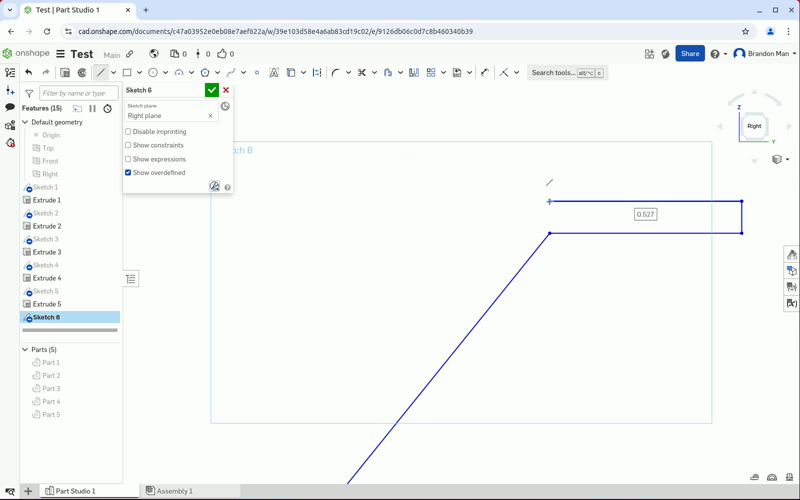
scroll(-6)
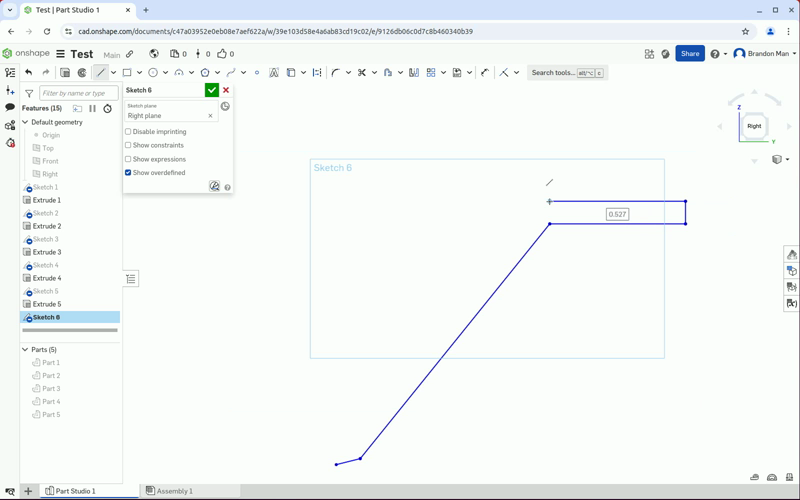
scroll(-6)
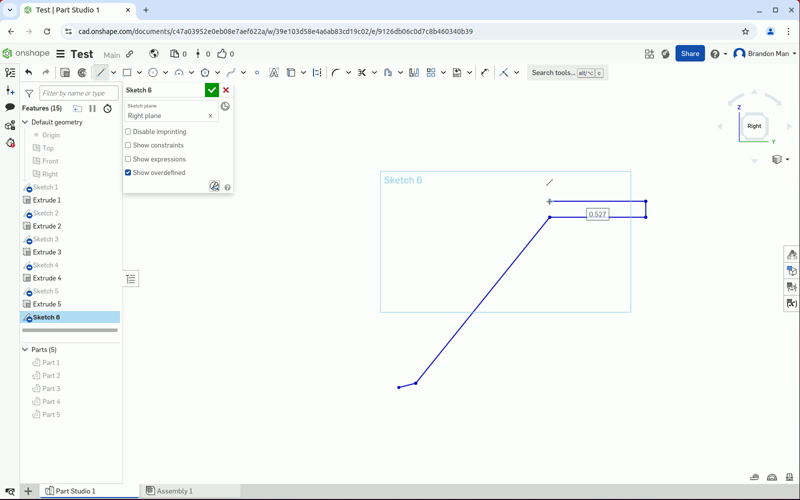
scroll(-6)
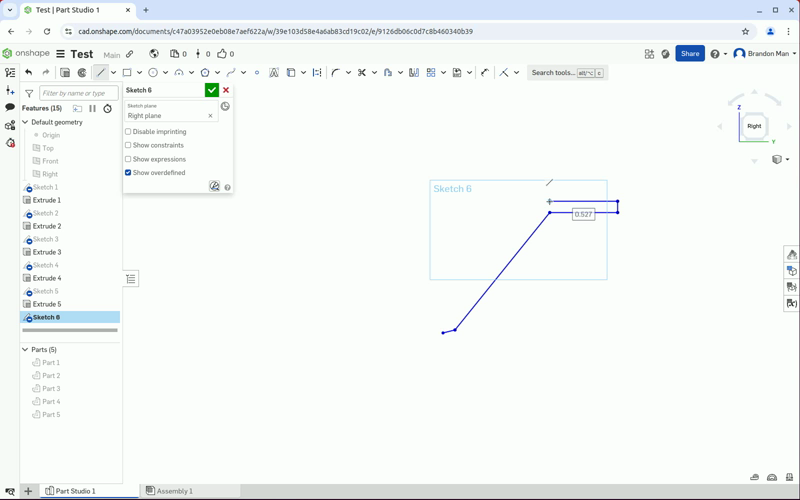
scroll(-6)
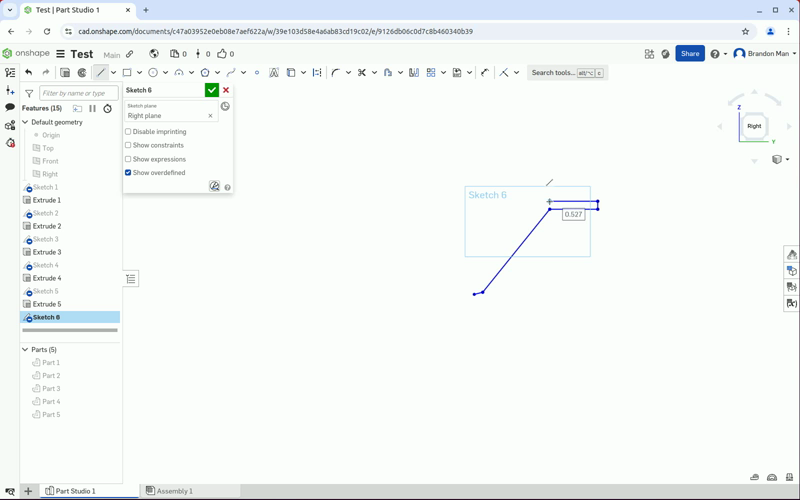
scroll(-6)
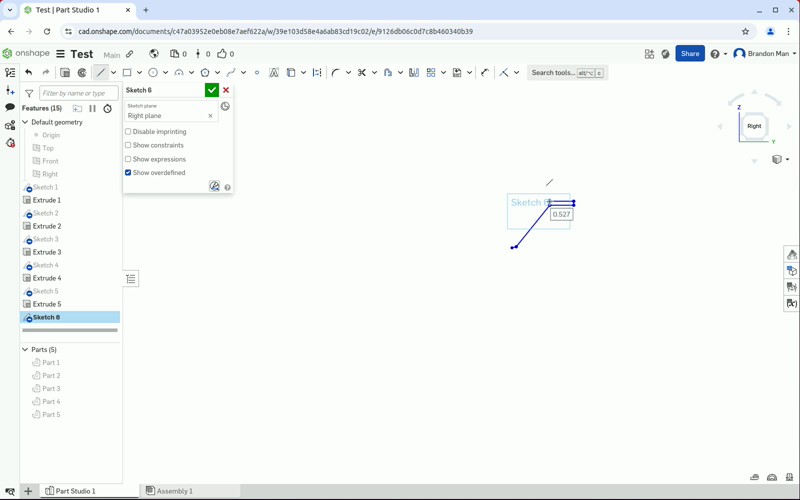
key_up(shift)
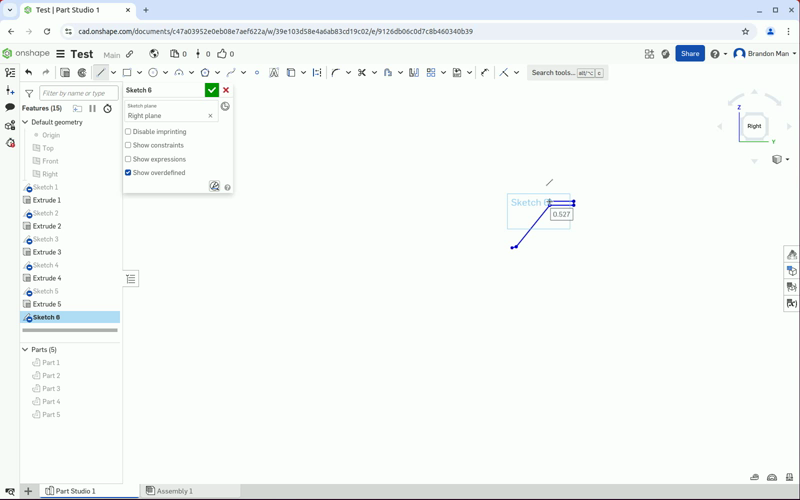
mouse_move(579, 201)
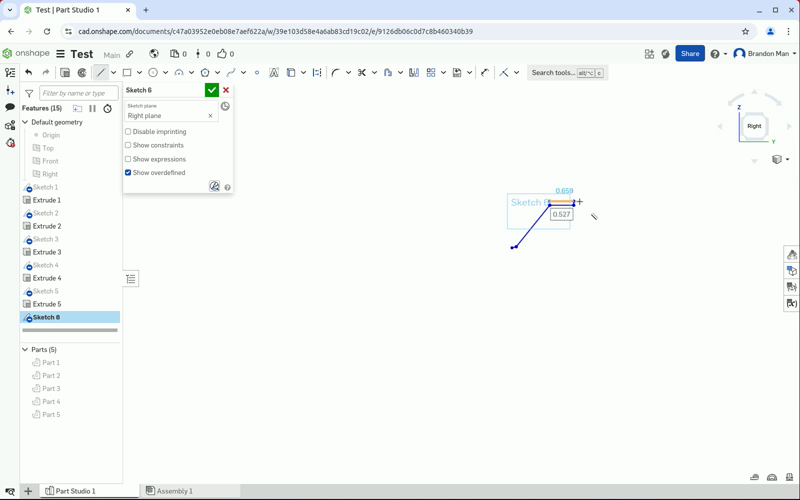
key_down(shift)
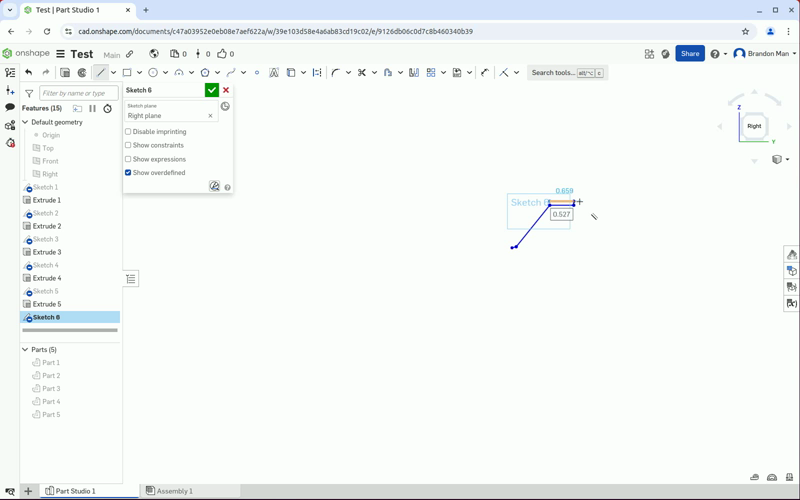
mouse_move(512, 247)
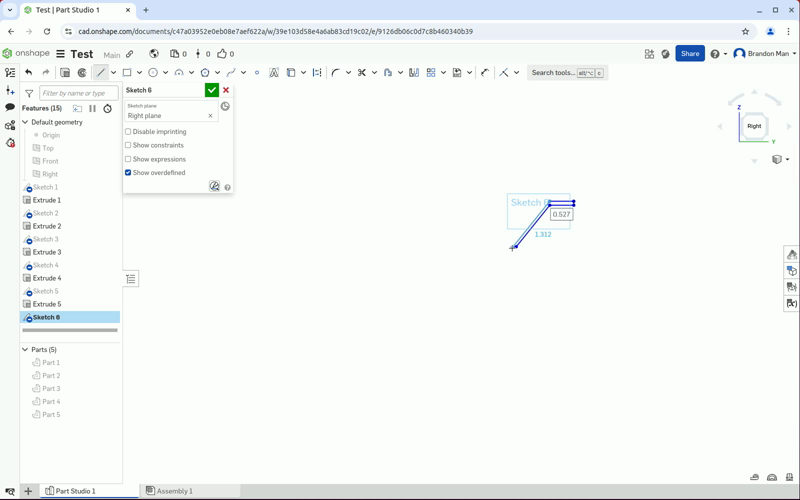
scroll(6)
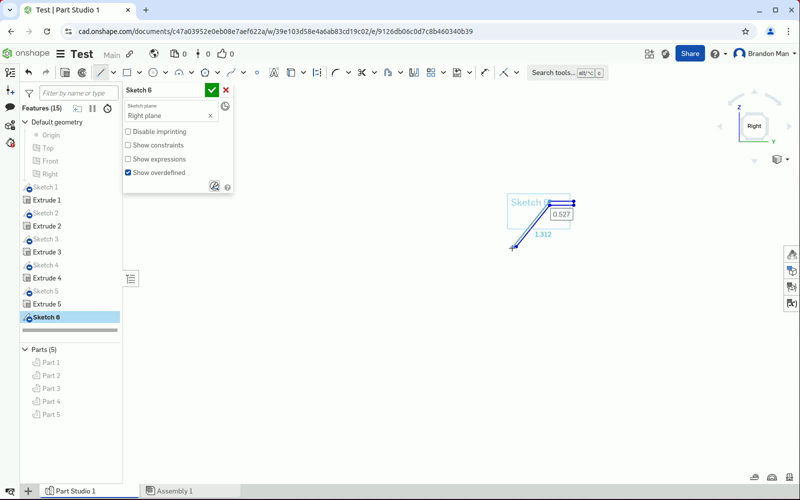
scroll(6)
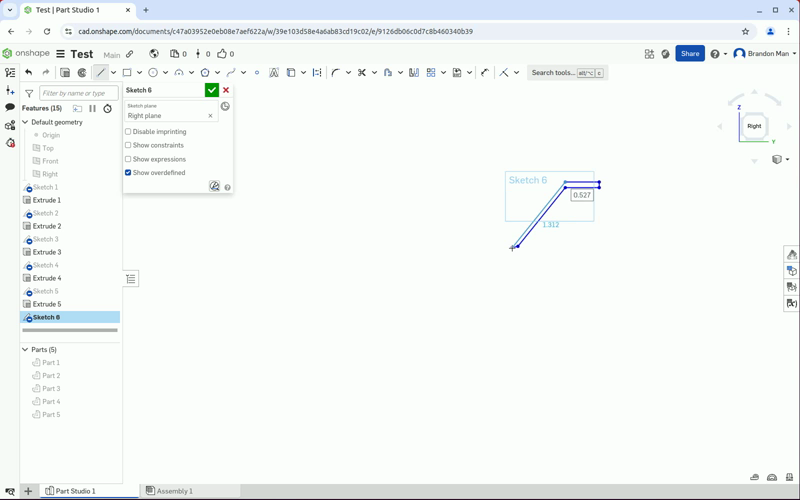
scroll(6)
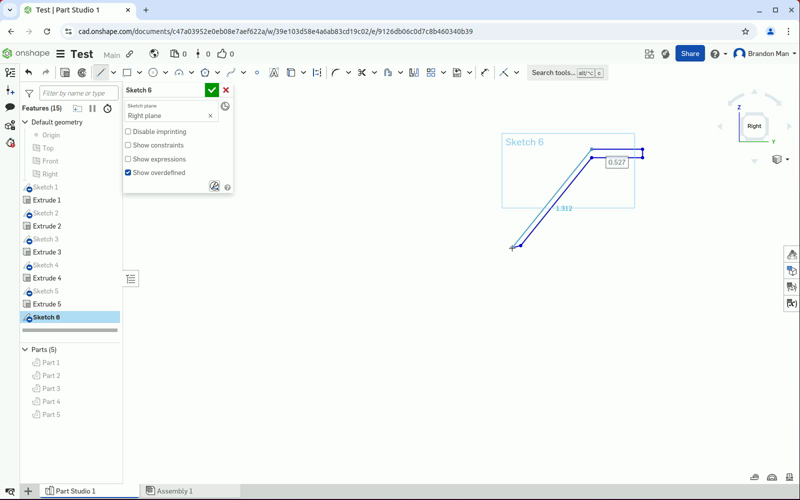
scroll(6)
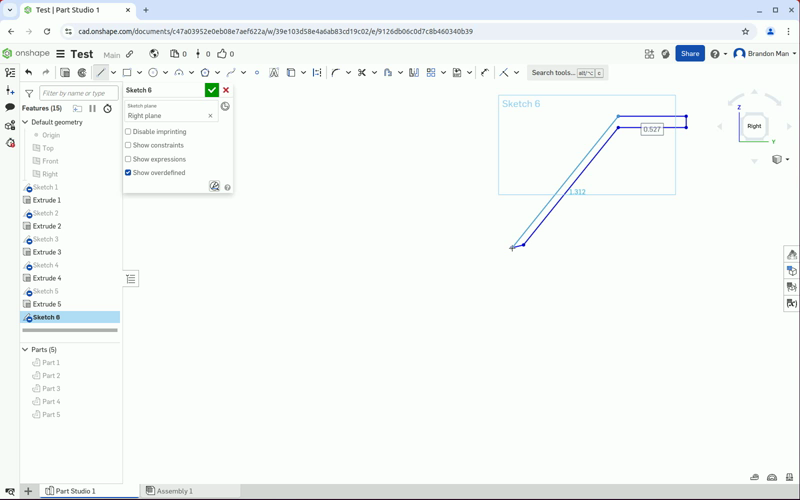
scroll(6)
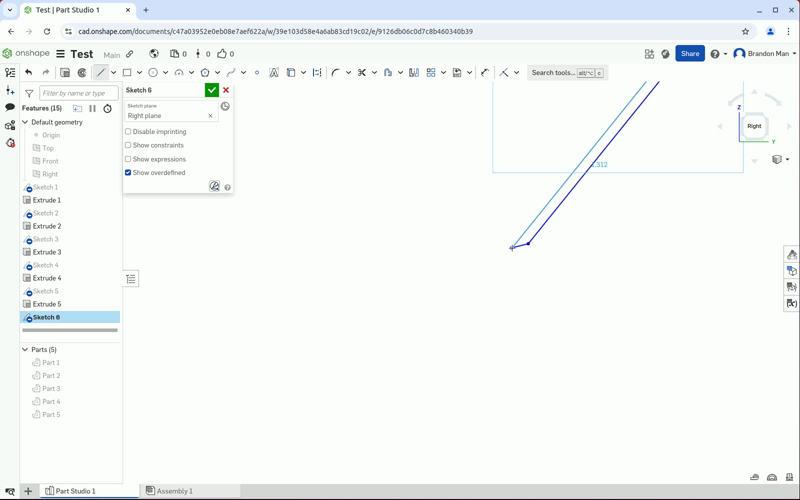
scroll(6)
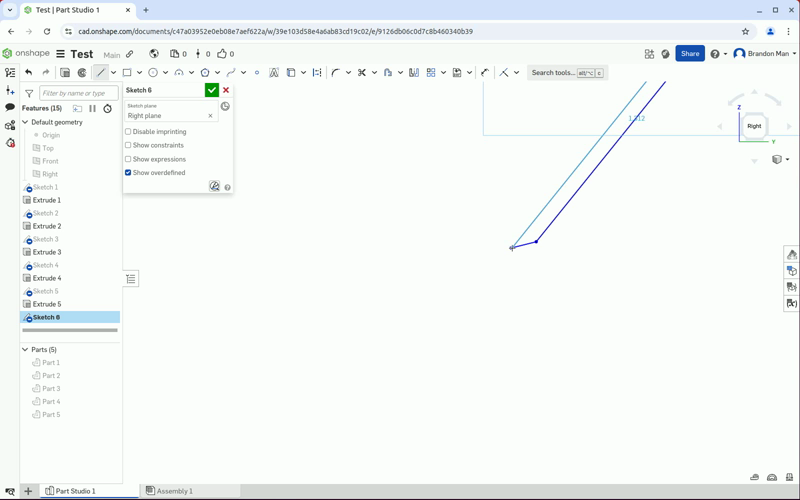
scroll(6)
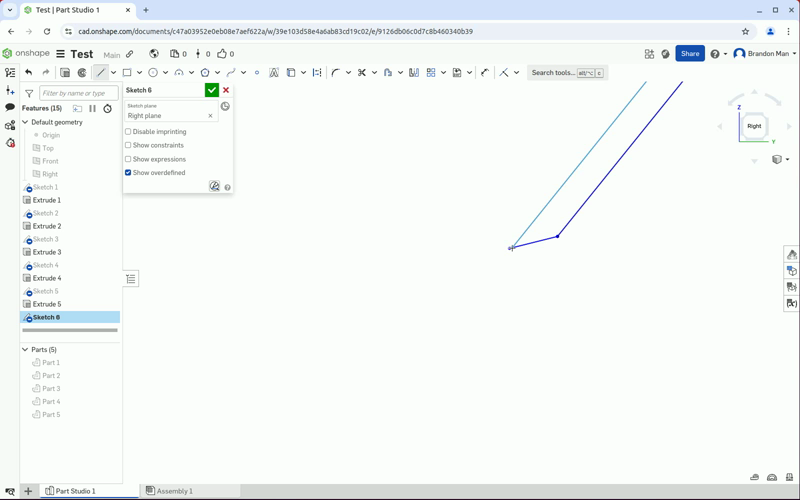
key_up(shift)
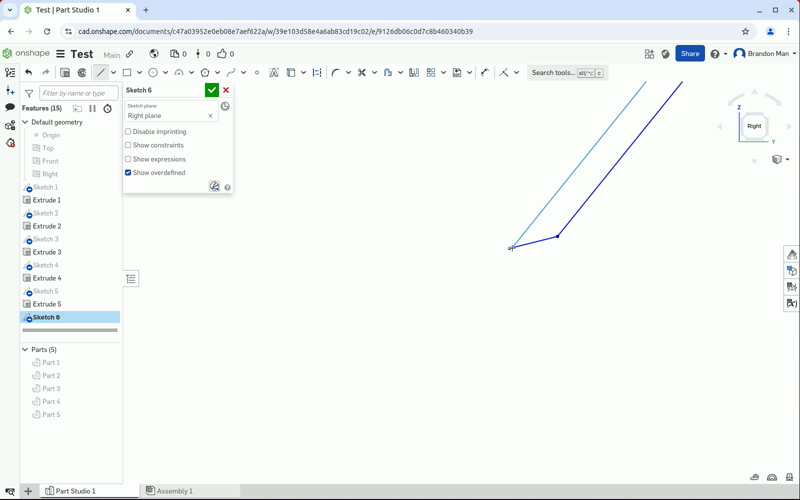
click(512, 247)
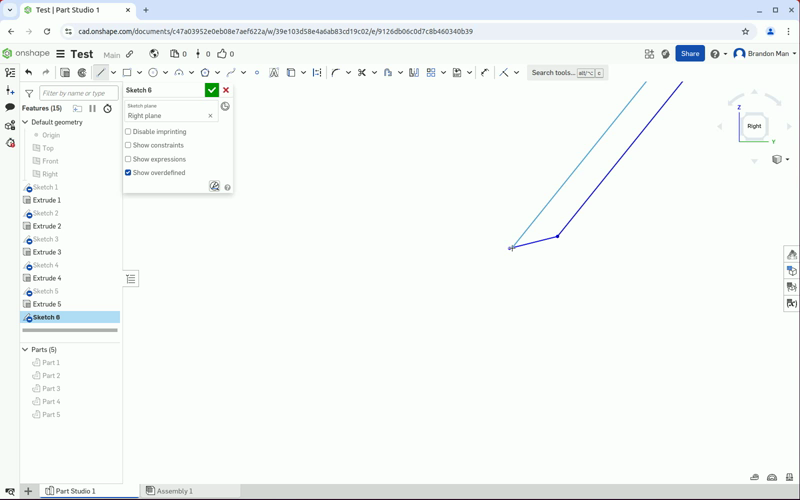
scroll(-6)
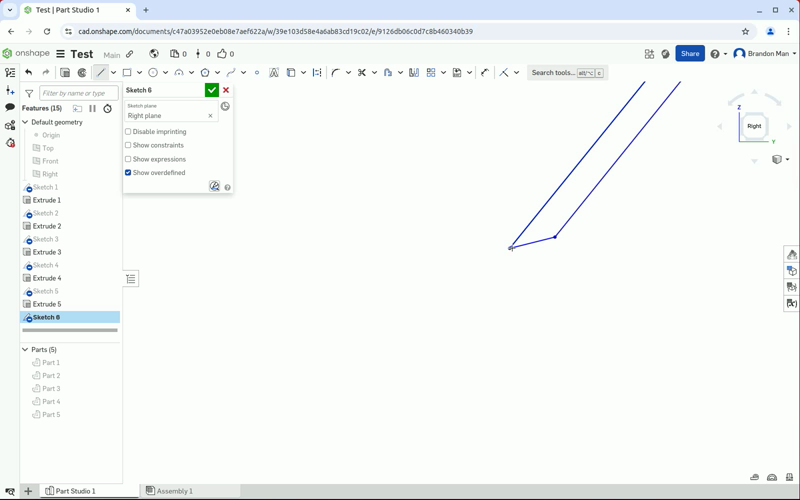
scroll(-6)
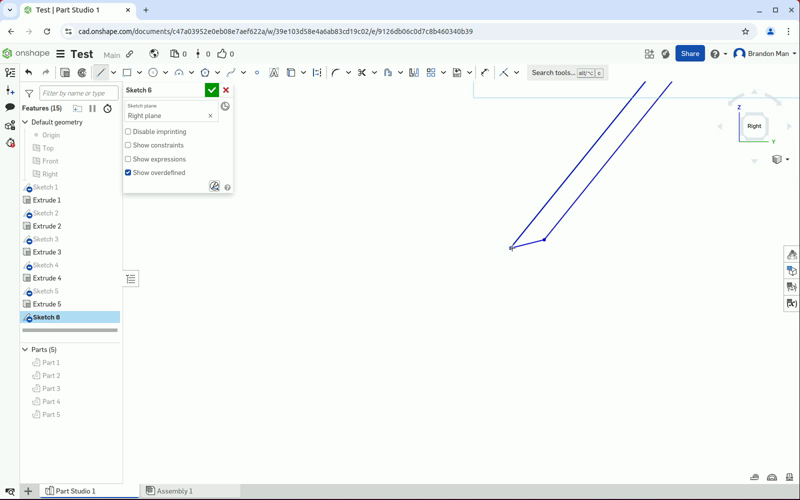
scroll(-6)
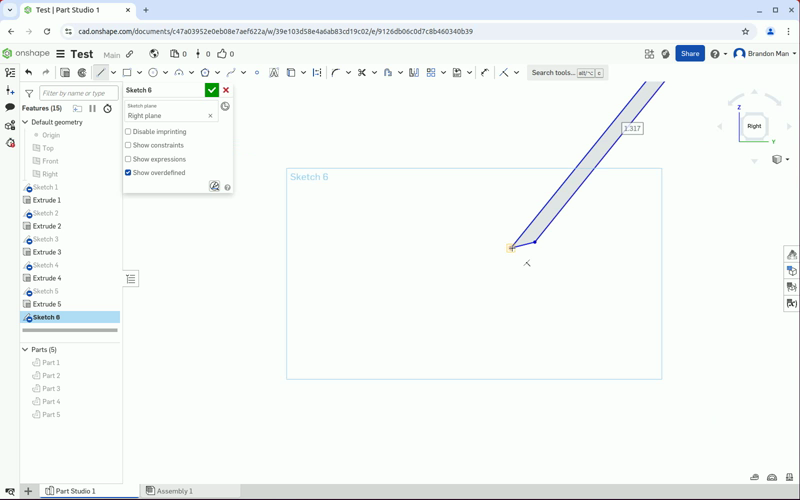
scroll(-6)
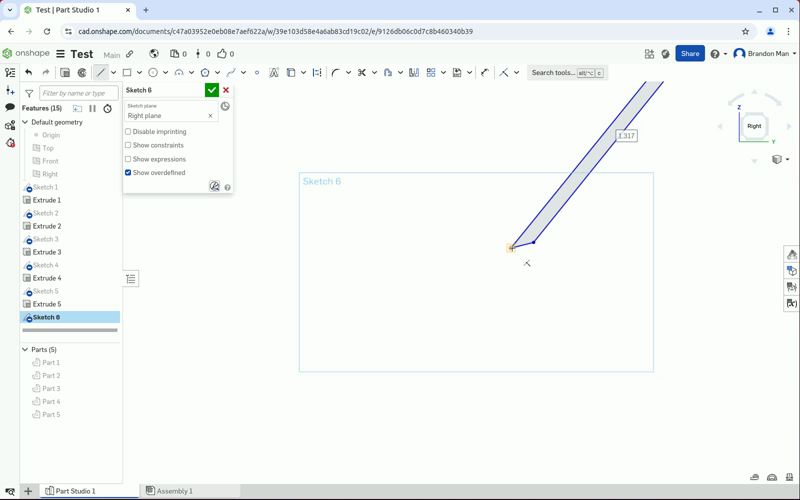
scroll(-6)
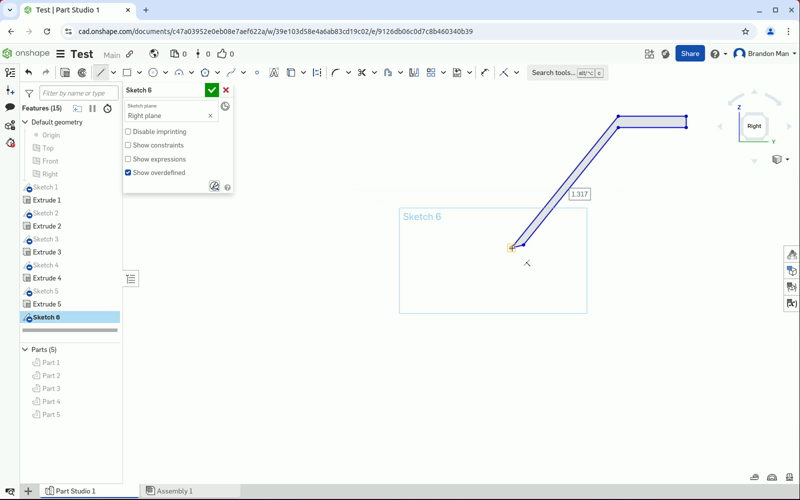
scroll(-6)
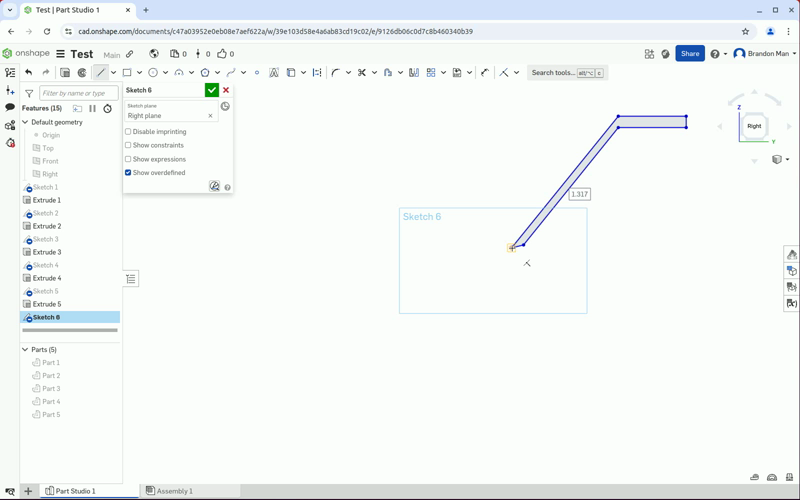
scroll(-6)
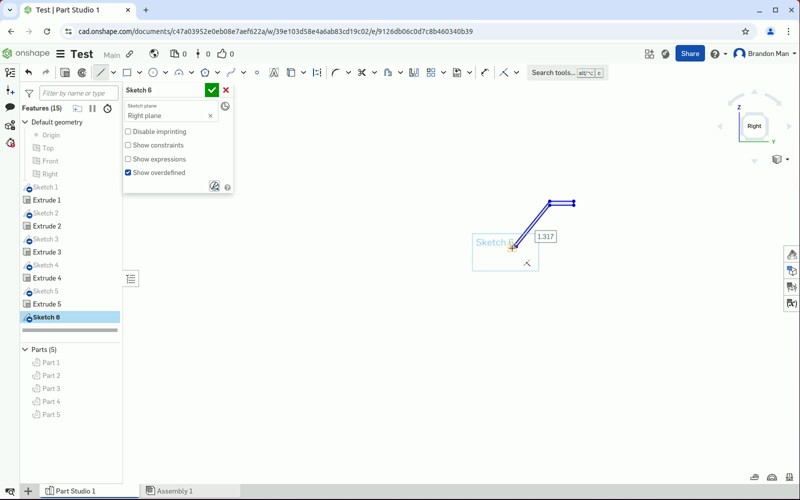
key(esc)
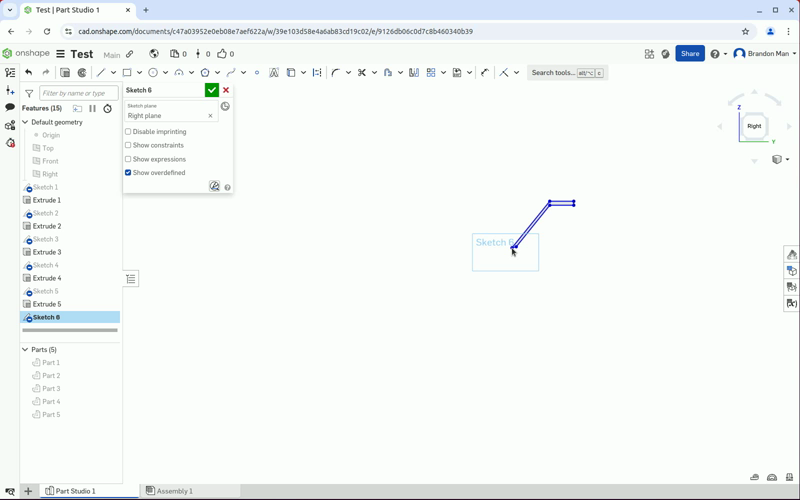
mouse_move(517, 241)
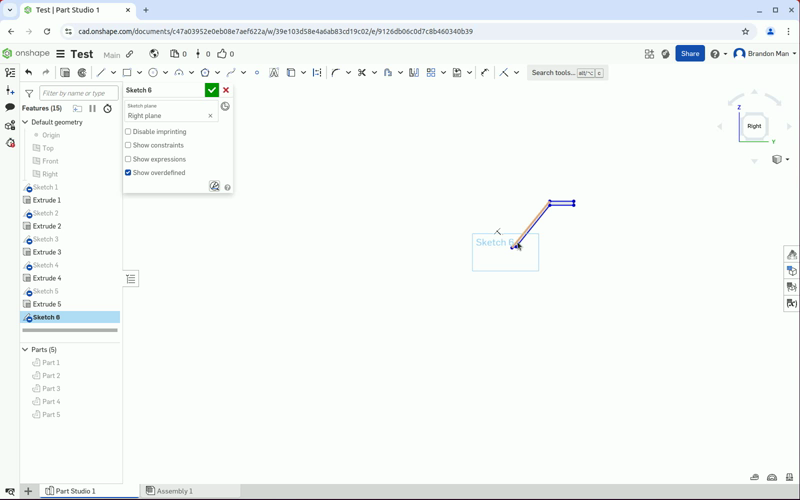
scroll(6)
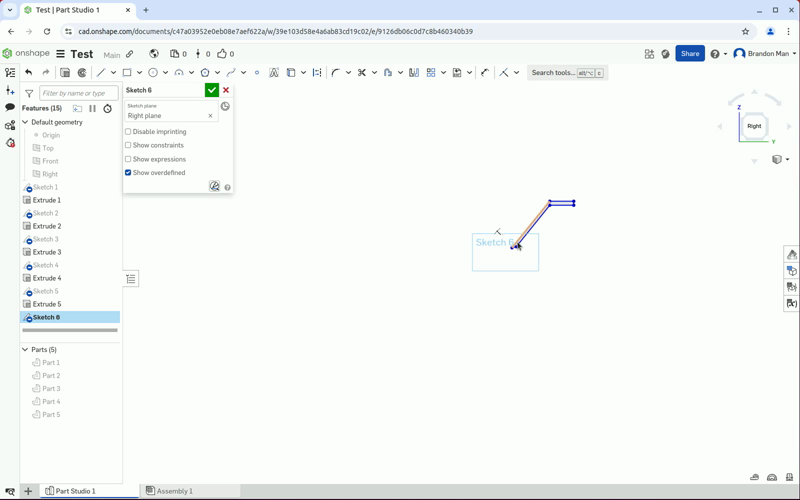
scroll(6)
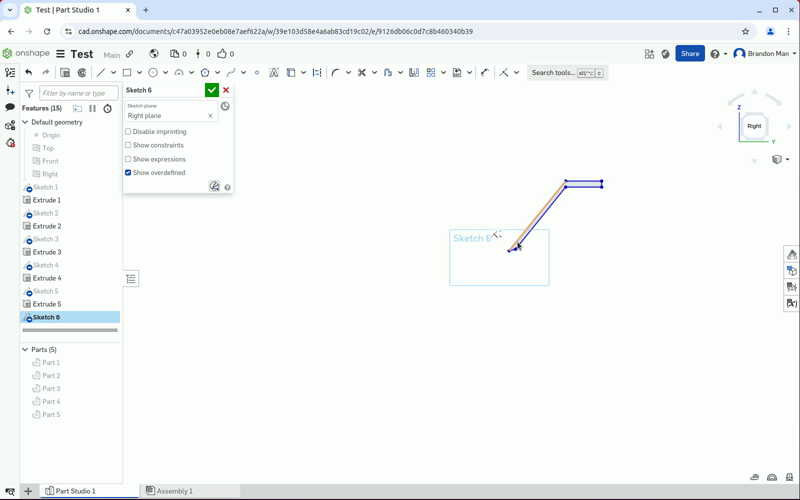
scroll(6)
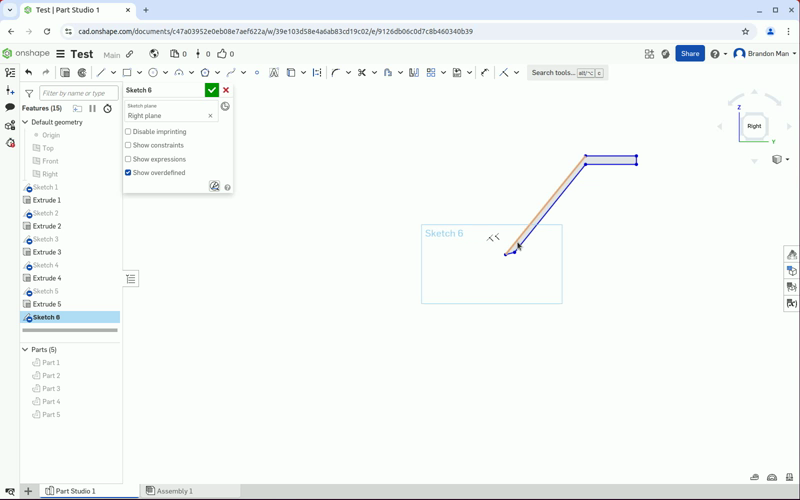
scroll(6)
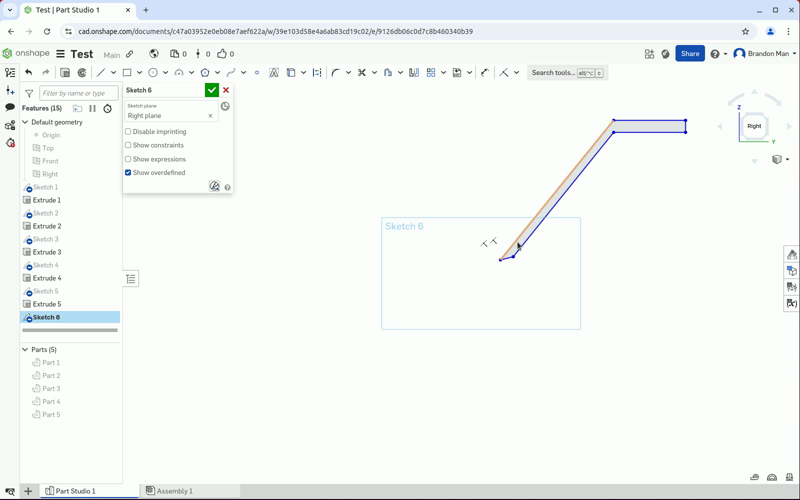
scroll(6)
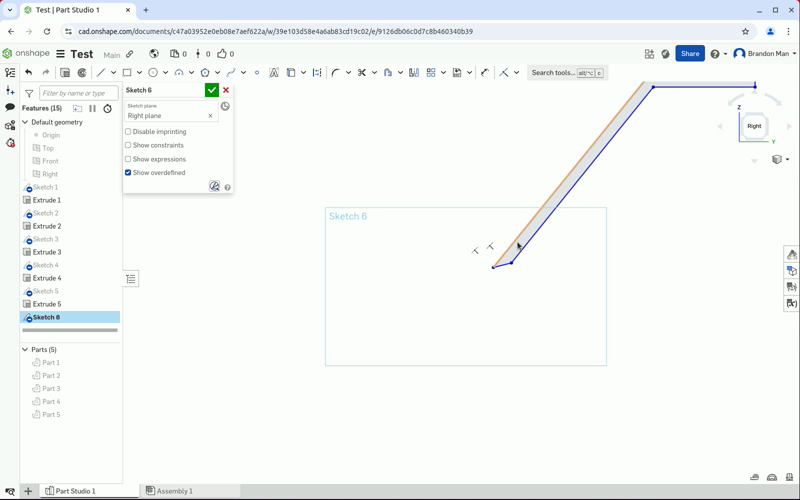
scroll(6)
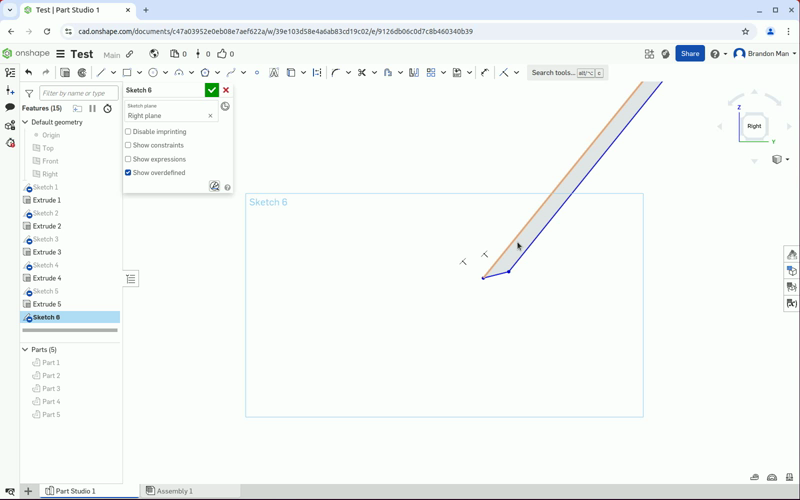
scroll(6)
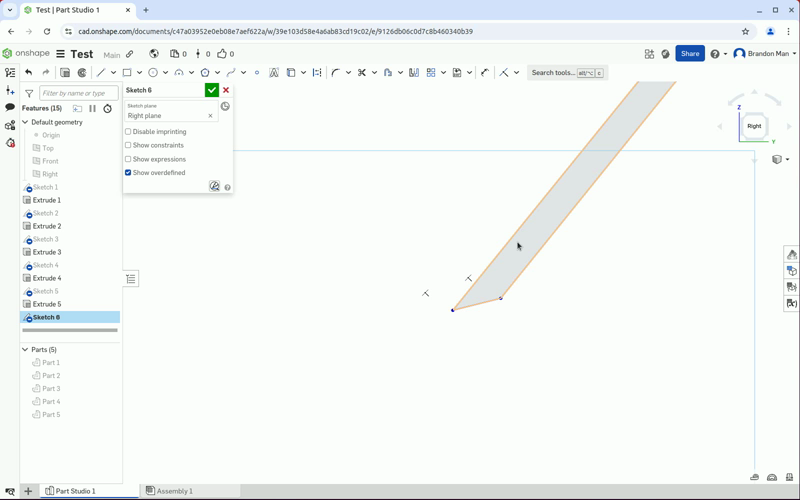
click(517, 241)
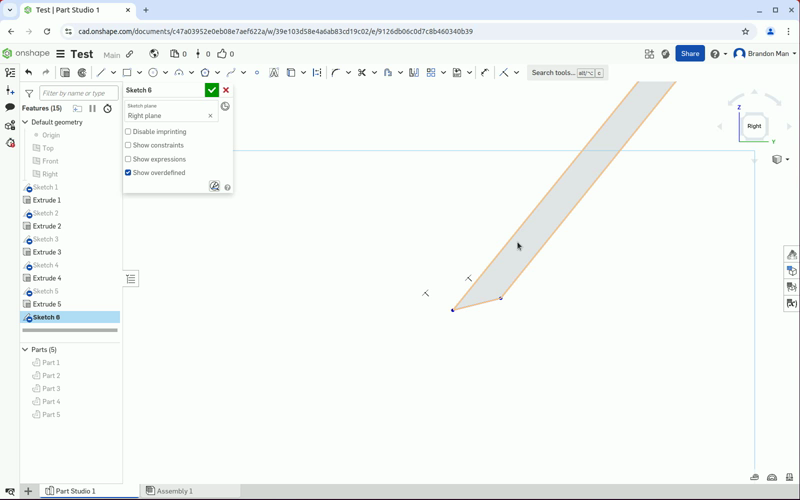
scroll(-6)
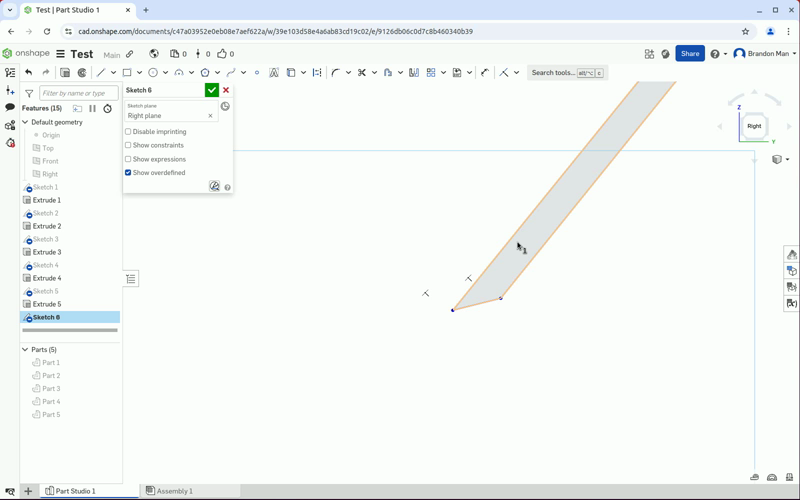
scroll(-6)
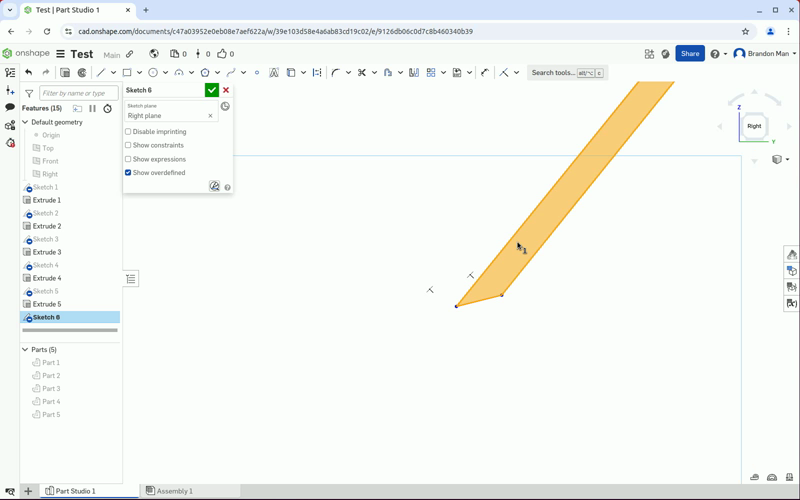
scroll(-6)
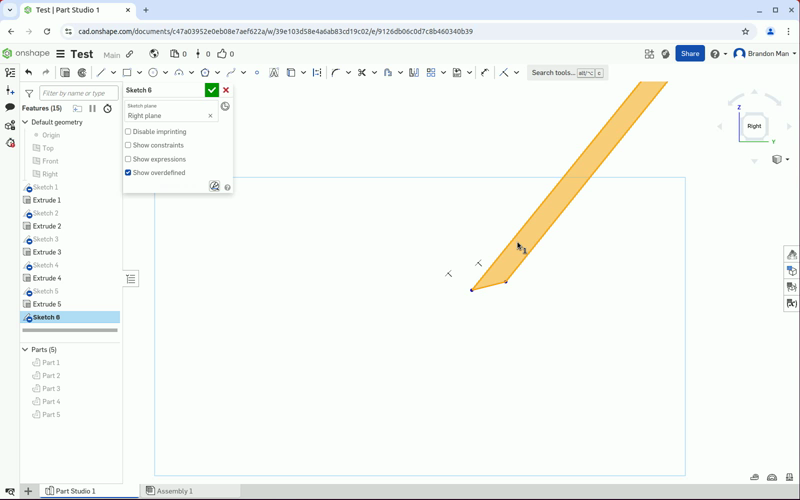
scroll(-6)
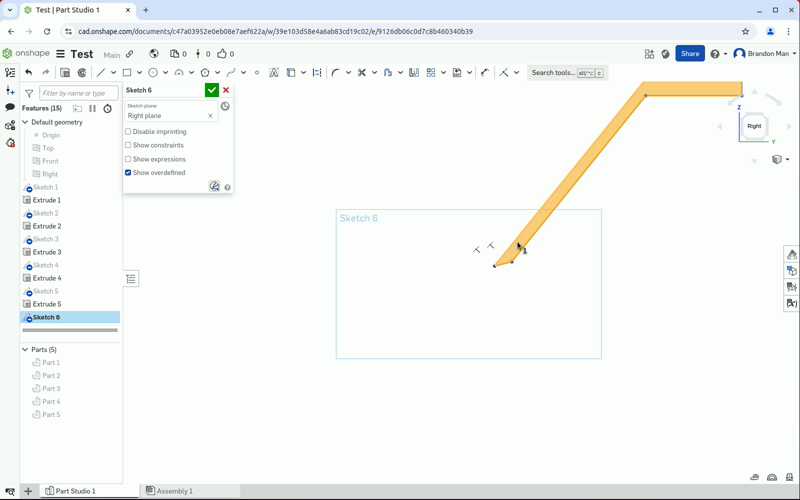
scroll(-6)
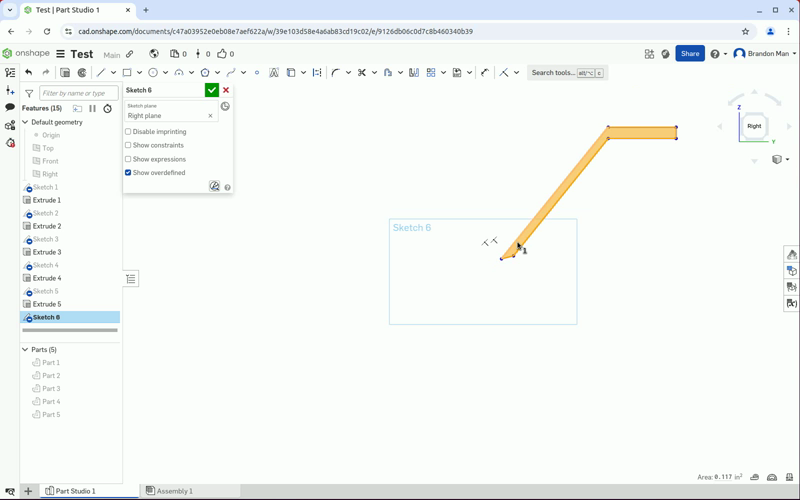
scroll(-6)
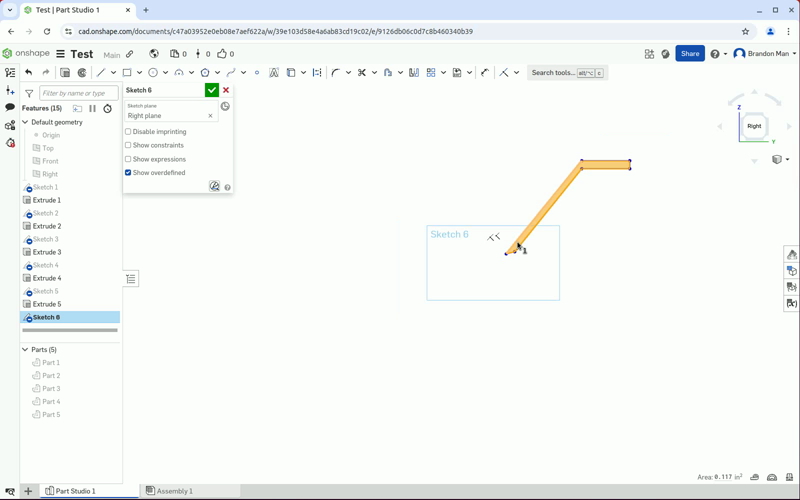
scroll(-6)
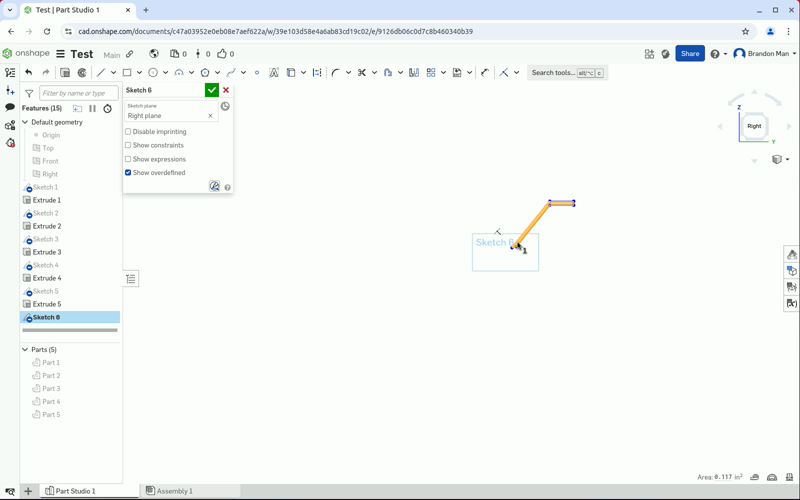
mouse_move(73, 352)
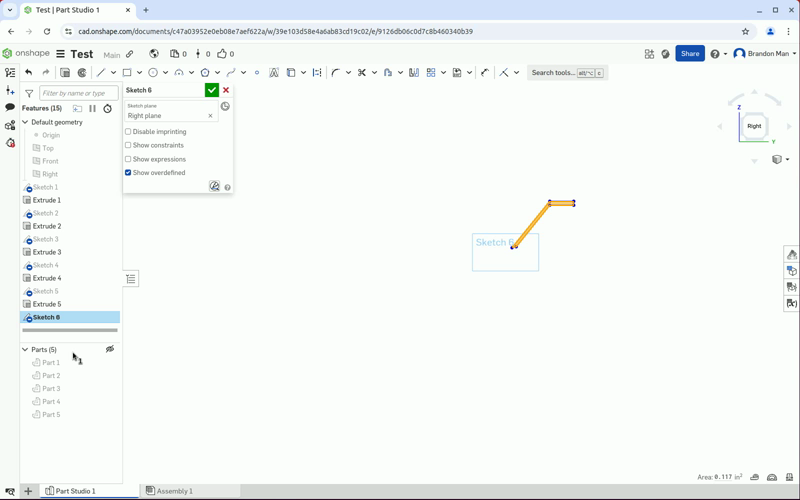
key(shift+y)
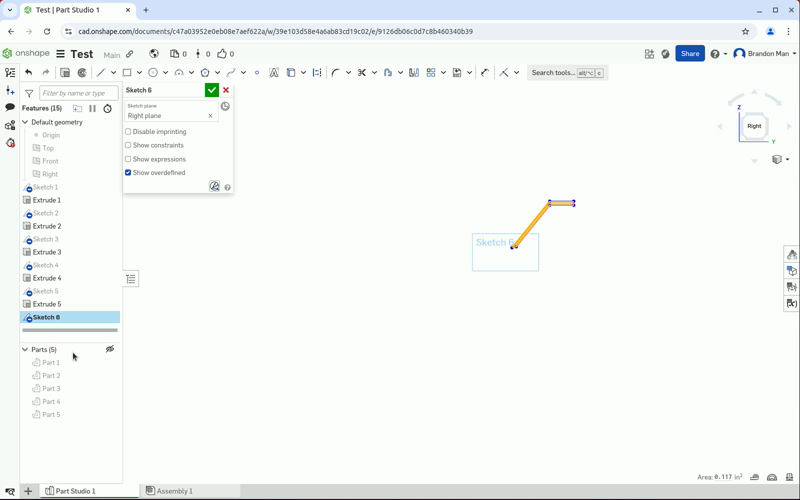
key(shift+e)
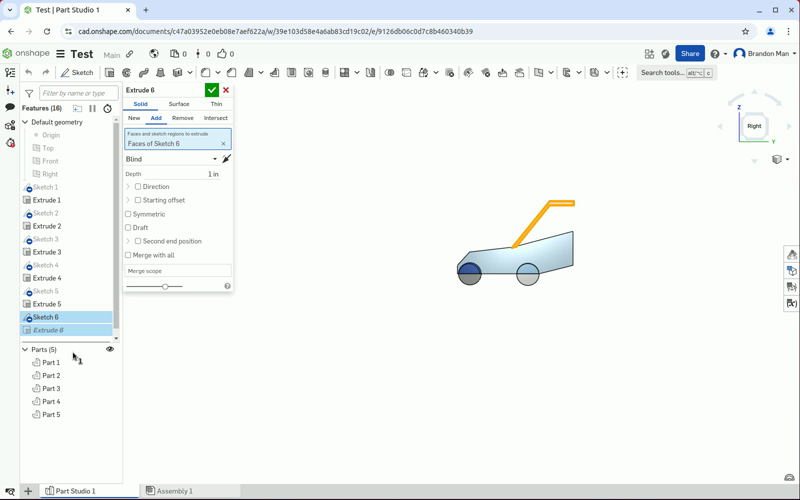
mouse_move(143, 106)
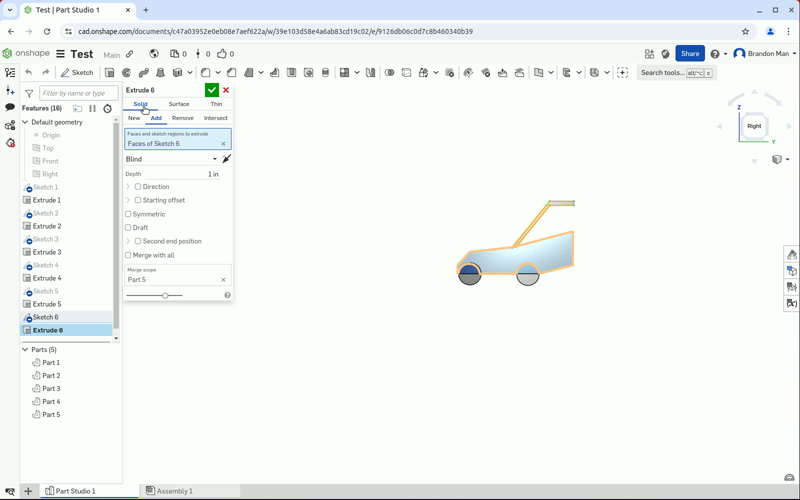
click(143, 106)
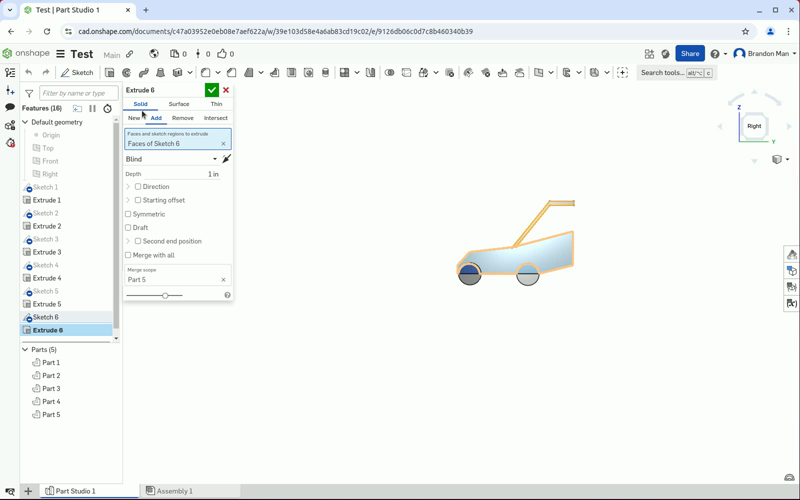
mouse_move(137, 120)
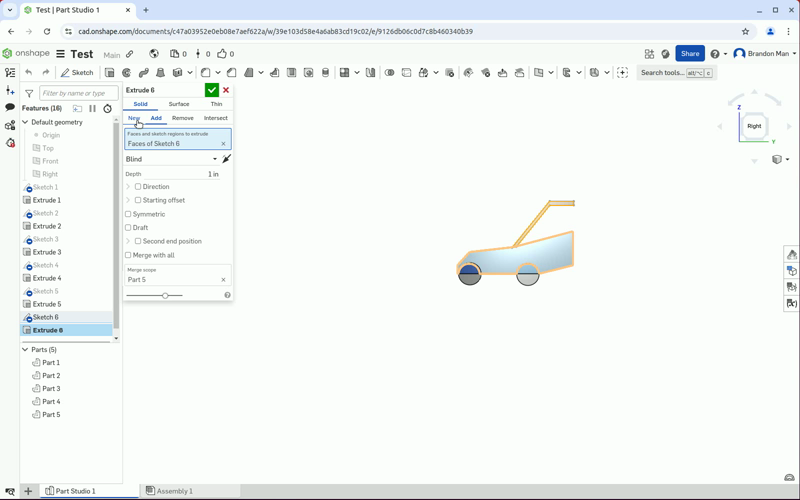
click(137, 120)
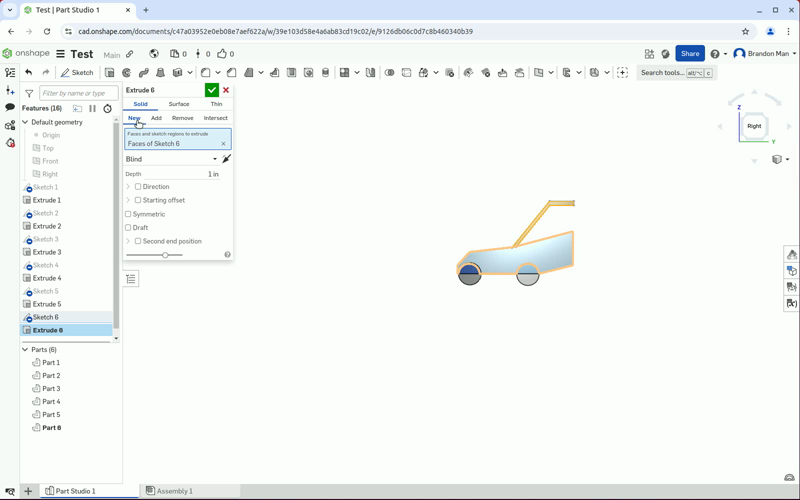
key(tab, 4)
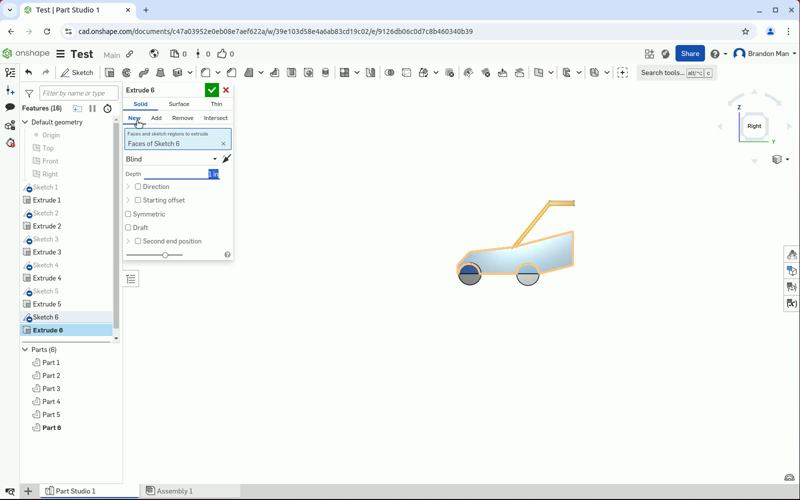
text(0.818)
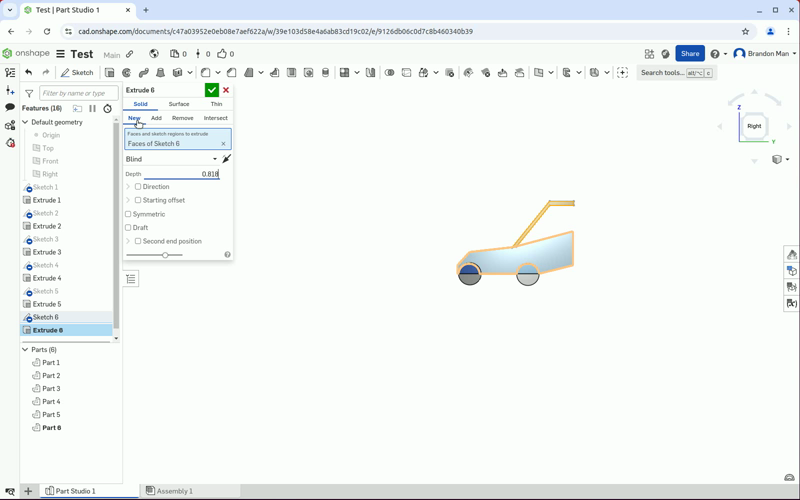
key(tab, 3)
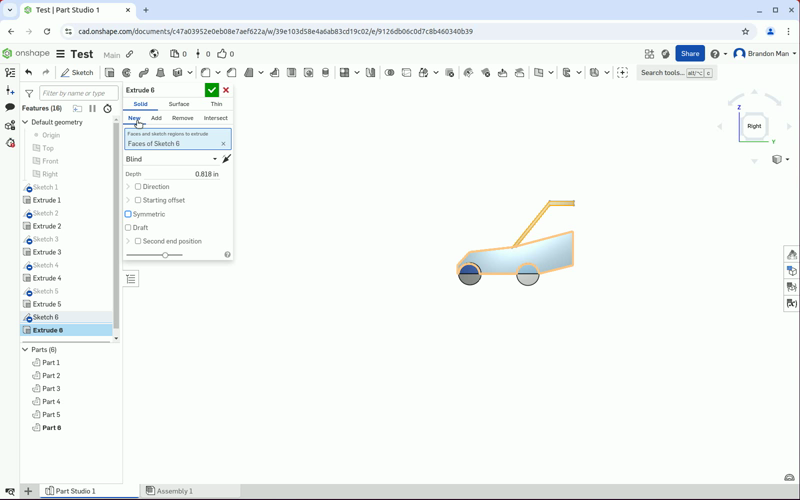
key(space)
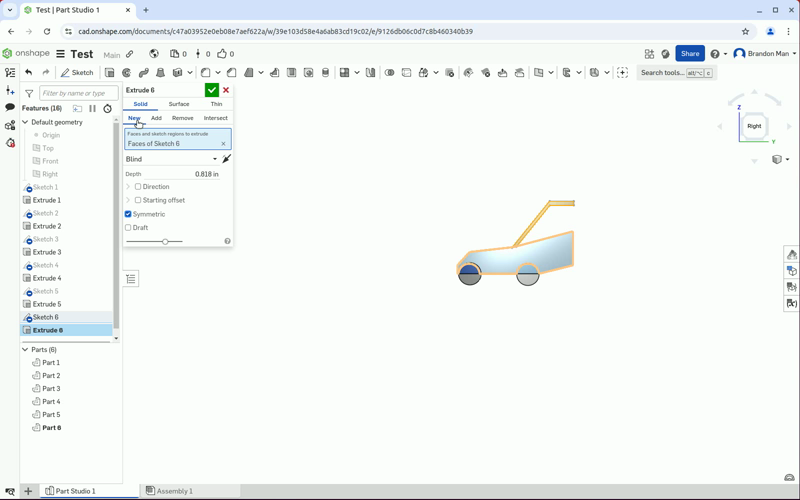
key(enter)
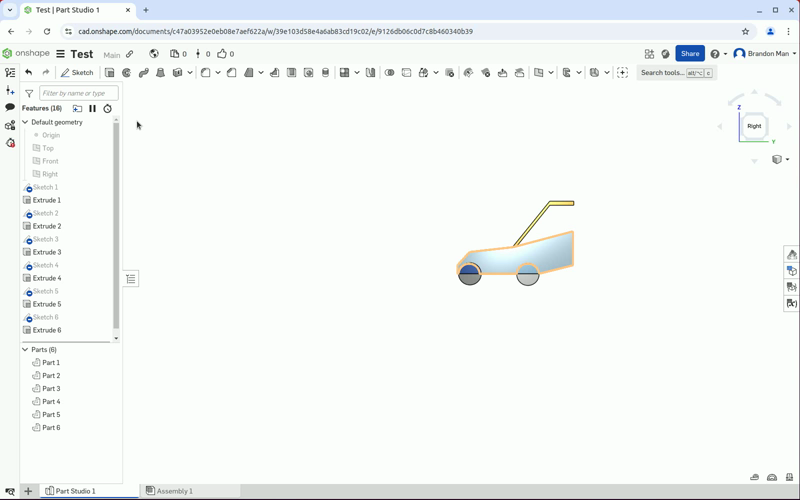
key(shift+h)
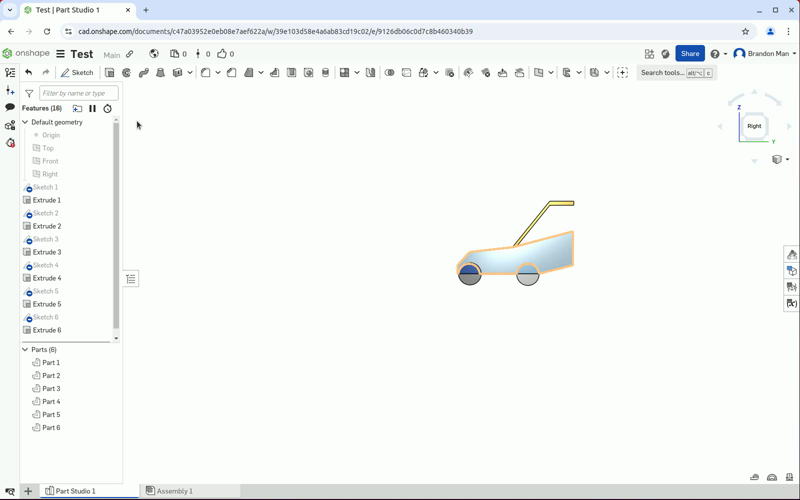
key(shift+h)
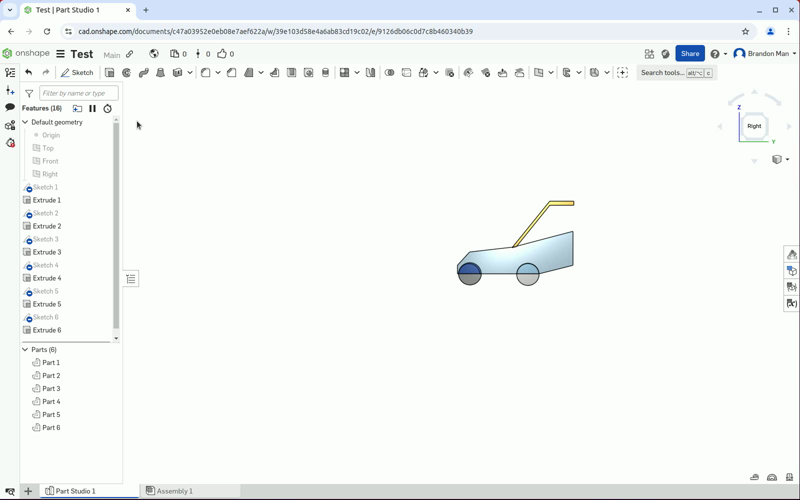
mouse_move(69, 189)
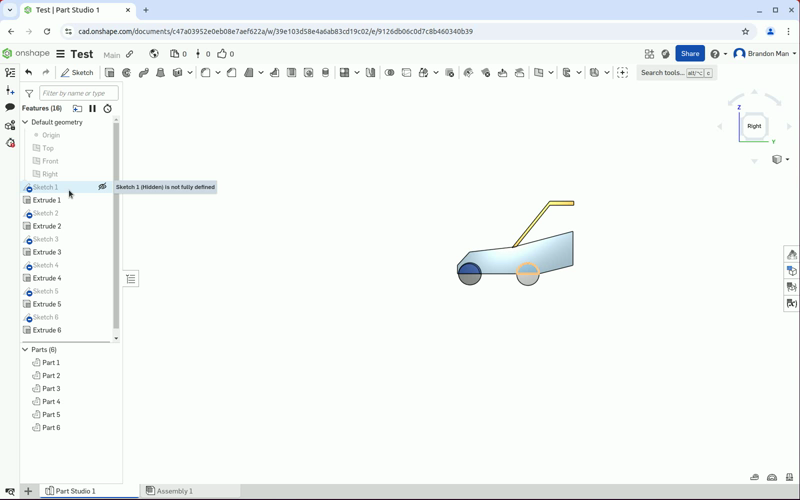
click(69, 189)
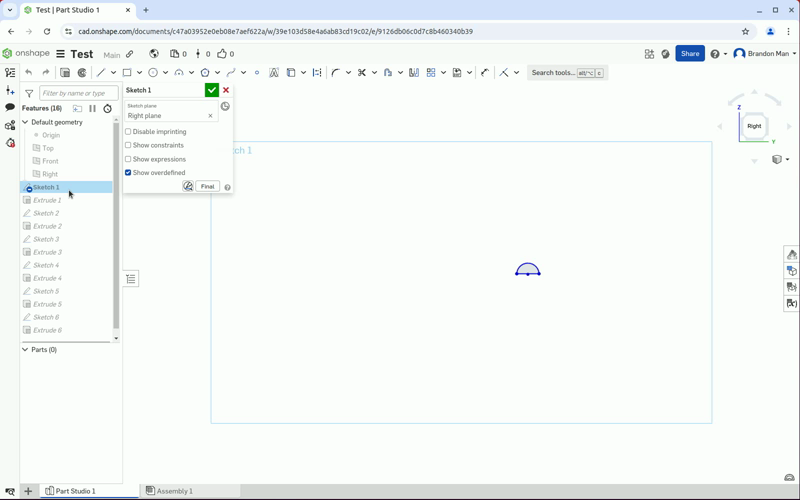
mouse_move(229, 92)
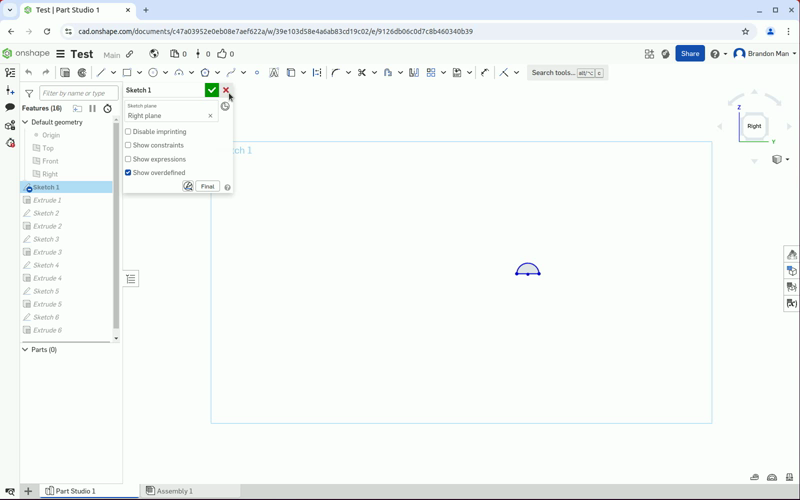
click(229, 92)
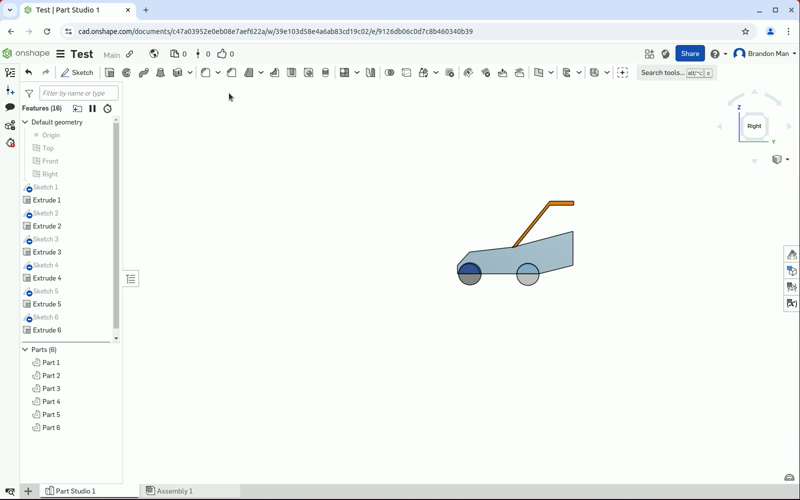
mouse_move(73, 352)
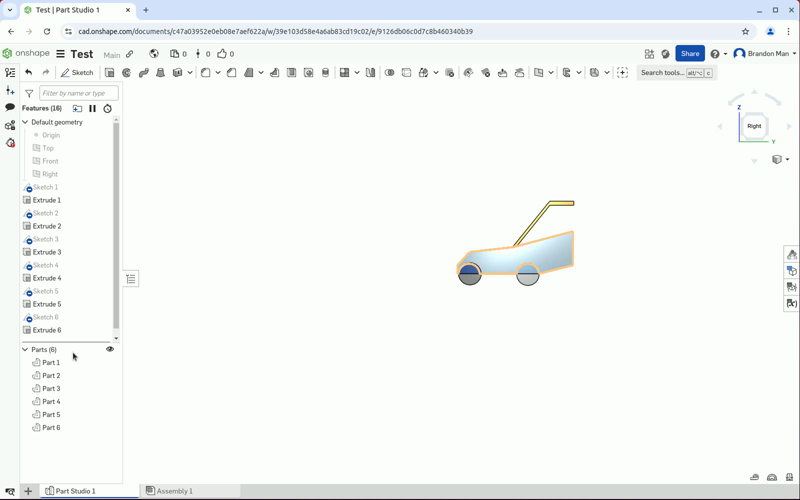
key(y)
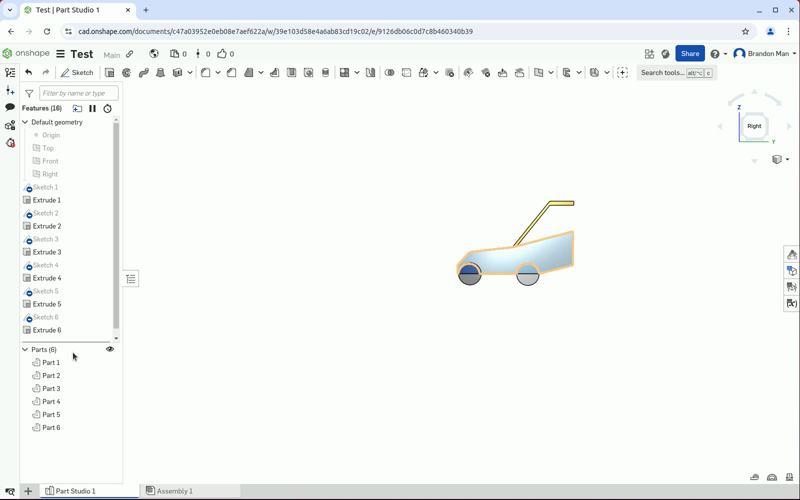
key(shift+p)
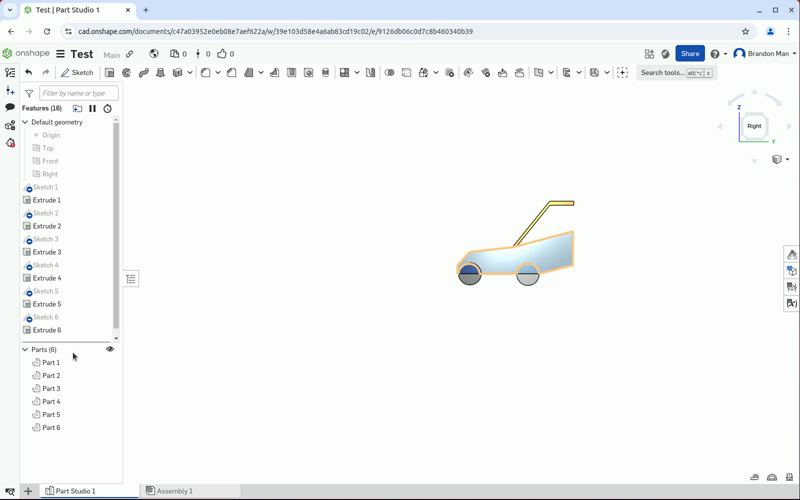
key(space)
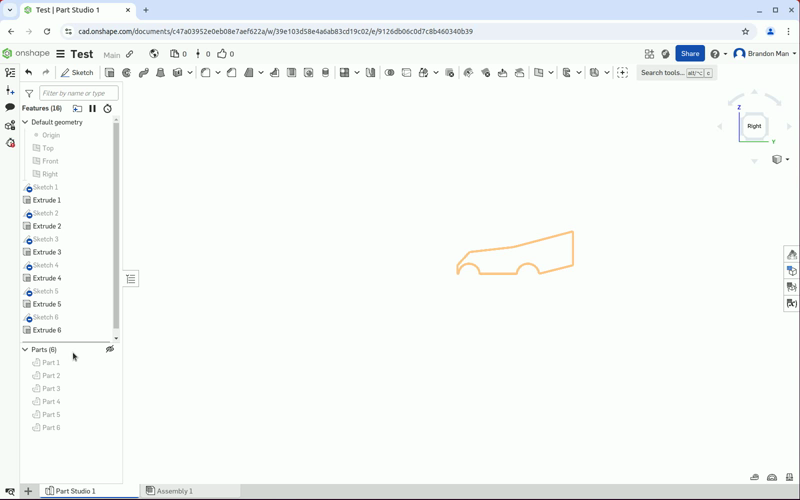
key_down(shift)
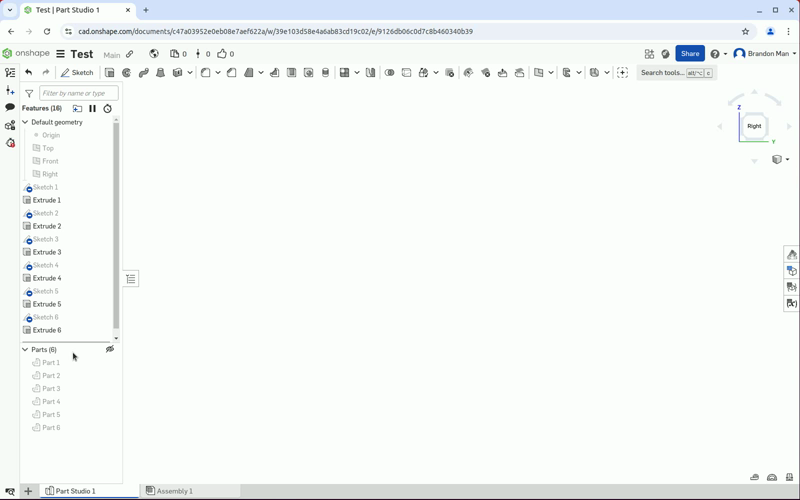
key(right)
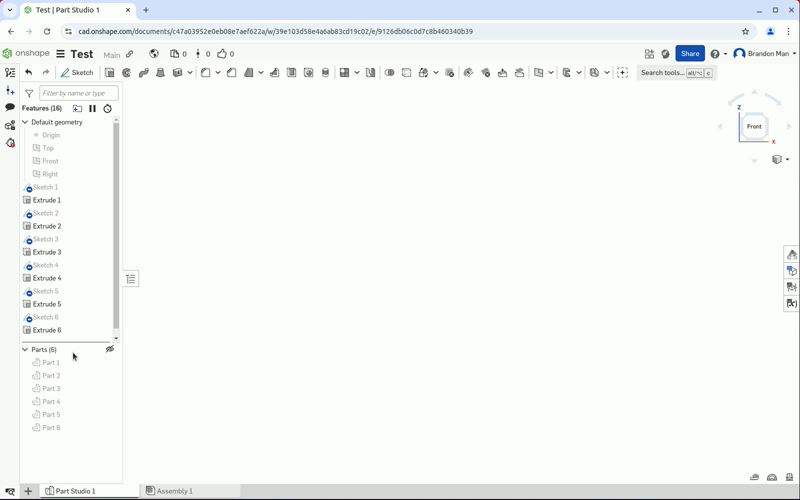
key_up(shift)
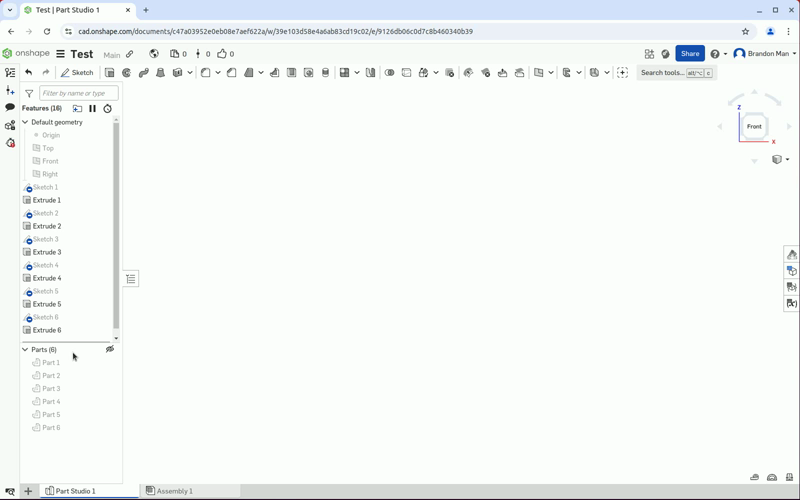
key(space)
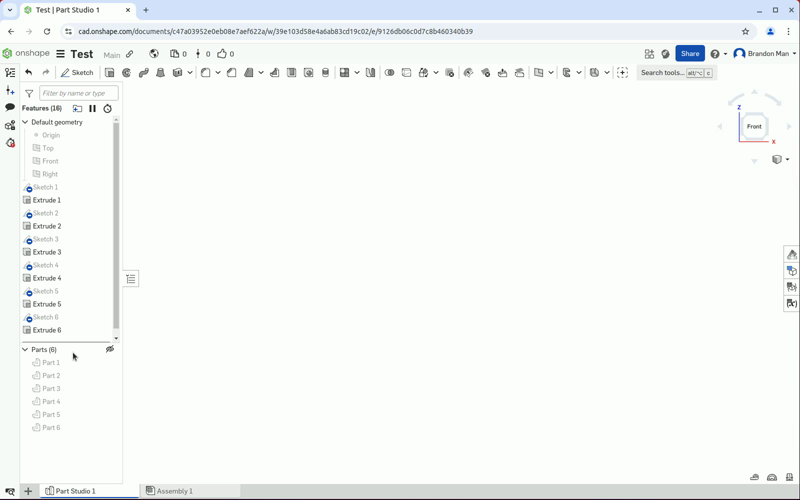
key_down(shift)
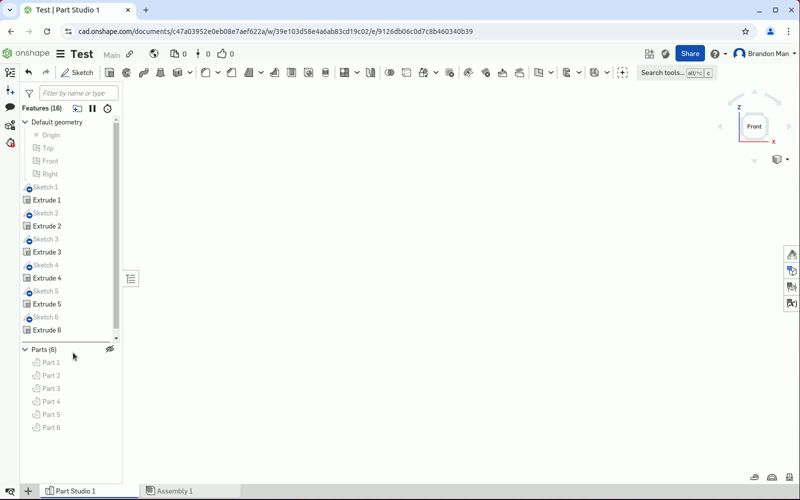
key(down)
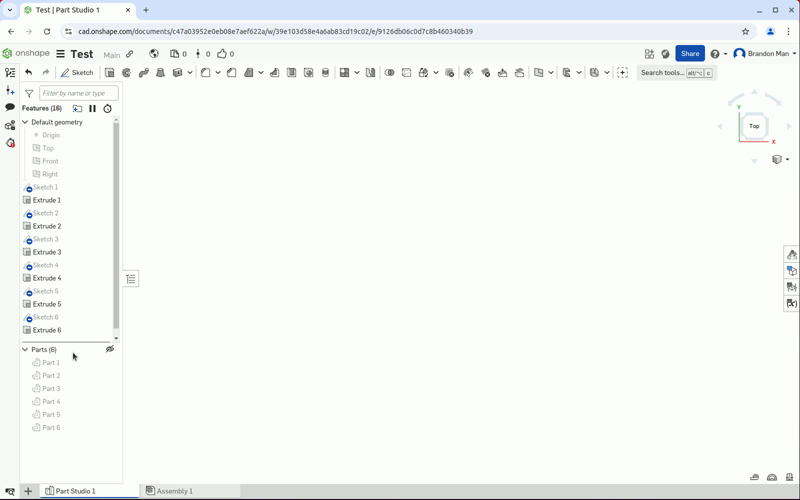
key_up(shift)
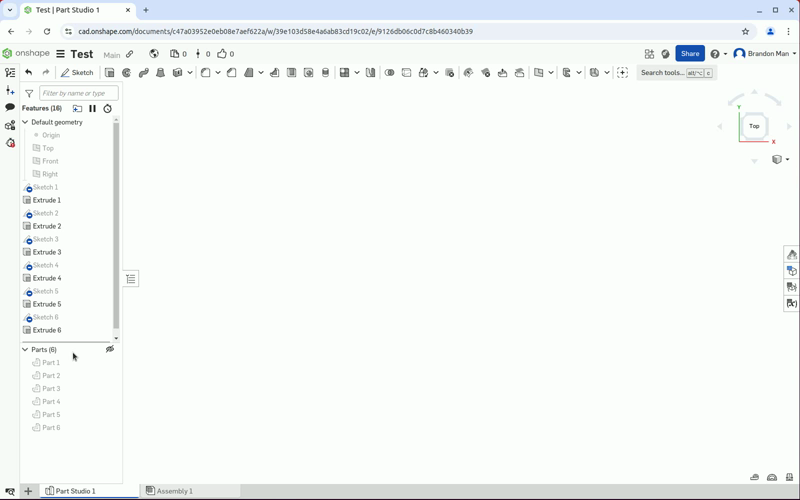
mouse_move(73, 352)
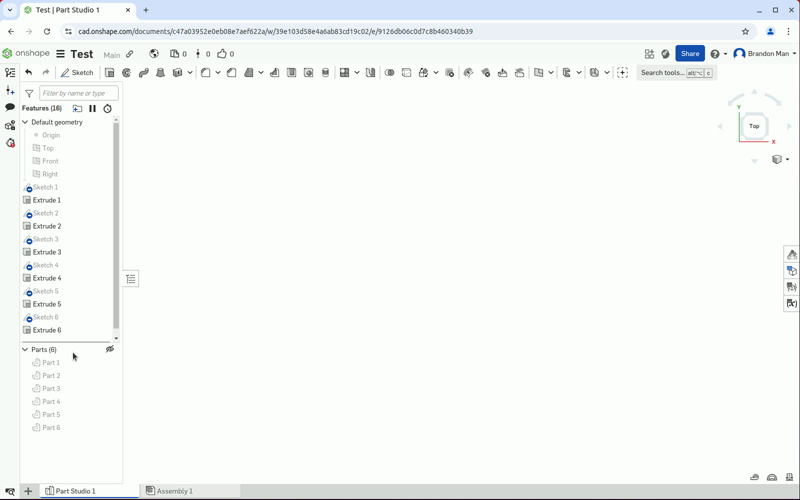
key(shift+y)
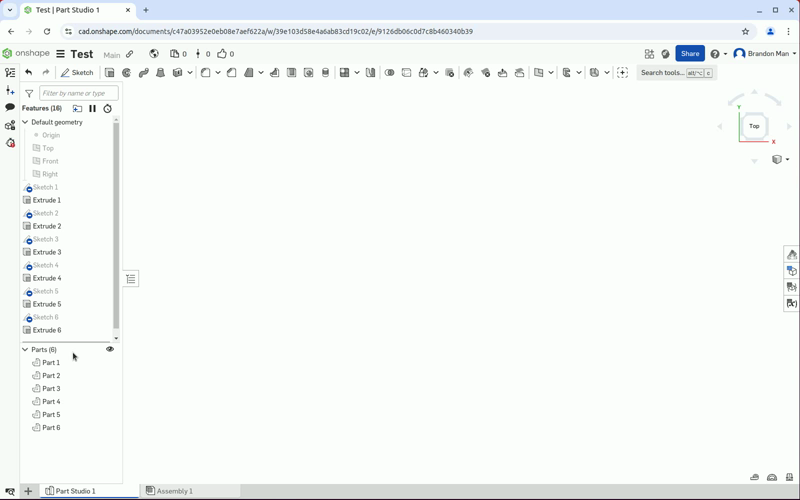
mouse_move(541, 75)
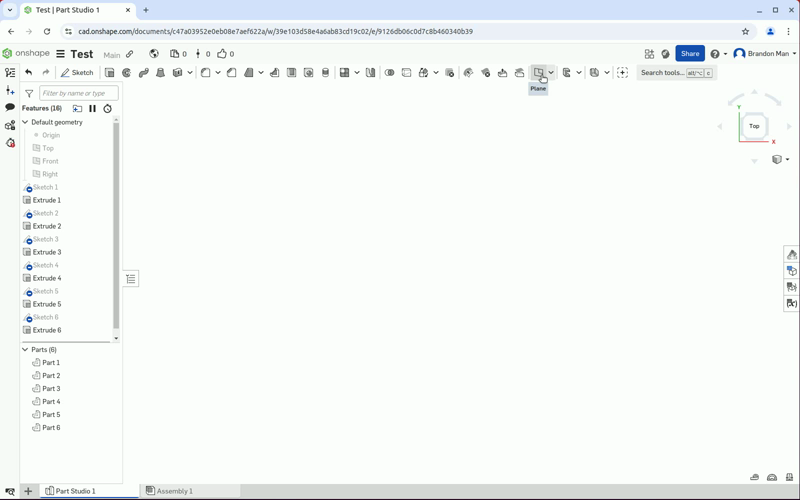
click(541, 75)
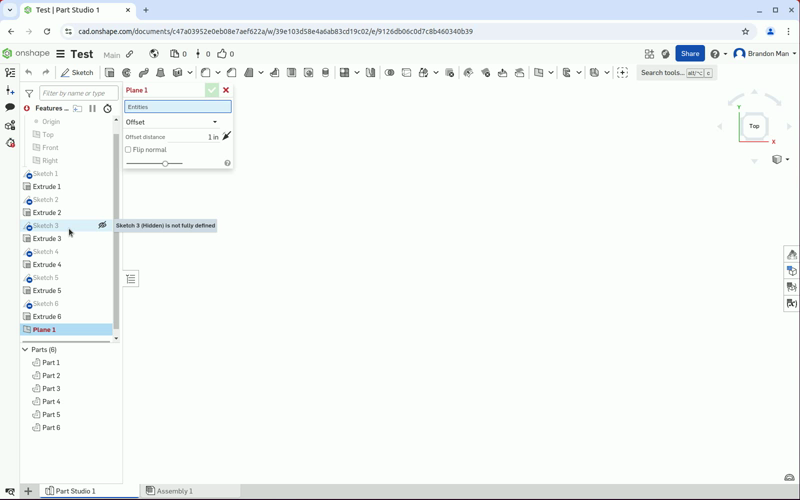
scroll(3)
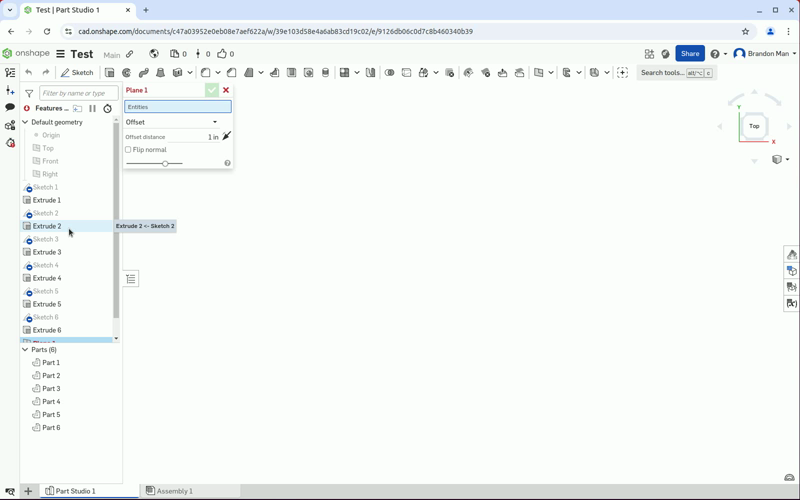
mouse_move(69, 150)
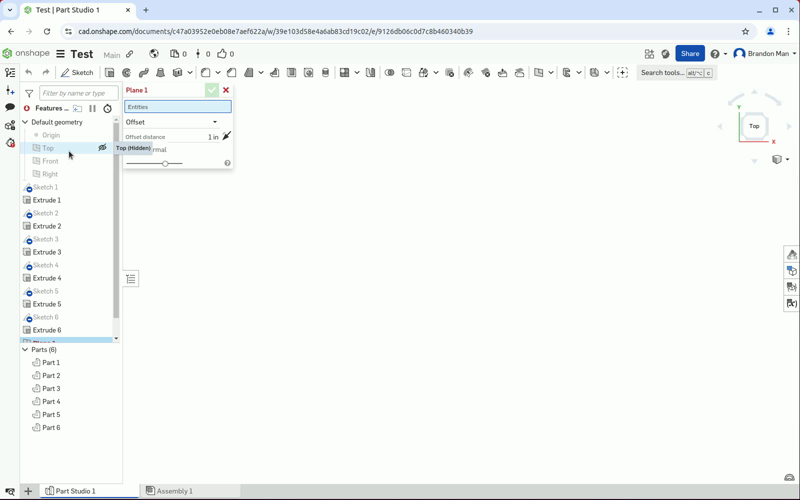
click(69, 150)
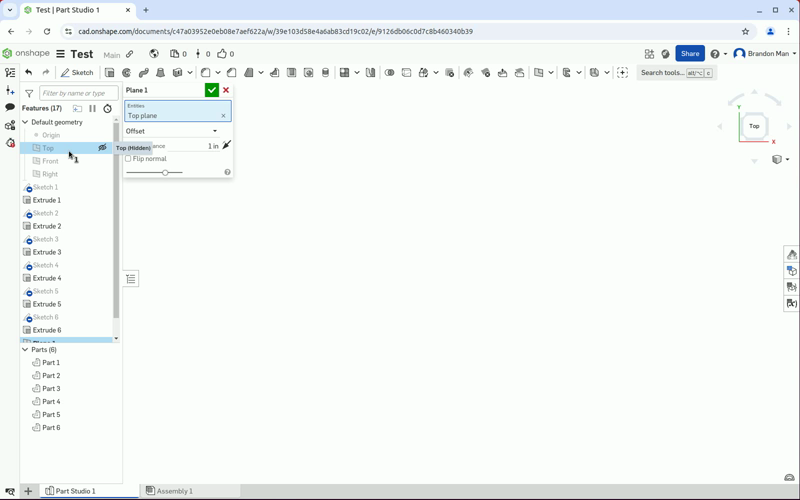
key(tab, 2)
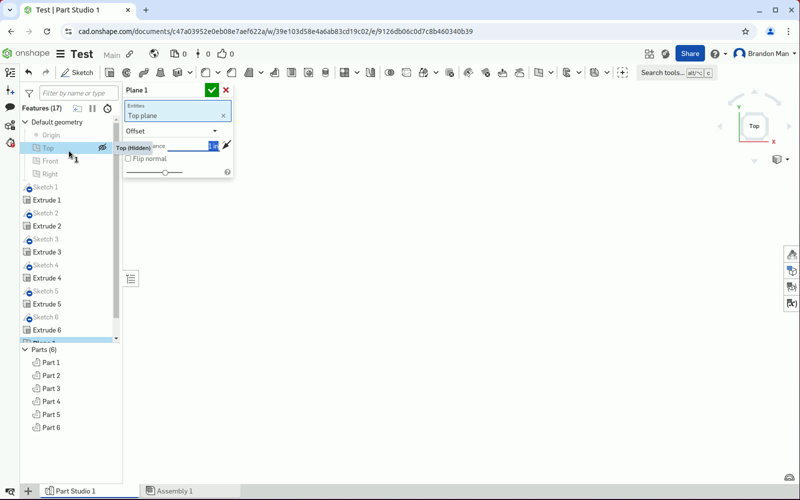
text(1.882)
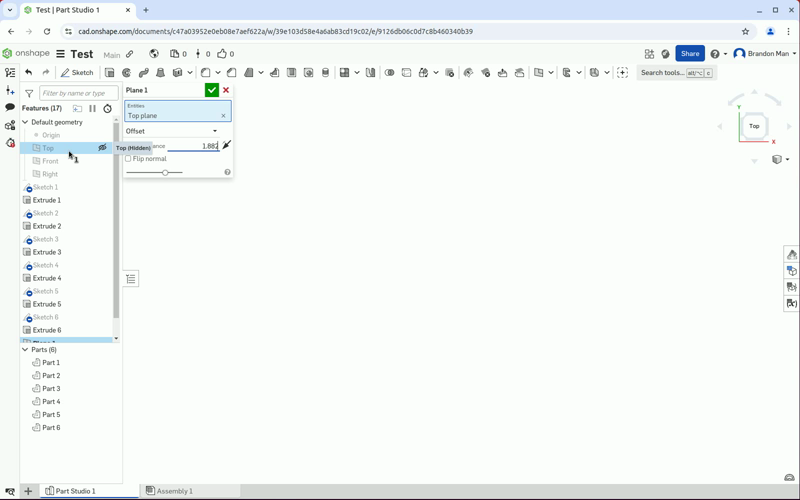
key(enter, 2)
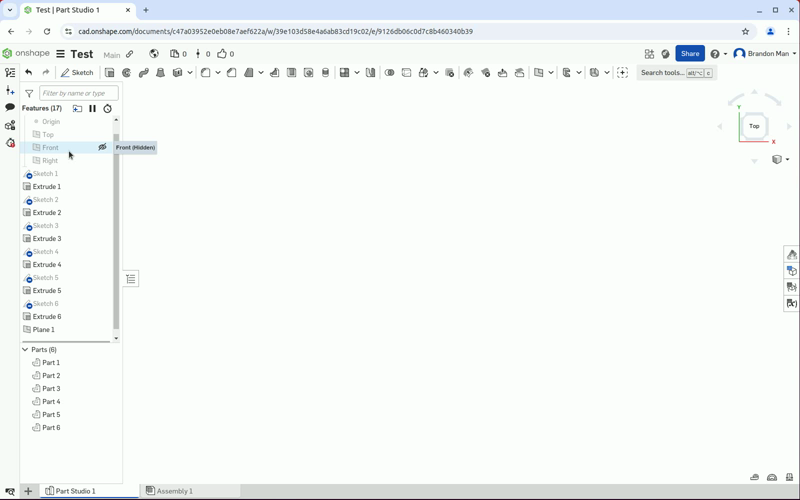
key(shift+s)
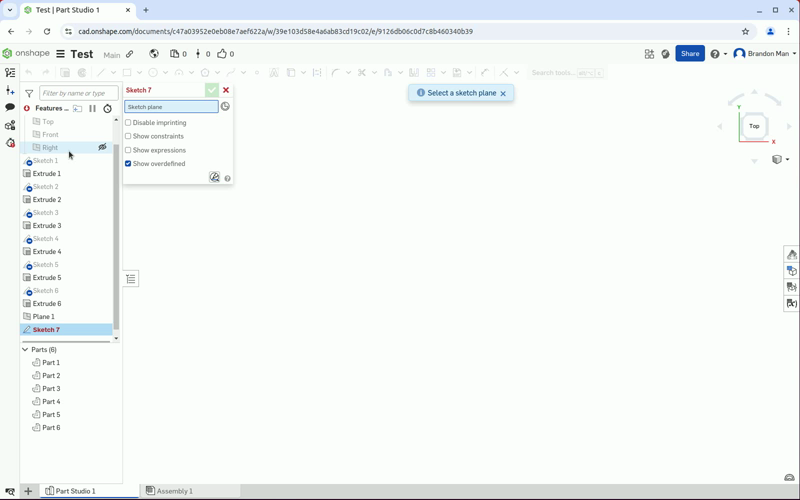
mouse_move(69, 319)
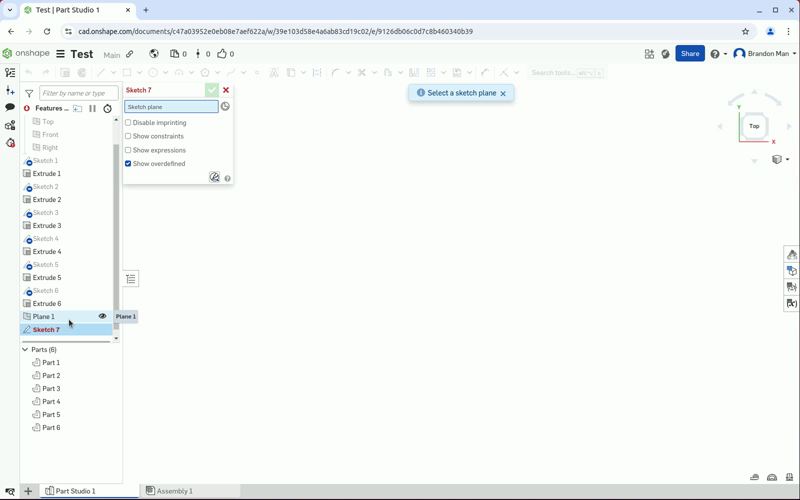
click(69, 319)
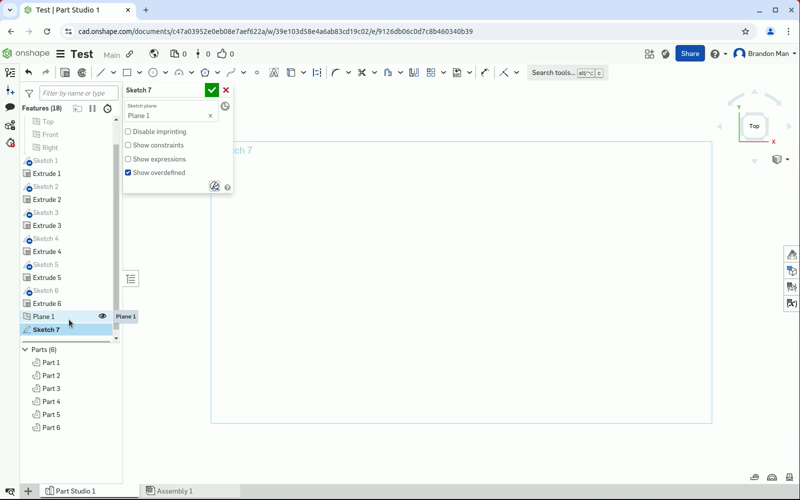
mouse_move(73, 352)
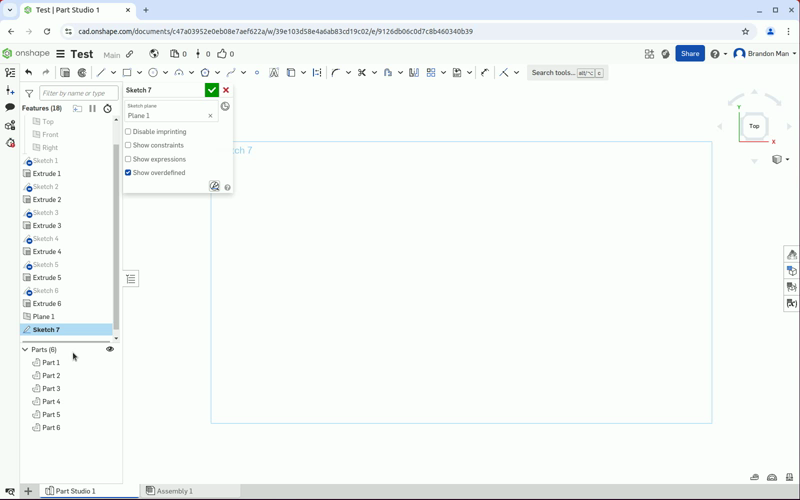
key(y)
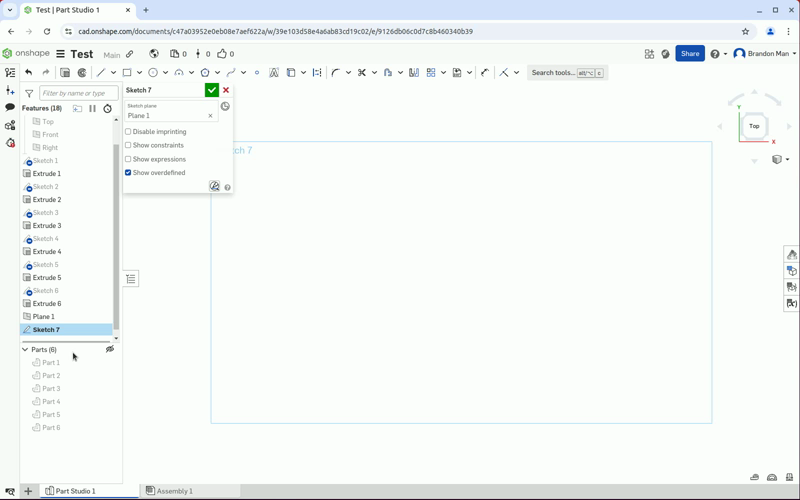
key(l)
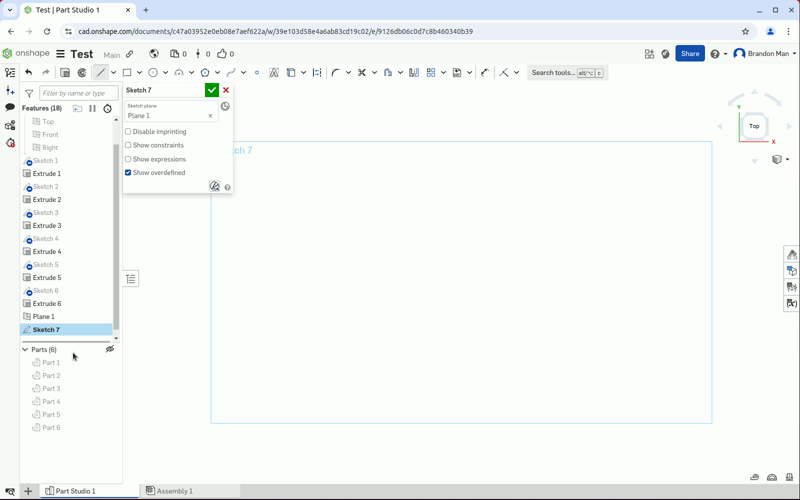
key_down(shift)
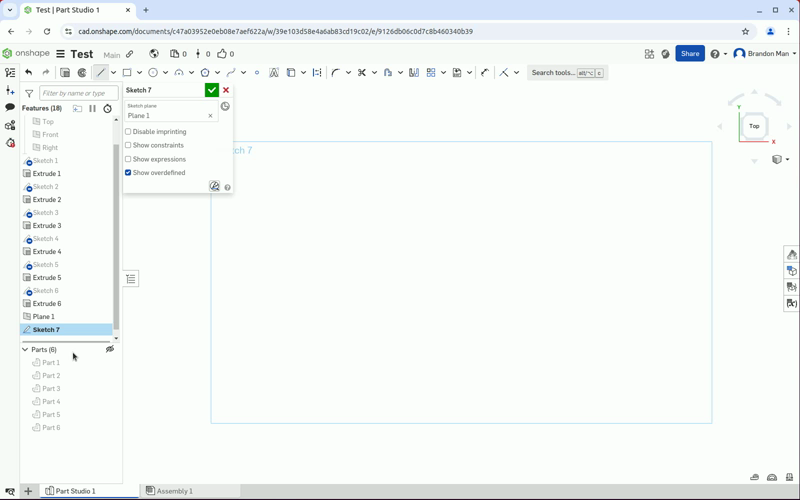
mouse_move(445, 237)
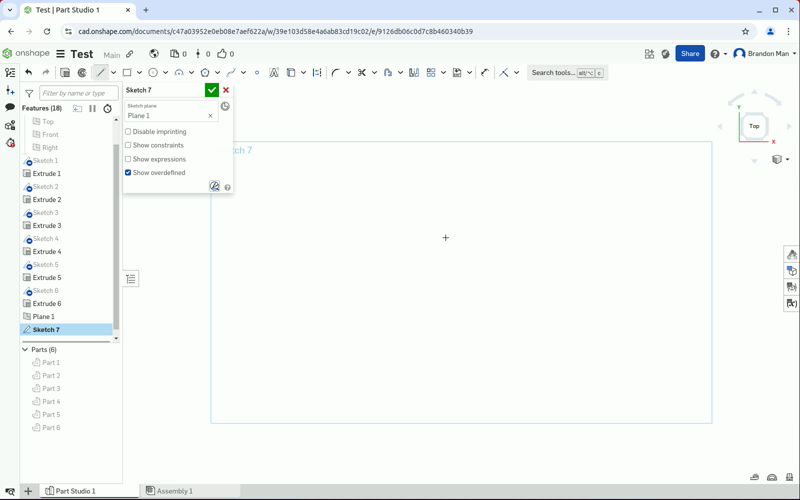
click(445, 237)
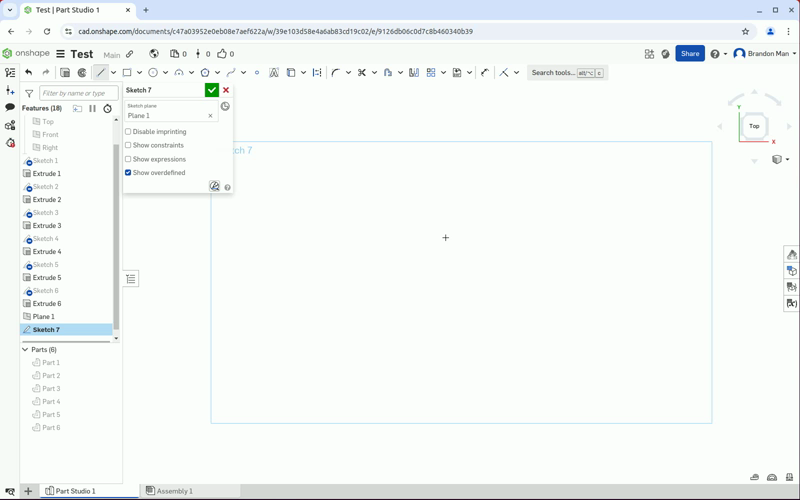
key_up(shift)
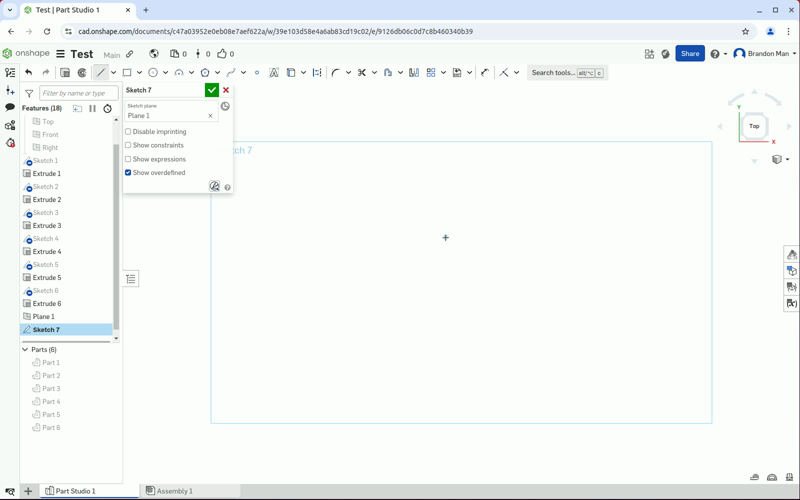
key_down(shift)
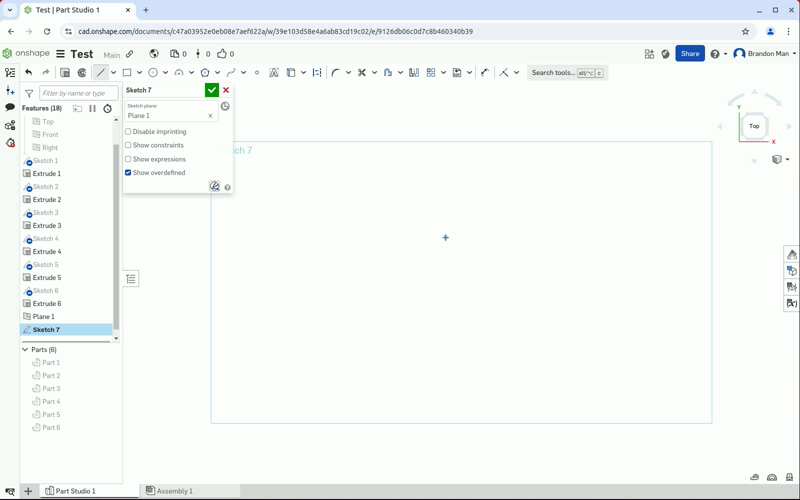
mouse_move(475, 237)
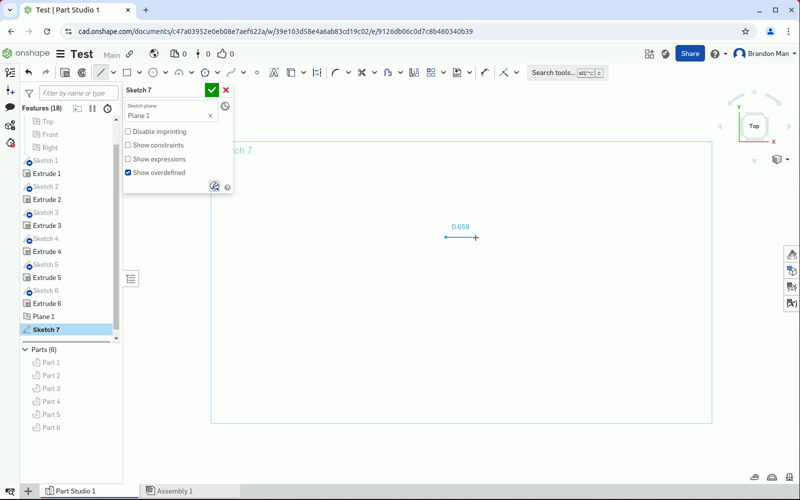
mouse_move(476, 237)
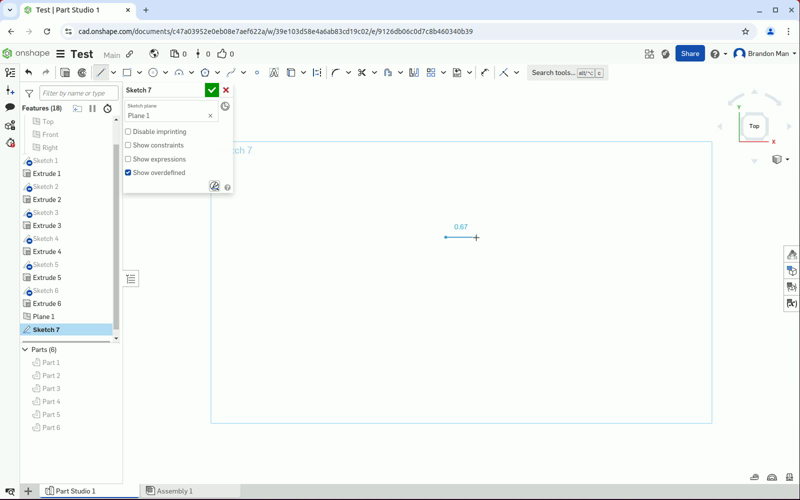
click(476, 237)
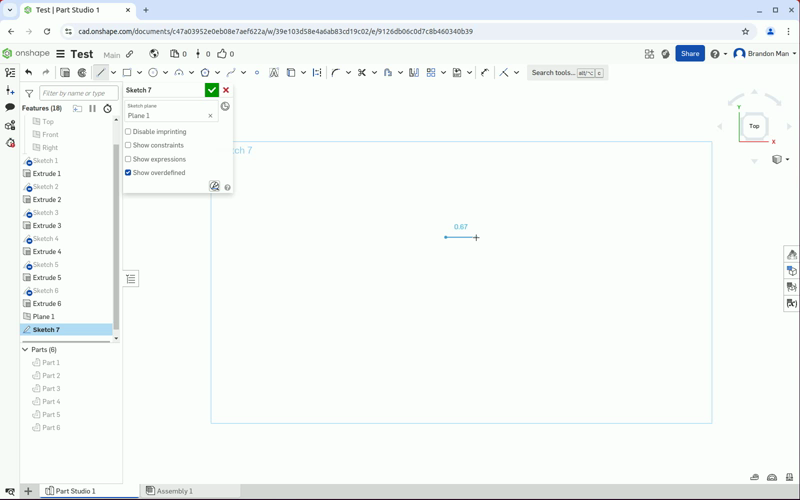
key_up(shift)
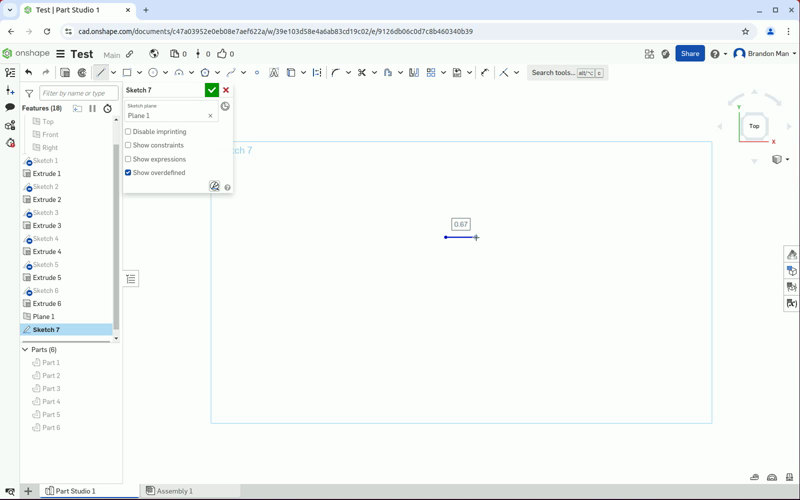
key_down(shift)
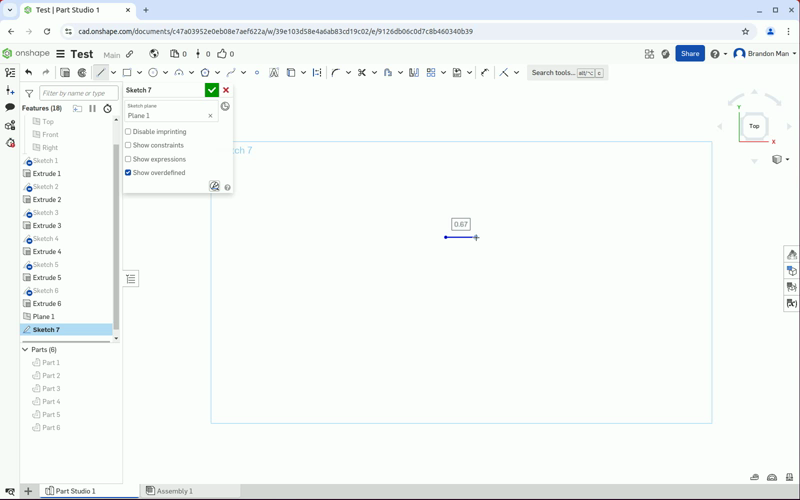
mouse_move(506, 237)
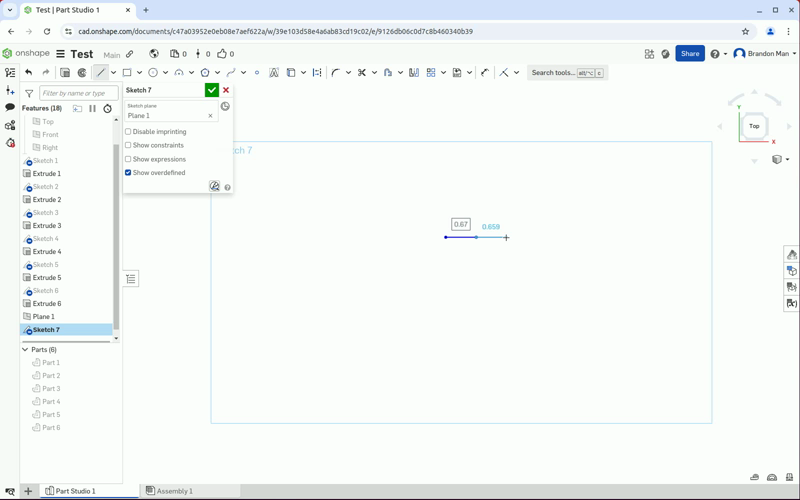
mouse_move(476, 193)
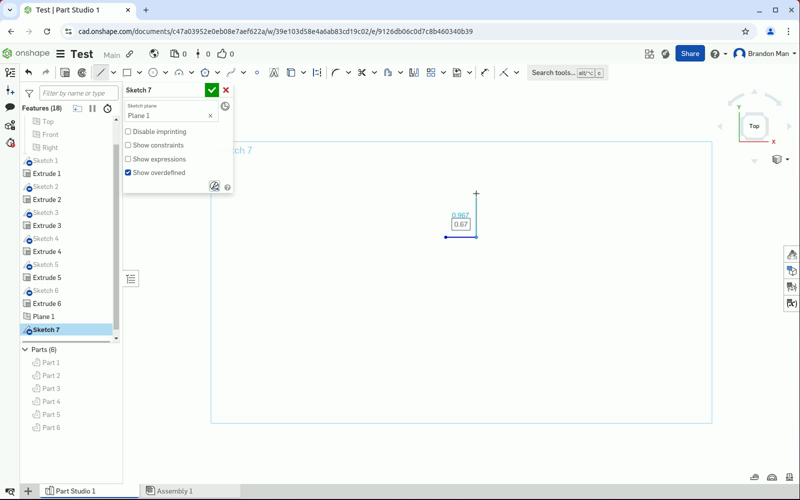
click(476, 193)
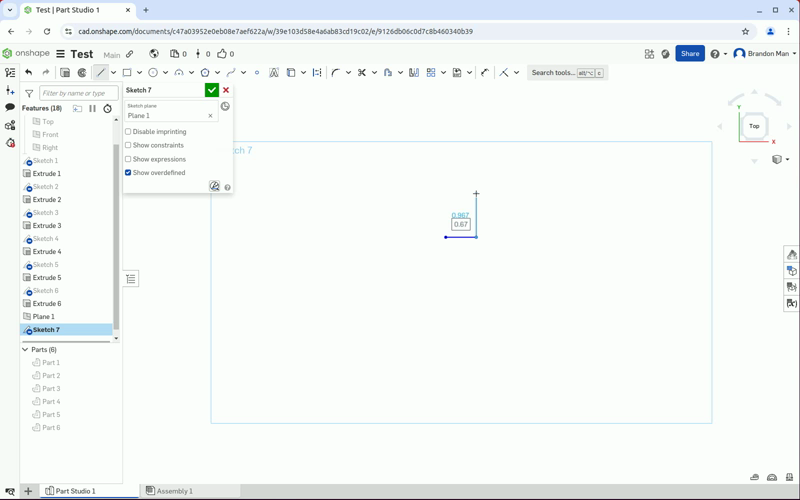
key_up(shift)
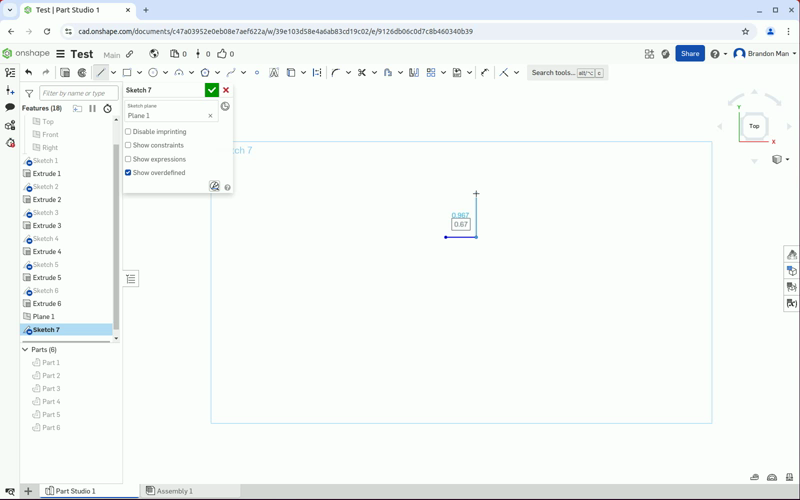
key_down(shift)
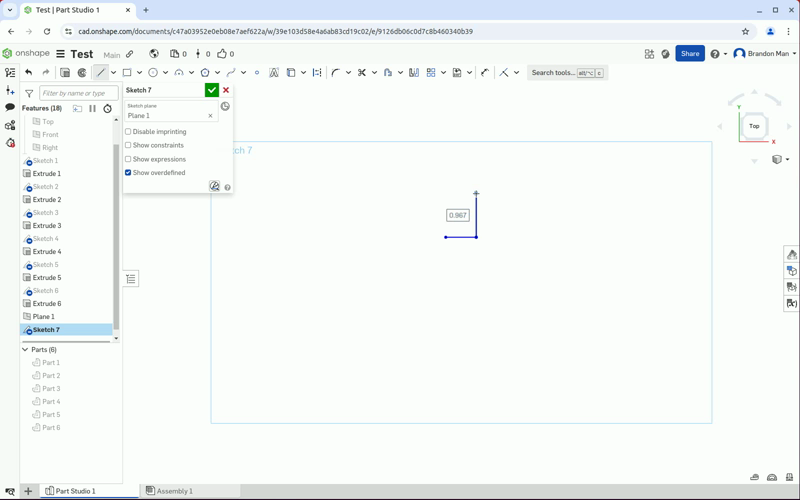
mouse_move(506, 193)
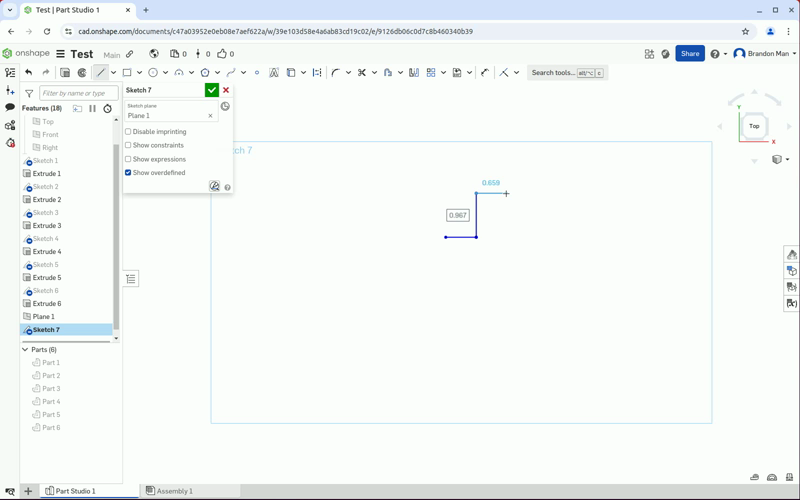
mouse_move(445, 193)
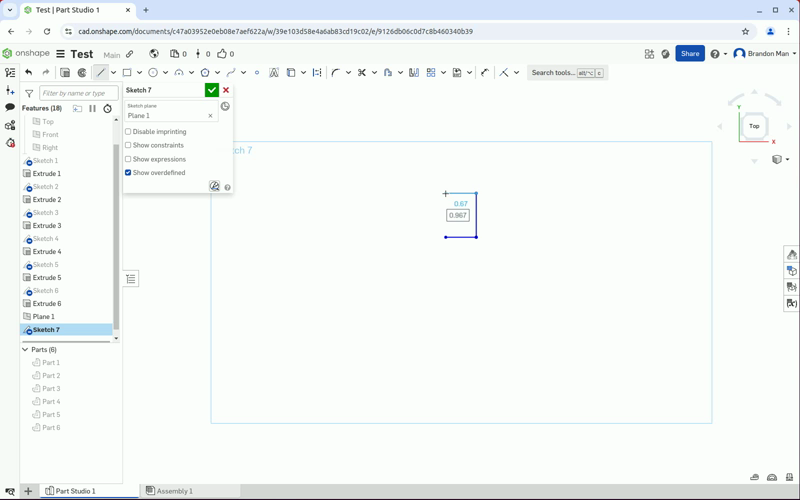
click(445, 193)
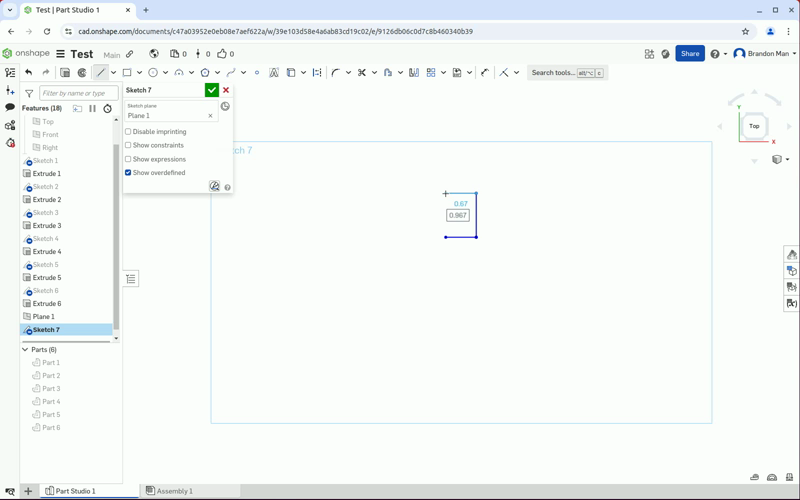
key_up(shift)
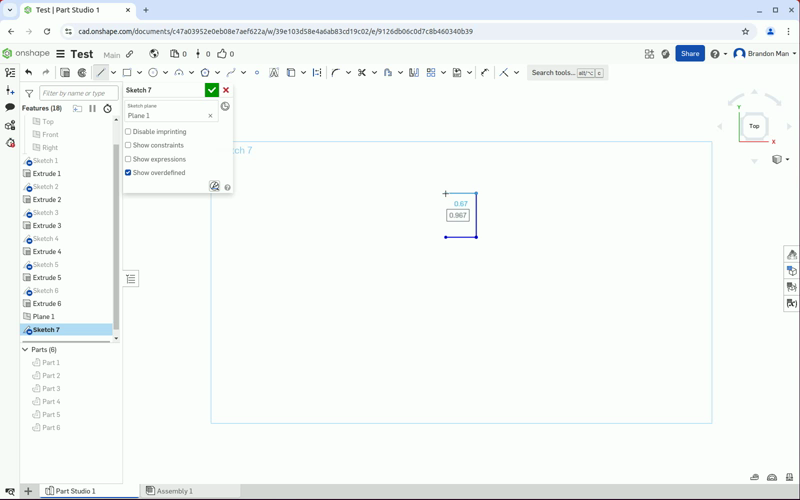
mouse_move(475, 193)
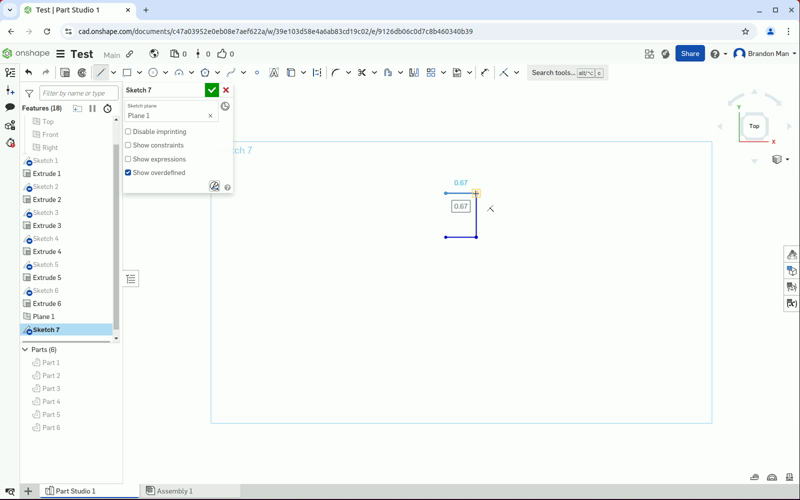
key_down(shift)
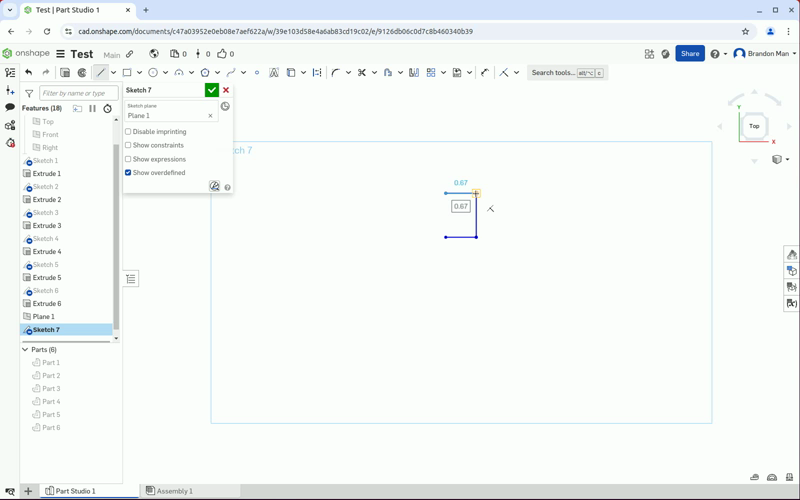
mouse_move(445, 237)
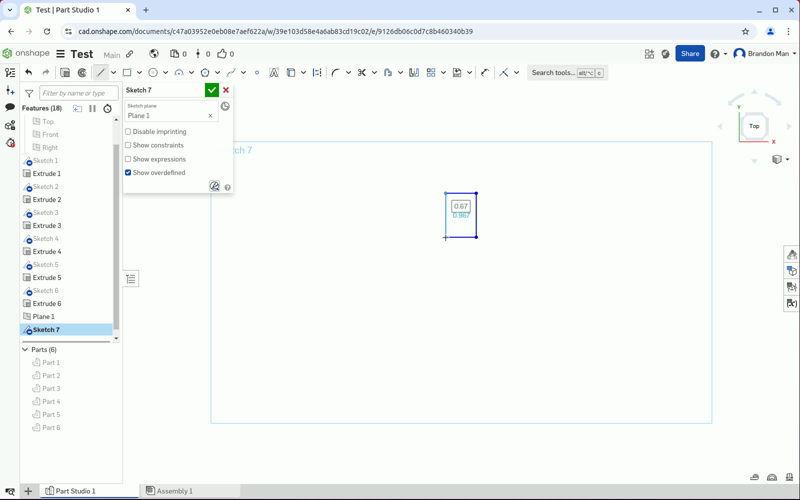
key_up(shift)
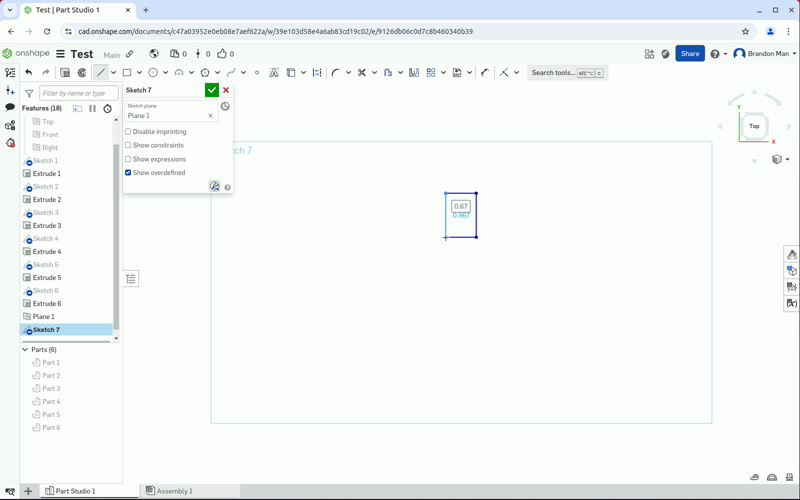
click(445, 237)
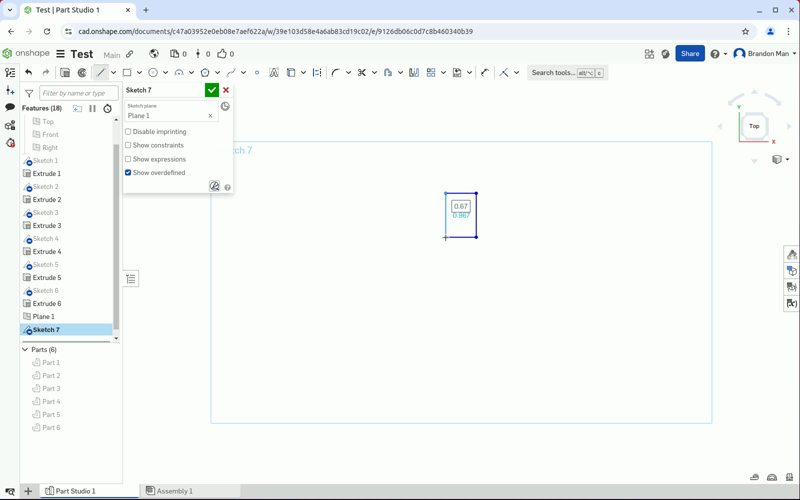
key(esc)
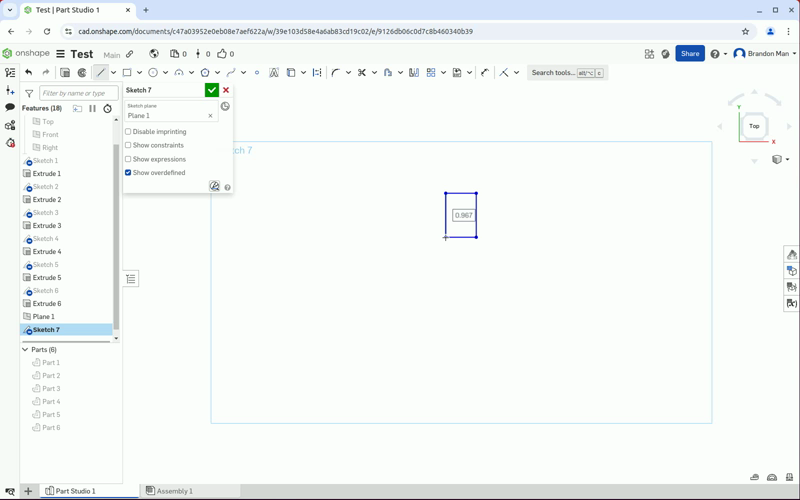
mouse_move(462, 205)
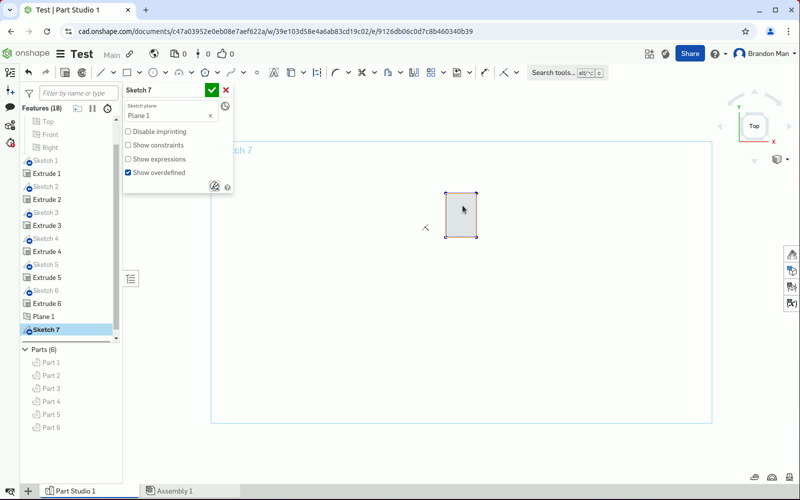
scroll(6)
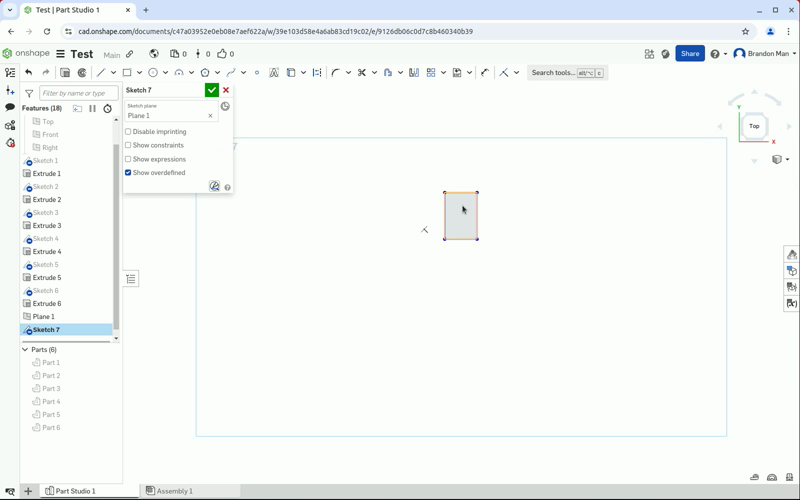
scroll(6)
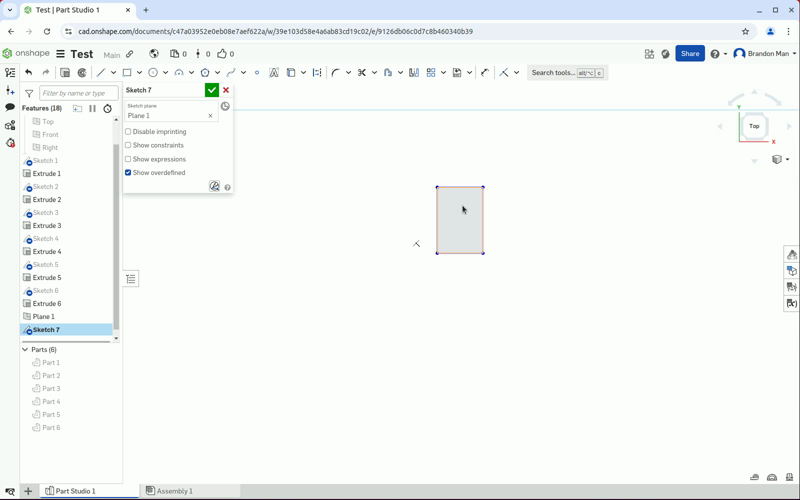
scroll(6)
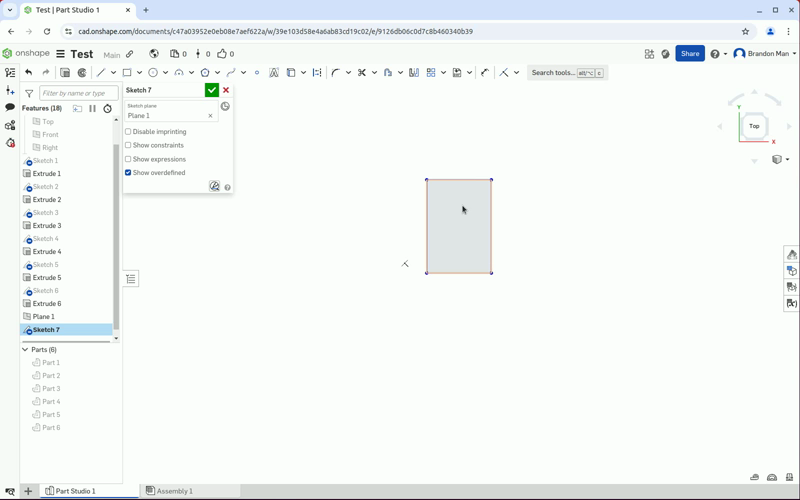
scroll(6)
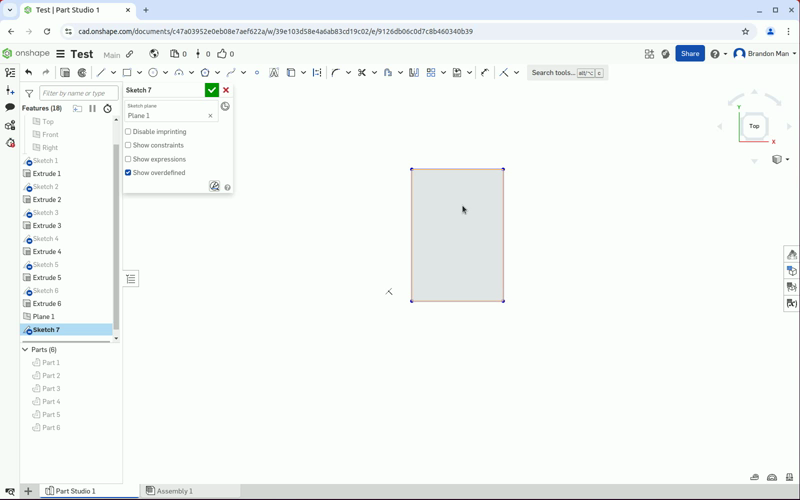
scroll(6)
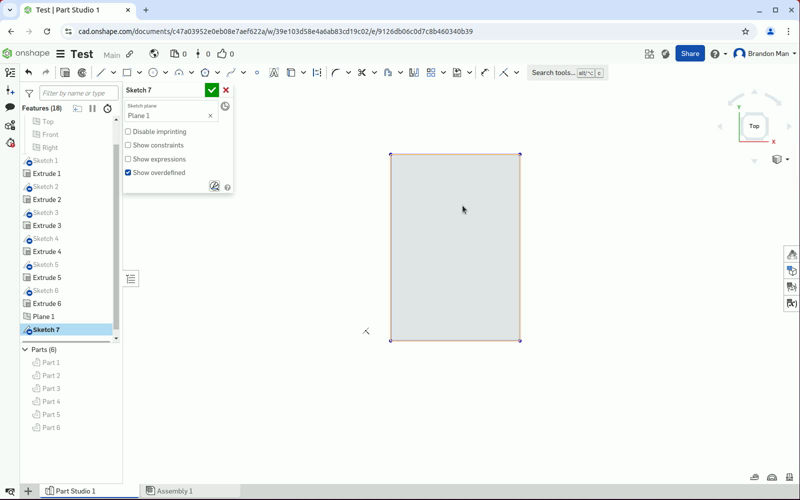
scroll(6)
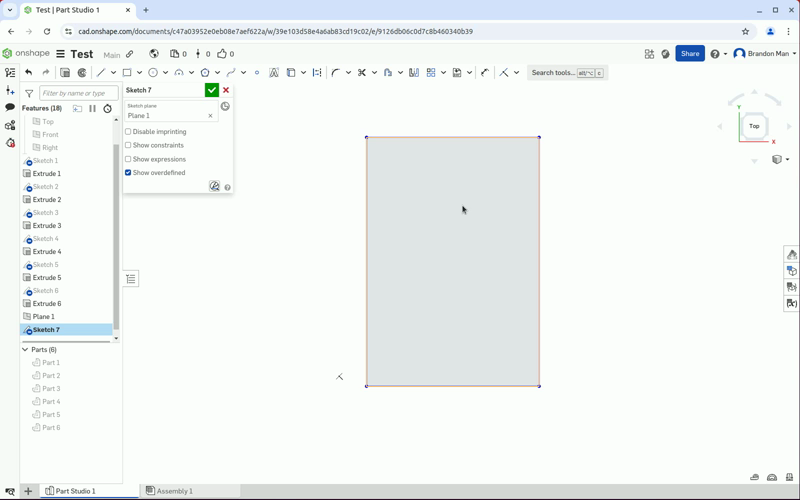
scroll(6)
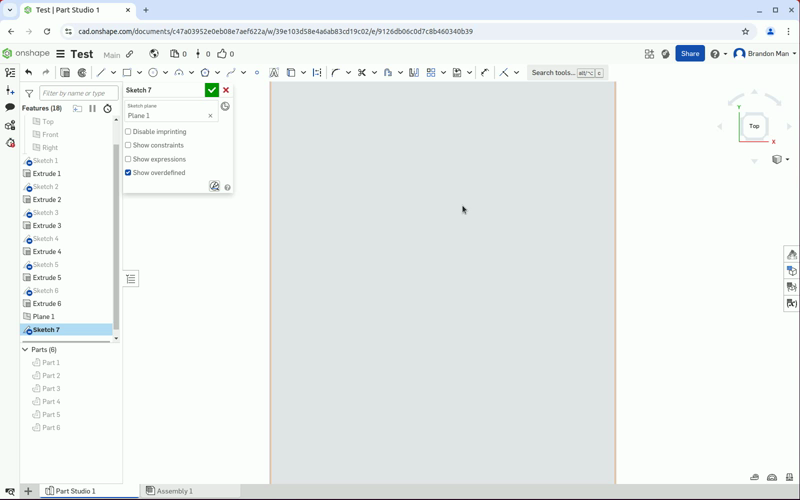
click(462, 205)
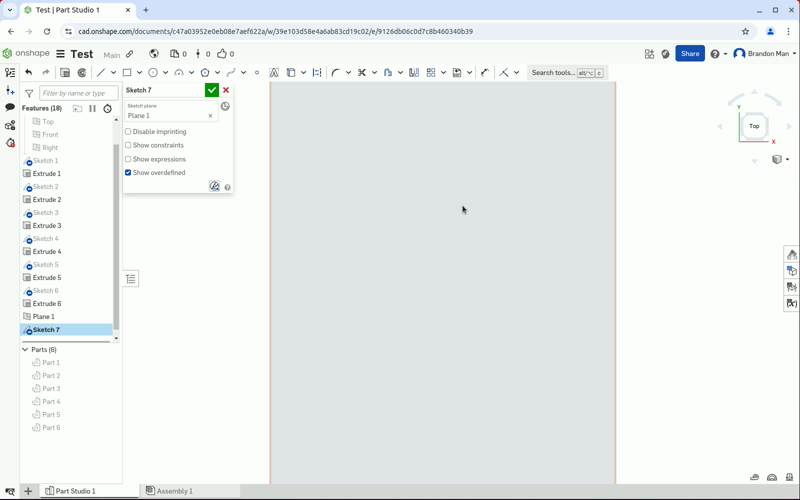
scroll(-6)
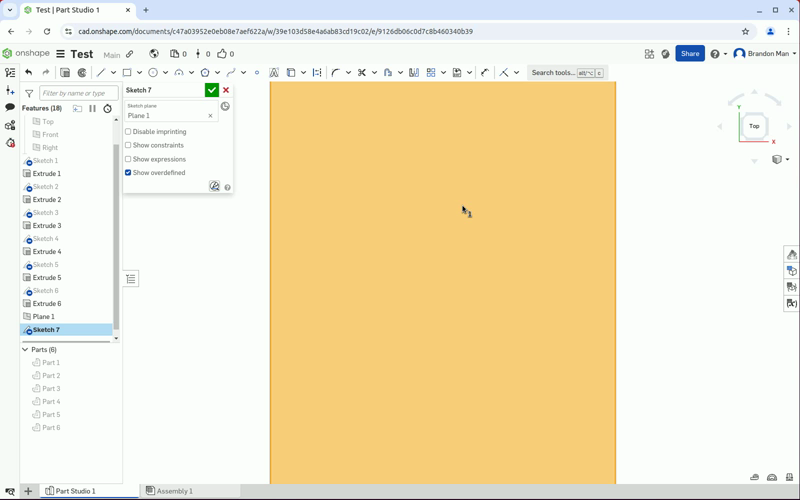
scroll(-6)
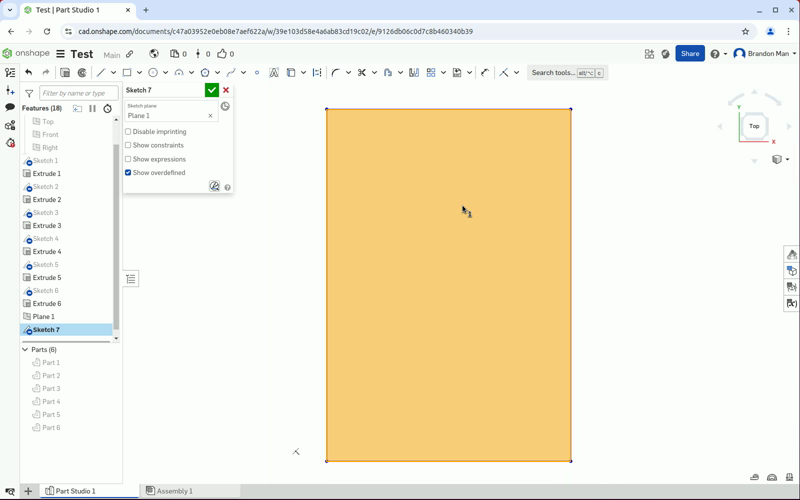
scroll(-6)
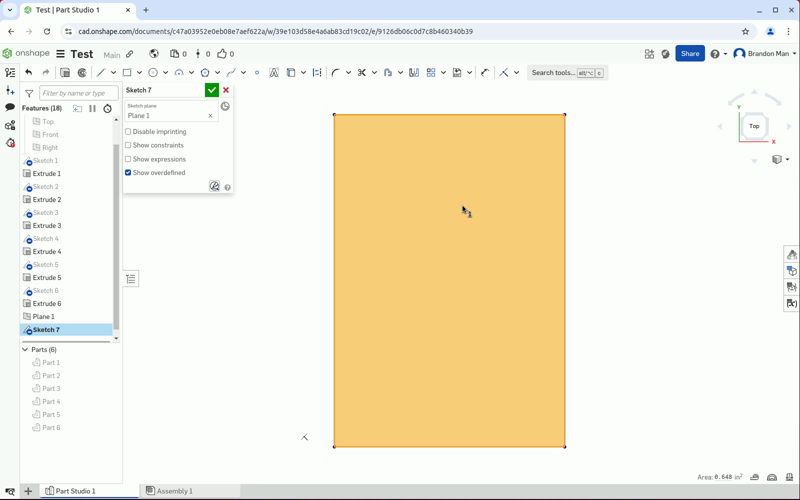
scroll(-6)
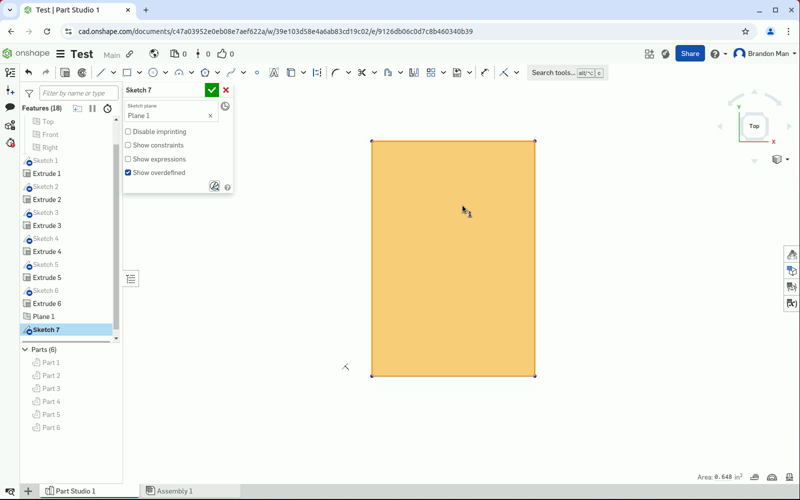
scroll(-6)
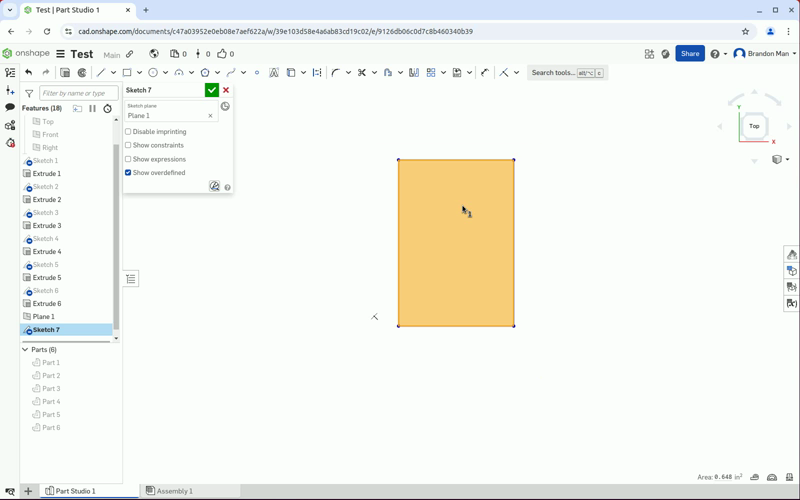
scroll(-6)
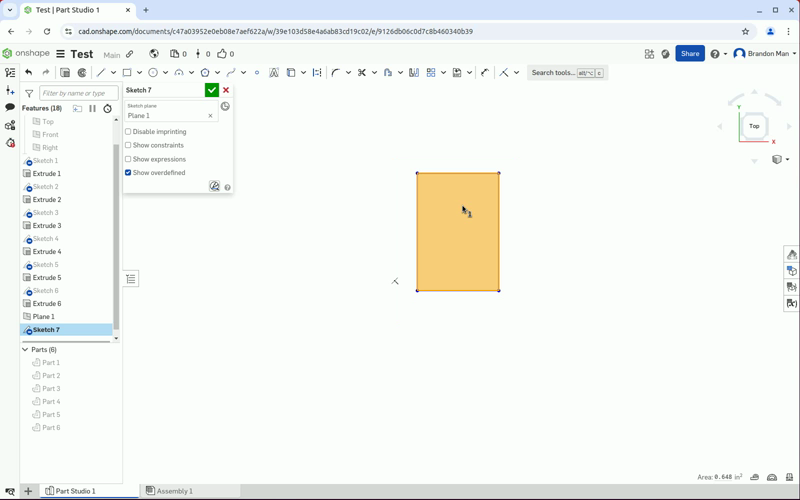
scroll(-6)
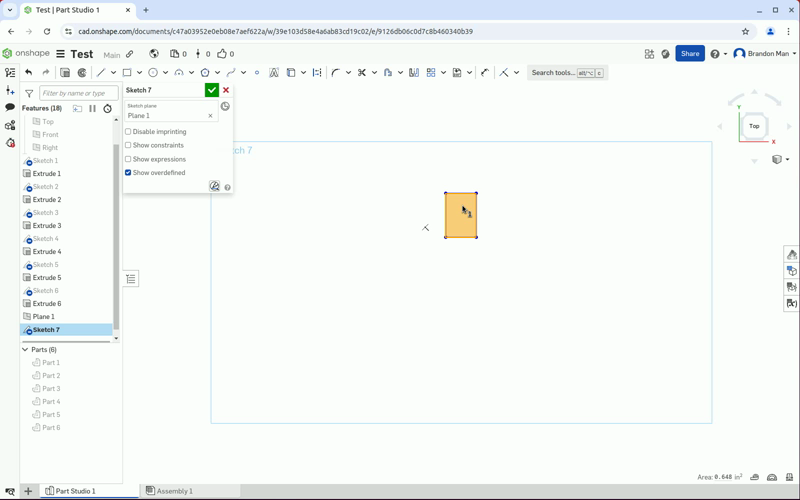
mouse_move(73, 352)
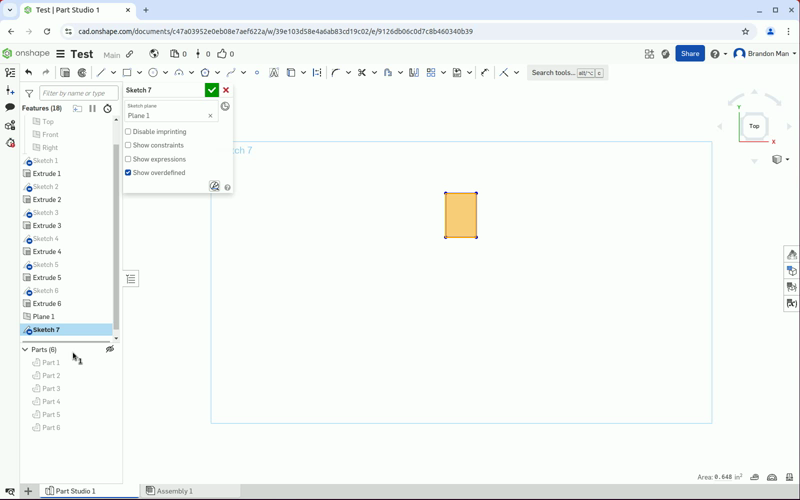
key(shift+y)
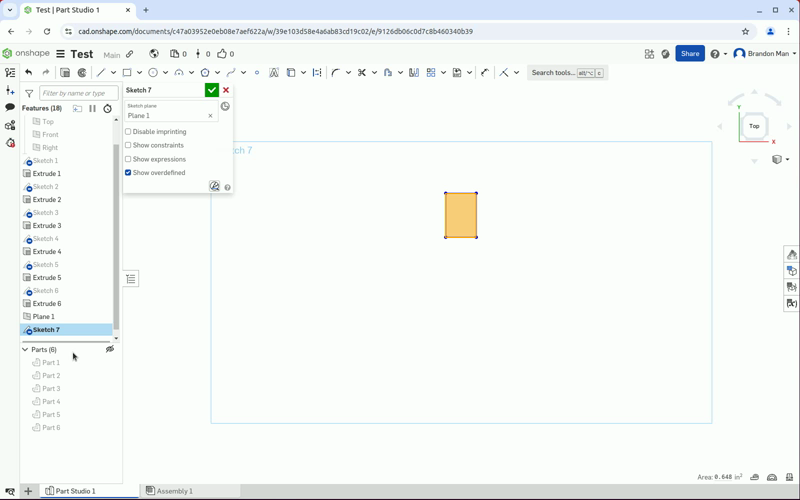
key(shift+e)
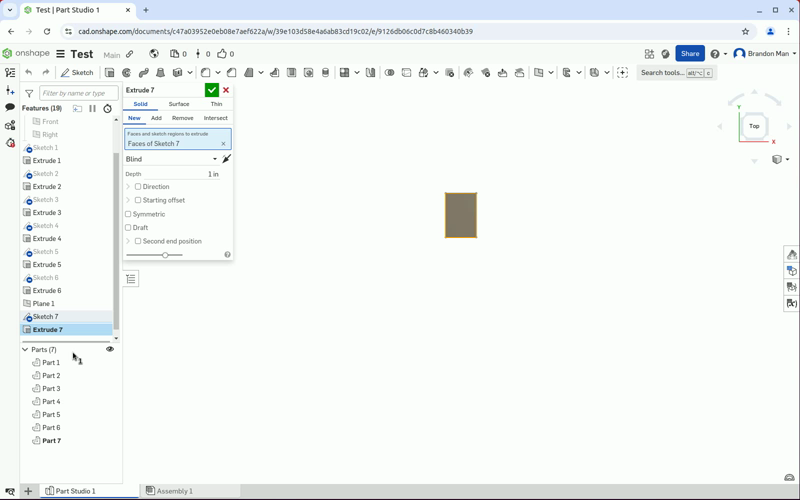
mouse_move(143, 106)
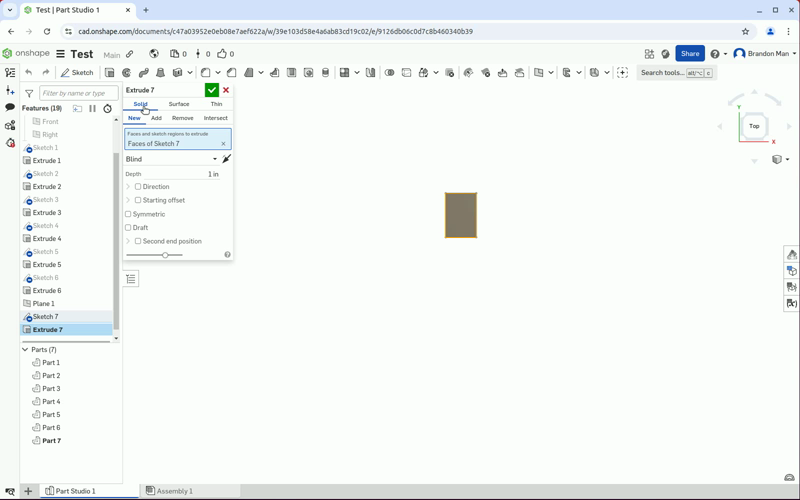
click(143, 106)
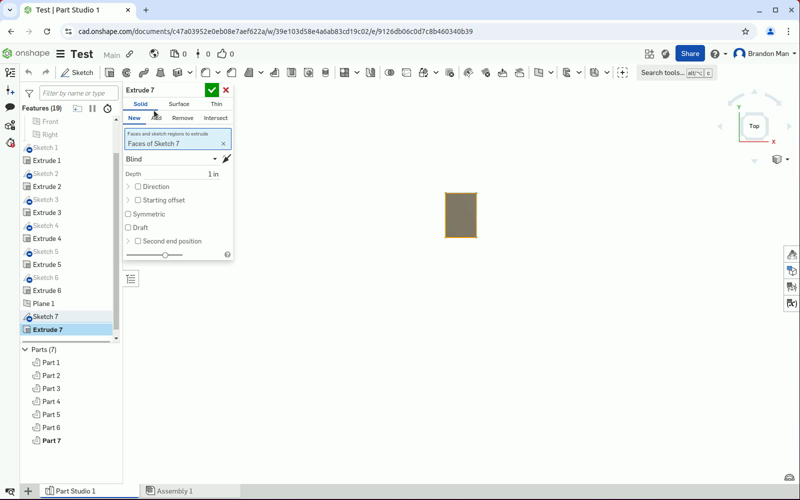
mouse_move(186, 120)
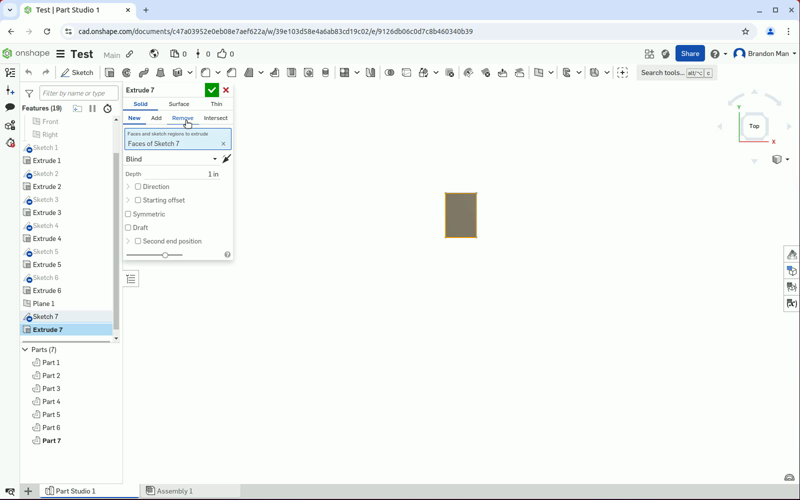
click(186, 120)
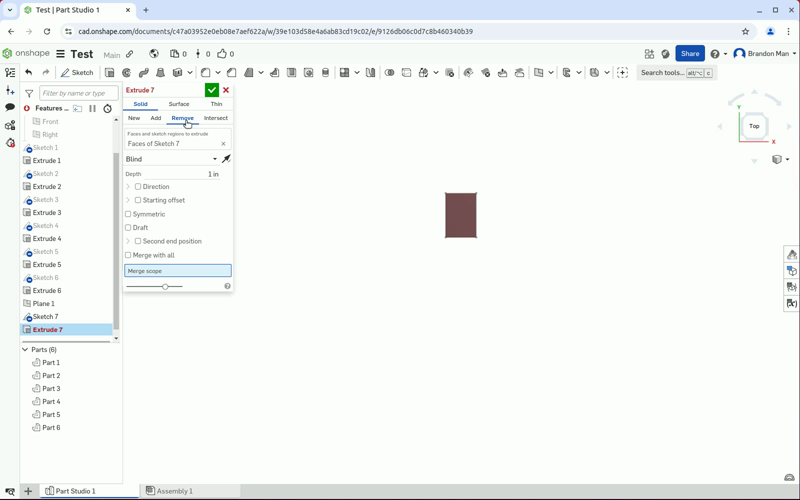
key(tab, 4)
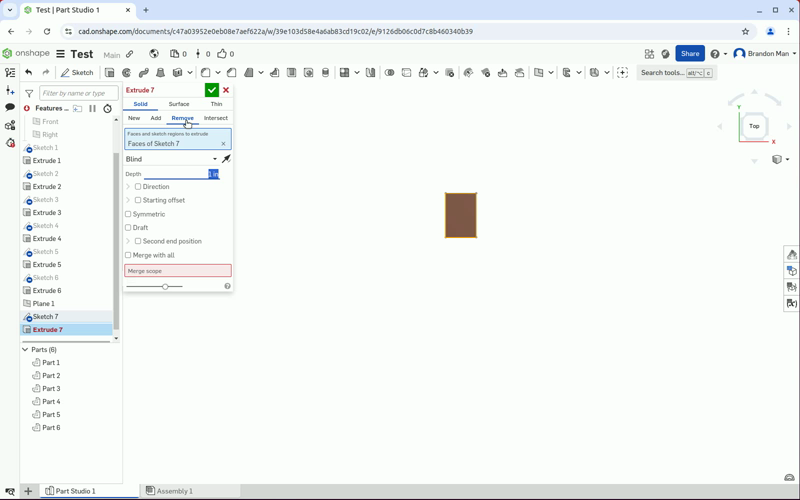
text(0.682)
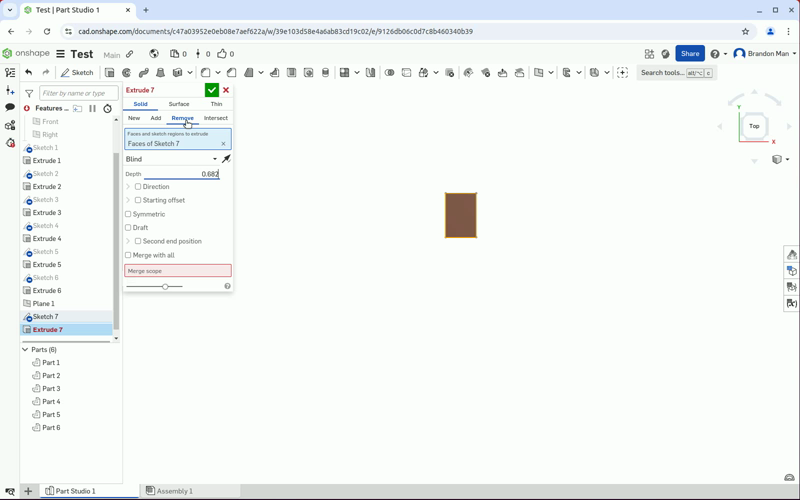
key(tab, 6)
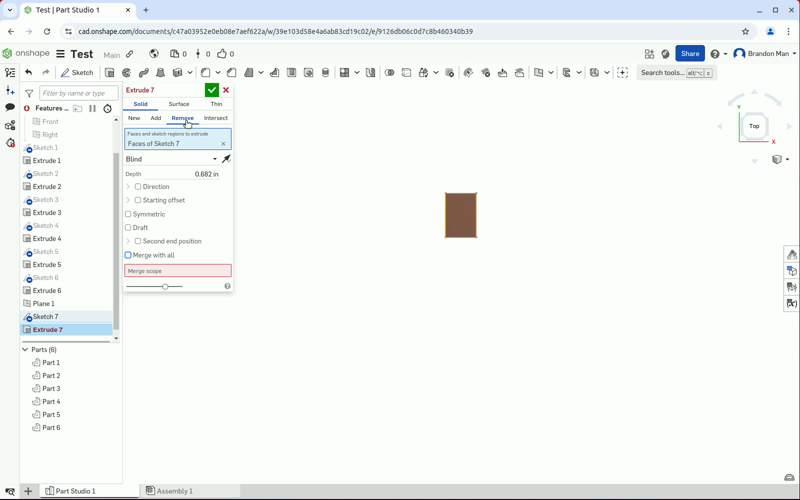
key(space)
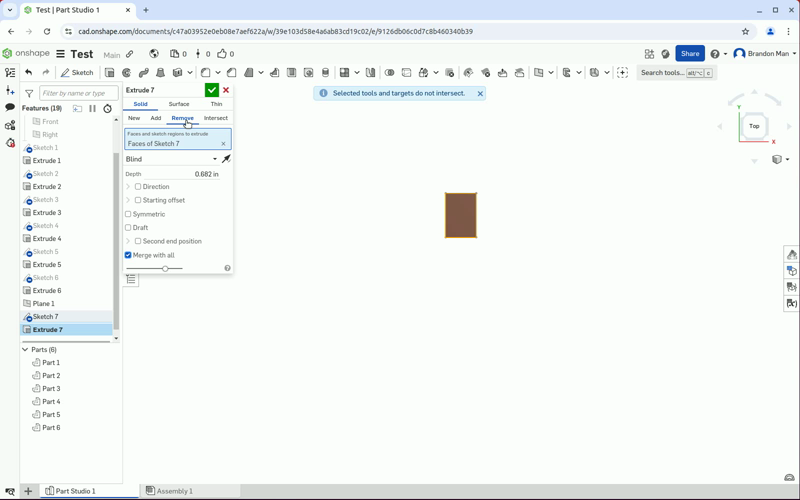
key(enter)
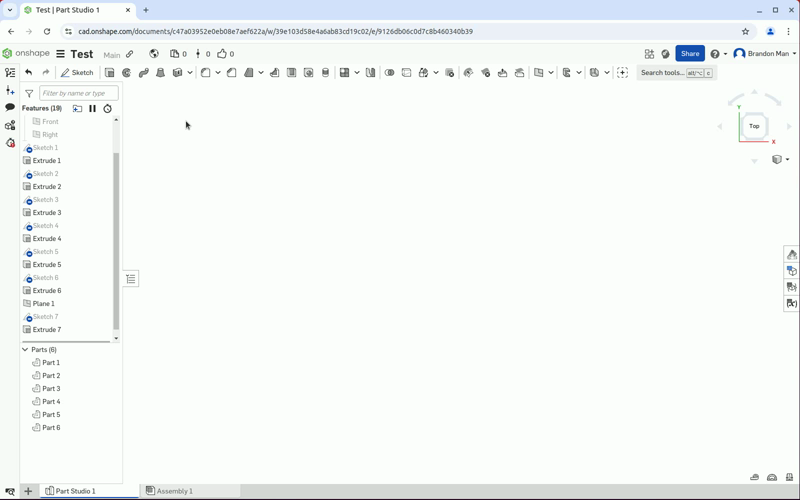
key(shift+h)
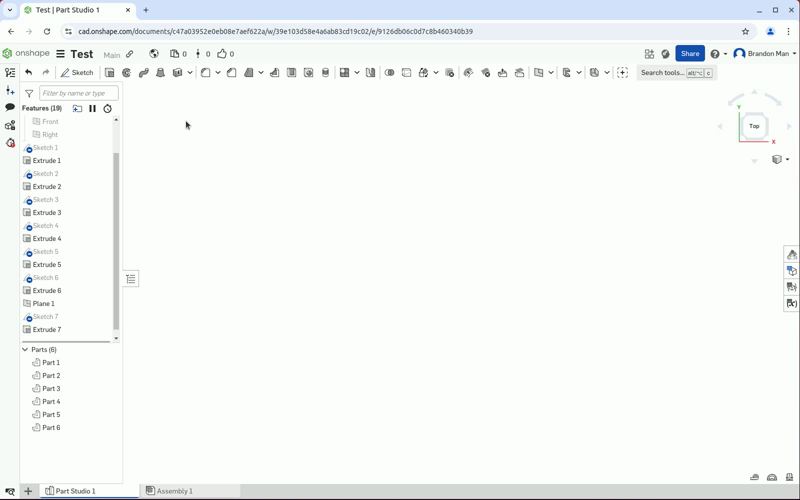
key(shift+h)
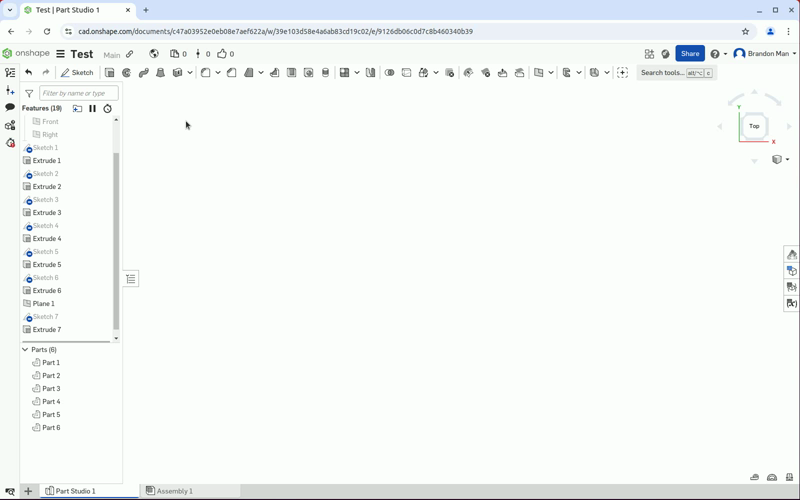
mouse_move(69, 150)
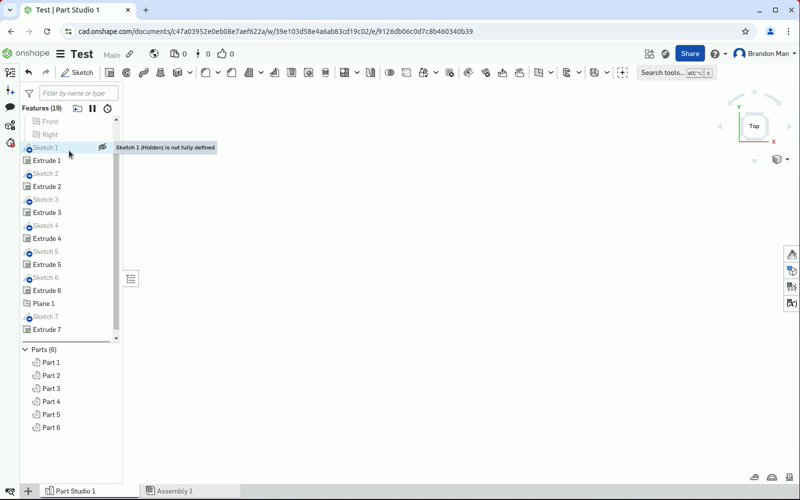
click(69, 150)
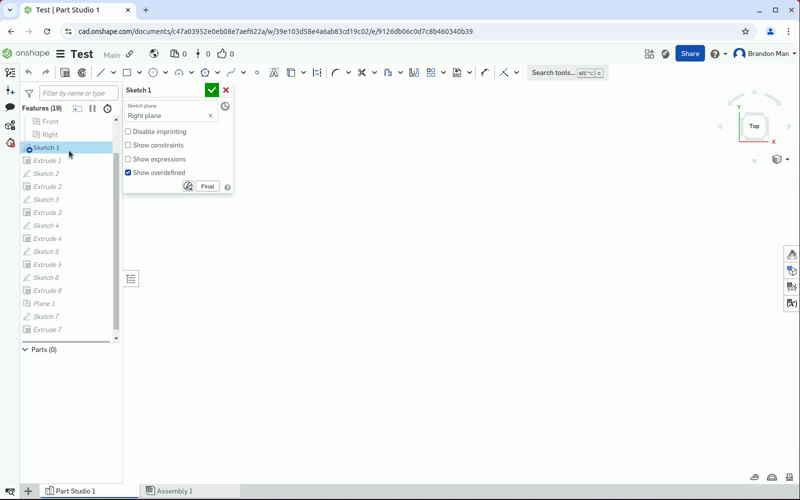
mouse_move(229, 92)
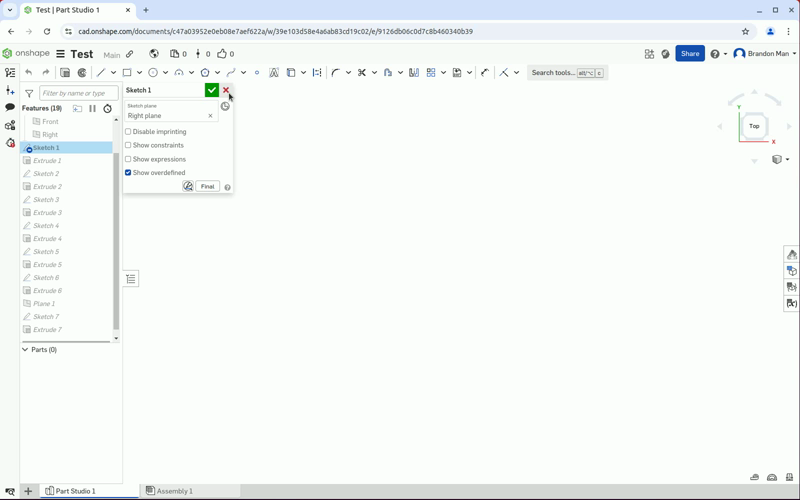
click(229, 92)
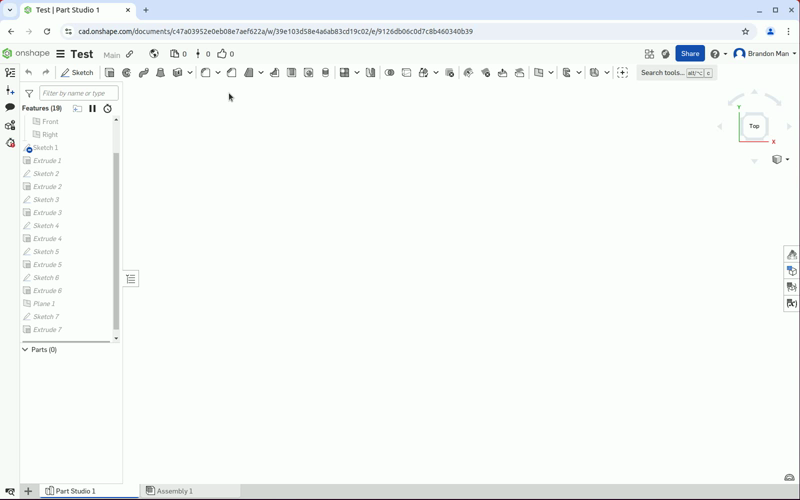
key(shift+s)
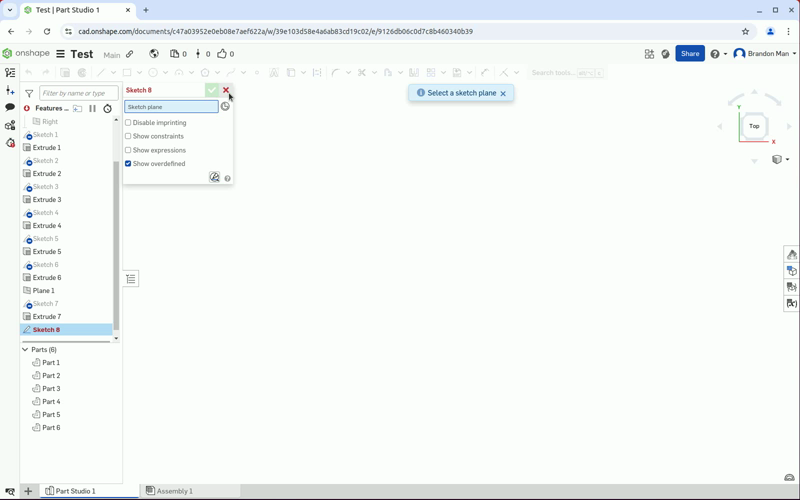
mouse_move(69, 293)
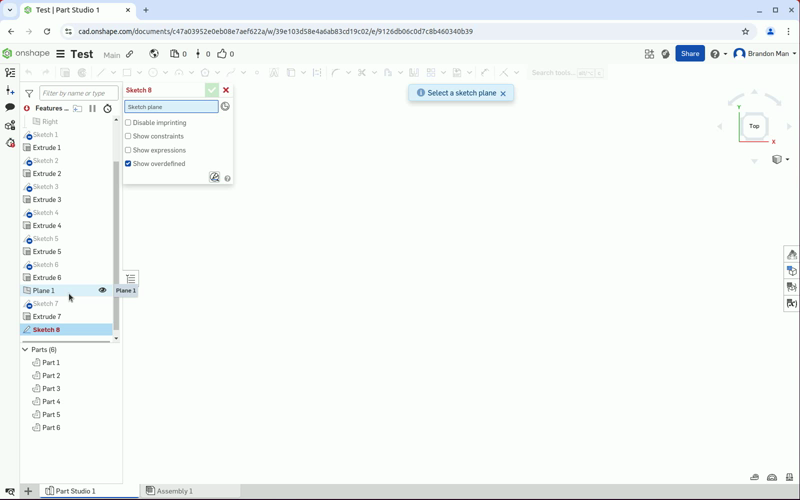
click(69, 293)
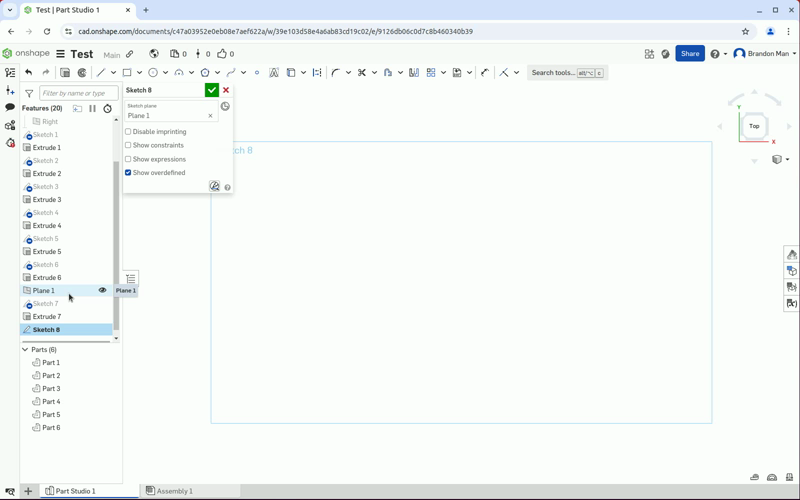
mouse_move(73, 352)
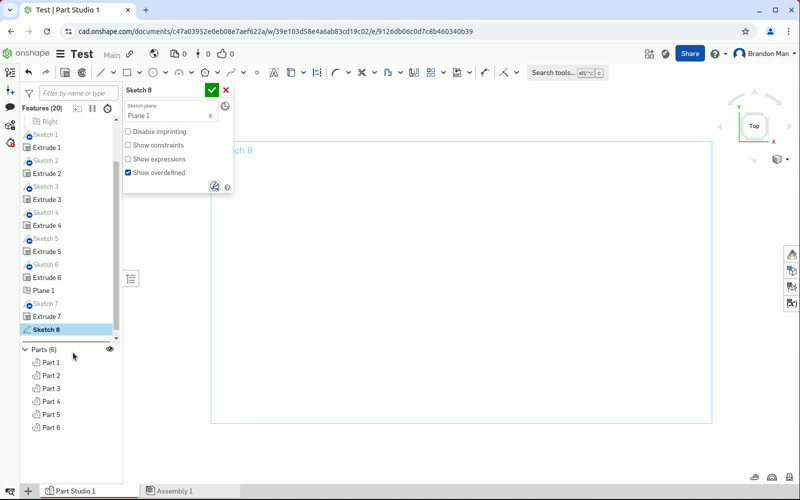
key(y)
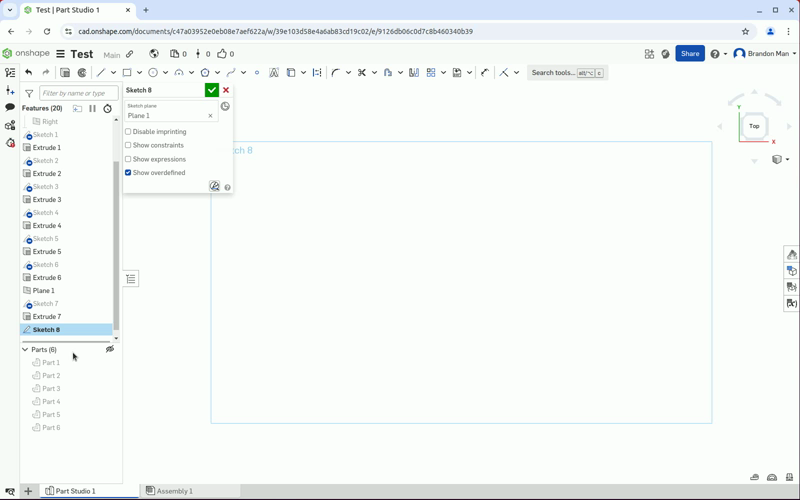
key(l)
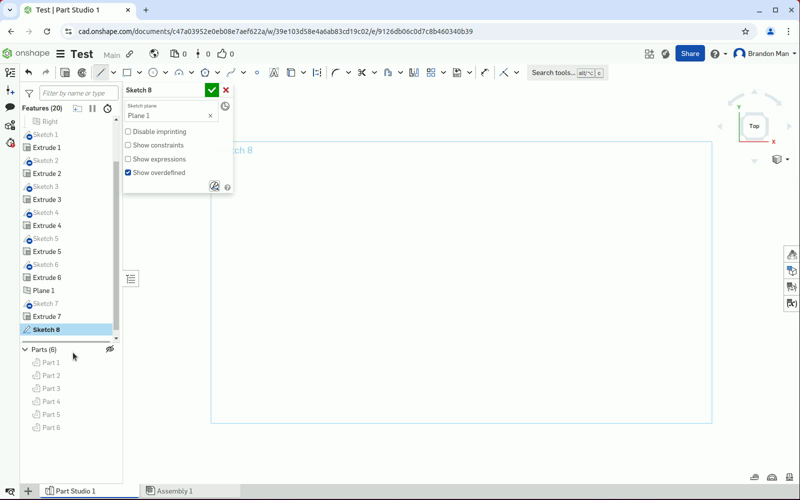
key_down(shift)
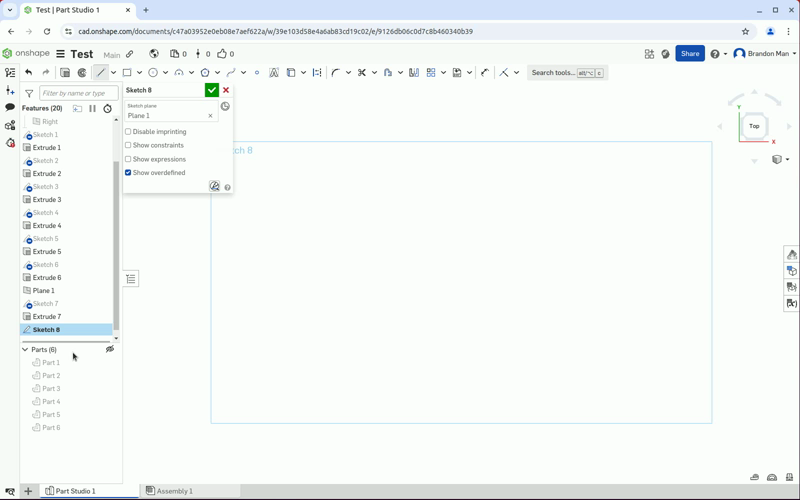
mouse_move(445, 193)
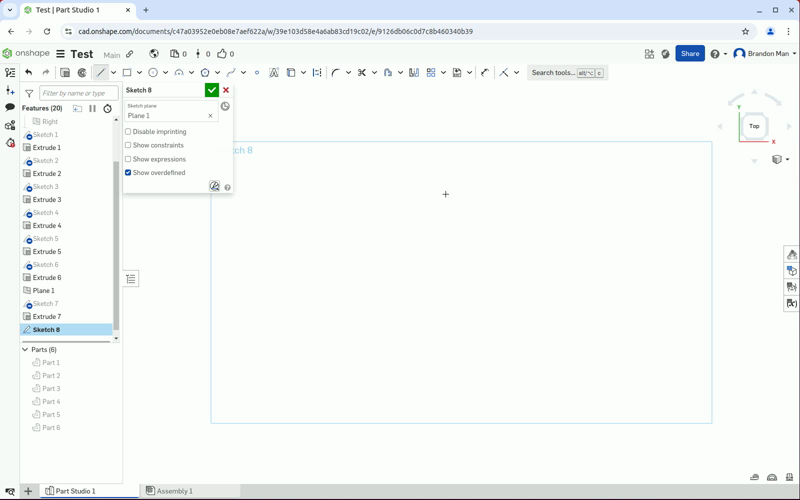
click(445, 193)
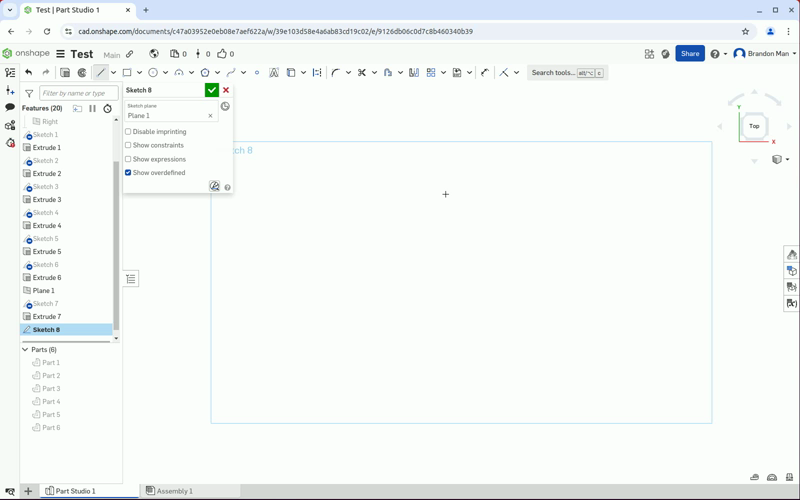
key_up(shift)
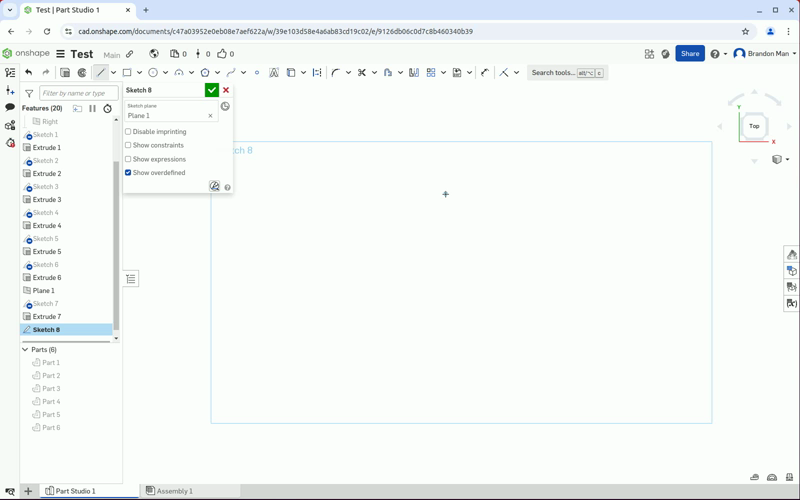
key_down(shift)
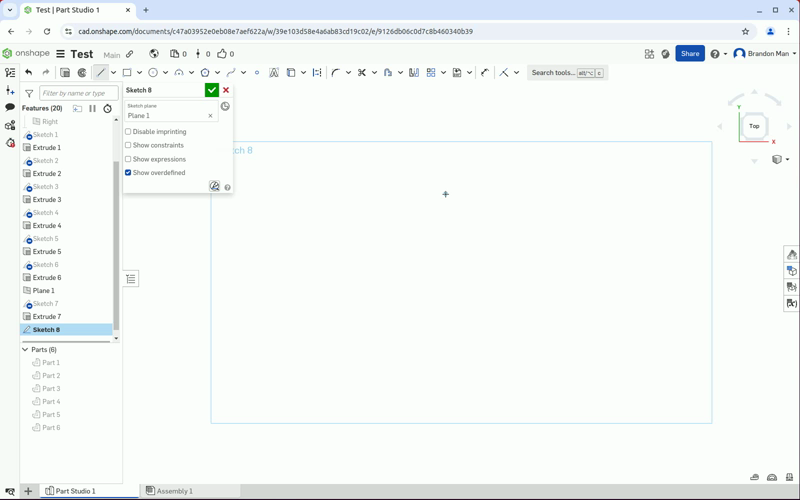
mouse_move(475, 193)
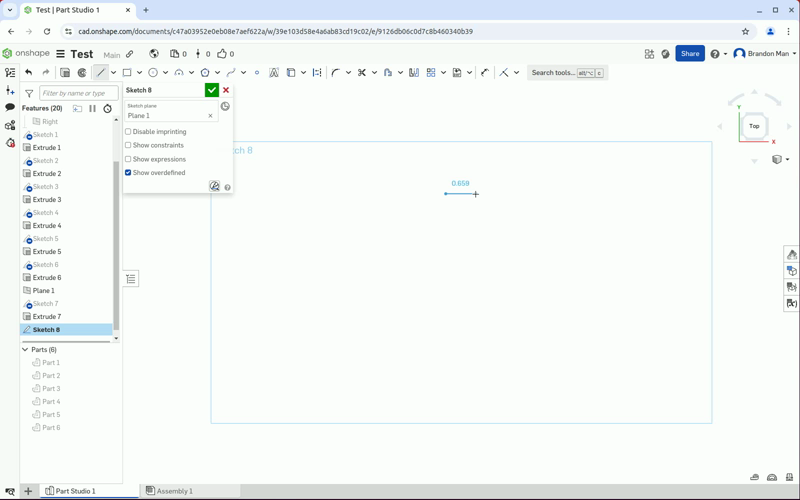
mouse_move(476, 193)
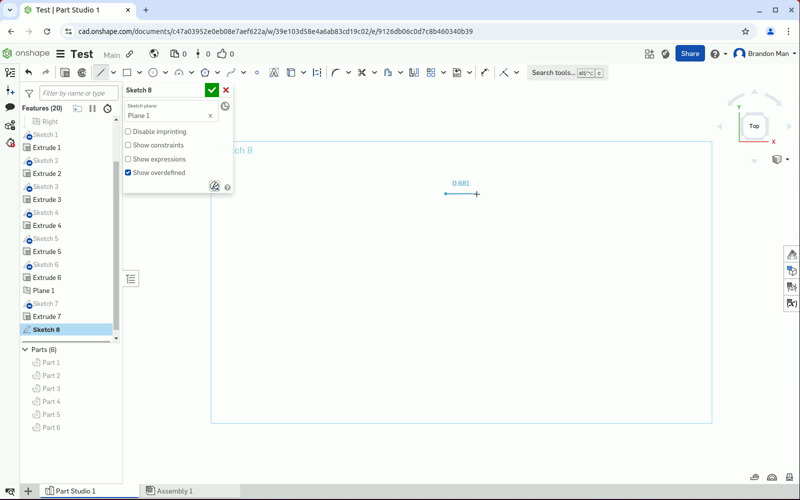
click(476, 193)
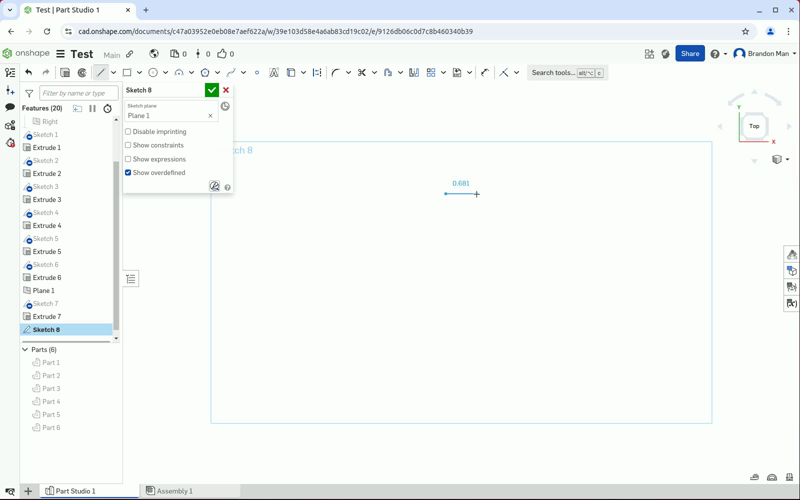
key_up(shift)
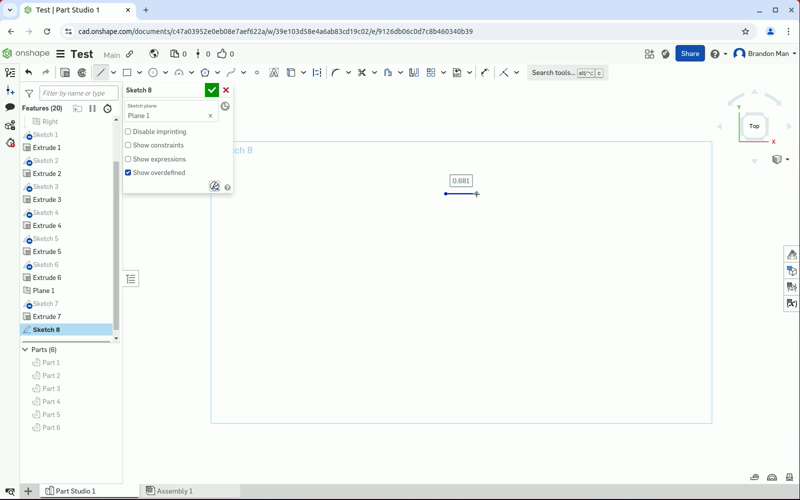
key_down(shift)
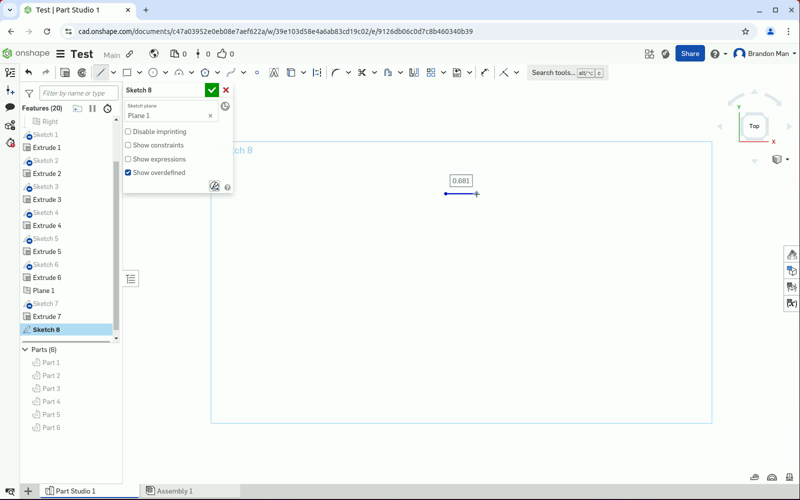
mouse_move(506, 193)
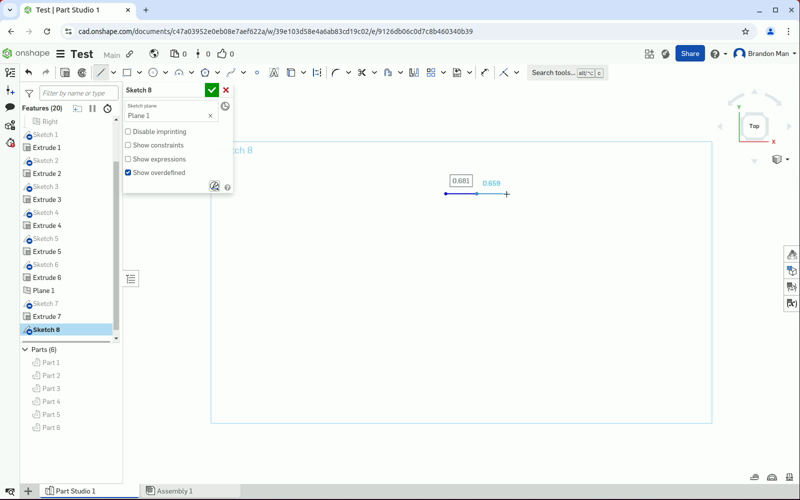
mouse_move(476, 173)
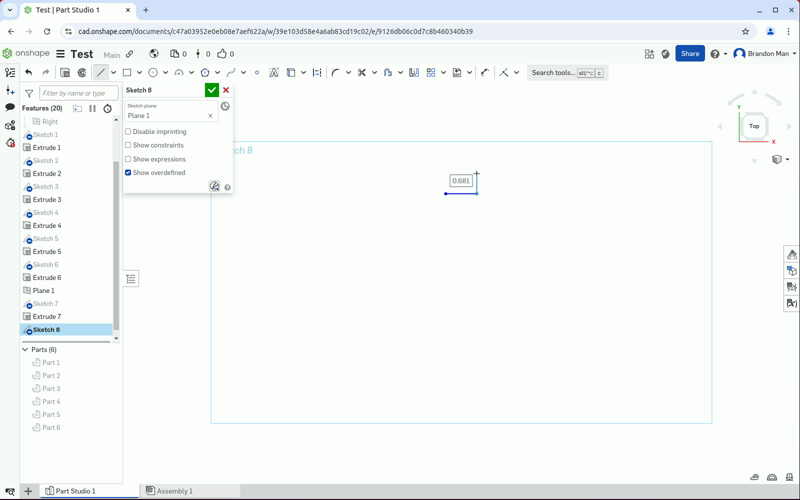
click(476, 173)
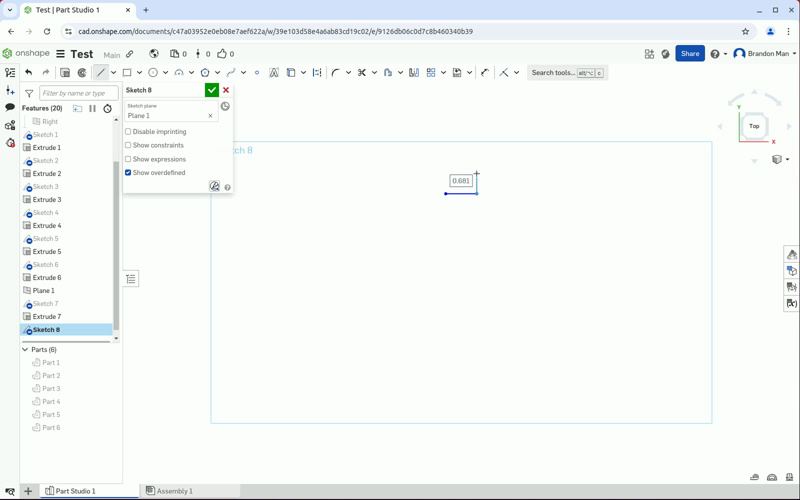
key_up(shift)
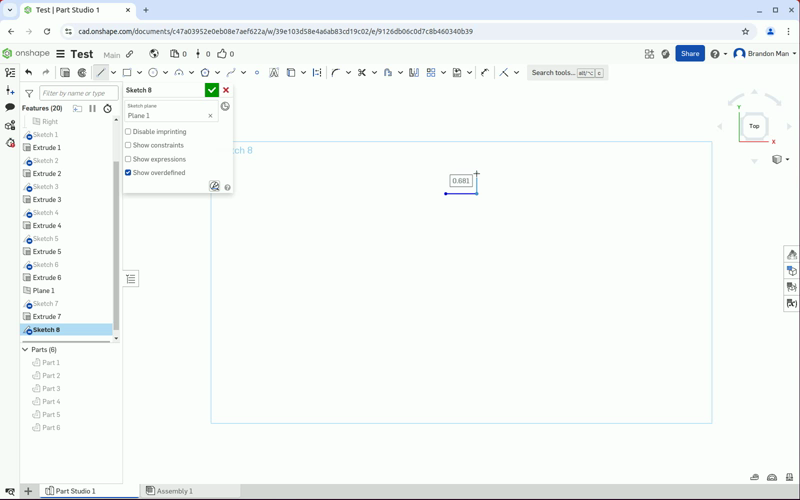
key_down(shift)
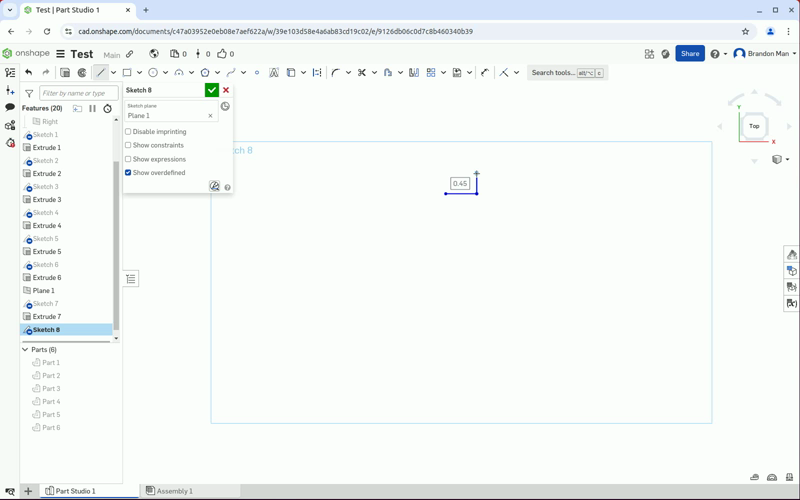
mouse_move(506, 173)
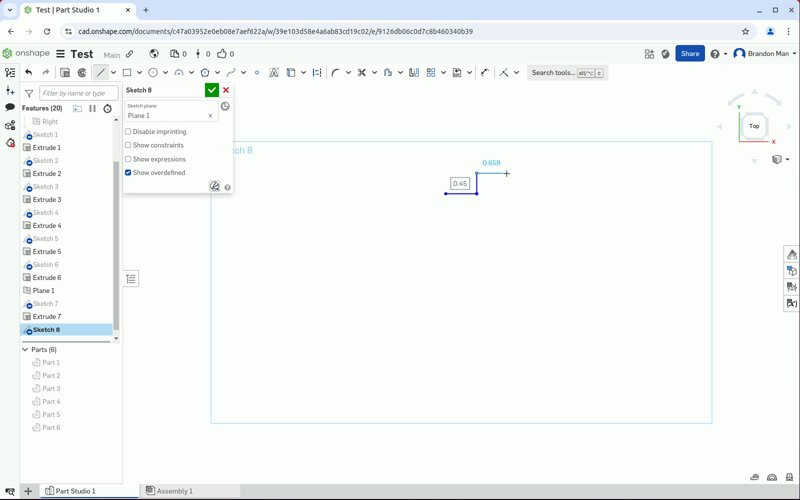
mouse_move(445, 173)
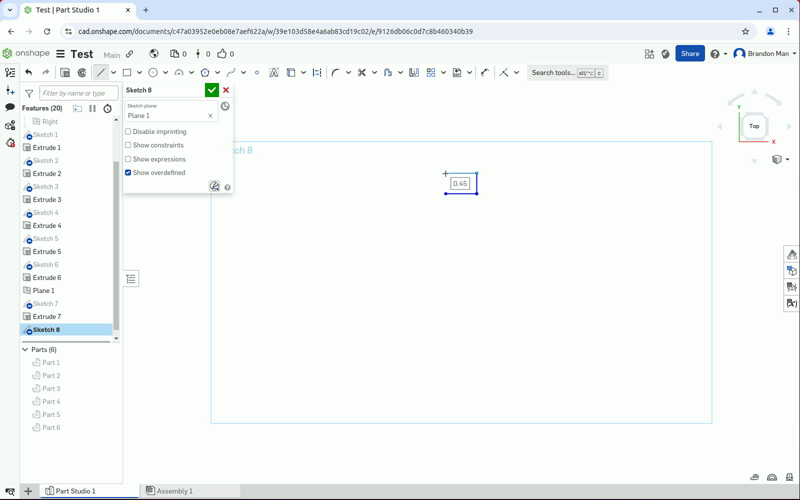
click(445, 173)
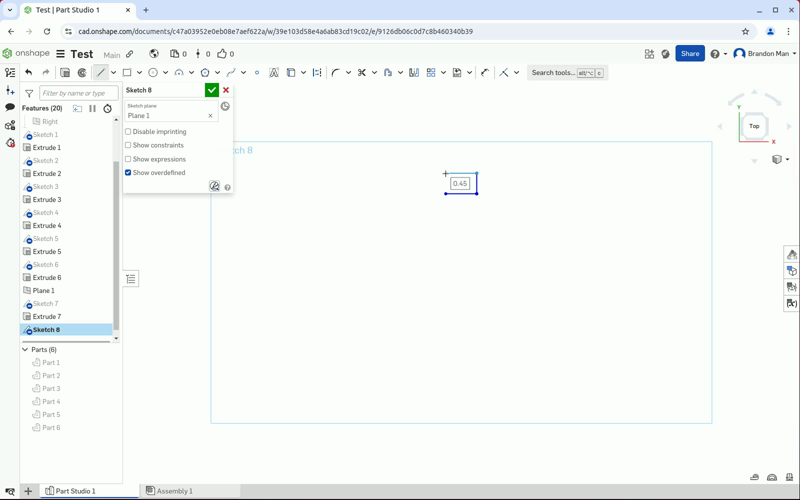
key_up(shift)
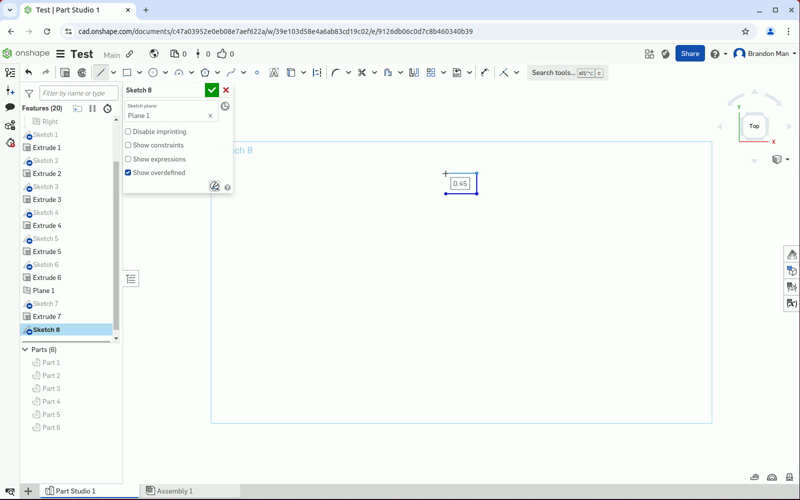
mouse_move(475, 173)
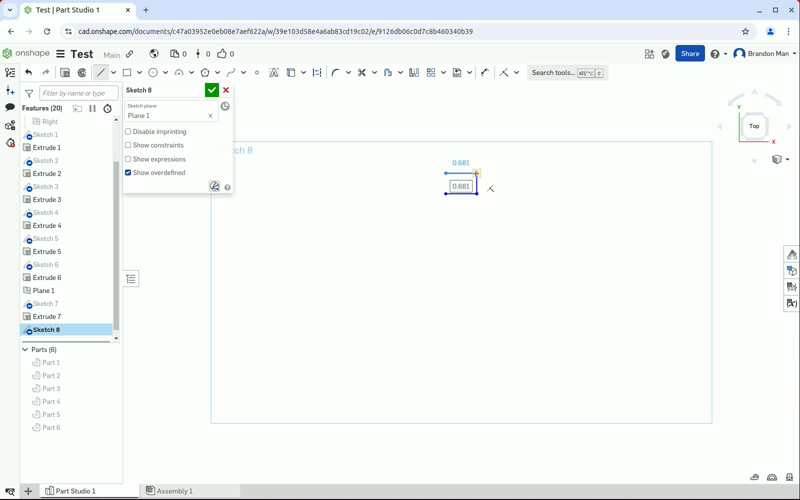
key_down(shift)
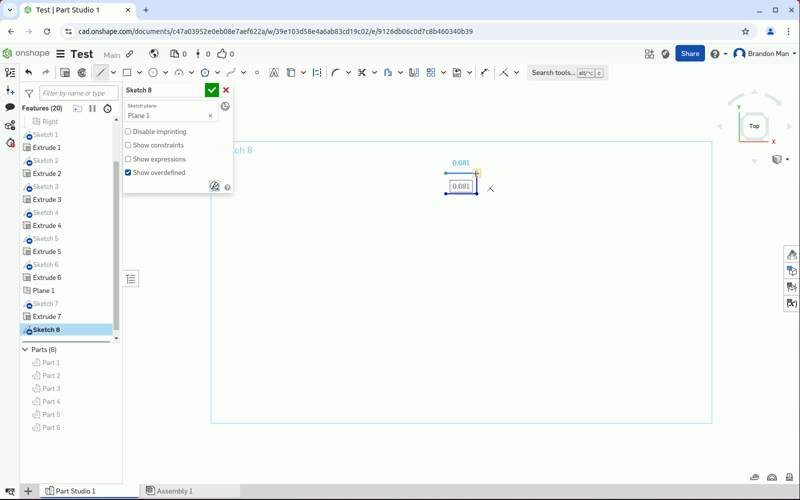
mouse_move(445, 193)
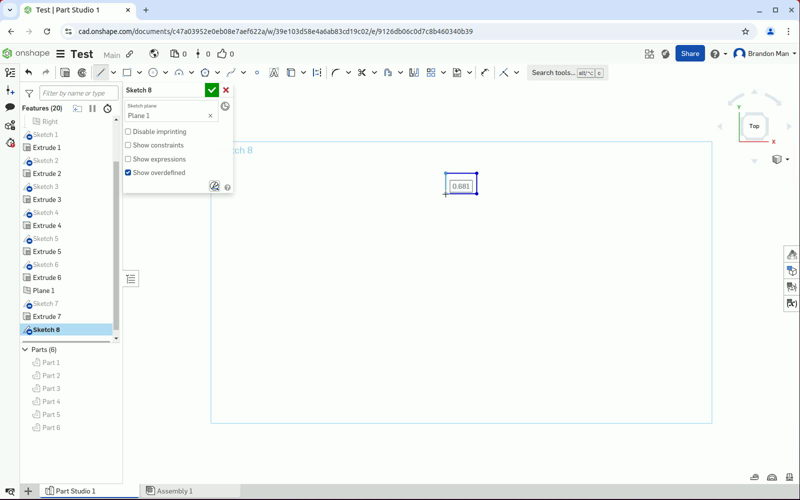
key_up(shift)
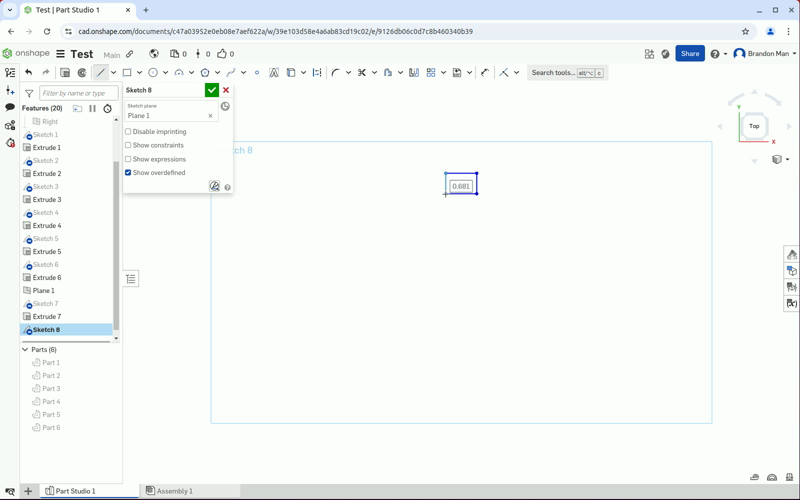
click(445, 193)
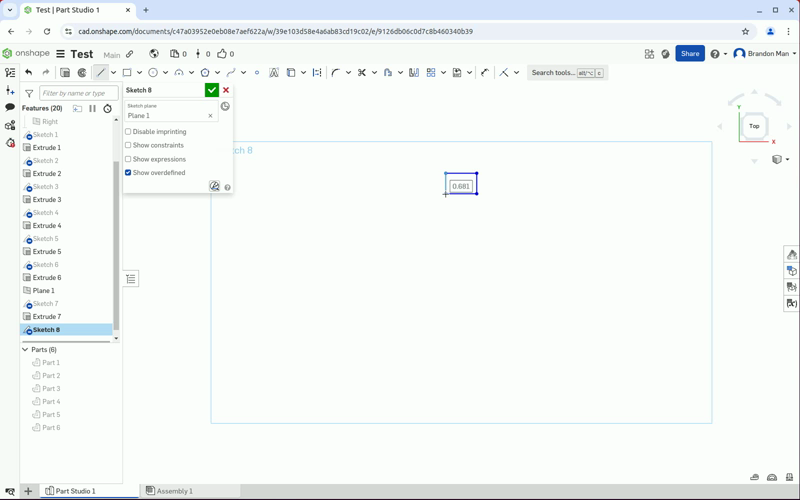
key(esc)
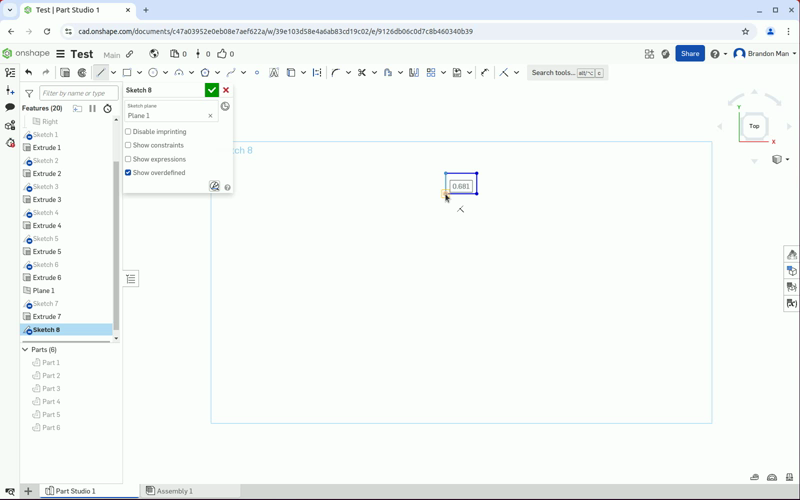
mouse_move(457, 175)
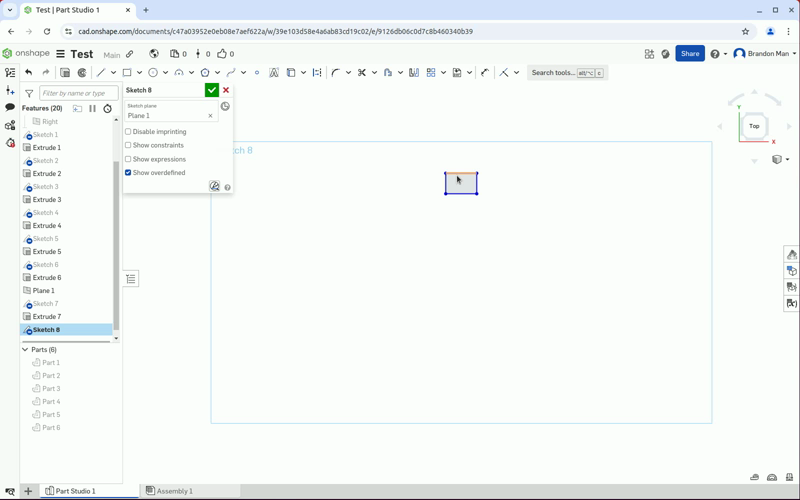
scroll(6)
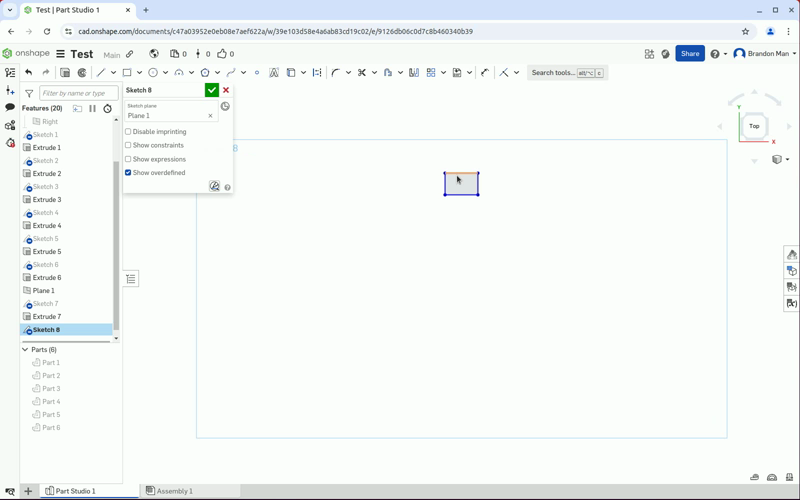
scroll(6)
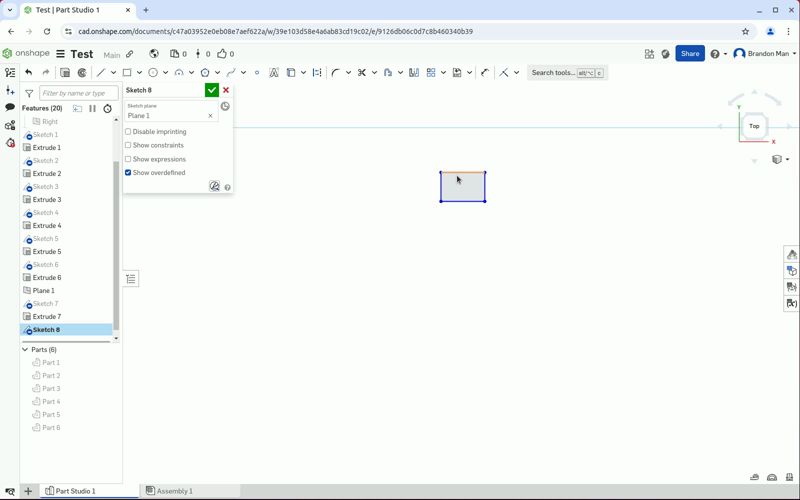
scroll(6)
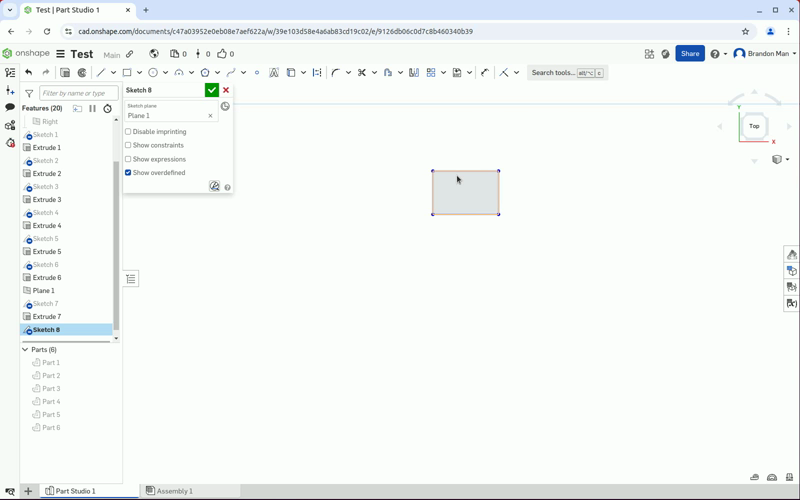
scroll(6)
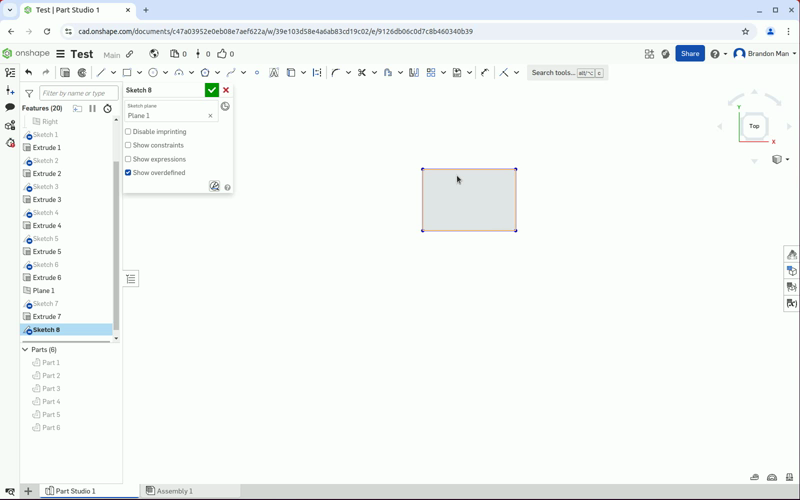
scroll(6)
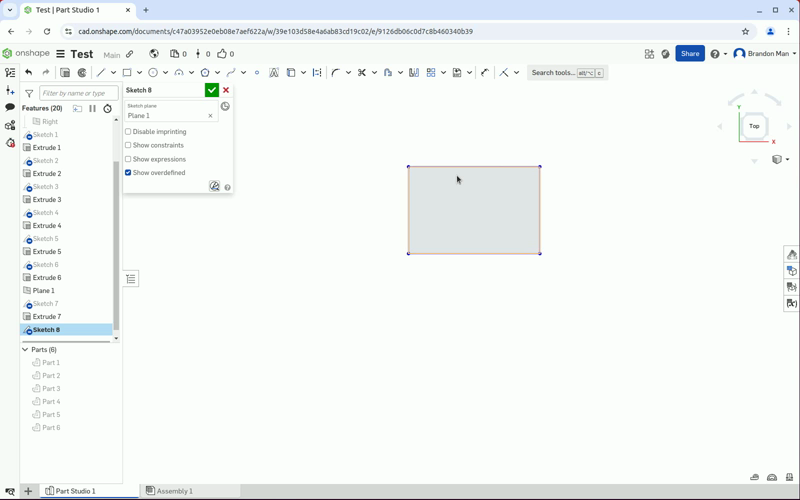
scroll(6)
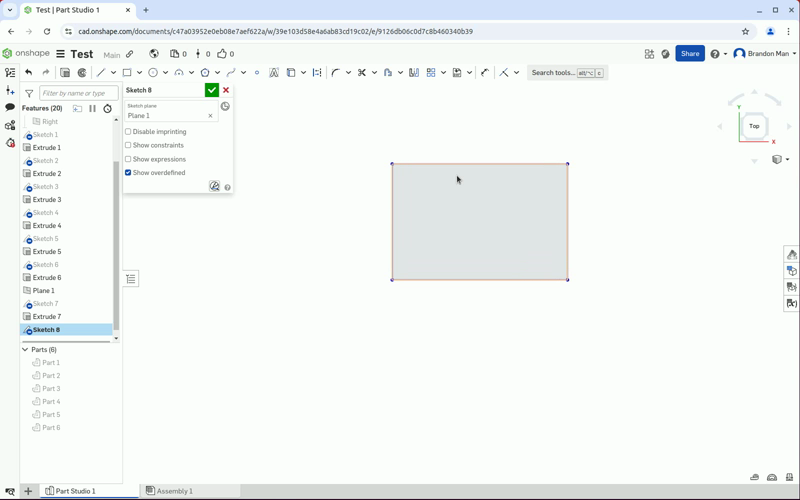
scroll(6)
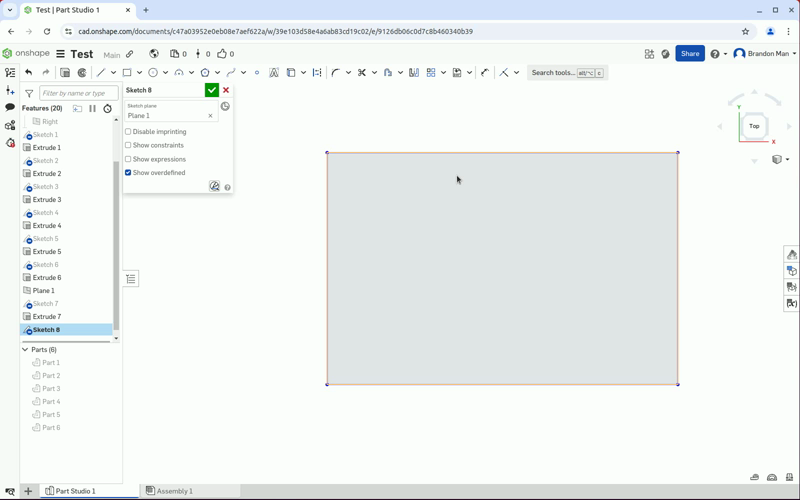
click(457, 175)
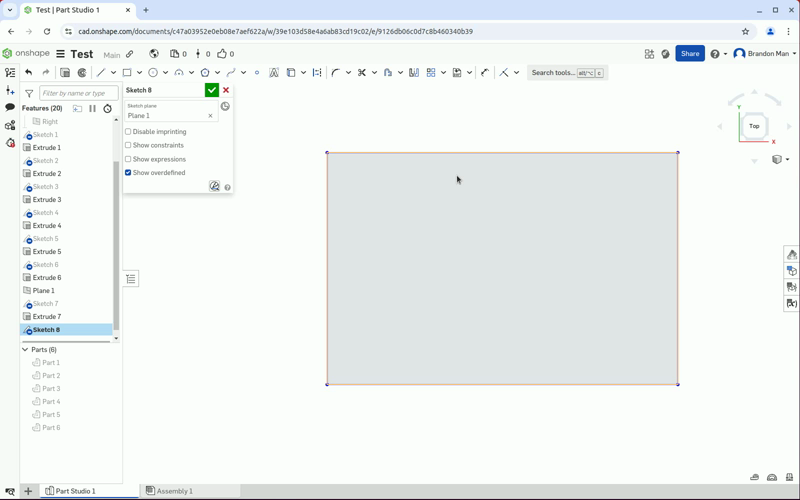
scroll(-6)
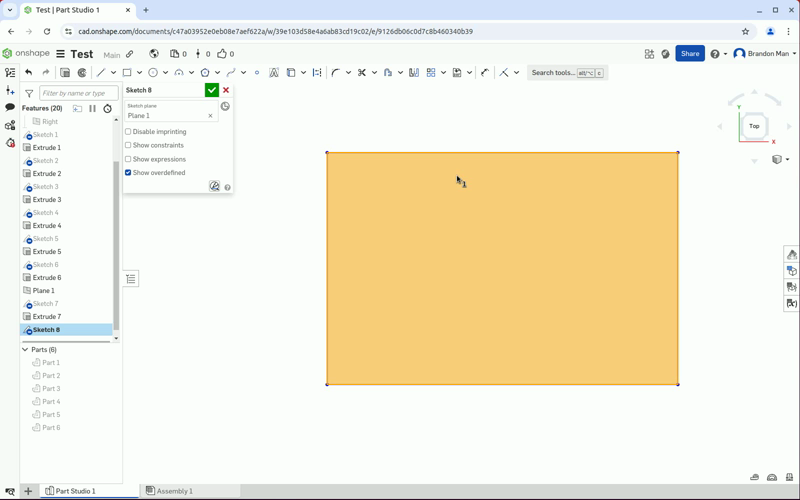
scroll(-6)
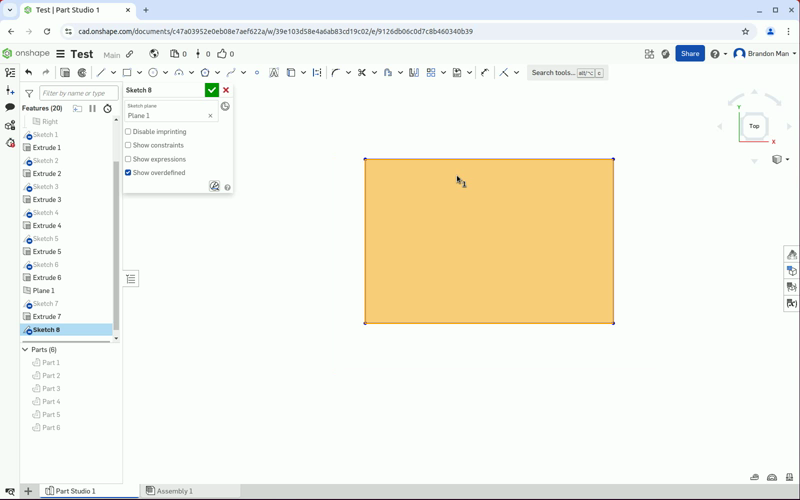
scroll(-6)
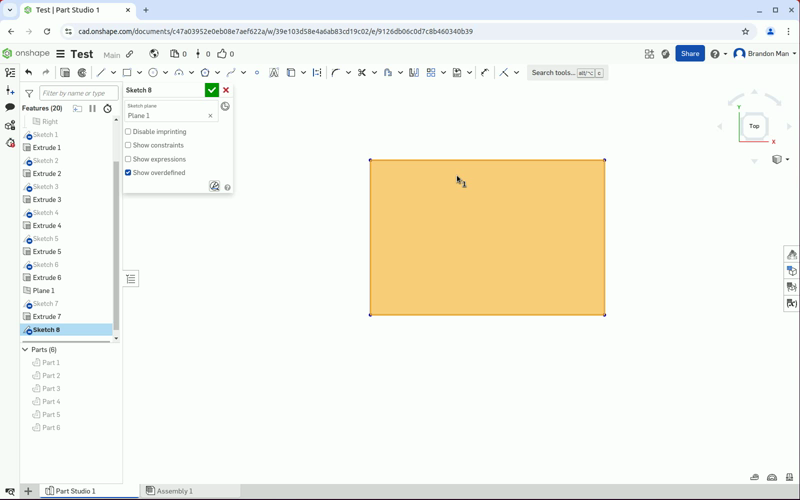
scroll(-6)
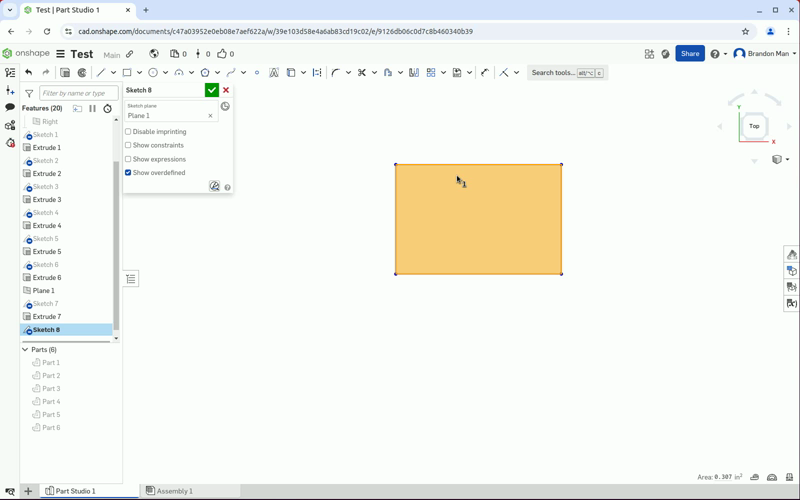
scroll(-6)
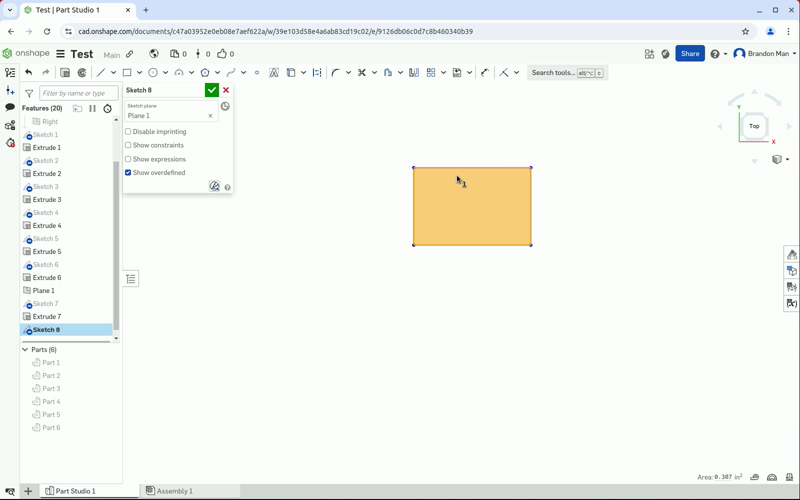
scroll(-6)
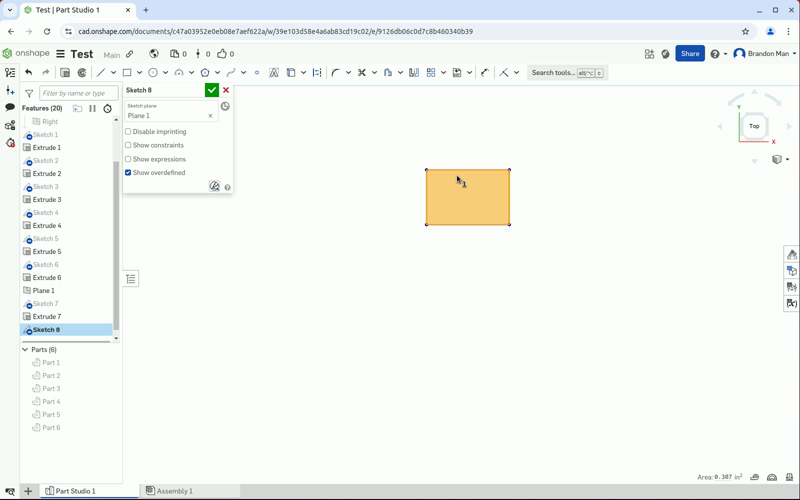
scroll(-6)
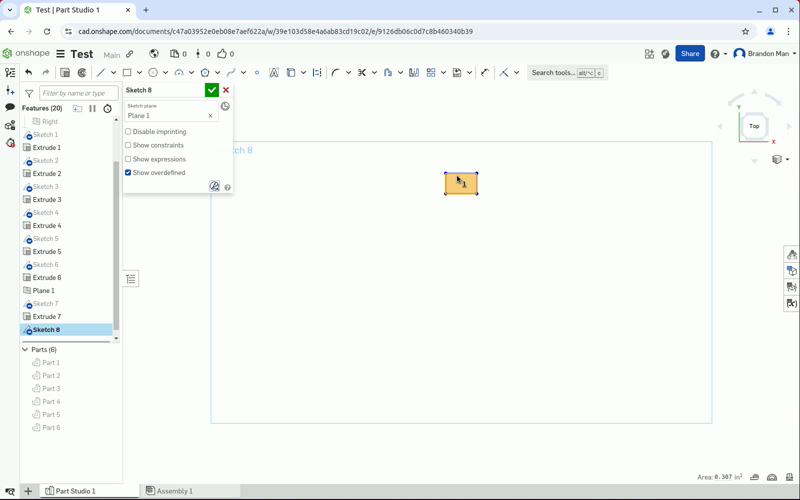
mouse_move(73, 352)
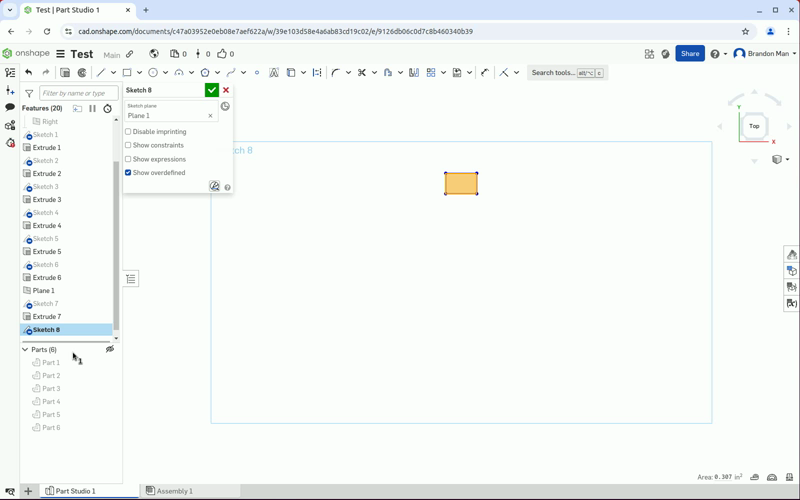
key(shift+y)
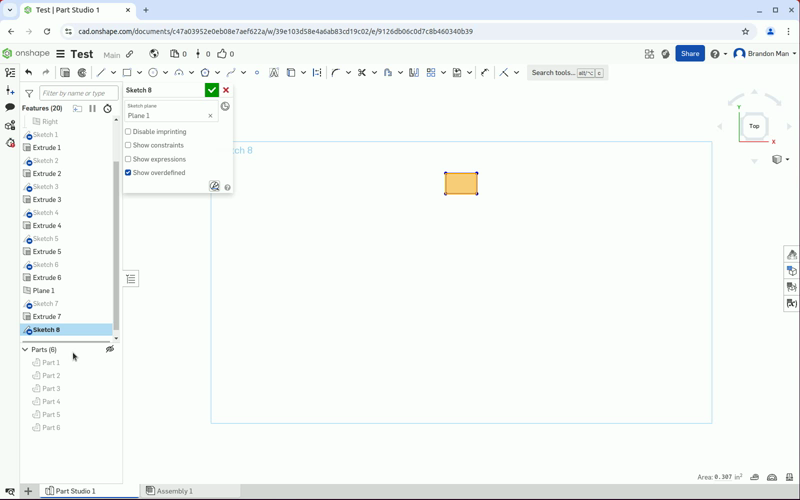
key(shift+e)
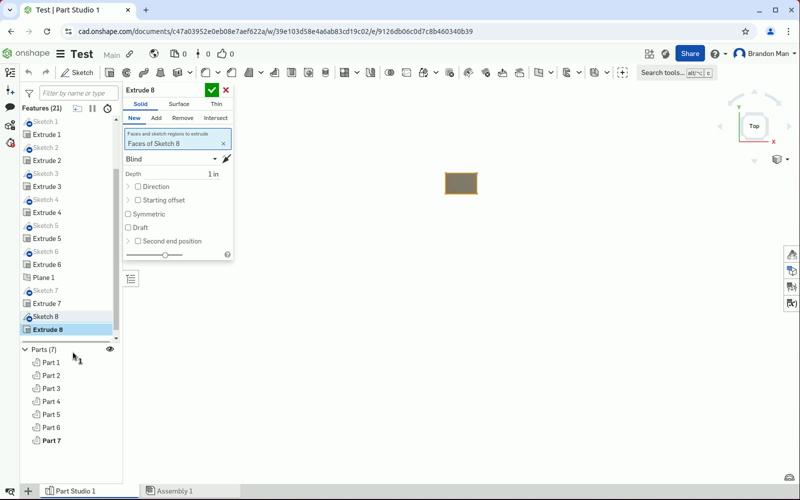
mouse_move(143, 106)
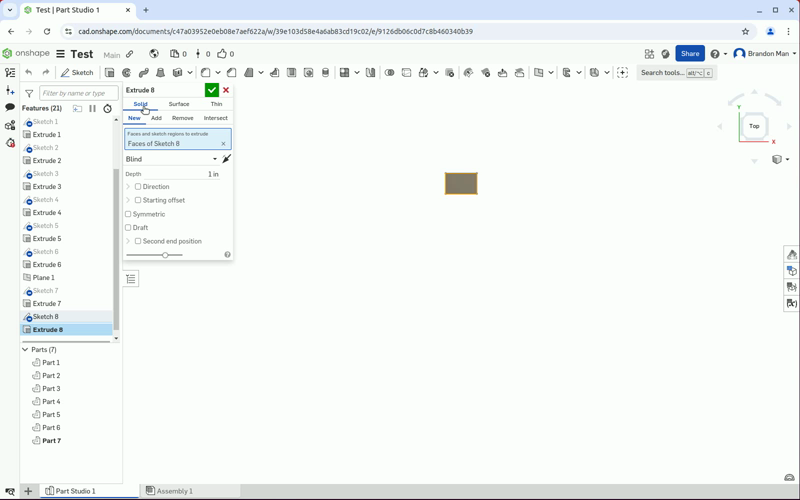
click(143, 106)
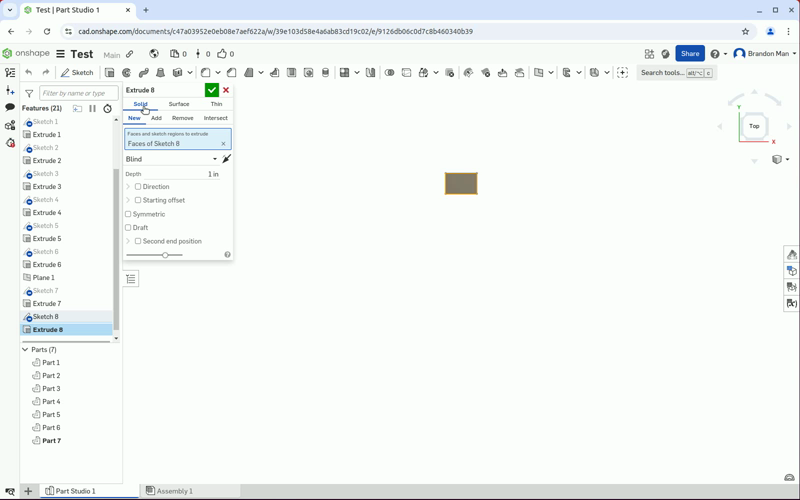
mouse_move(186, 120)
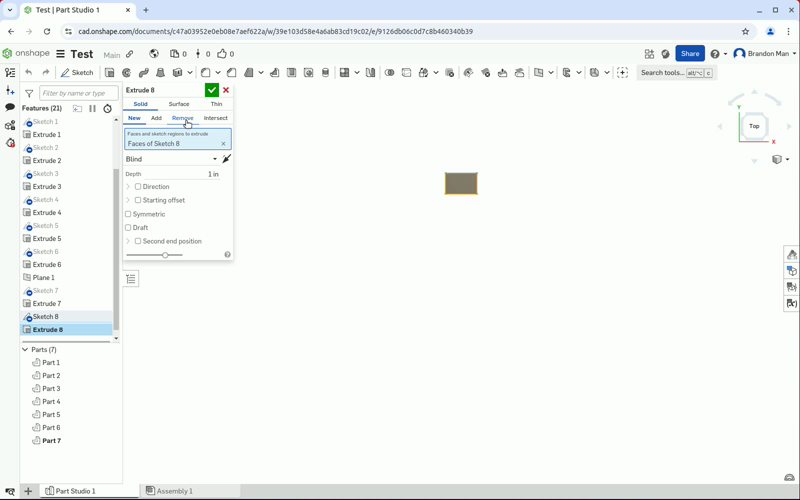
click(186, 120)
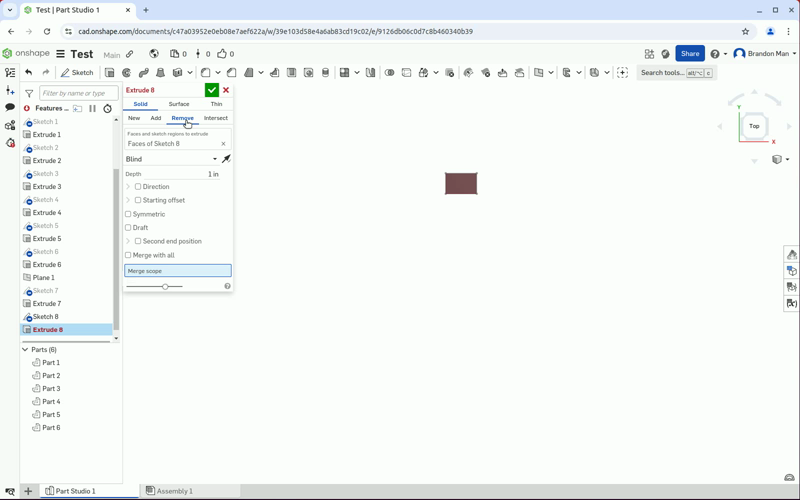
key(tab, 4)
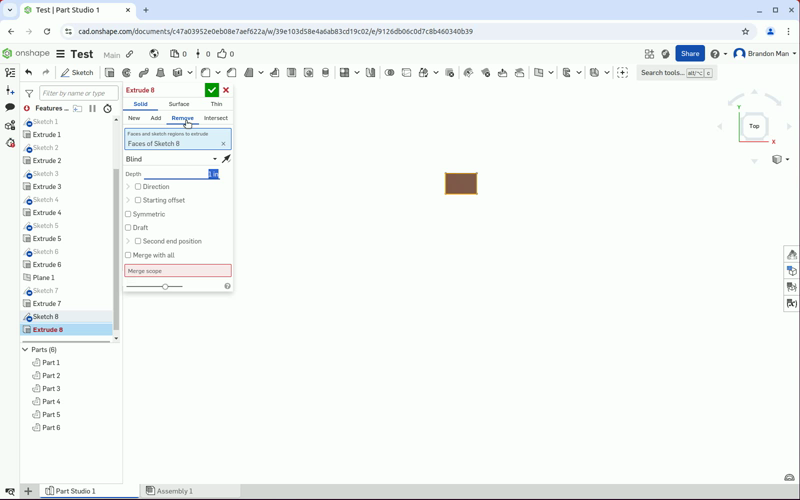
text(0.682)
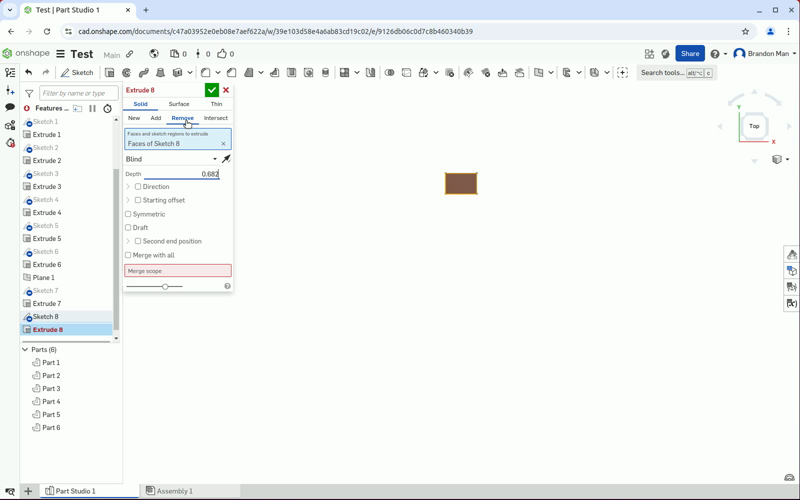
key(tab, 6)
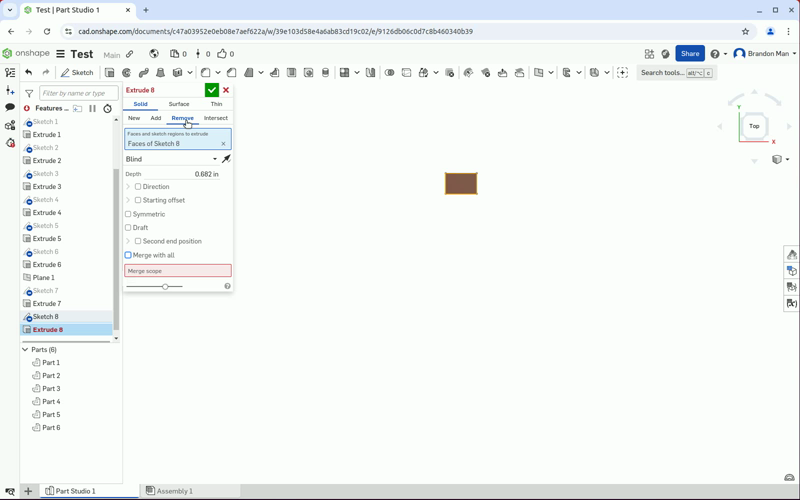
key(space)
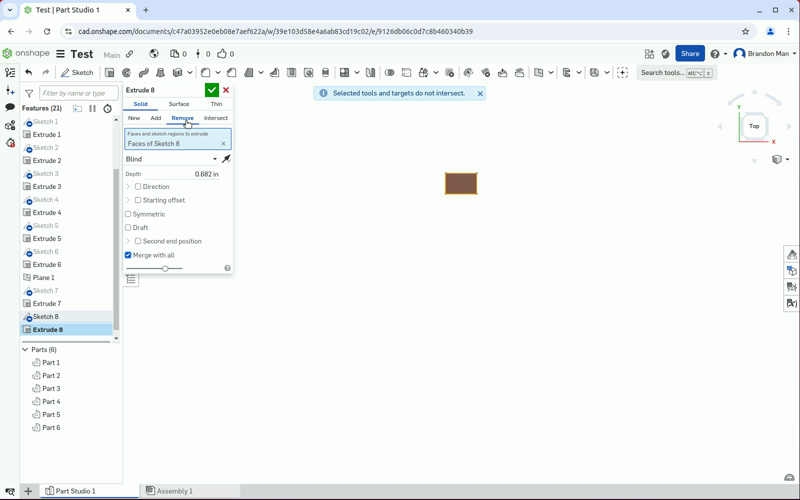
key(enter)
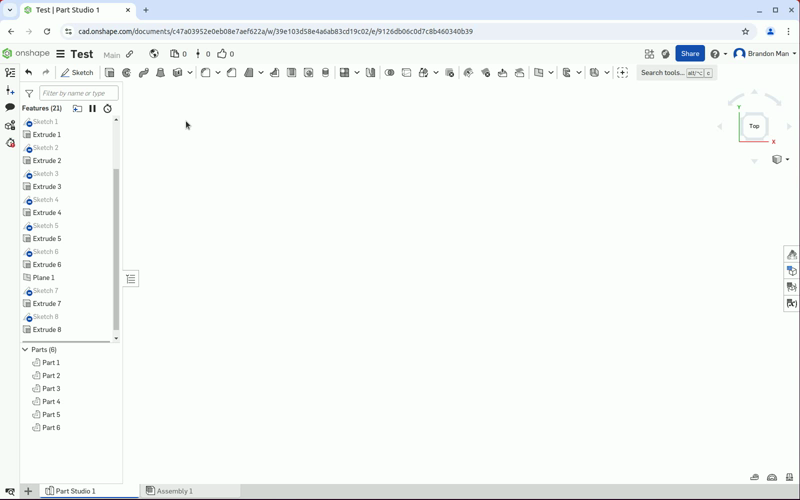
key(shift+h)
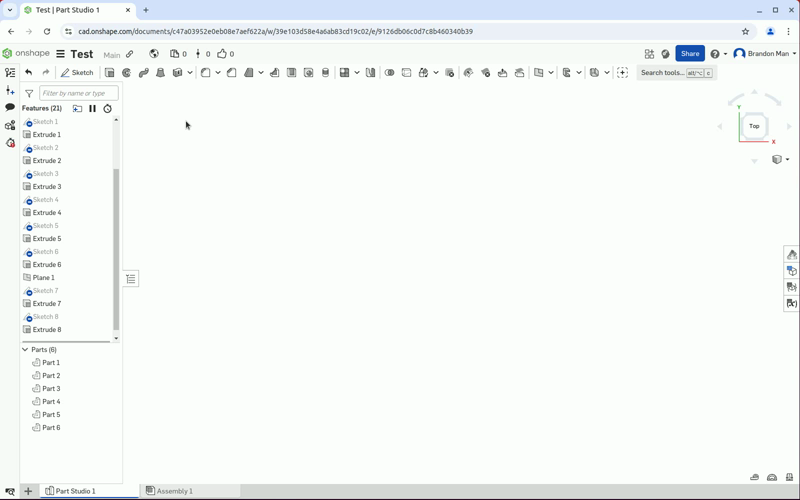
key(shift+h)
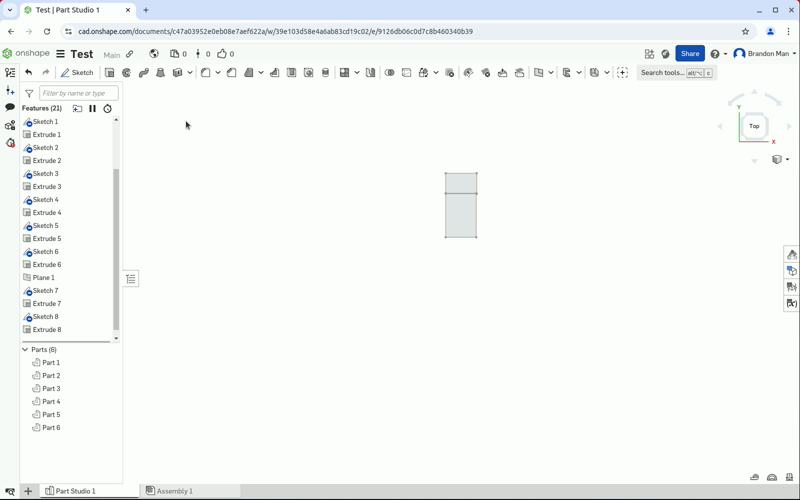
key(shift+7)
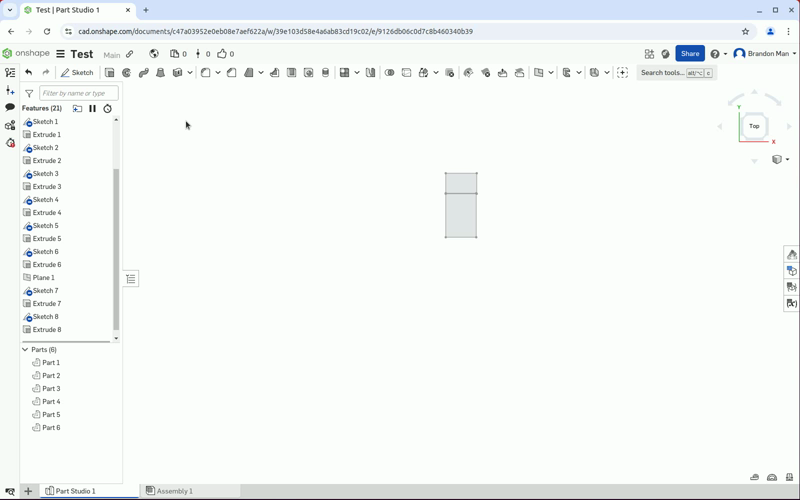
key(up, 3)
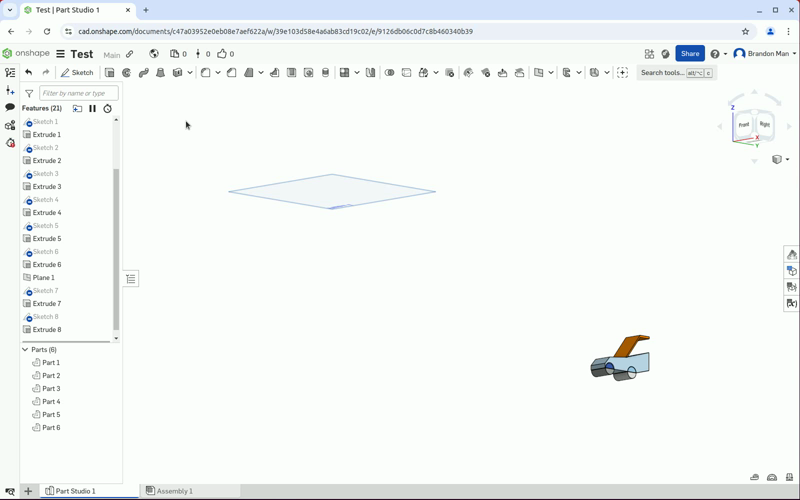
key(left, 3)
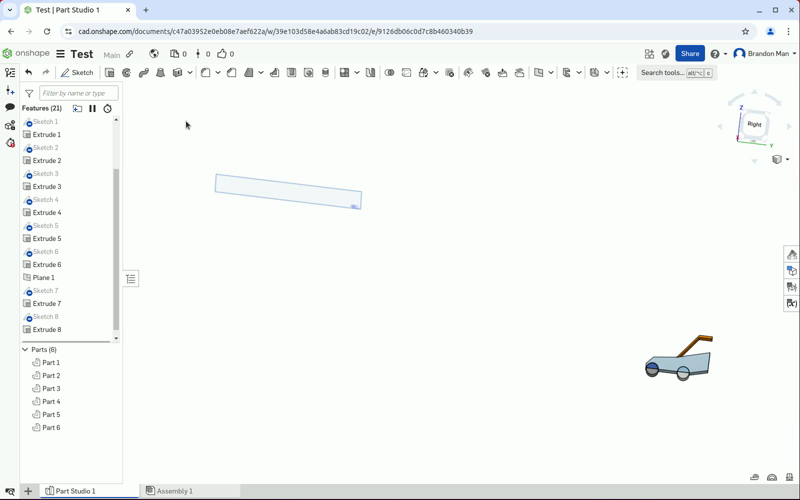
key(right, 3)
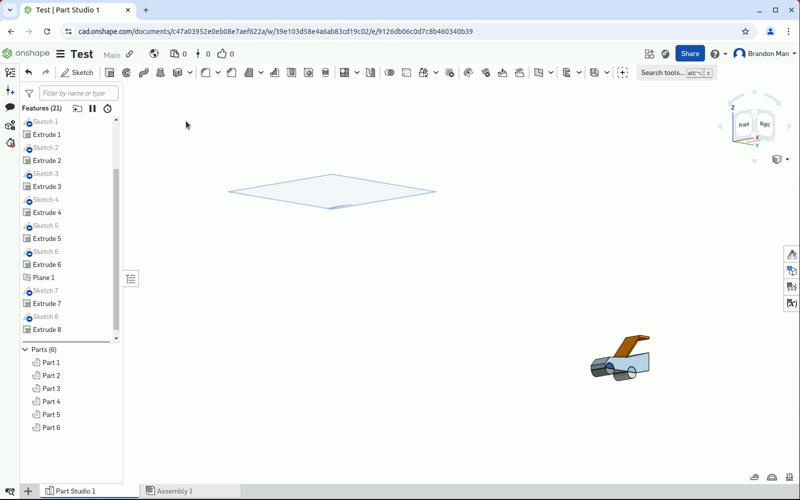
key(down, 3)
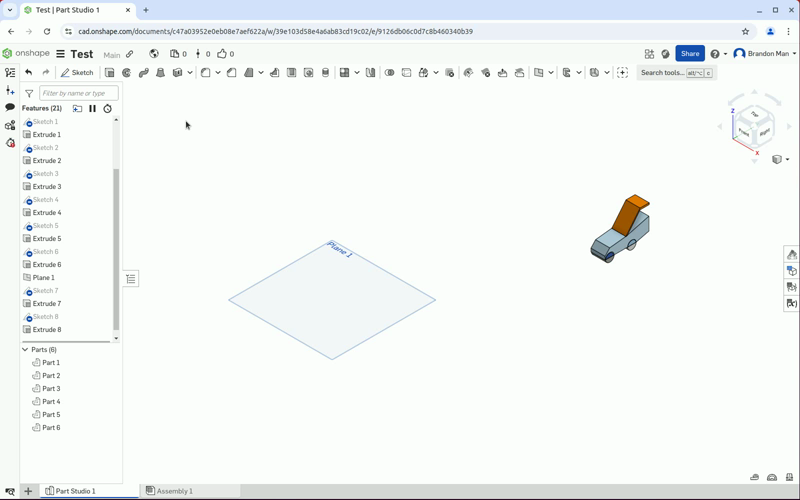
mouse_move(69, 124)
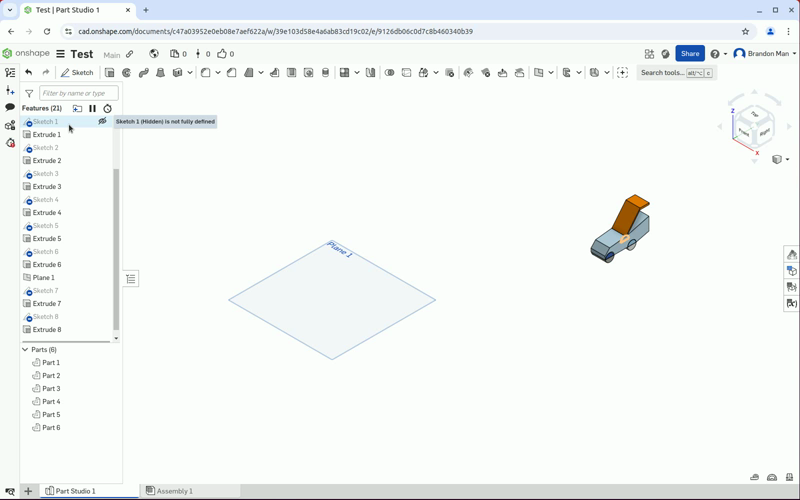
click(69, 124)